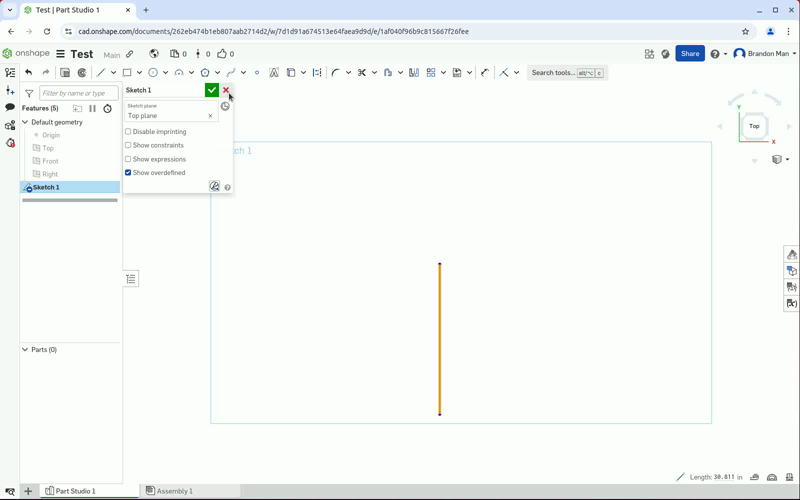
key(shift+h)
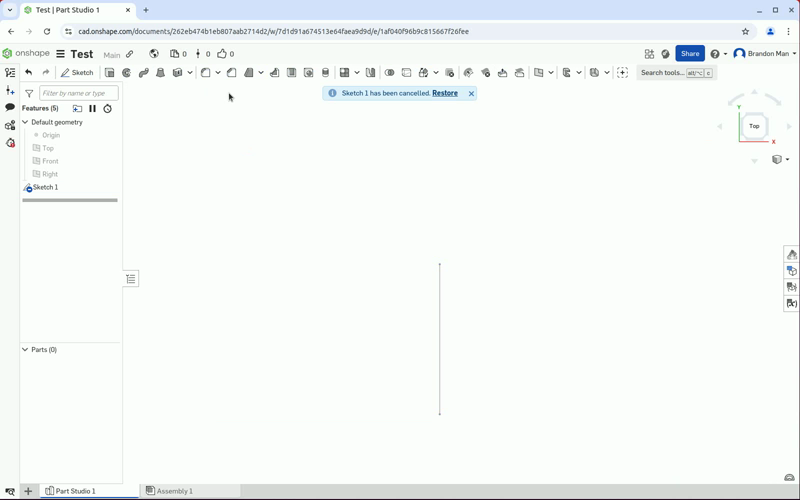
key(shift+s)
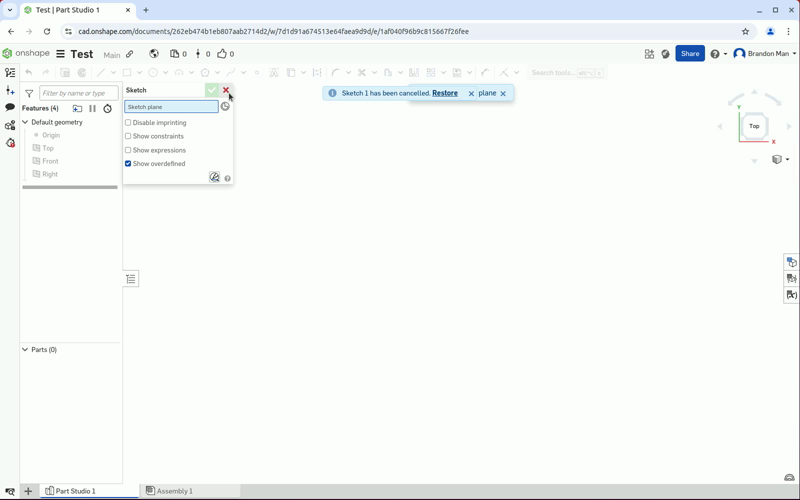
mouse_move(73, 150)
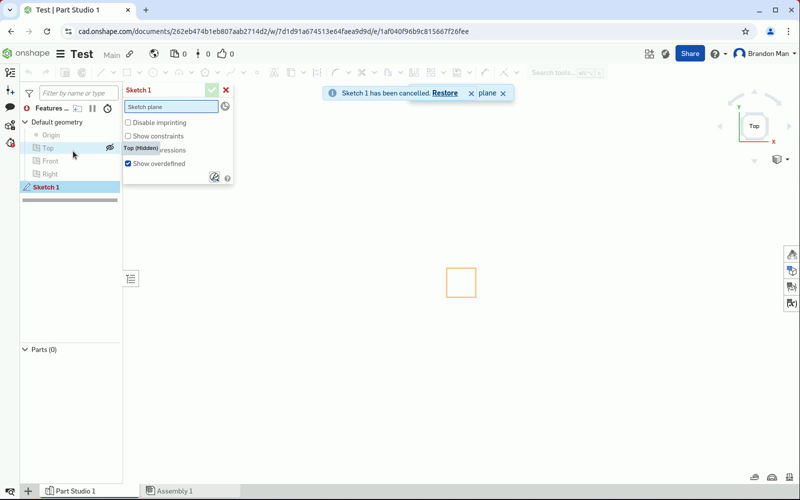
click(73, 150)
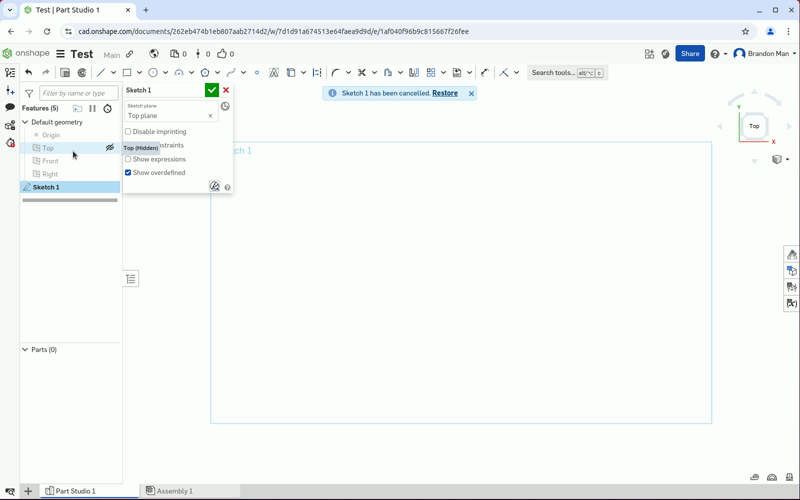
mouse_move(73, 352)
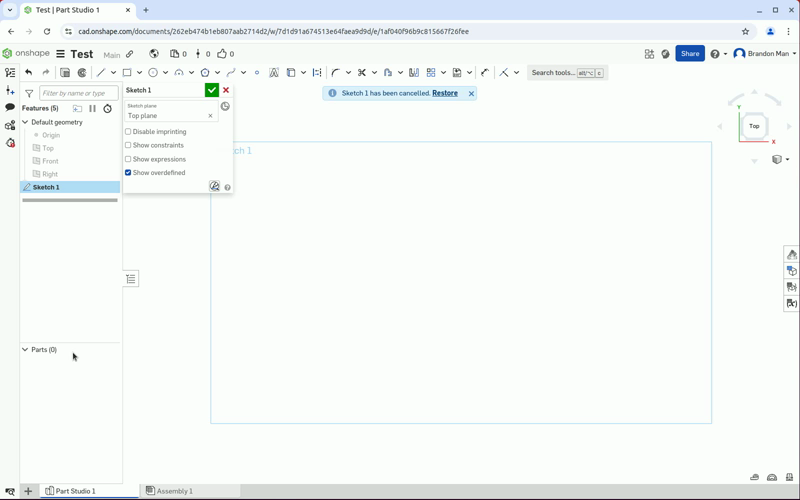
key(y)
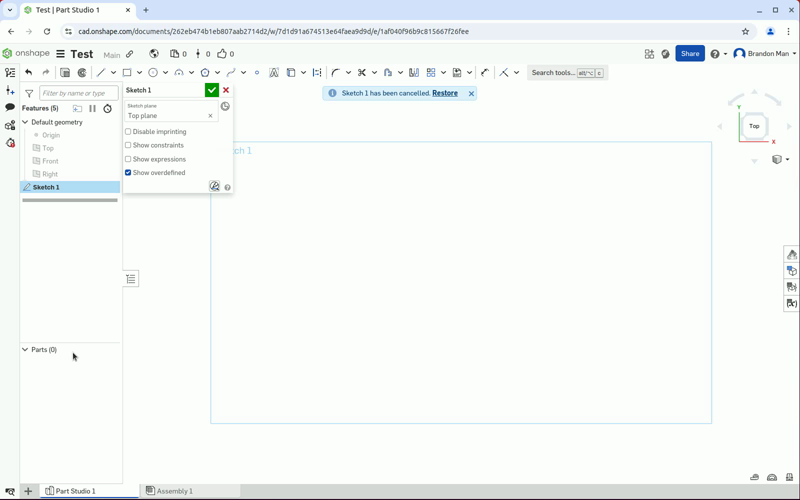
key(a)
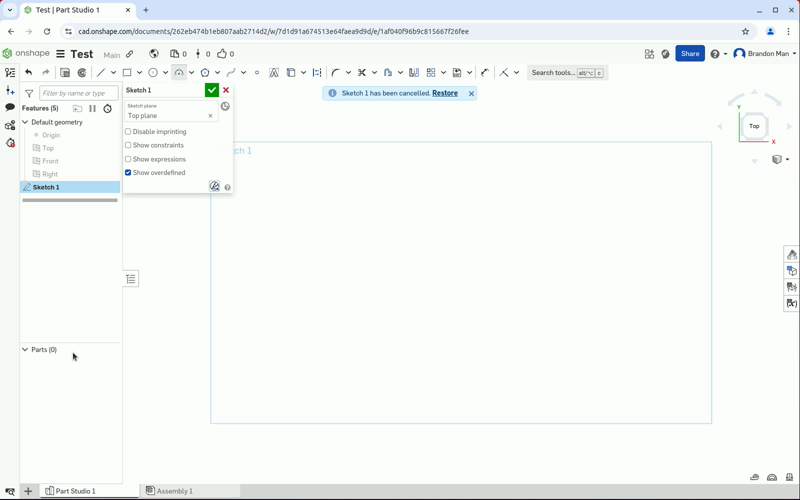
key_down(shift)
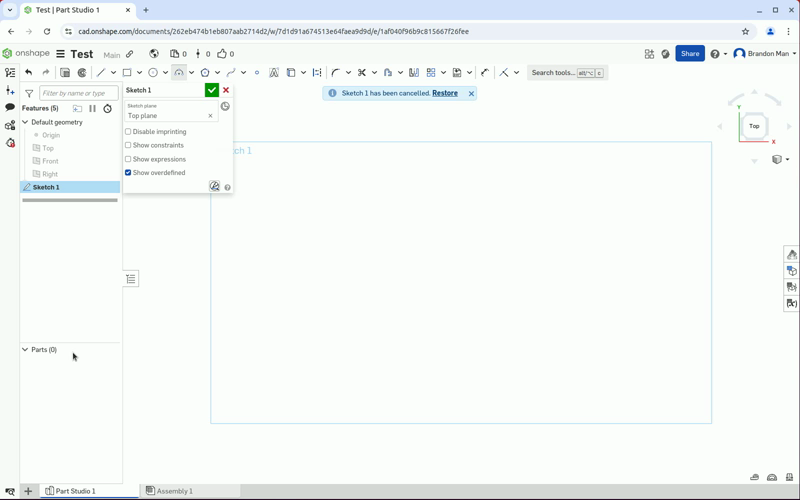
mouse_move(366, 238)
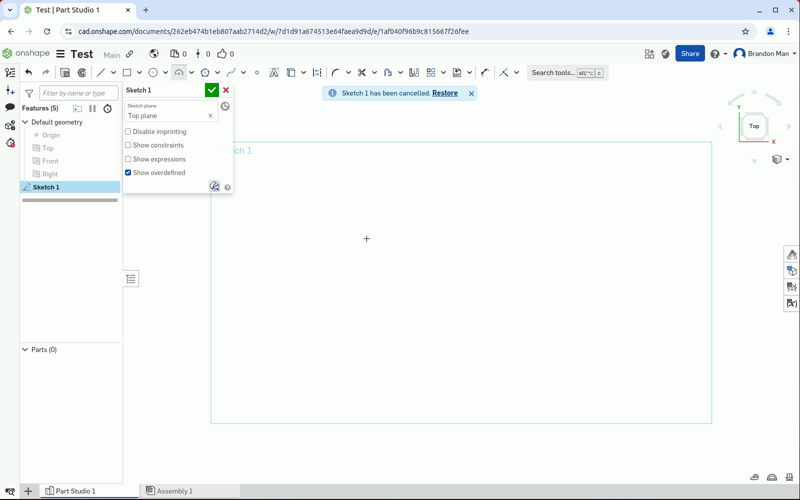
click(366, 238)
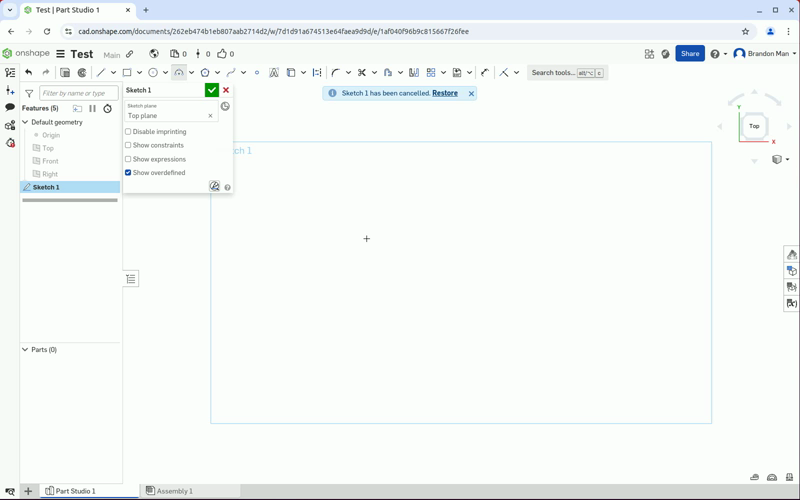
key_up(shift)
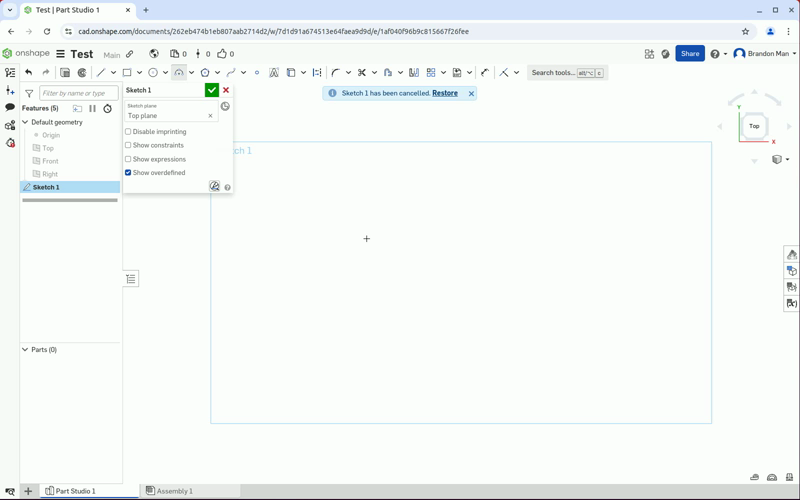
key_down(shift)
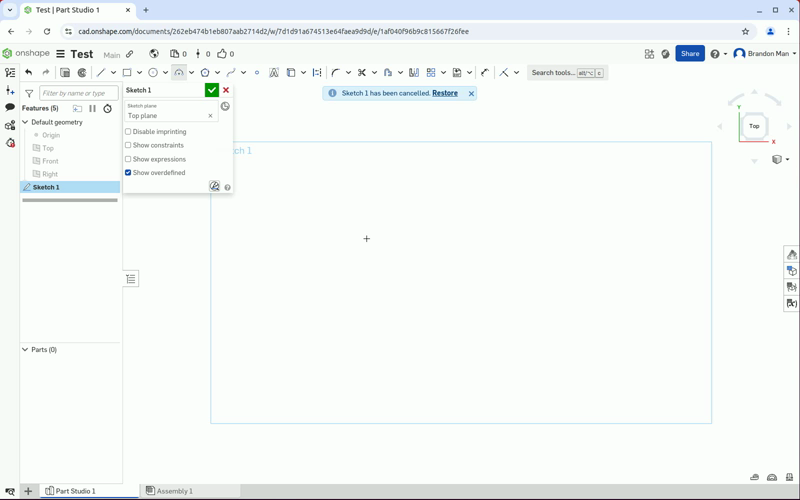
mouse_move(373, 339)
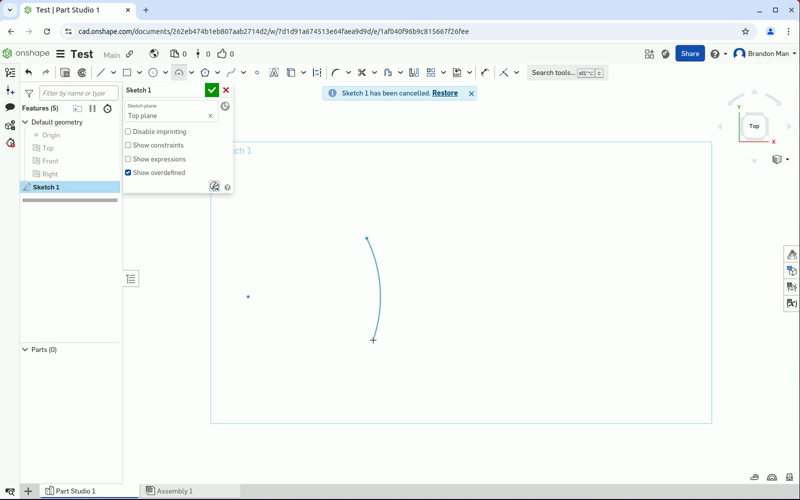
click(373, 339)
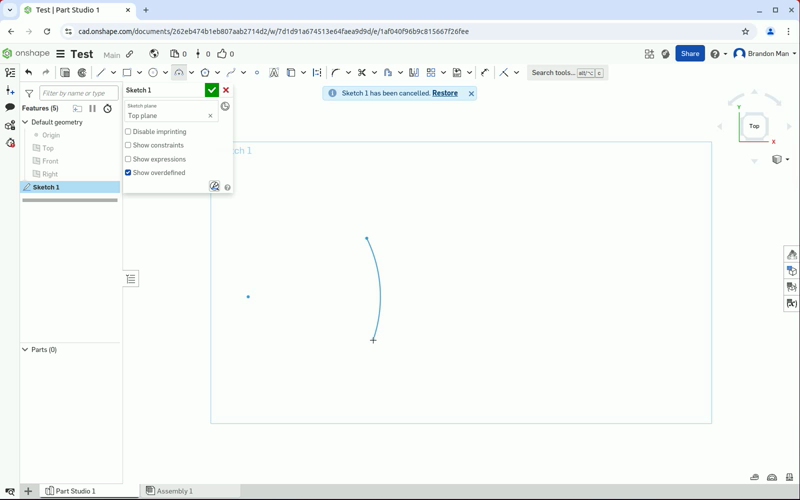
mouse_move(356, 290)
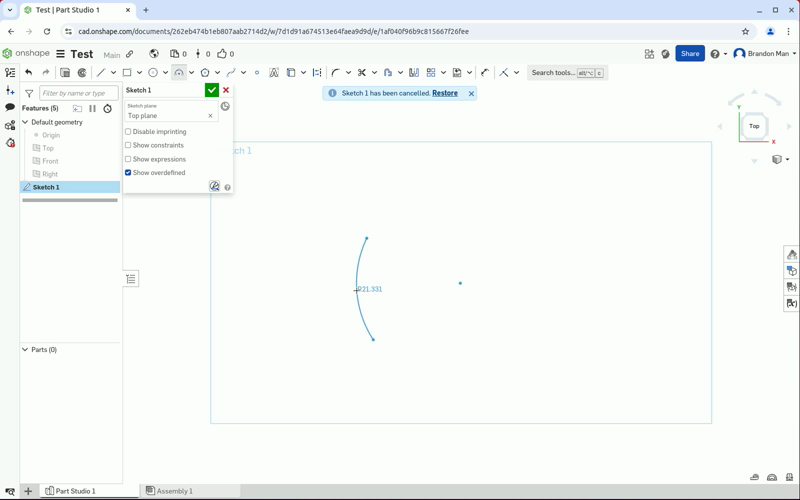
click(356, 290)
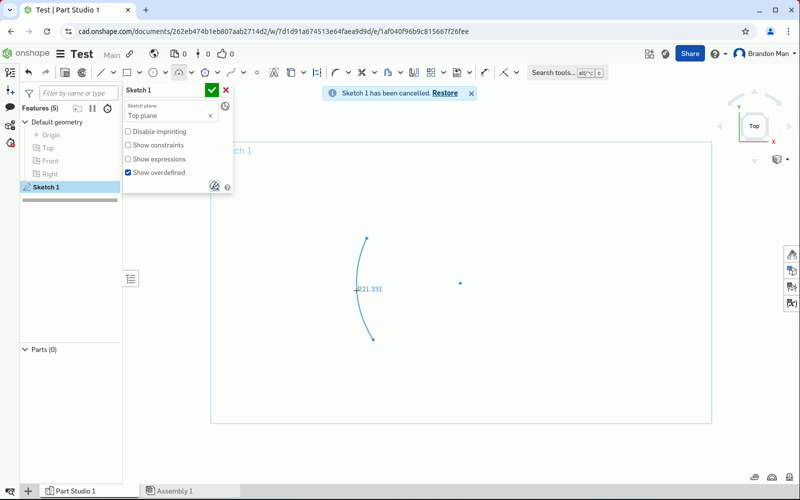
key_up(shift)
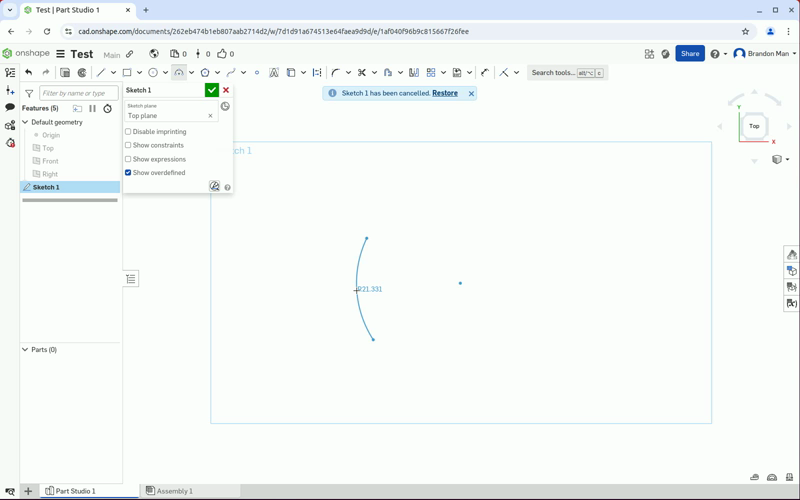
mouse_move(373, 339)
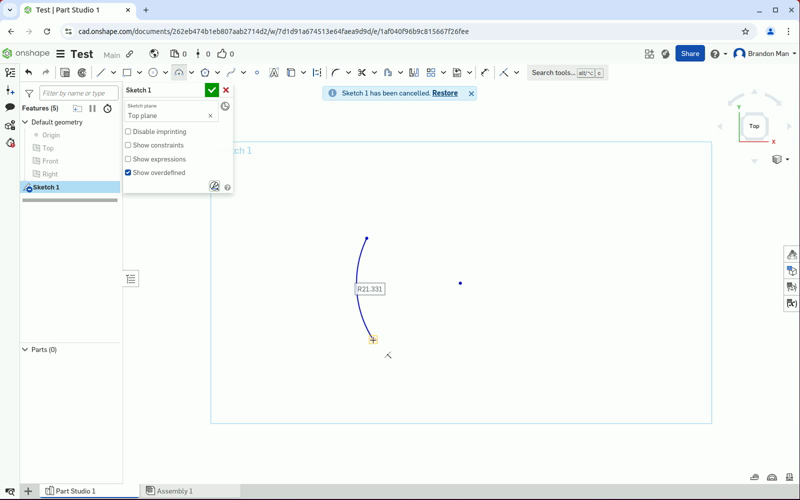
click(373, 339)
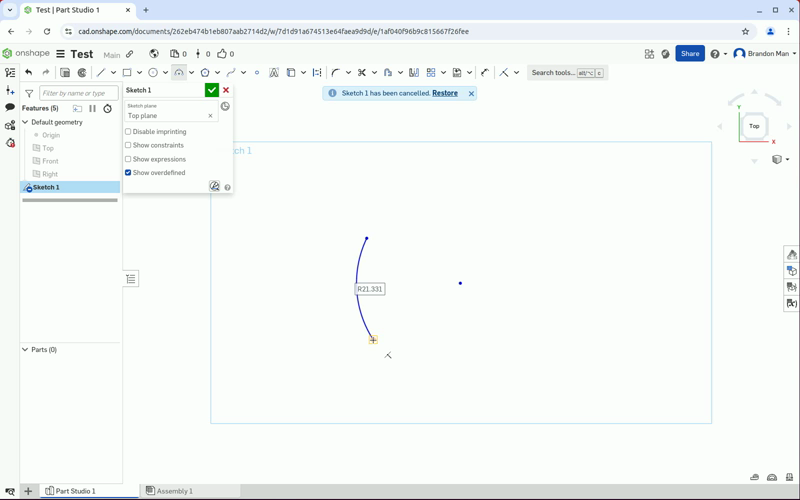
key_down(shift)
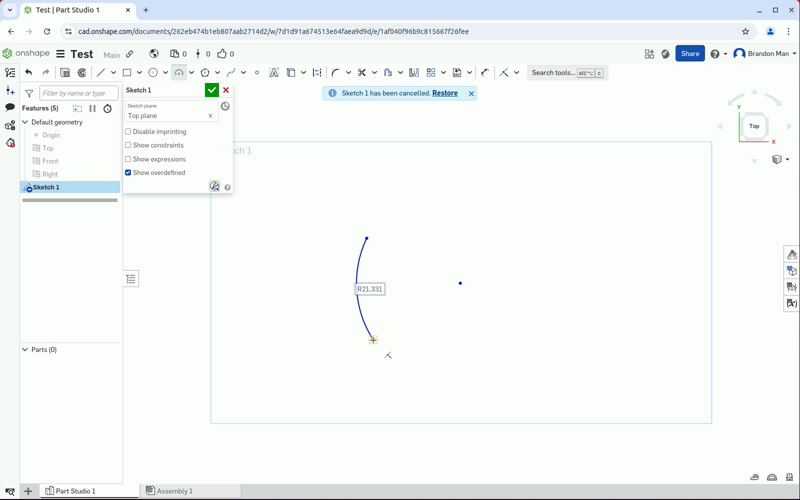
mouse_move(375, 342)
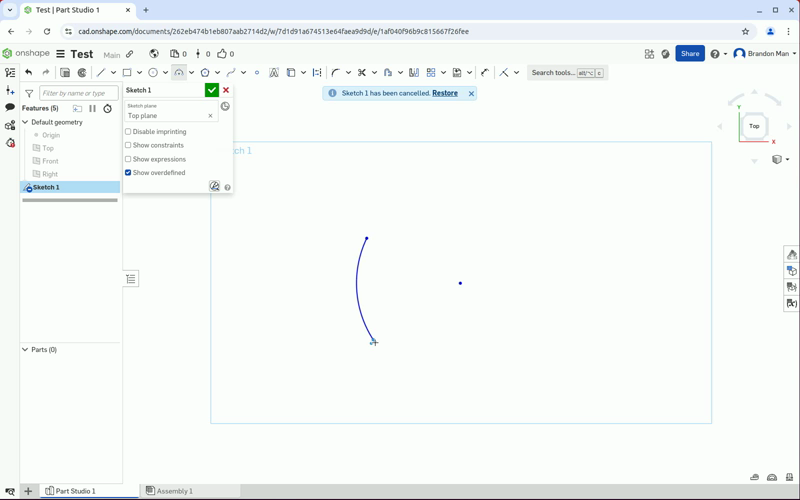
scroll(6)
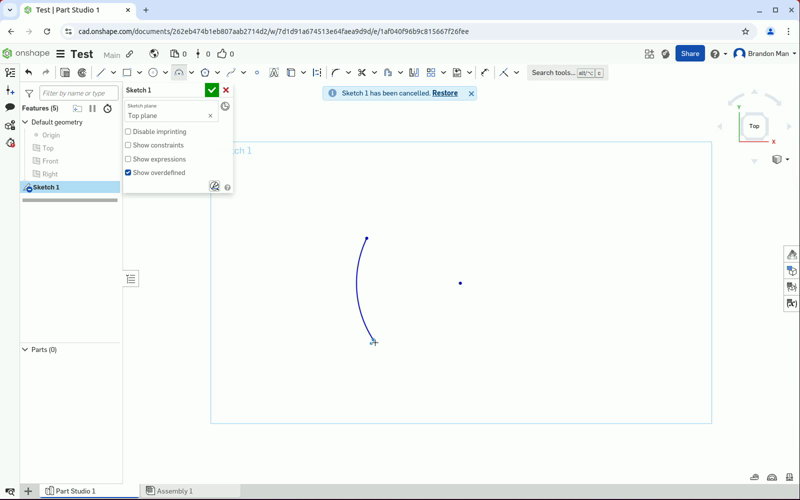
scroll(6)
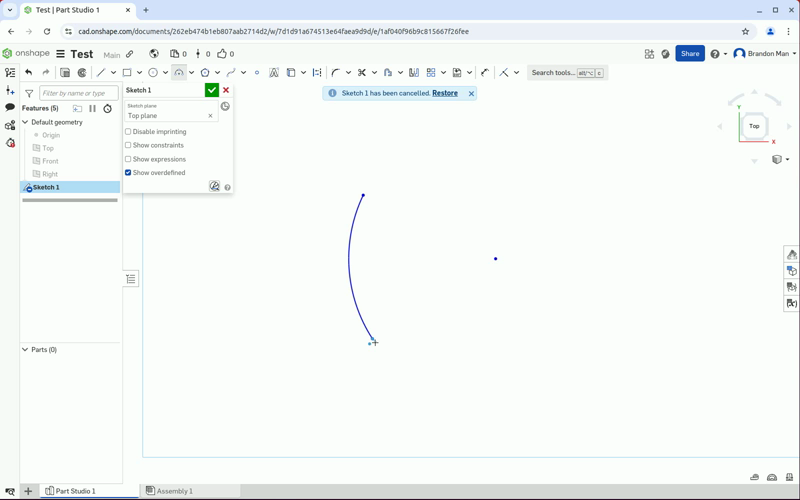
scroll(6)
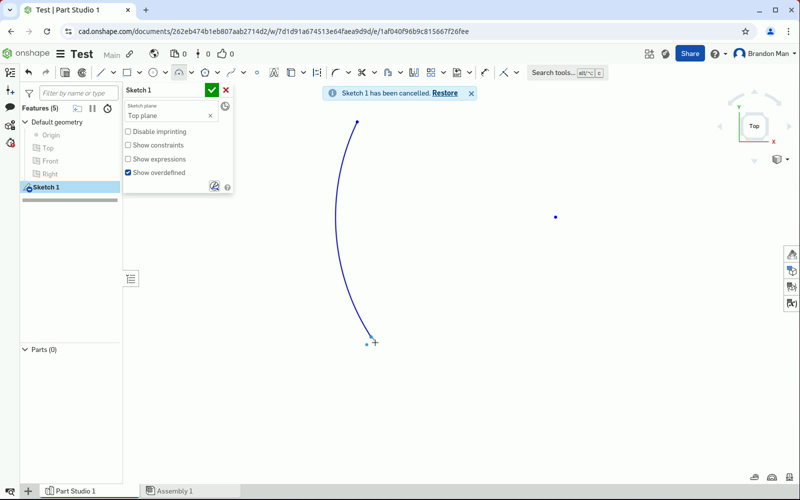
scroll(6)
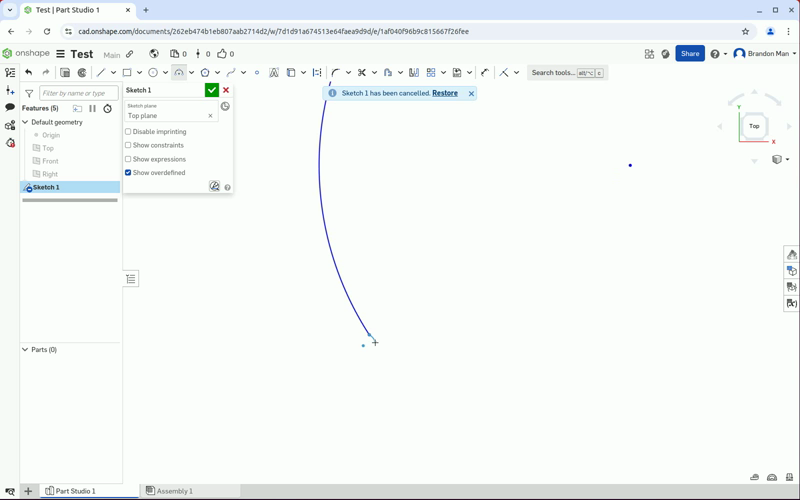
scroll(6)
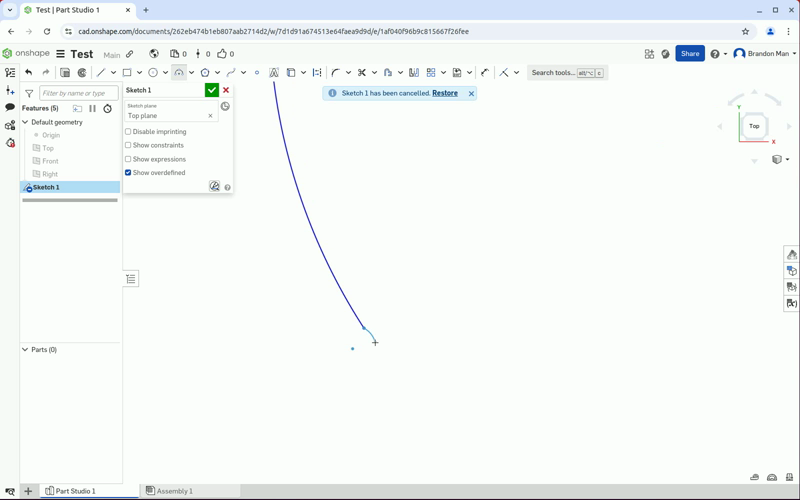
scroll(6)
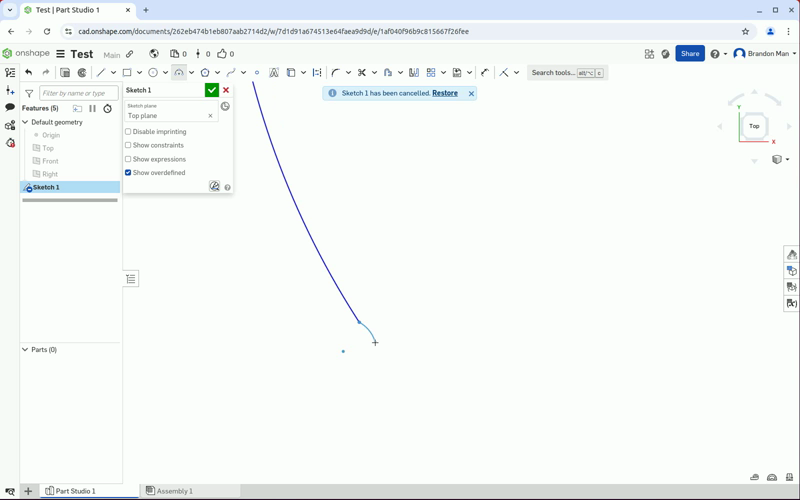
scroll(6)
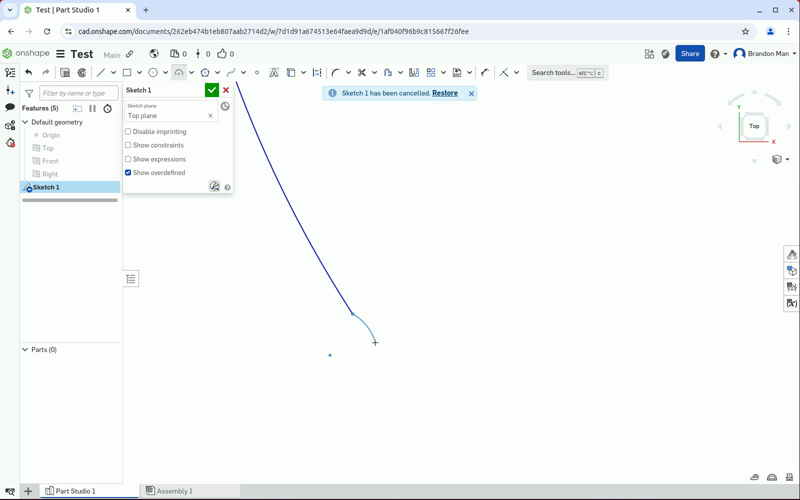
click(375, 342)
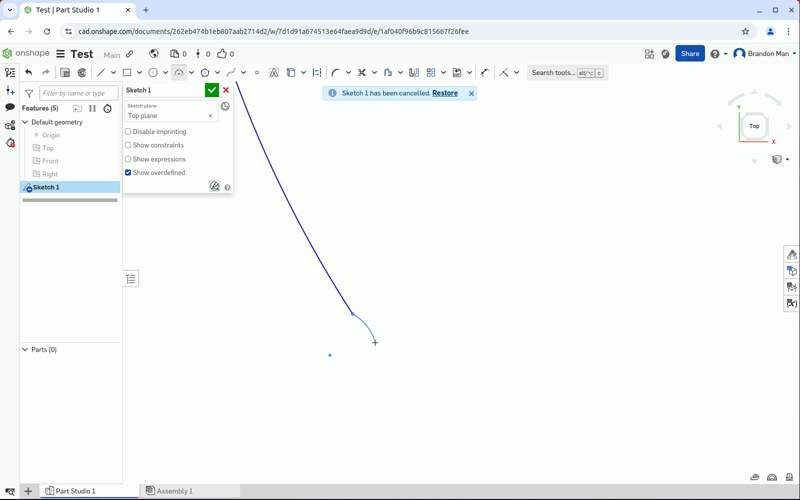
scroll(-6)
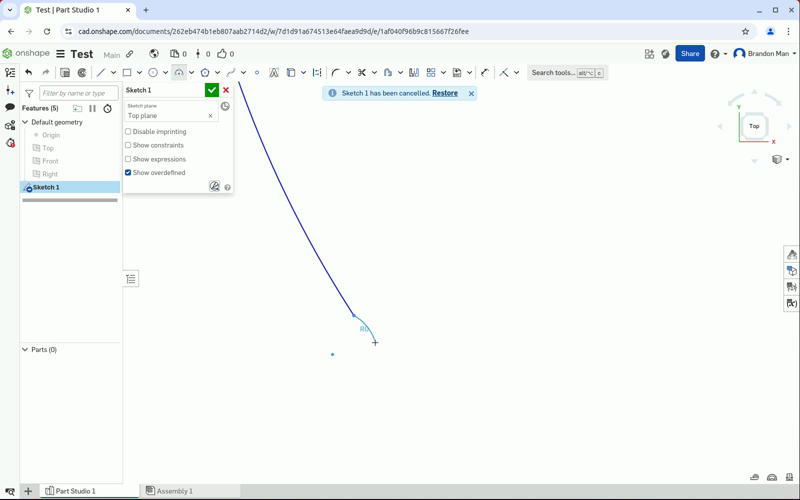
scroll(-6)
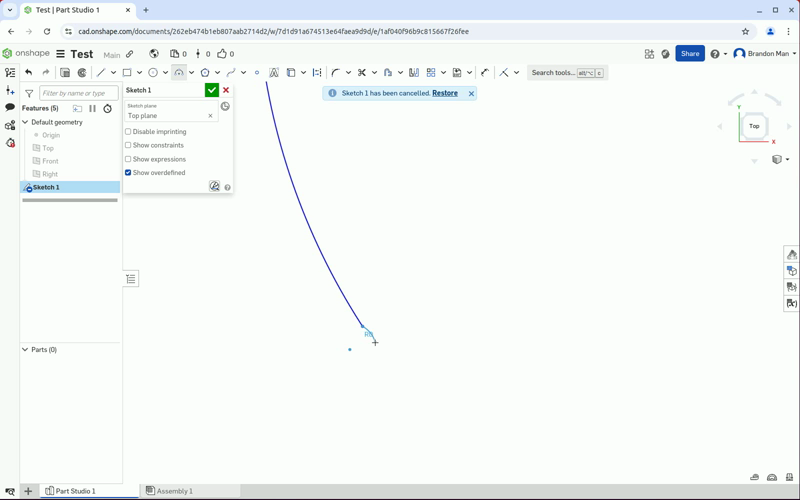
scroll(-6)
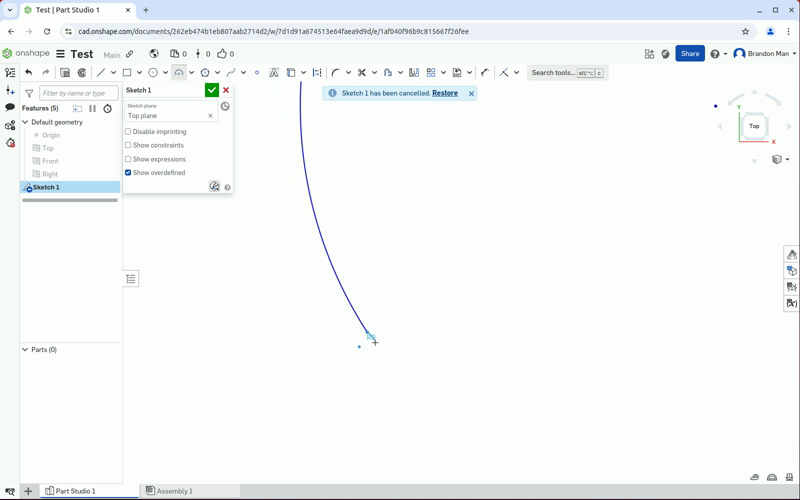
scroll(-6)
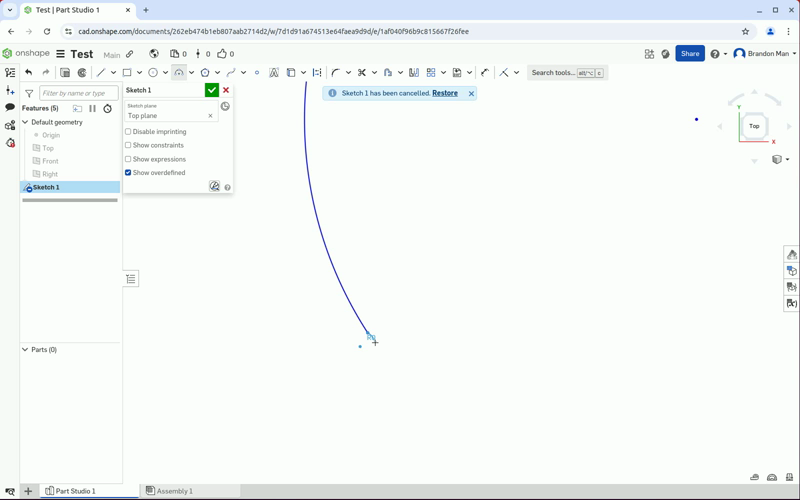
scroll(-6)
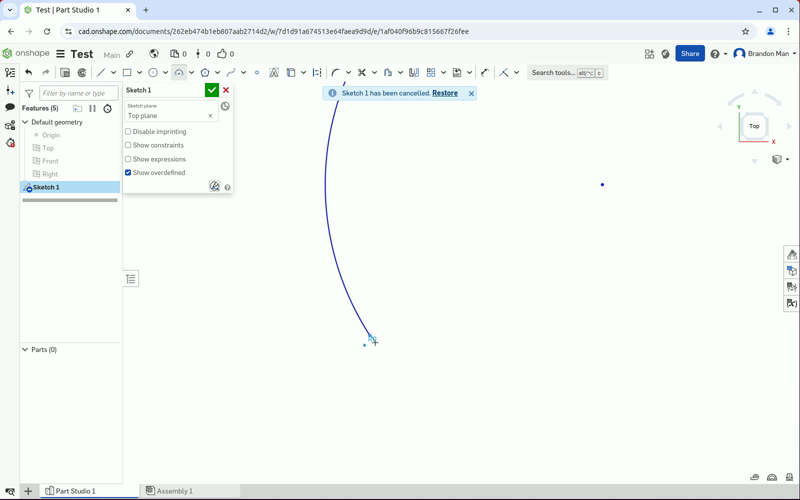
scroll(-6)
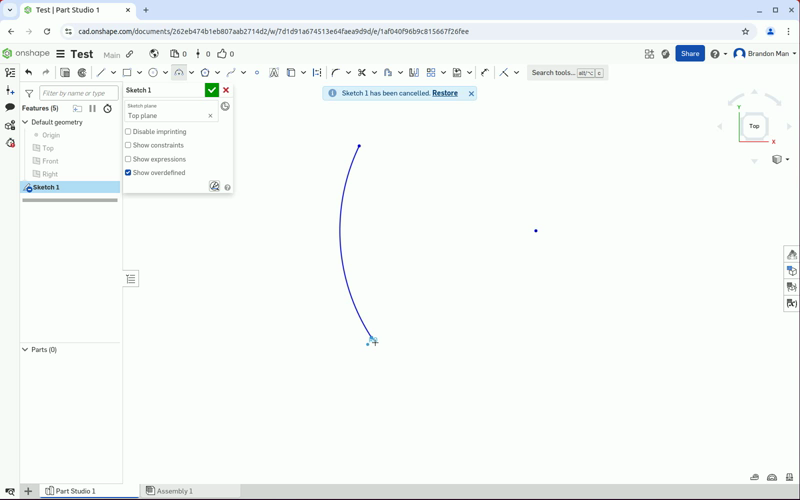
scroll(-6)
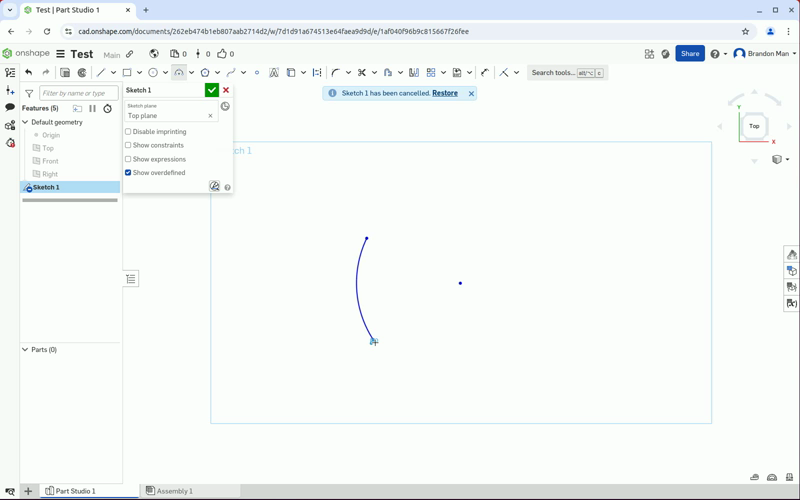
mouse_move(375, 339)
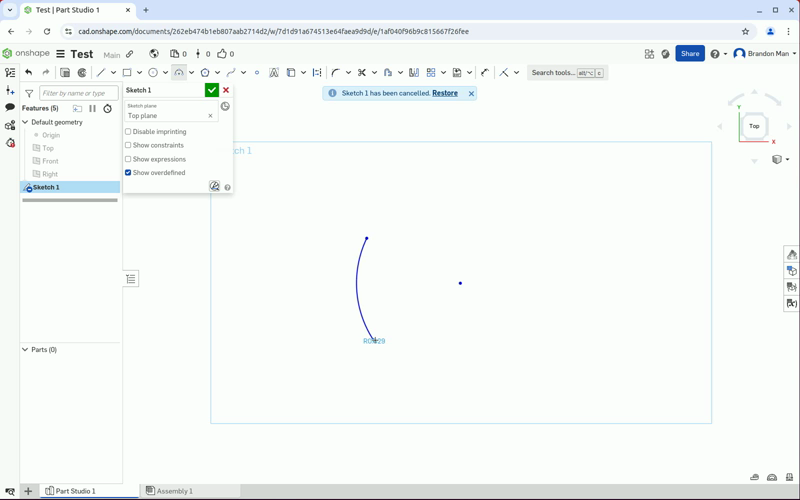
scroll(6)
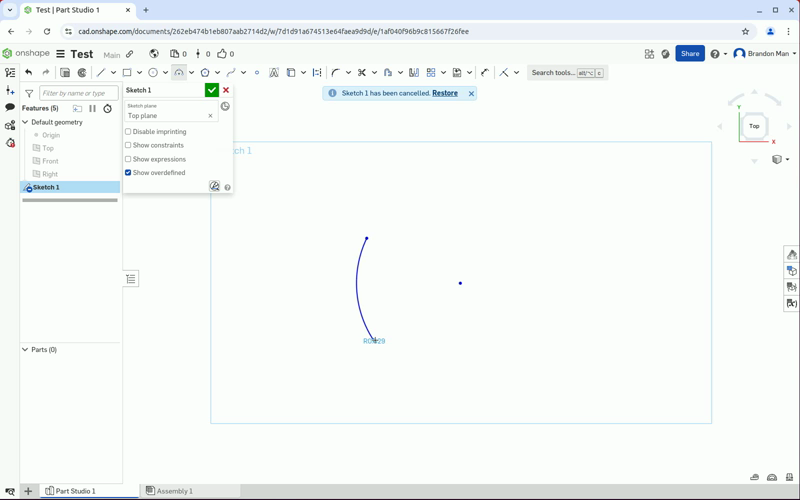
scroll(6)
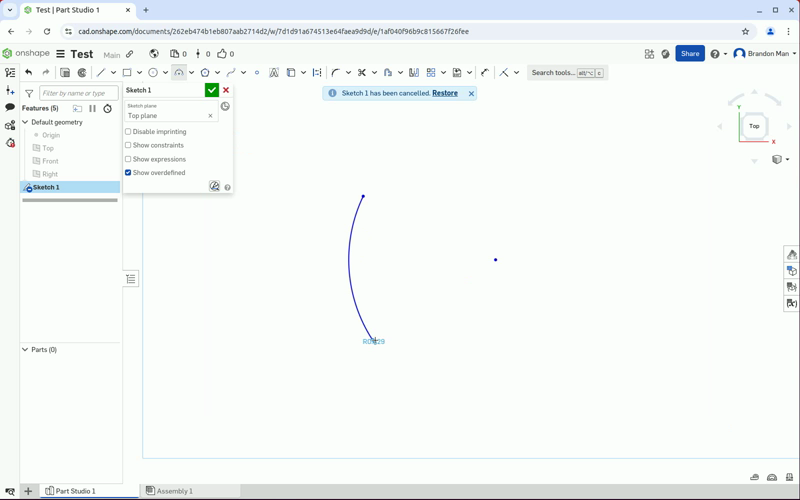
scroll(6)
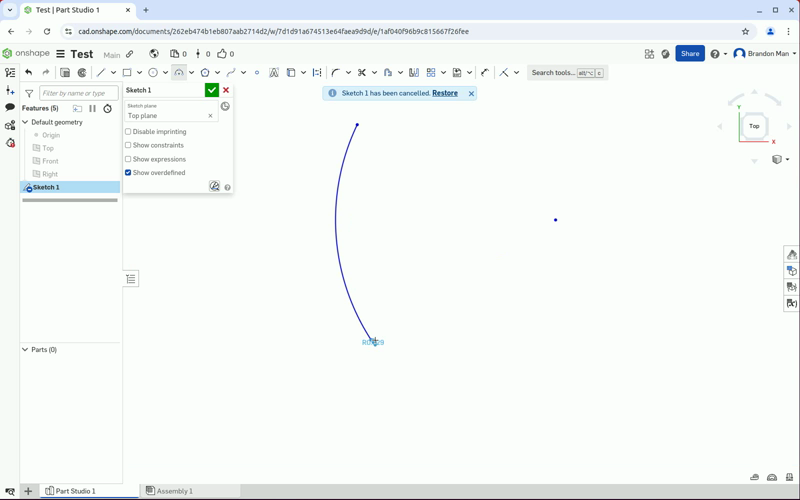
scroll(6)
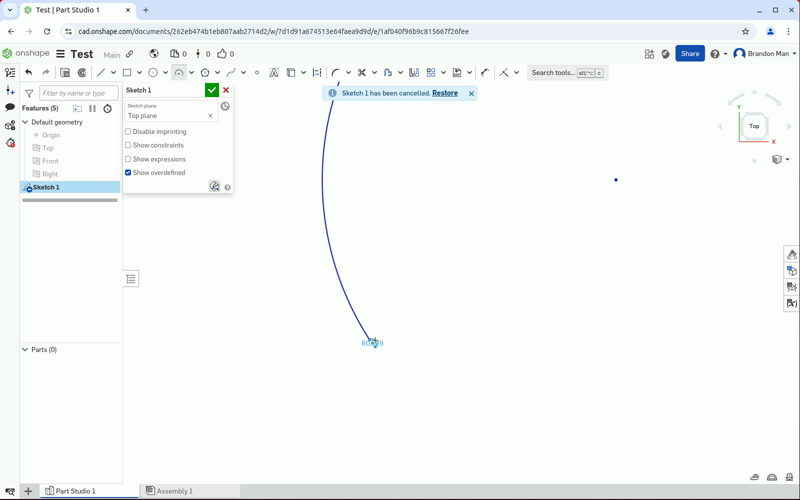
scroll(6)
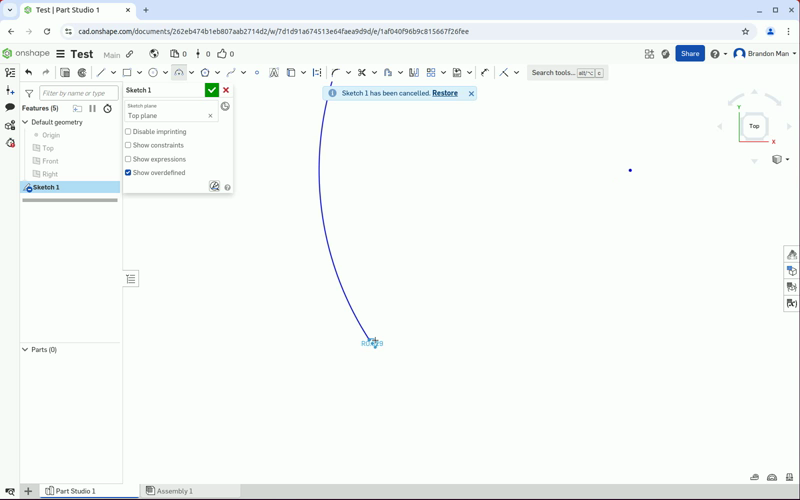
scroll(6)
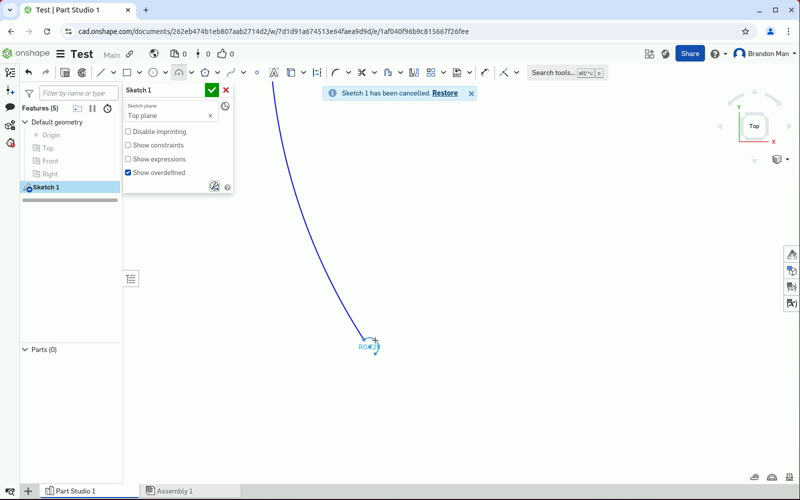
scroll(6)
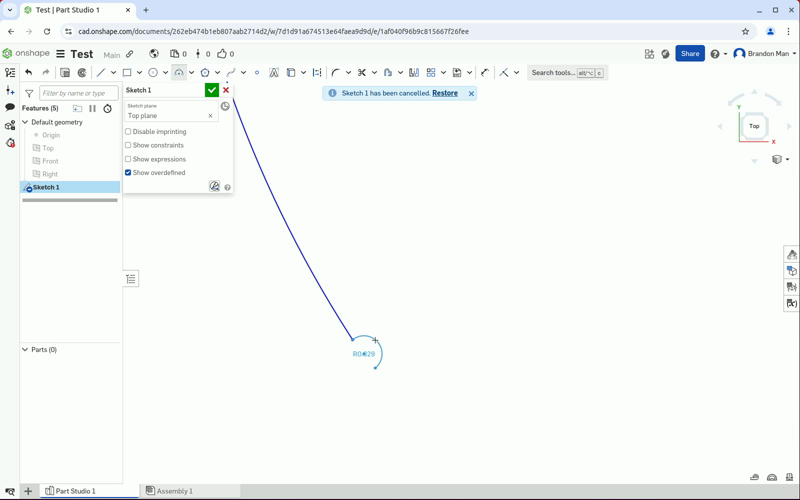
click(375, 339)
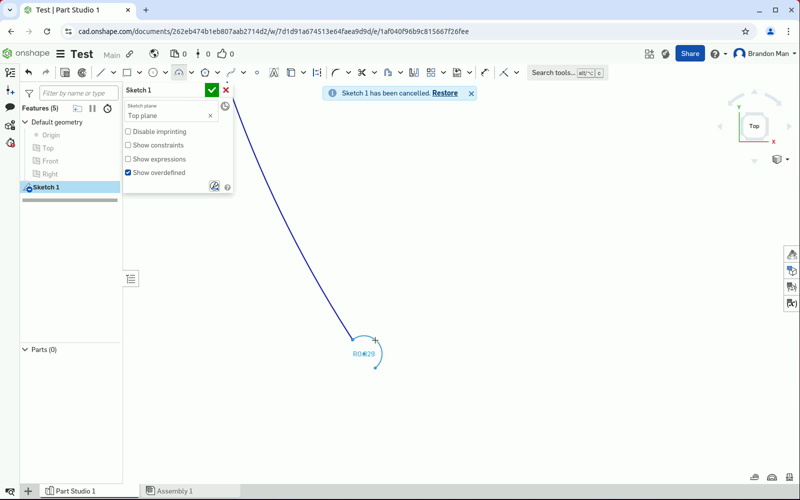
scroll(-6)
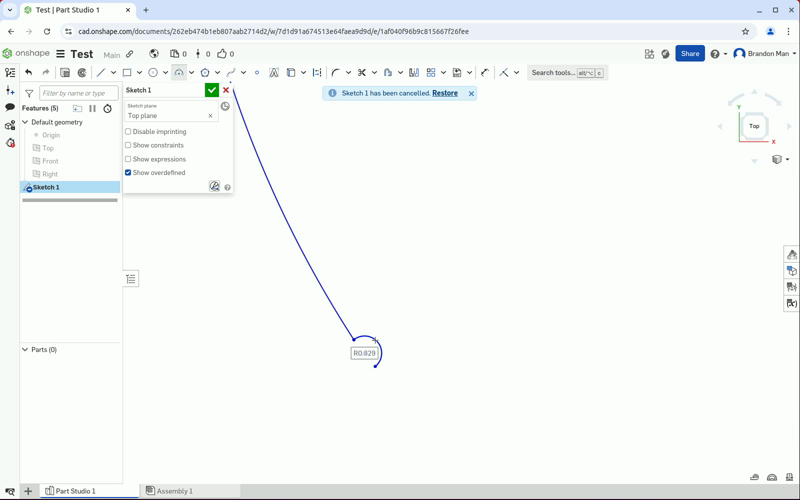
scroll(-6)
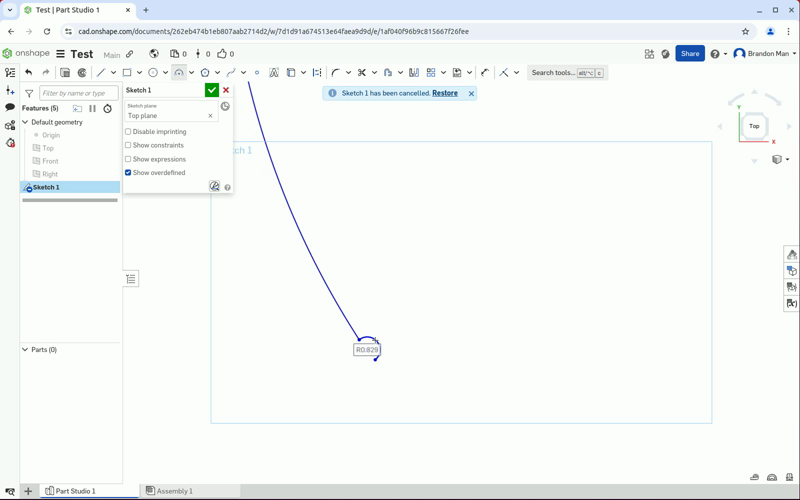
scroll(-6)
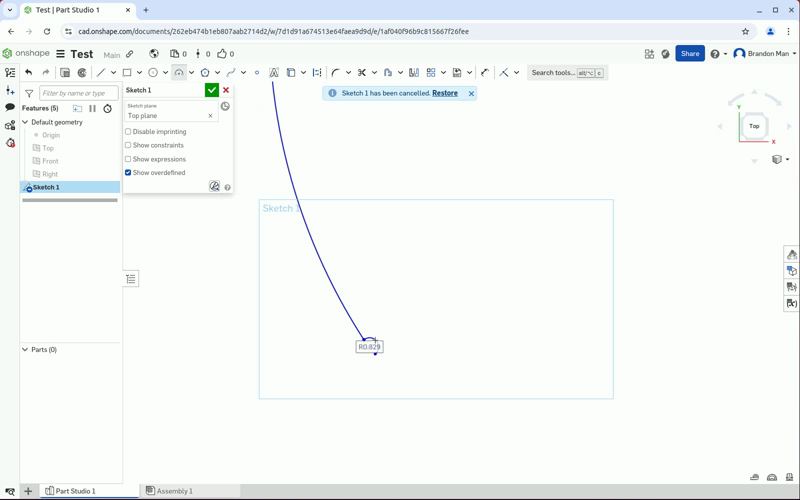
scroll(-6)
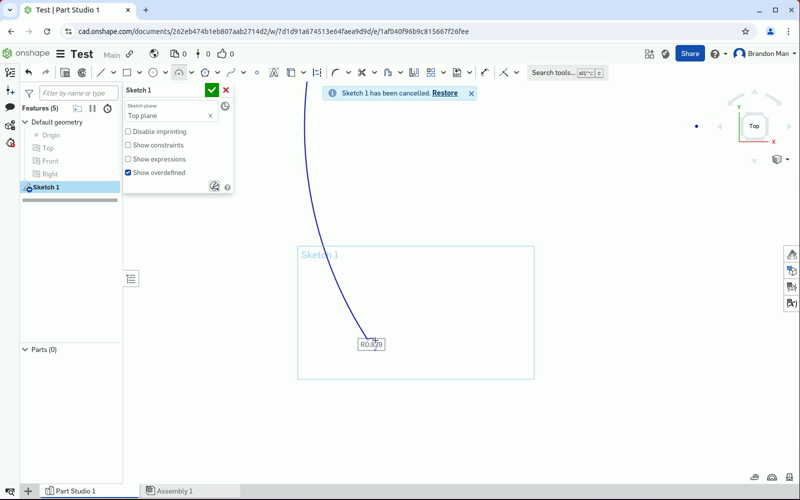
scroll(-6)
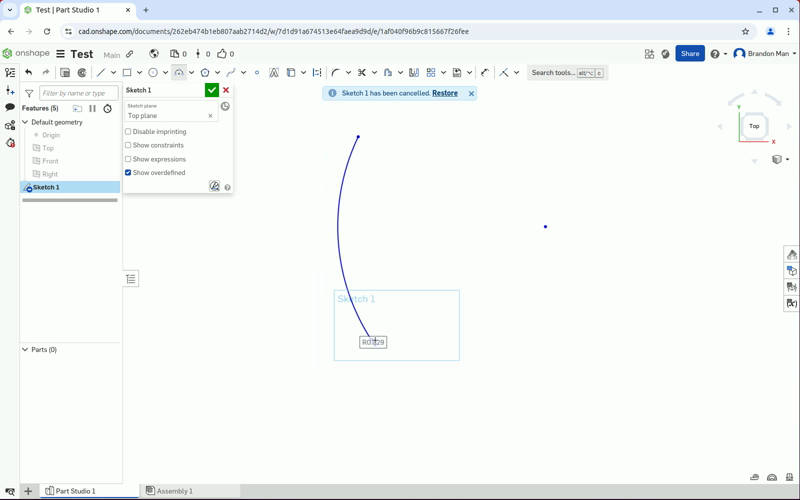
scroll(-6)
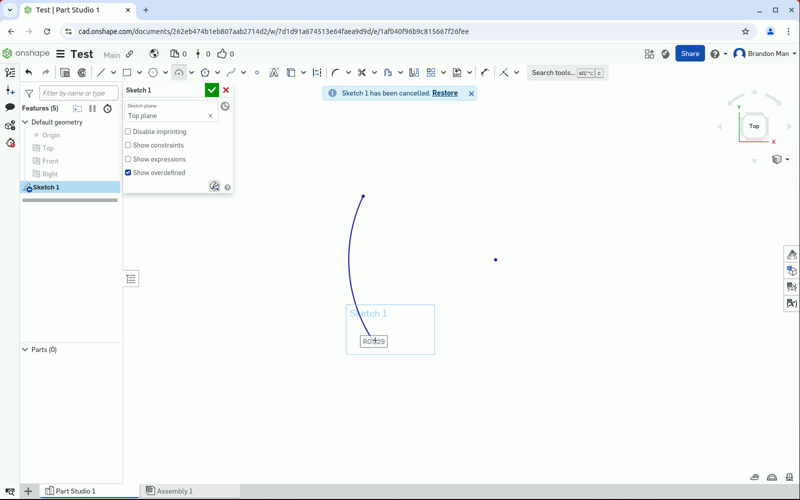
scroll(-6)
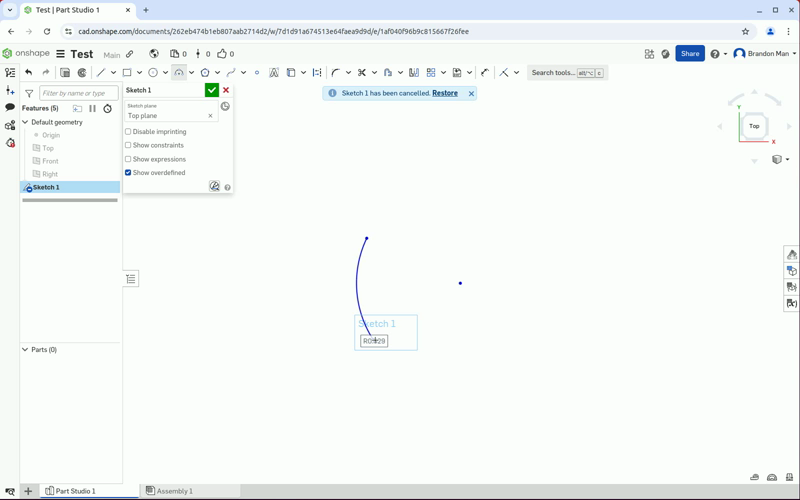
key_up(shift)
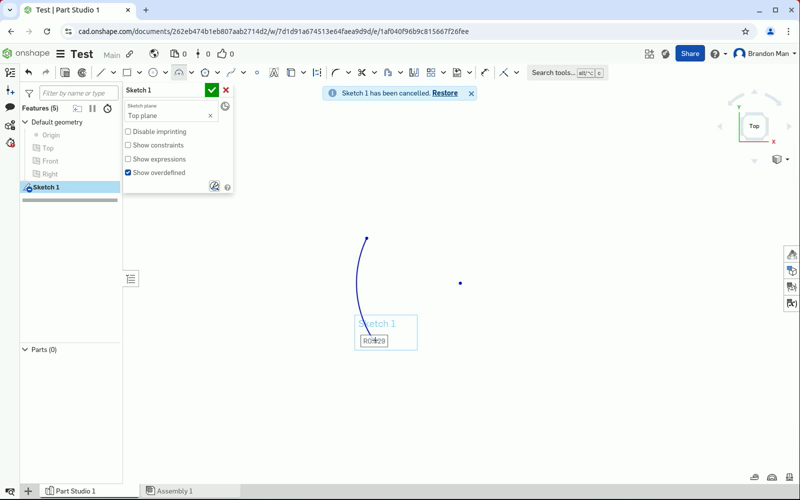
mouse_move(375, 342)
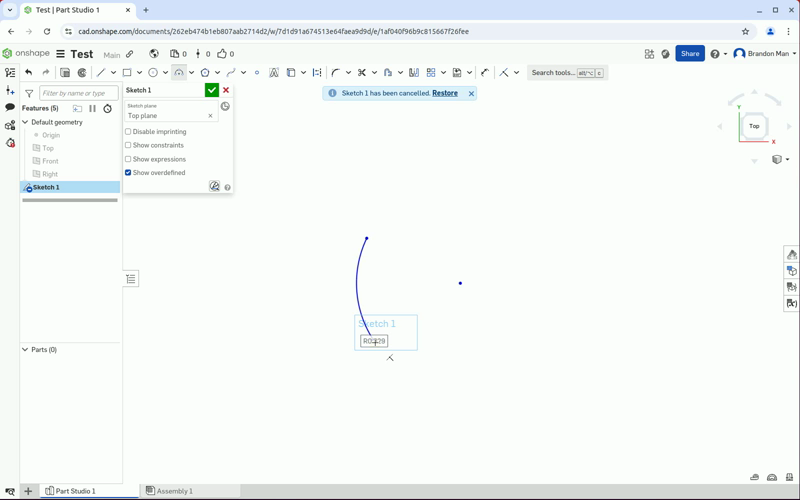
scroll(6)
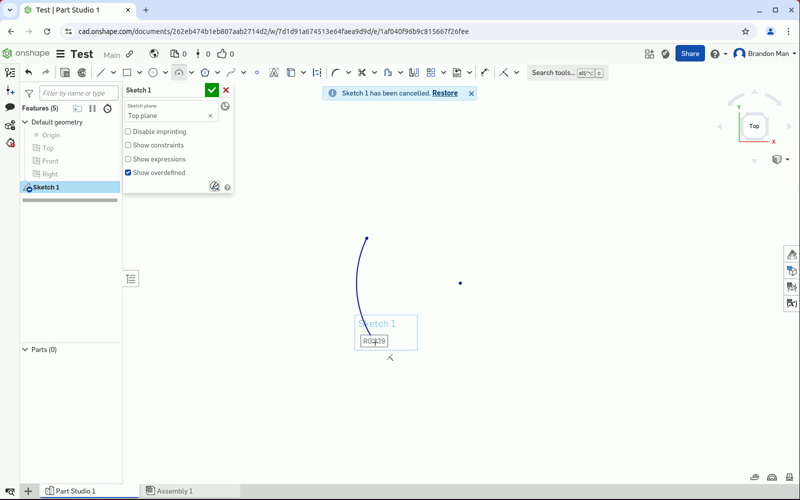
scroll(6)
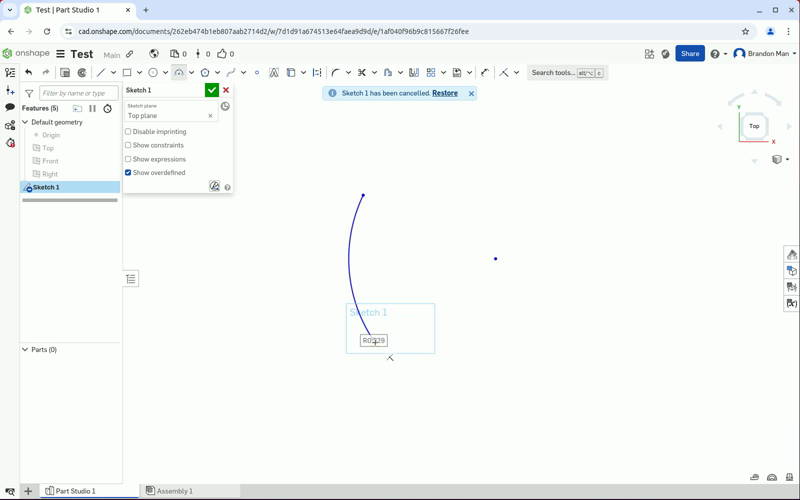
scroll(6)
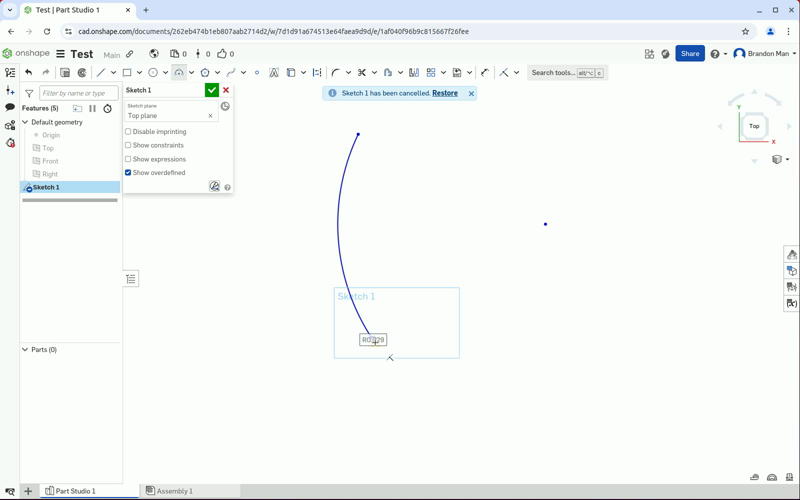
scroll(6)
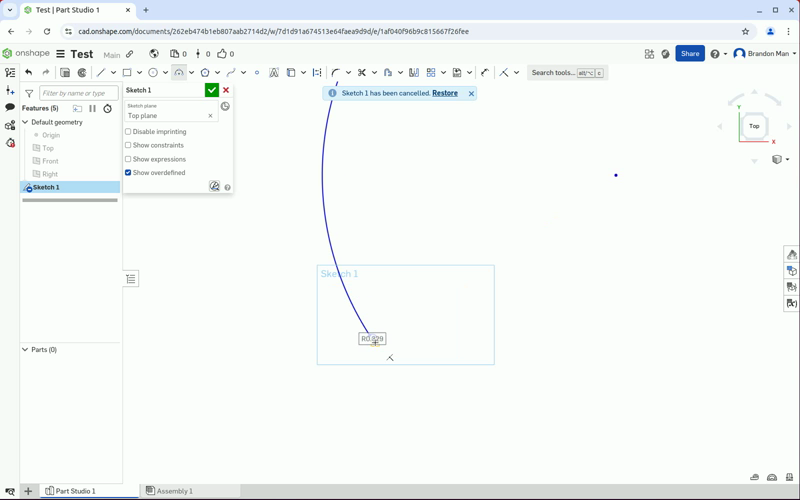
scroll(6)
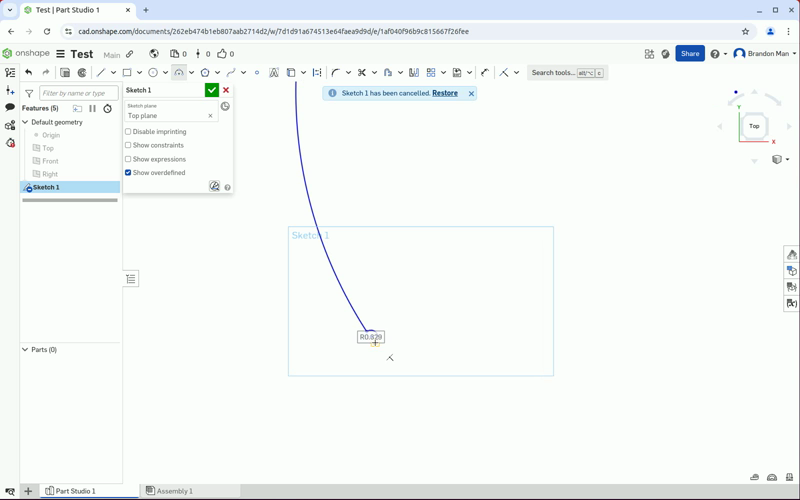
scroll(6)
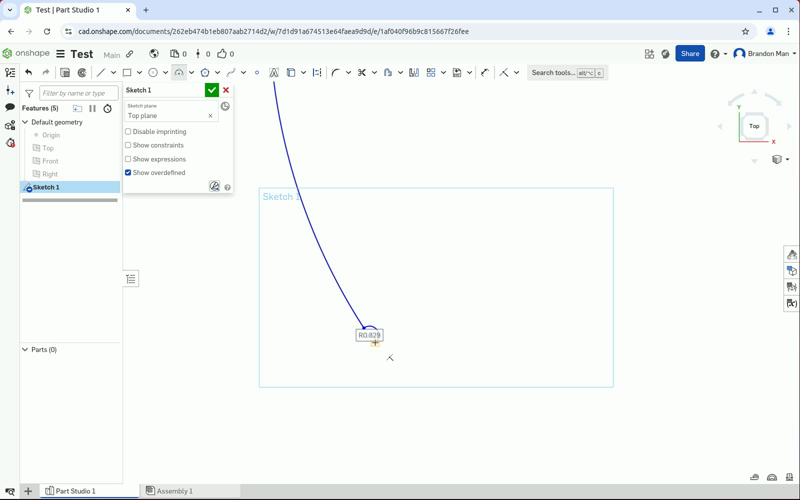
scroll(6)
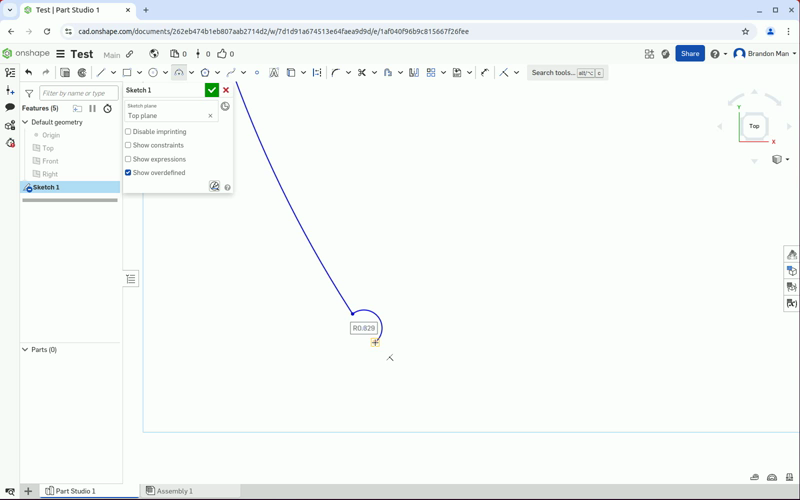
click(375, 342)
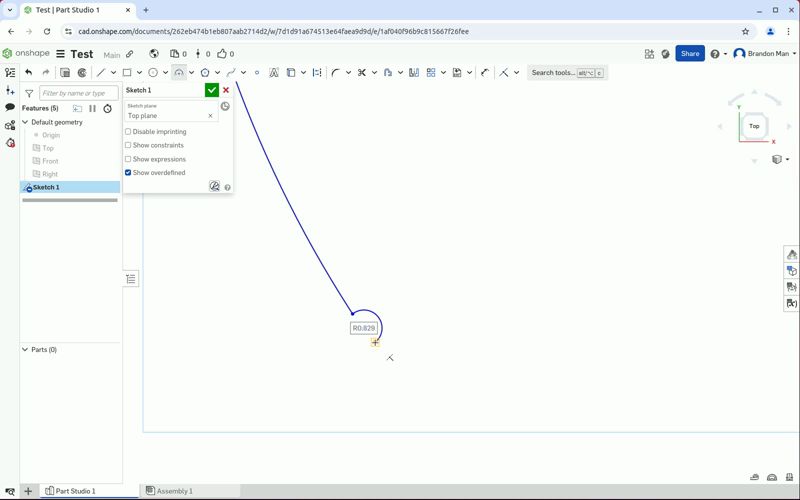
scroll(-6)
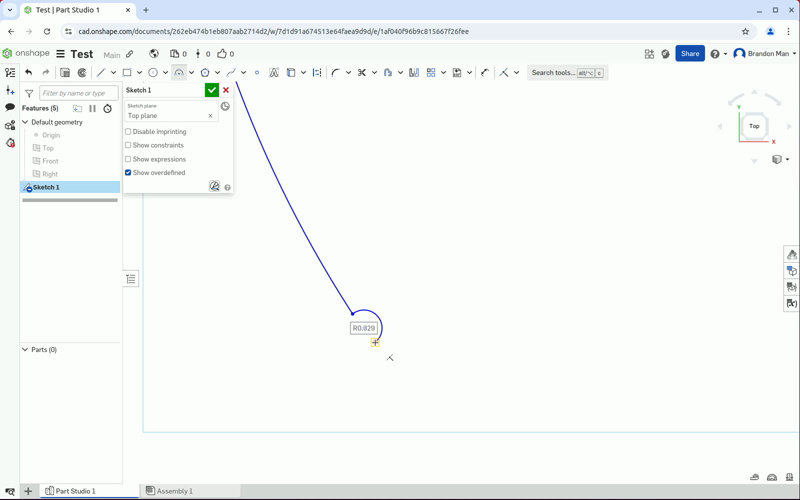
scroll(-6)
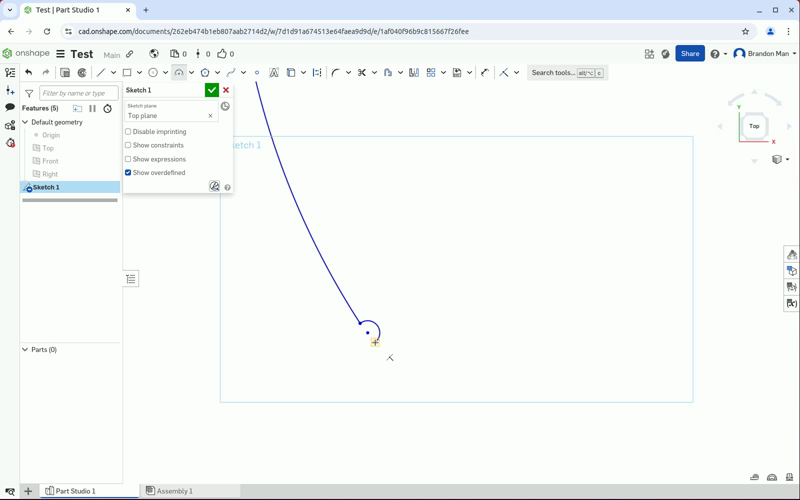
scroll(-6)
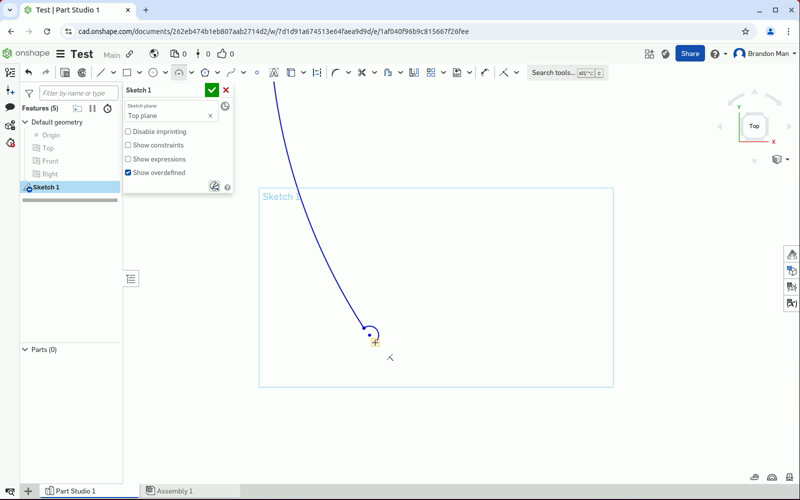
scroll(-6)
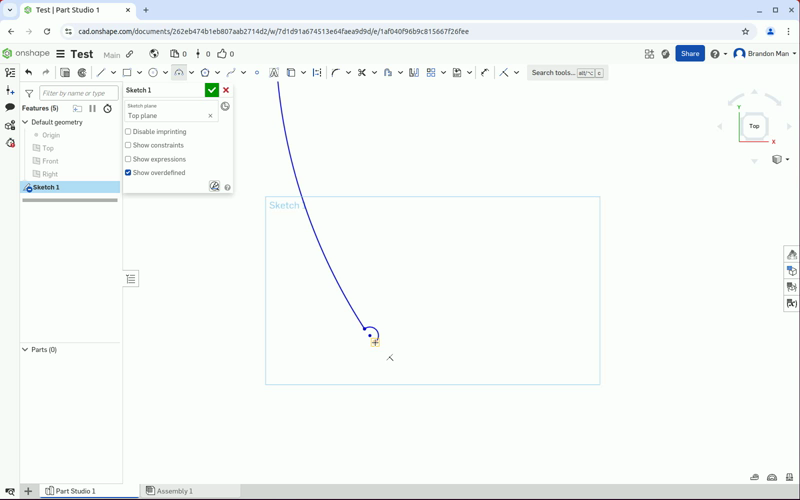
scroll(-6)
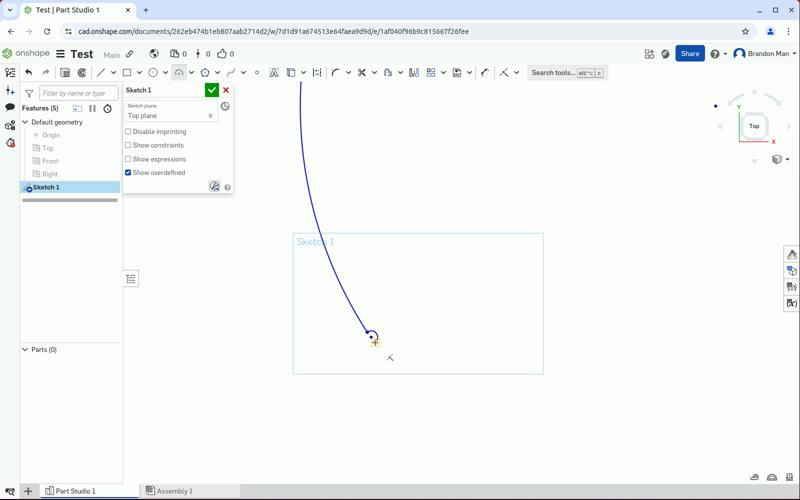
scroll(-6)
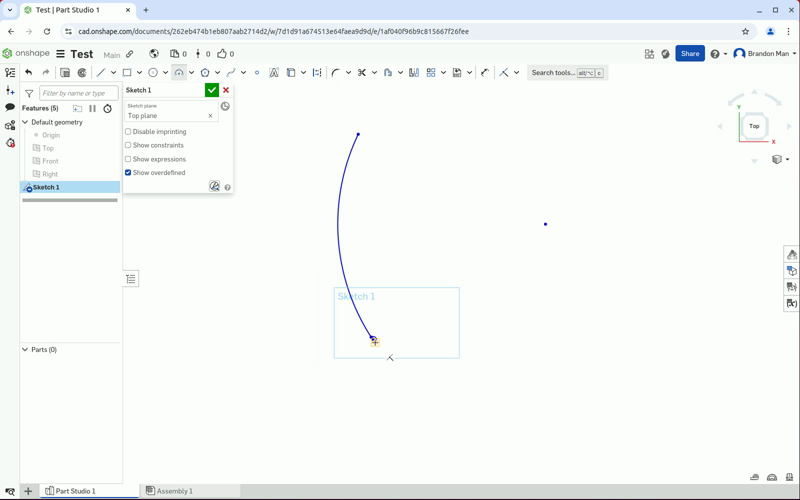
scroll(-6)
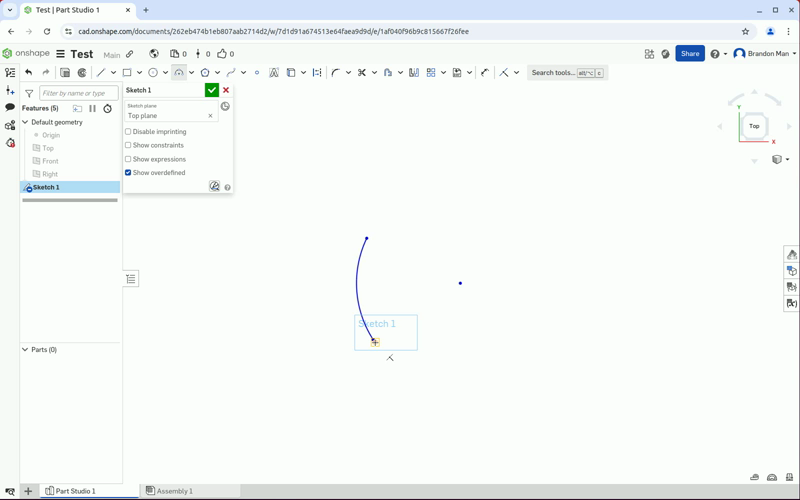
key_down(shift)
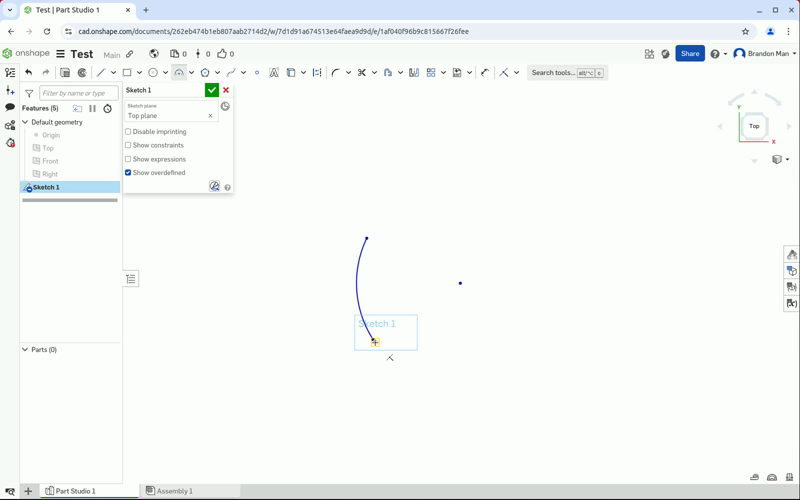
mouse_move(466, 385)
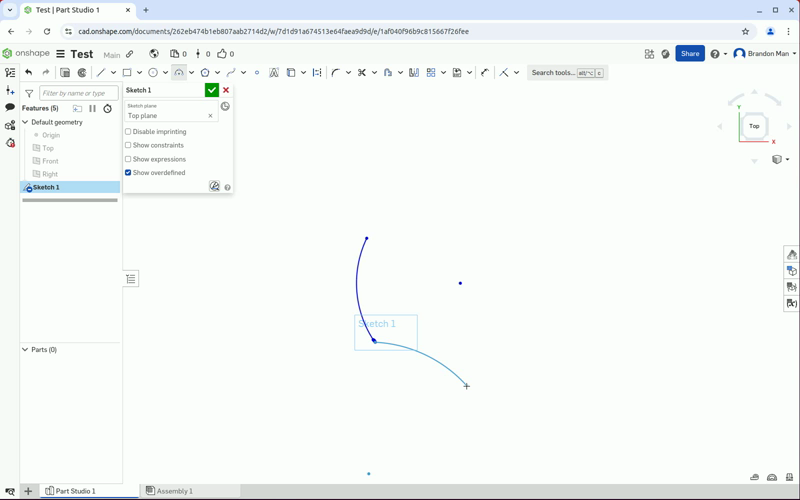
click(466, 385)
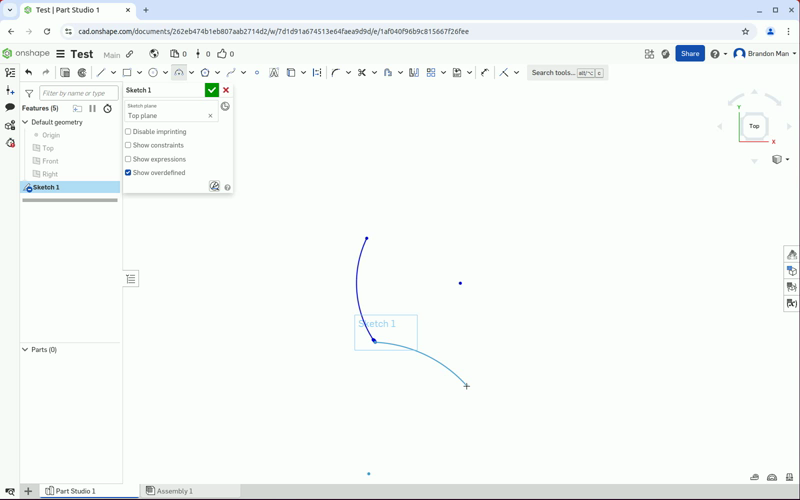
mouse_move(415, 375)
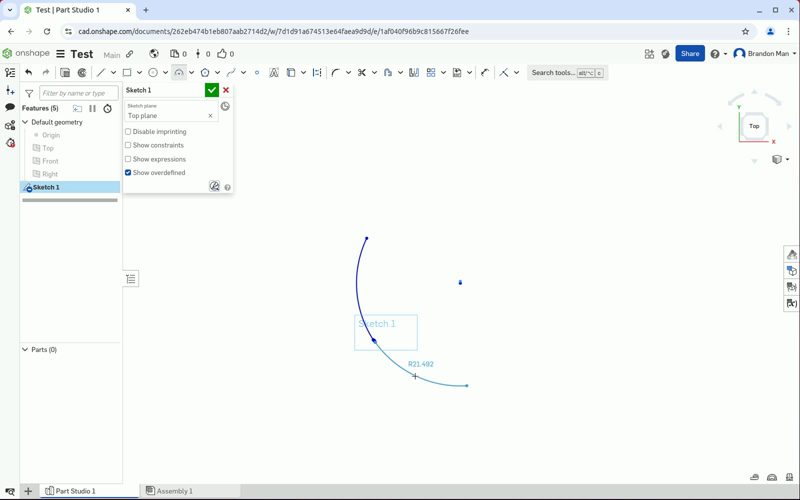
click(415, 375)
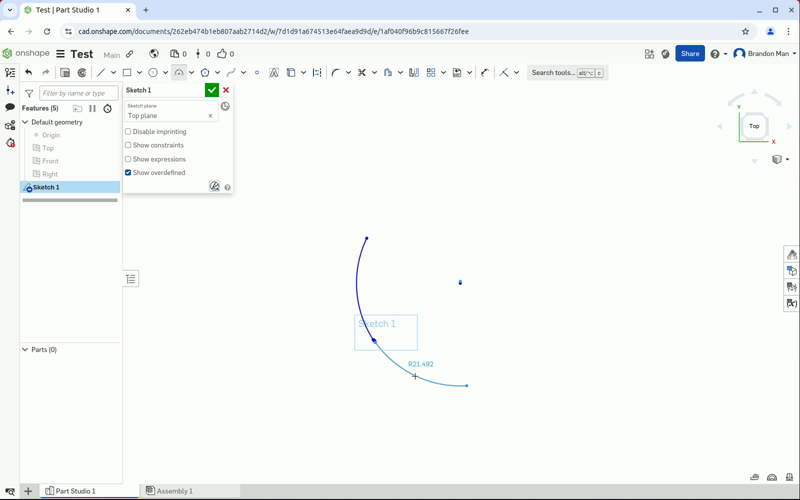
key_up(shift)
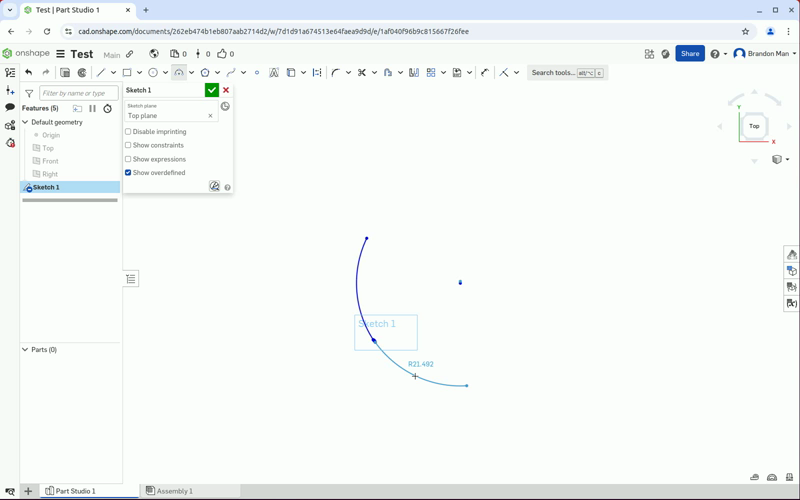
mouse_move(466, 385)
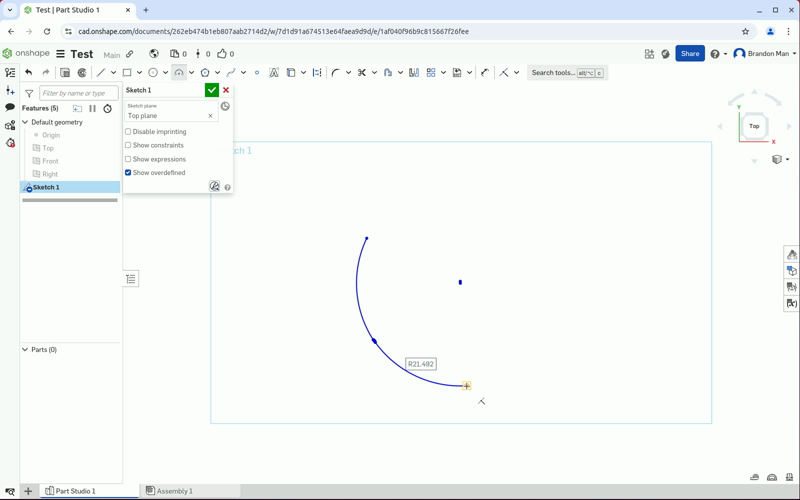
click(466, 385)
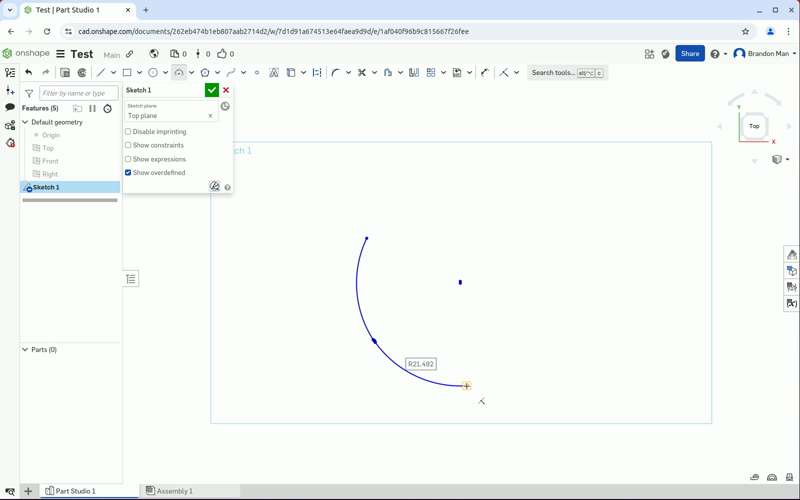
key_down(shift)
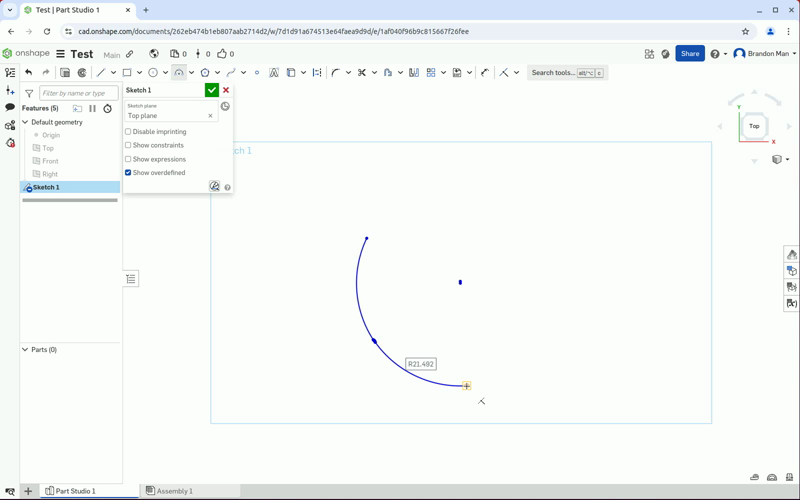
mouse_move(468, 385)
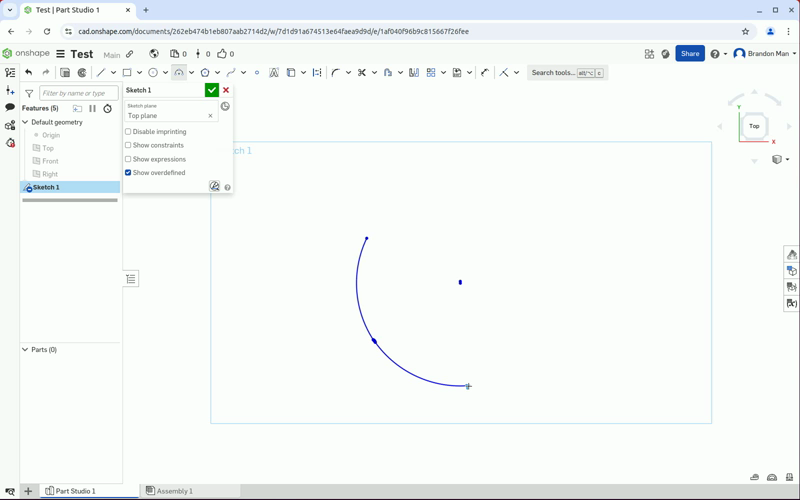
scroll(6)
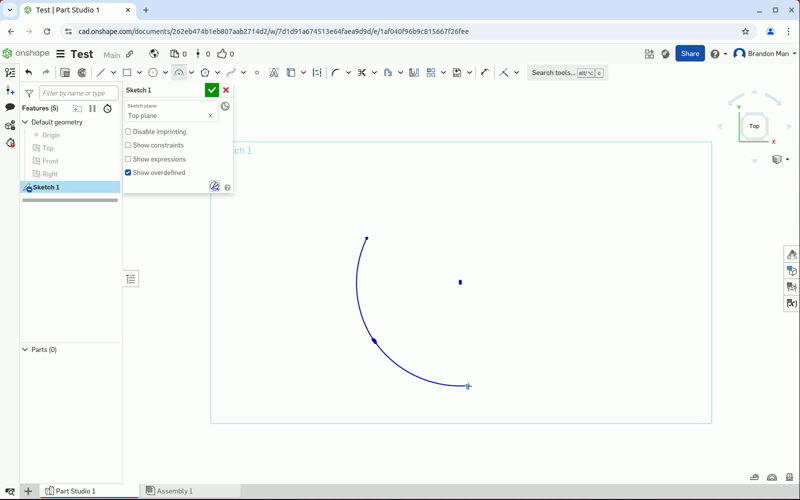
scroll(6)
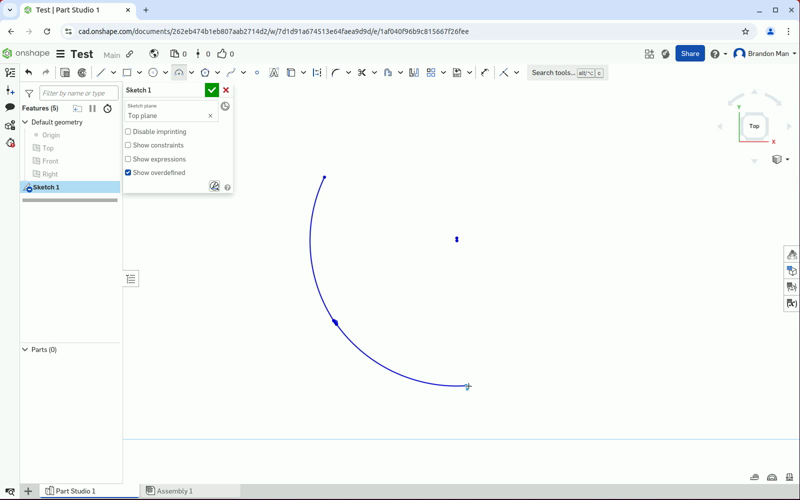
scroll(6)
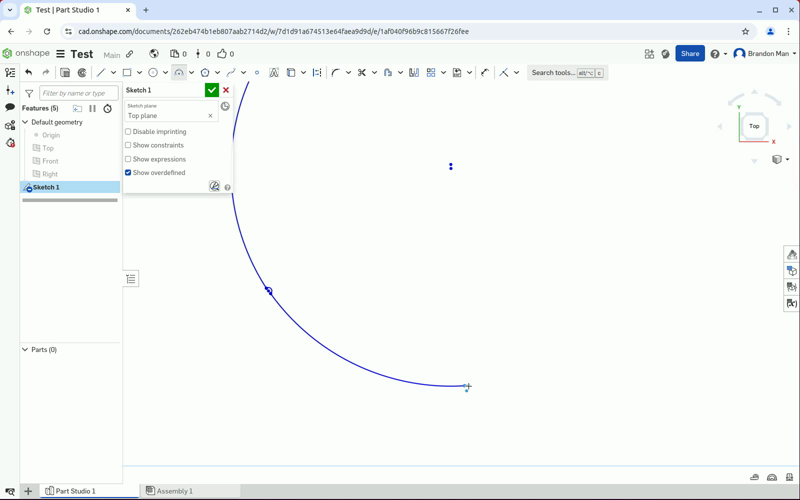
scroll(6)
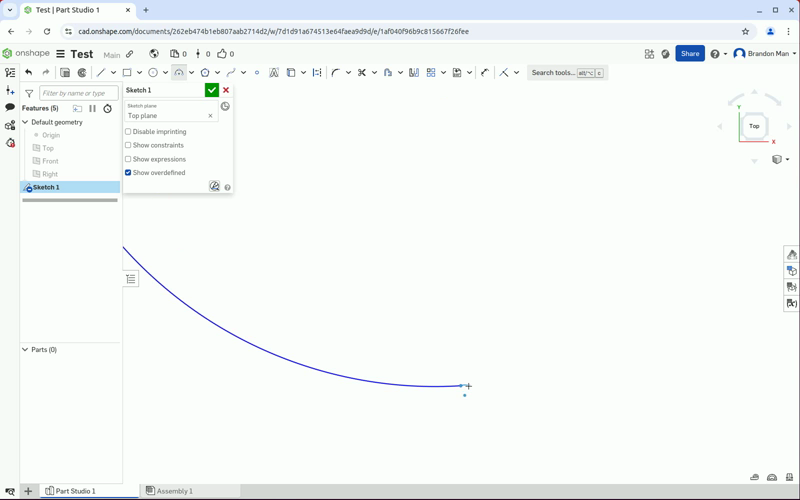
scroll(6)
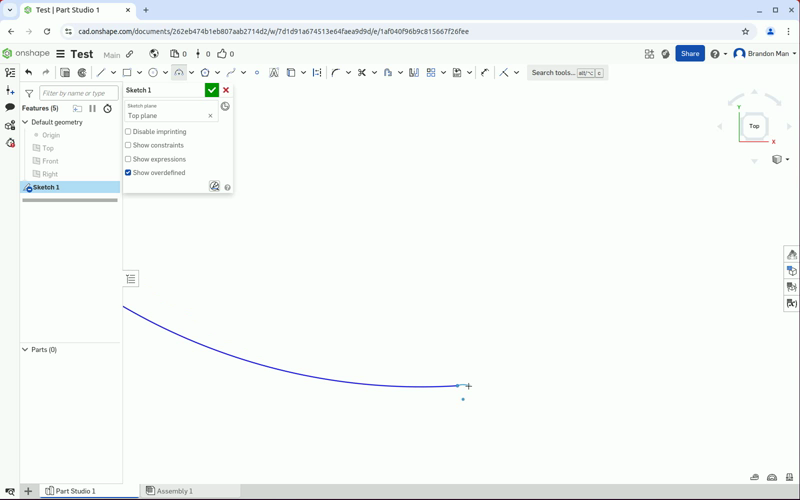
scroll(6)
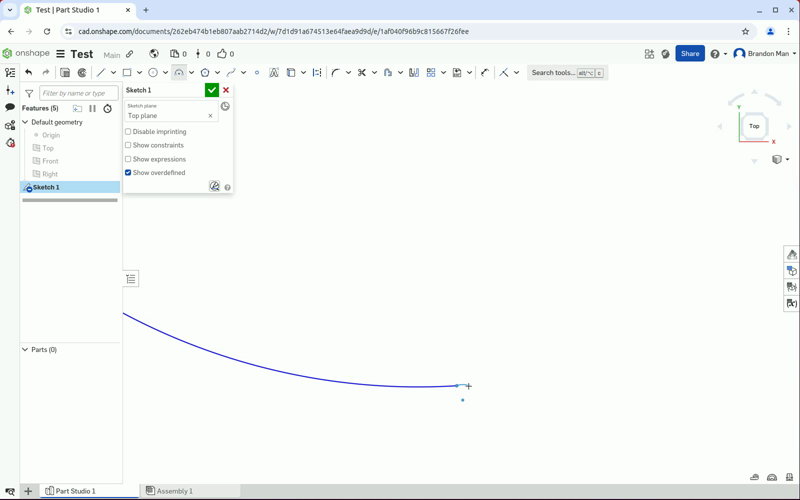
scroll(6)
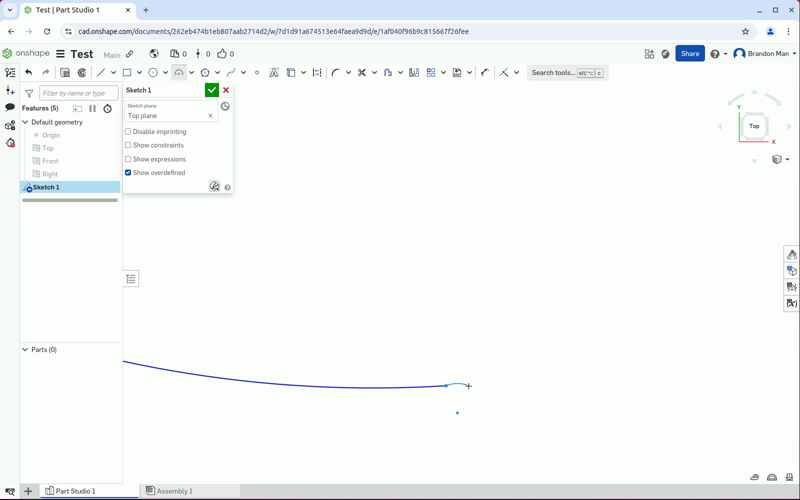
click(468, 385)
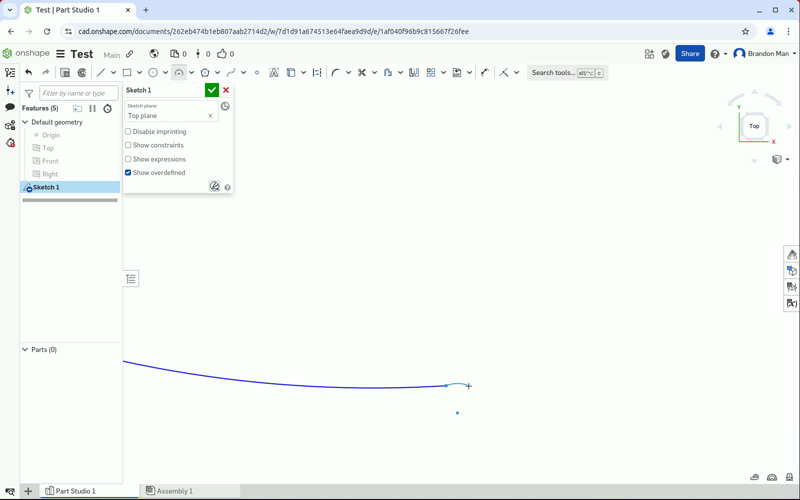
scroll(-6)
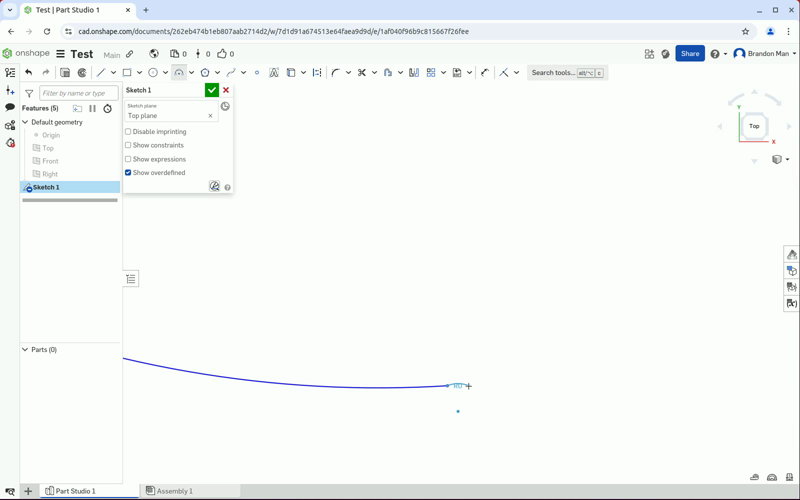
scroll(-6)
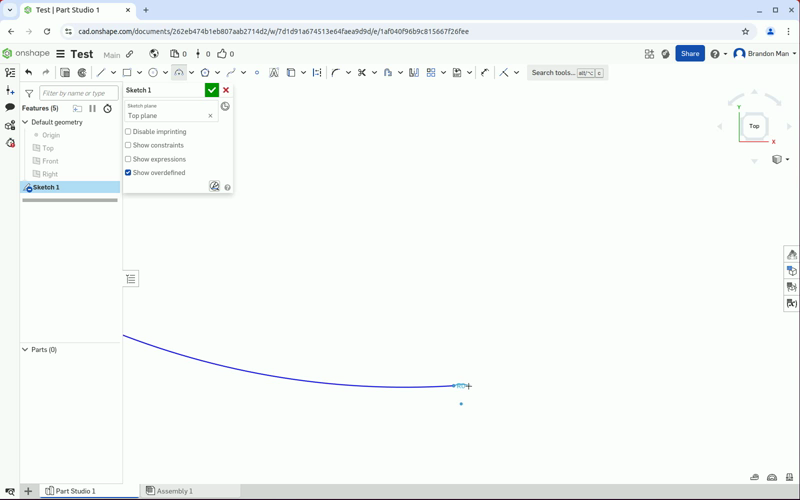
scroll(-6)
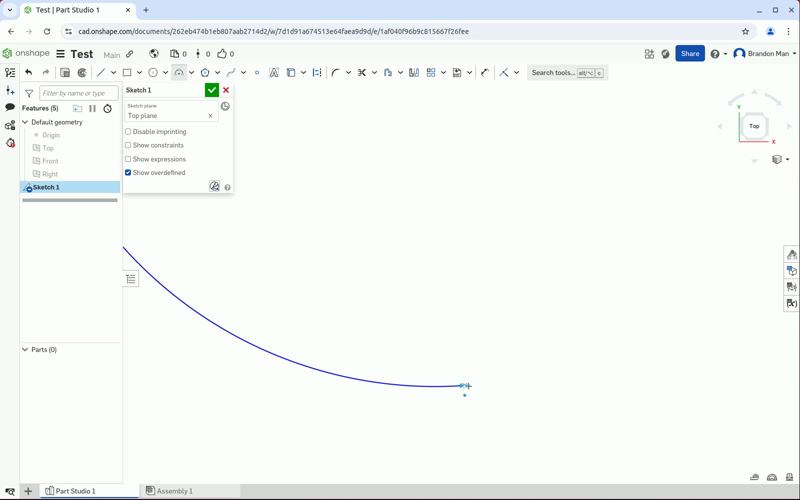
scroll(-6)
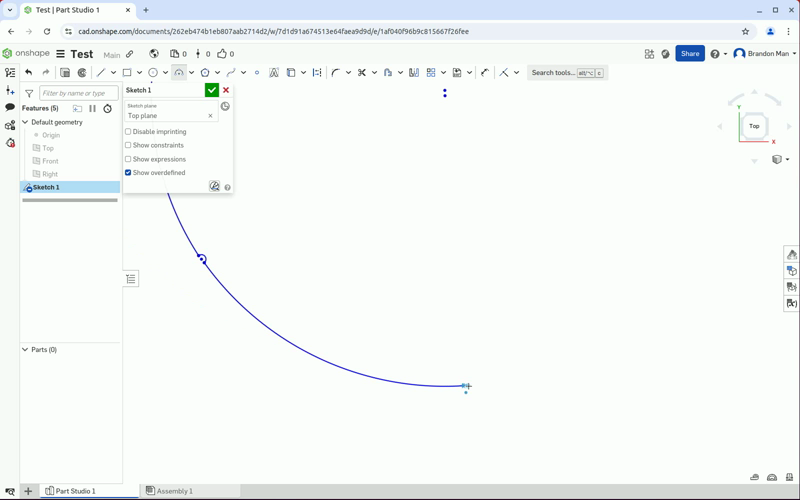
scroll(-6)
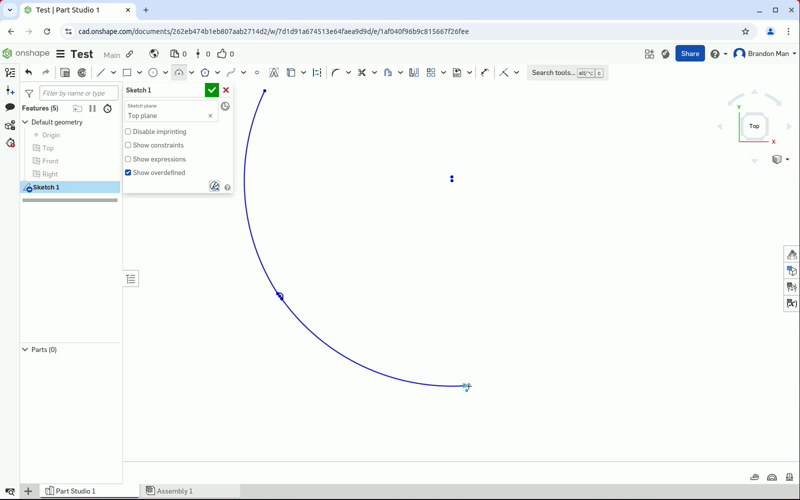
scroll(-6)
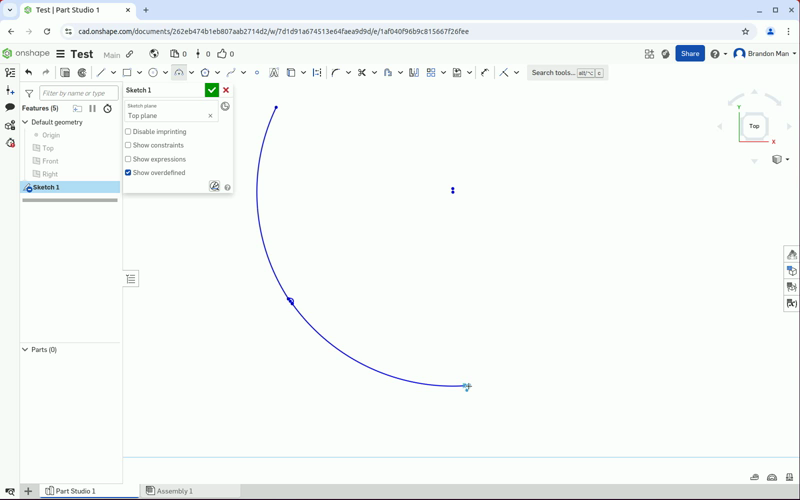
scroll(-6)
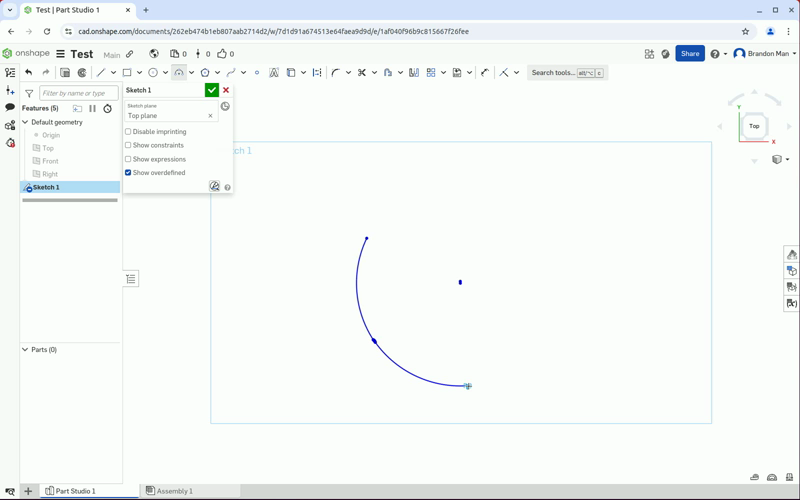
mouse_move(467, 384)
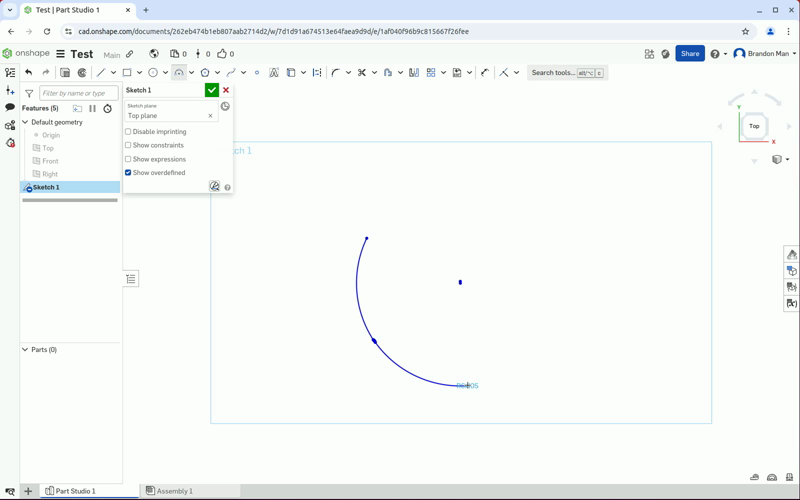
scroll(6)
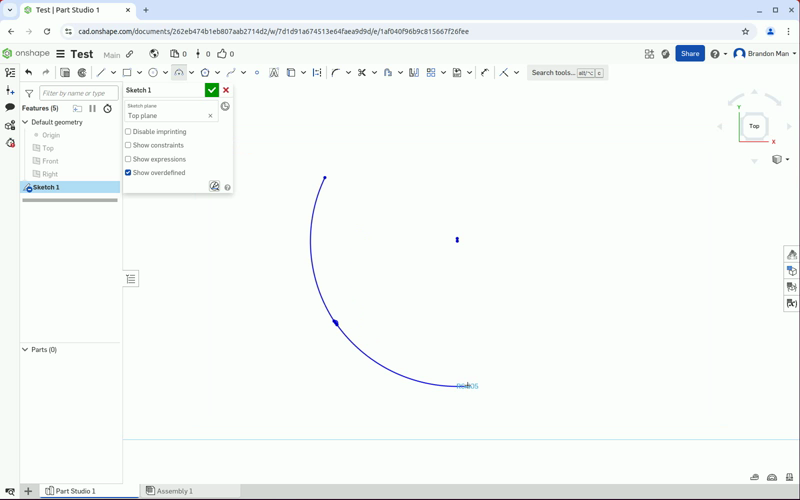
scroll(6)
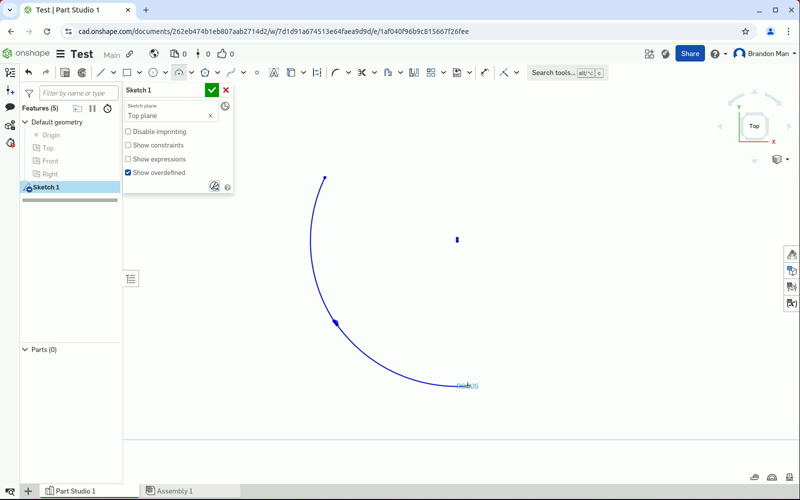
scroll(6)
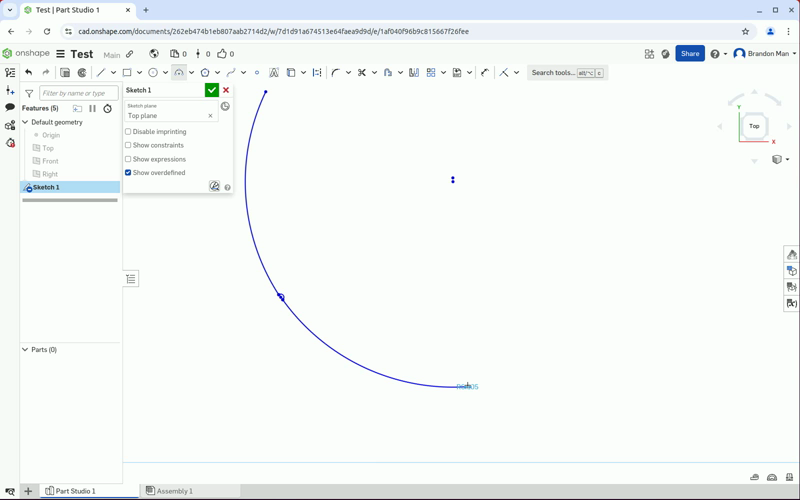
scroll(6)
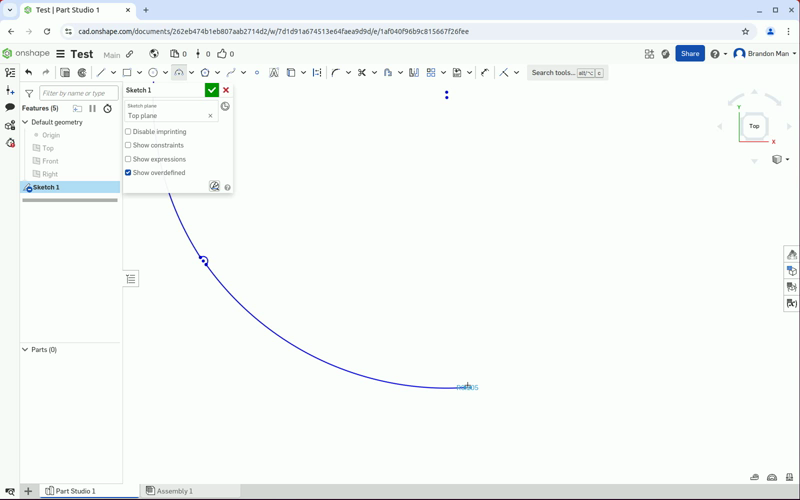
scroll(6)
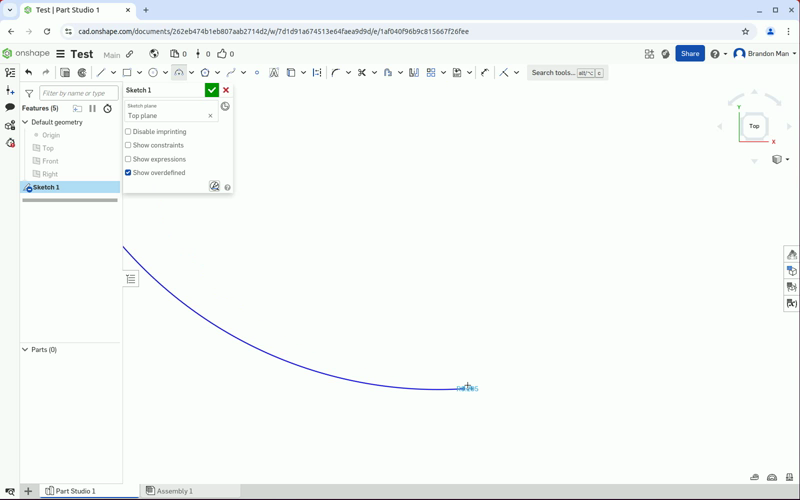
scroll(6)
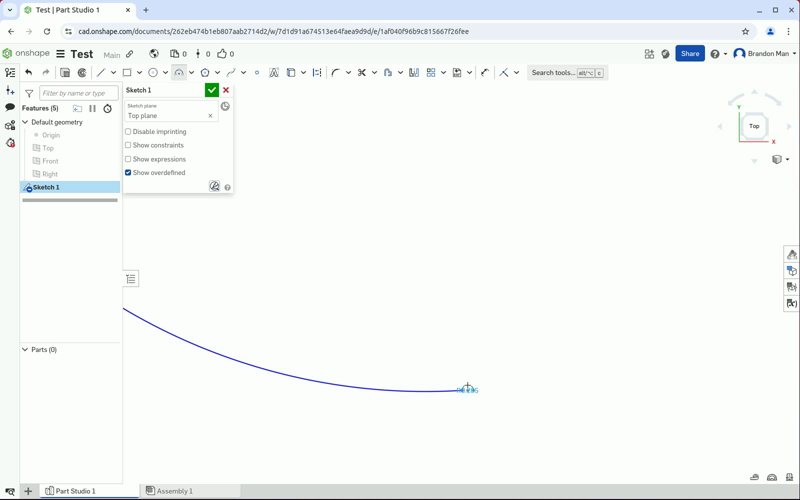
scroll(6)
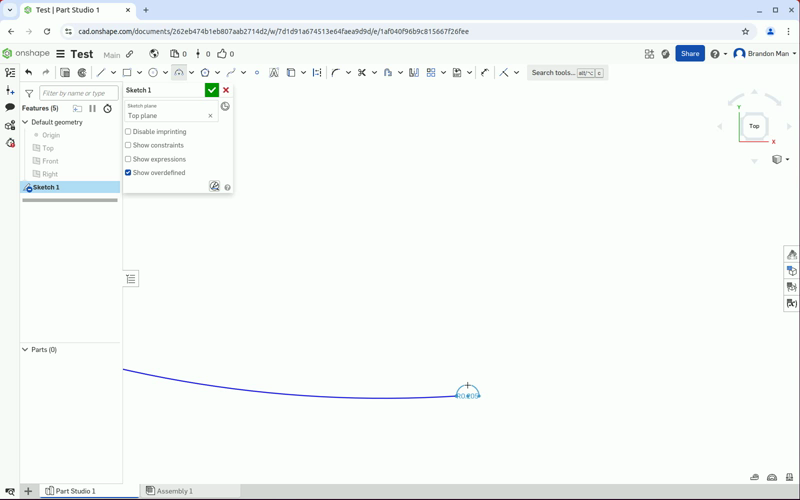
click(467, 384)
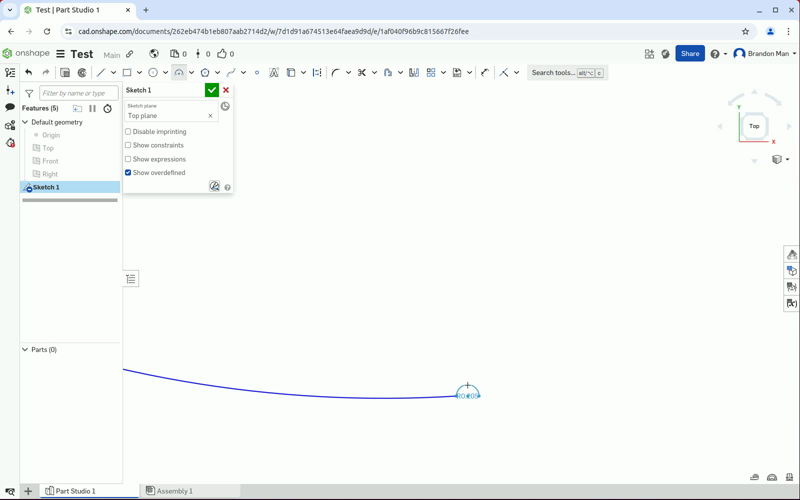
scroll(-6)
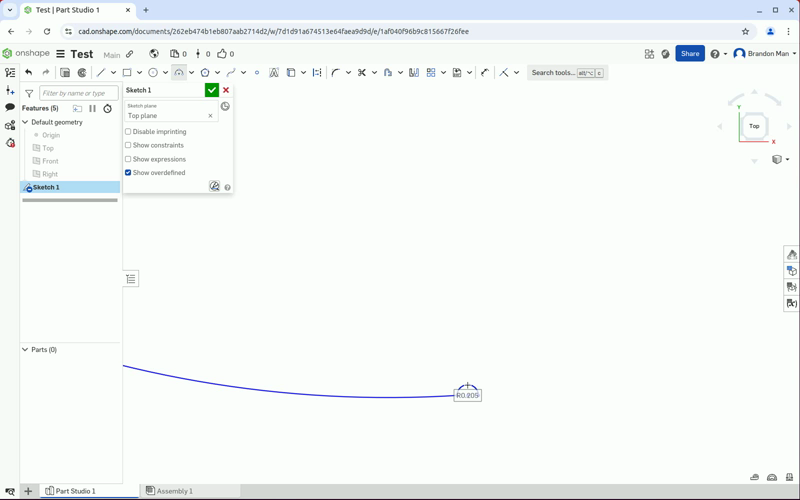
scroll(-6)
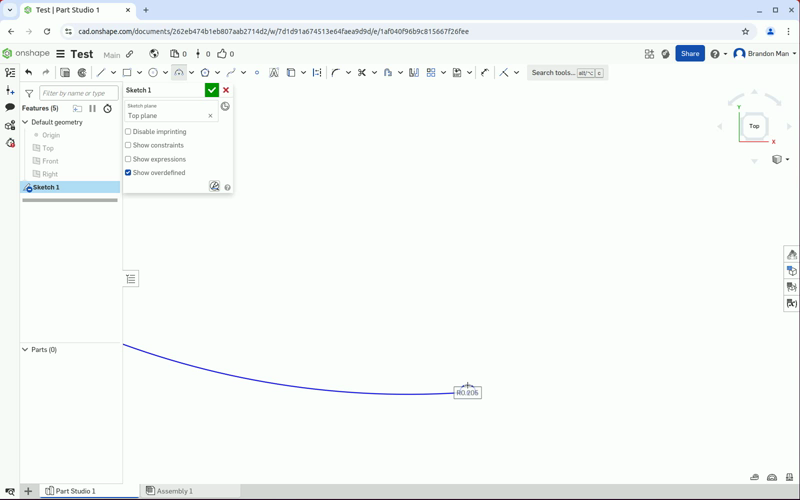
scroll(-6)
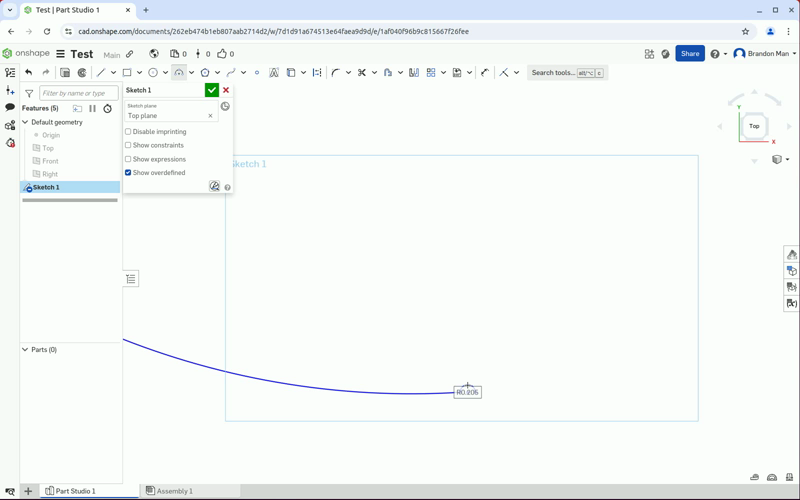
scroll(-6)
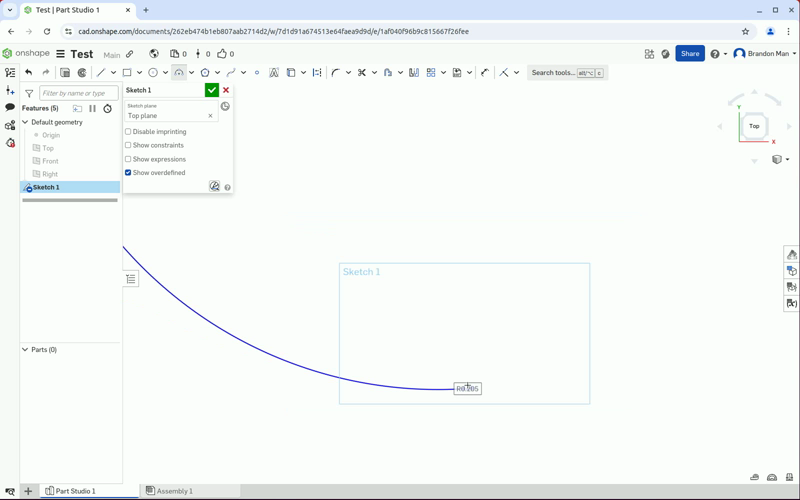
scroll(-6)
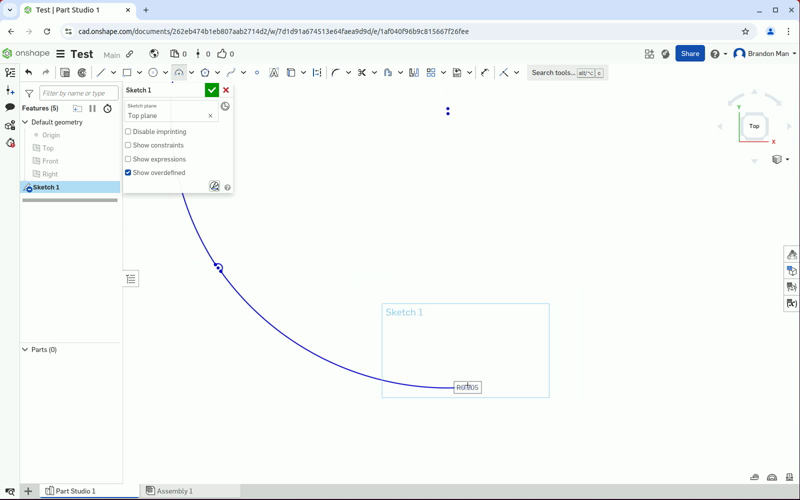
scroll(-6)
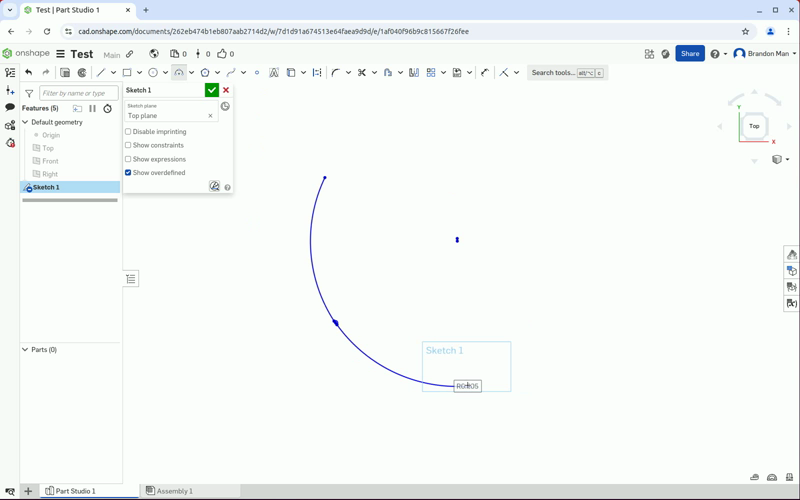
scroll(-6)
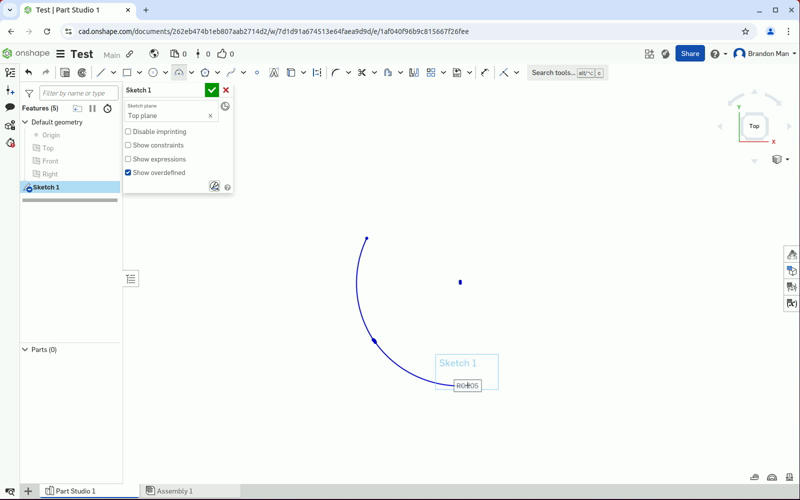
key_up(shift)
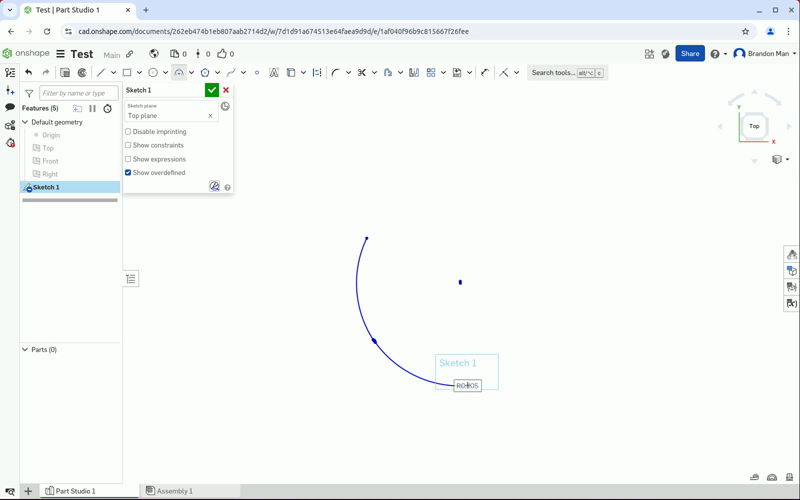
mouse_move(468, 385)
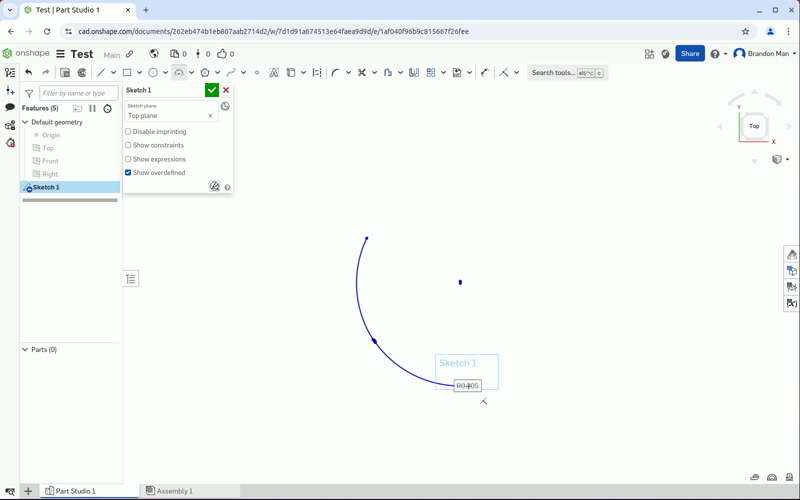
scroll(6)
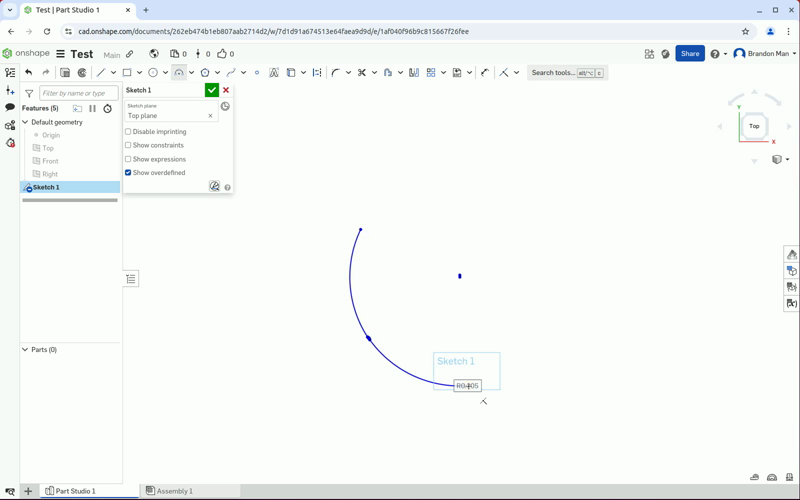
scroll(6)
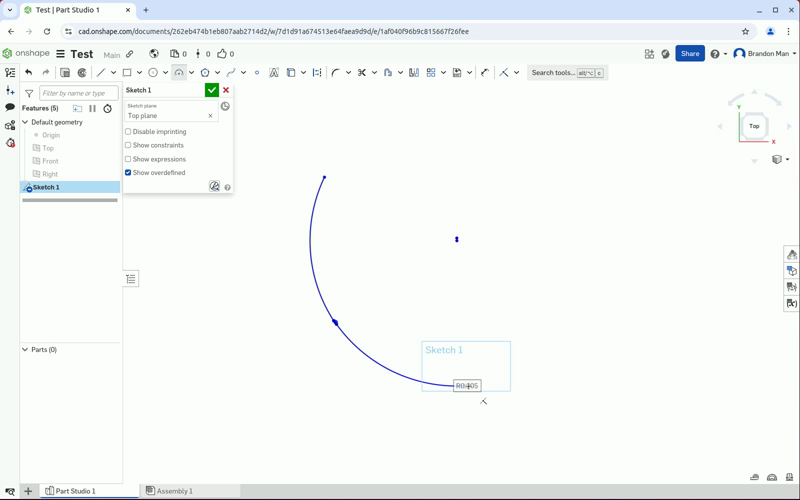
scroll(6)
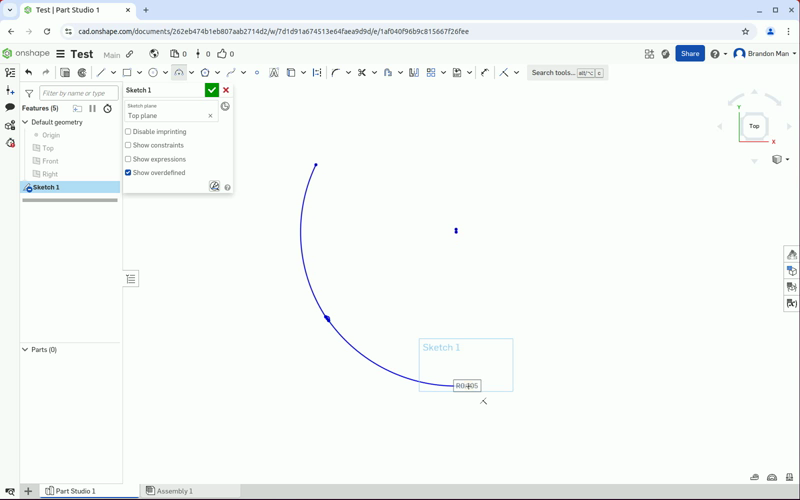
scroll(6)
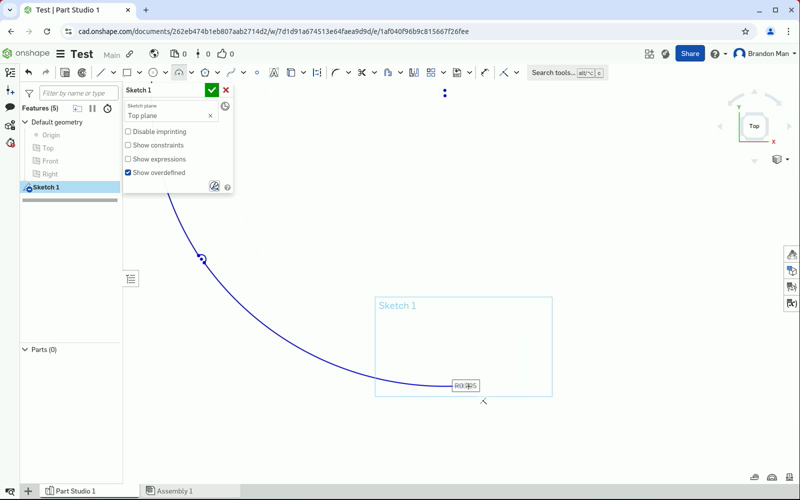
scroll(6)
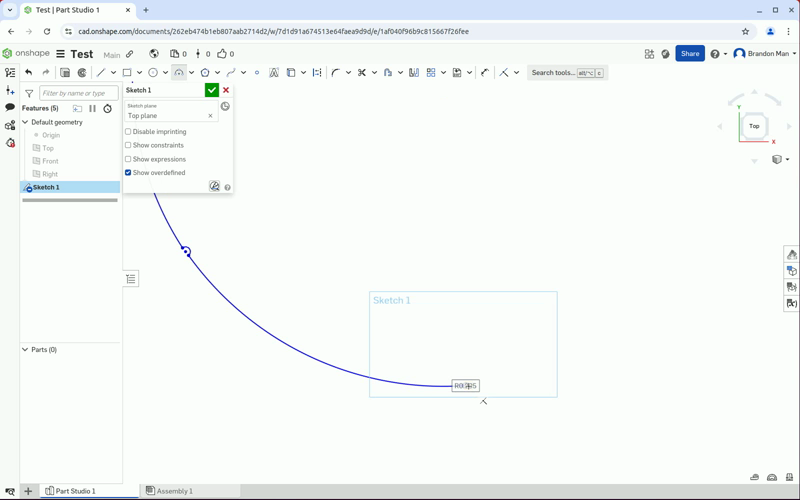
scroll(6)
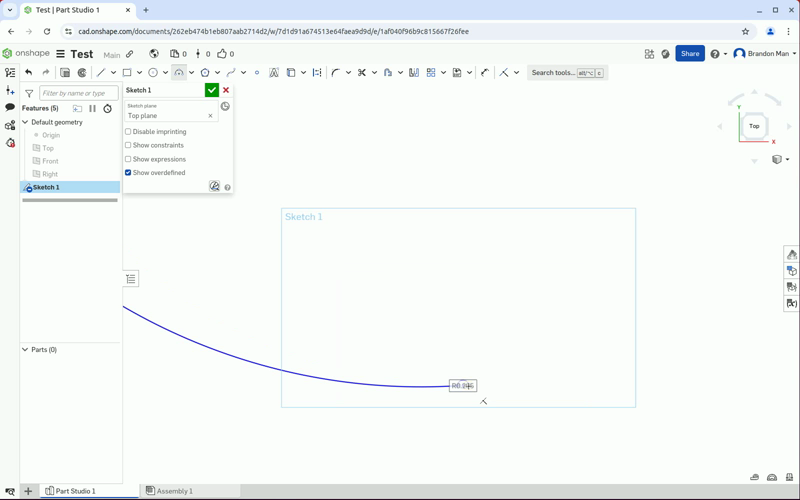
scroll(6)
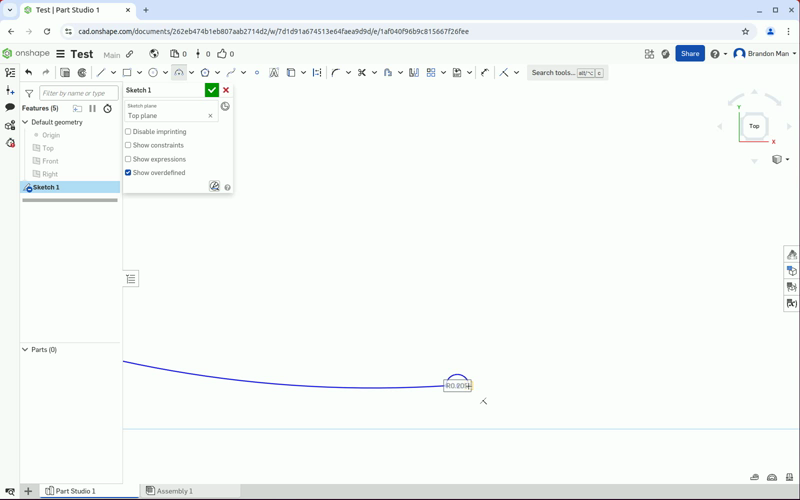
click(468, 385)
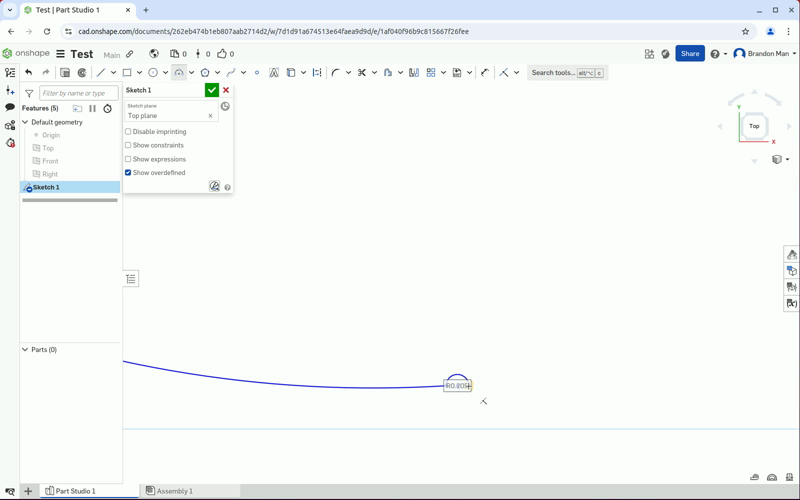
scroll(-6)
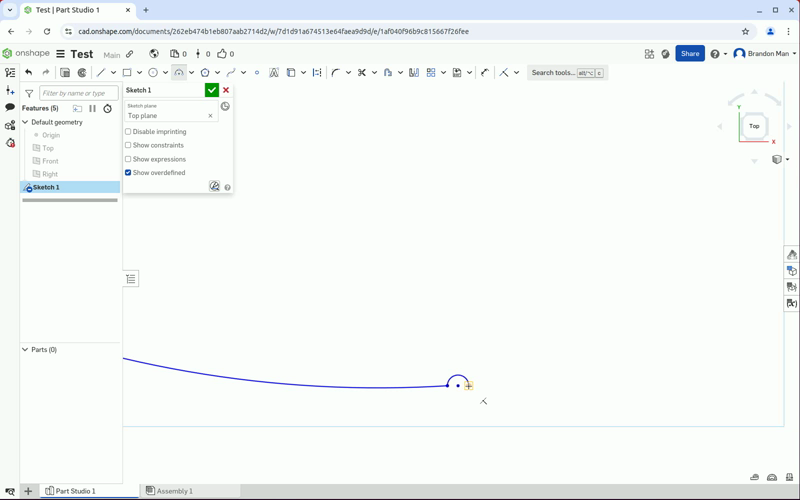
scroll(-6)
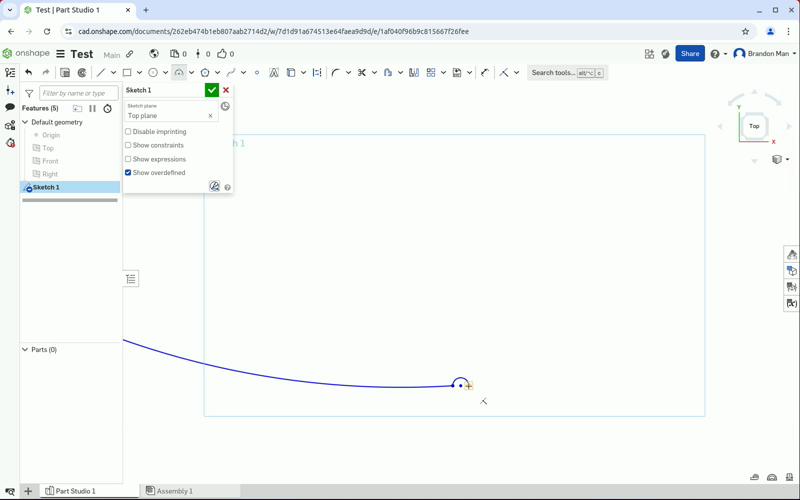
scroll(-6)
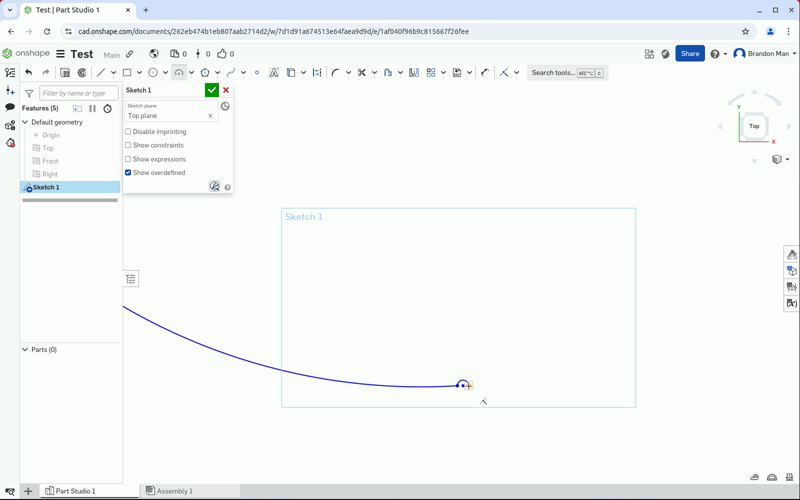
scroll(-6)
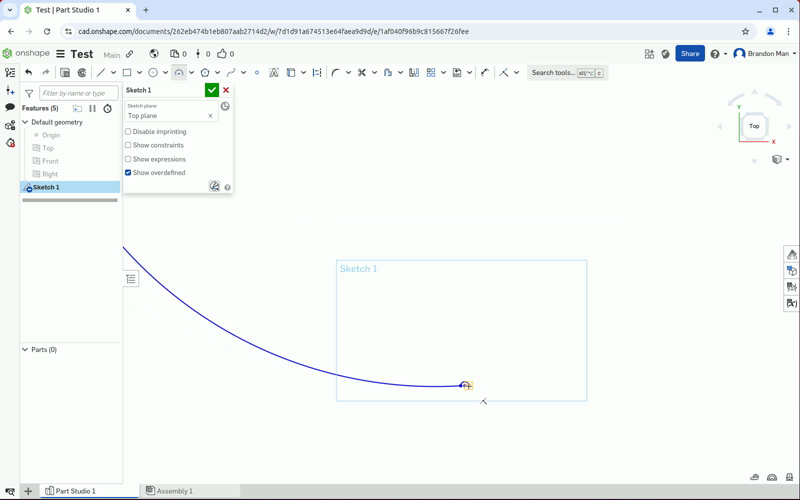
scroll(-6)
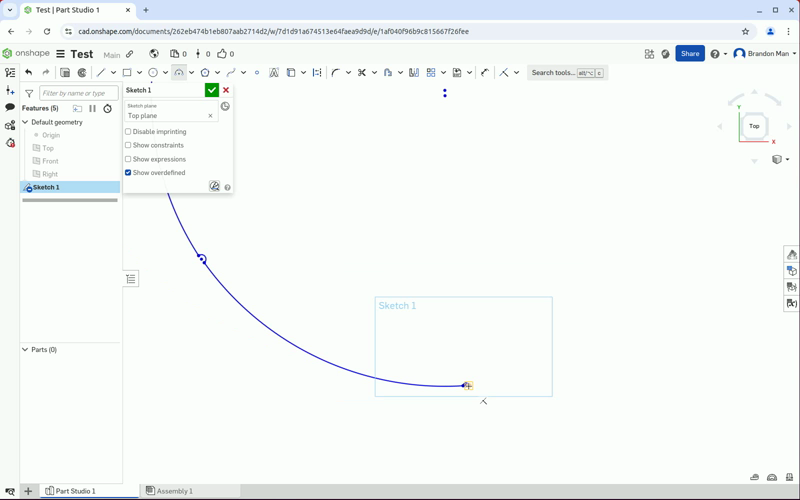
scroll(-6)
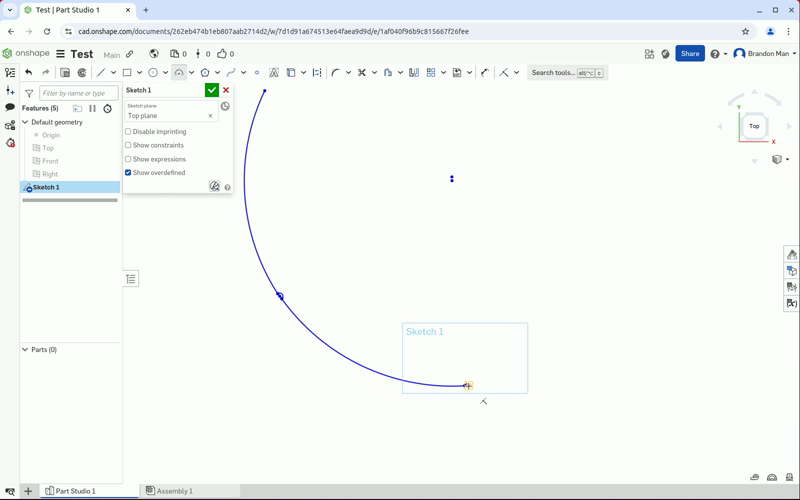
scroll(-6)
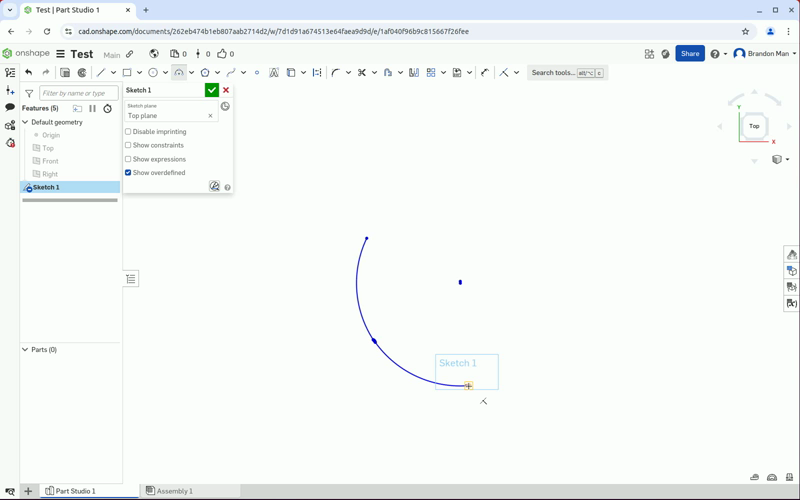
key_down(shift)
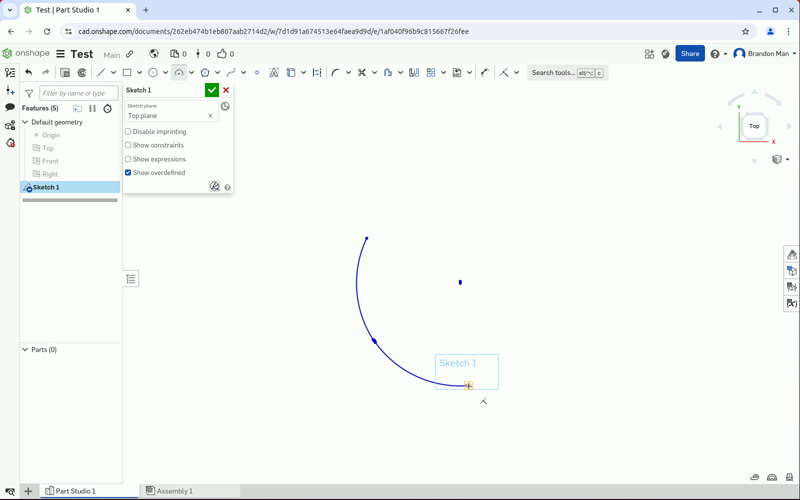
mouse_move(553, 329)
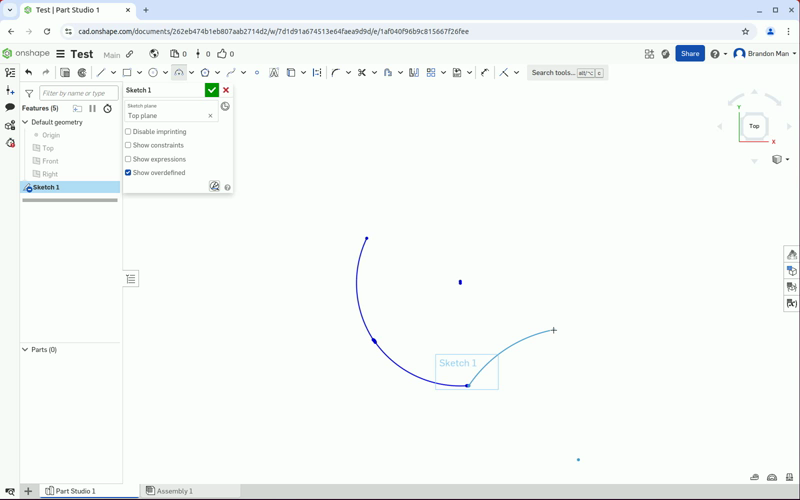
click(553, 329)
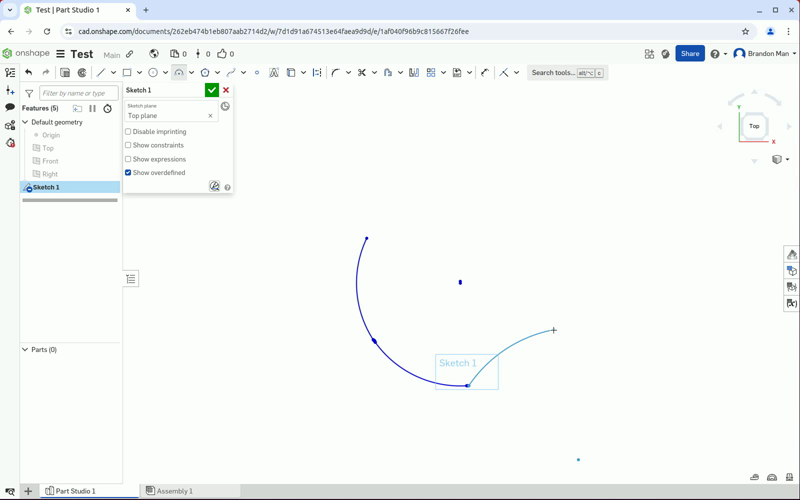
mouse_move(518, 369)
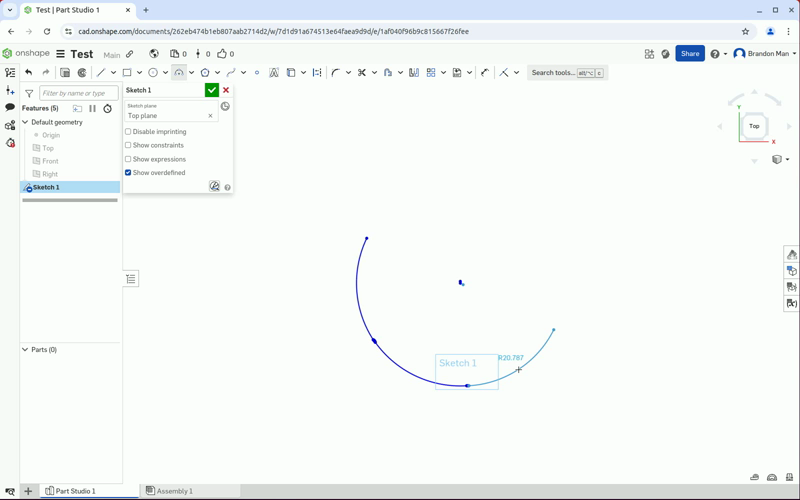
click(518, 369)
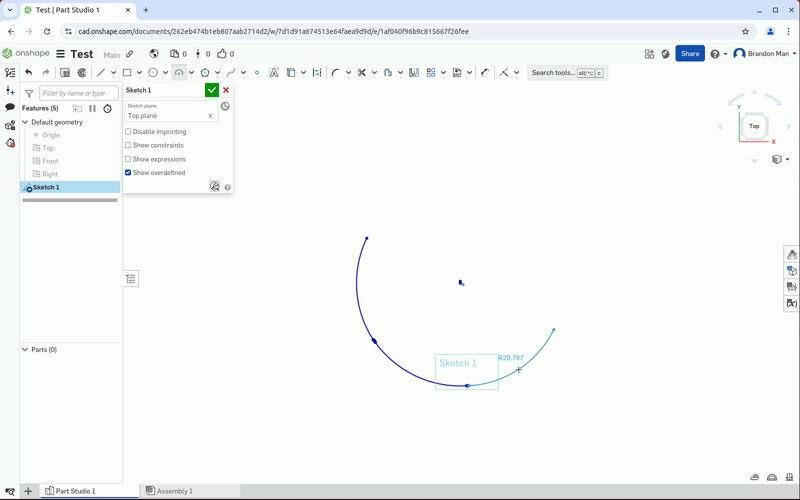
key_up(shift)
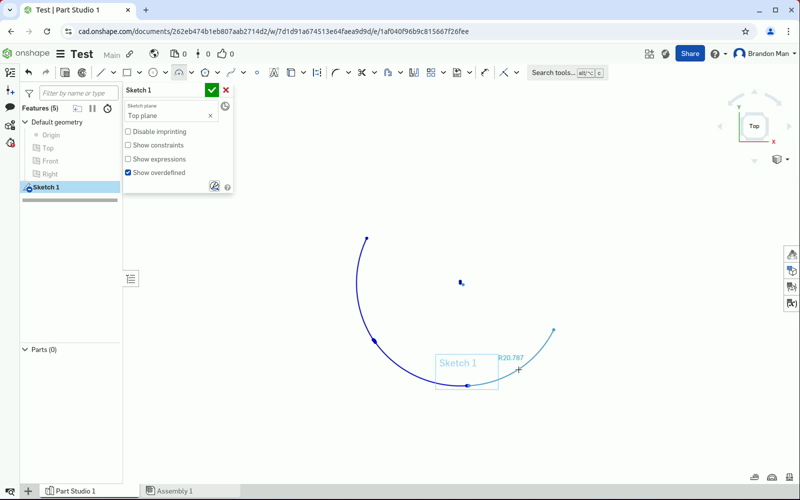
mouse_move(553, 329)
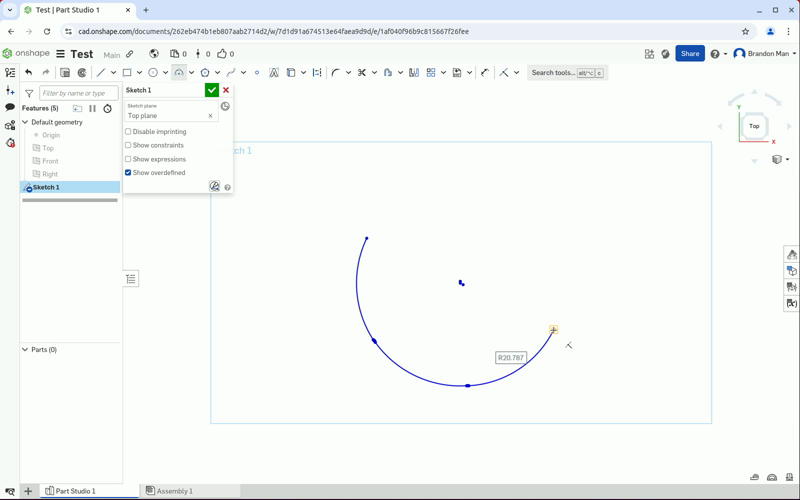
click(553, 329)
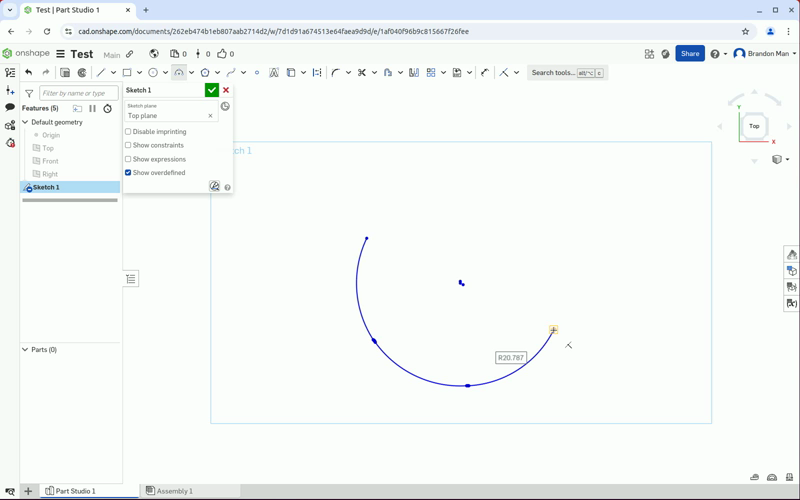
key_down(shift)
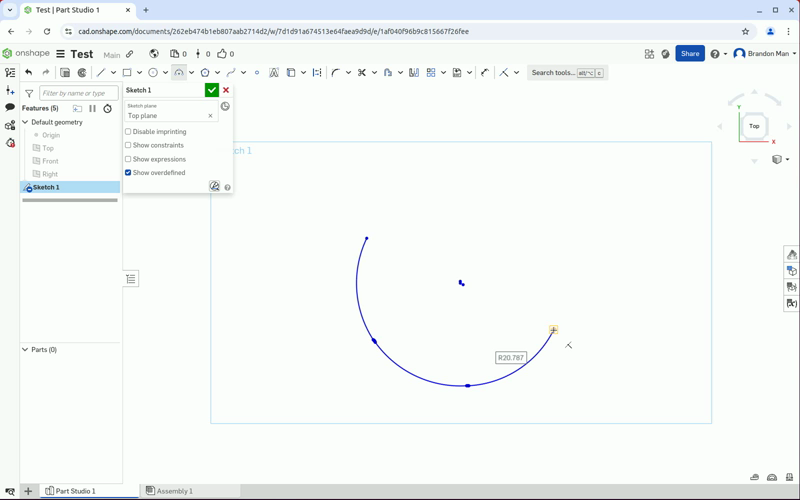
mouse_move(553, 327)
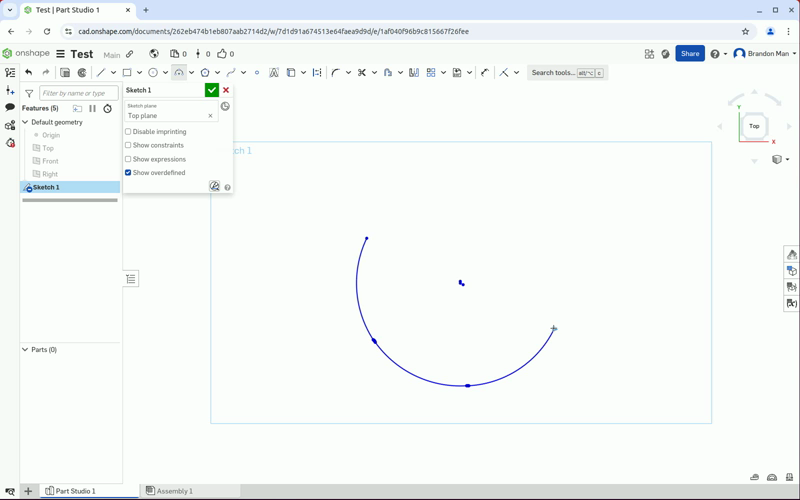
scroll(6)
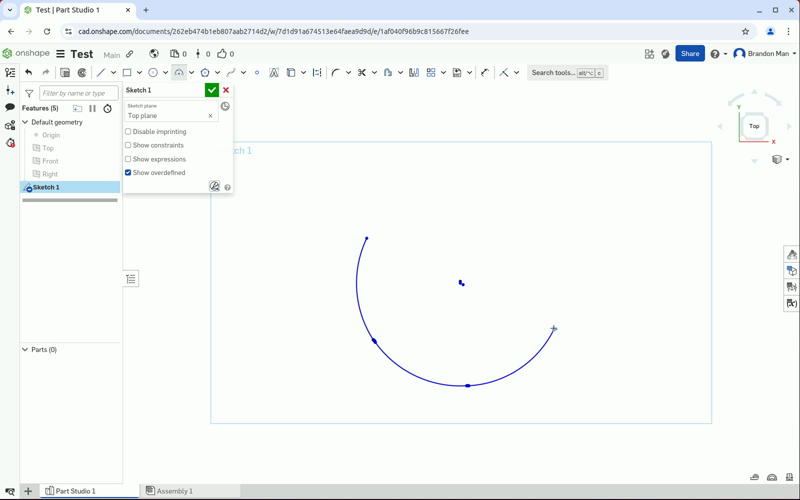
scroll(6)
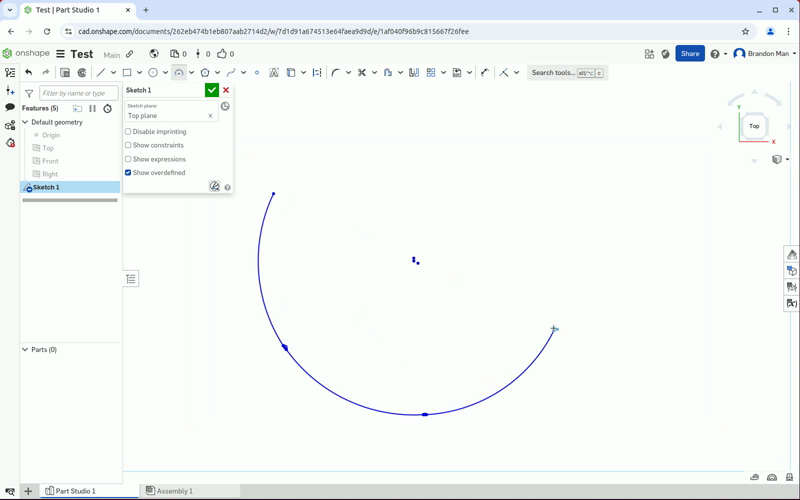
scroll(6)
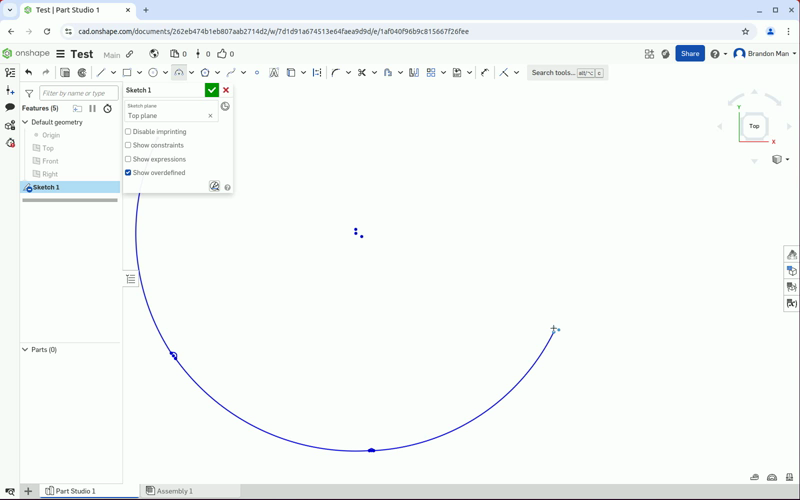
scroll(6)
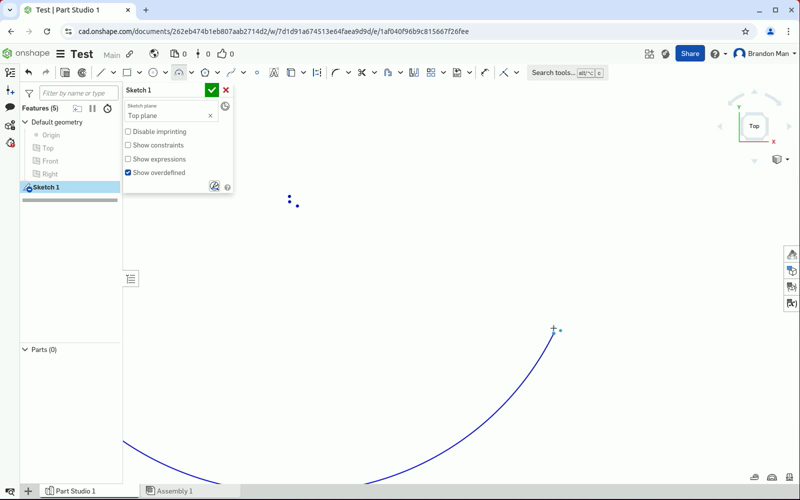
scroll(6)
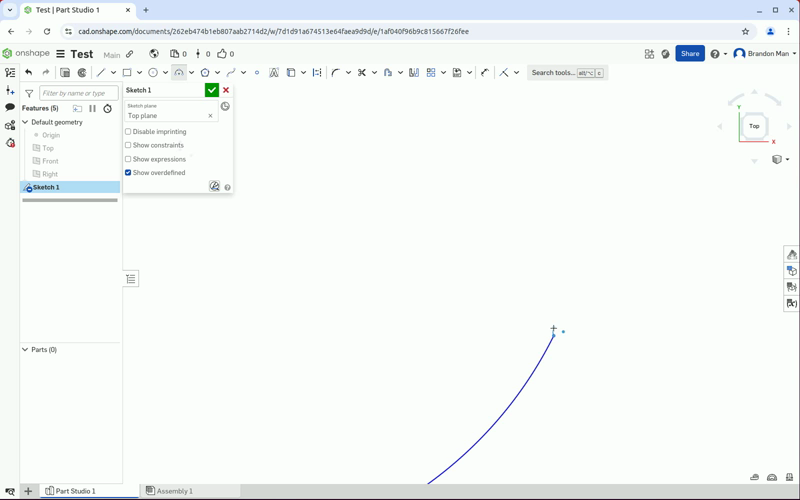
scroll(6)
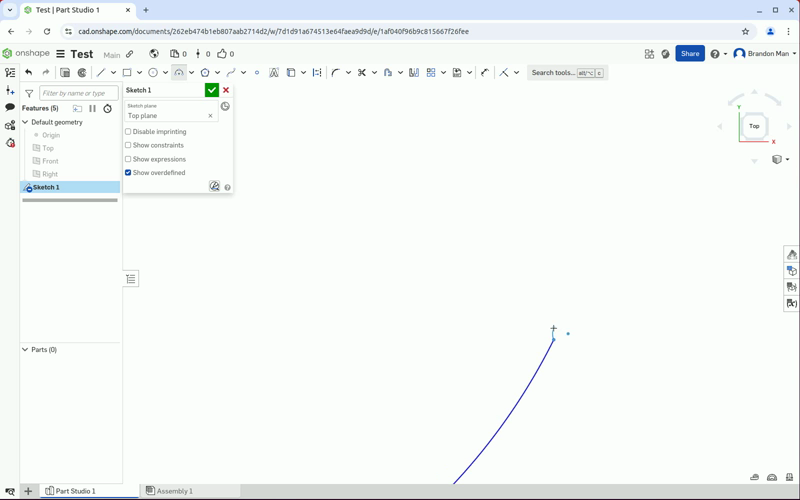
scroll(6)
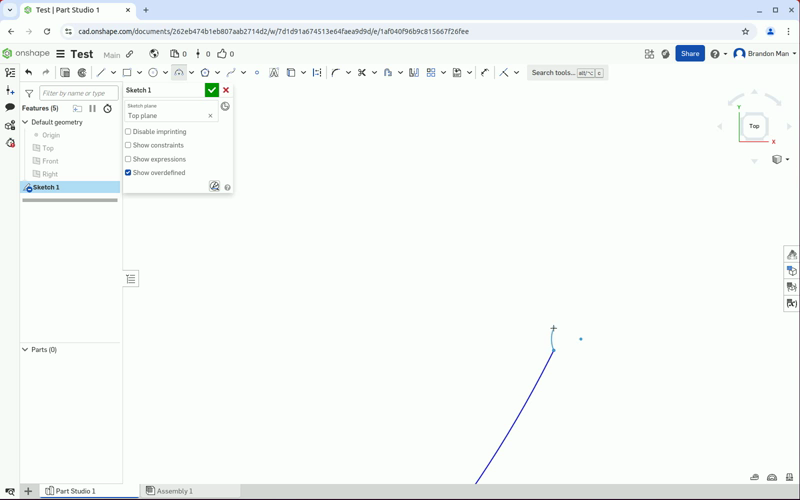
click(553, 327)
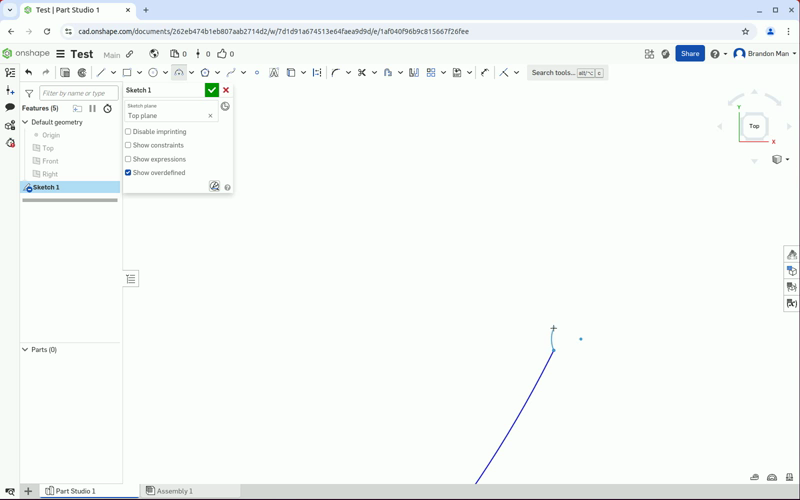
scroll(-6)
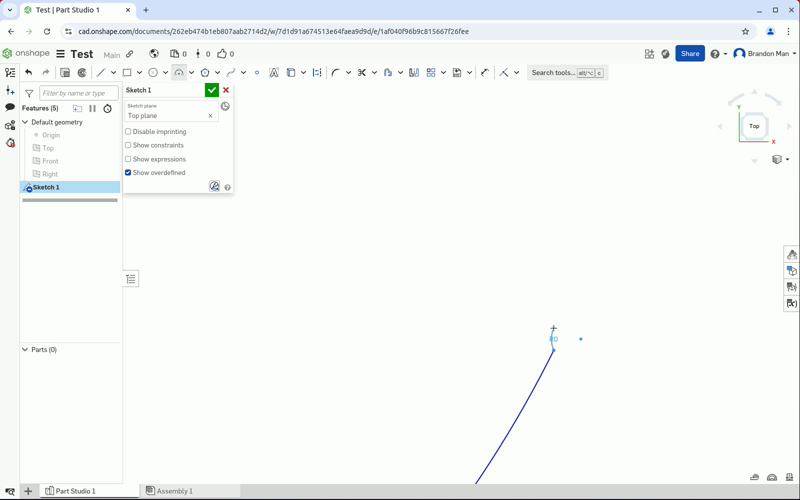
scroll(-6)
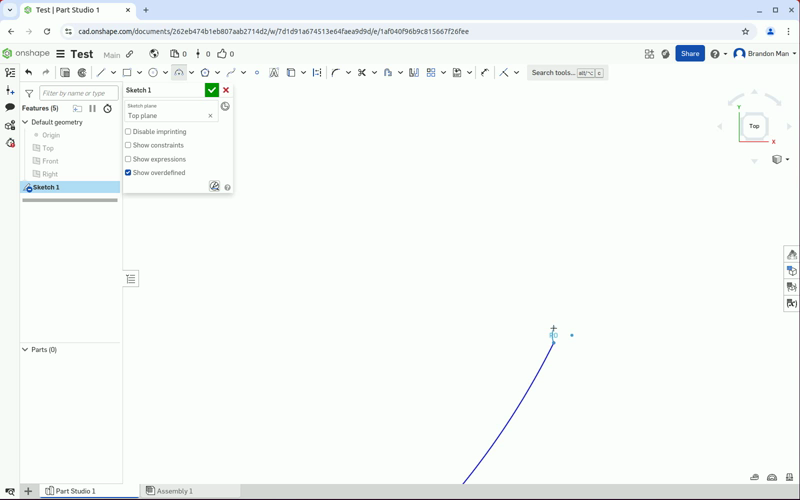
scroll(-6)
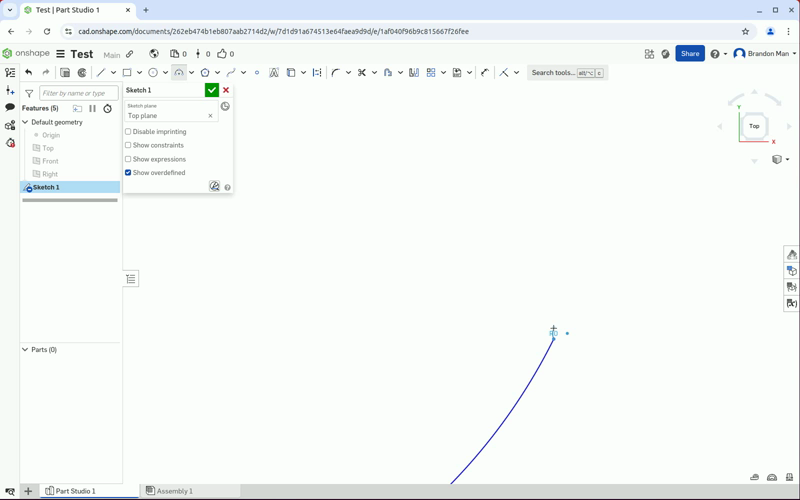
scroll(-6)
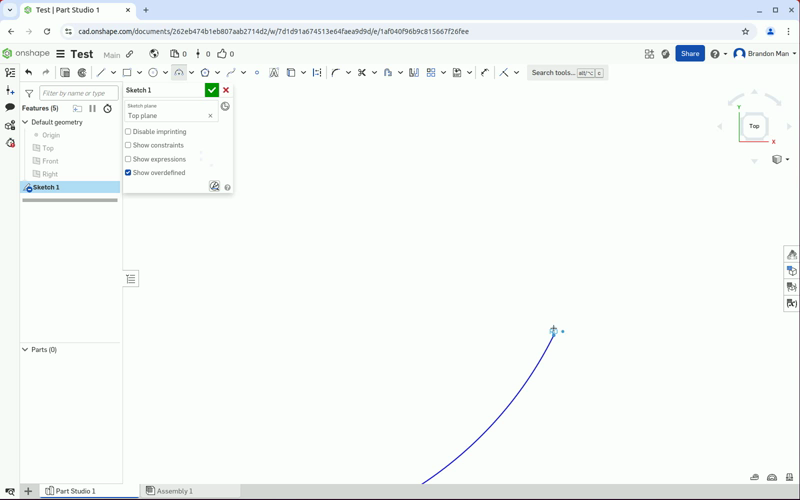
scroll(-6)
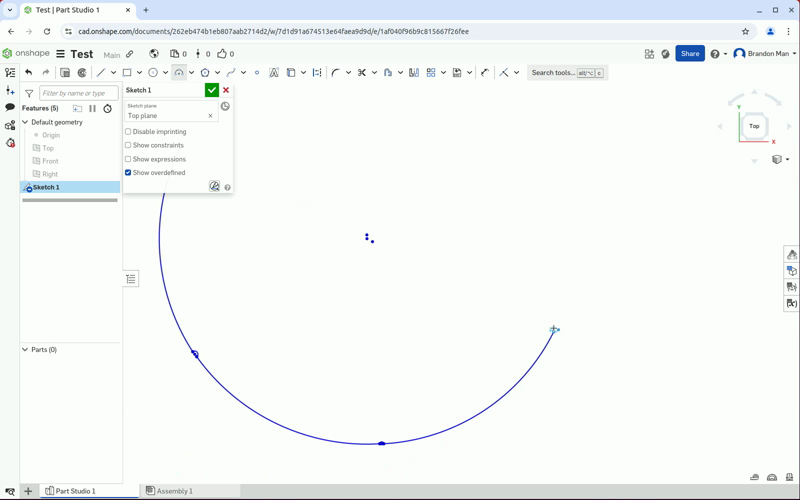
scroll(-6)
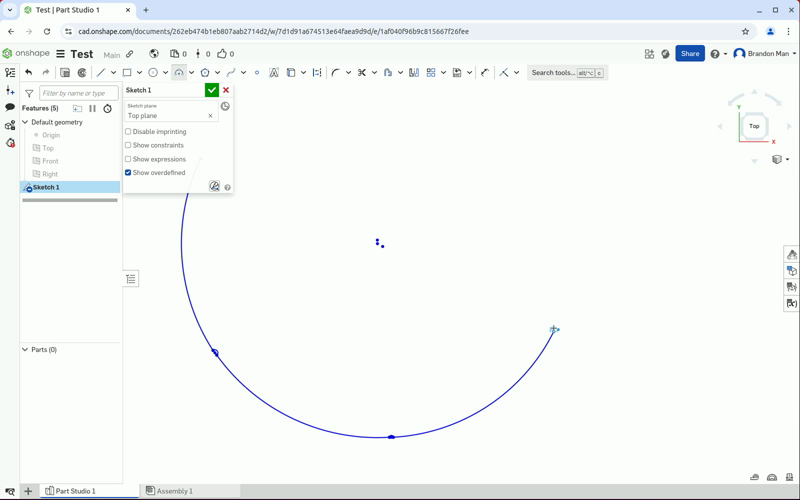
scroll(-6)
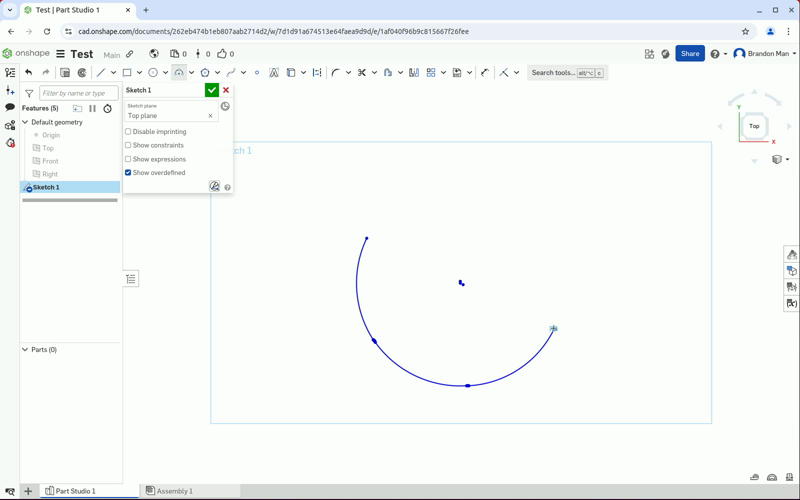
mouse_move(552, 328)
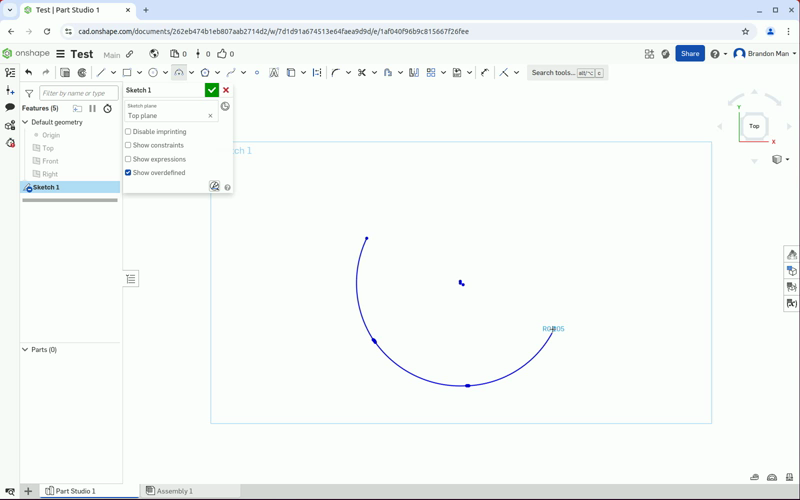
scroll(6)
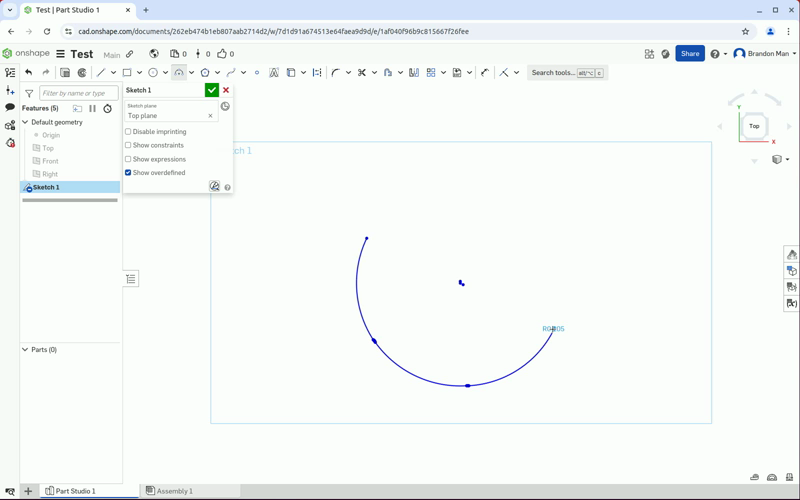
scroll(6)
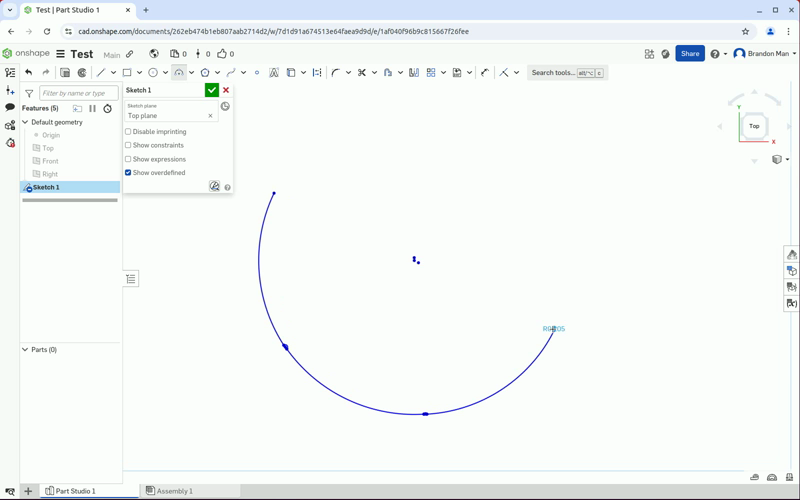
scroll(6)
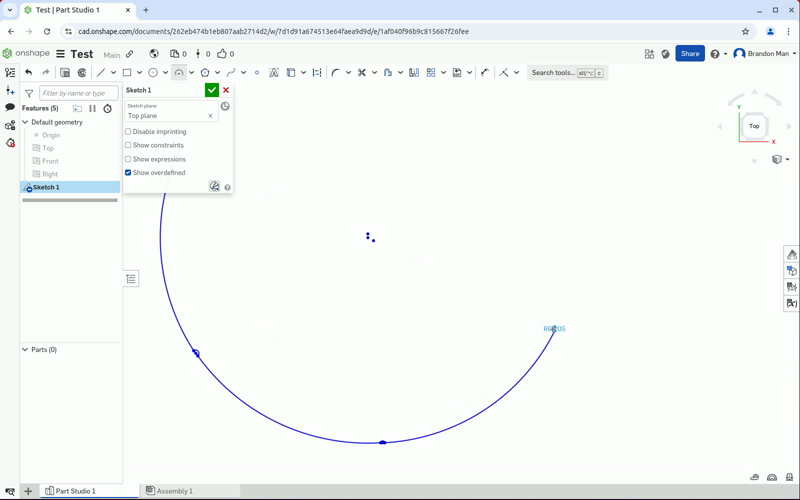
scroll(6)
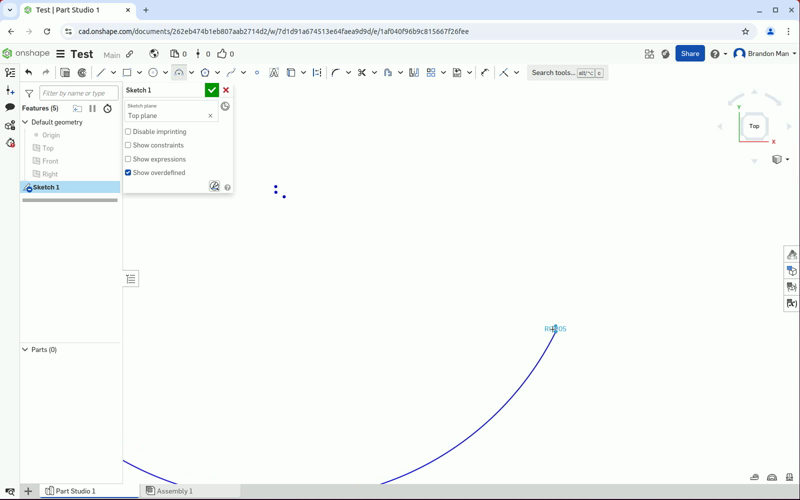
scroll(6)
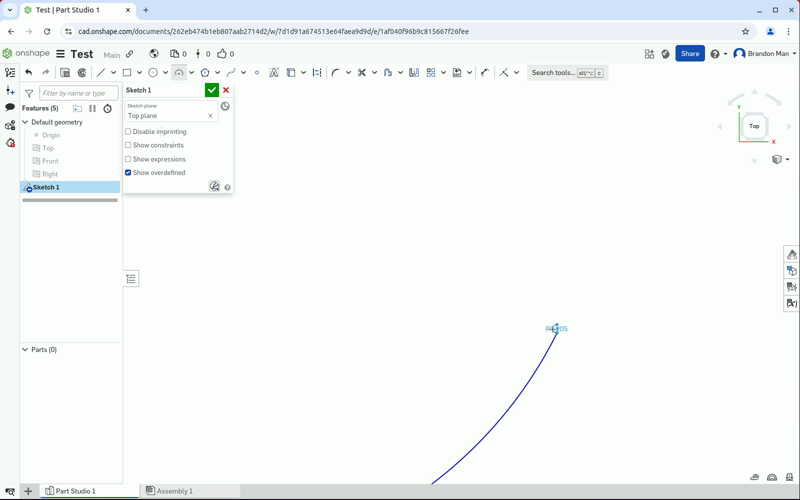
scroll(6)
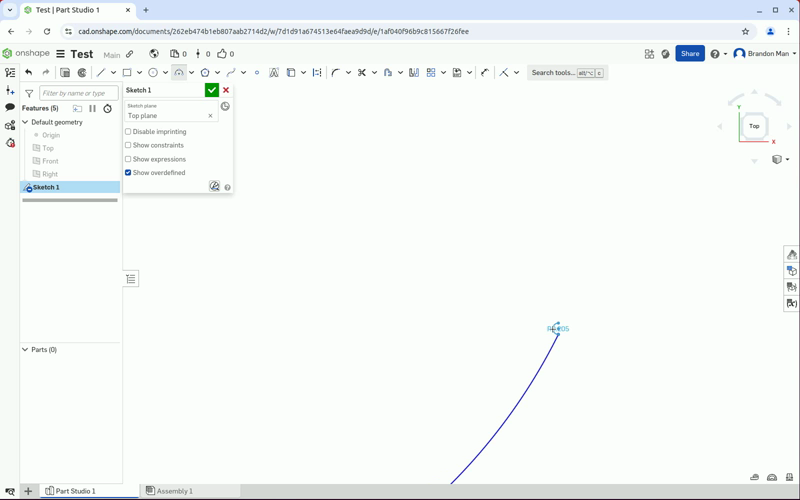
scroll(6)
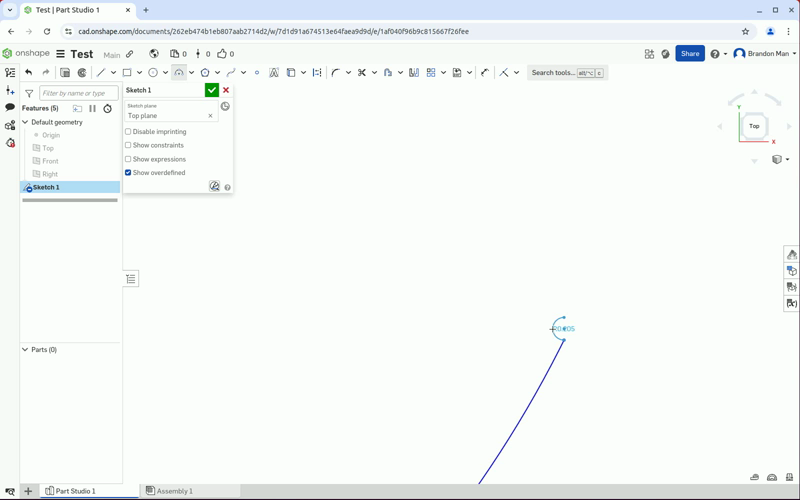
click(552, 328)
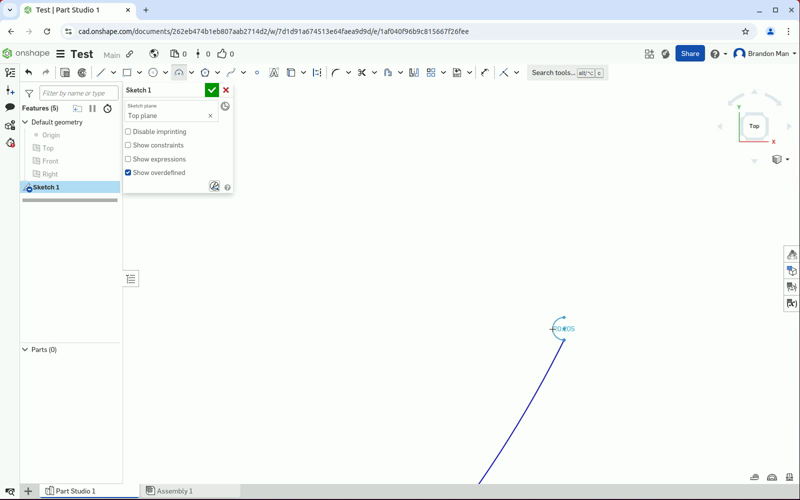
scroll(-6)
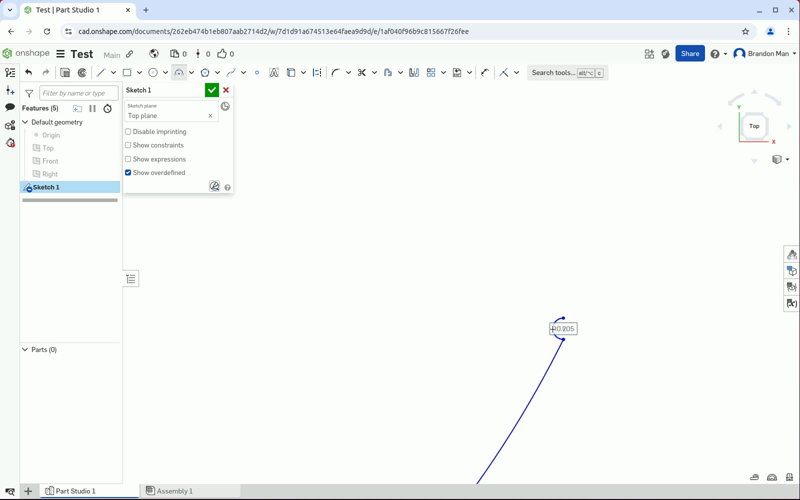
scroll(-6)
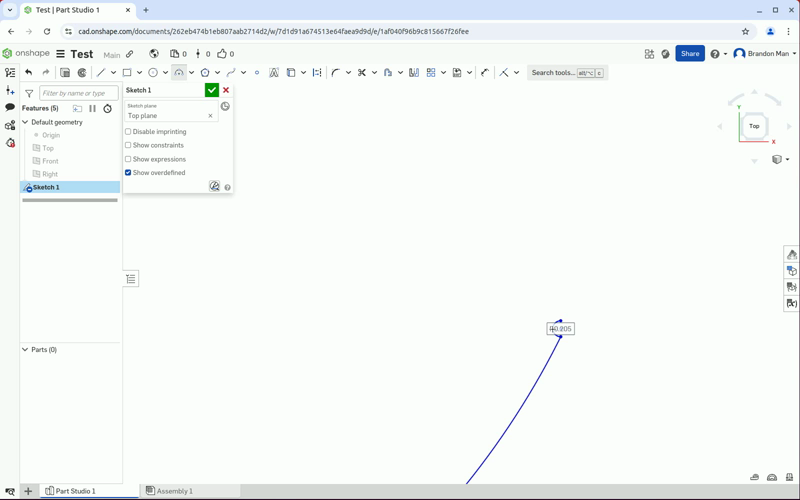
scroll(-6)
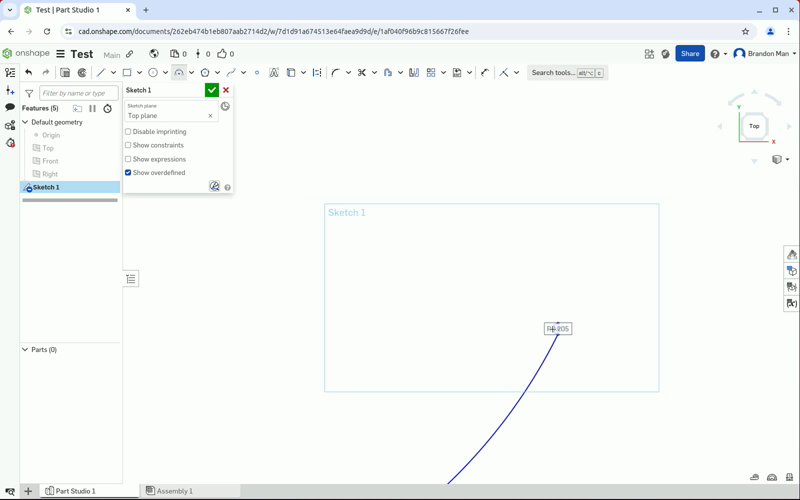
scroll(-6)
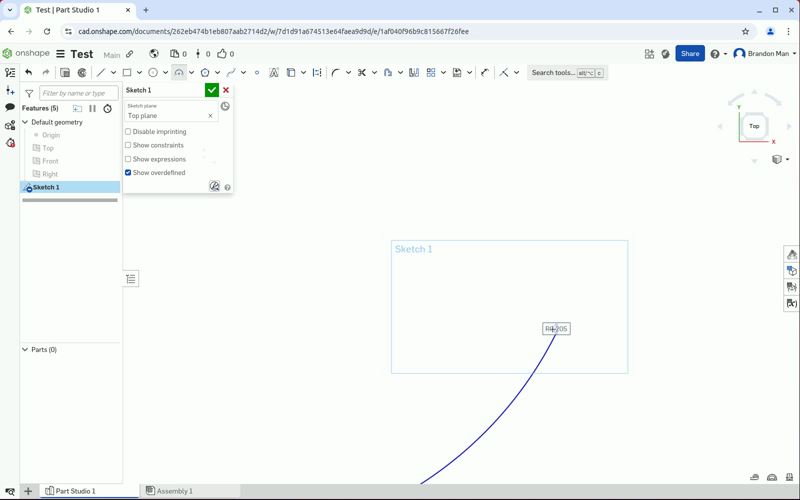
scroll(-6)
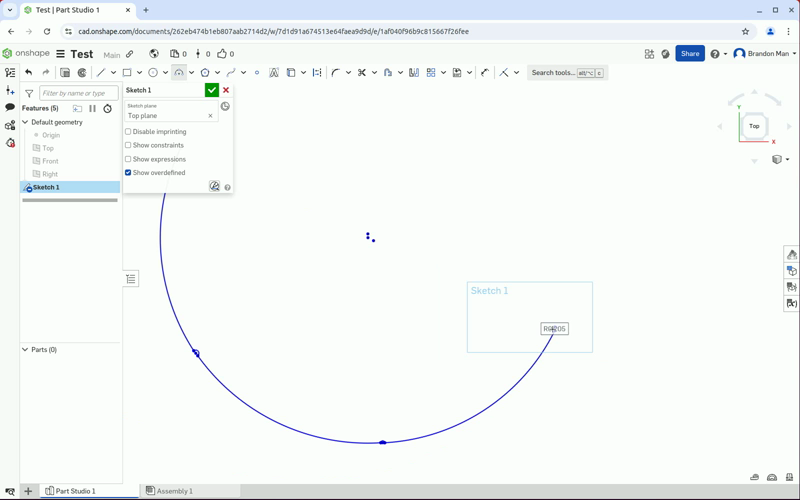
scroll(-6)
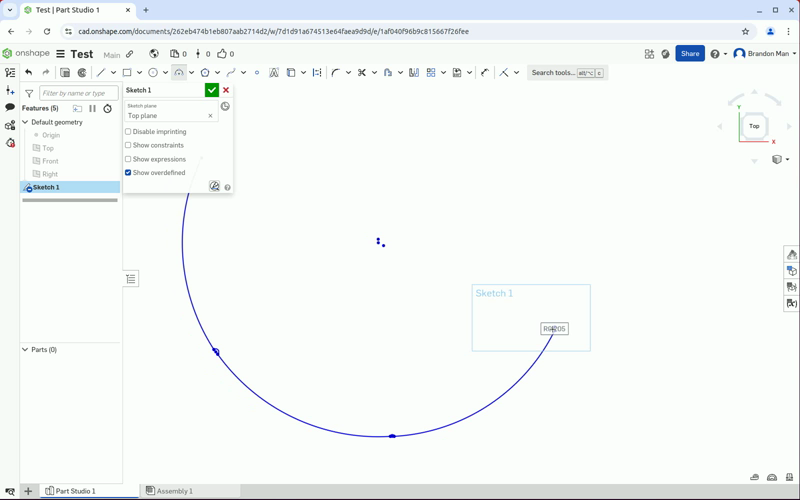
scroll(-6)
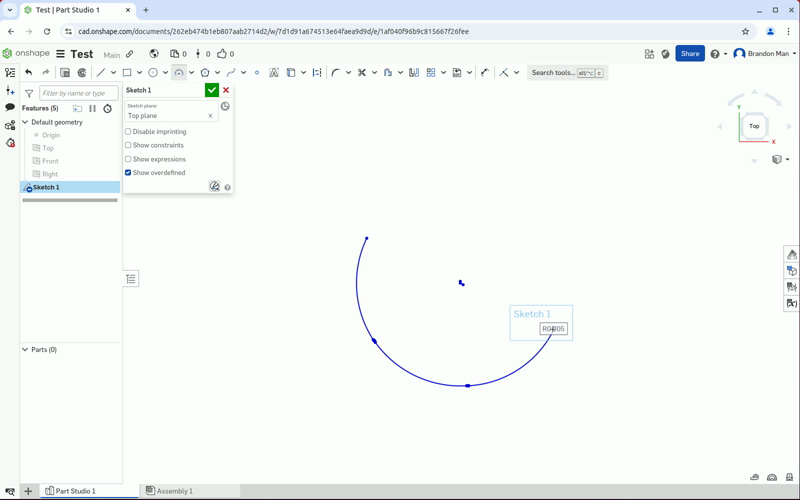
key_up(shift)
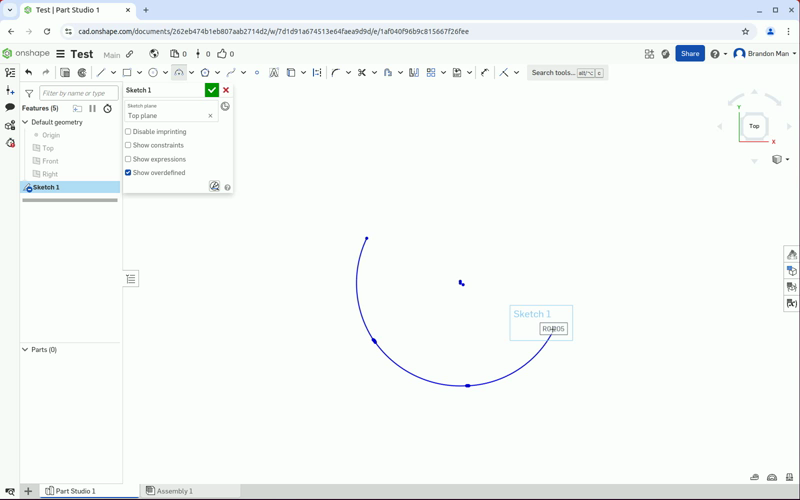
mouse_move(553, 327)
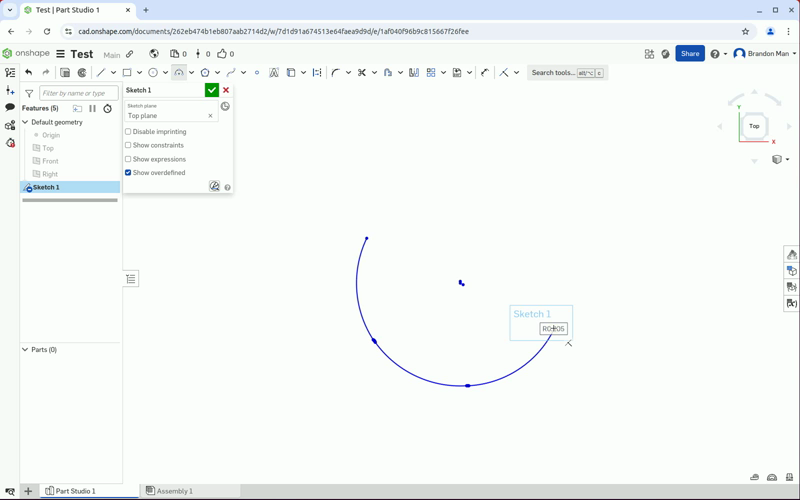
scroll(6)
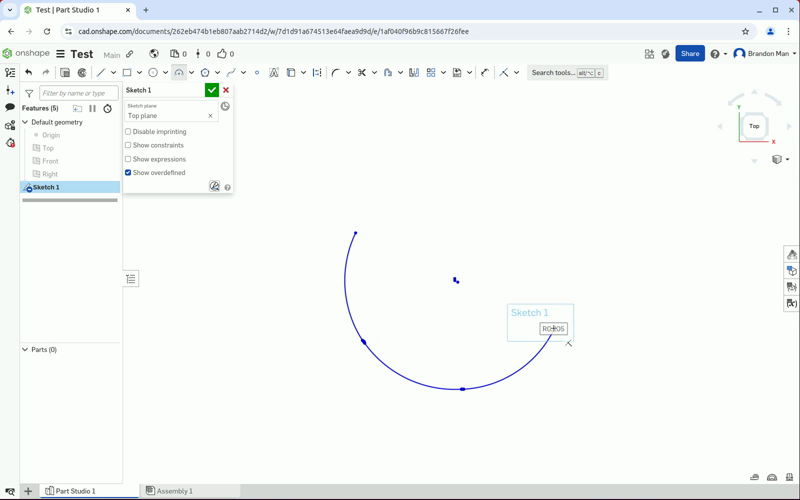
scroll(6)
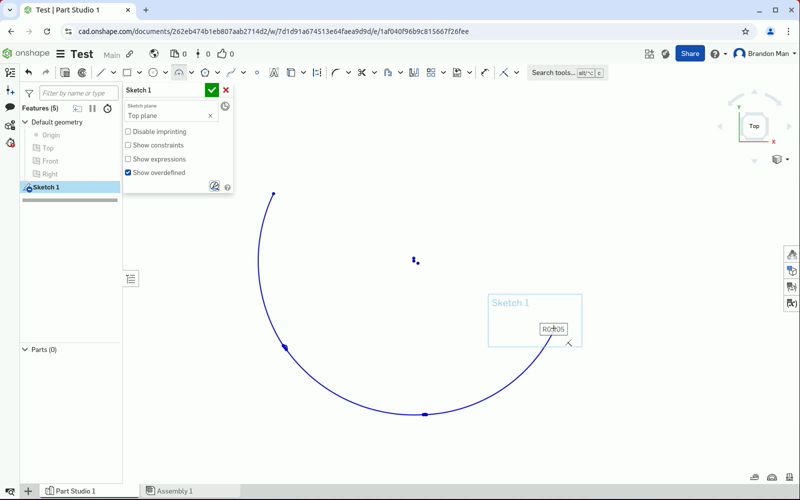
scroll(6)
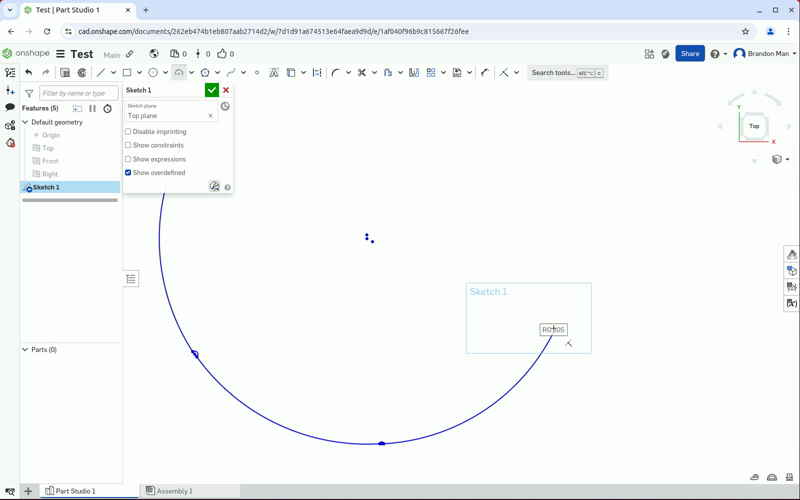
scroll(6)
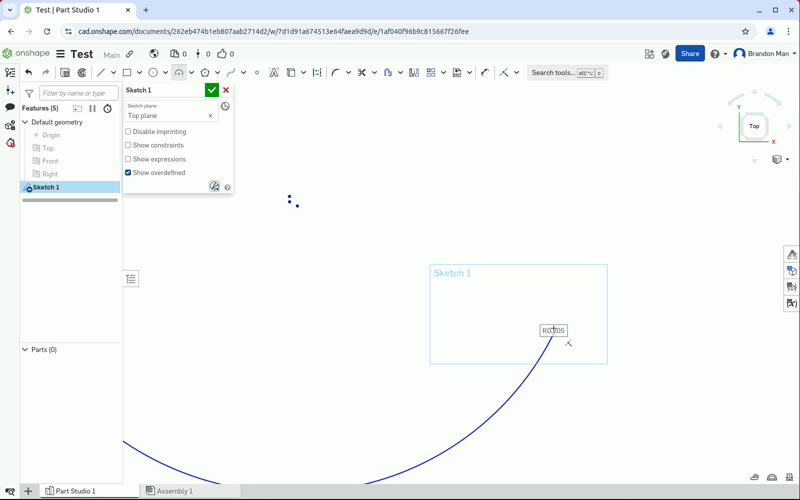
scroll(6)
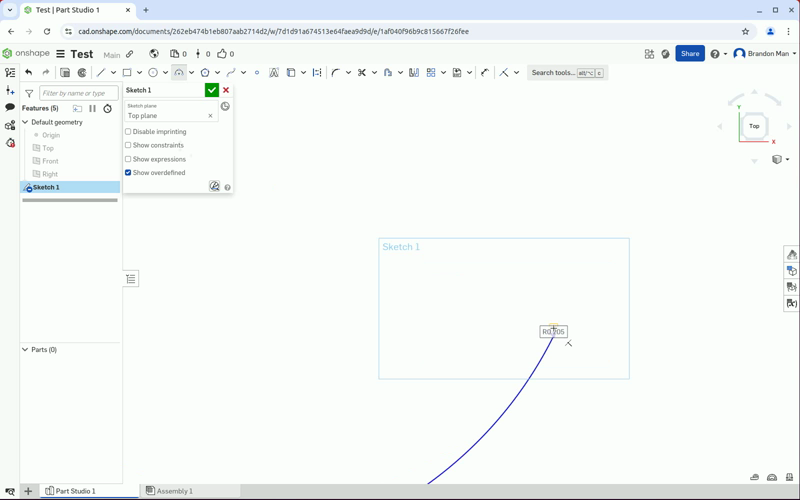
scroll(6)
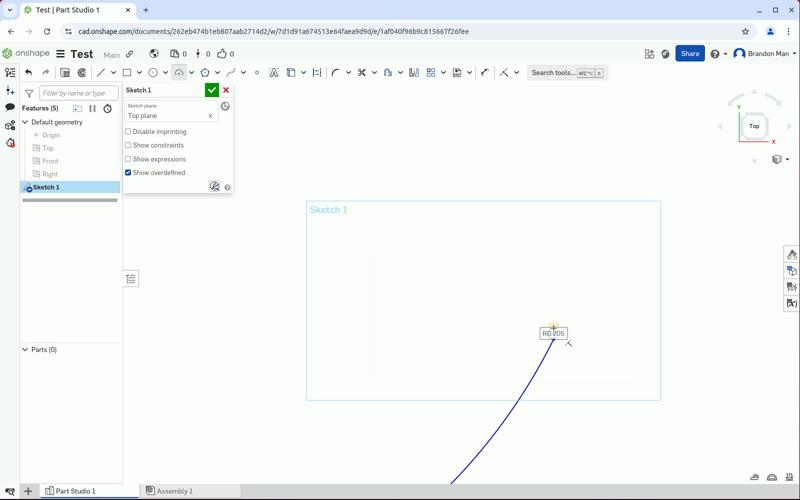
scroll(6)
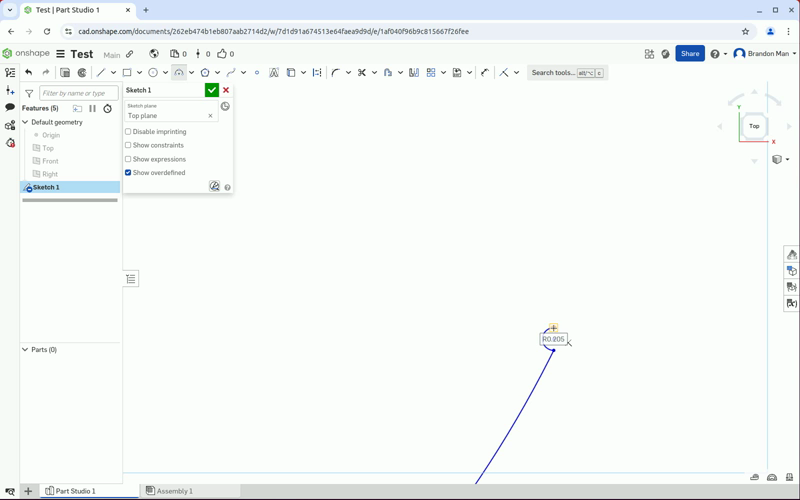
click(553, 327)
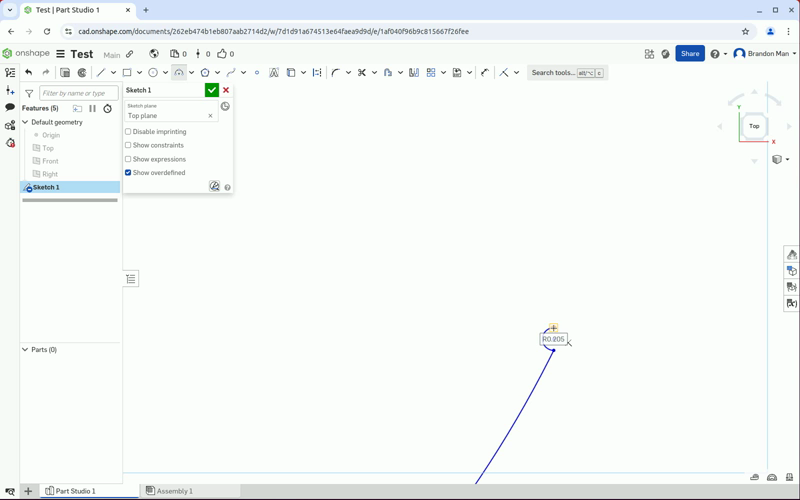
scroll(-6)
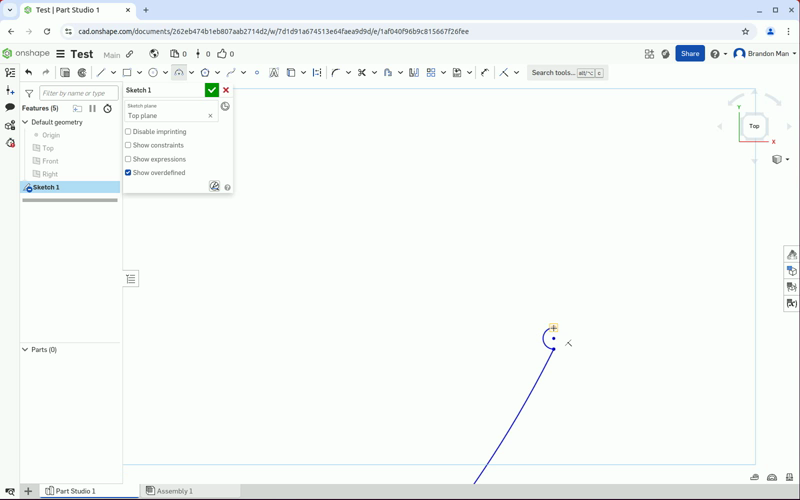
scroll(-6)
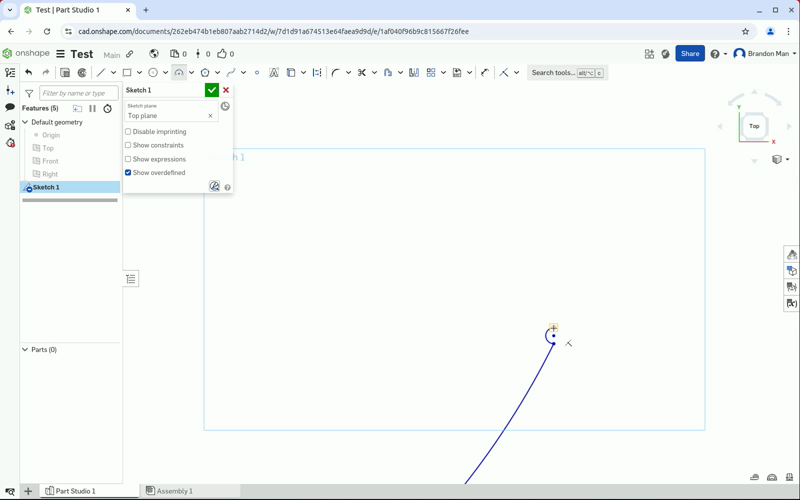
scroll(-6)
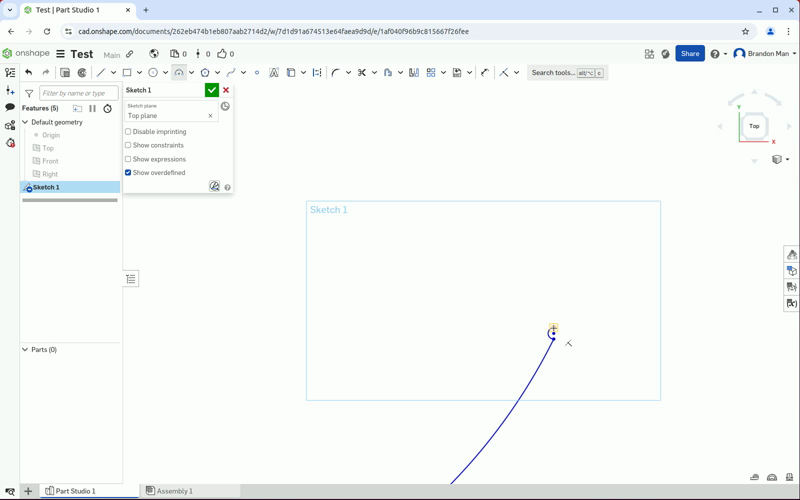
scroll(-6)
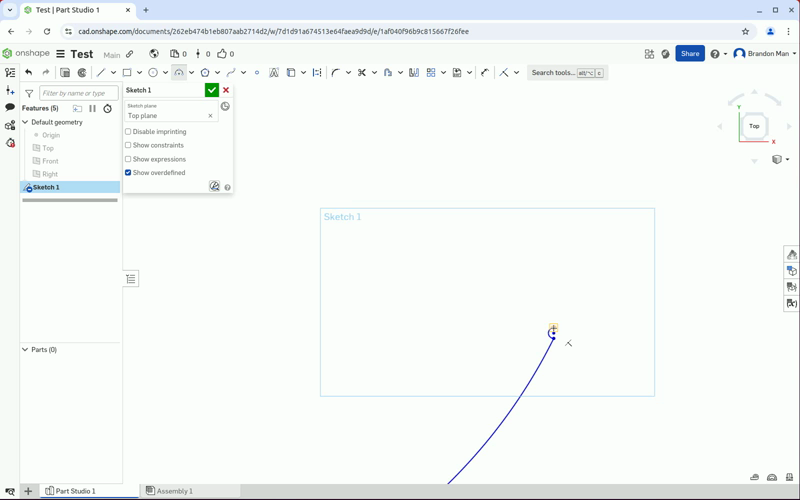
scroll(-6)
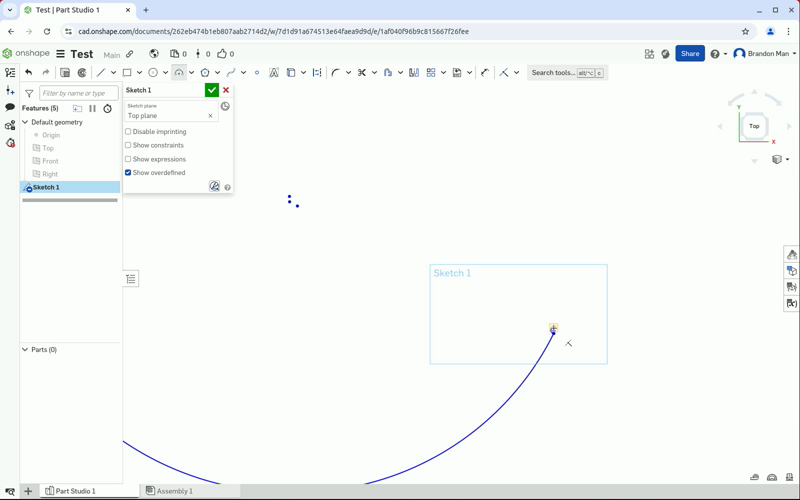
scroll(-6)
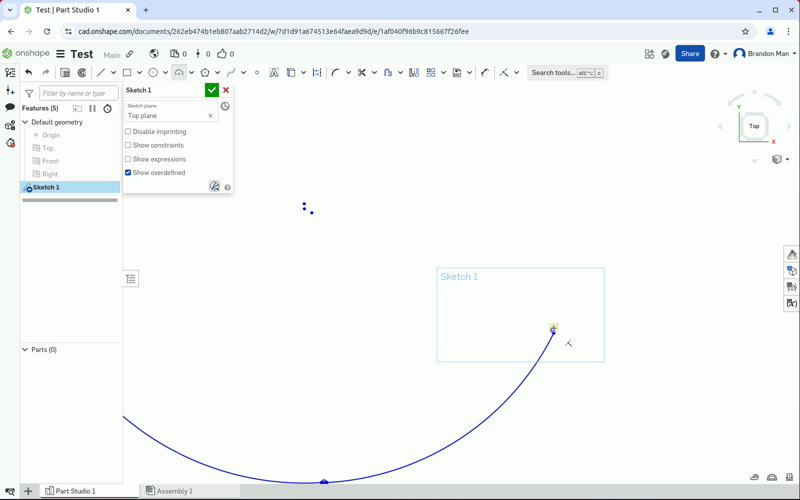
scroll(-6)
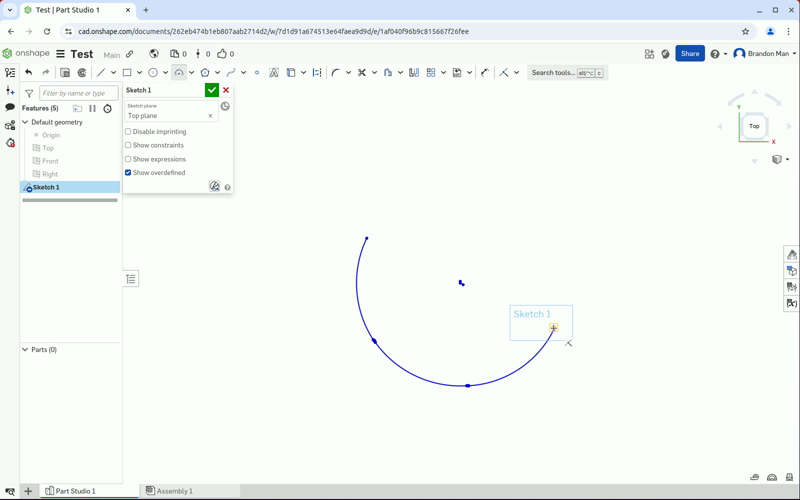
key_down(shift)
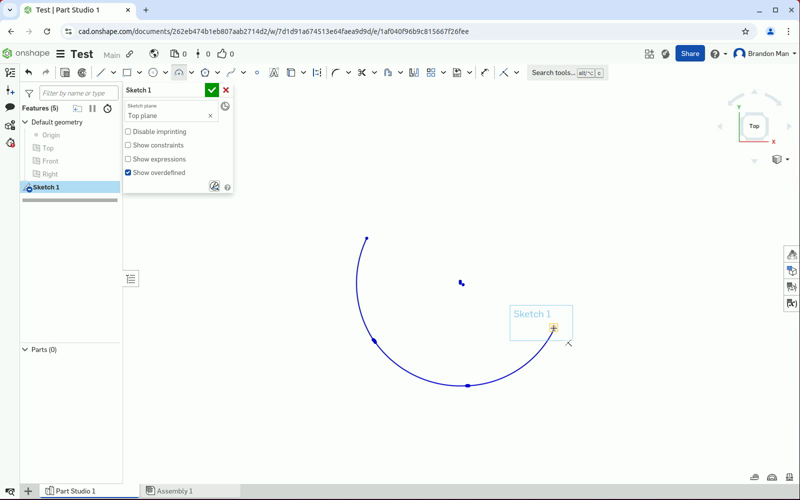
mouse_move(547, 225)
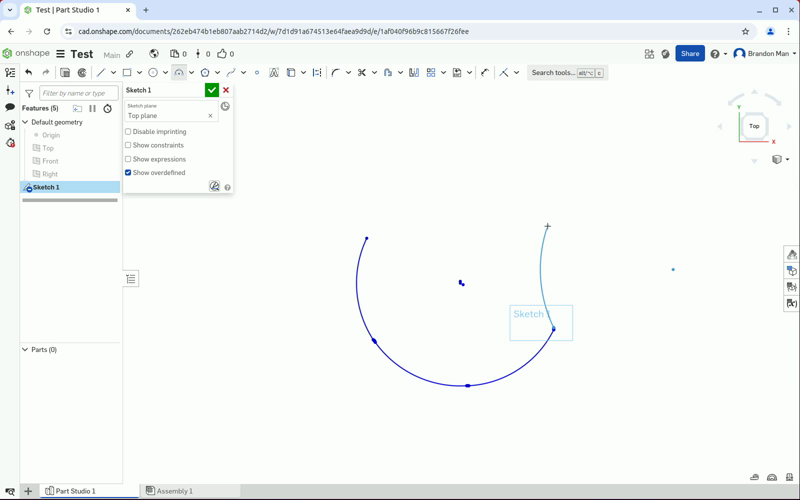
click(547, 225)
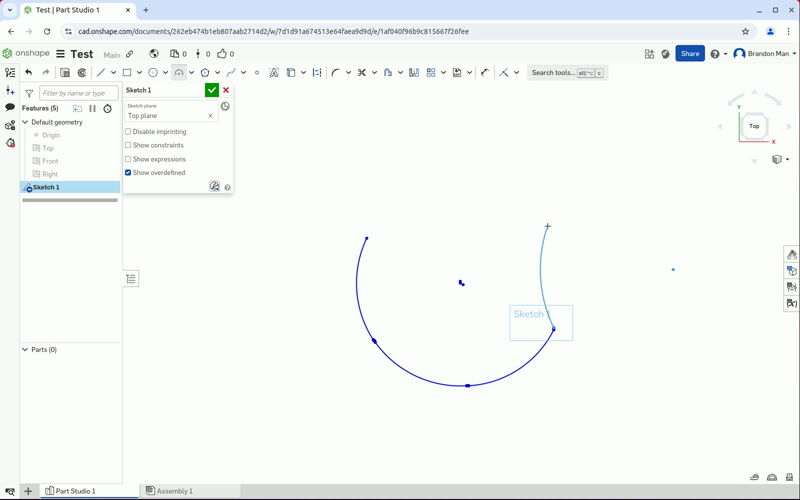
mouse_move(564, 276)
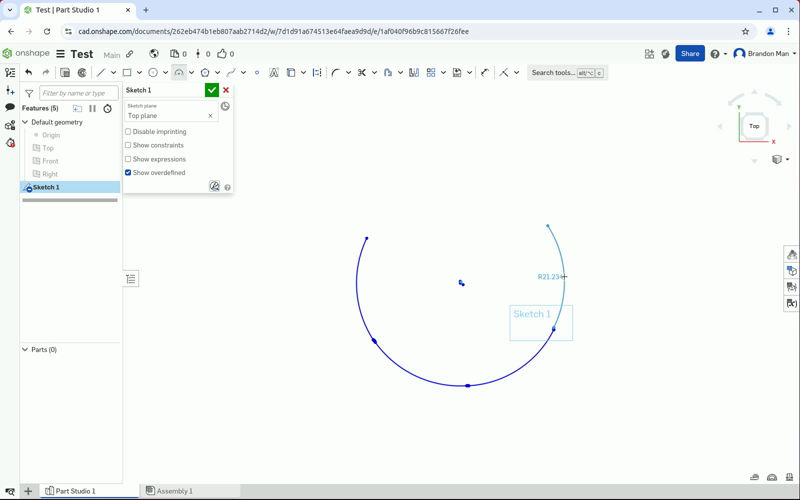
click(564, 276)
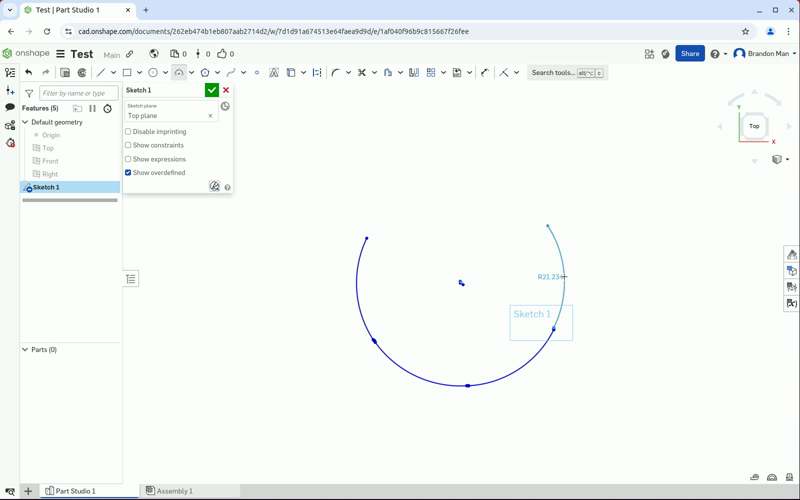
key_up(shift)
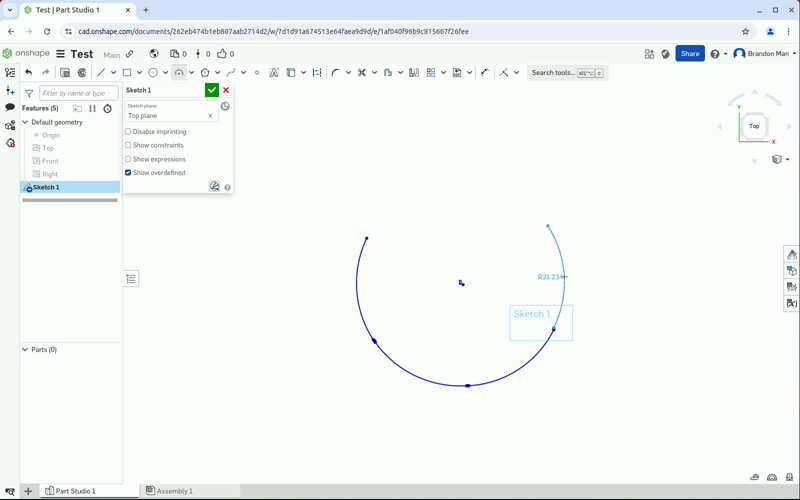
mouse_move(547, 225)
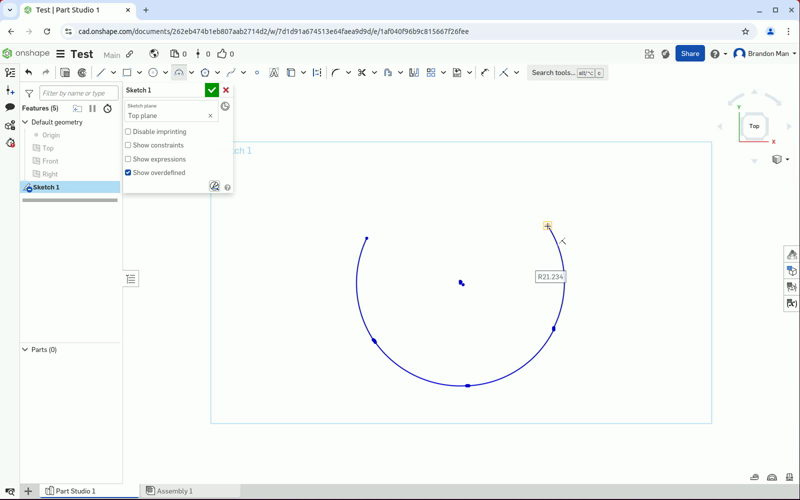
click(547, 225)
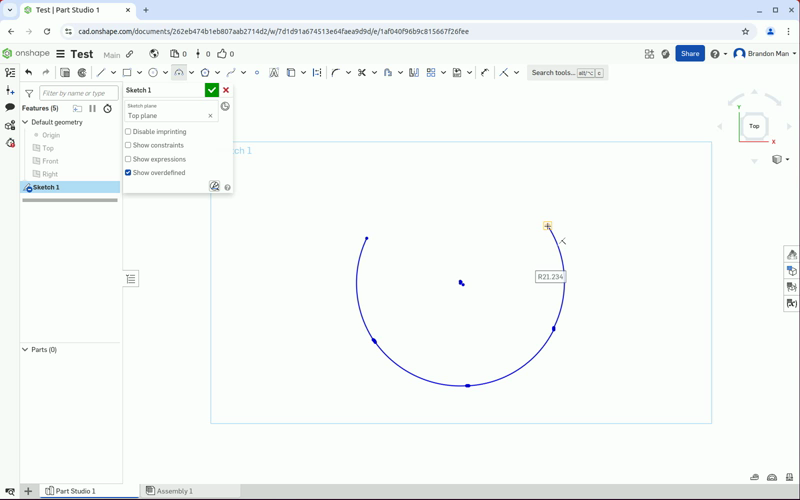
key_down(shift)
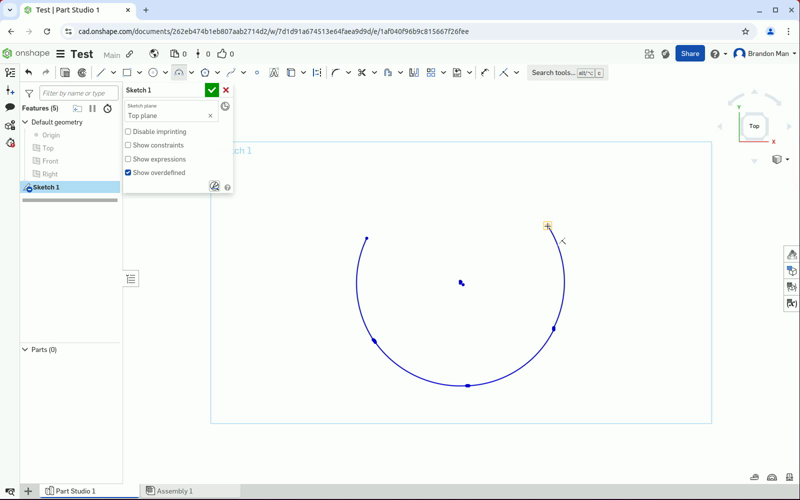
mouse_move(545, 223)
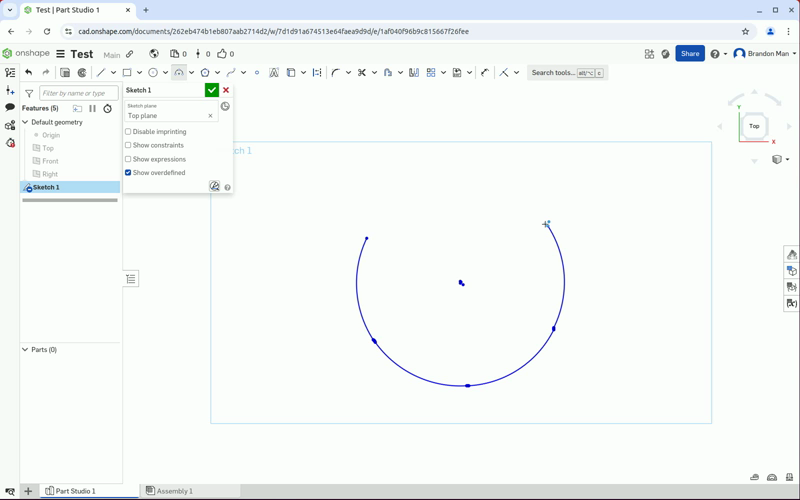
scroll(6)
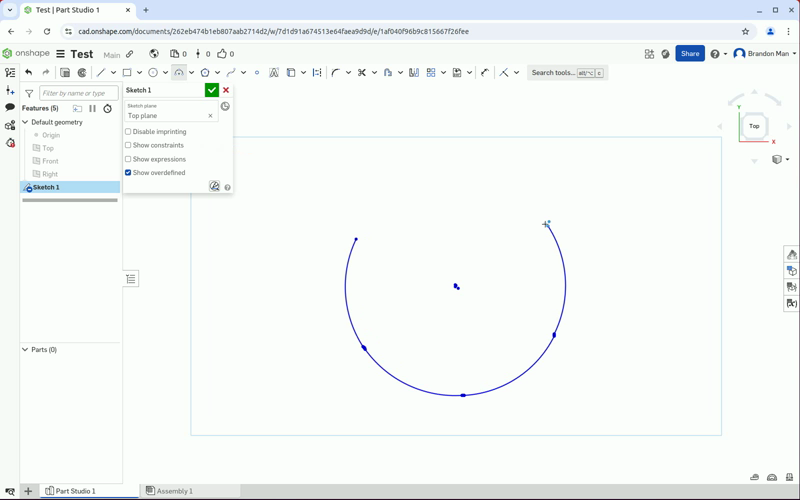
scroll(6)
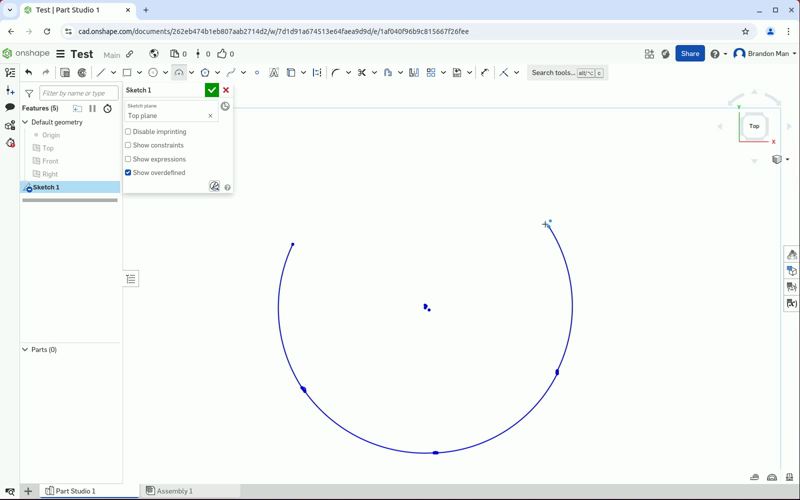
scroll(6)
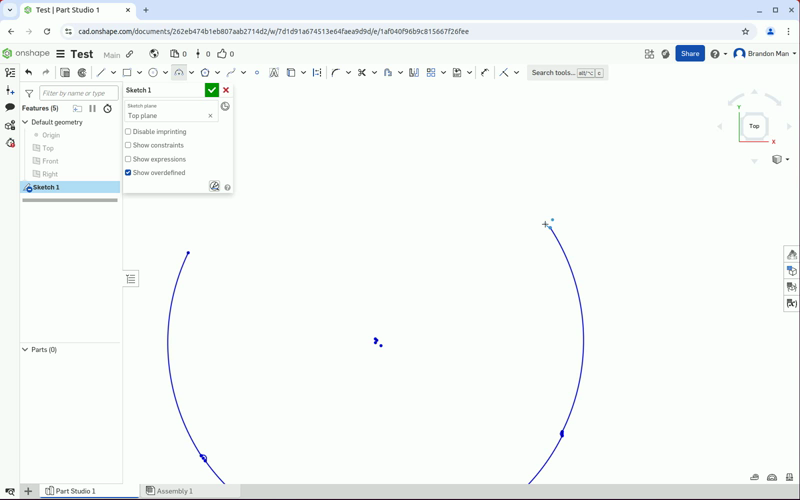
scroll(6)
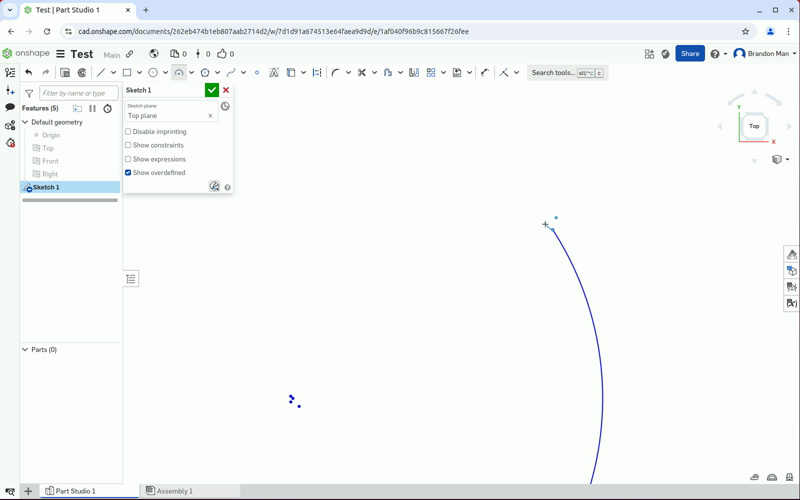
scroll(6)
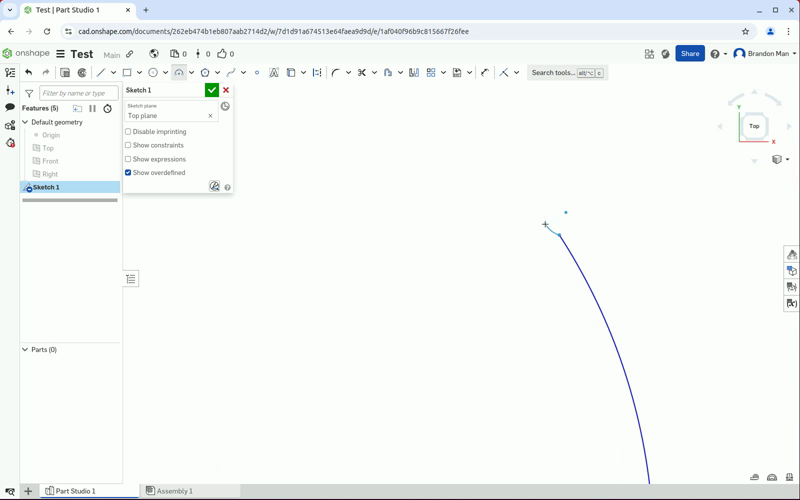
scroll(6)
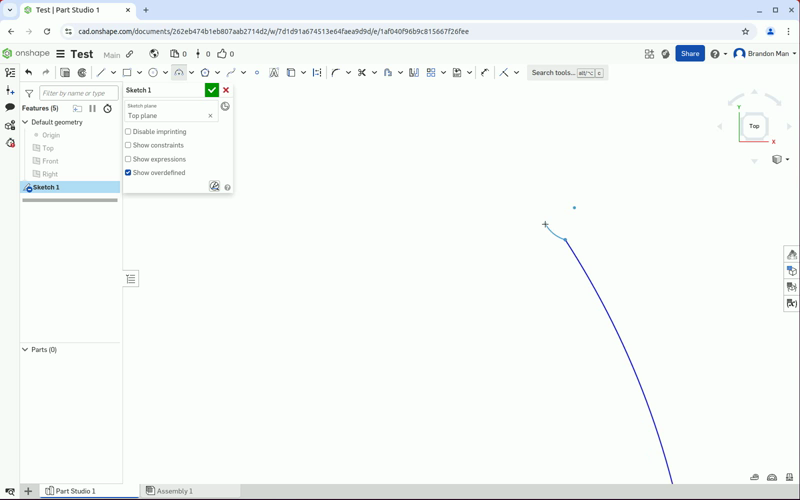
scroll(6)
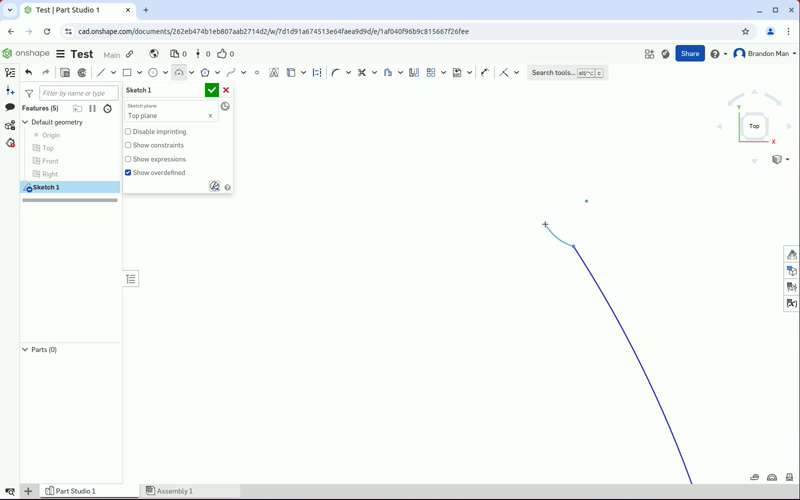
click(545, 223)
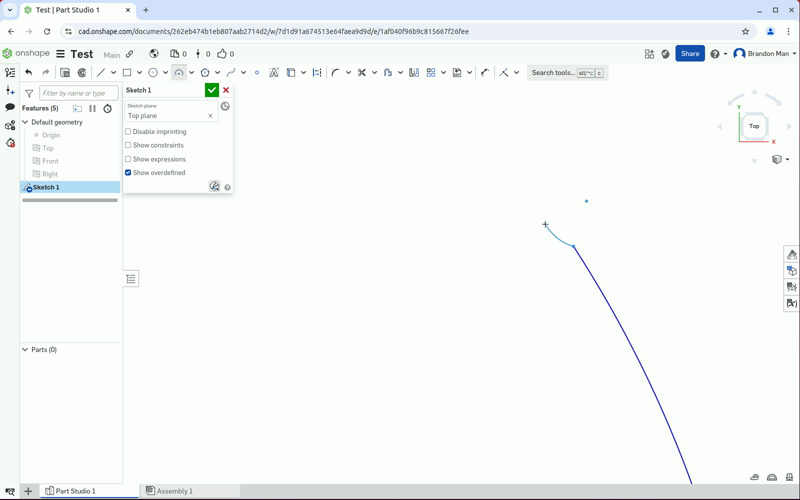
scroll(-6)
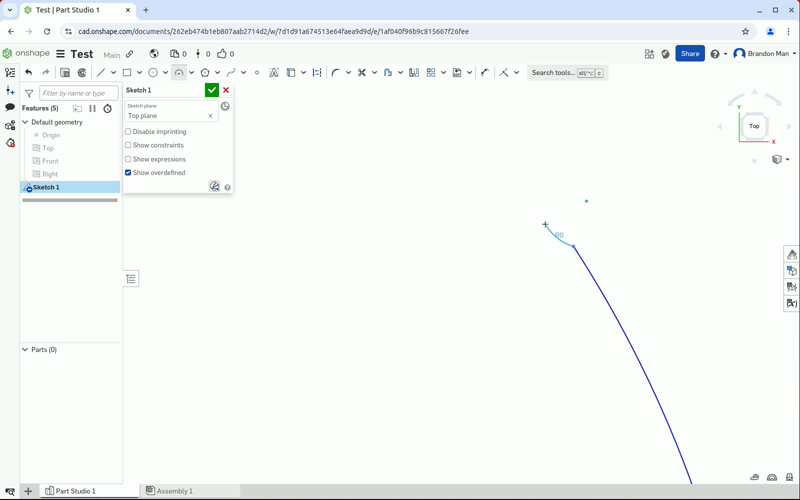
scroll(-6)
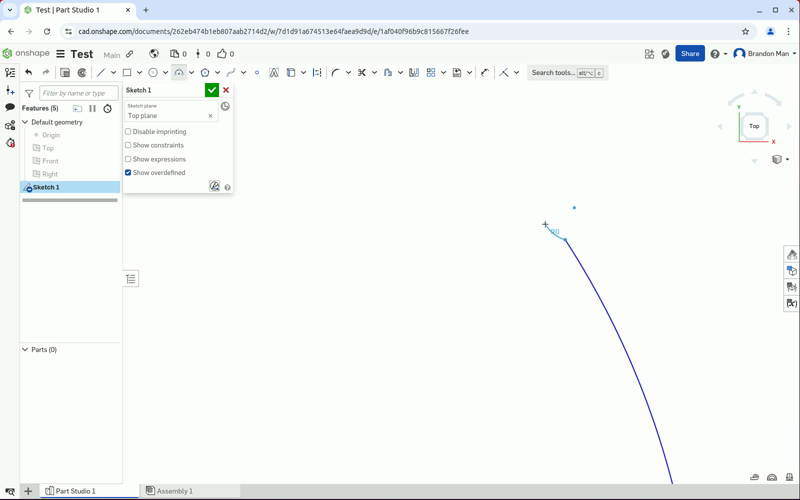
scroll(-6)
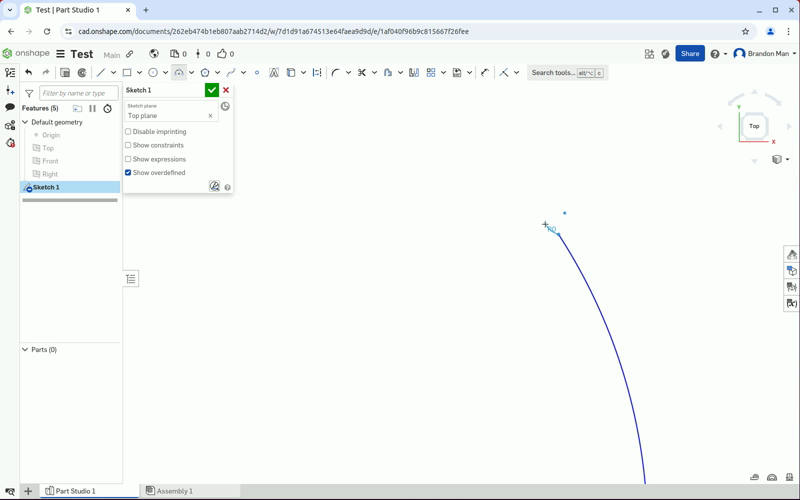
scroll(-6)
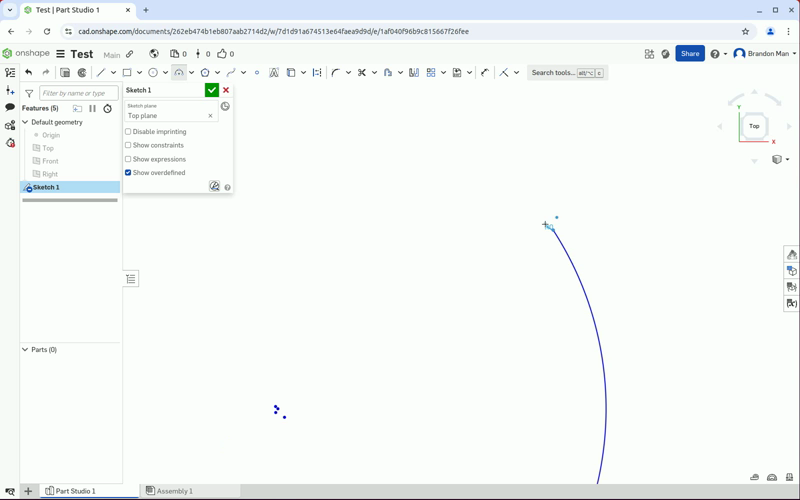
scroll(-6)
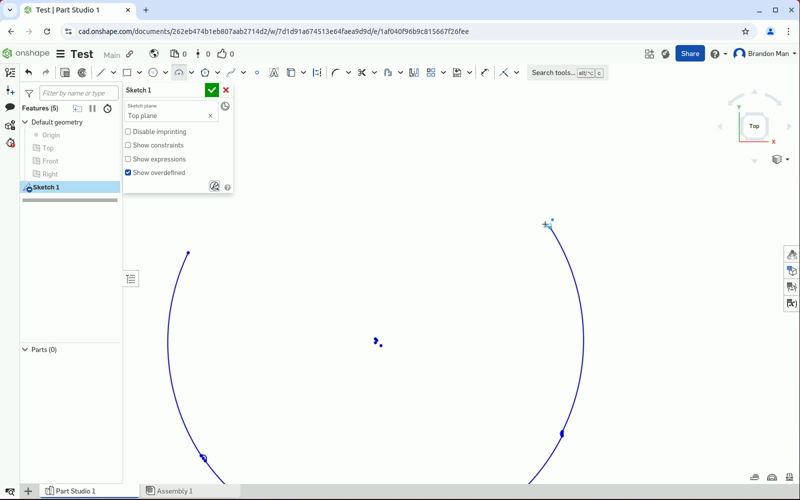
scroll(-6)
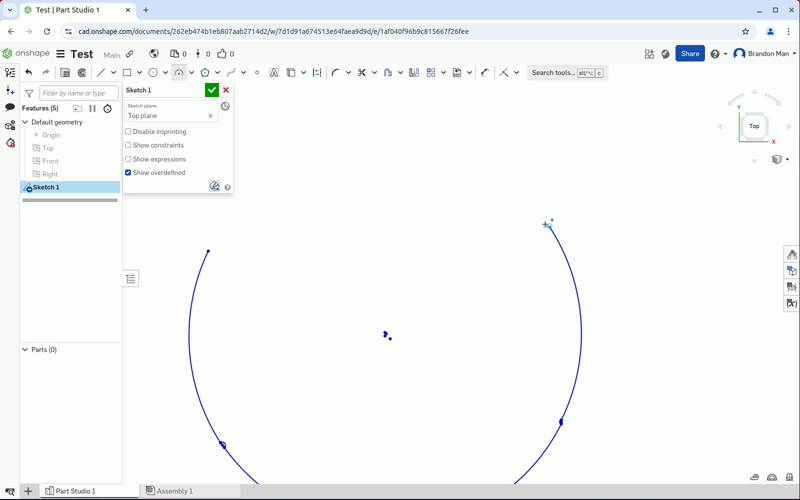
scroll(-6)
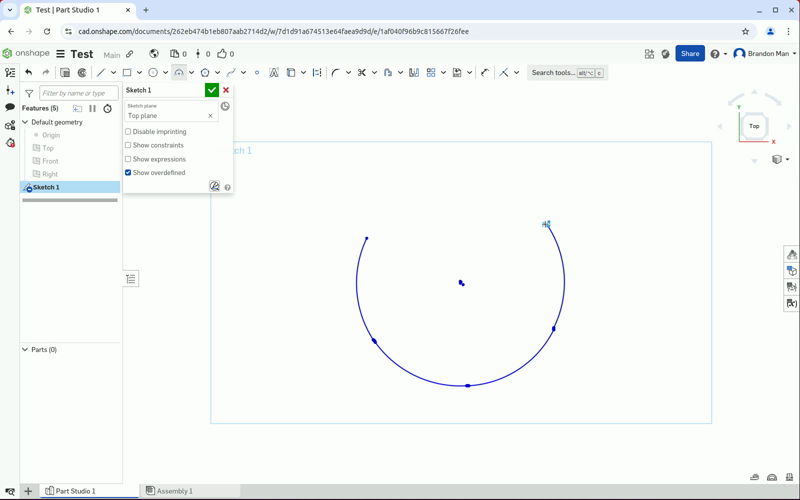
mouse_move(545, 225)
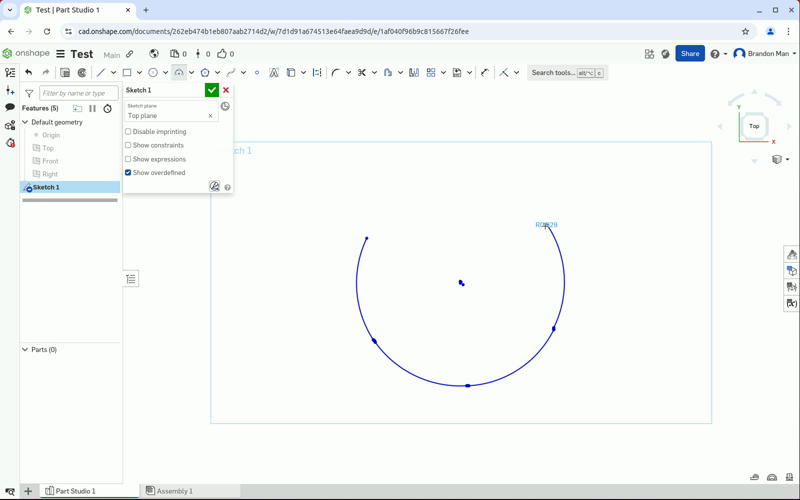
scroll(6)
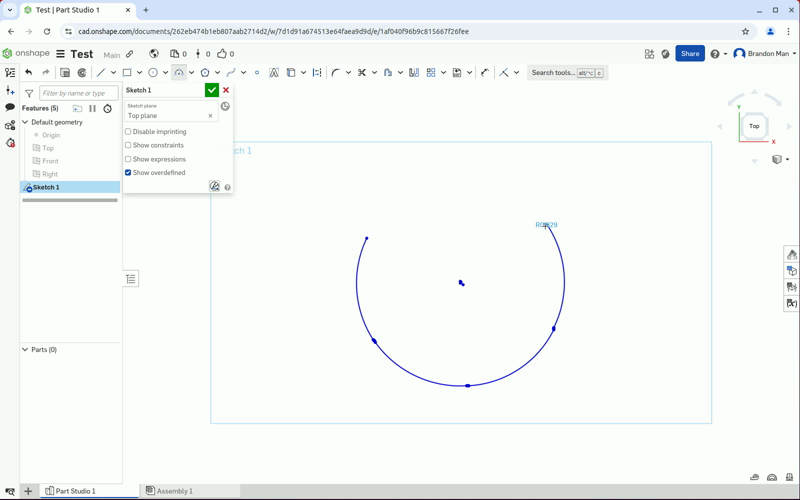
scroll(6)
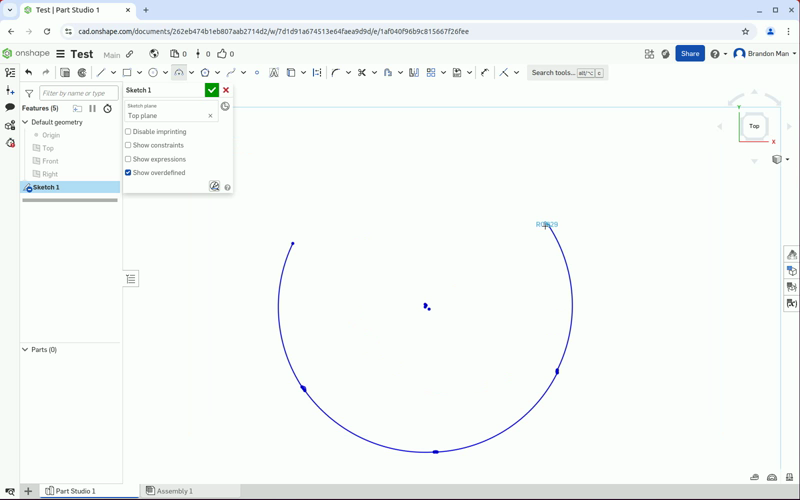
scroll(6)
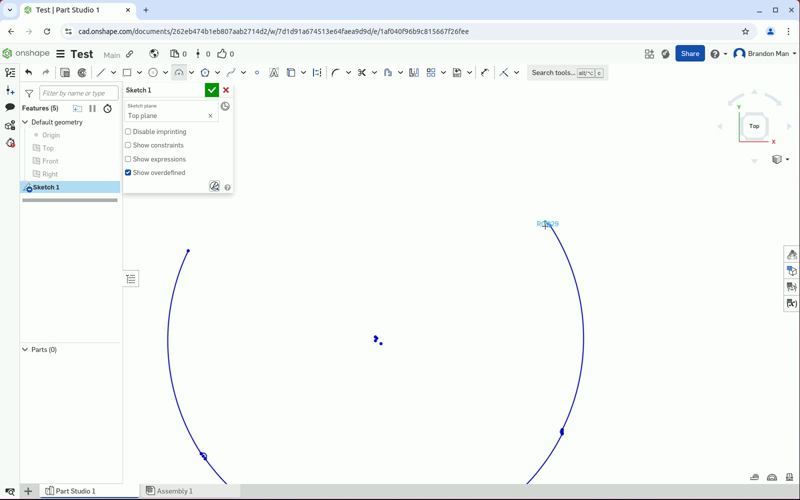
scroll(6)
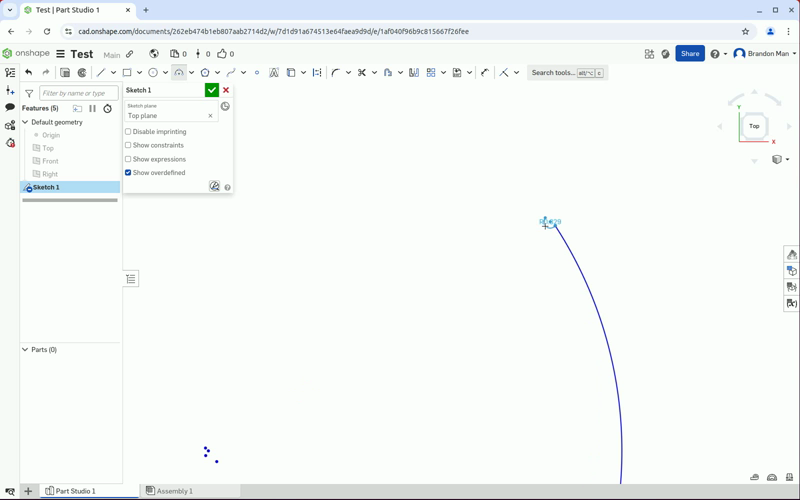
scroll(6)
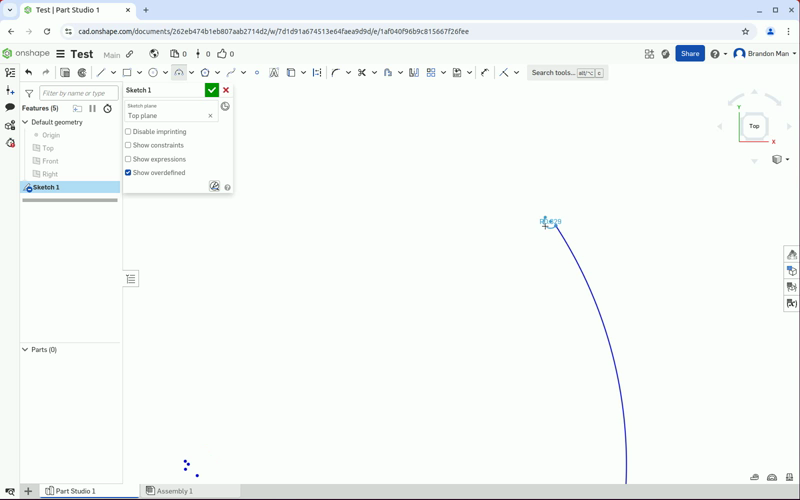
scroll(6)
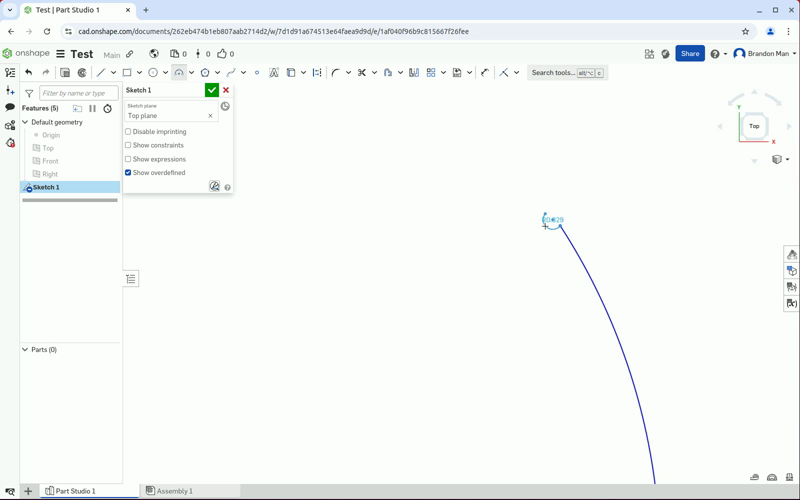
scroll(6)
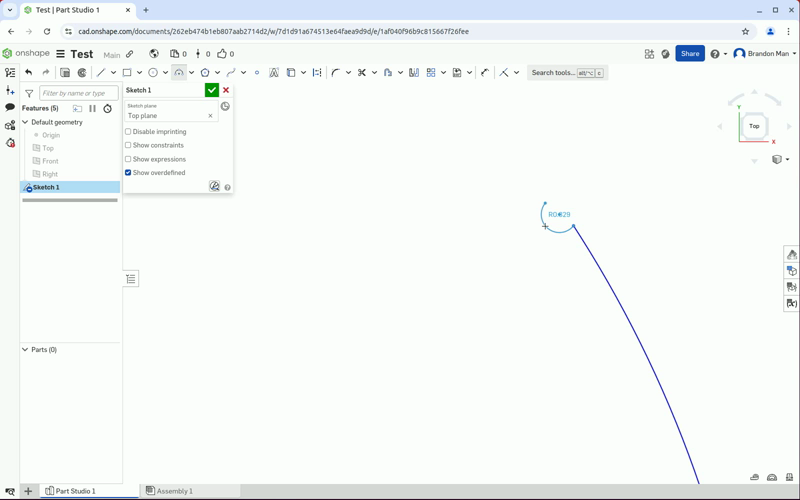
click(545, 225)
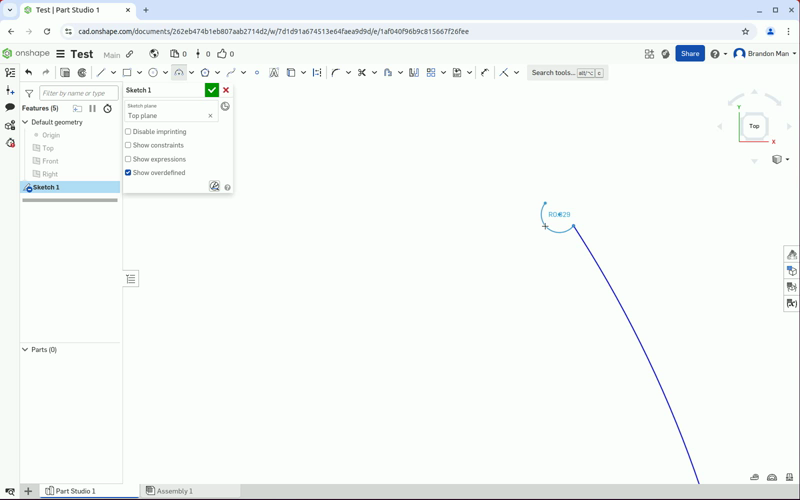
scroll(-6)
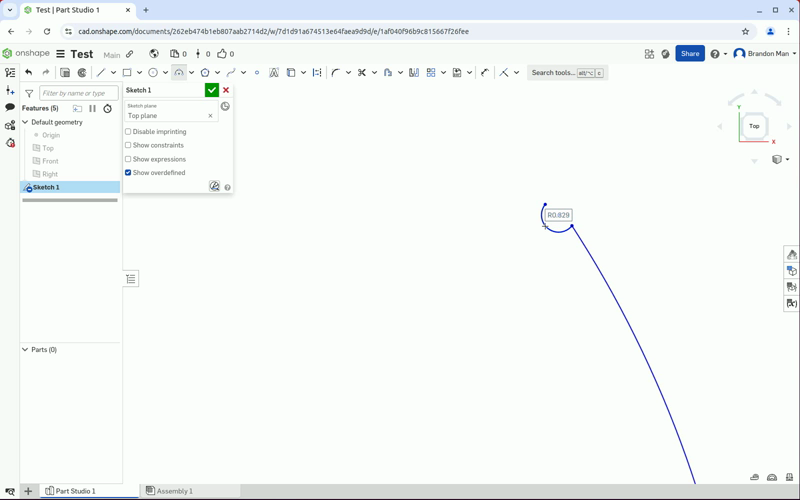
scroll(-6)
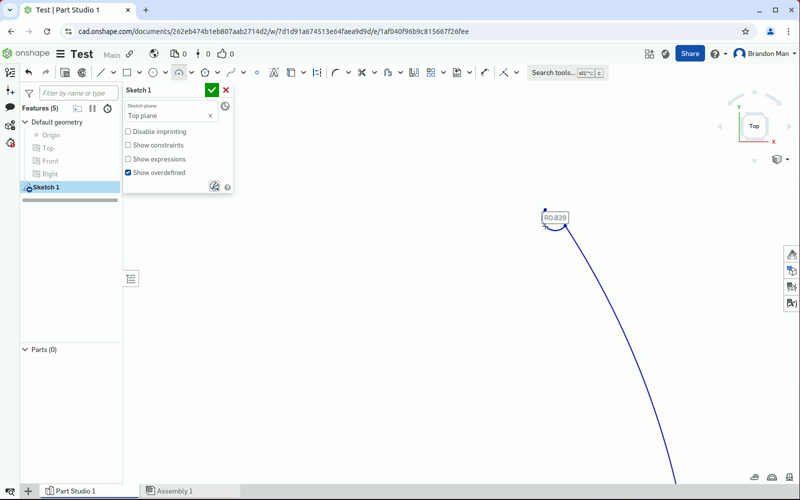
scroll(-6)
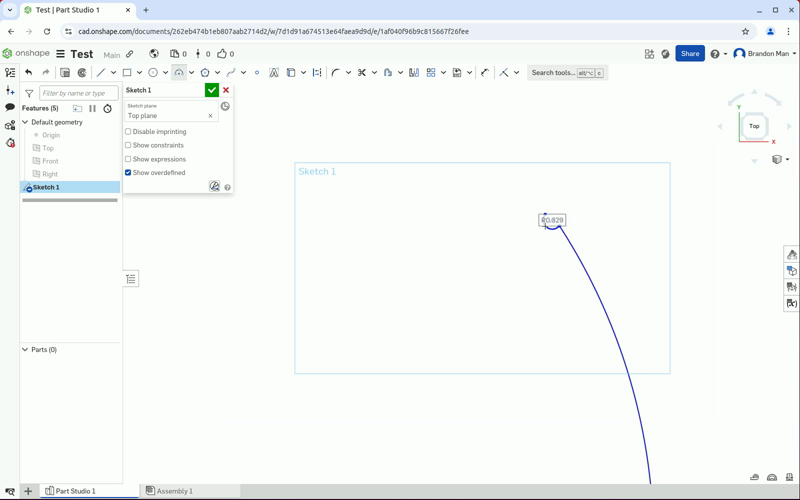
scroll(-6)
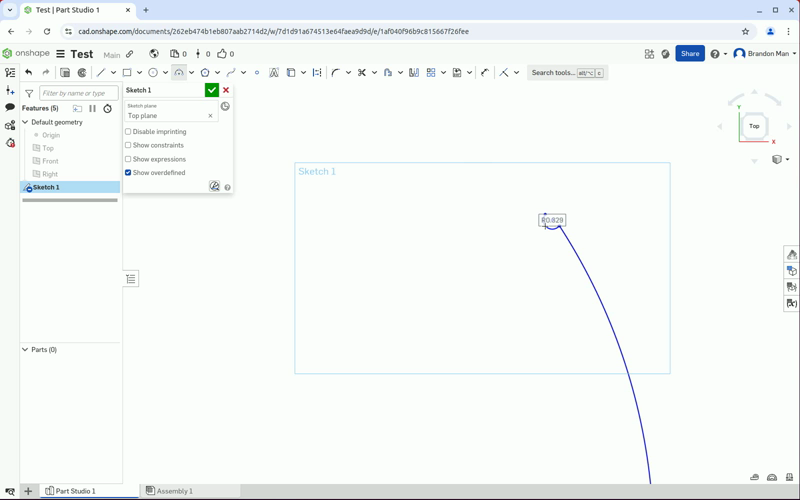
scroll(-6)
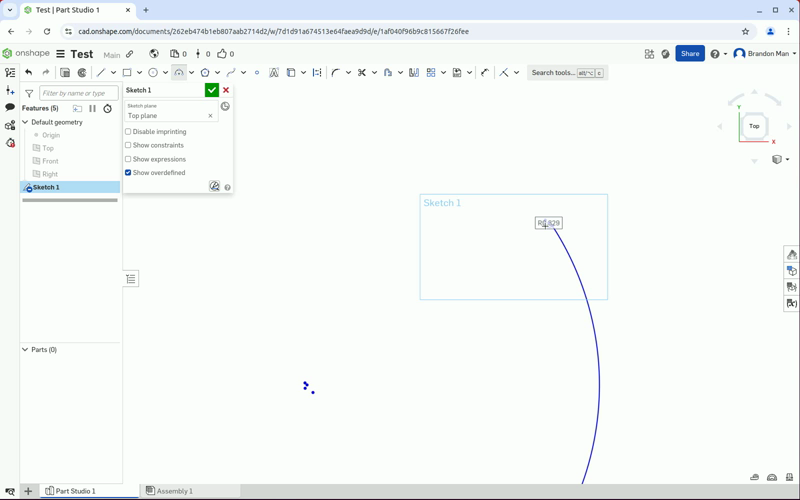
scroll(-6)
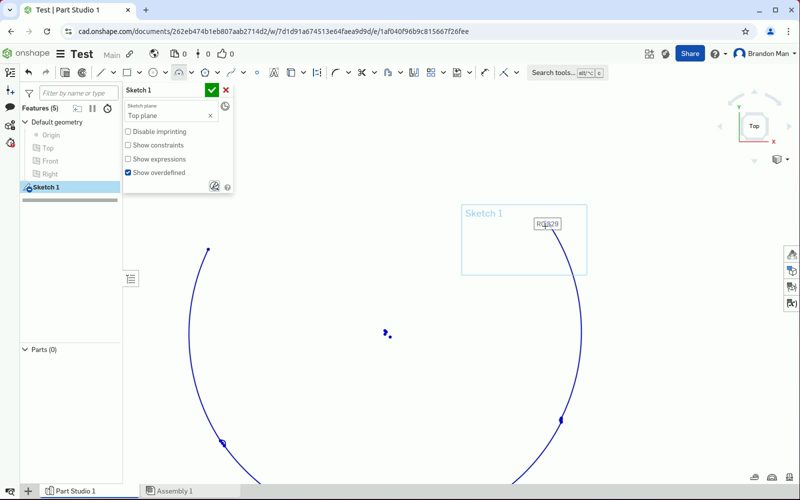
scroll(-6)
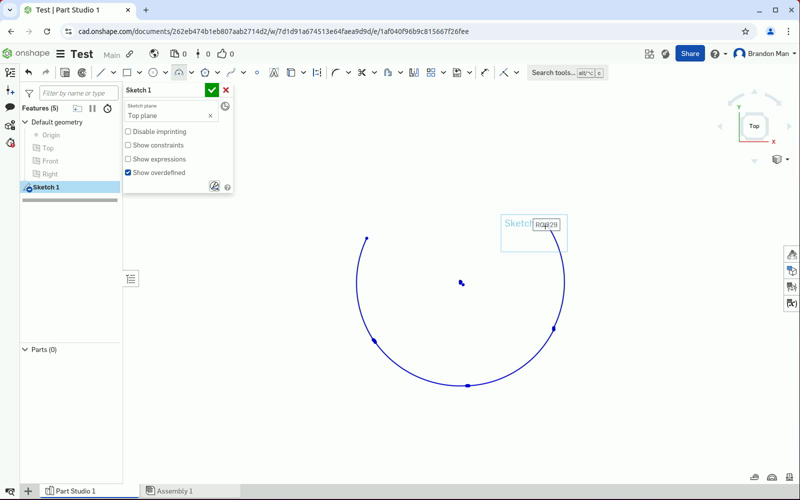
key_up(shift)
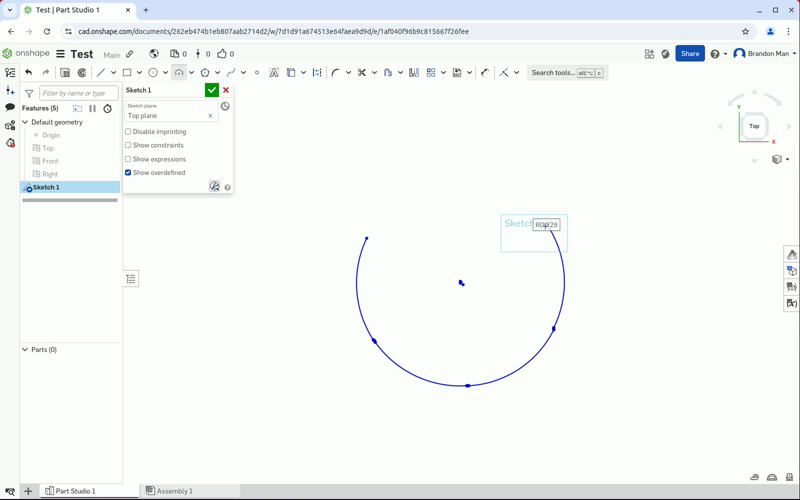
mouse_move(545, 223)
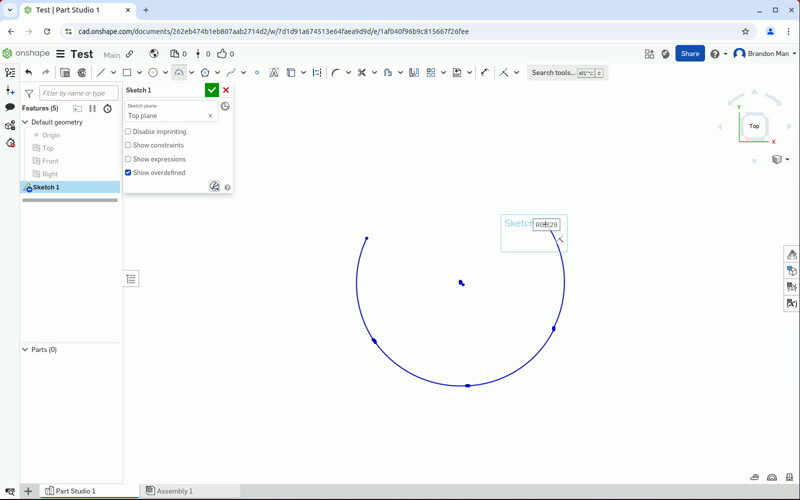
scroll(6)
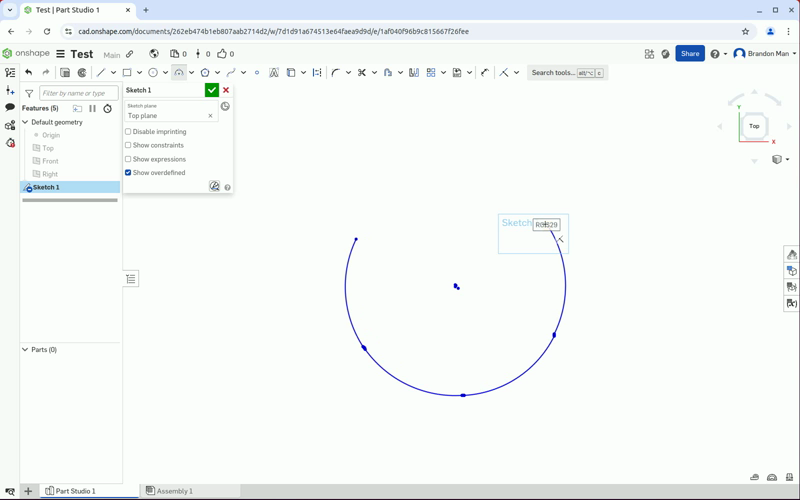
scroll(6)
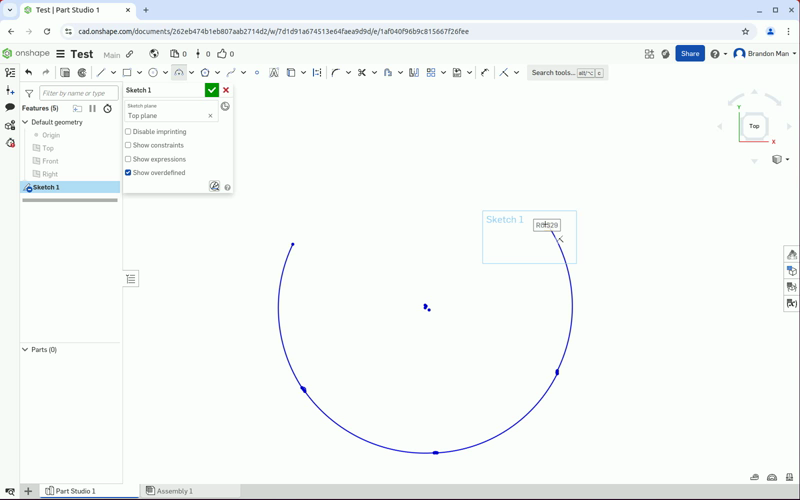
scroll(6)
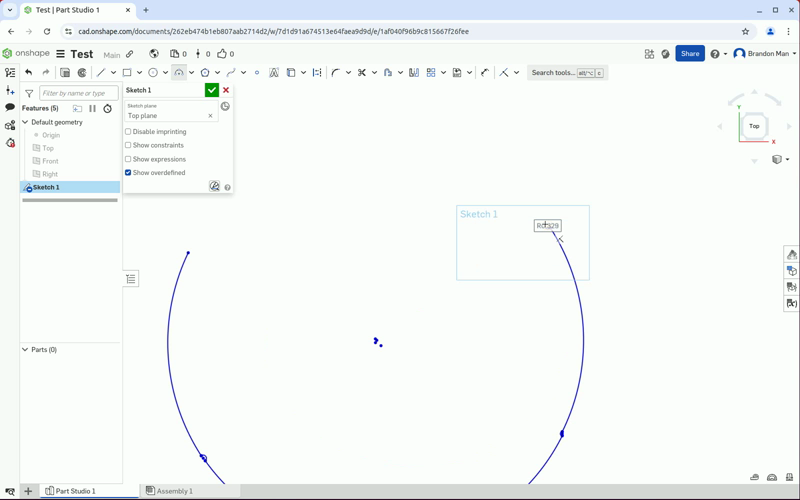
scroll(6)
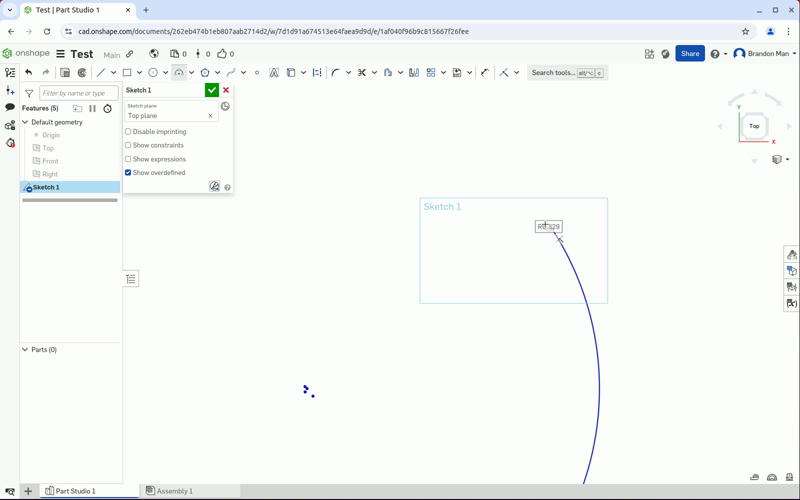
scroll(6)
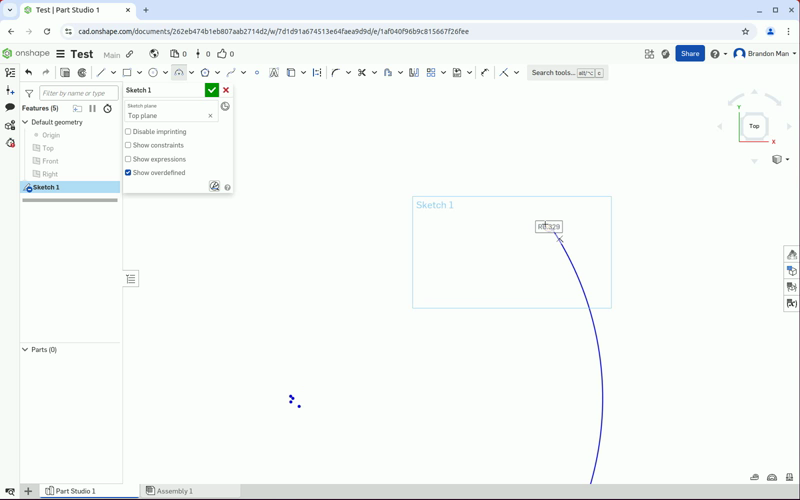
scroll(6)
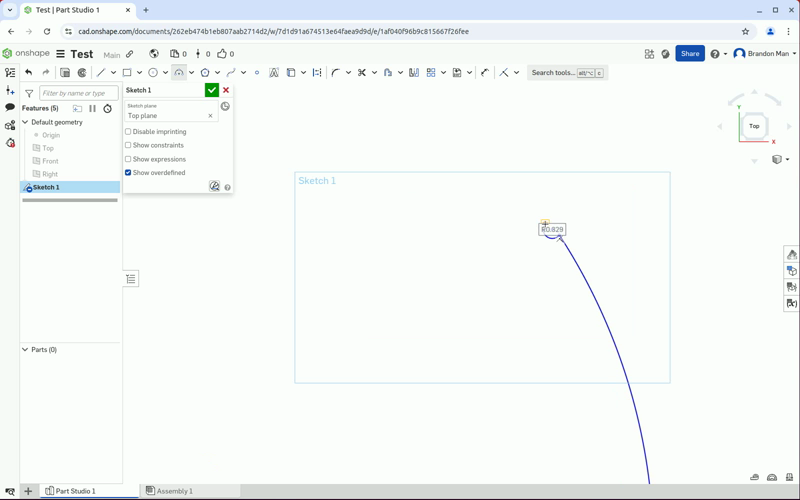
scroll(6)
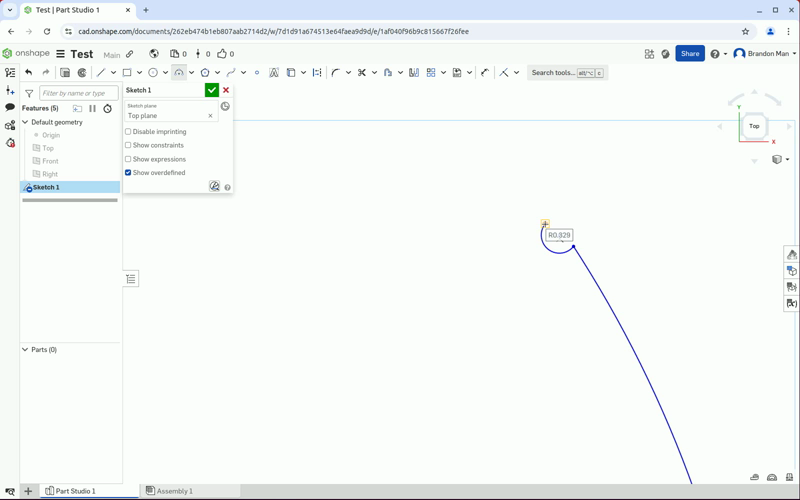
click(545, 223)
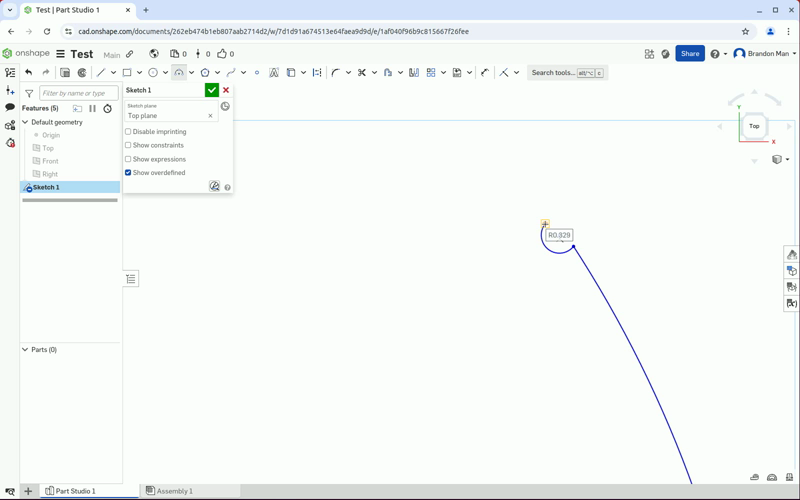
scroll(-6)
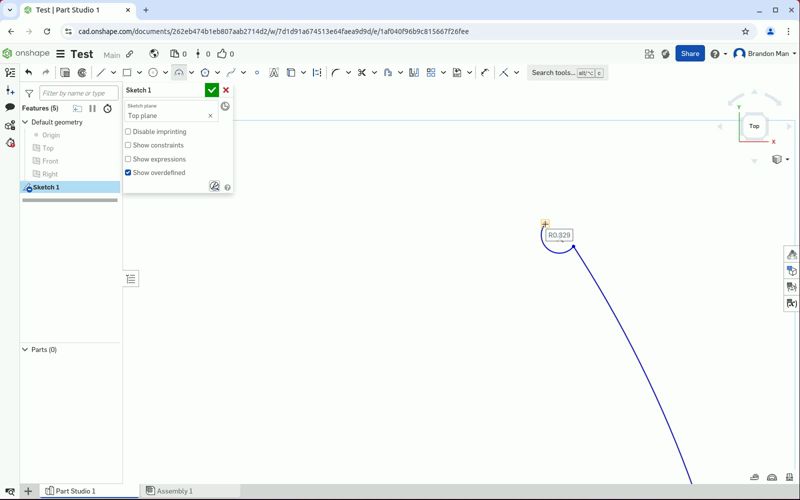
scroll(-6)
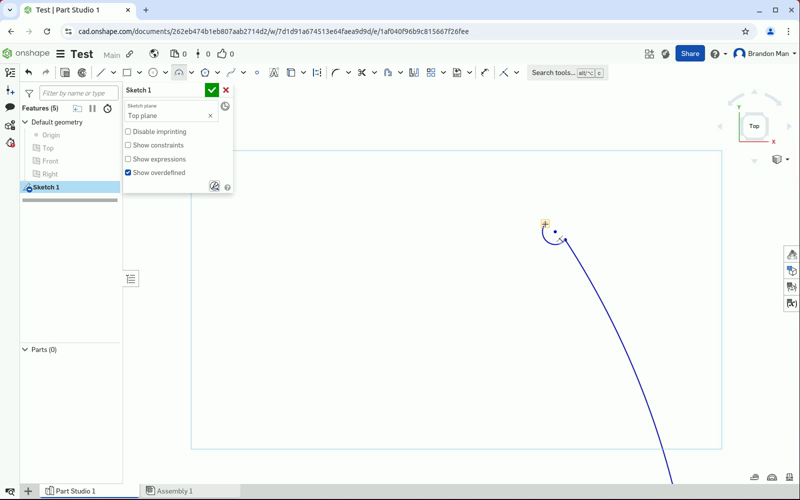
scroll(-6)
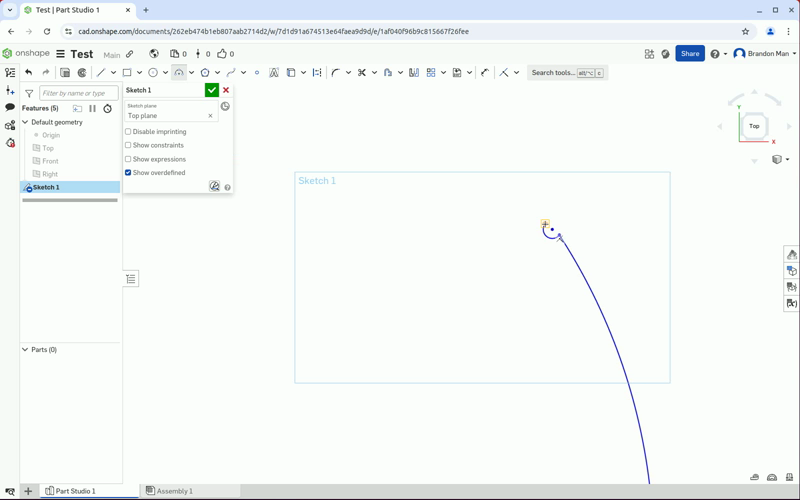
scroll(-6)
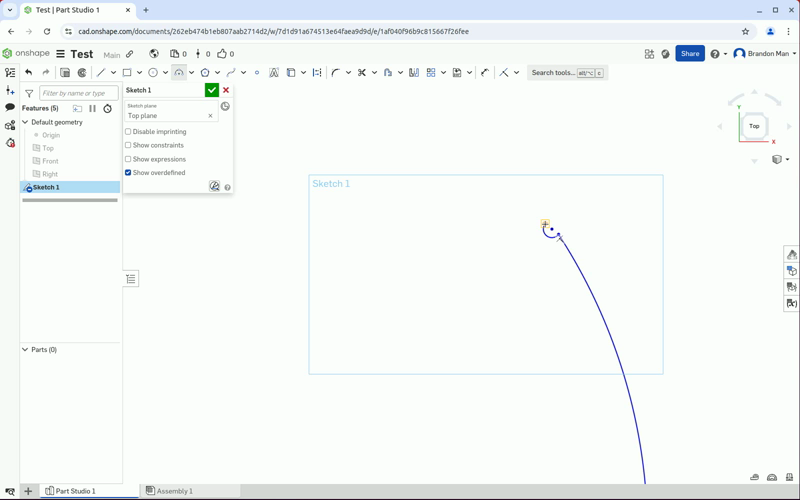
scroll(-6)
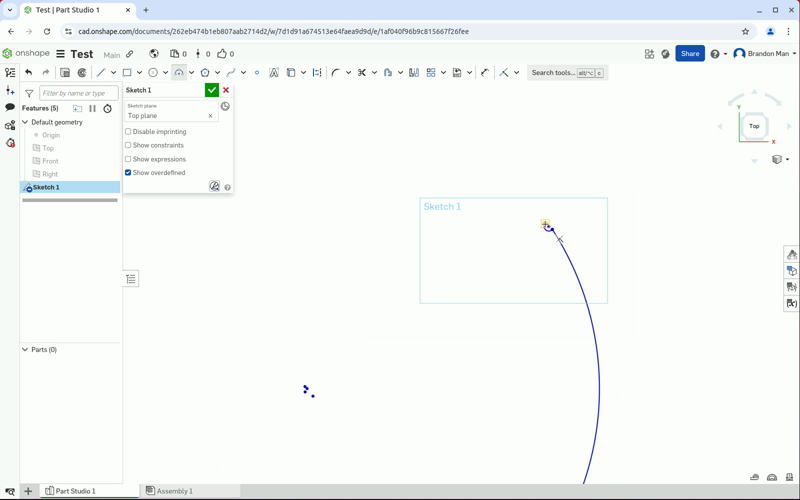
scroll(-6)
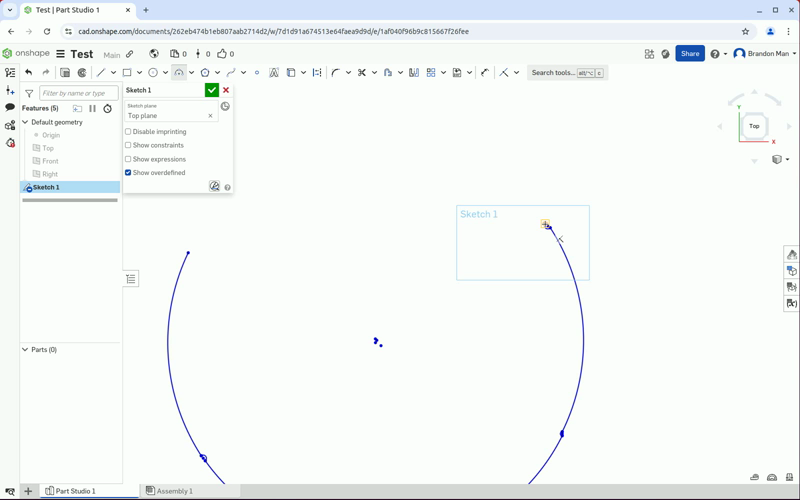
scroll(-6)
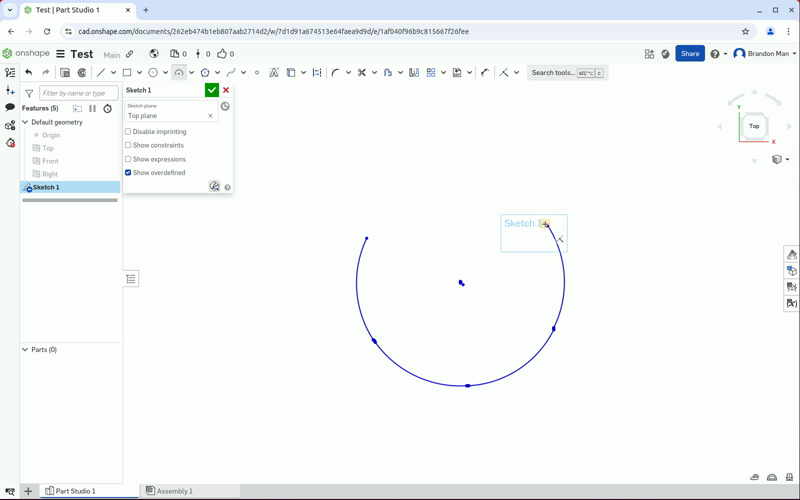
key_down(shift)
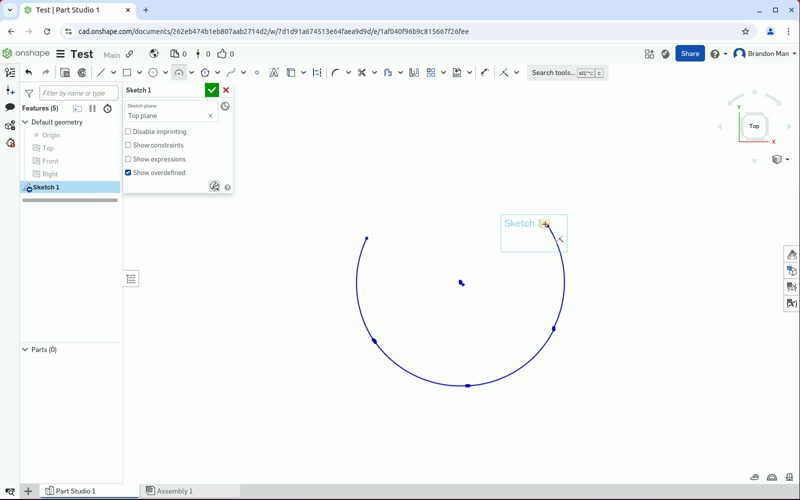
mouse_move(454, 180)
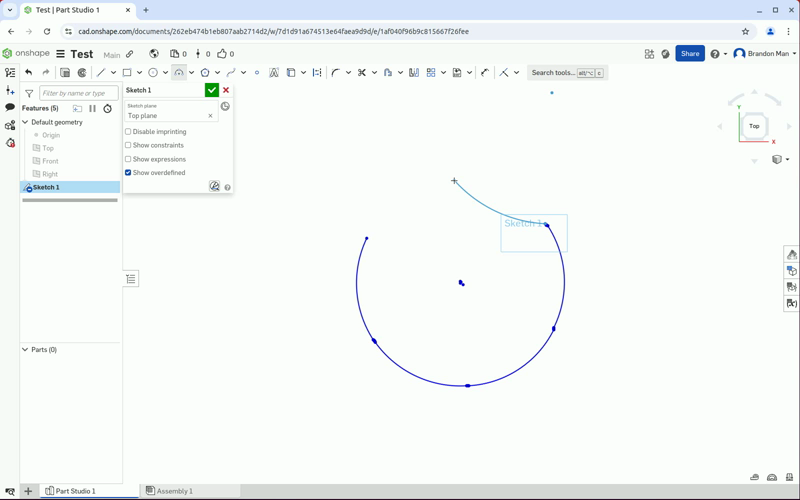
click(454, 180)
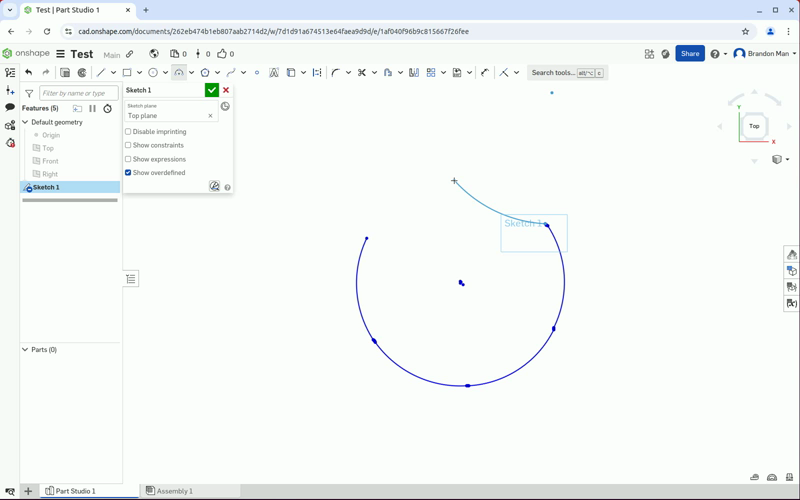
mouse_move(505, 189)
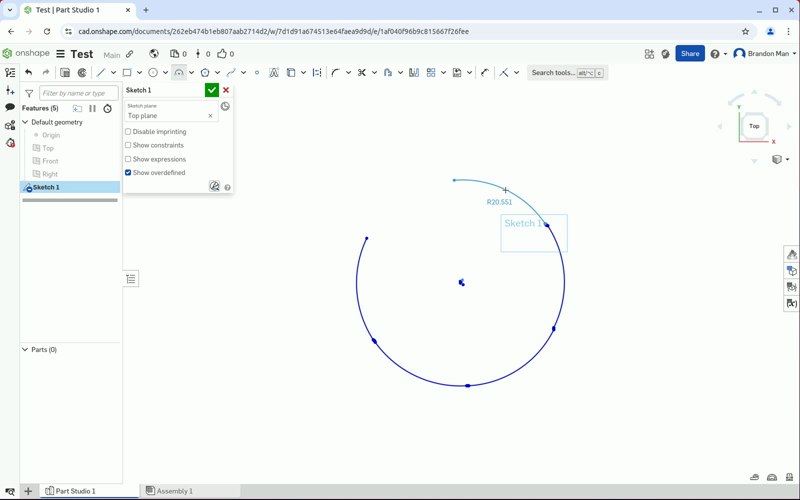
click(505, 189)
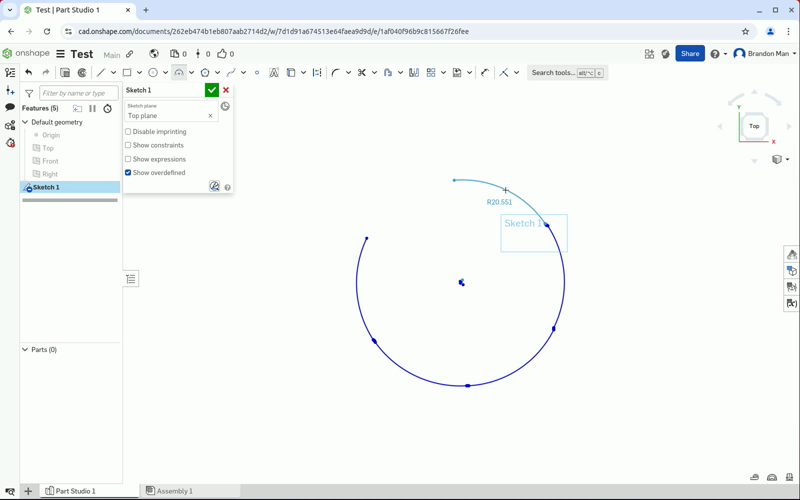
key_up(shift)
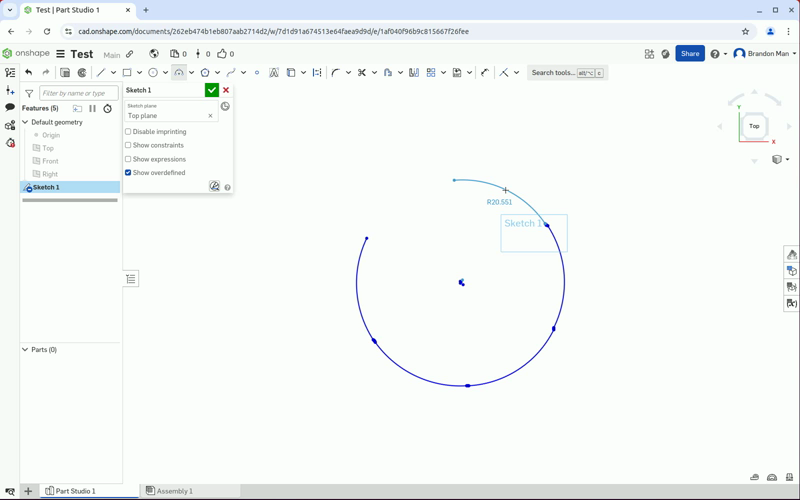
mouse_move(454, 180)
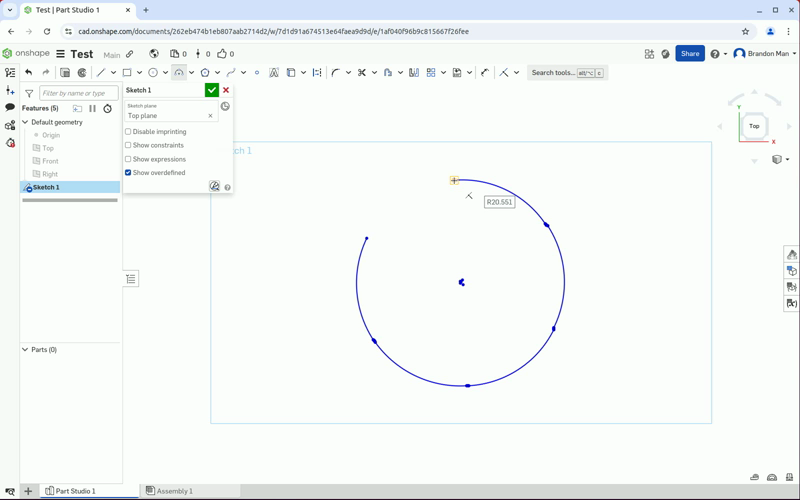
click(454, 180)
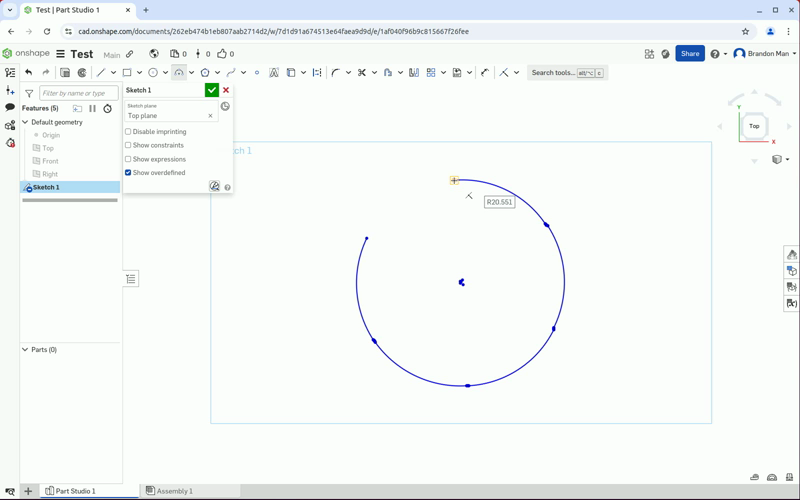
key_down(shift)
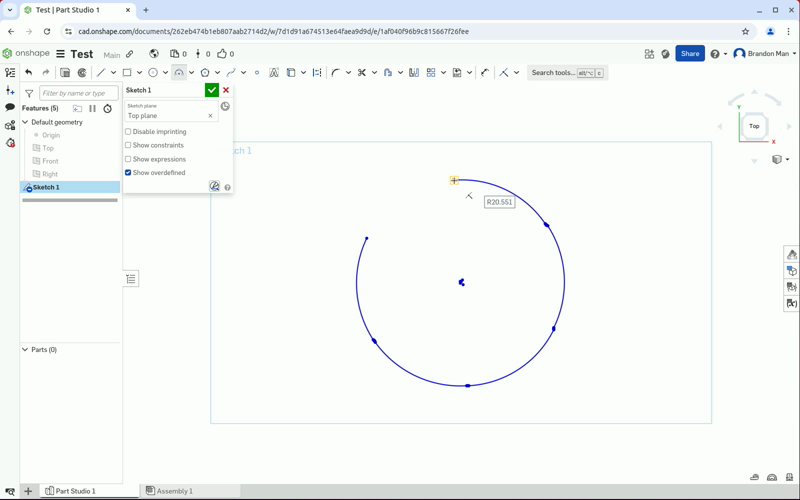
mouse_move(452, 180)
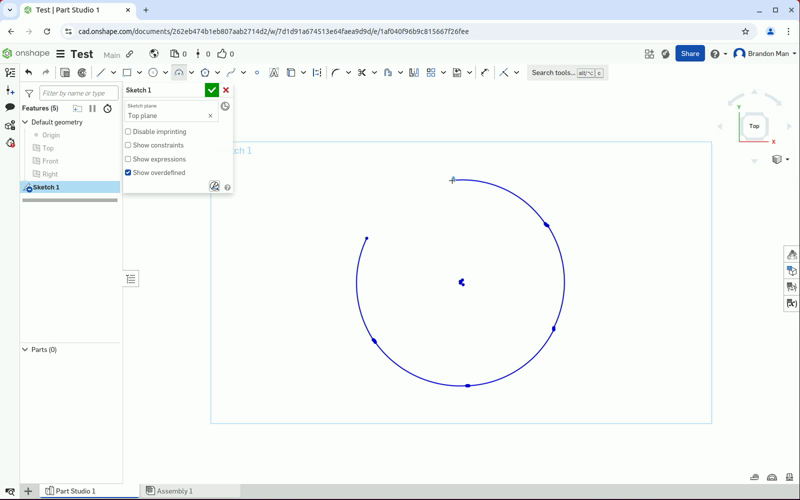
scroll(6)
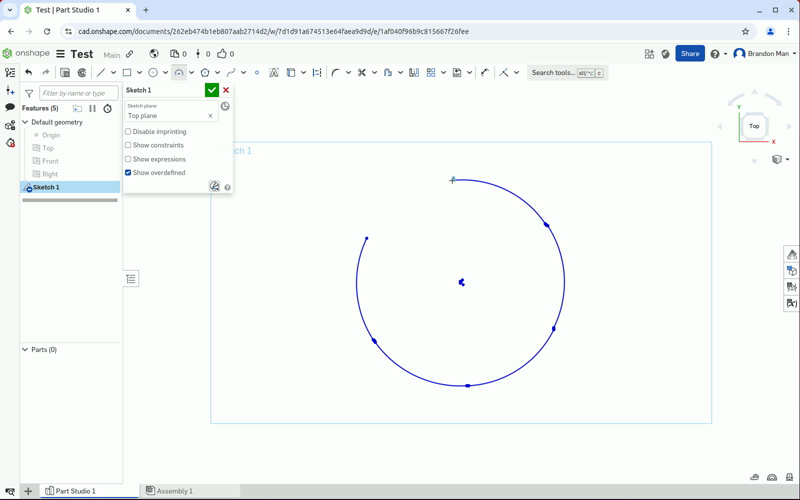
scroll(6)
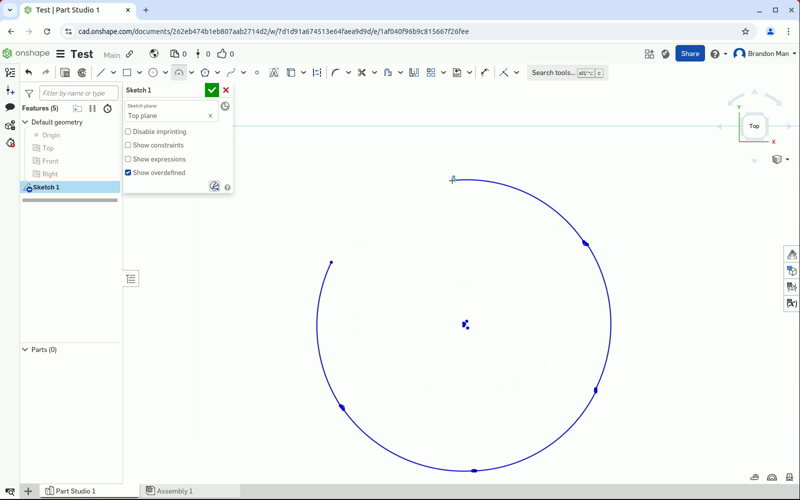
scroll(6)
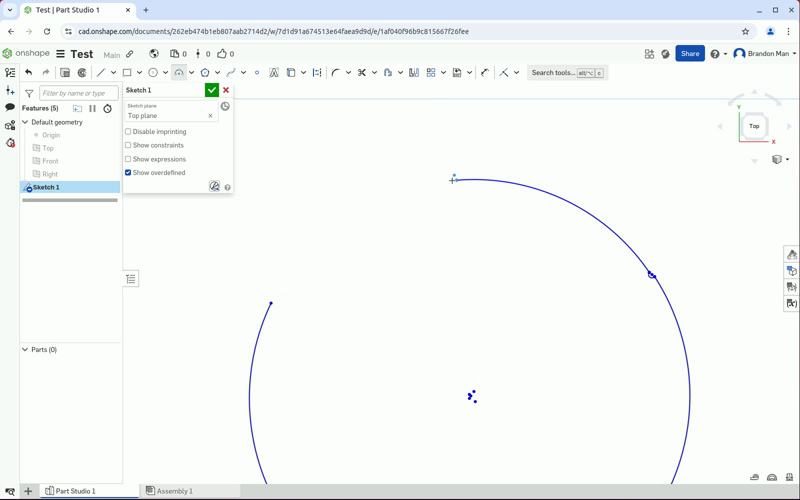
scroll(6)
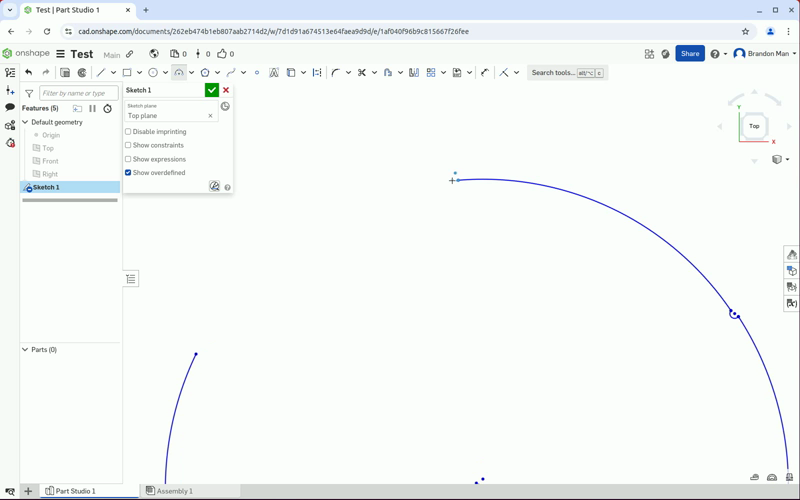
scroll(6)
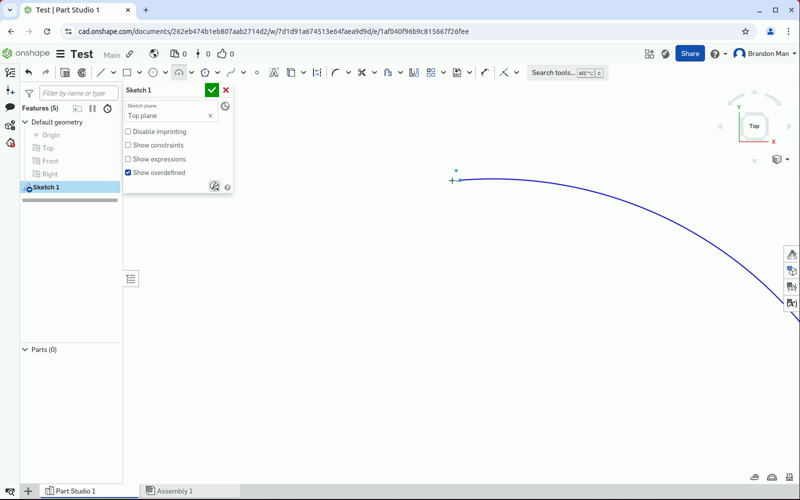
scroll(6)
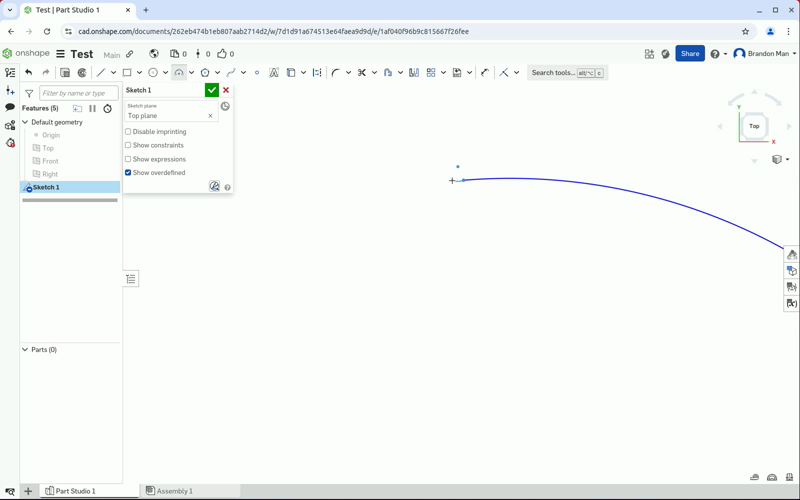
scroll(6)
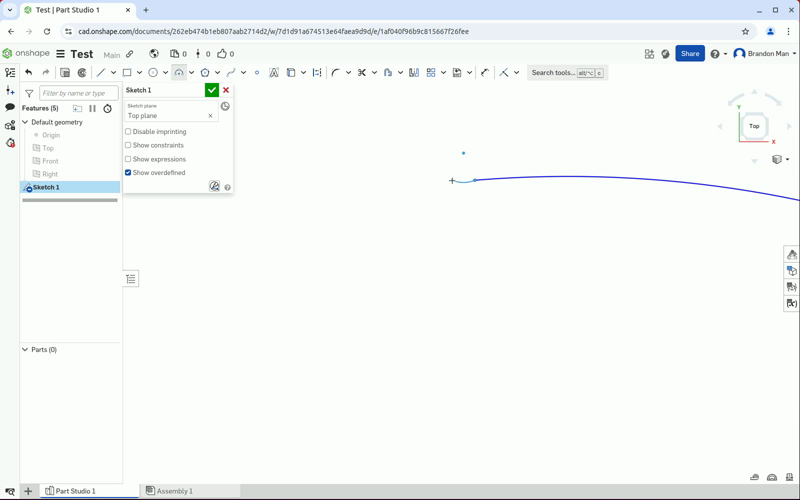
click(452, 180)
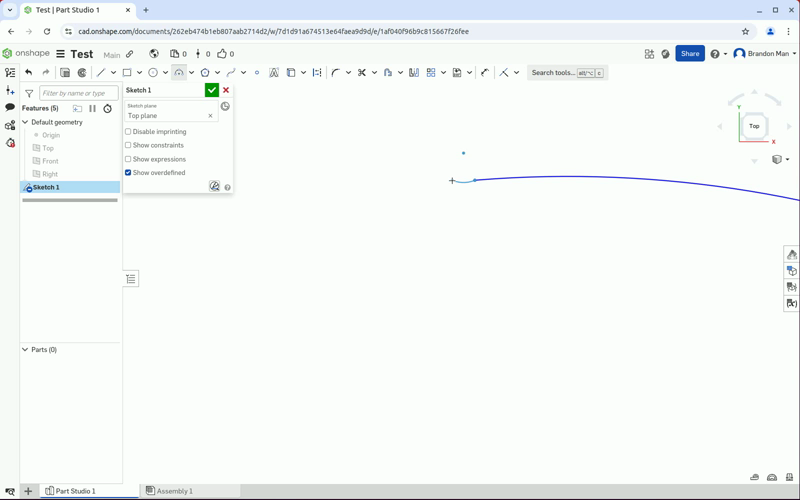
scroll(-6)
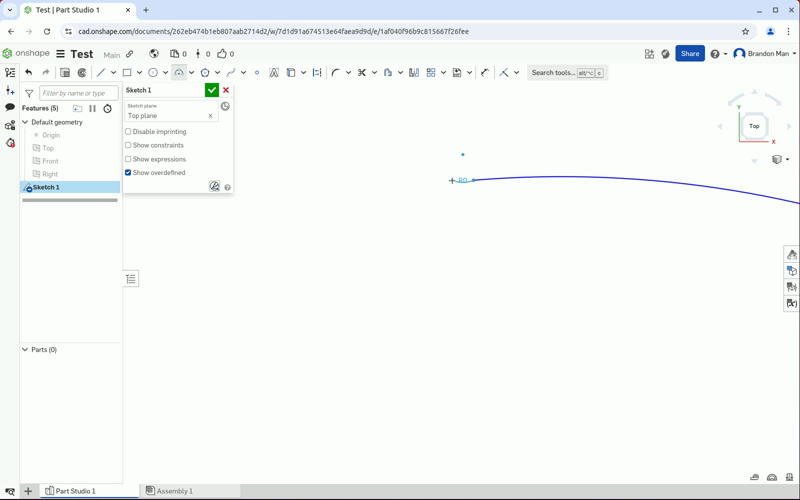
scroll(-6)
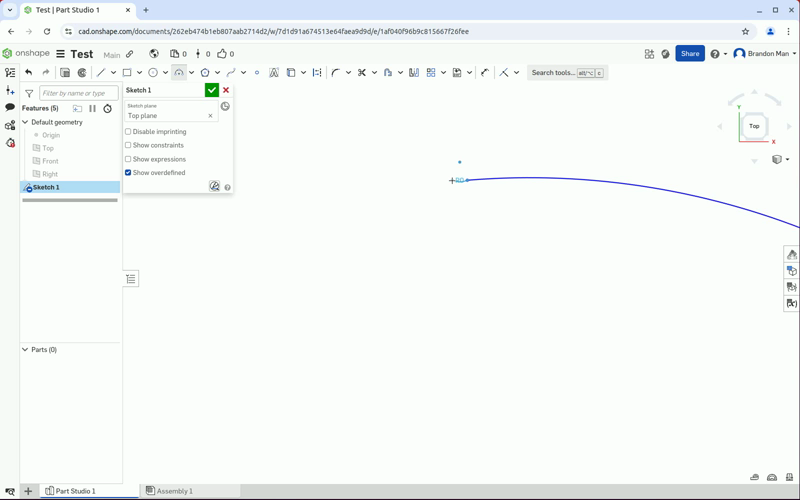
scroll(-6)
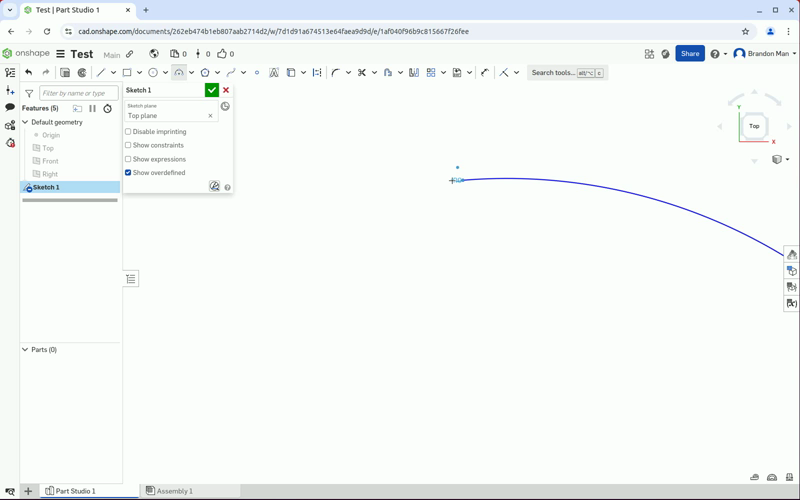
scroll(-6)
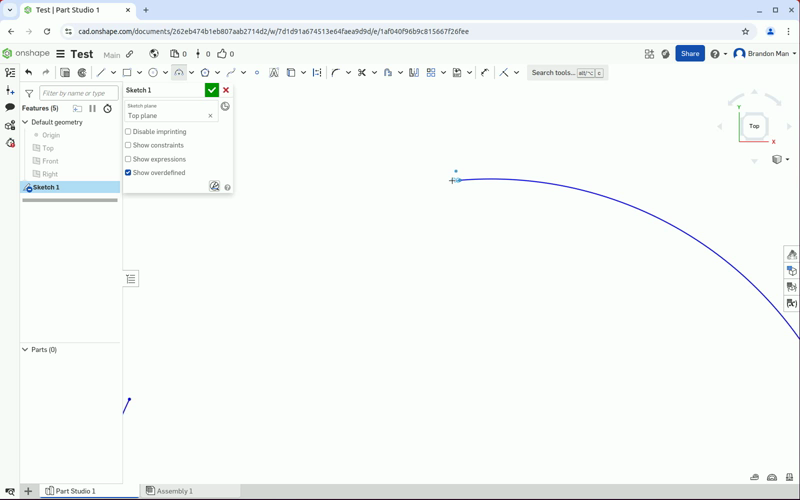
scroll(-6)
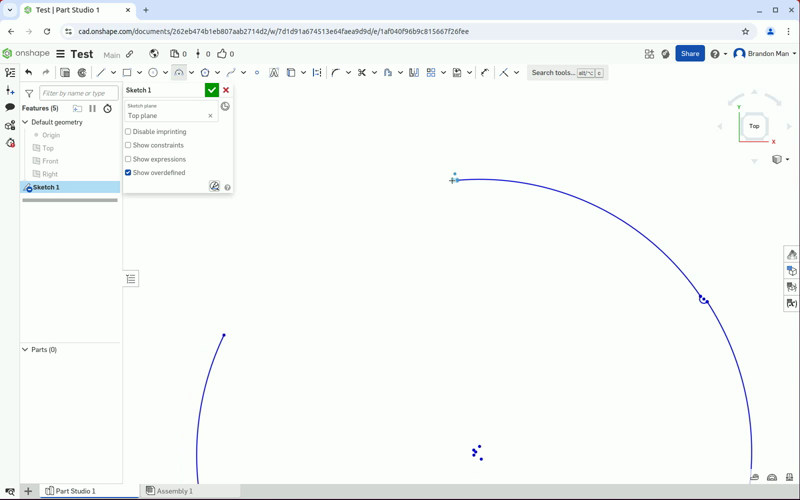
scroll(-6)
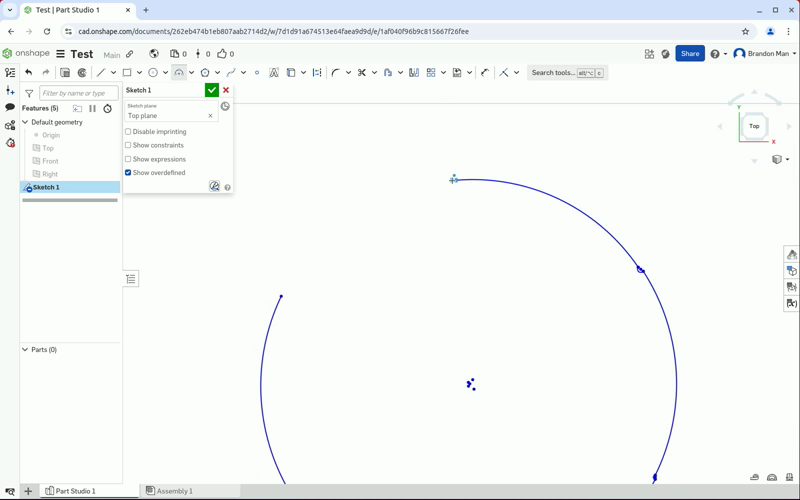
scroll(-6)
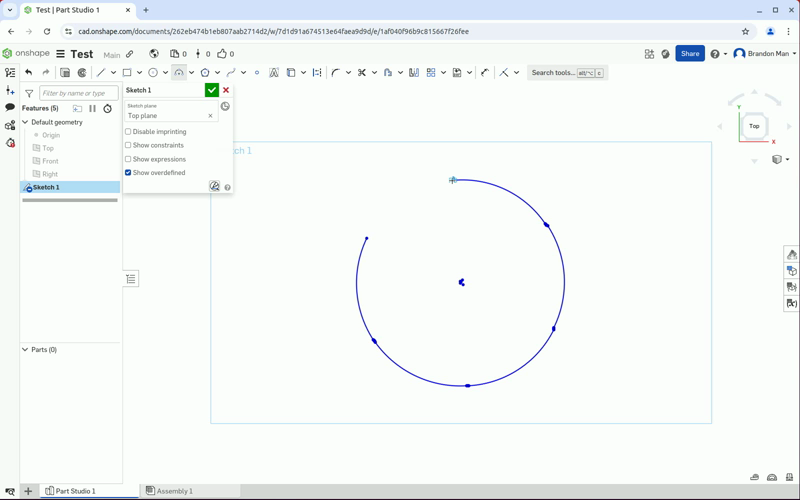
mouse_move(453, 179)
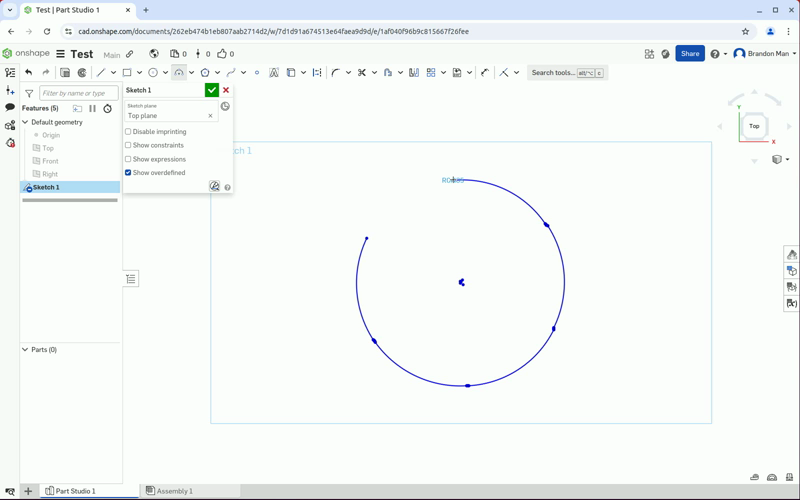
scroll(6)
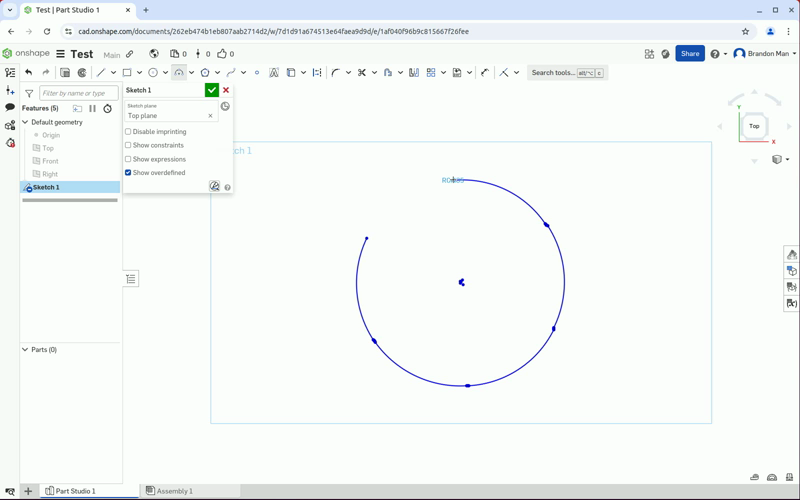
scroll(6)
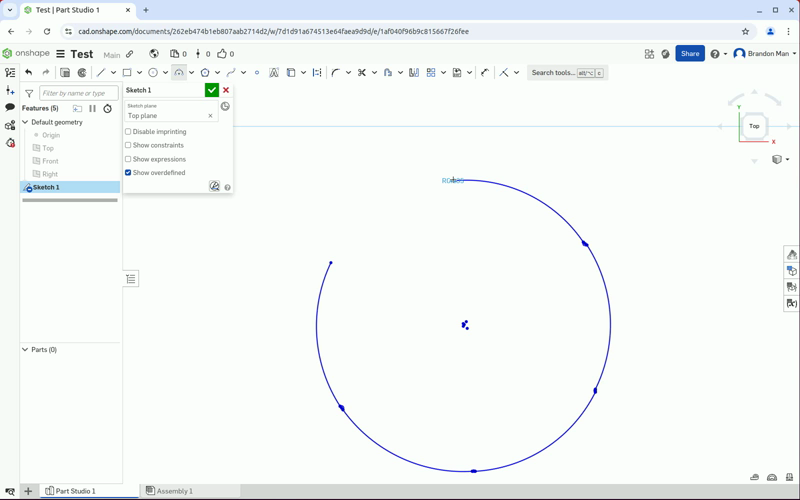
scroll(6)
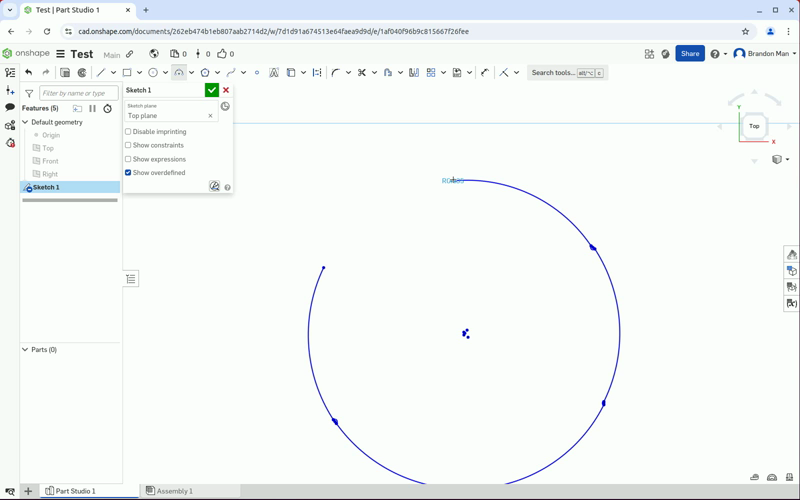
scroll(6)
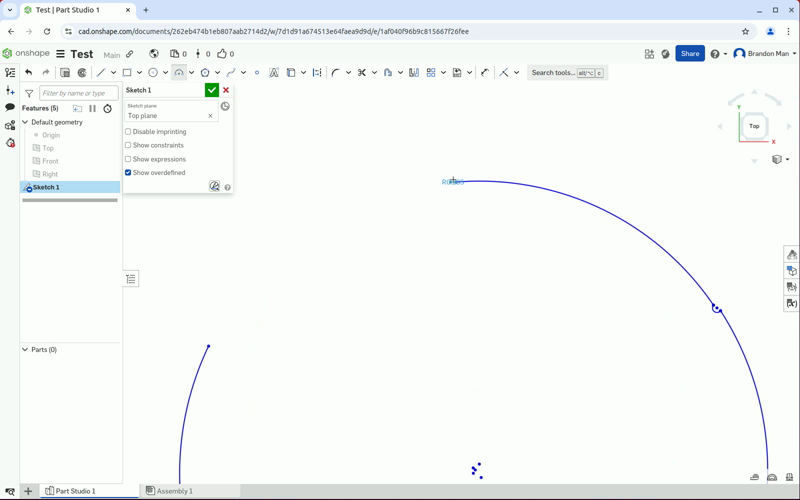
scroll(6)
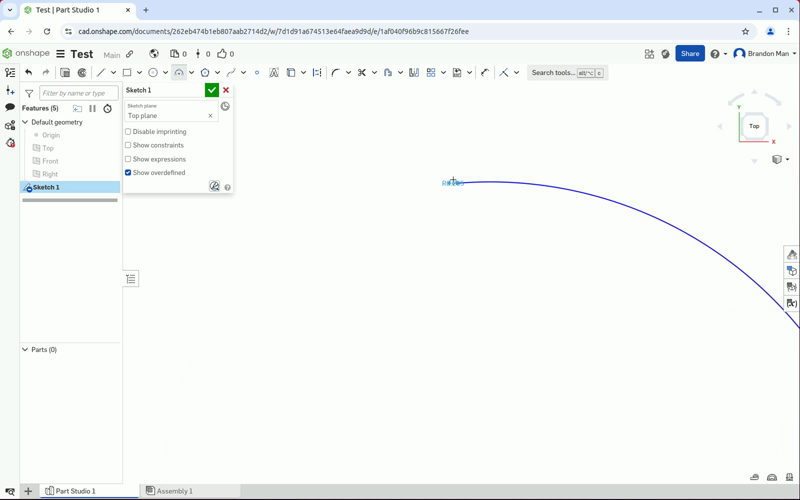
scroll(6)
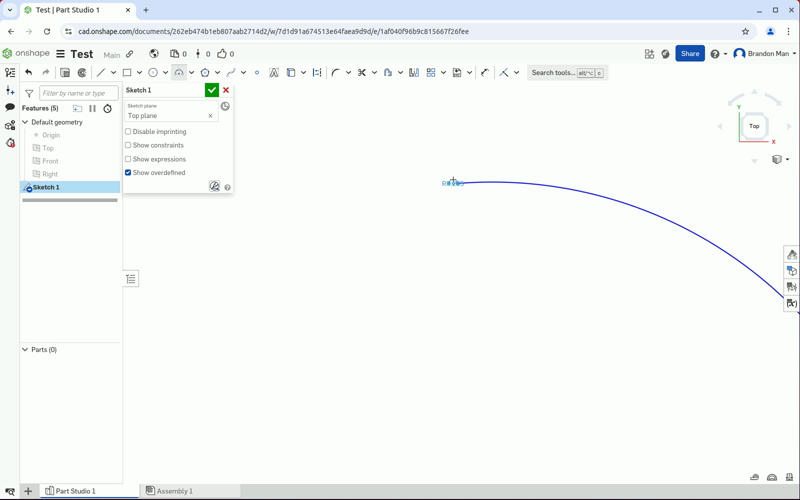
scroll(6)
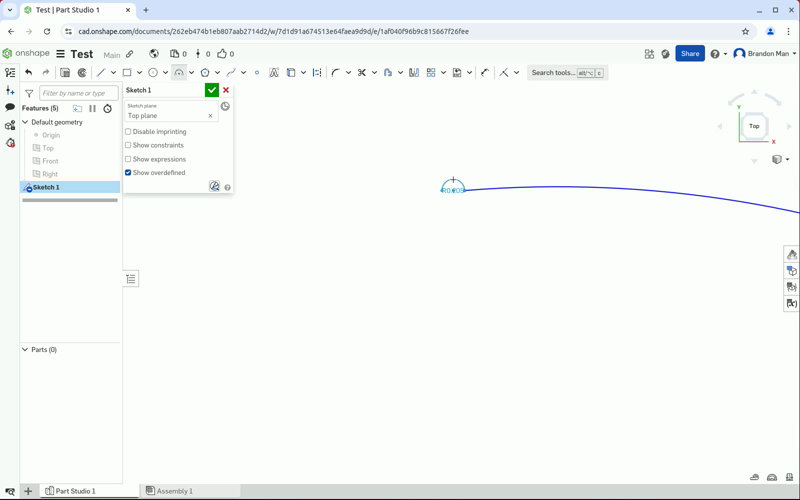
click(453, 179)
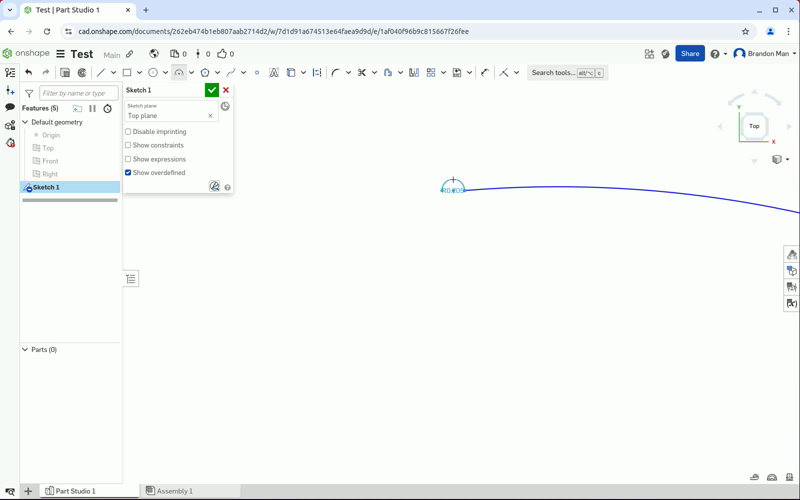
scroll(-6)
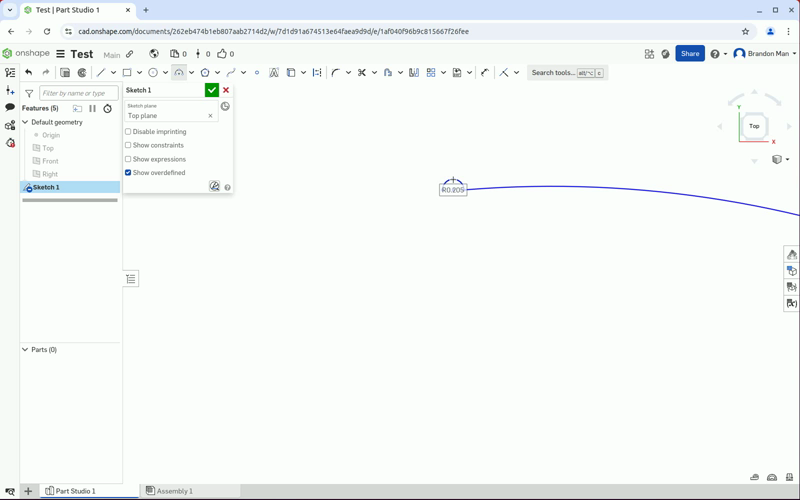
scroll(-6)
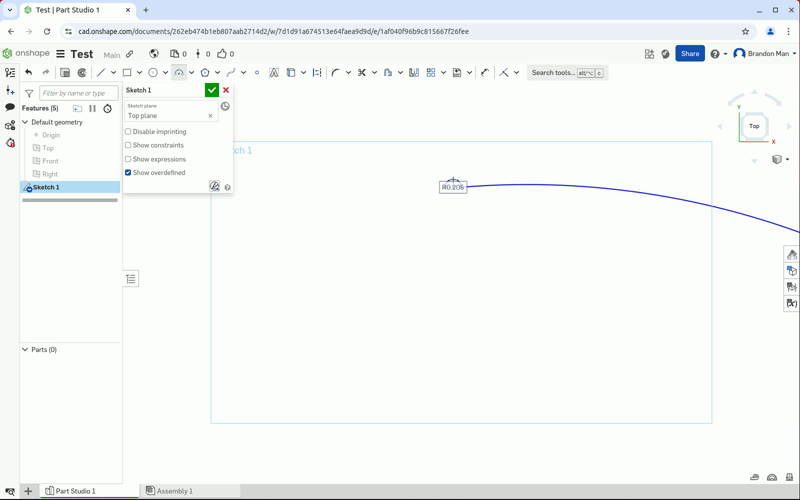
scroll(-6)
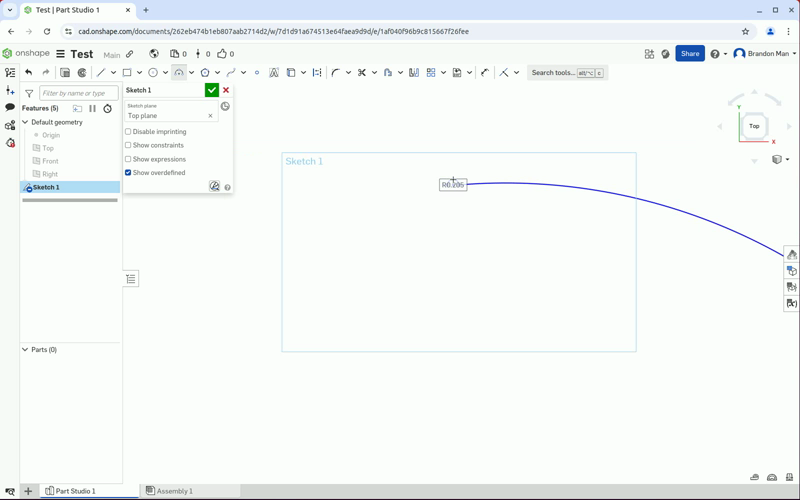
scroll(-6)
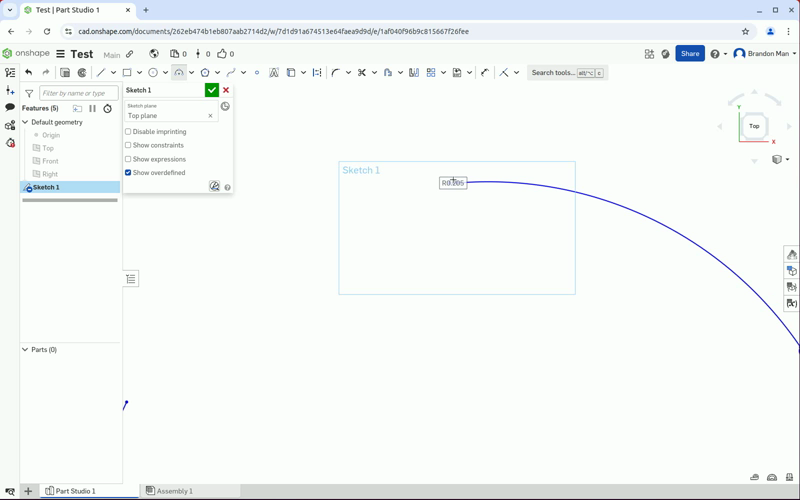
scroll(-6)
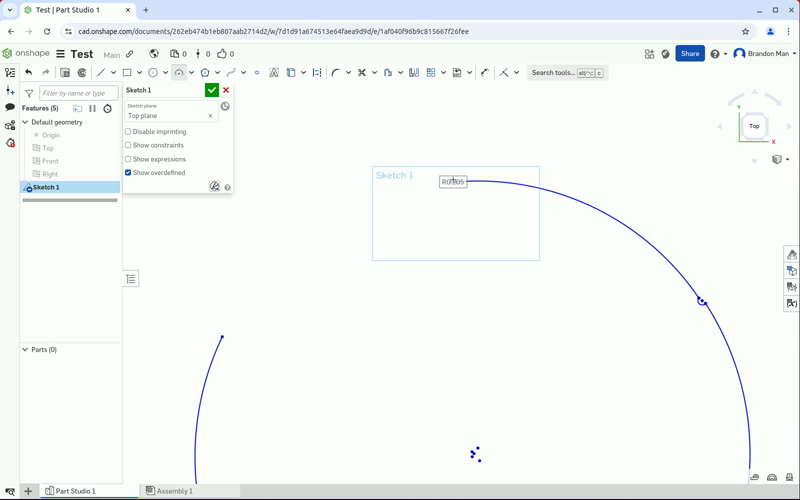
scroll(-6)
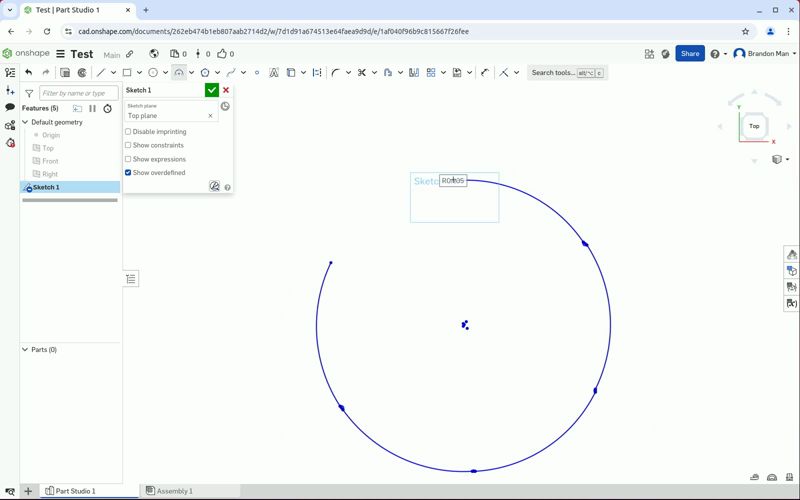
scroll(-6)
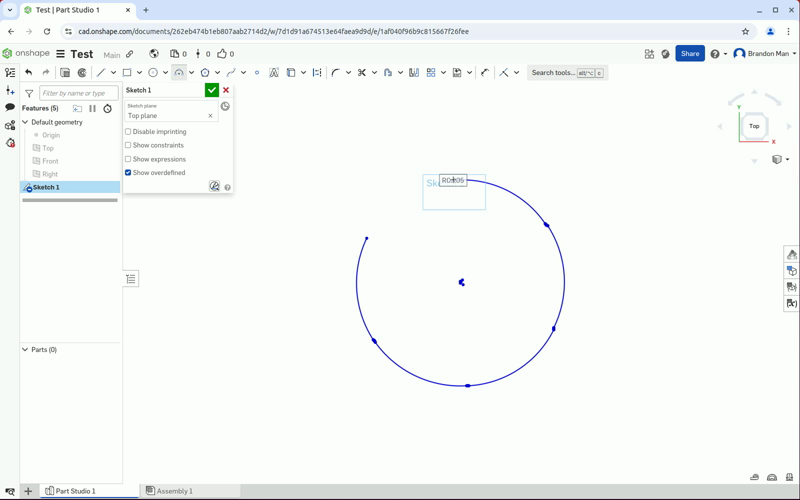
key_up(shift)
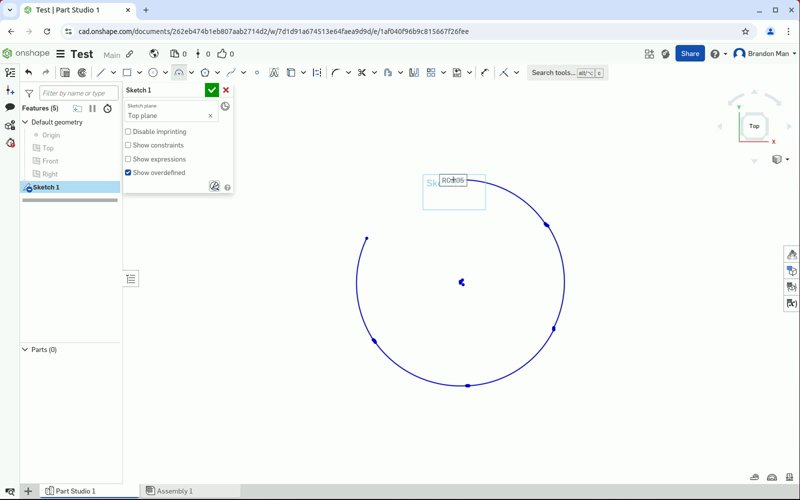
mouse_move(452, 180)
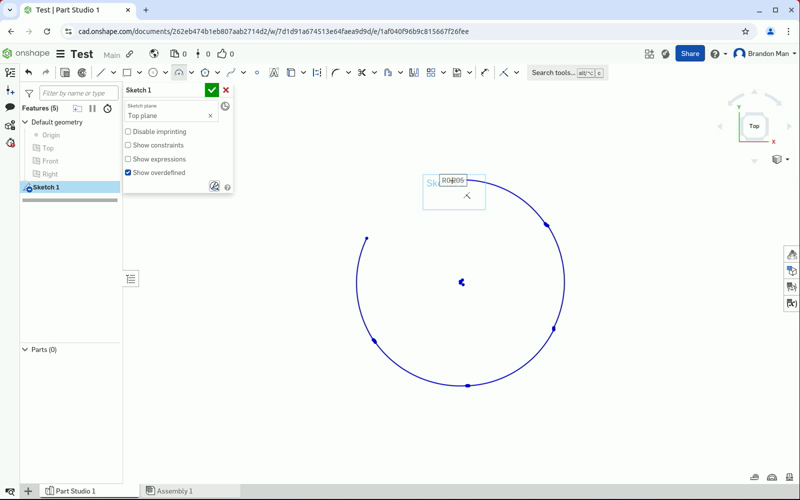
scroll(6)
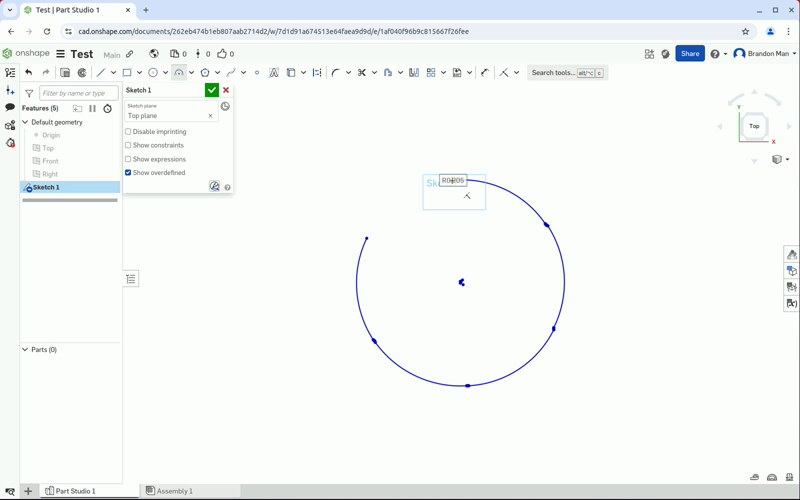
scroll(6)
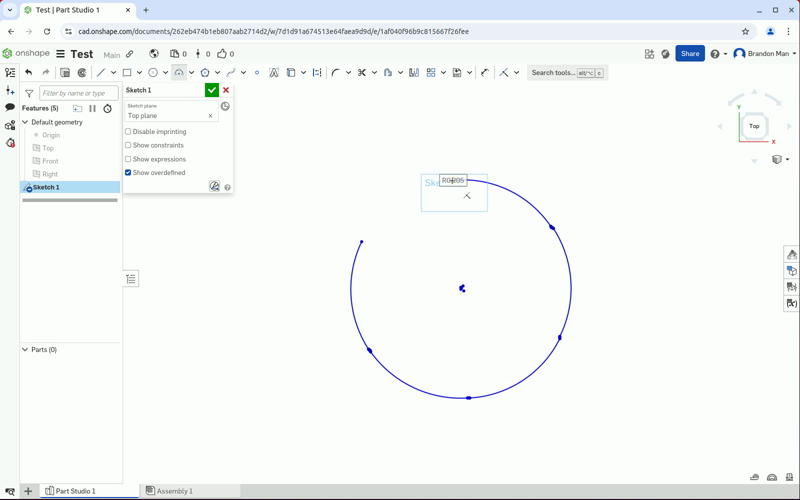
scroll(6)
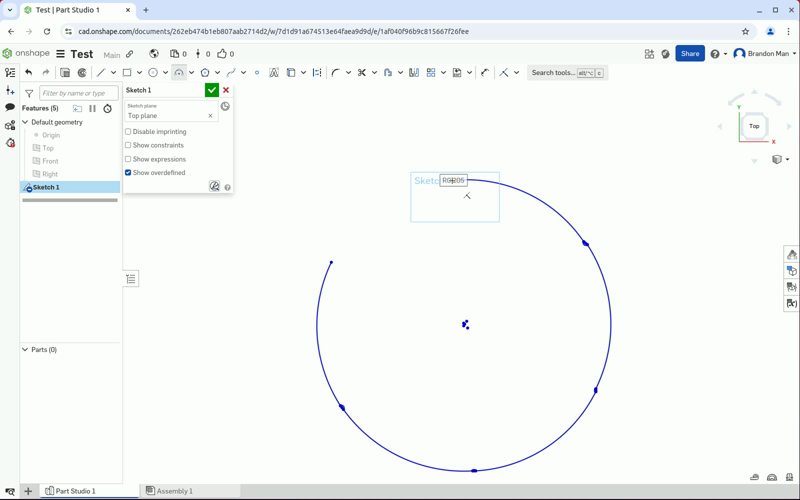
scroll(6)
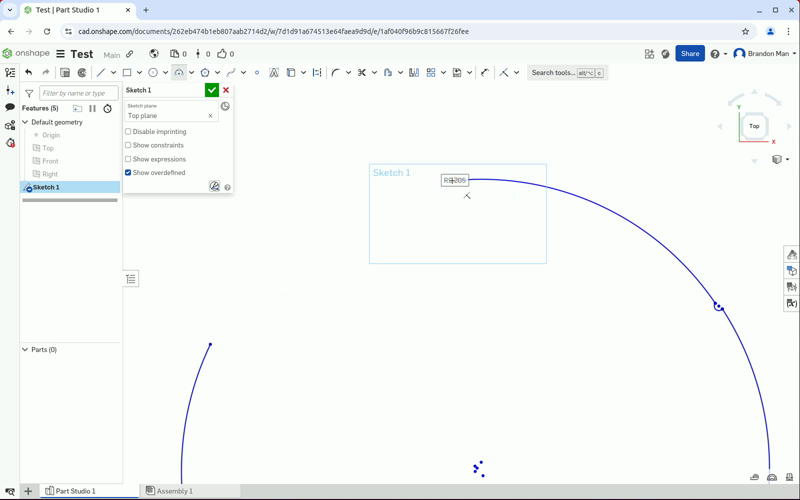
scroll(6)
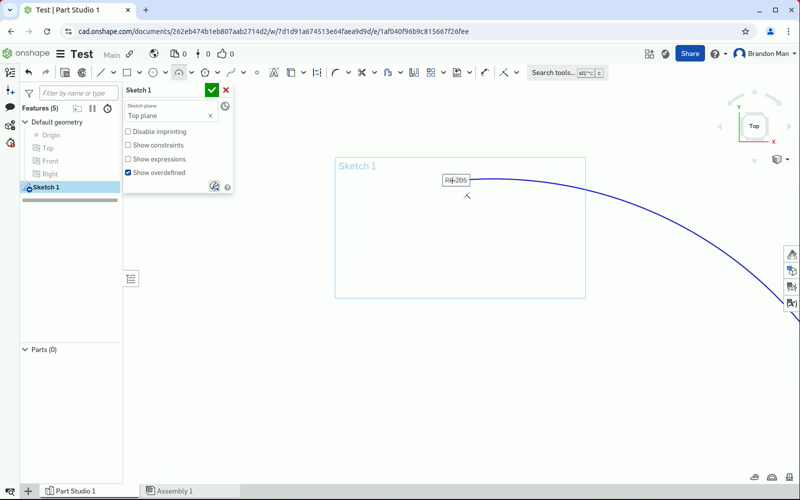
scroll(6)
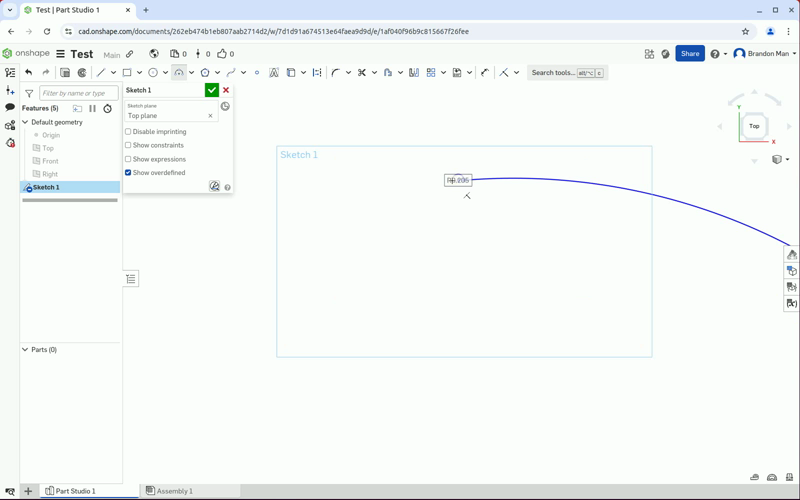
scroll(6)
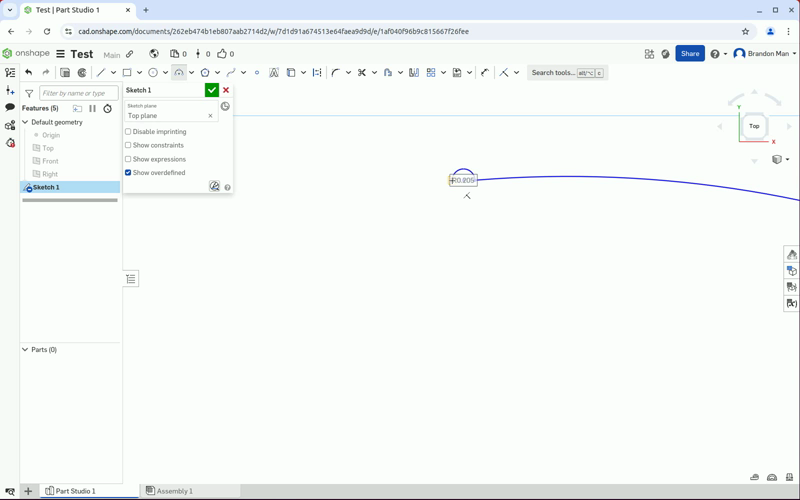
click(452, 180)
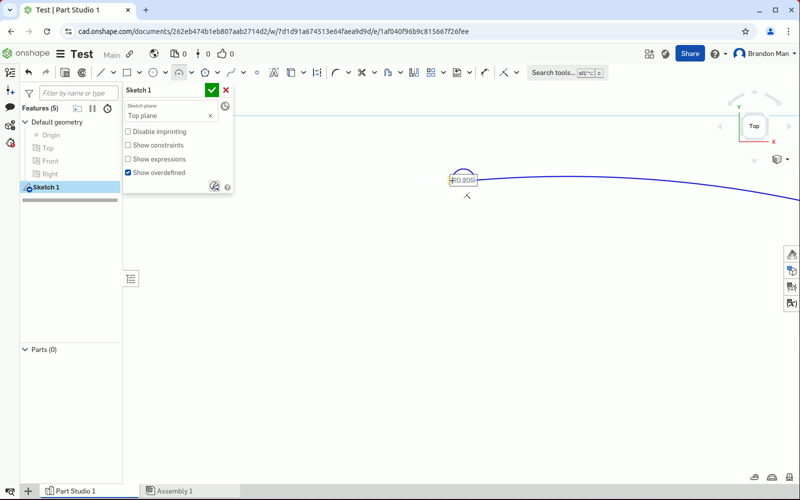
scroll(-6)
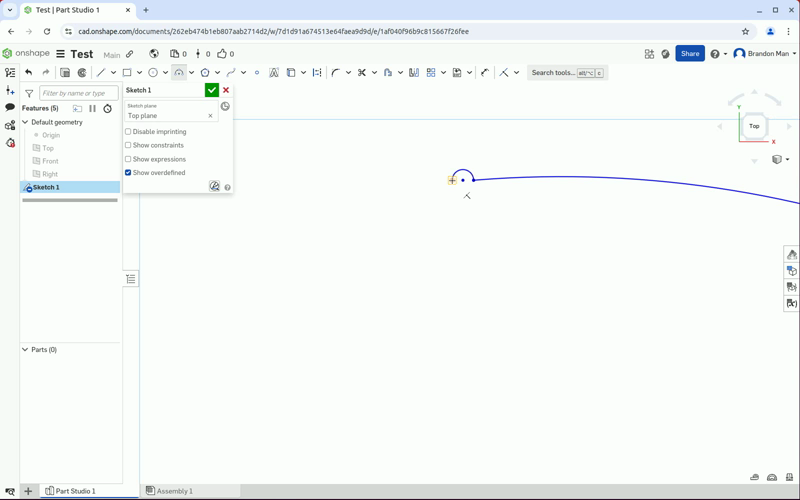
scroll(-6)
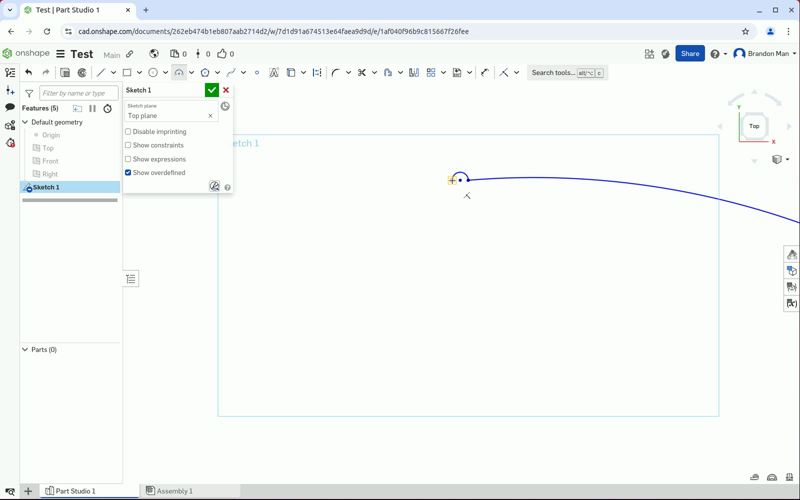
scroll(-6)
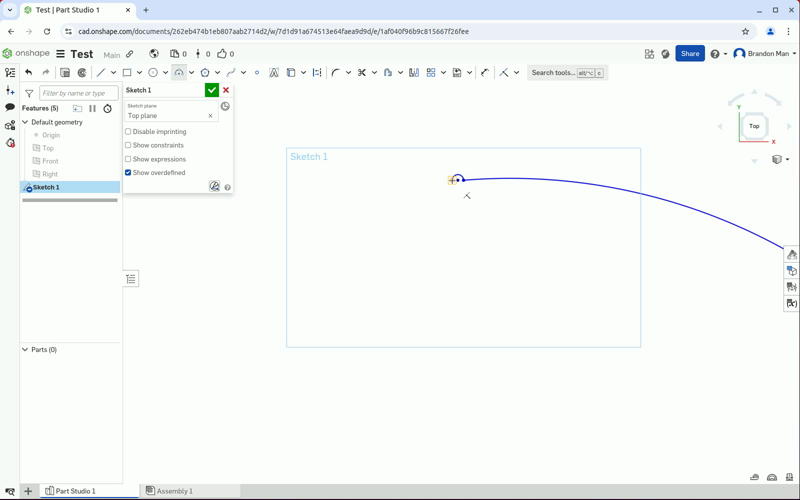
scroll(-6)
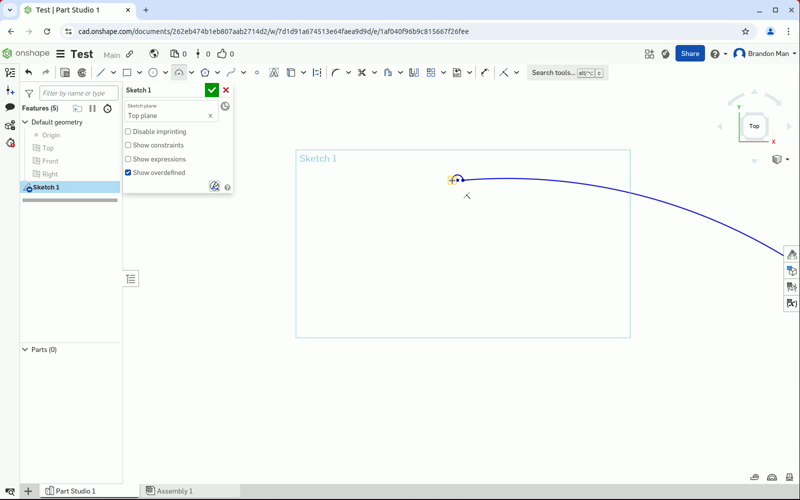
scroll(-6)
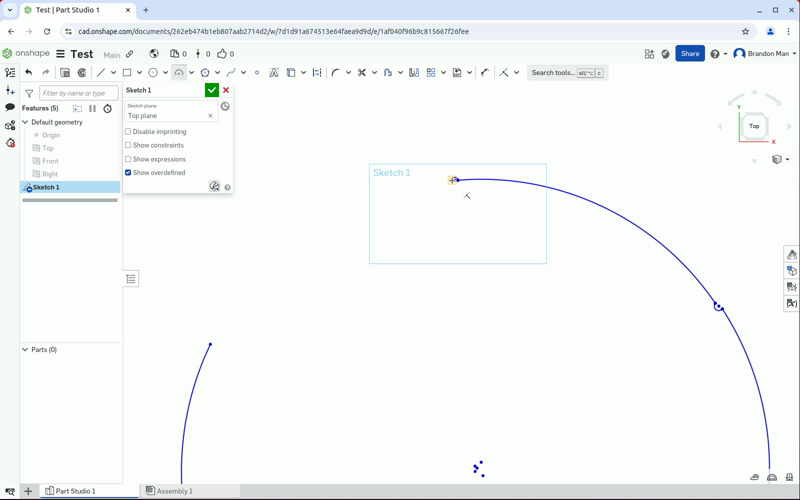
scroll(-6)
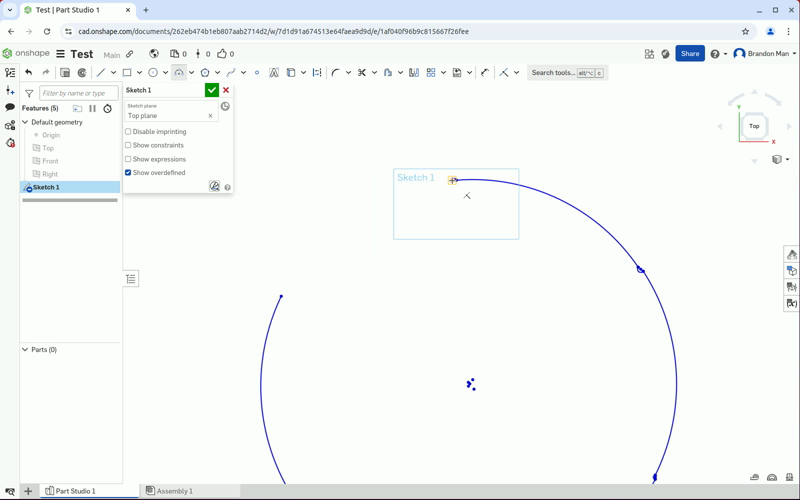
scroll(-6)
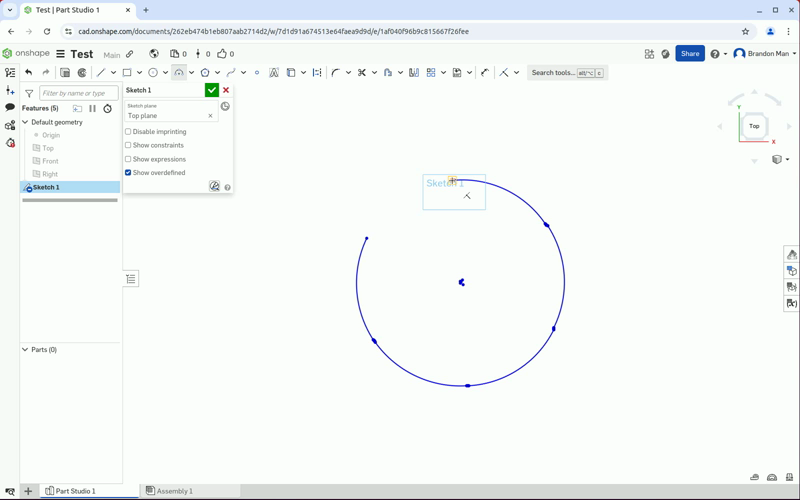
key_down(shift)
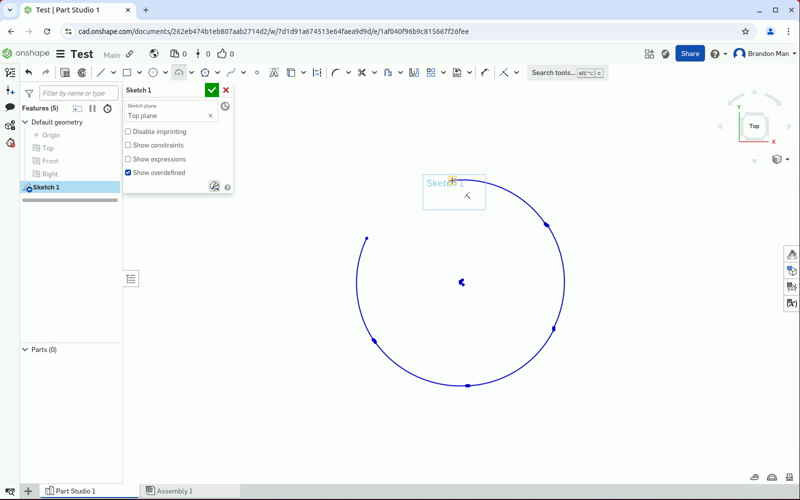
mouse_move(368, 236)
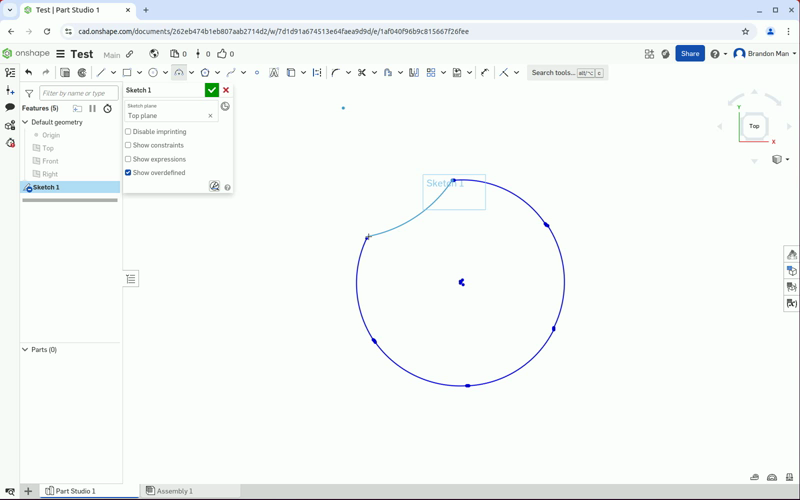
scroll(6)
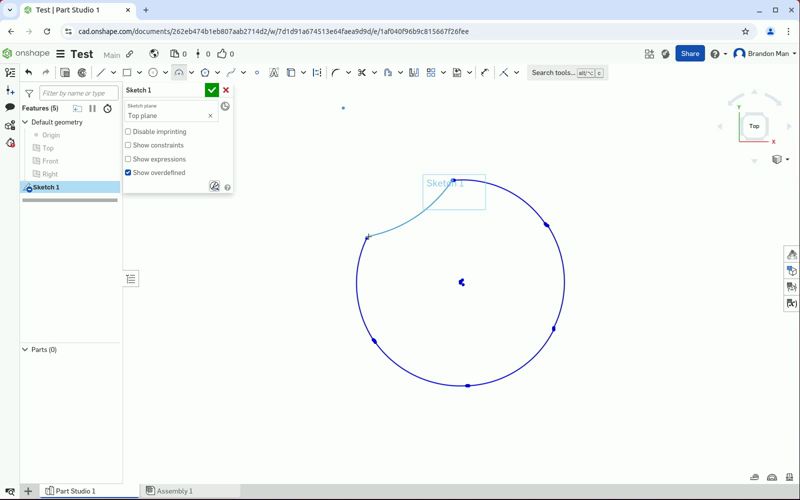
scroll(6)
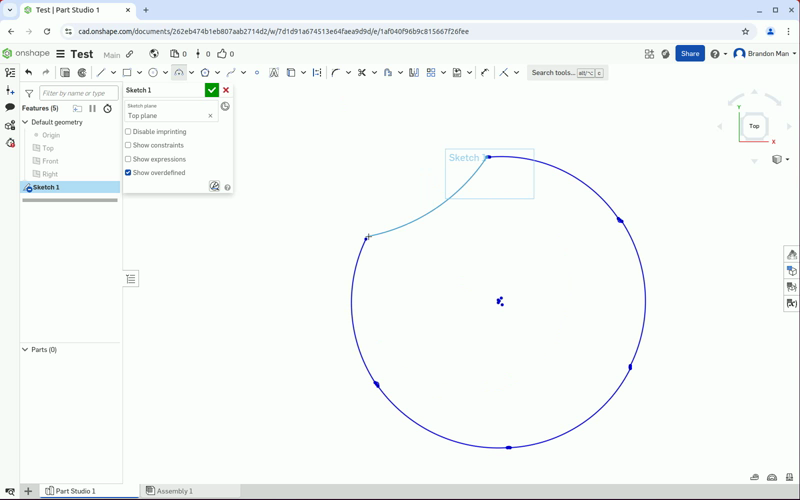
scroll(6)
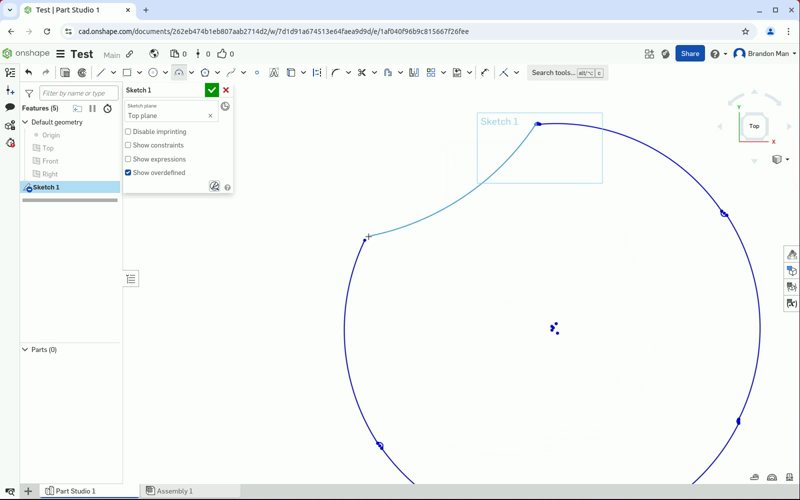
scroll(6)
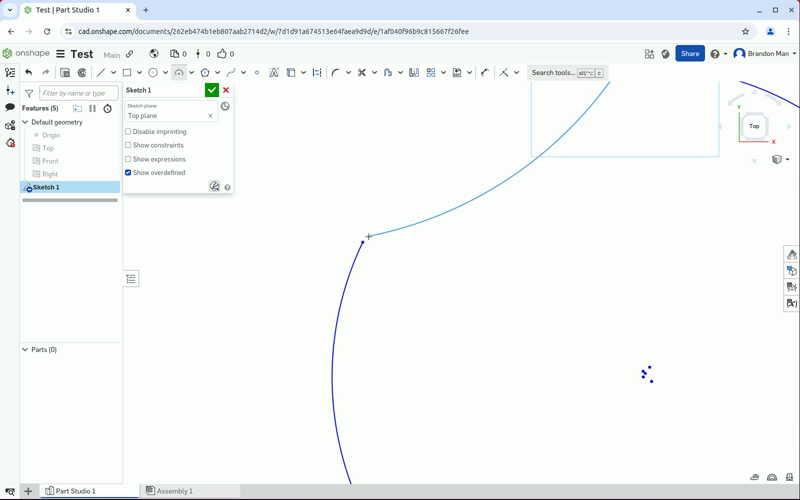
scroll(6)
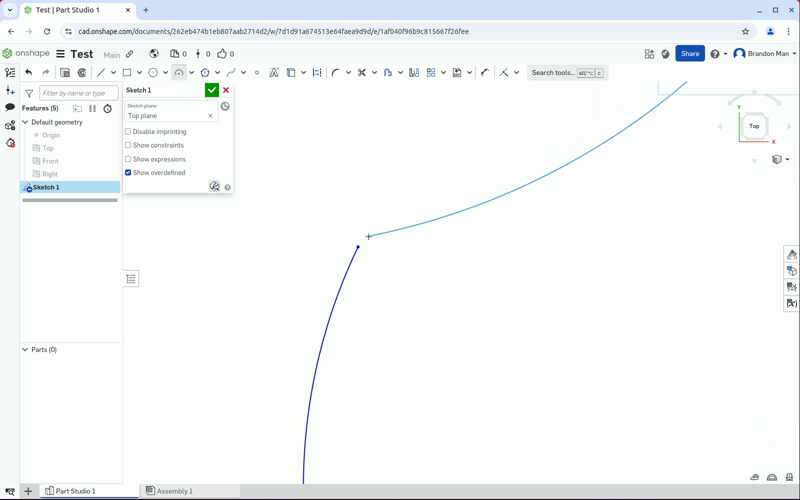
scroll(6)
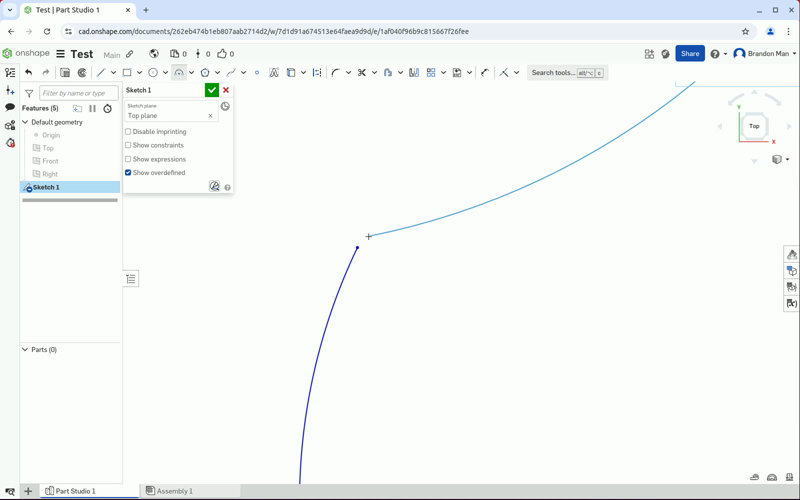
scroll(6)
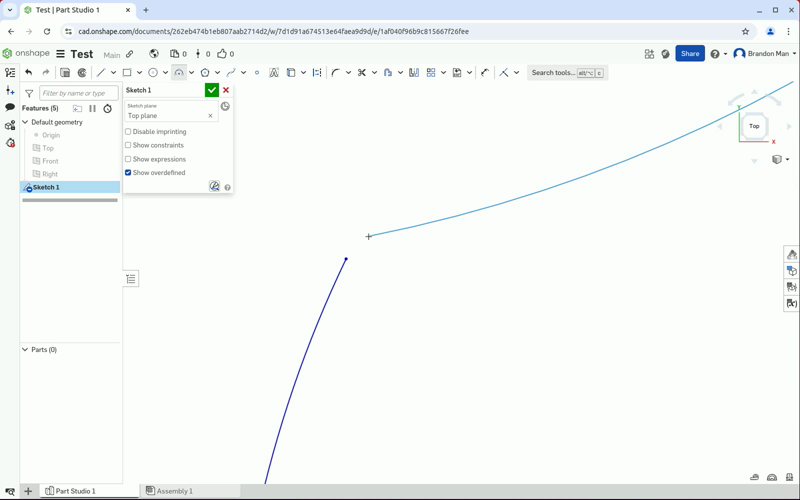
click(368, 236)
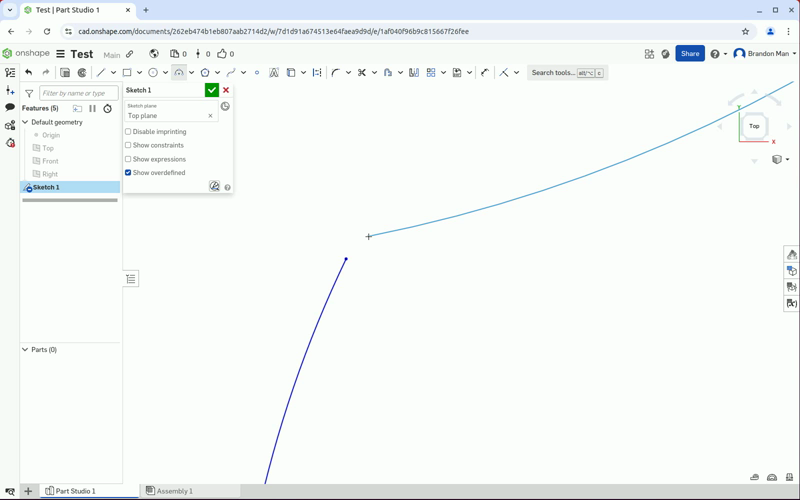
scroll(-6)
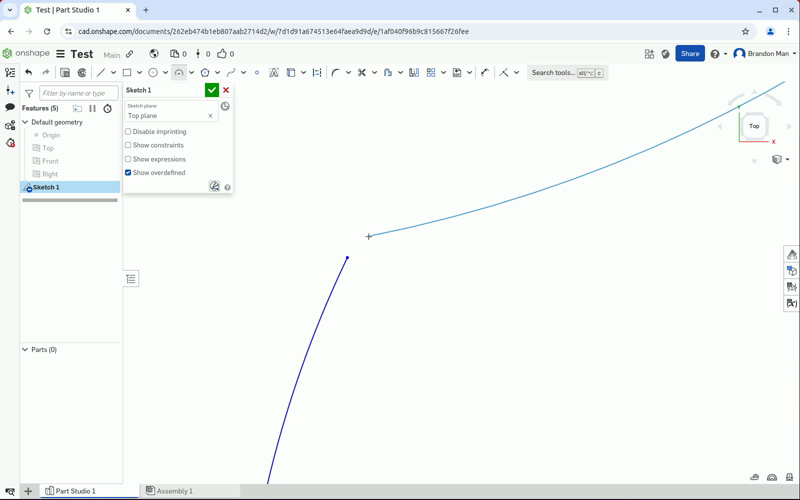
scroll(-6)
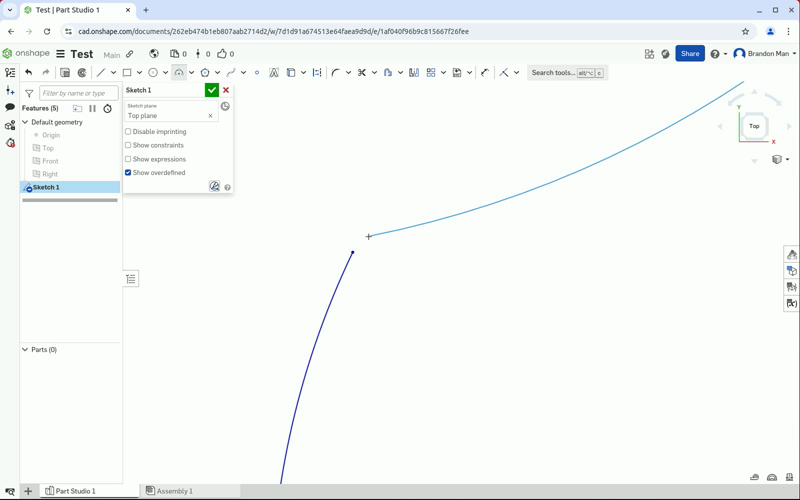
scroll(-6)
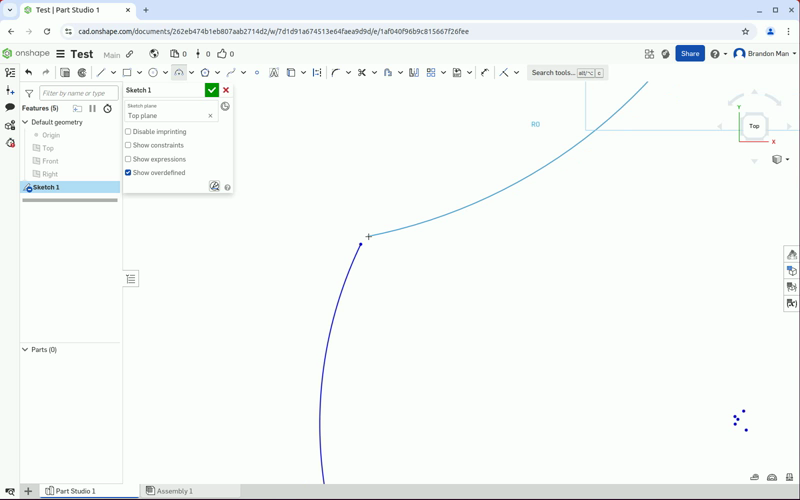
scroll(-6)
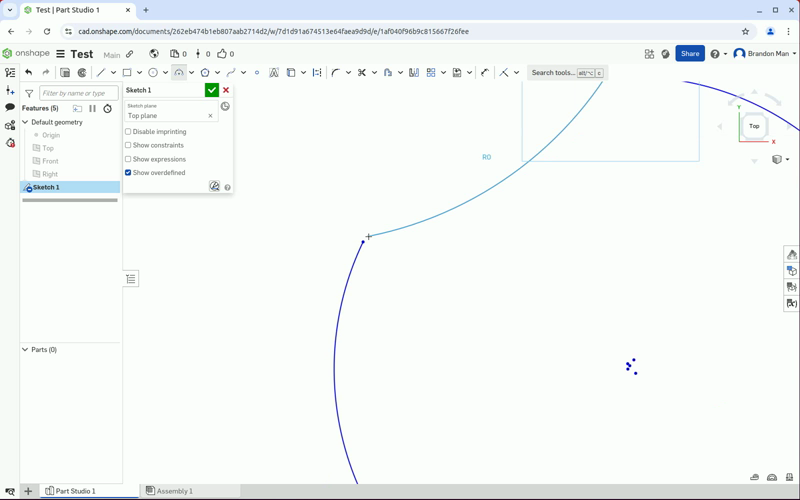
scroll(-6)
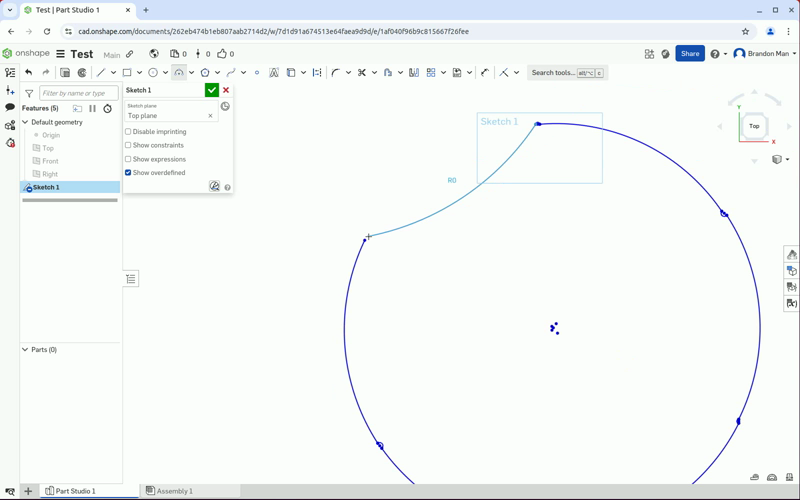
scroll(-6)
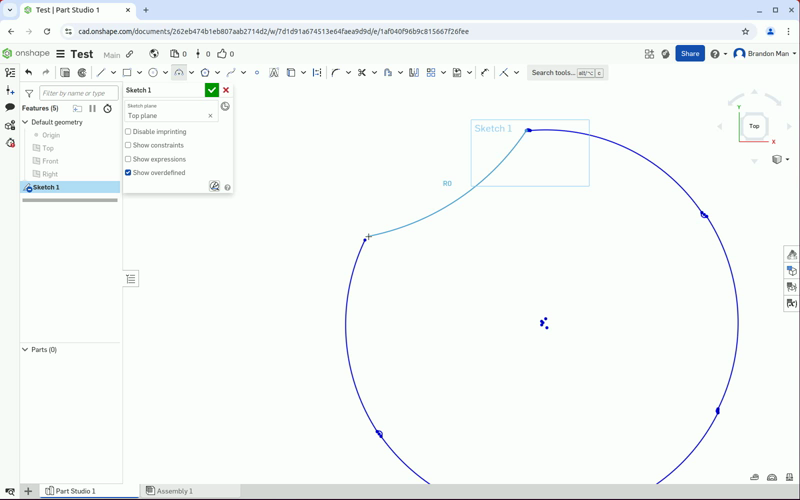
scroll(-6)
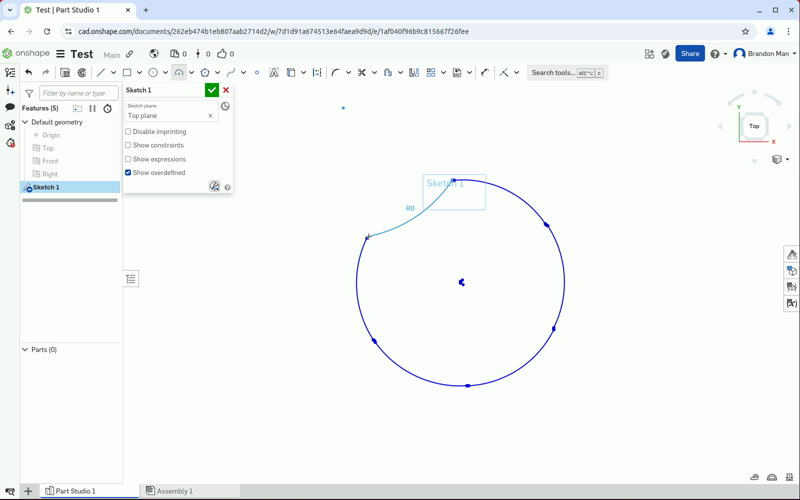
mouse_move(403, 197)
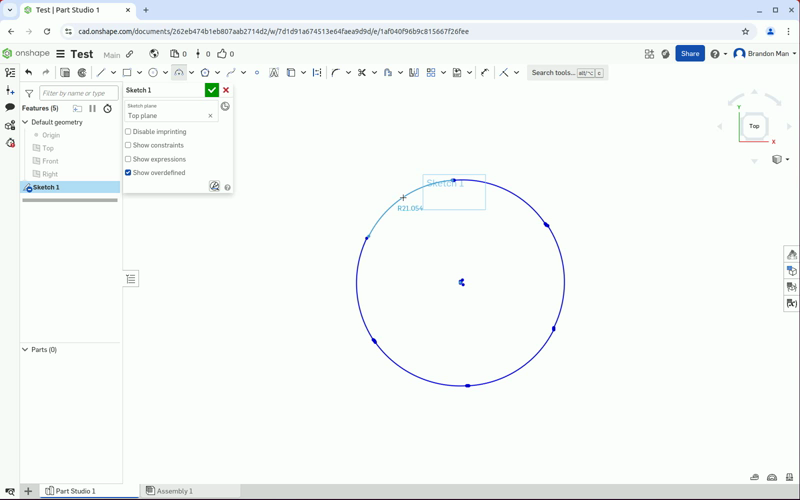
click(403, 197)
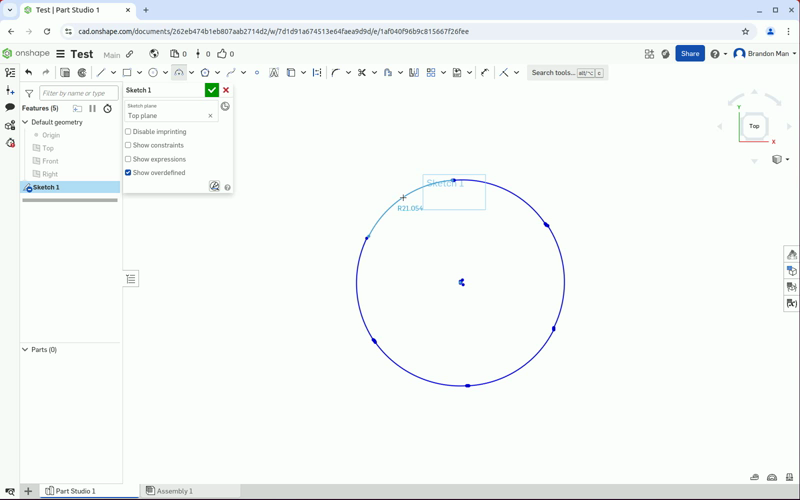
key_up(shift)
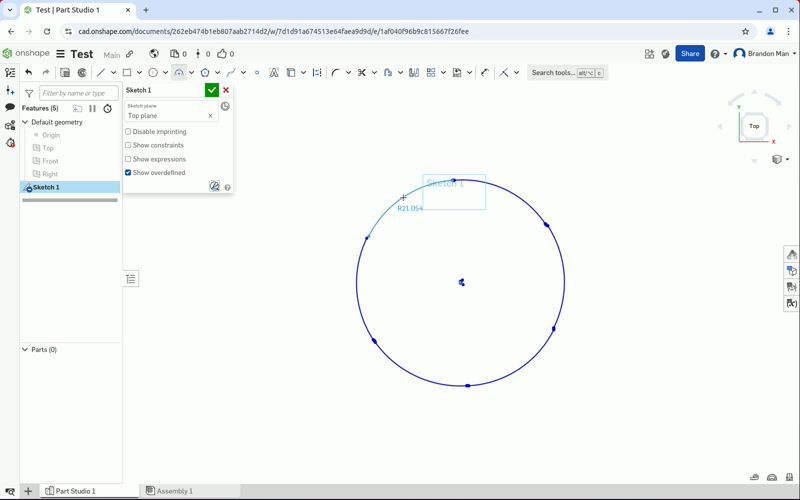
mouse_move(368, 236)
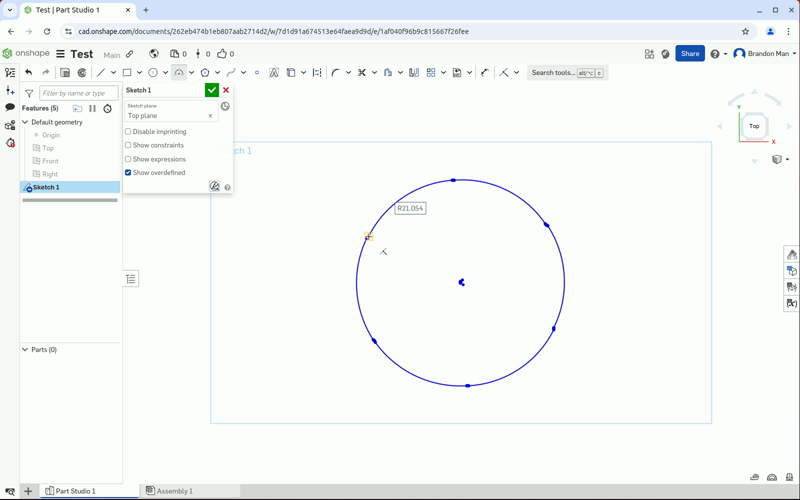
scroll(6)
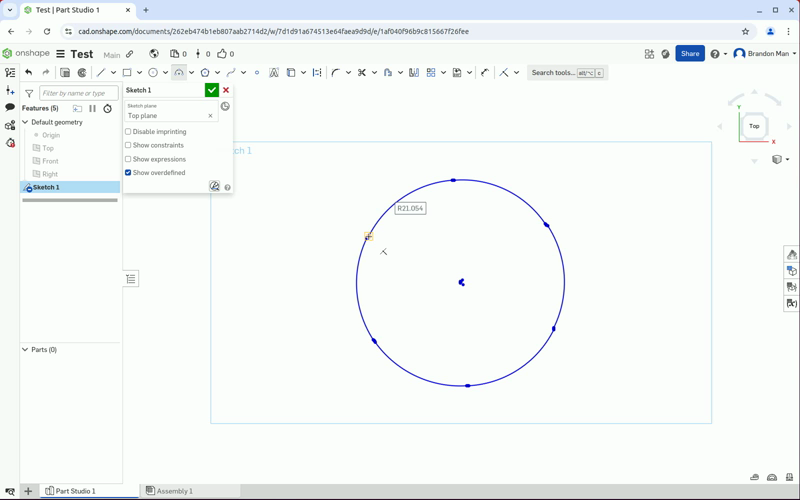
scroll(6)
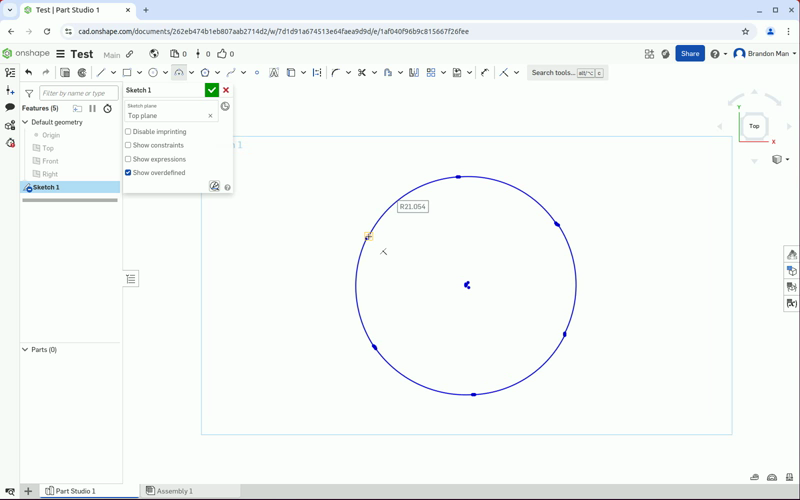
scroll(6)
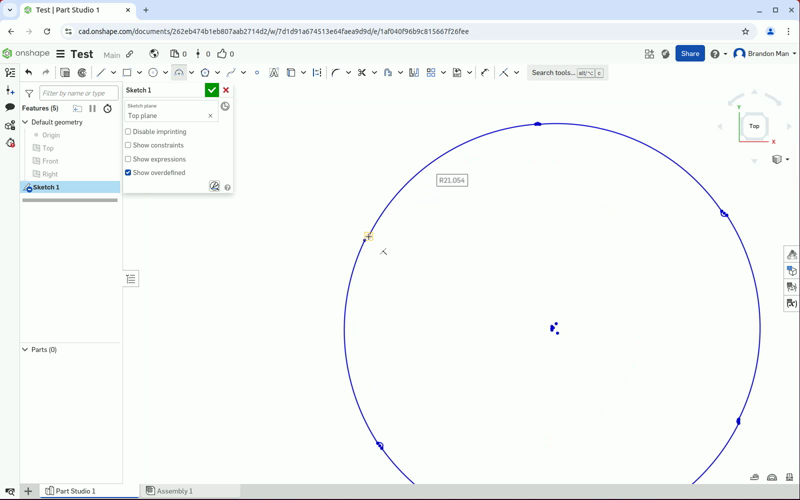
scroll(6)
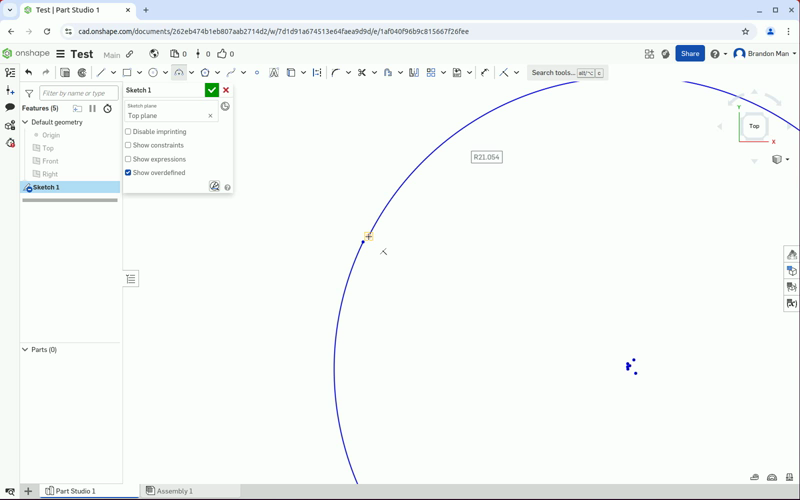
scroll(6)
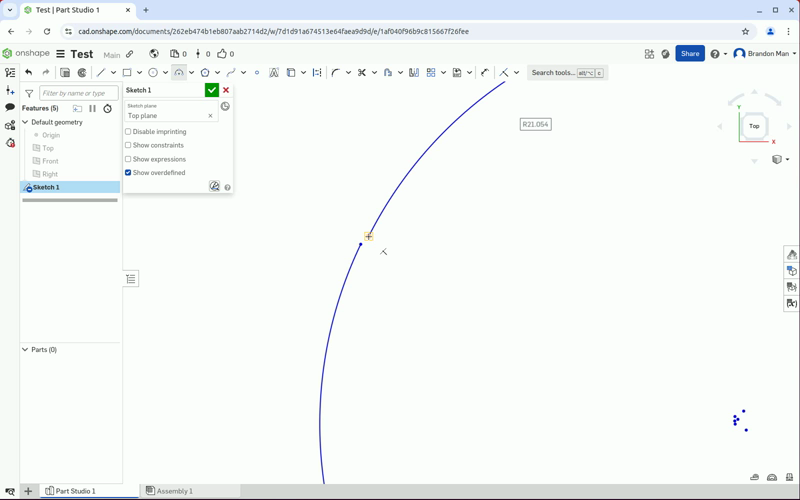
scroll(6)
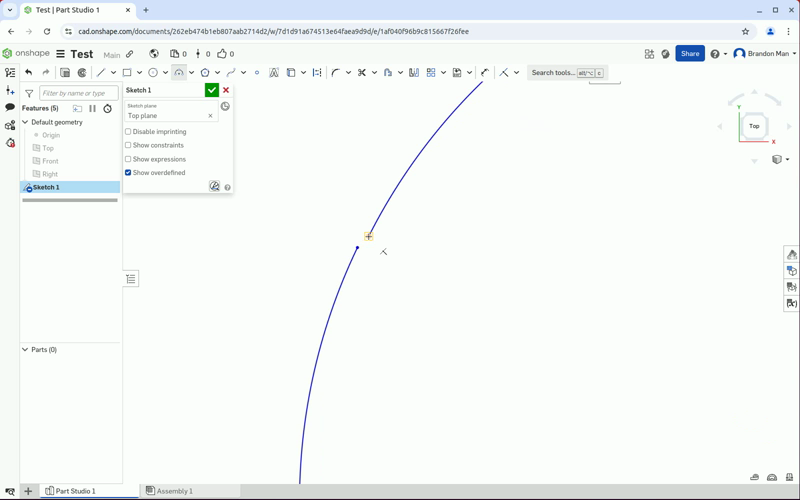
scroll(6)
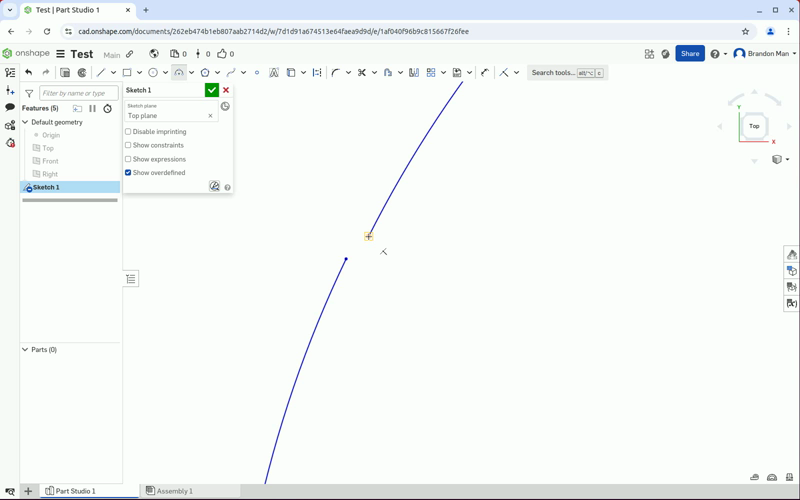
click(368, 236)
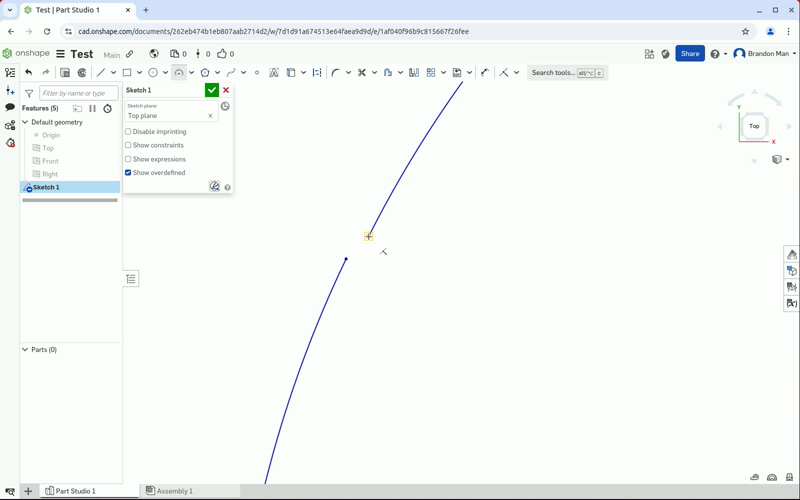
scroll(-6)
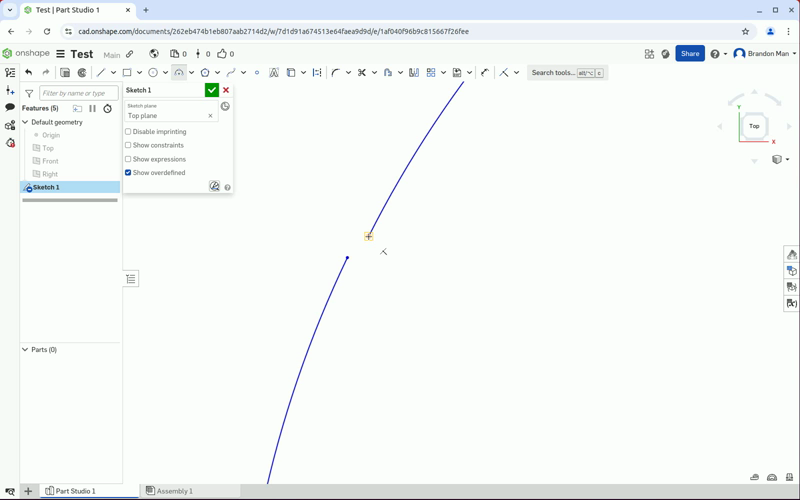
scroll(-6)
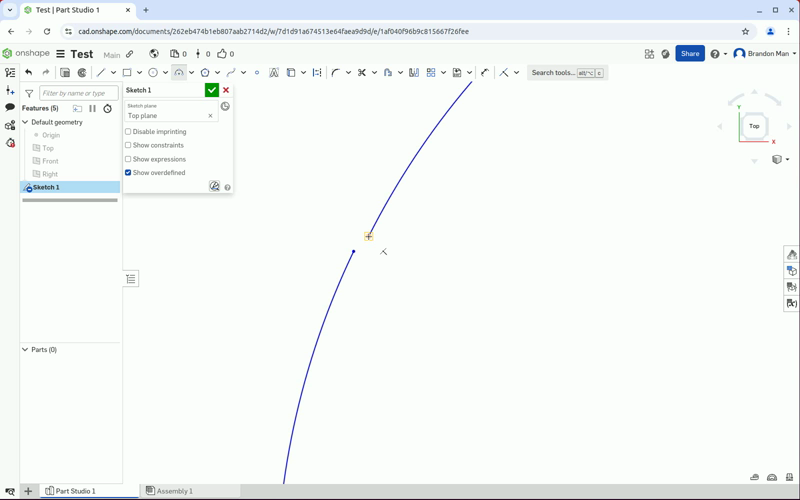
scroll(-6)
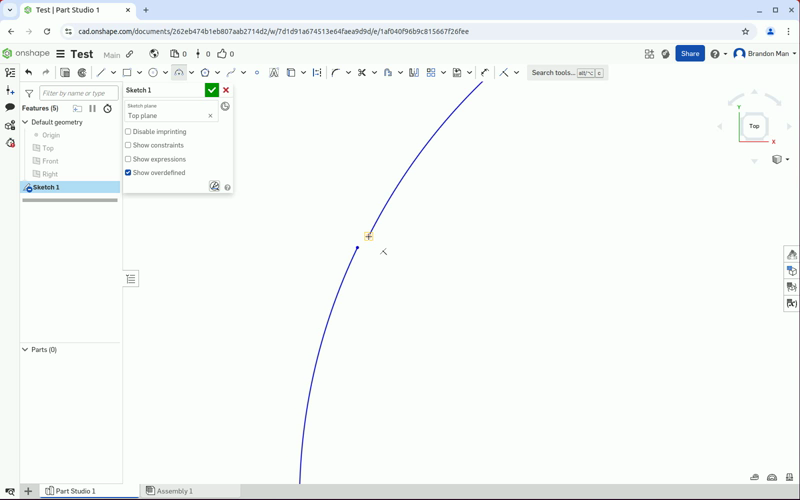
scroll(-6)
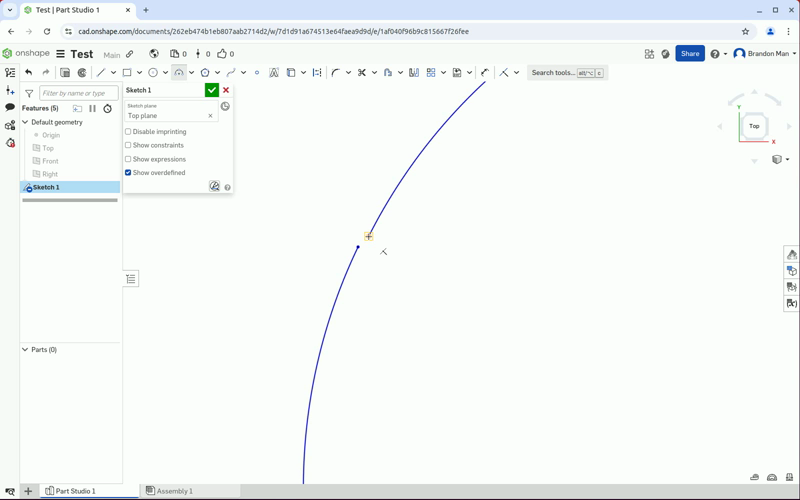
scroll(-6)
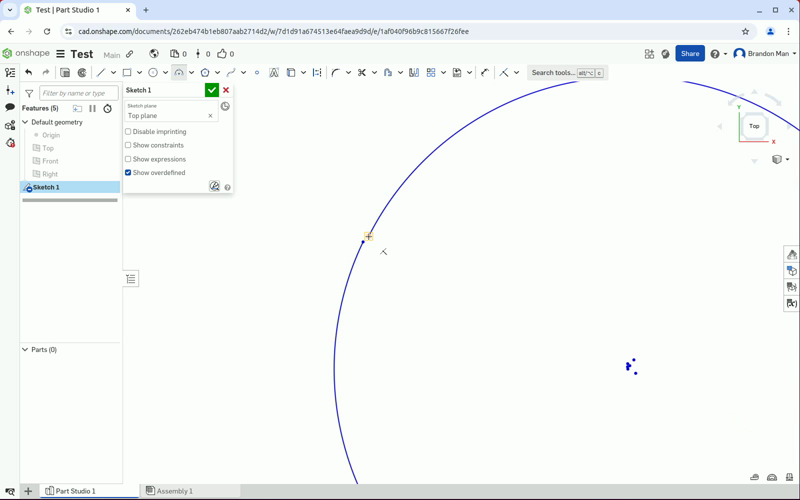
scroll(-6)
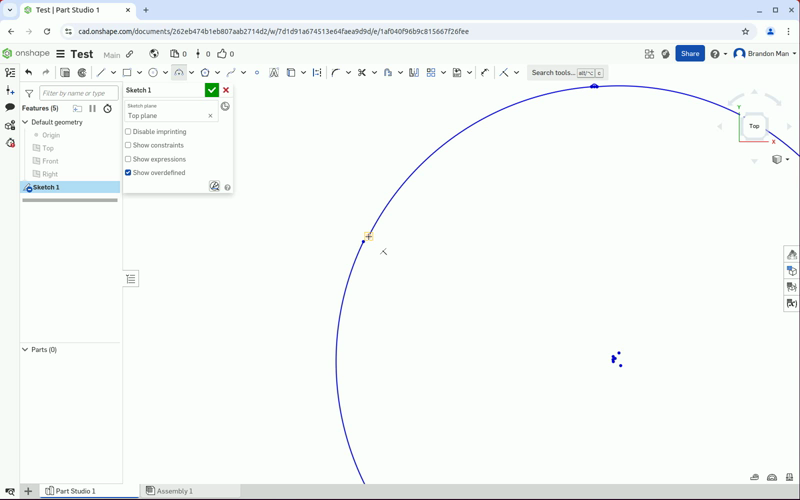
scroll(-6)
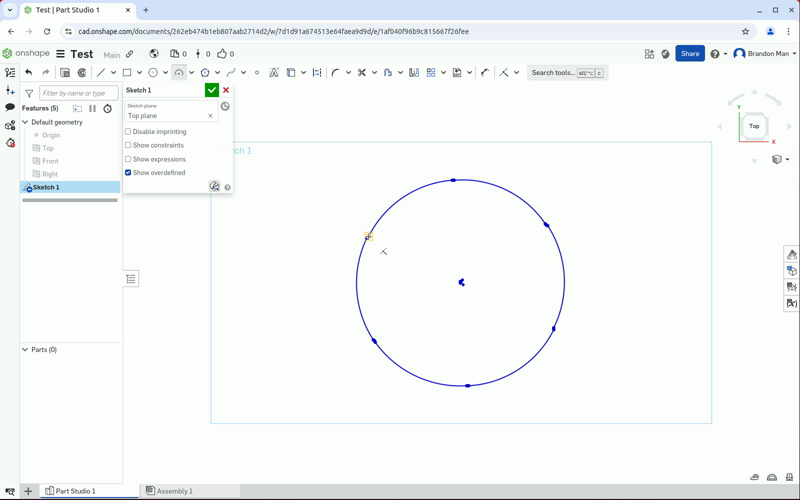
mouse_move(366, 238)
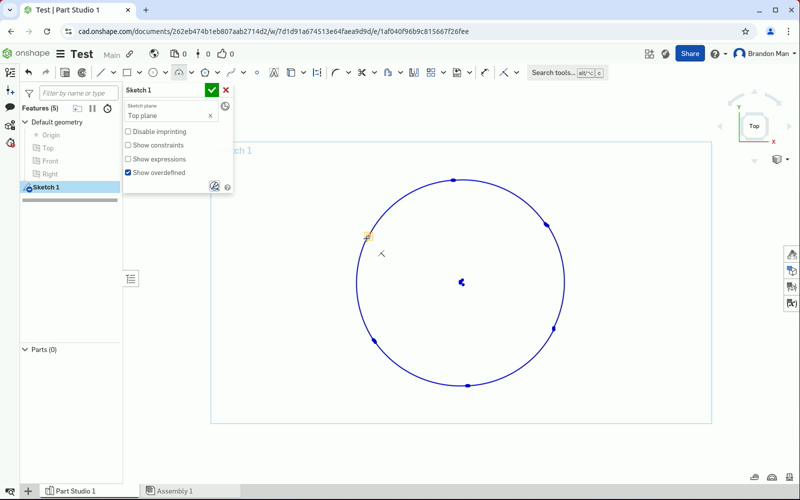
scroll(6)
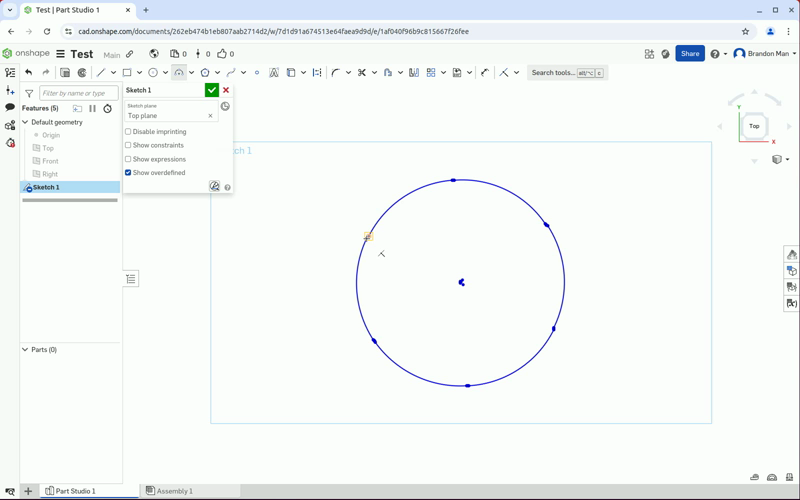
scroll(6)
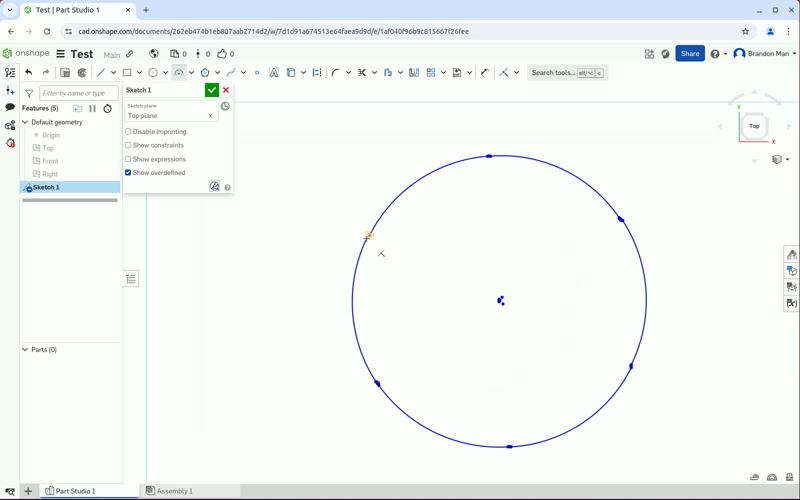
scroll(6)
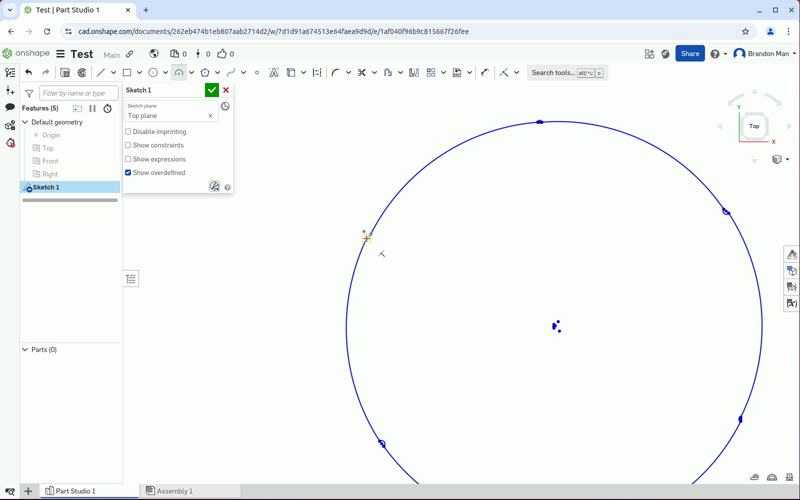
scroll(6)
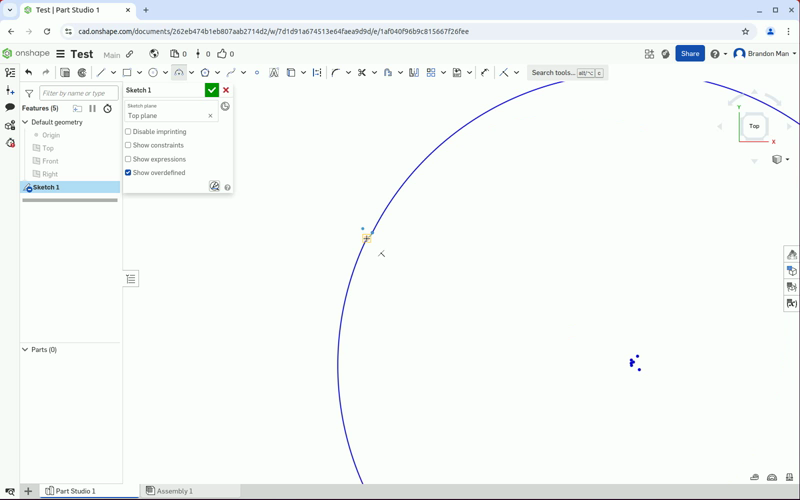
scroll(6)
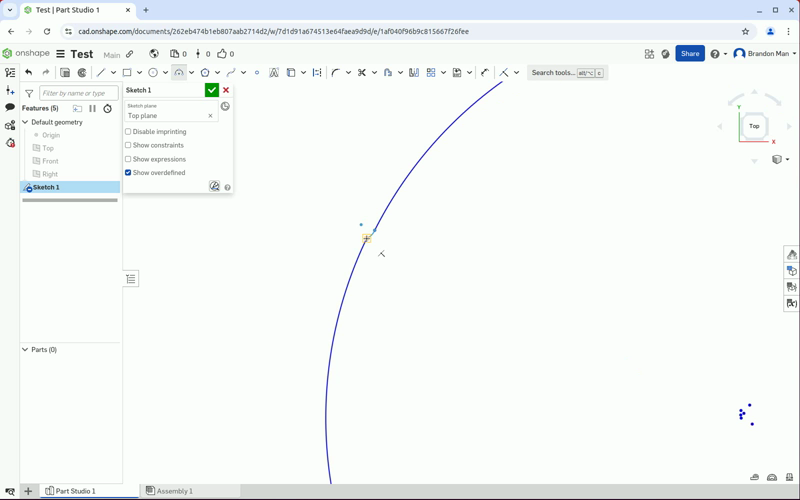
scroll(6)
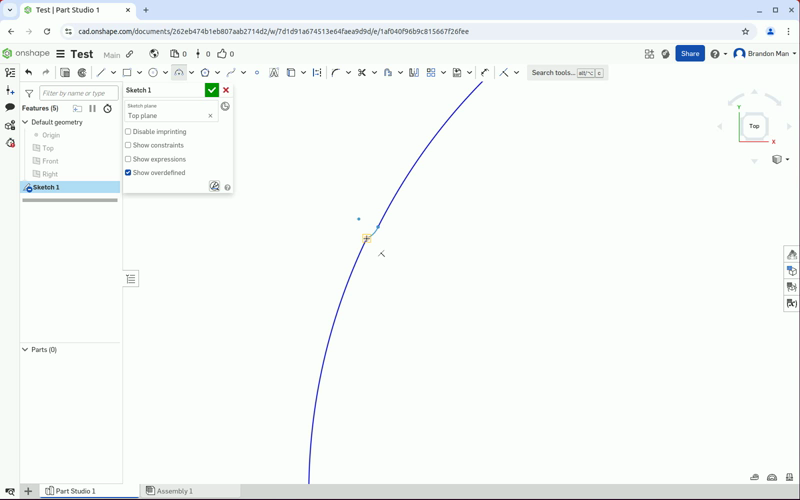
scroll(6)
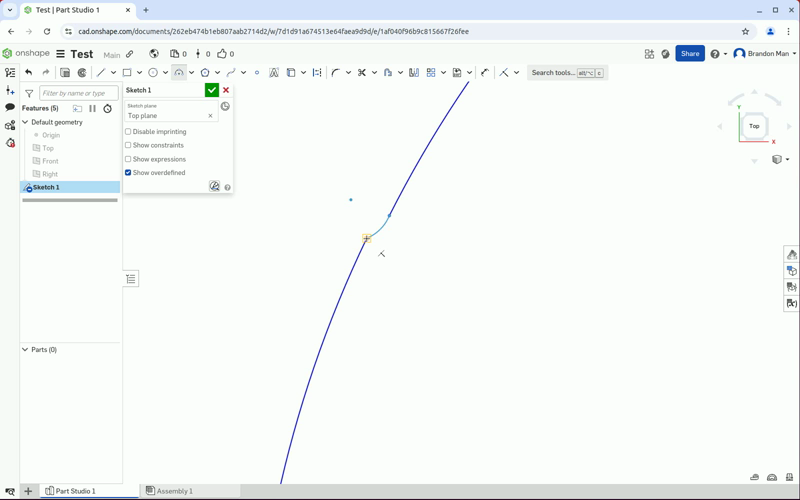
click(366, 238)
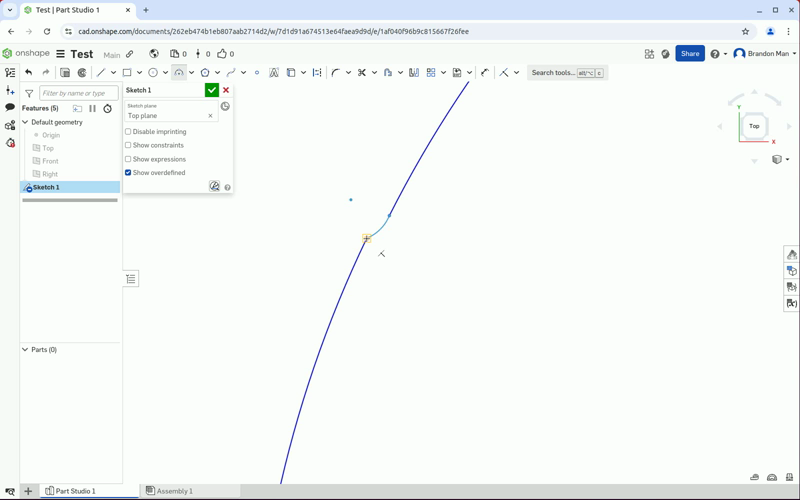
scroll(-6)
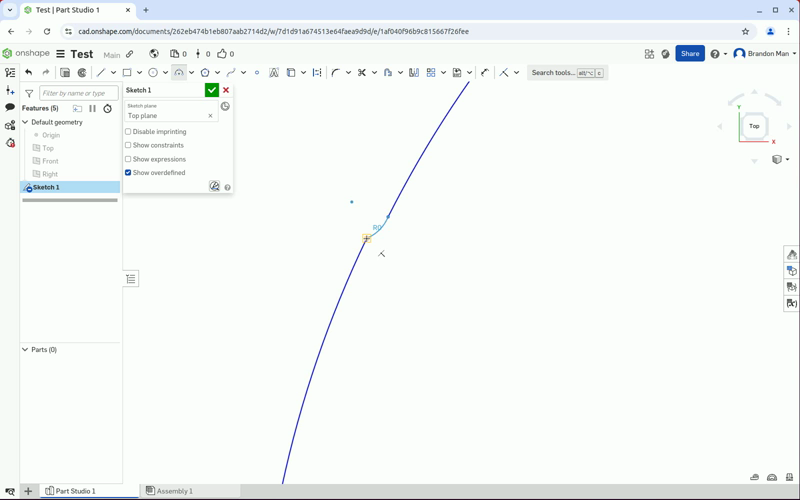
scroll(-6)
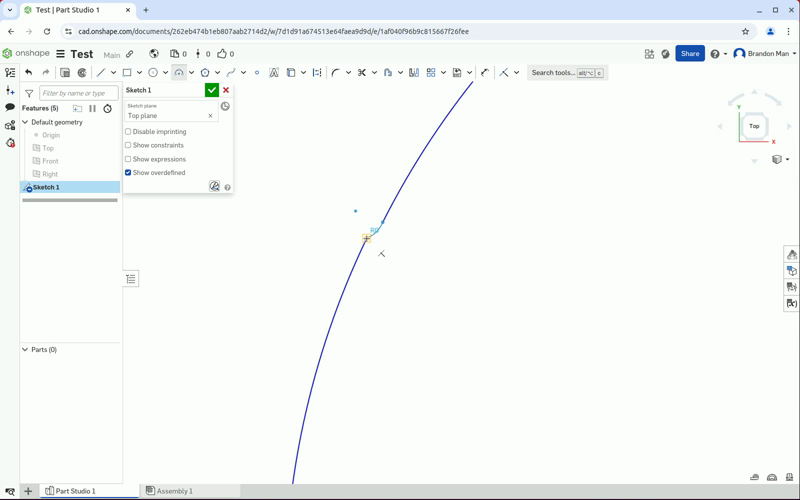
scroll(-6)
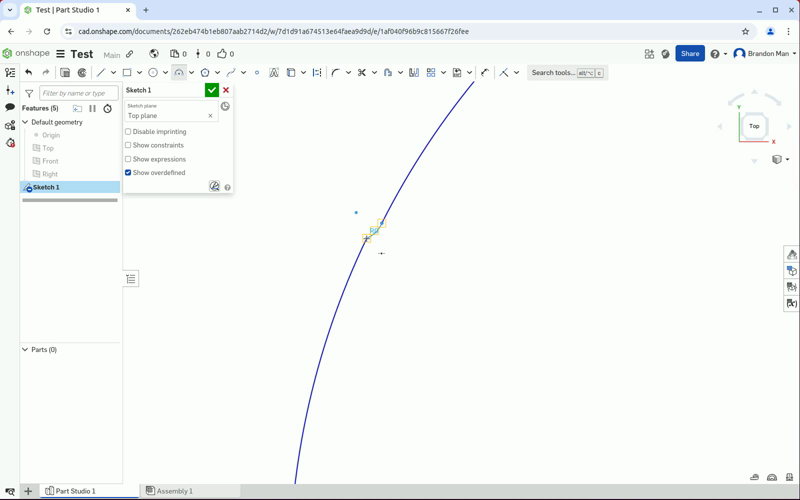
scroll(-6)
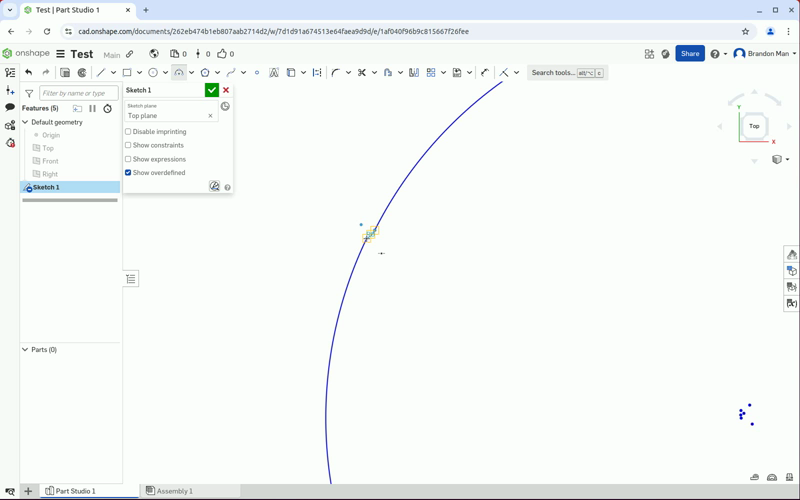
scroll(-6)
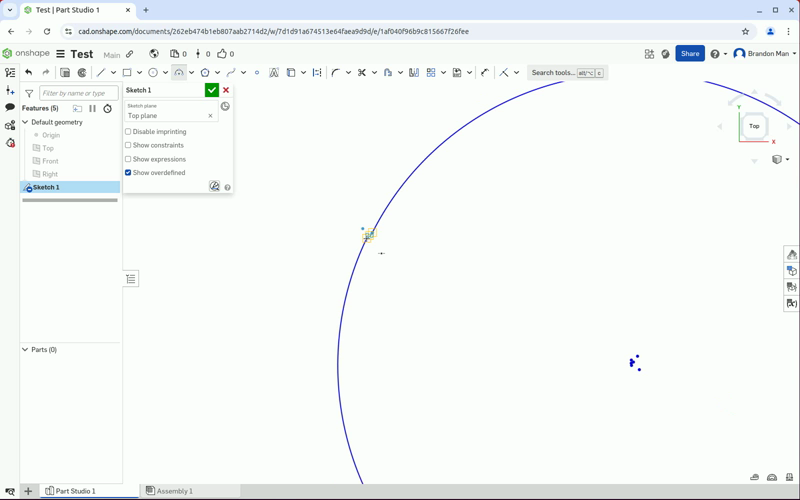
scroll(-6)
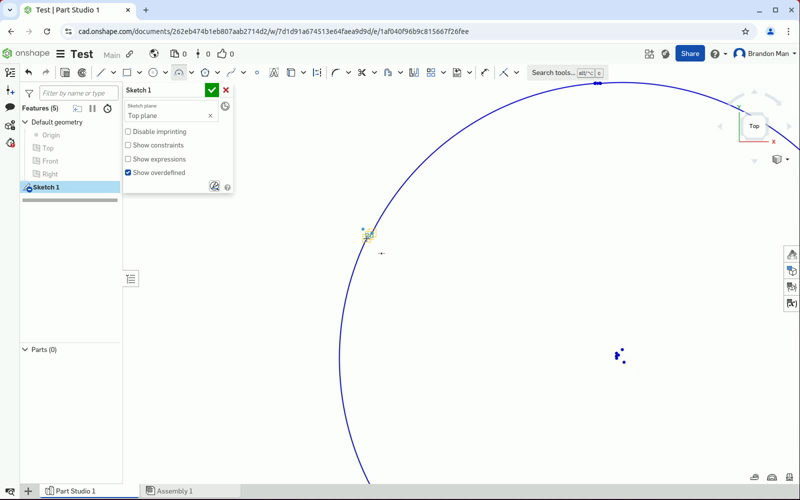
scroll(-6)
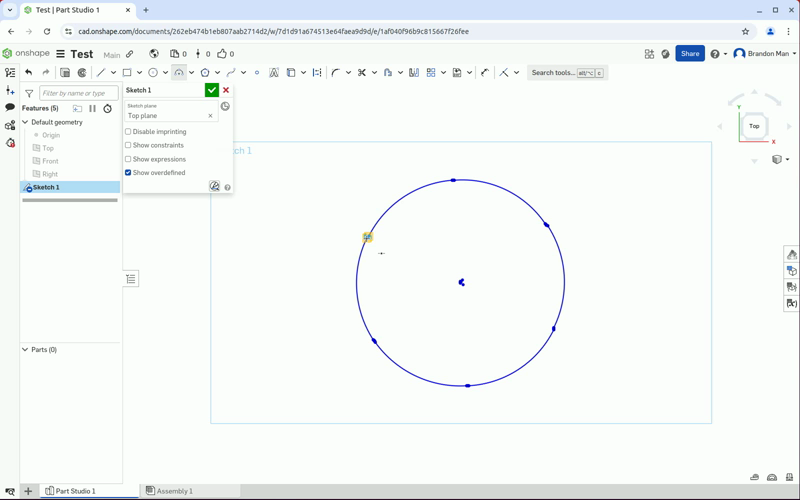
key_down(shift)
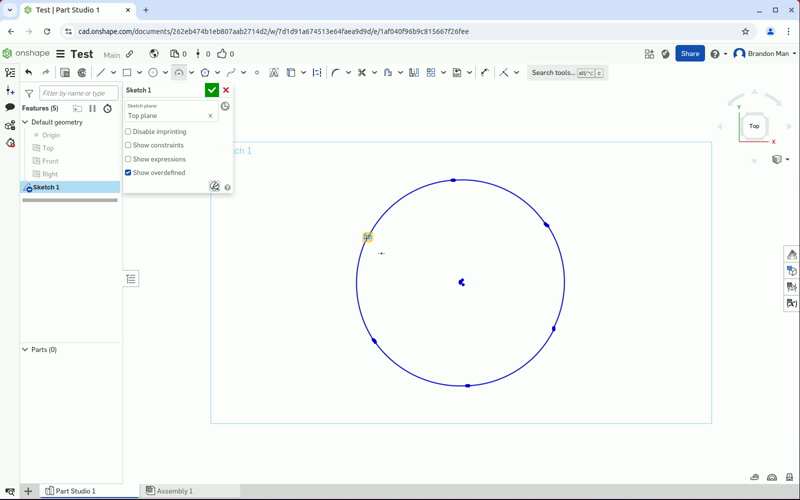
mouse_move(368, 238)
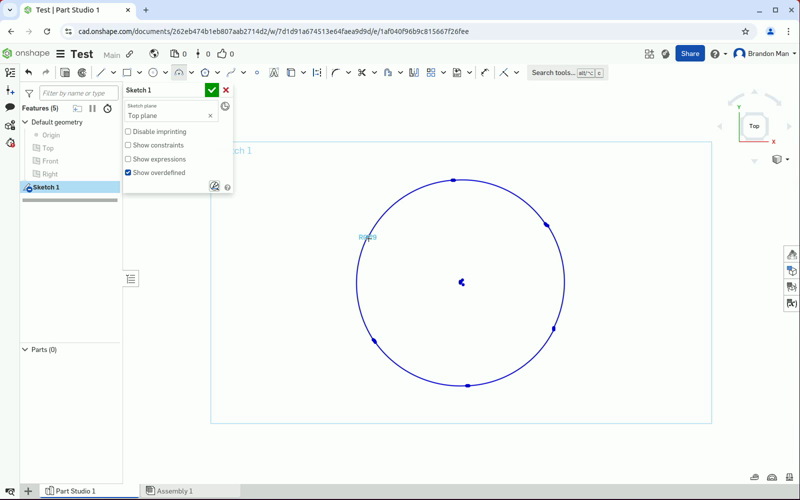
scroll(6)
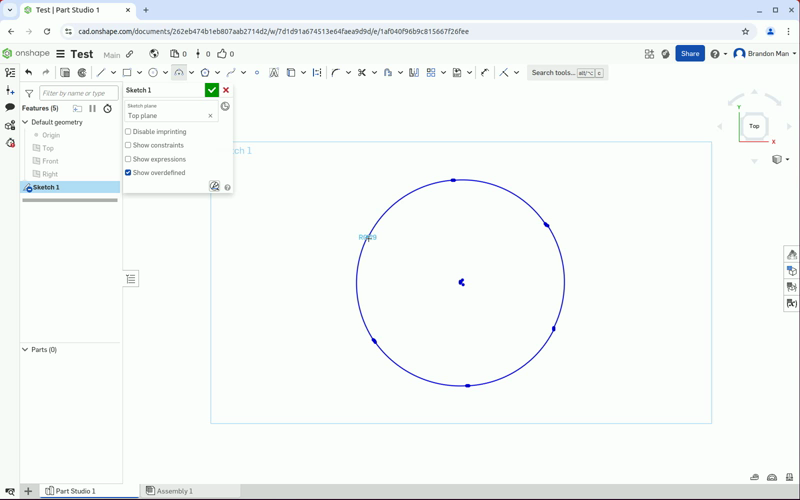
scroll(6)
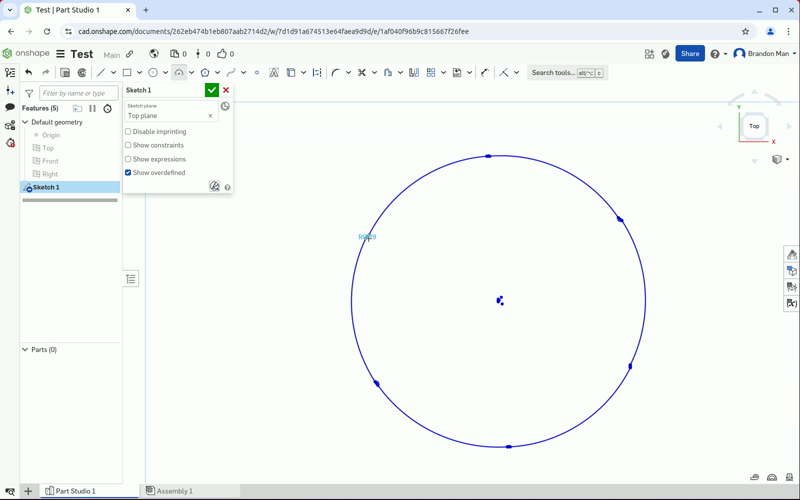
scroll(6)
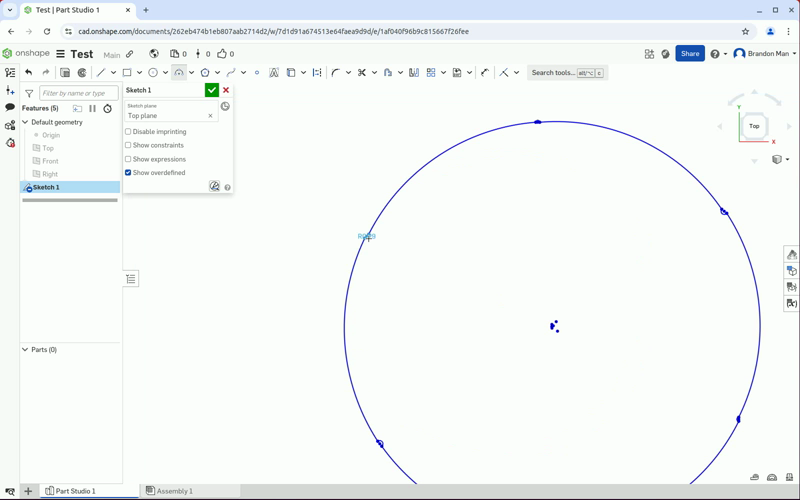
scroll(6)
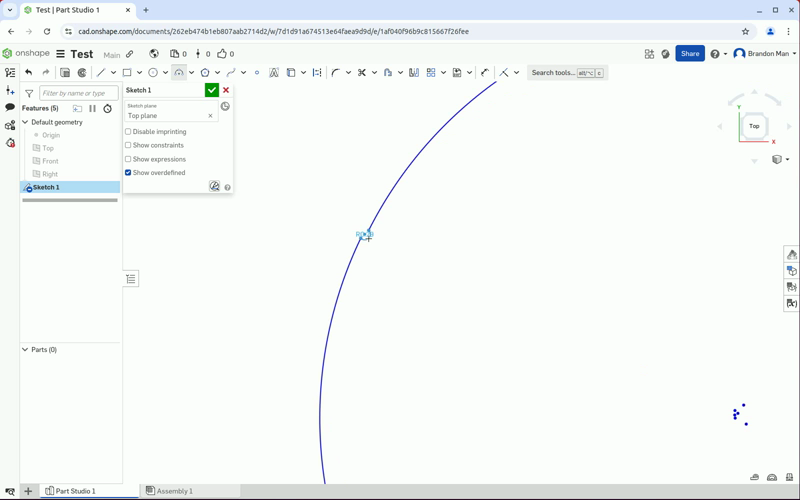
scroll(6)
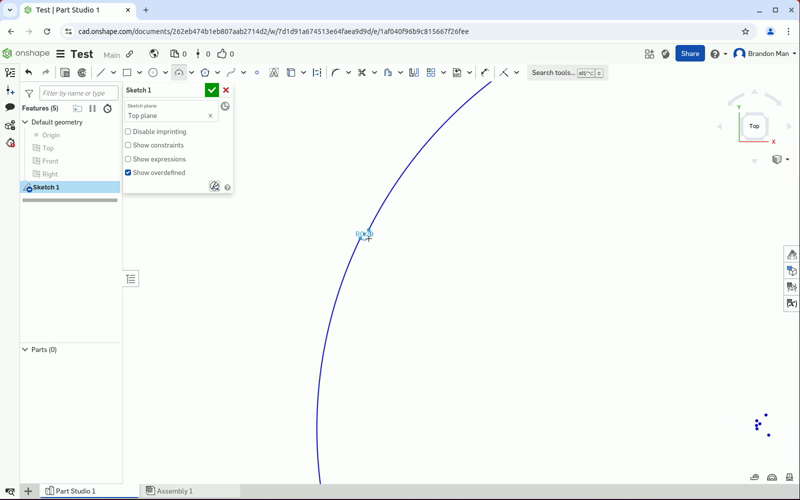
scroll(6)
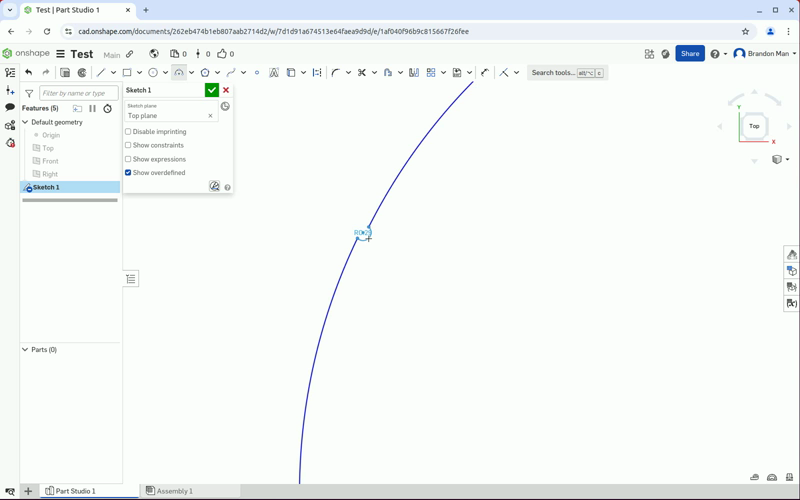
scroll(6)
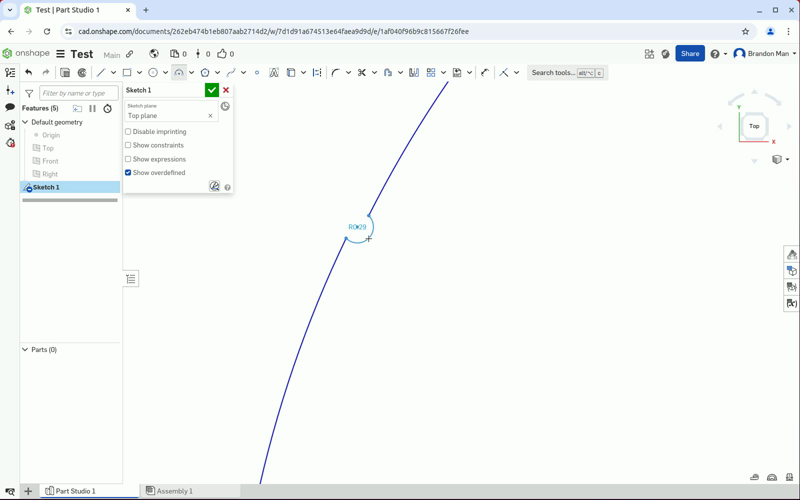
click(368, 238)
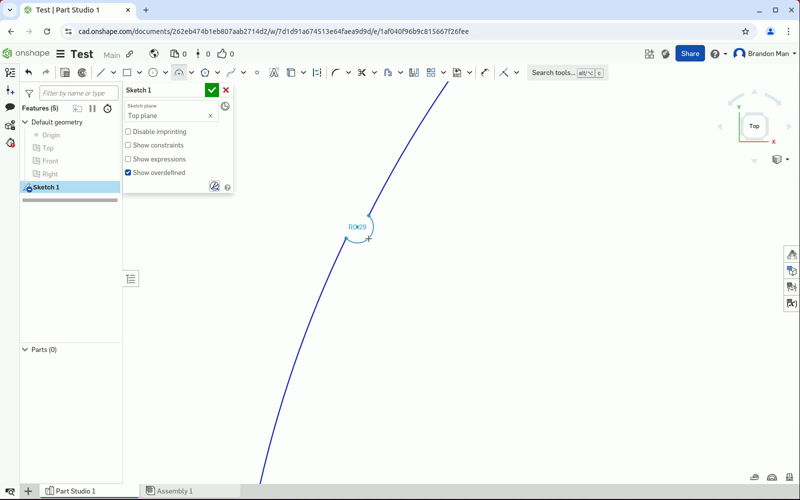
scroll(-6)
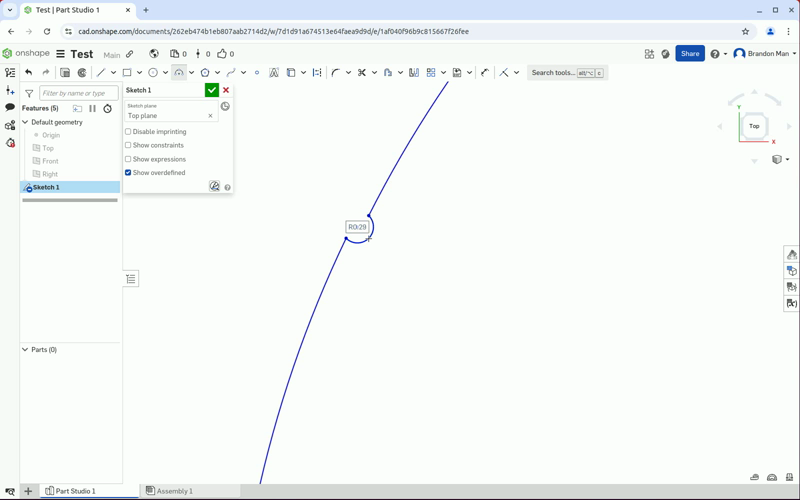
scroll(-6)
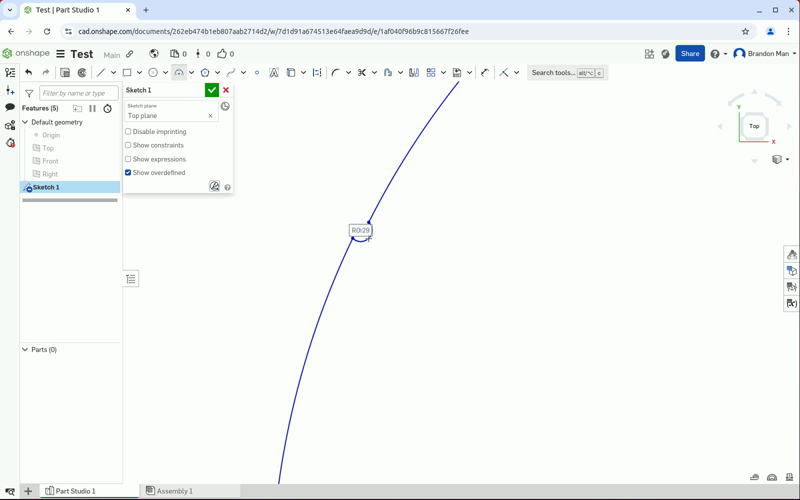
scroll(-6)
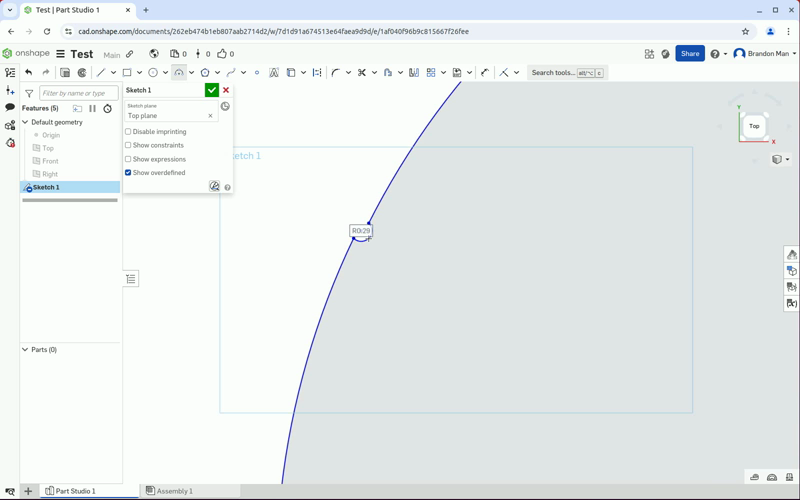
scroll(-6)
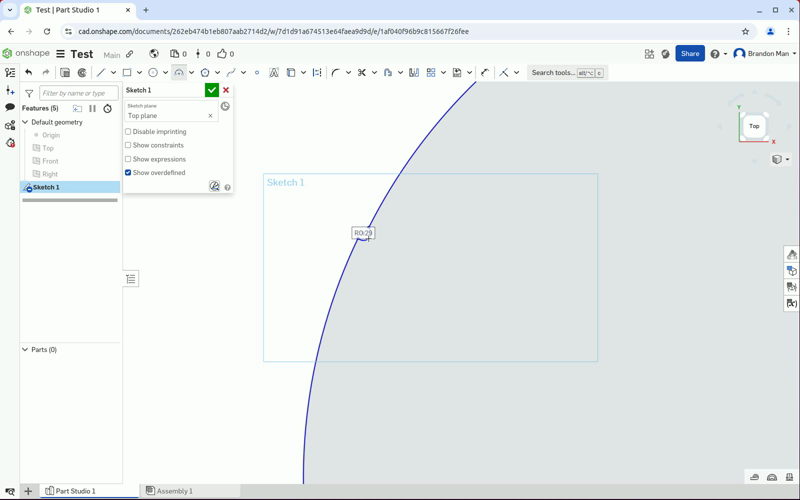
scroll(-6)
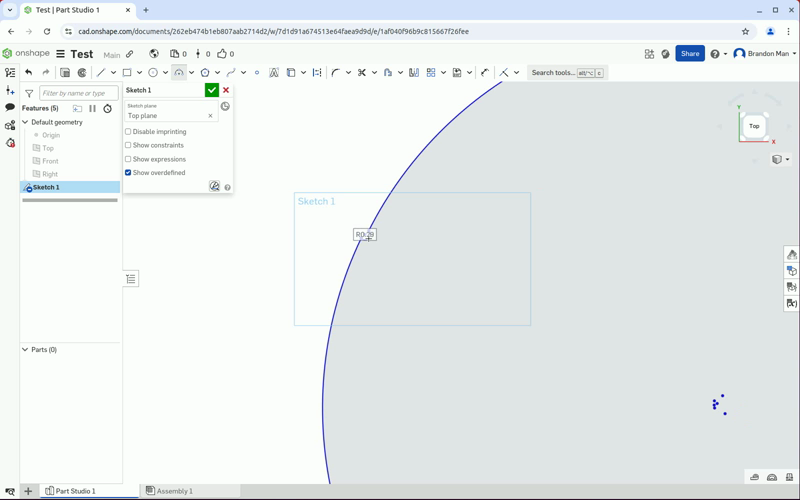
scroll(-6)
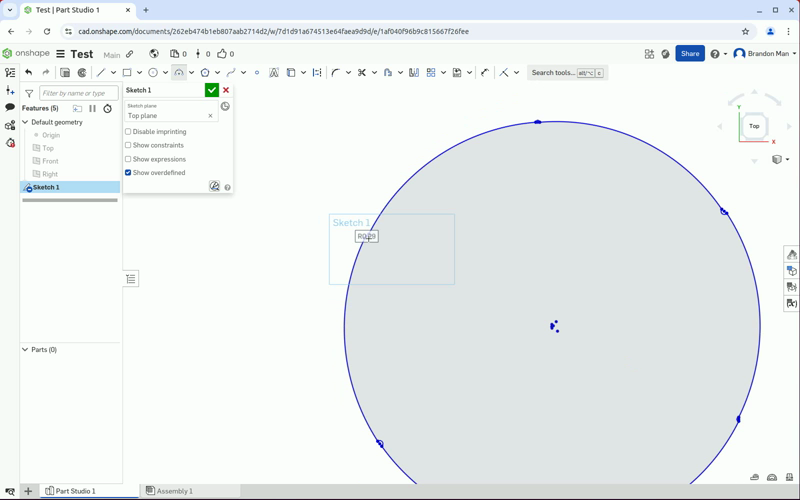
scroll(-6)
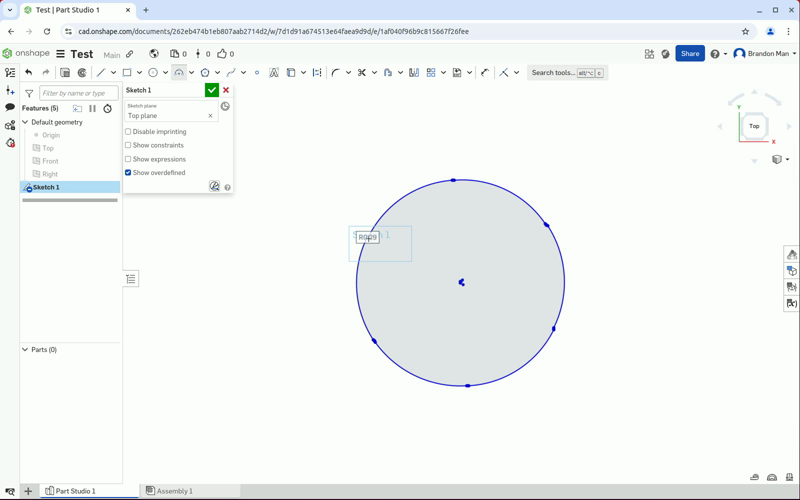
key_up(shift)
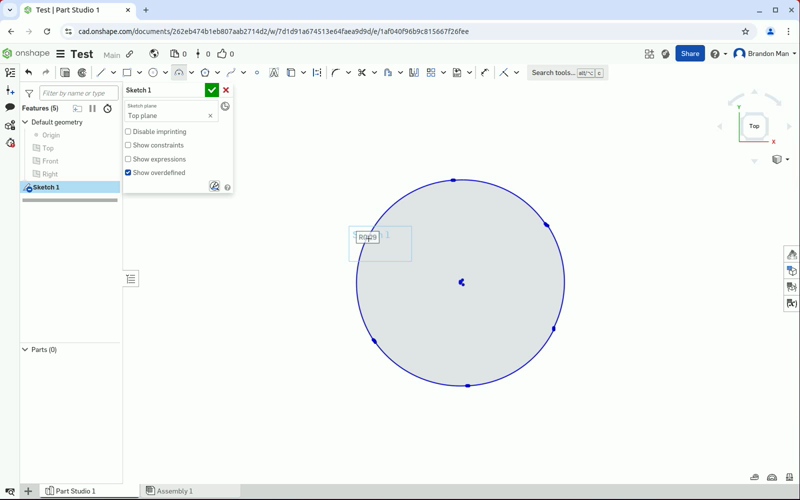
key(esc)
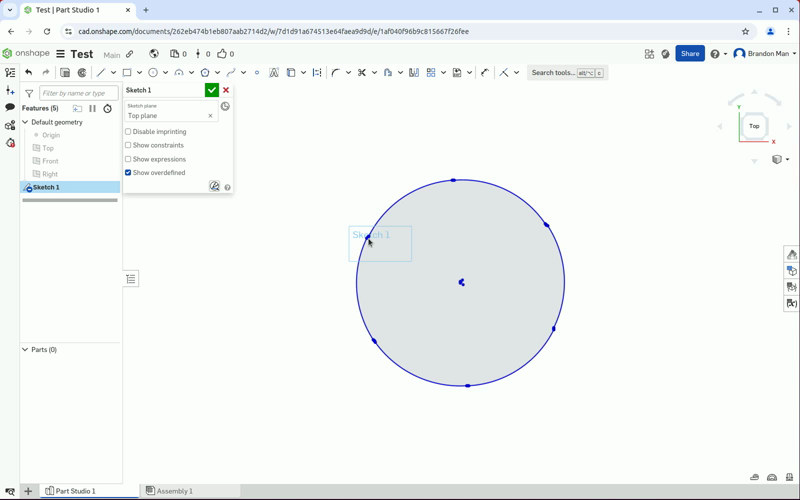
key(c)
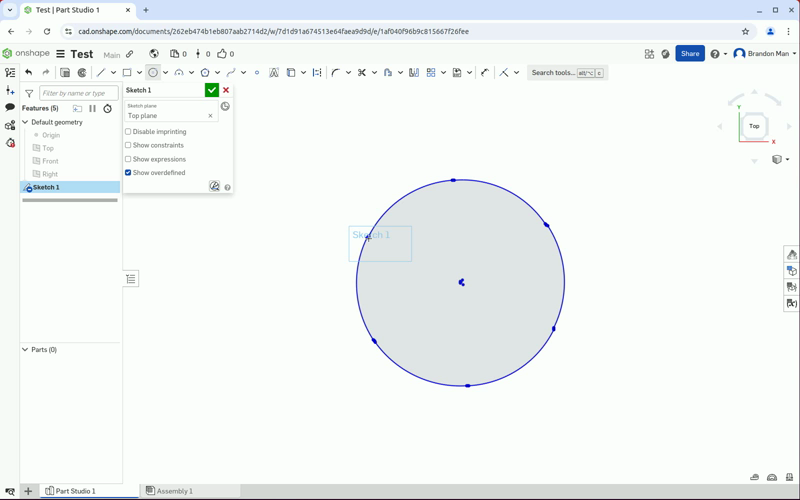
key_down(shift)
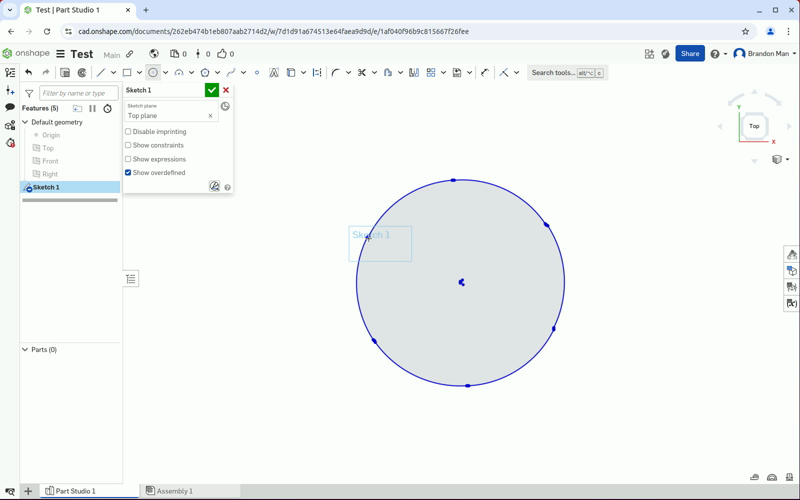
mouse_move(460, 282)
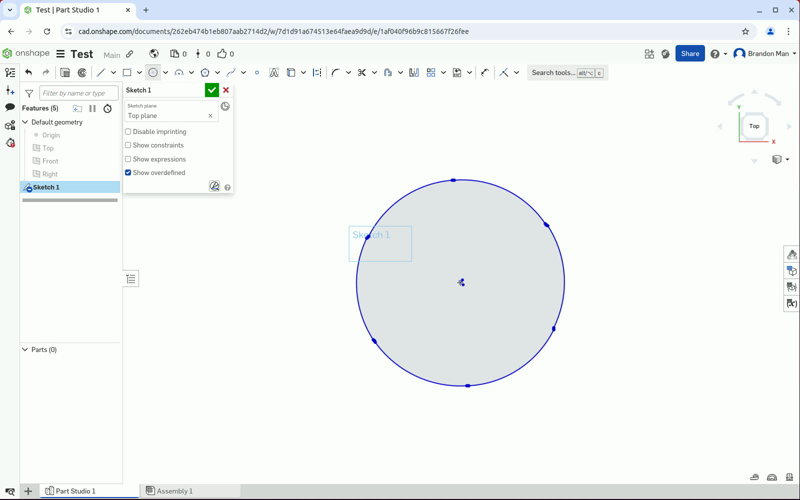
scroll(6)
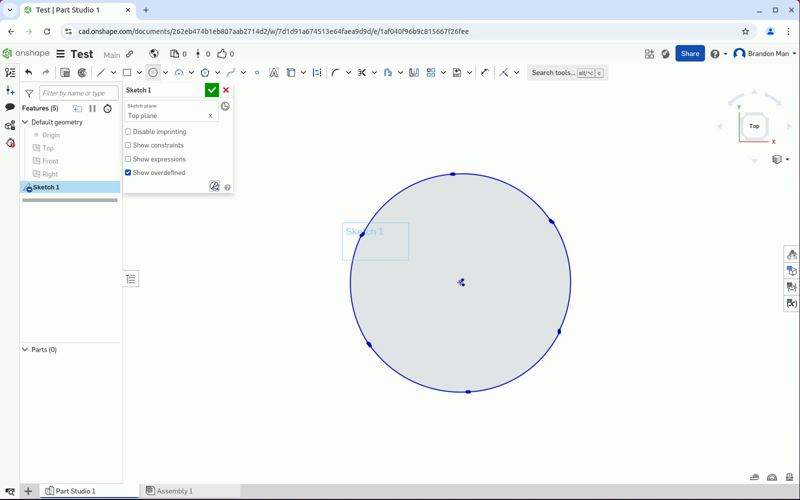
scroll(6)
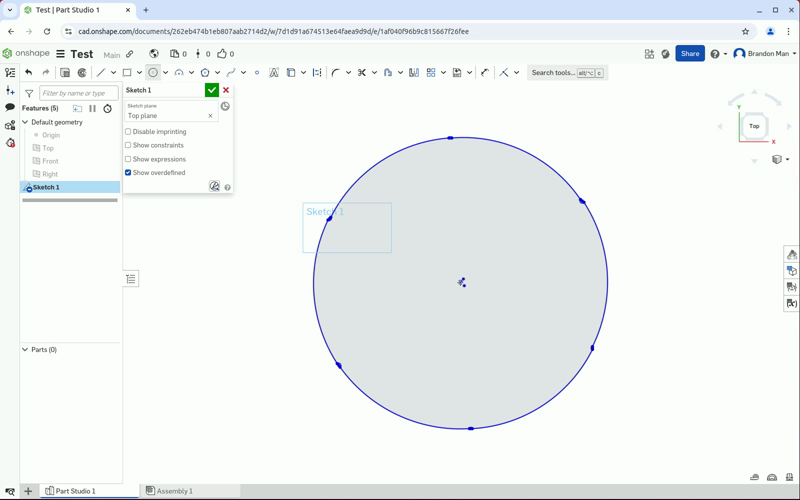
scroll(6)
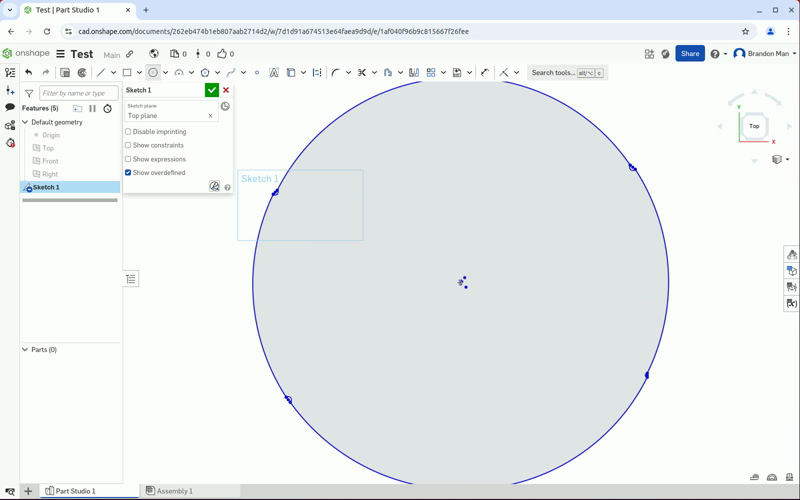
scroll(6)
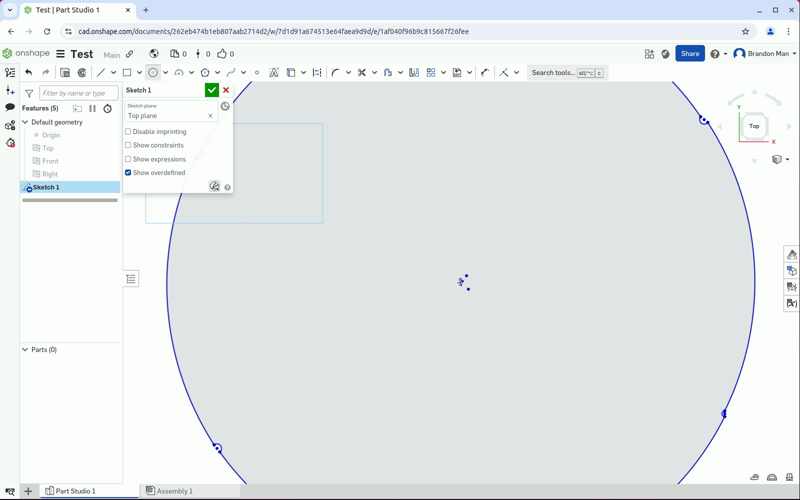
scroll(6)
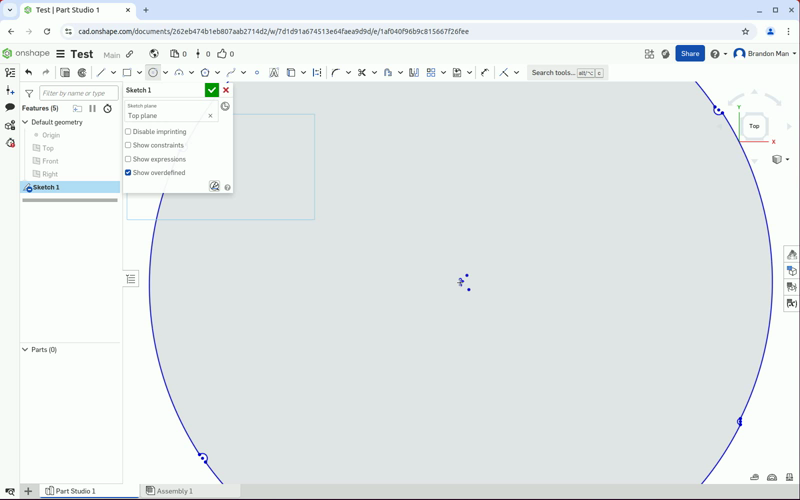
scroll(6)
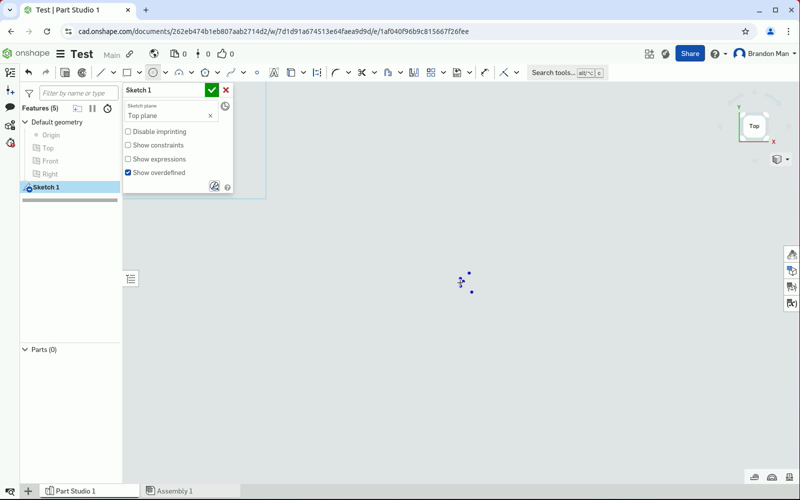
scroll(6)
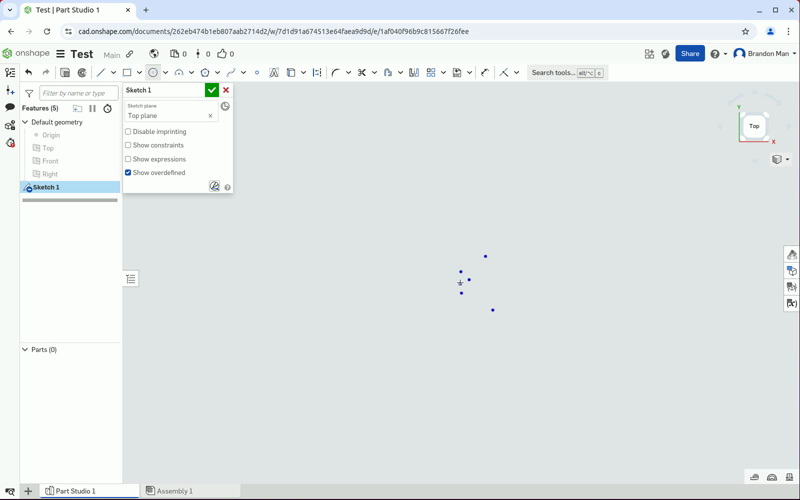
click(460, 282)
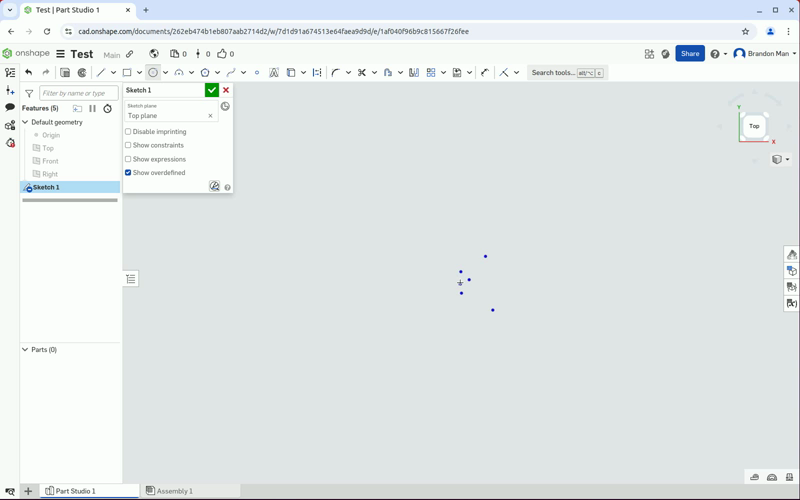
scroll(-6)
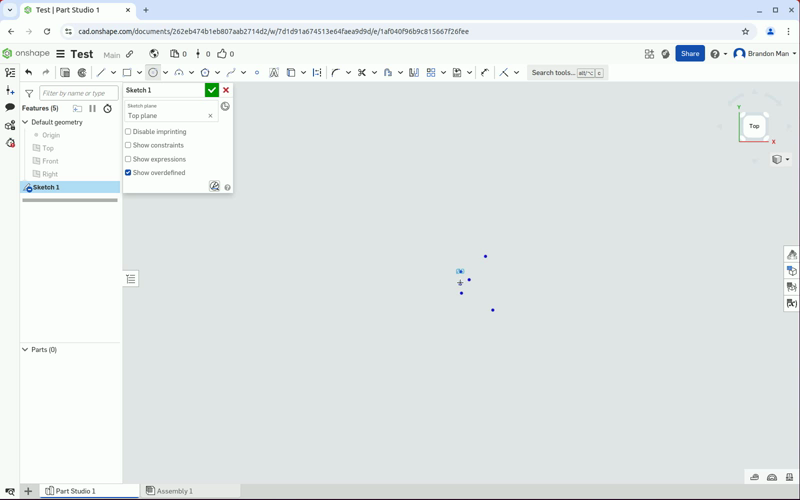
scroll(-6)
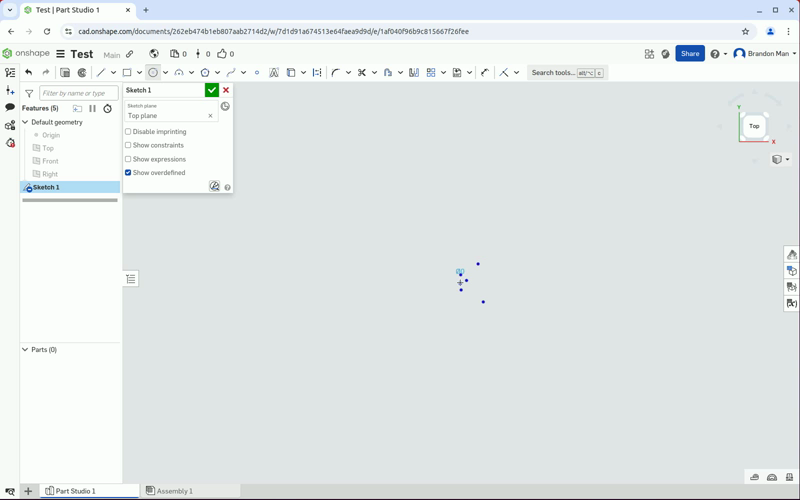
scroll(-6)
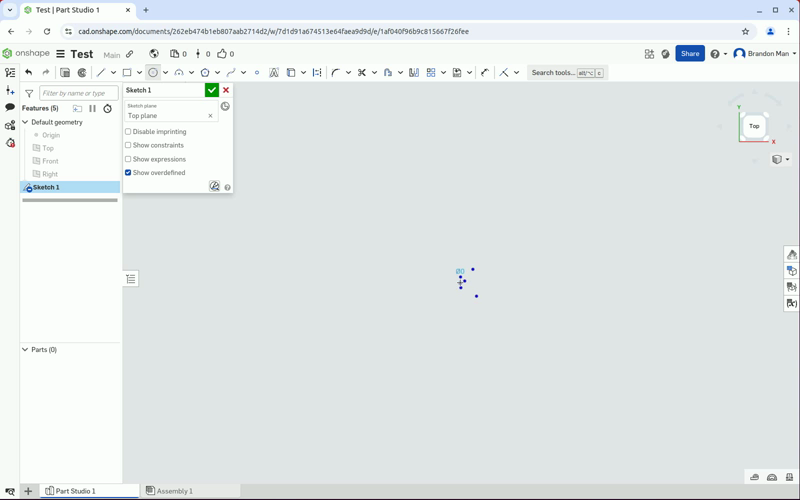
scroll(-6)
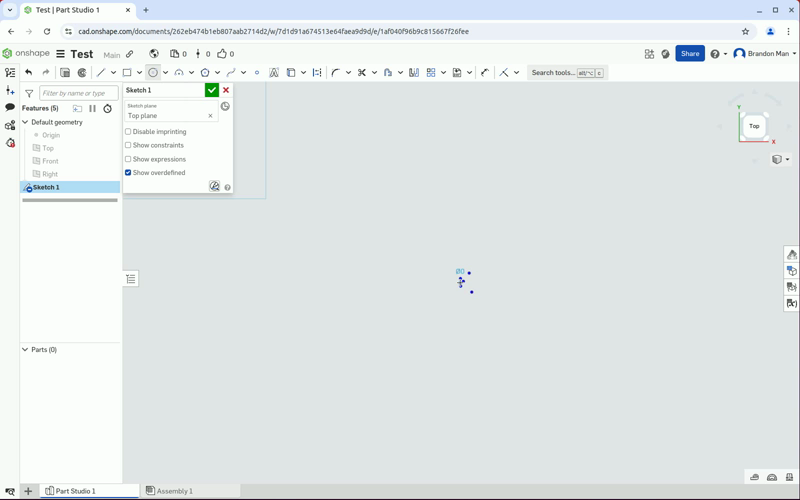
scroll(-6)
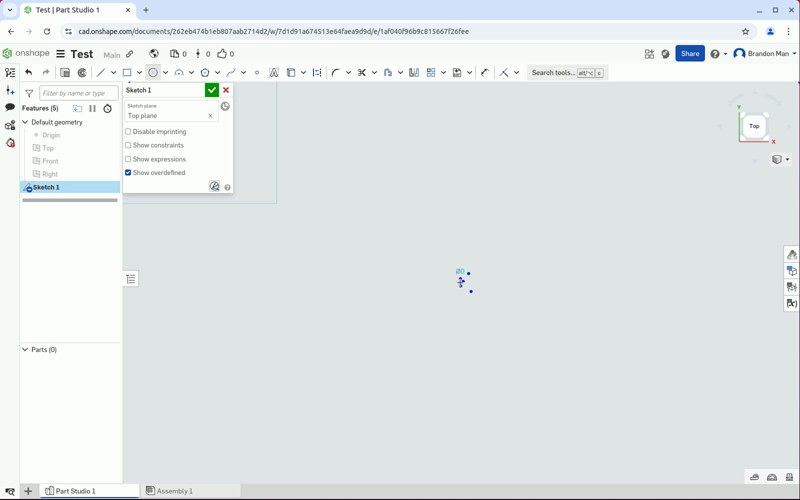
scroll(-6)
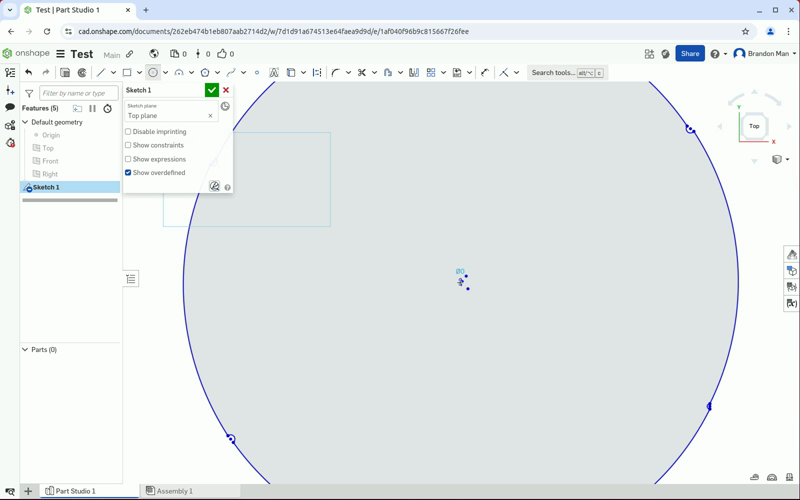
scroll(-6)
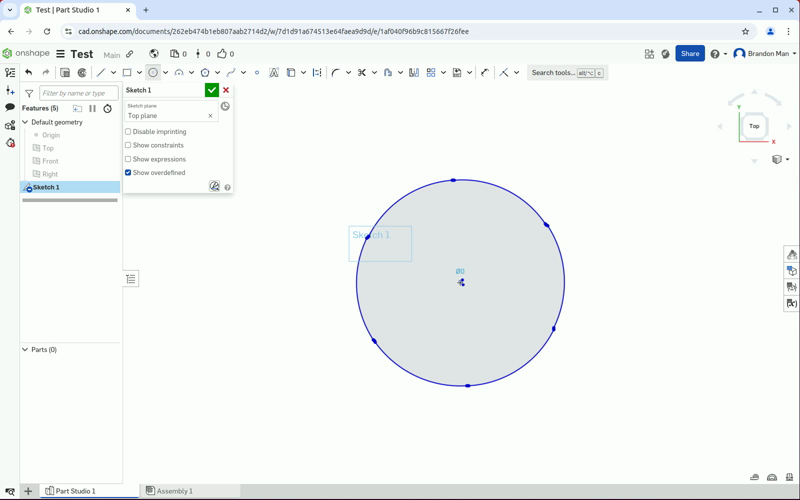
key_up(shift)
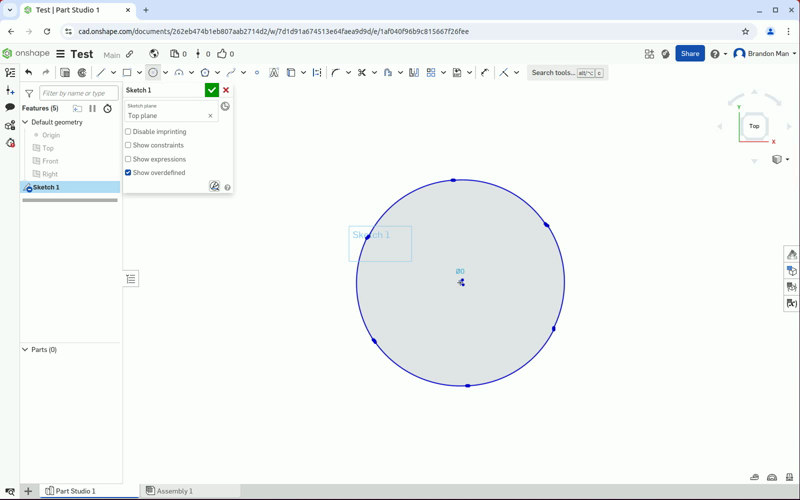
mouse_move(549, 282)
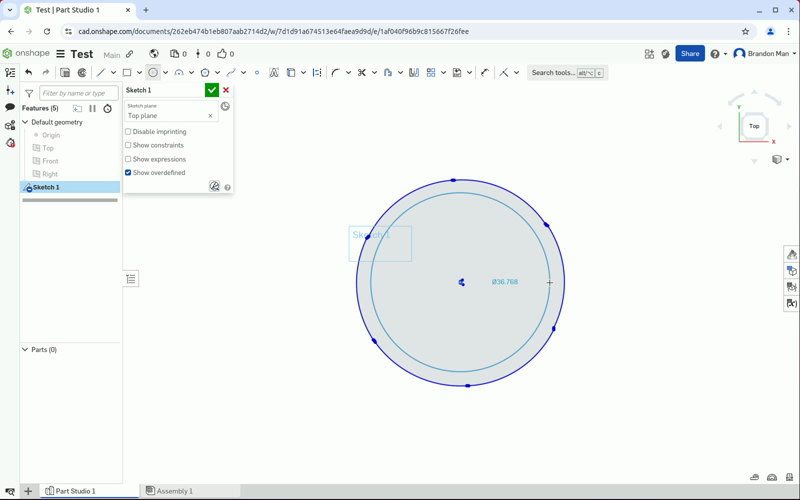
click(549, 282)
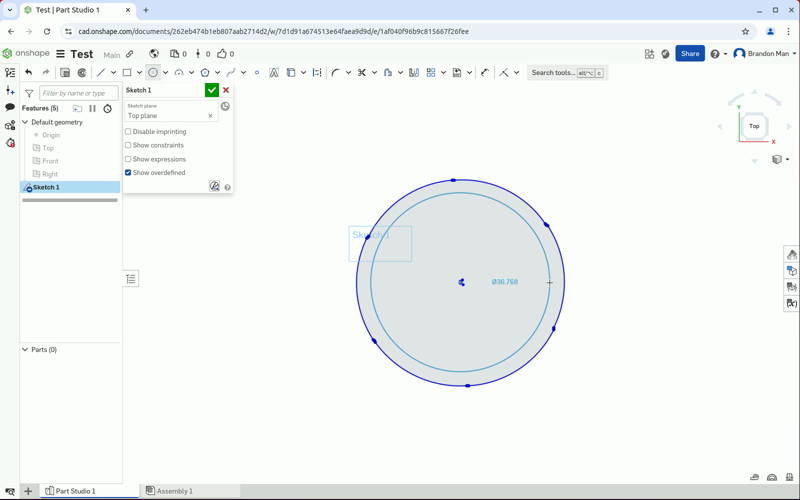
key(esc)
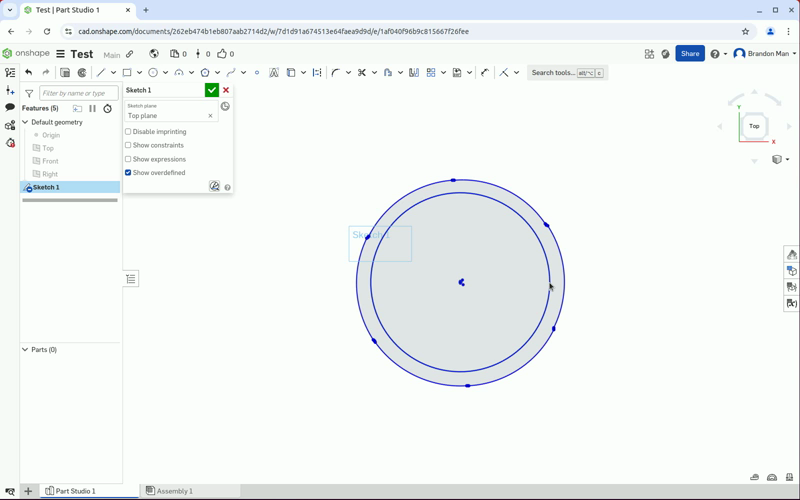
mouse_move(427, 372)
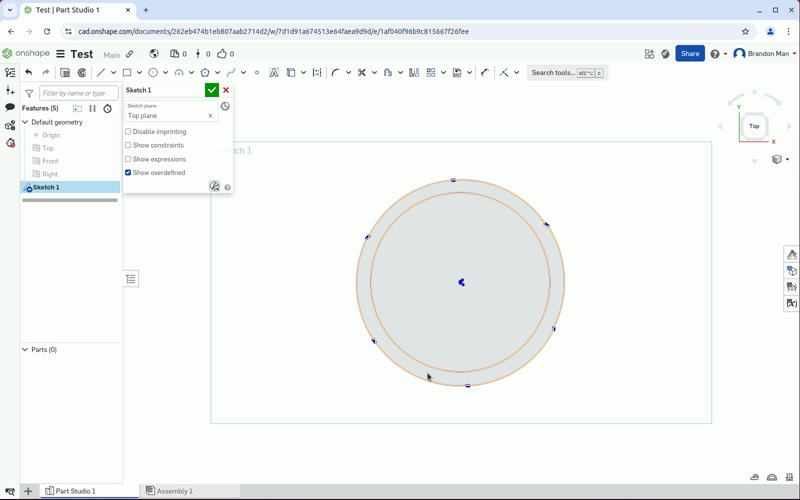
click(427, 372)
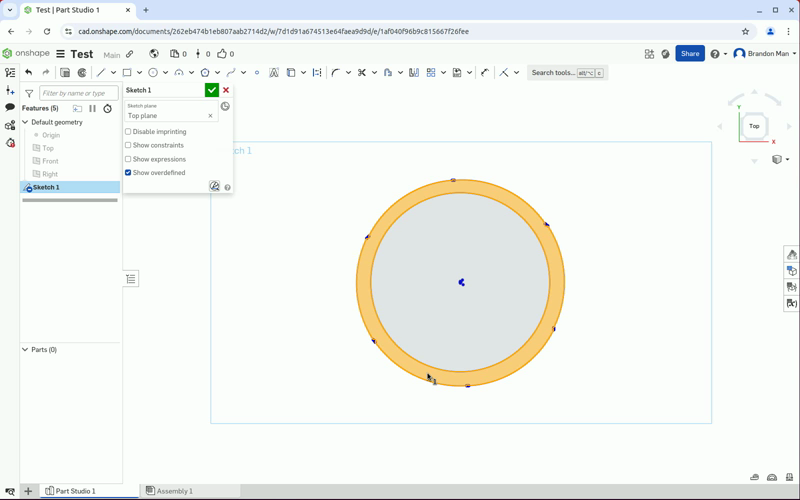
mouse_move(73, 352)
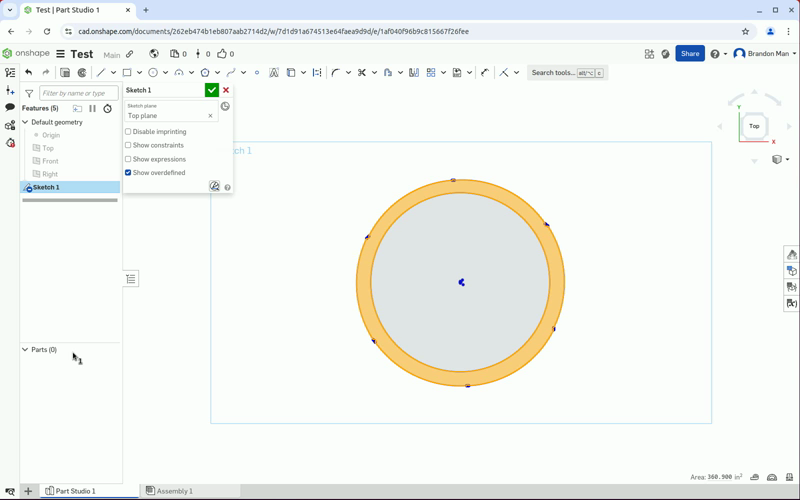
key(shift+y)
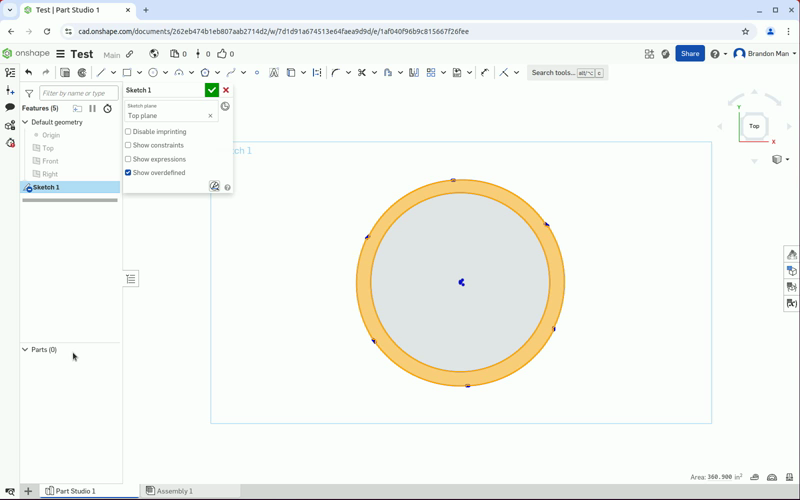
key(shift+e)
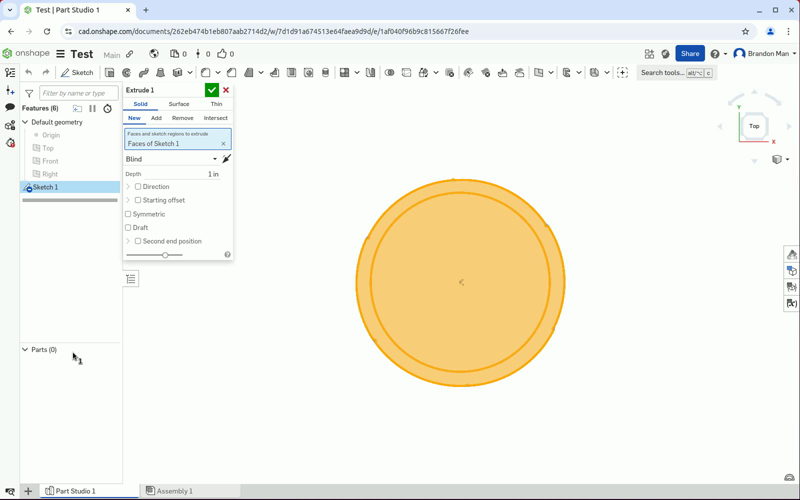
mouse_move(143, 106)
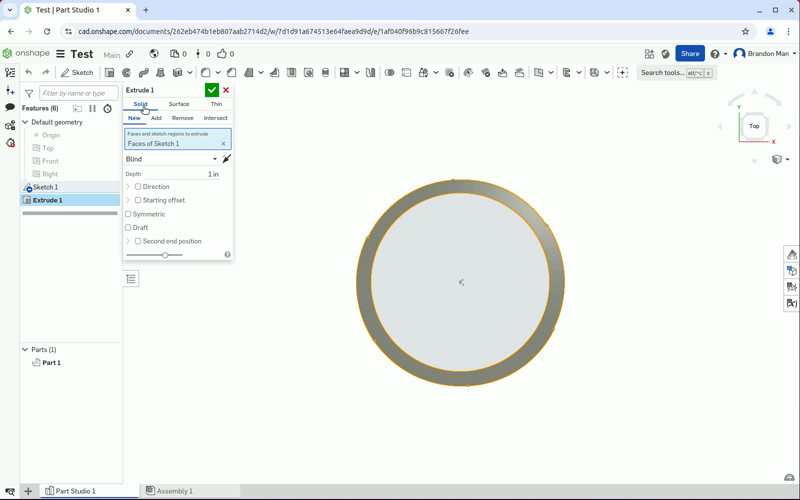
click(143, 106)
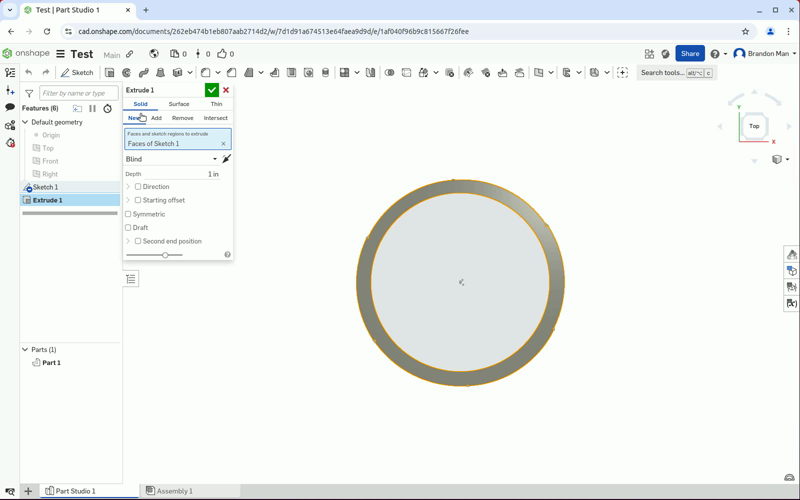
mouse_move(137, 120)
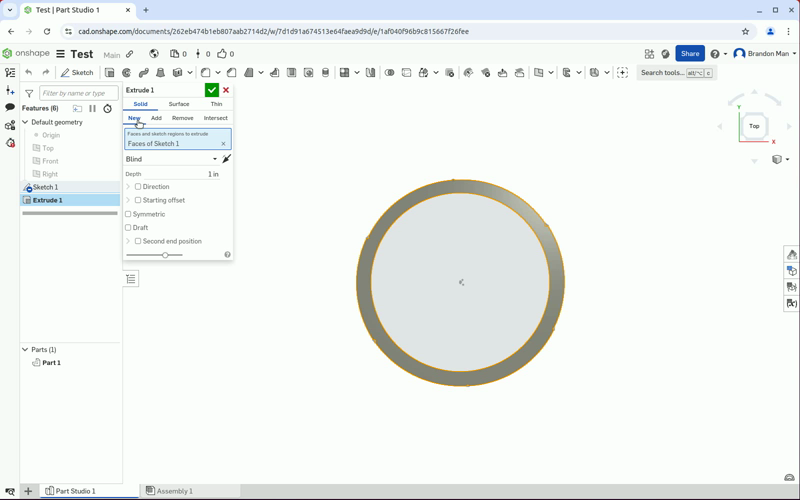
click(137, 120)
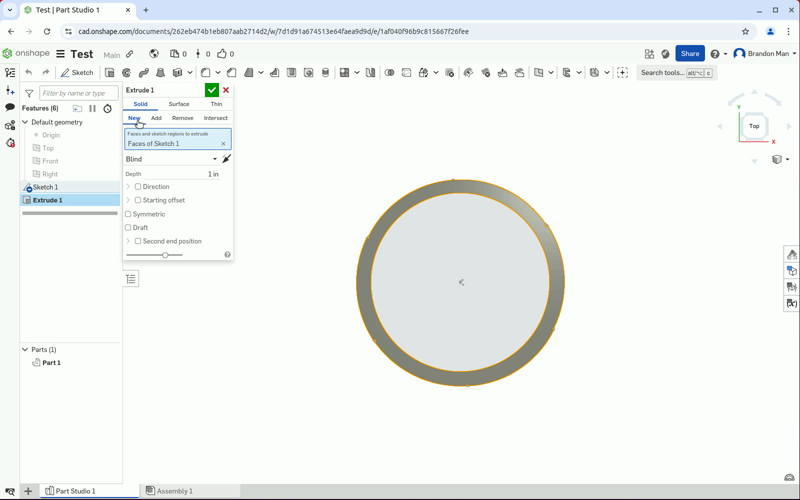
key(tab, 4)
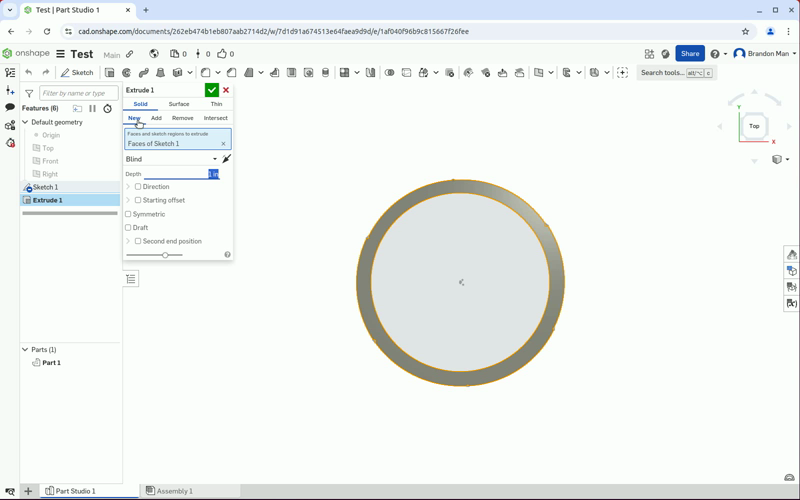
text(1.685)
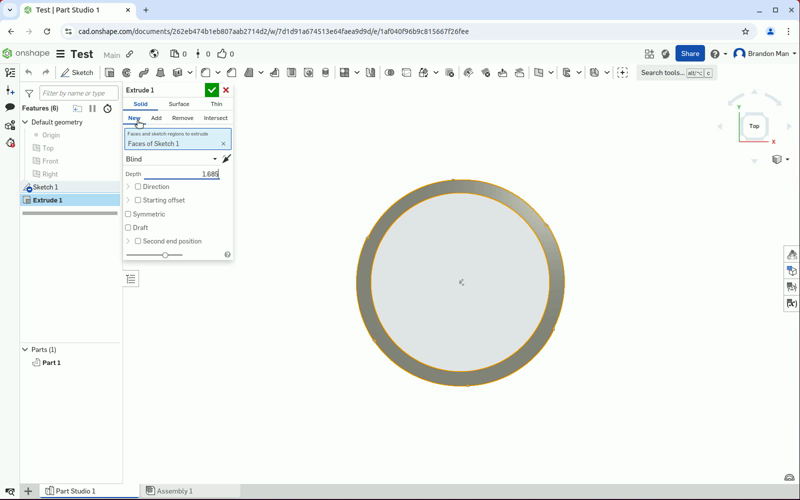
key(enter)
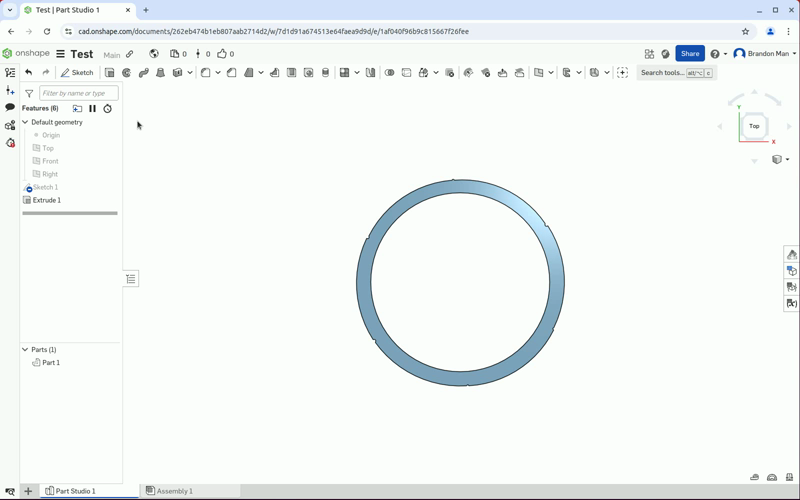
key(shift+h)
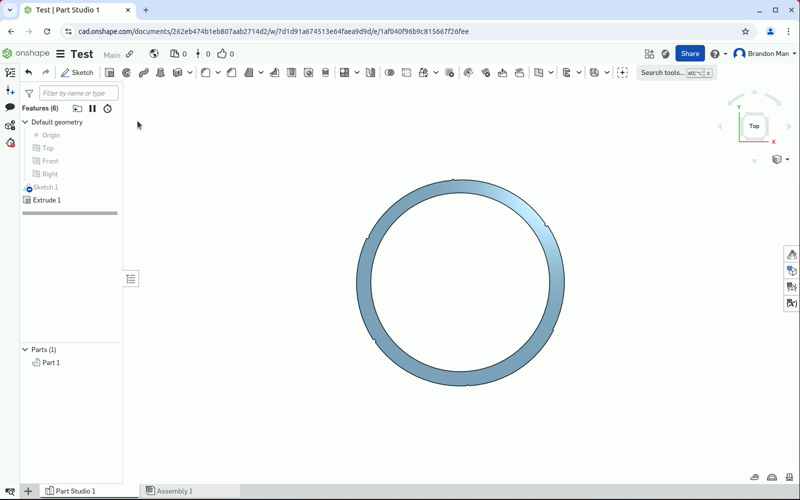
key(shift+h)
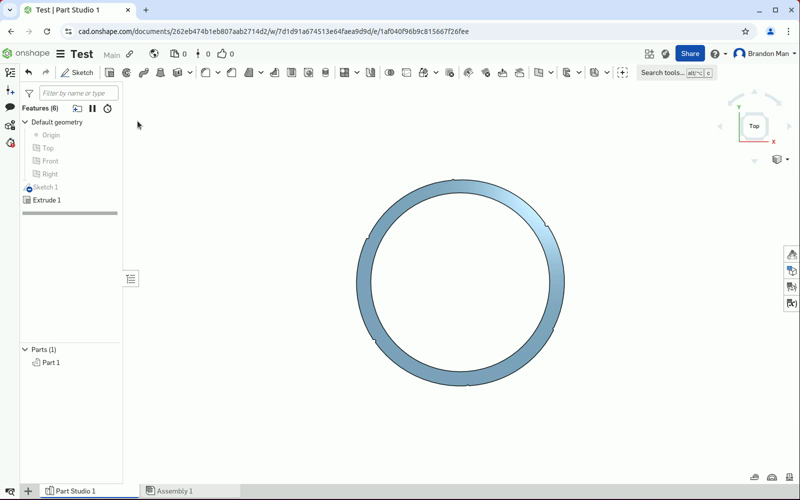
mouse_move(73, 189)
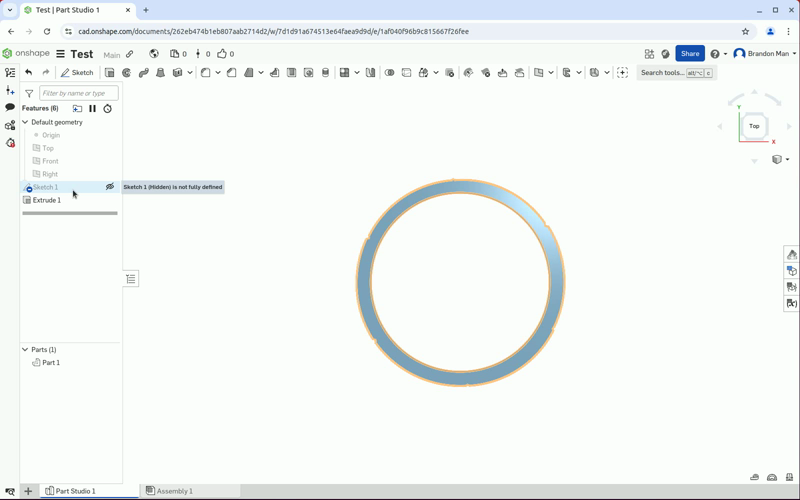
click(73, 189)
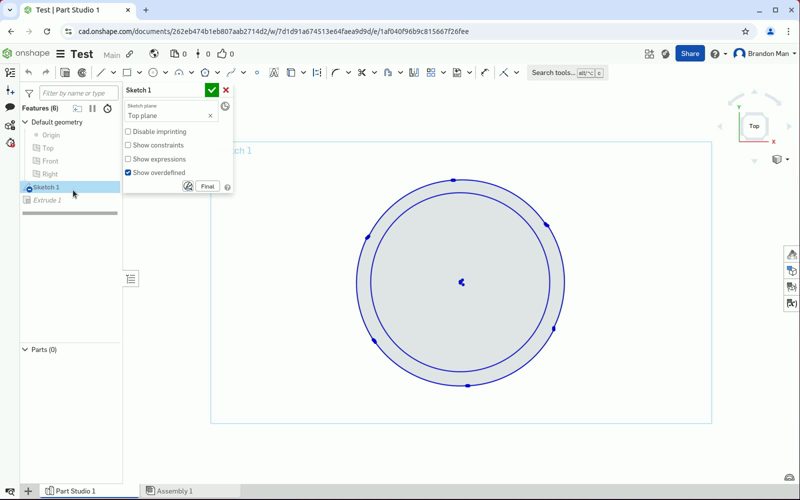
mouse_move(229, 92)
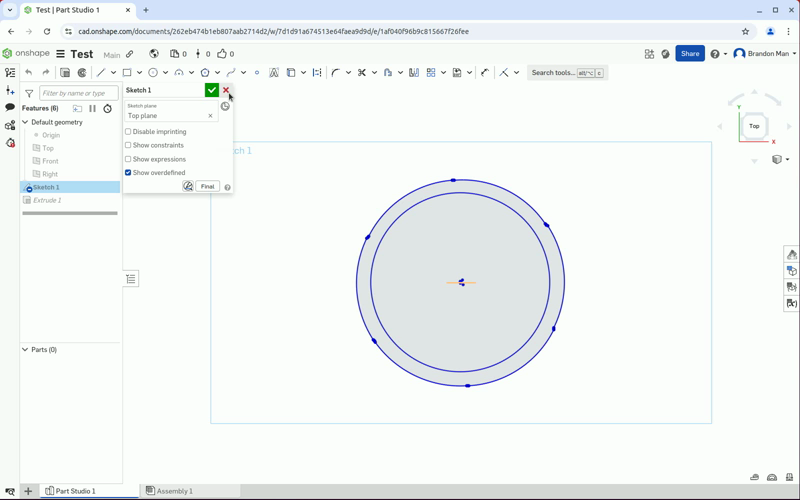
click(229, 92)
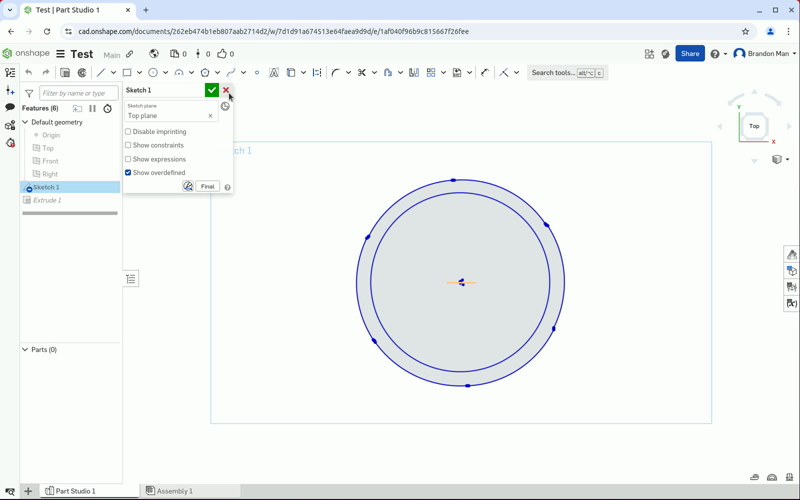
key(shift+s)
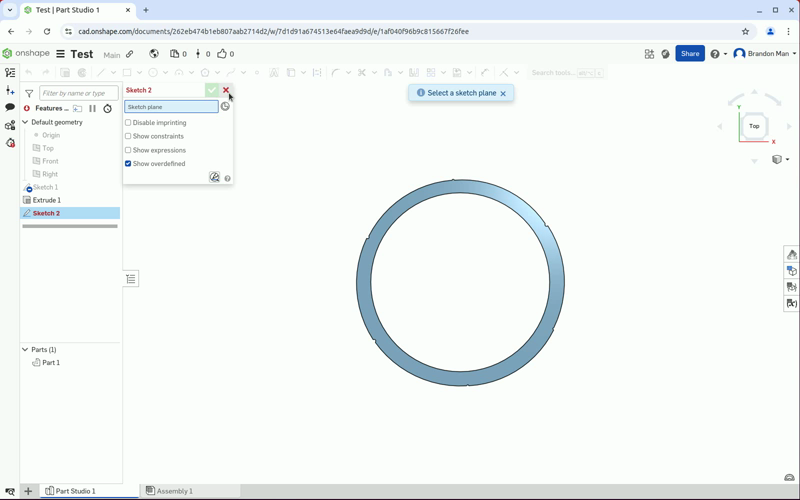
mouse_move(73, 150)
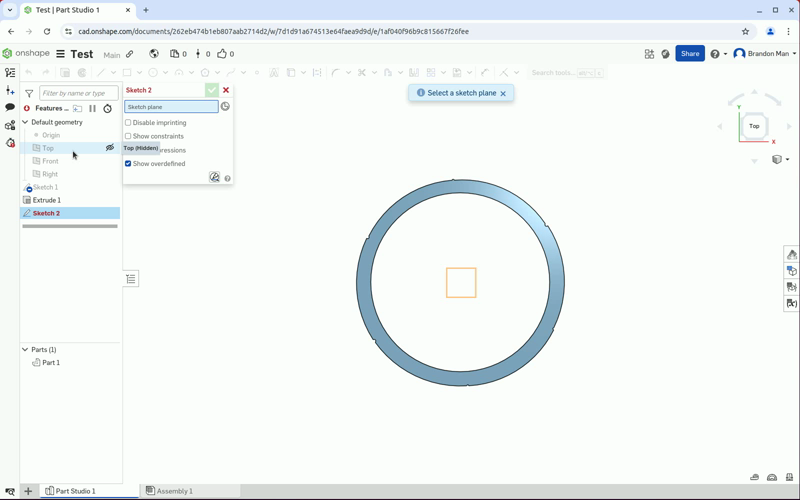
click(73, 150)
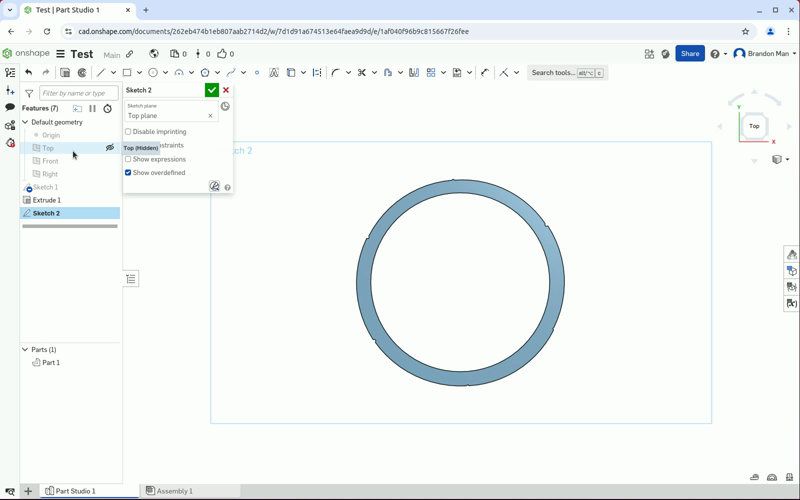
mouse_move(73, 352)
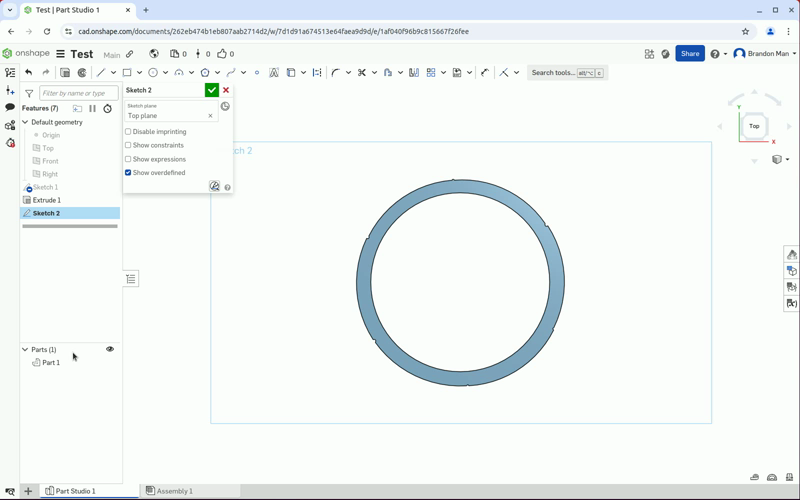
key(y)
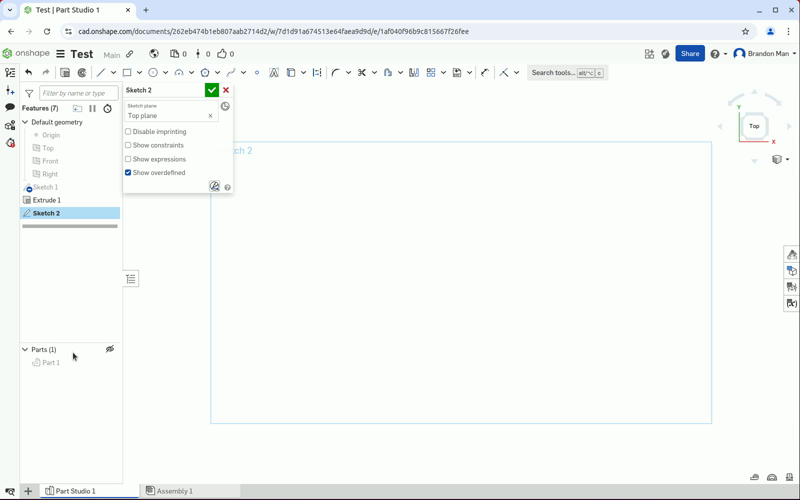
key(c)
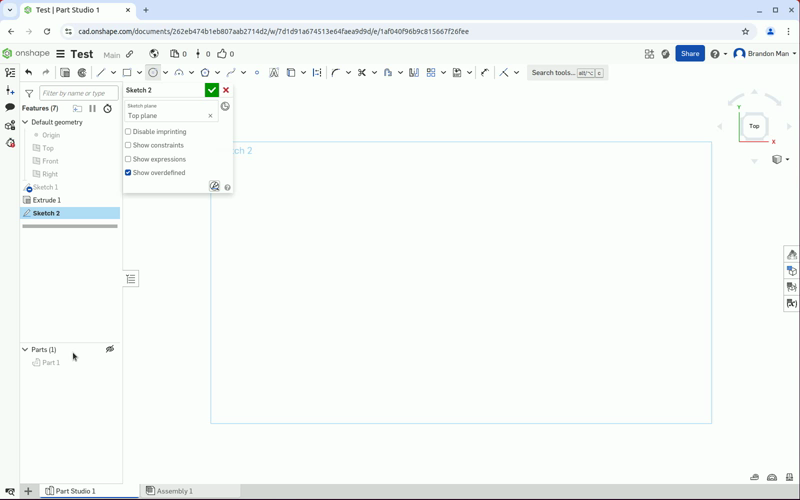
key_down(shift)
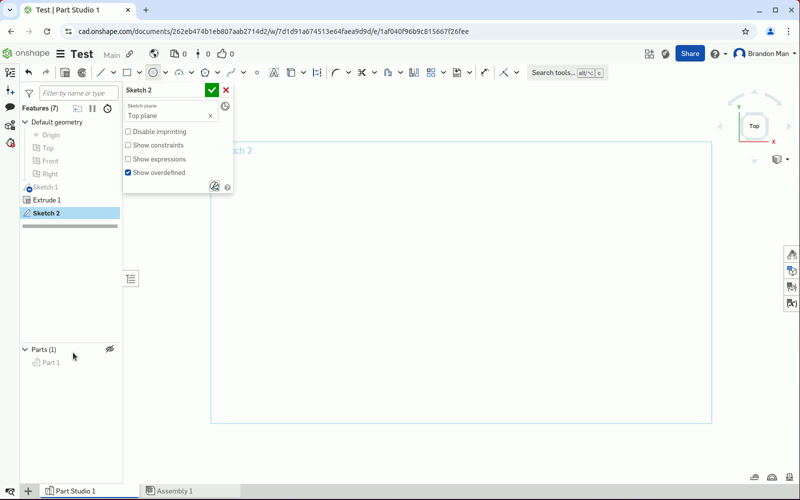
mouse_move(461, 282)
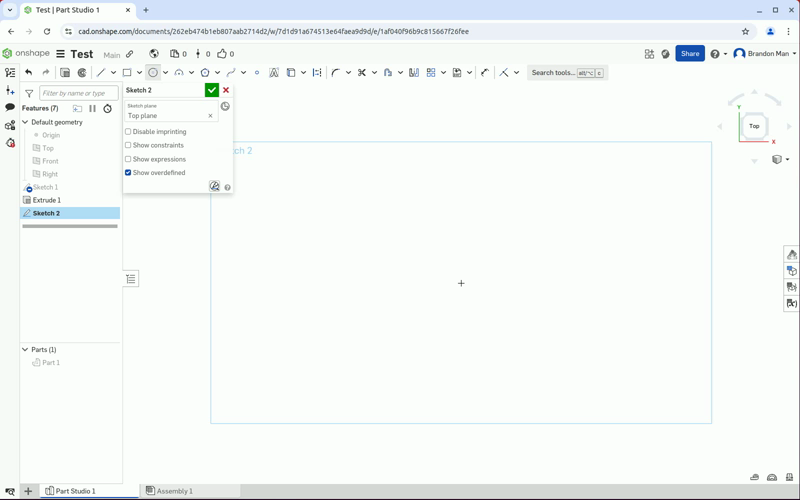
click(461, 282)
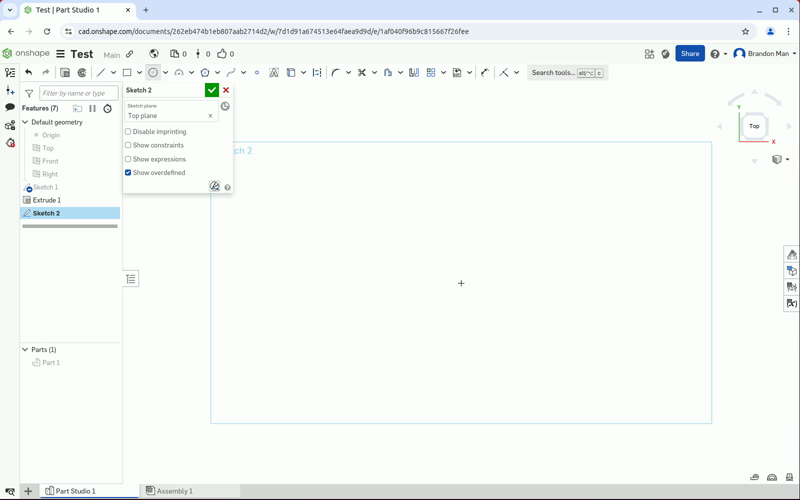
key_up(shift)
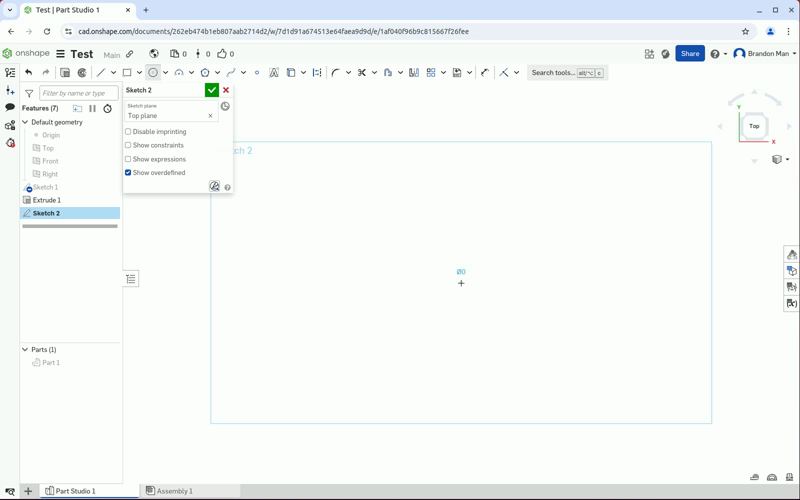
mouse_move(574, 282)
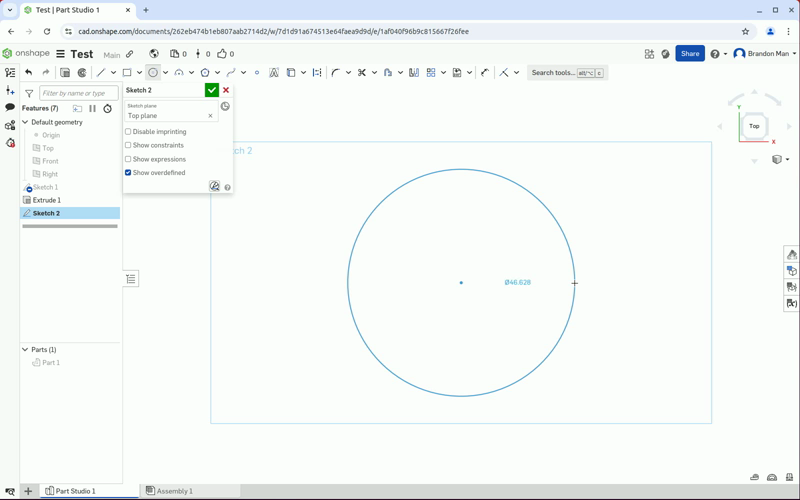
click(574, 282)
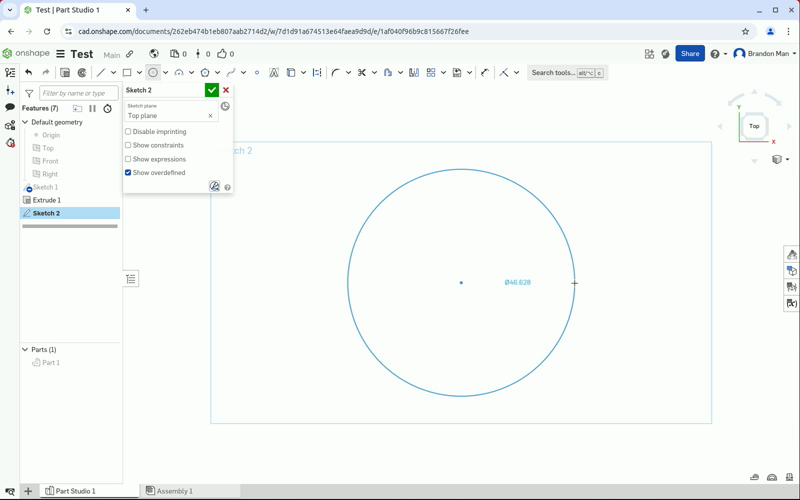
key(esc)
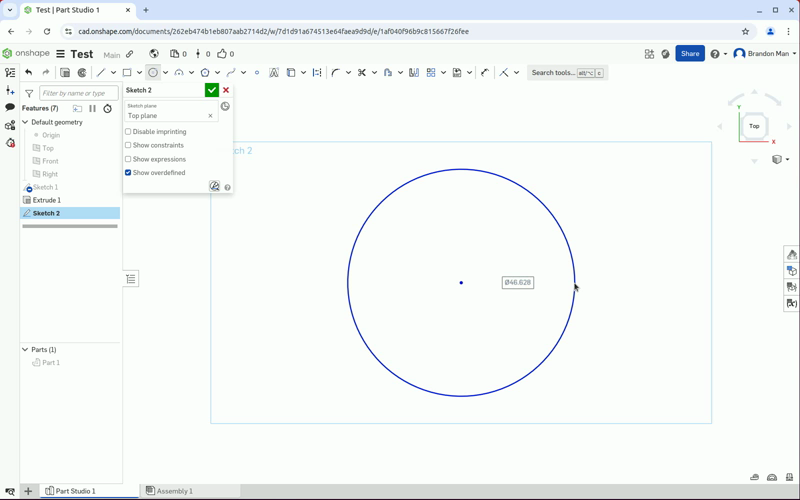
key(a)
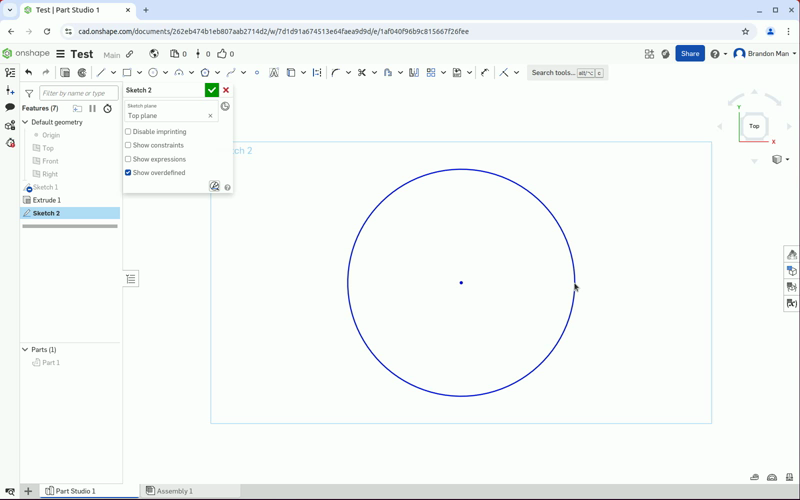
key_down(shift)
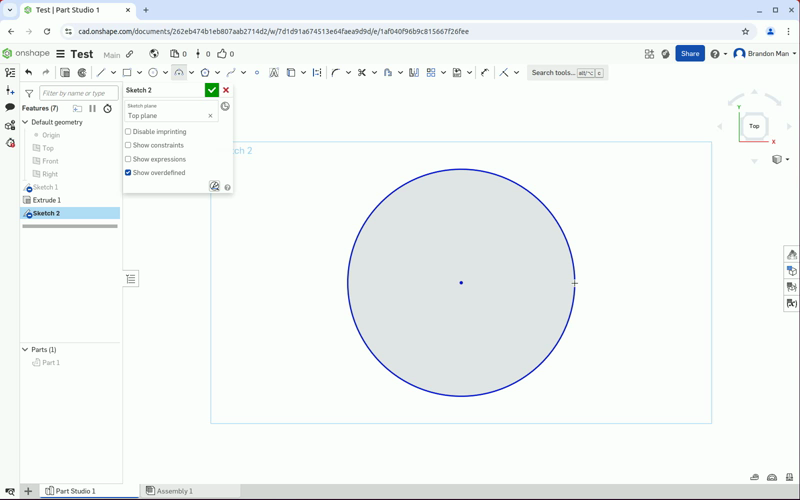
mouse_move(367, 238)
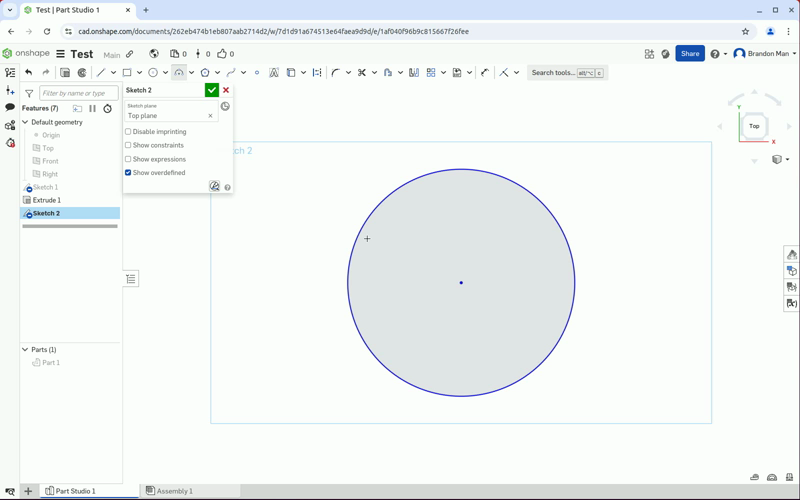
click(367, 238)
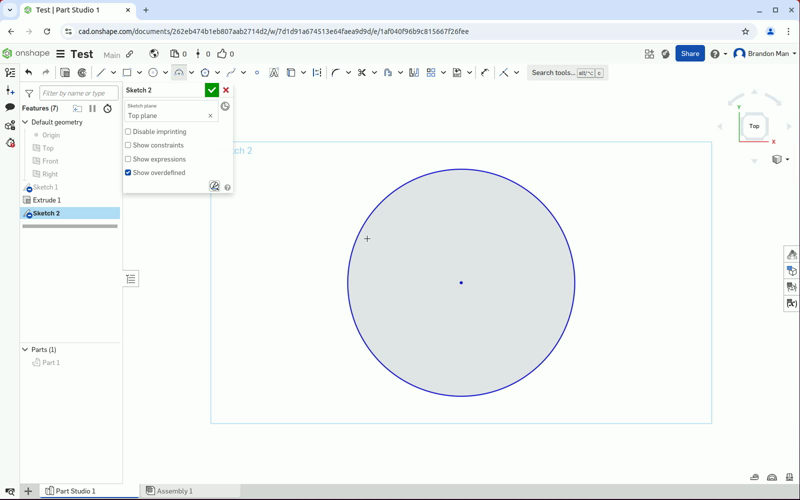
key_up(shift)
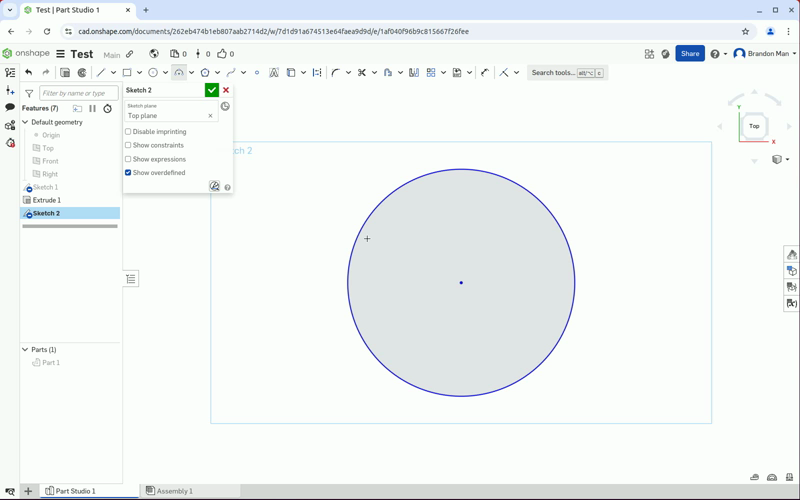
key_down(shift)
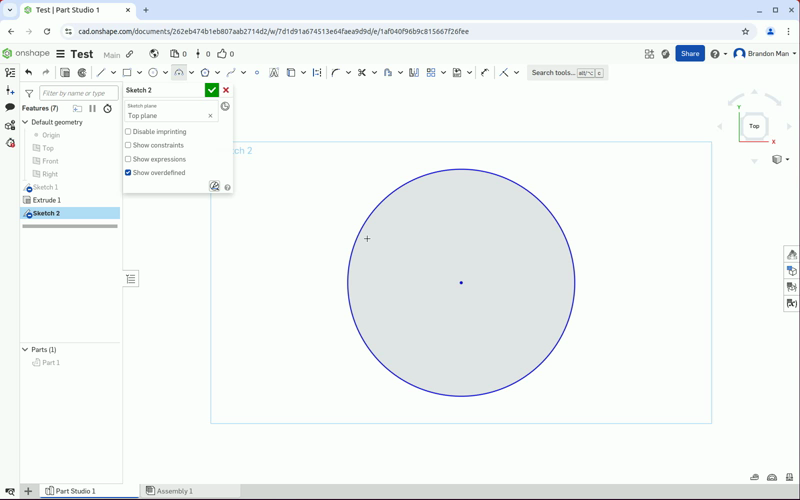
mouse_move(374, 339)
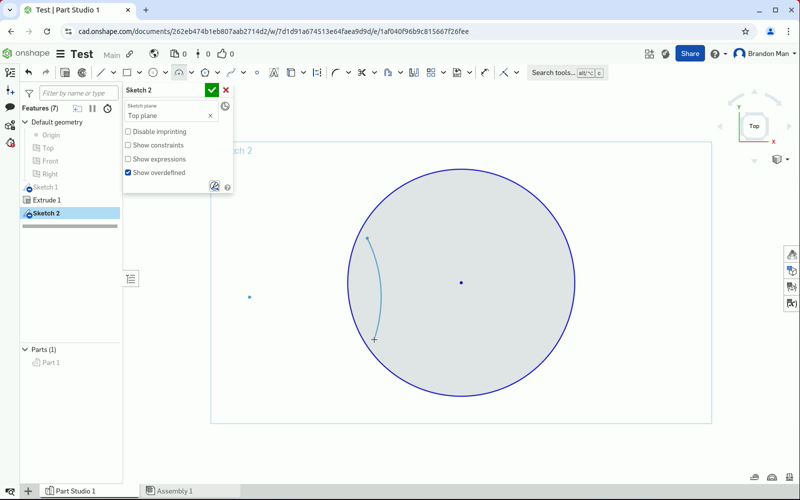
click(374, 339)
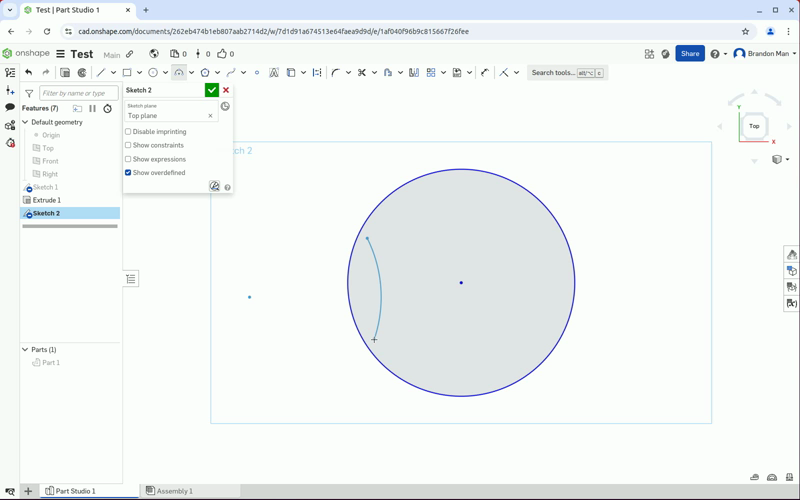
mouse_move(357, 289)
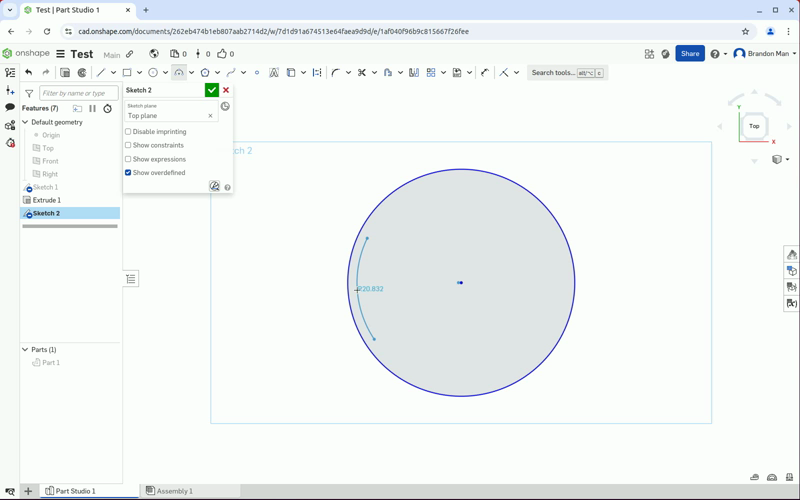
click(357, 289)
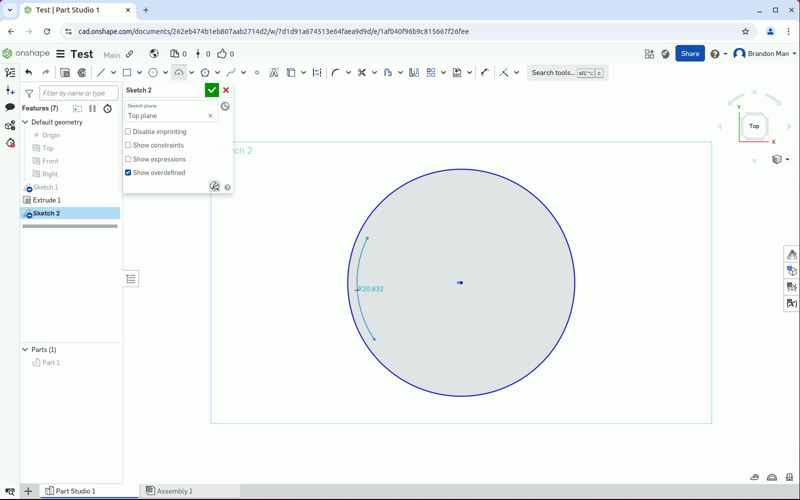
key_up(shift)
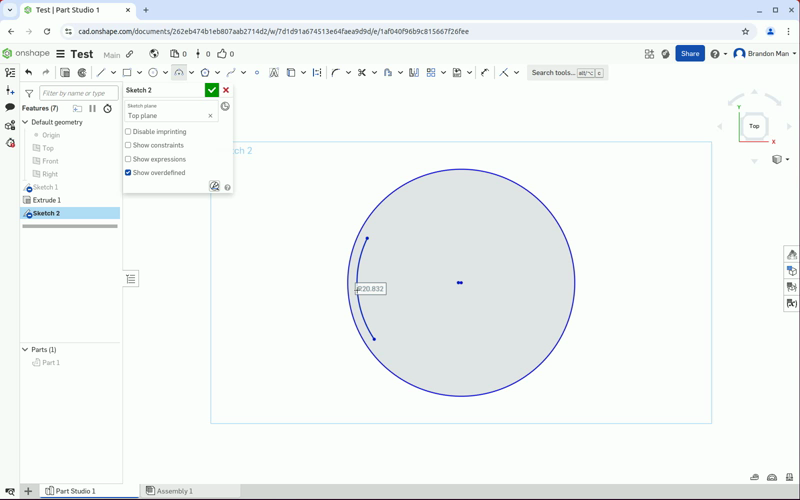
mouse_move(374, 339)
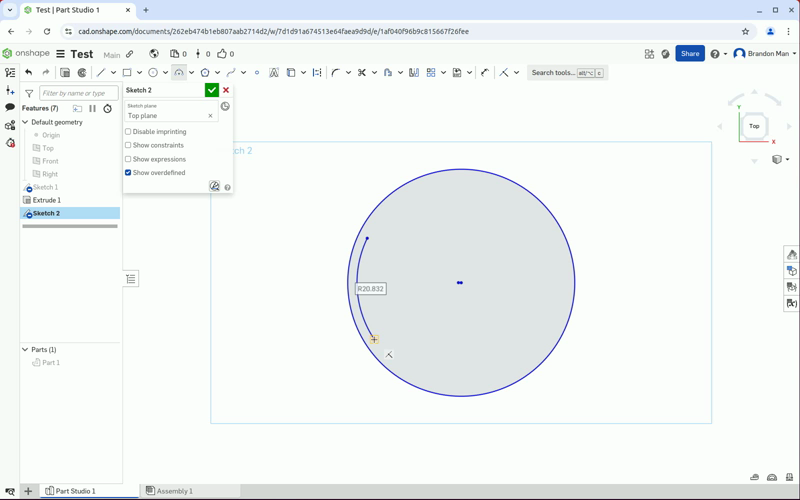
click(374, 339)
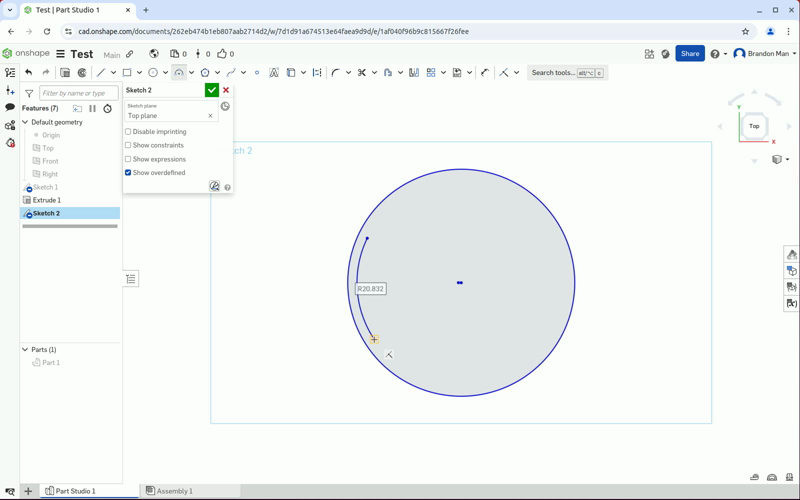
key_down(shift)
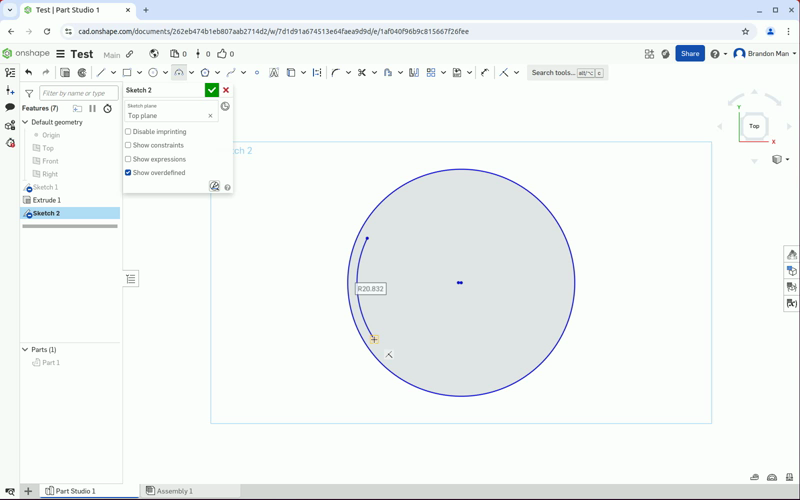
mouse_move(374, 341)
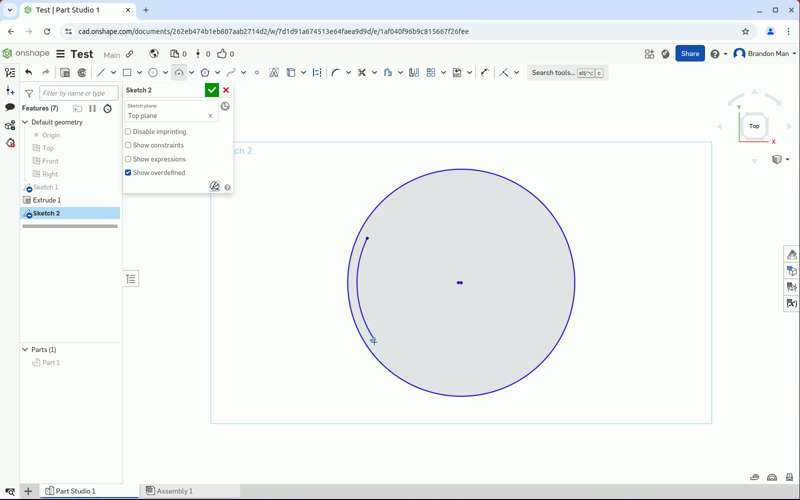
scroll(6)
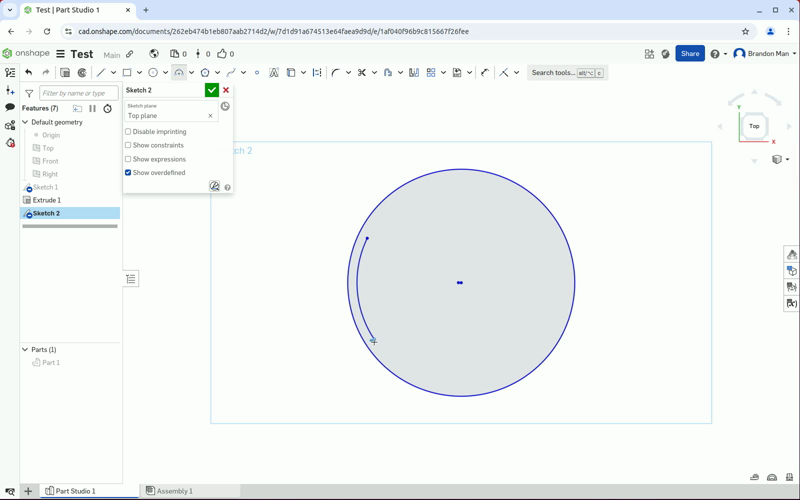
scroll(6)
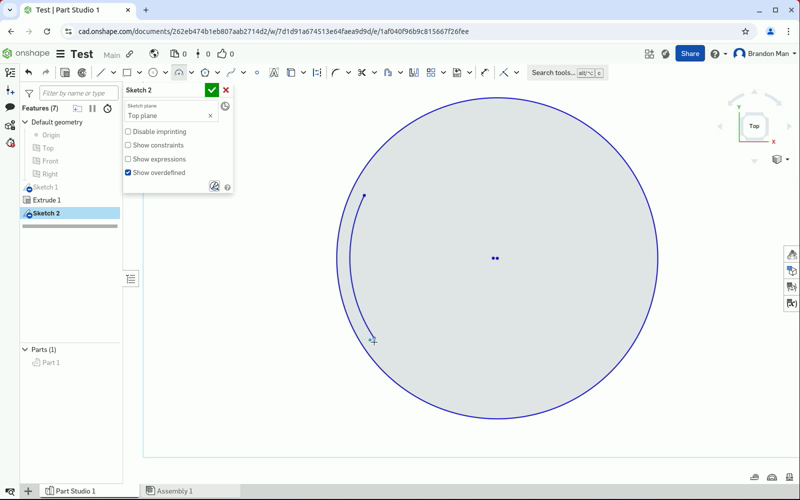
scroll(6)
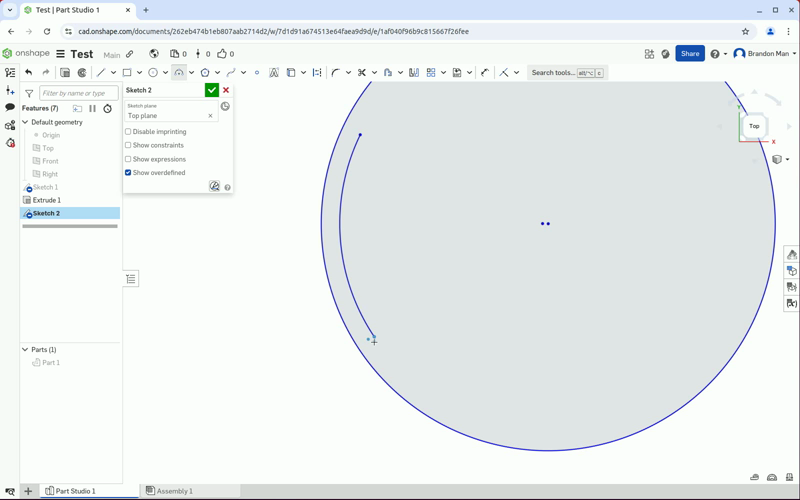
scroll(6)
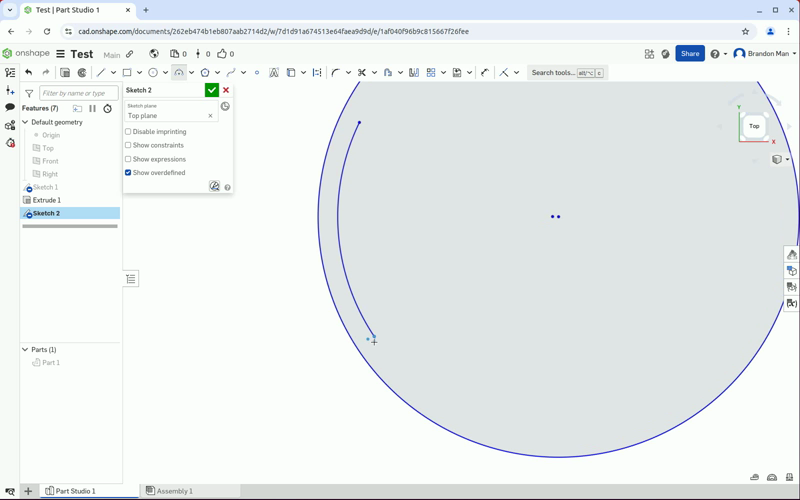
scroll(6)
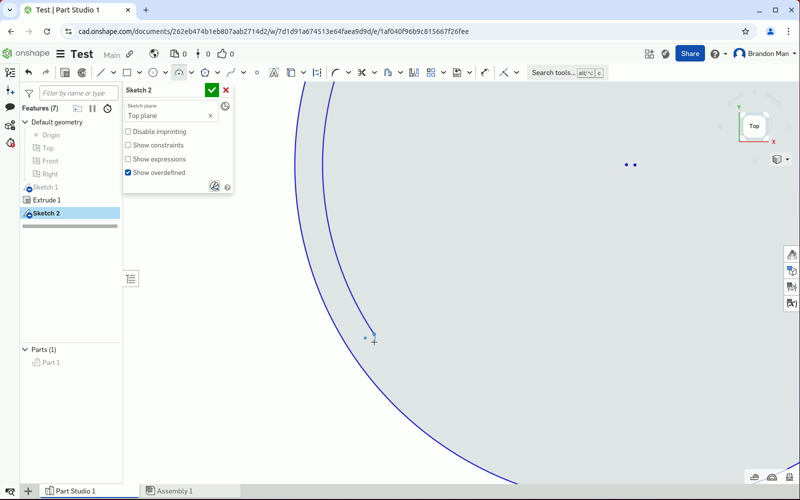
scroll(6)
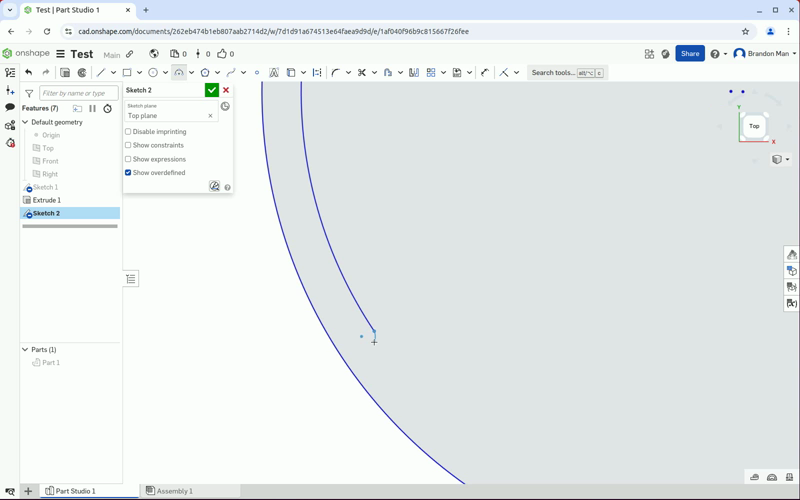
scroll(6)
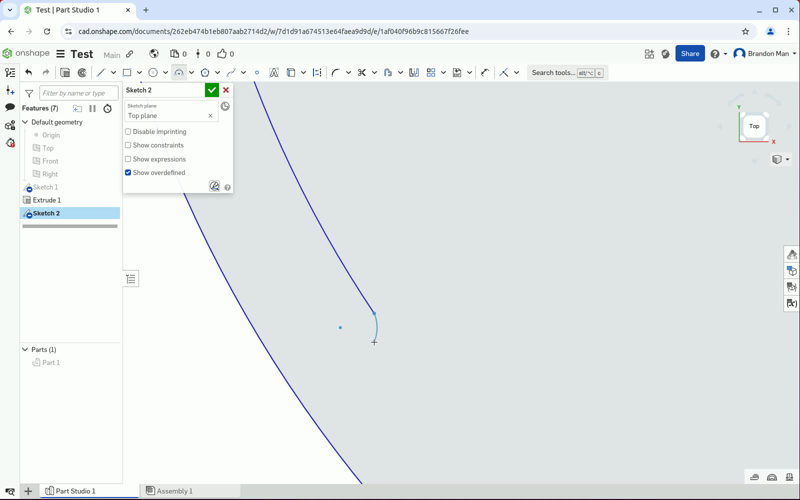
click(374, 341)
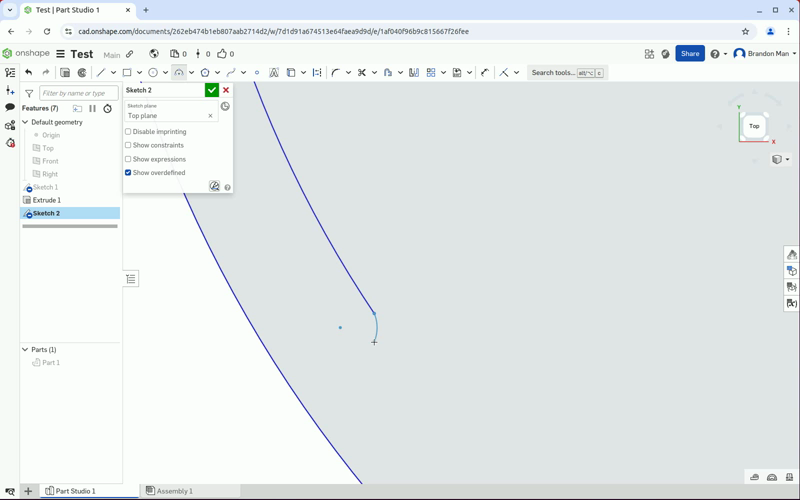
scroll(-6)
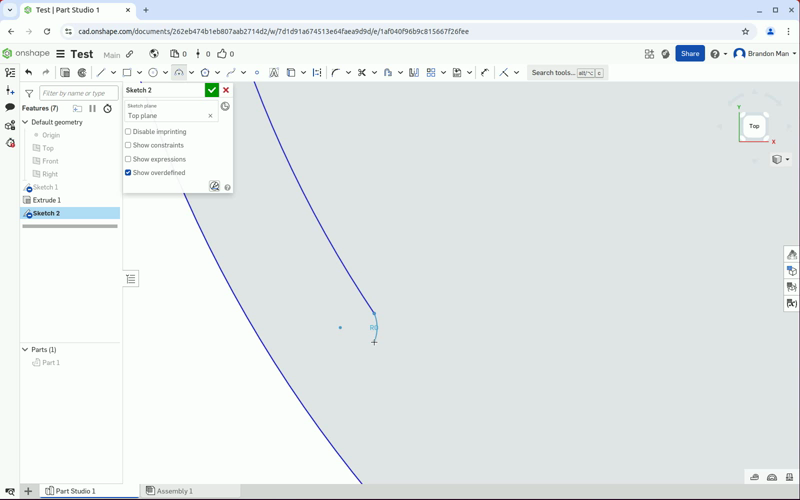
scroll(-6)
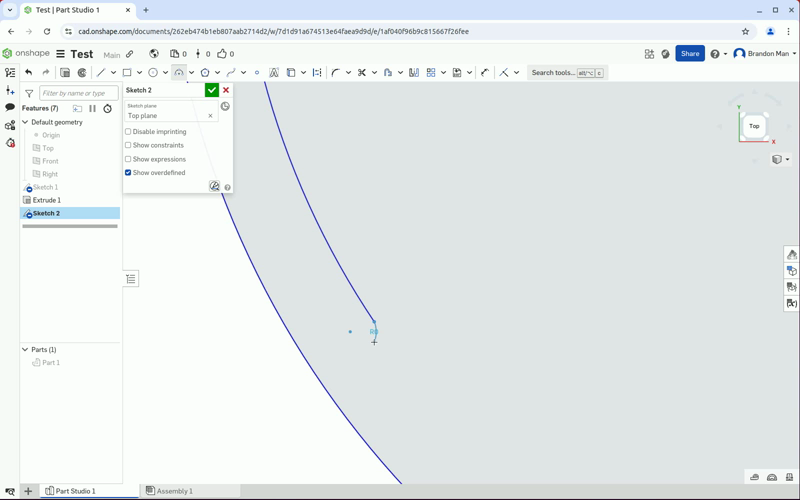
scroll(-6)
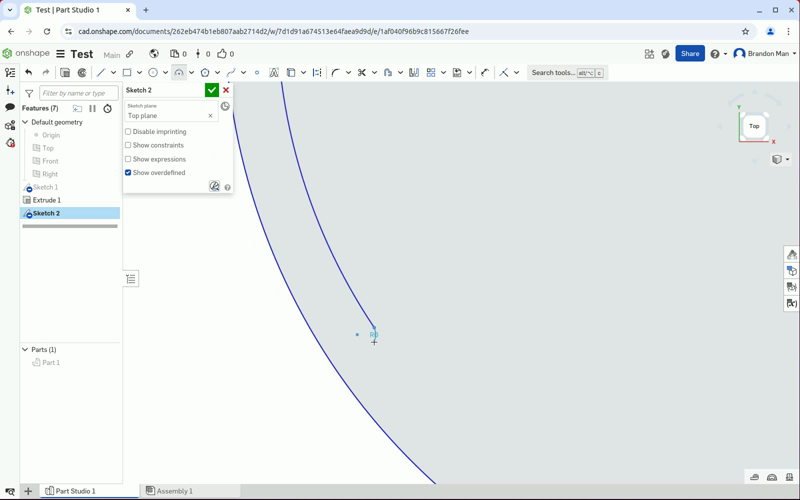
scroll(-6)
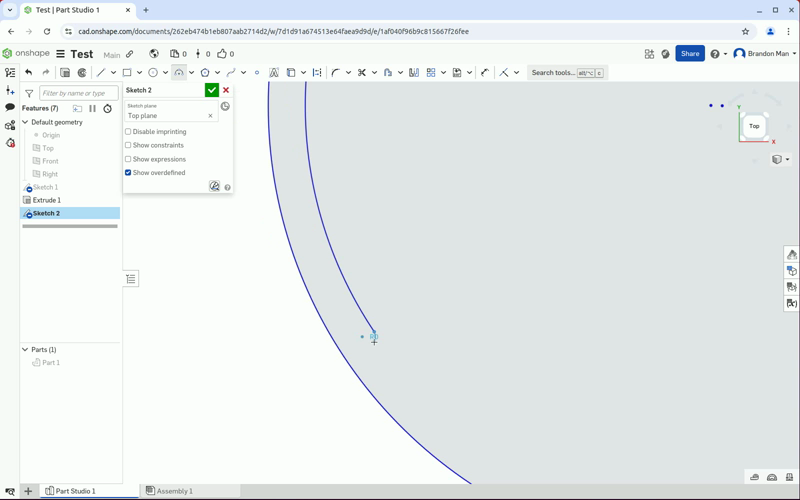
scroll(-6)
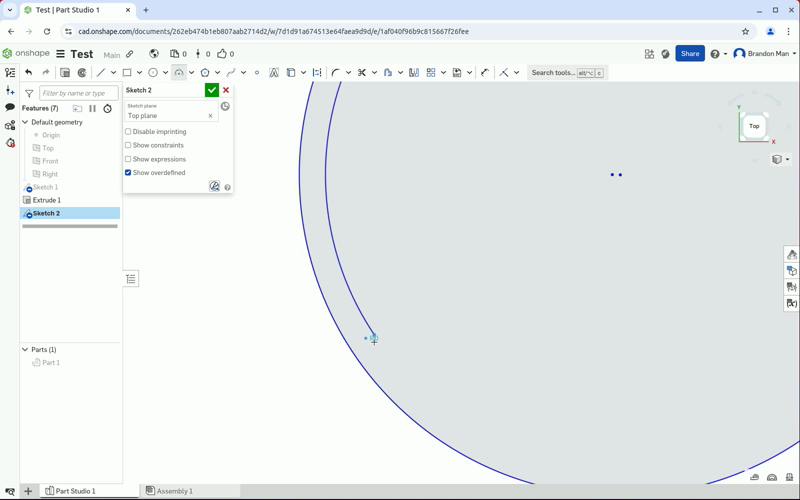
scroll(-6)
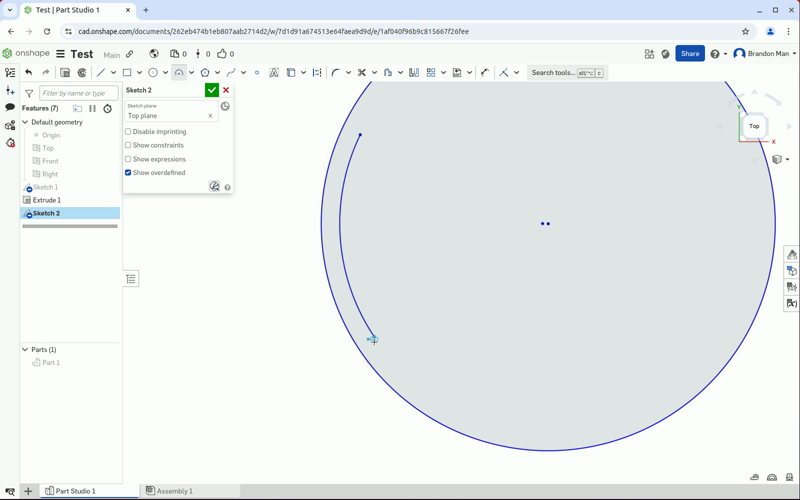
scroll(-6)
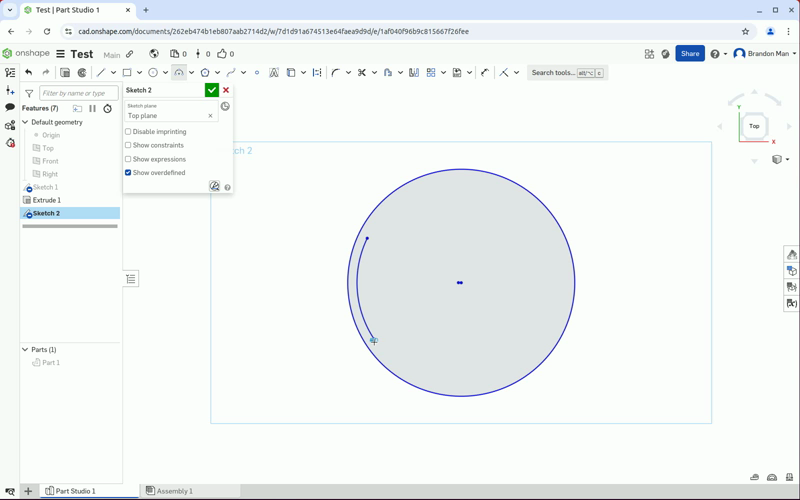
mouse_move(375, 340)
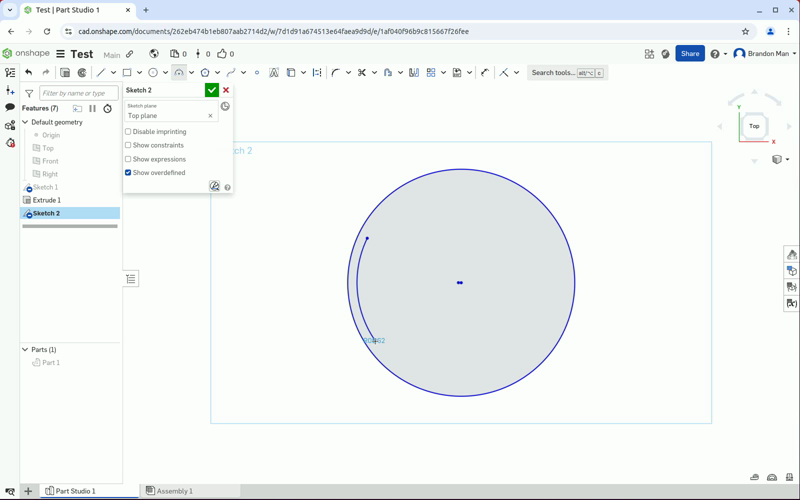
scroll(6)
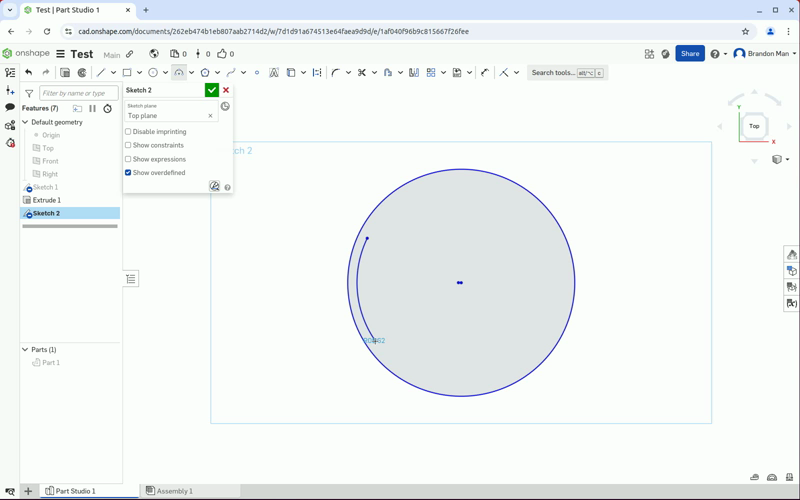
scroll(6)
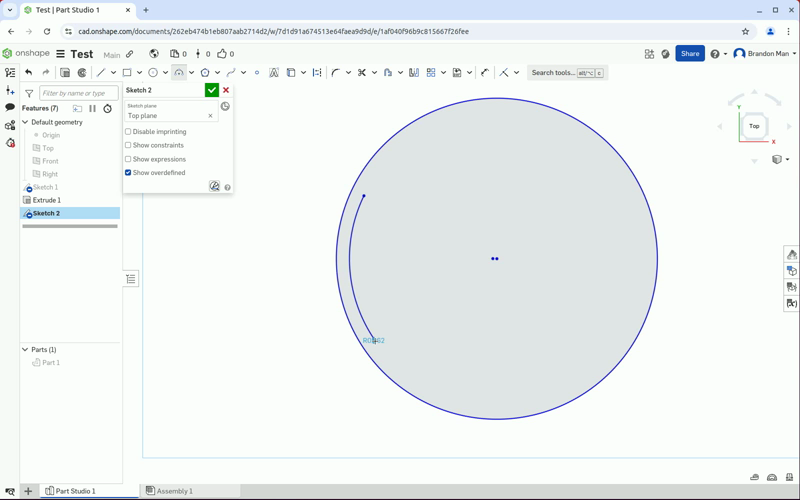
scroll(6)
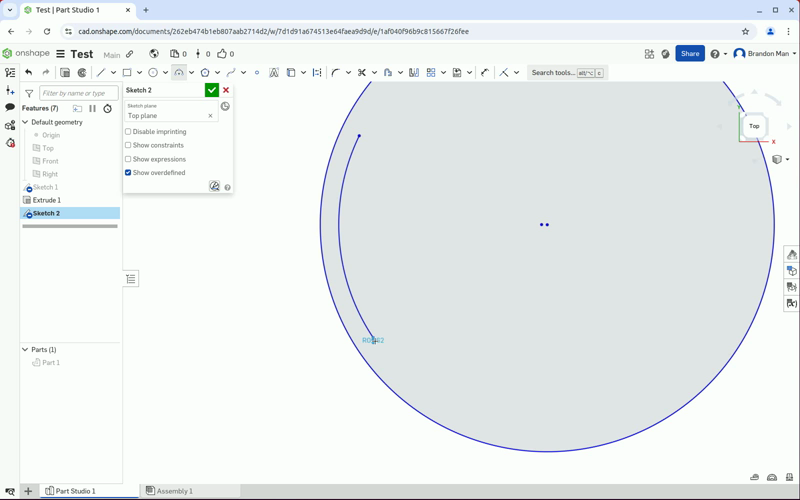
scroll(6)
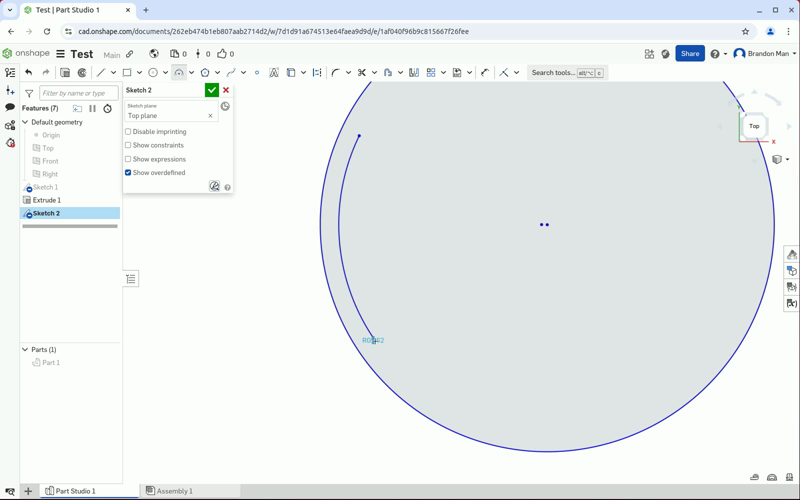
scroll(6)
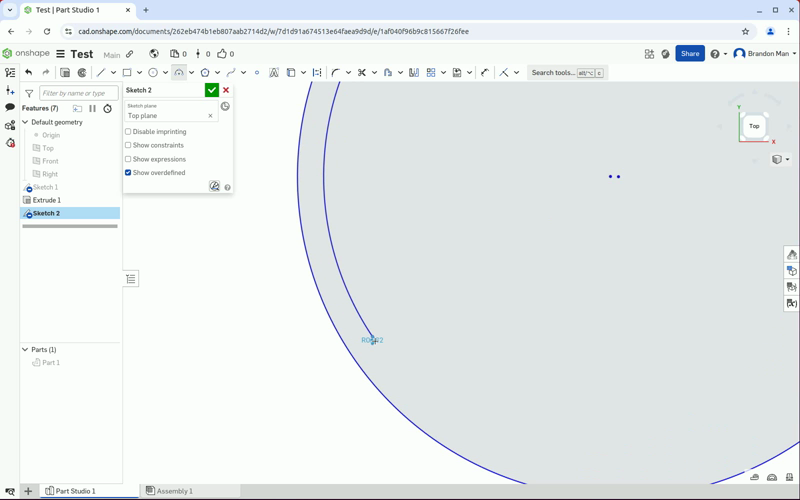
scroll(6)
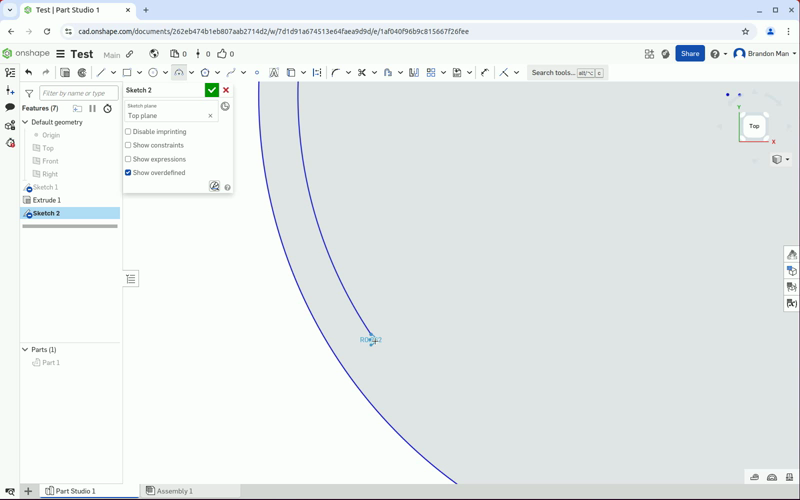
scroll(6)
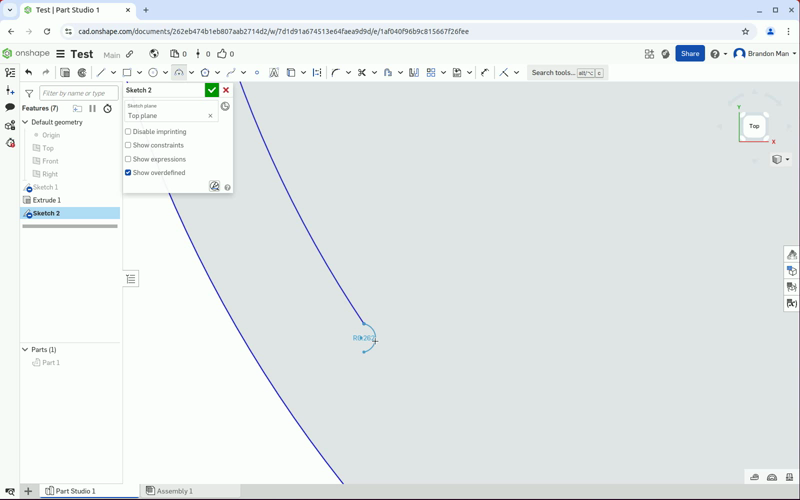
click(375, 340)
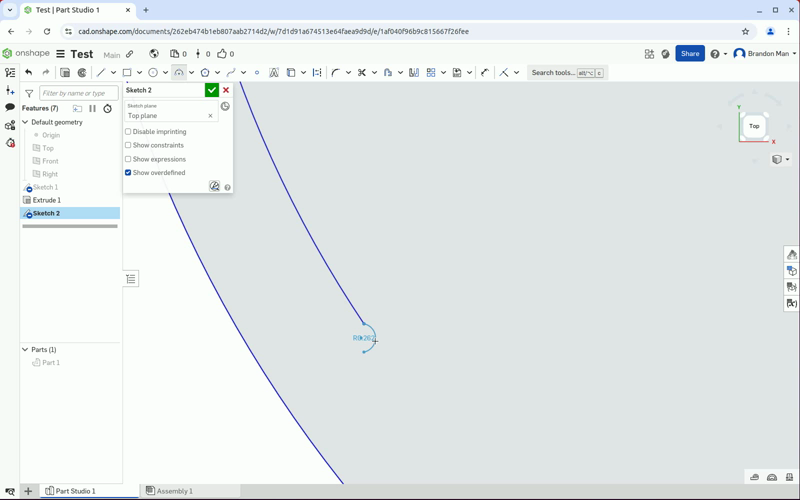
scroll(-6)
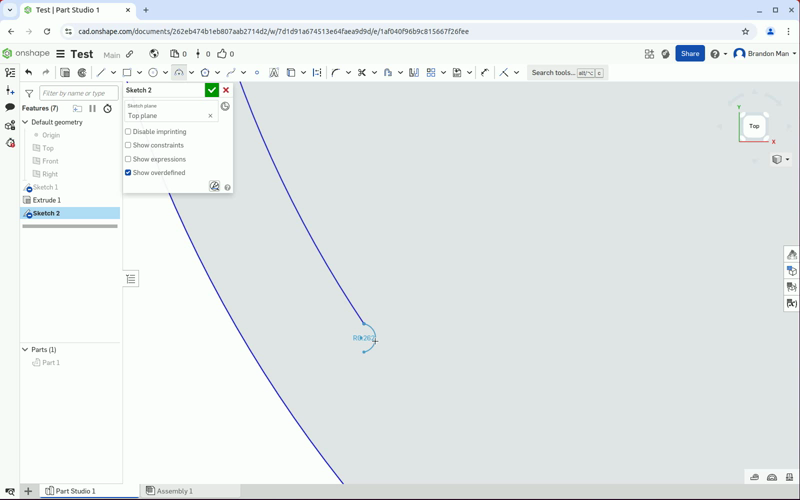
scroll(-6)
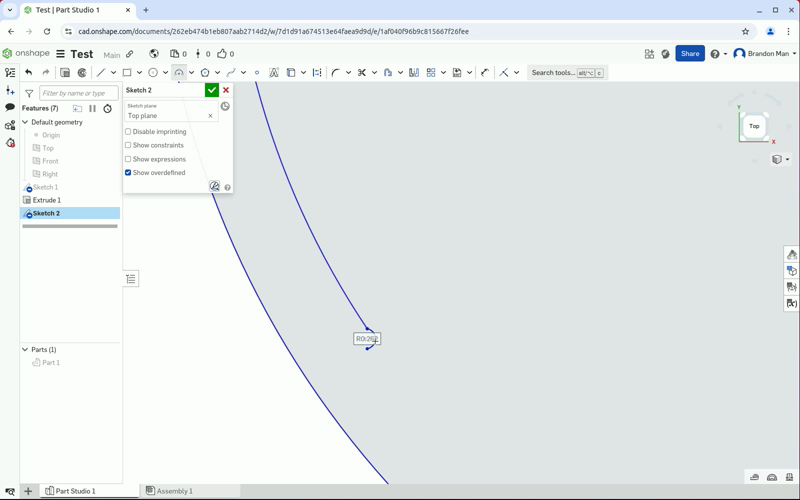
scroll(-6)
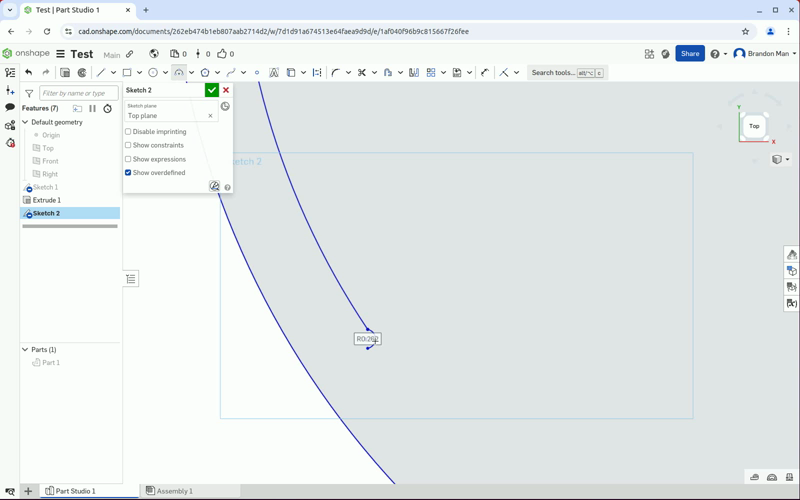
scroll(-6)
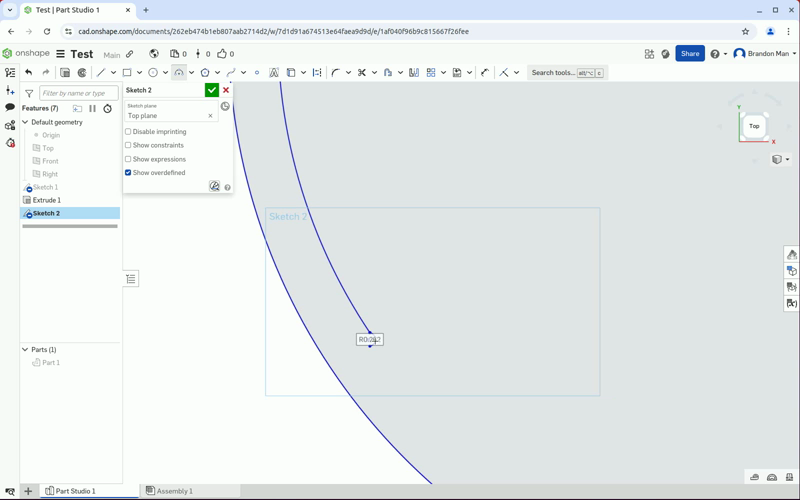
scroll(-6)
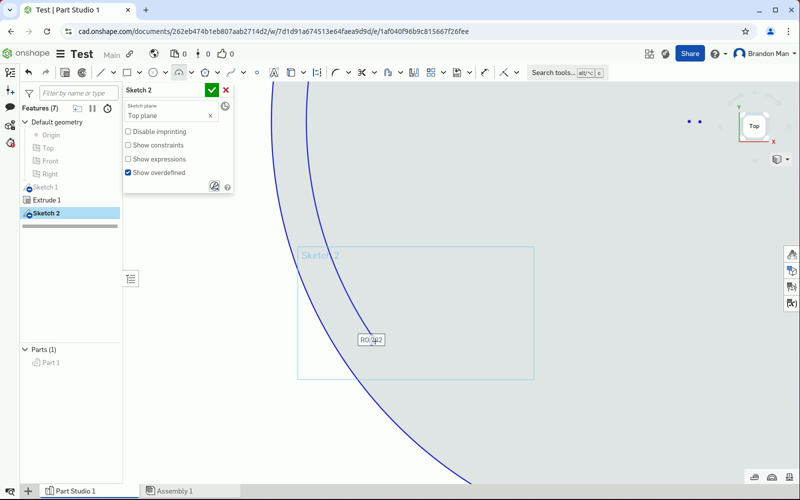
scroll(-6)
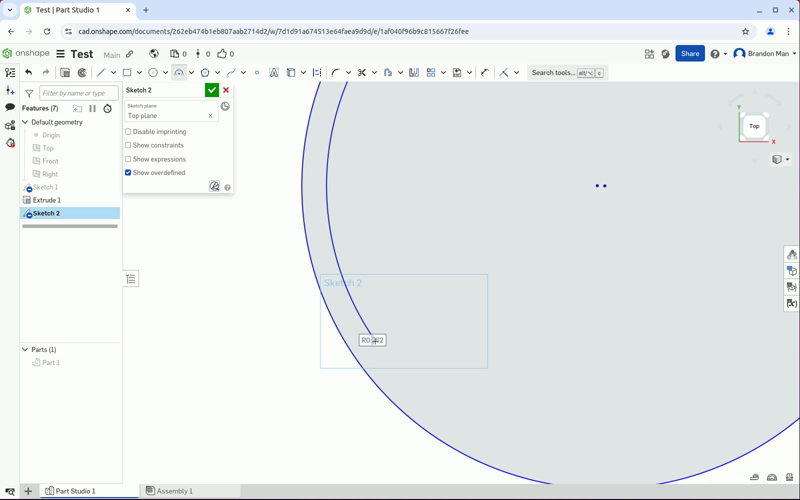
scroll(-6)
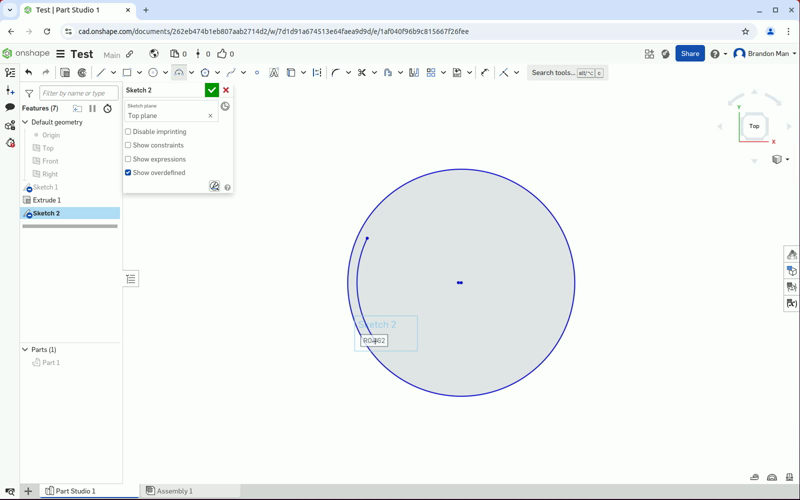
key_up(shift)
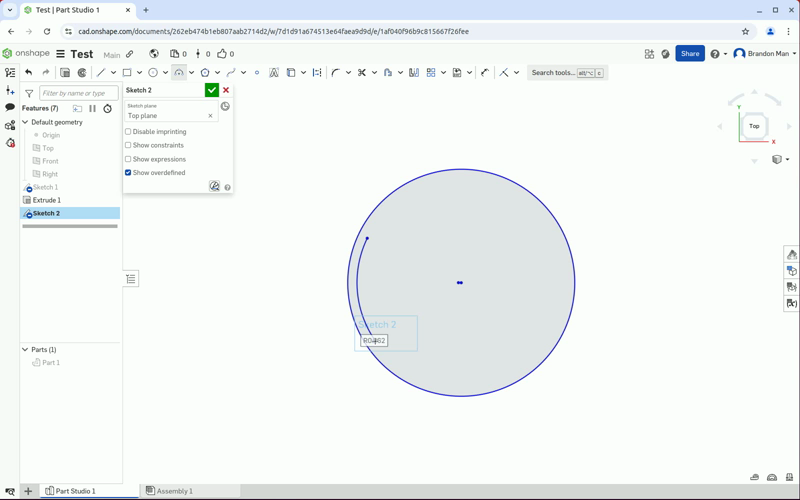
mouse_move(374, 341)
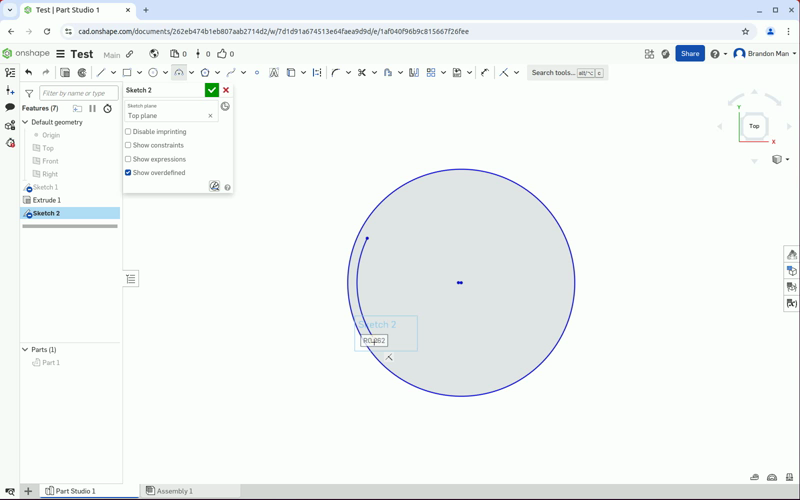
scroll(6)
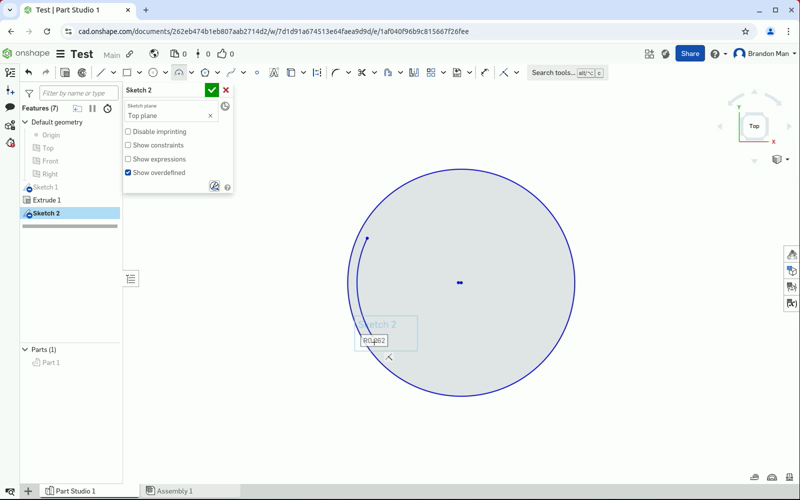
scroll(6)
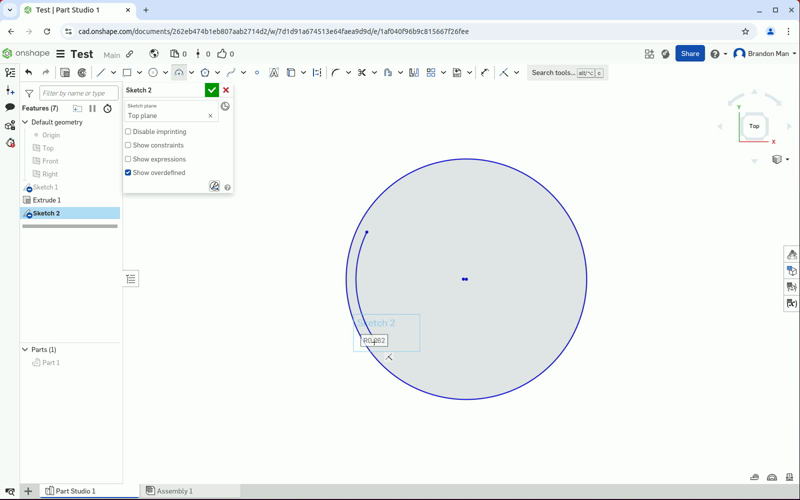
scroll(6)
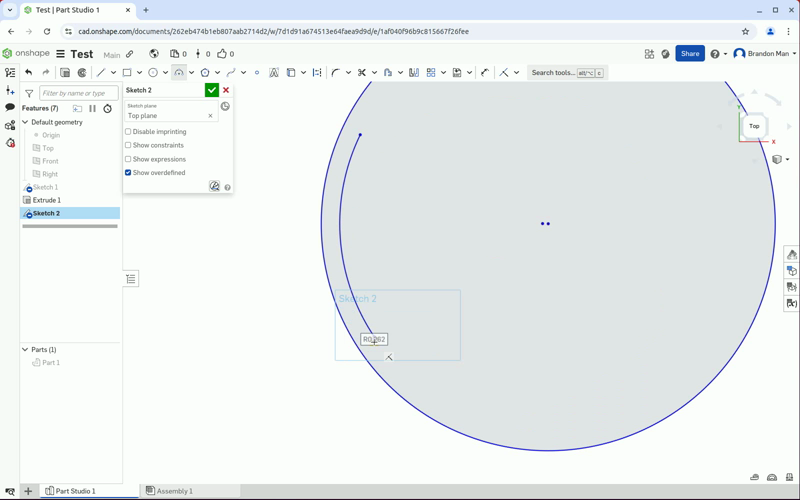
scroll(6)
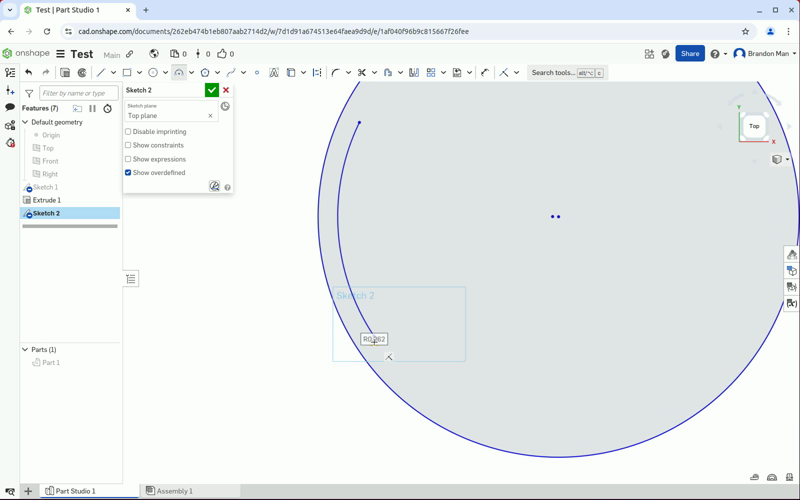
scroll(6)
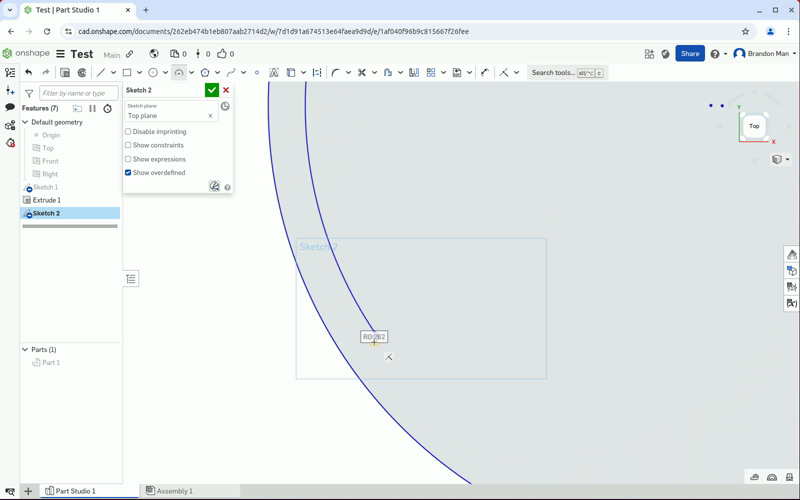
scroll(6)
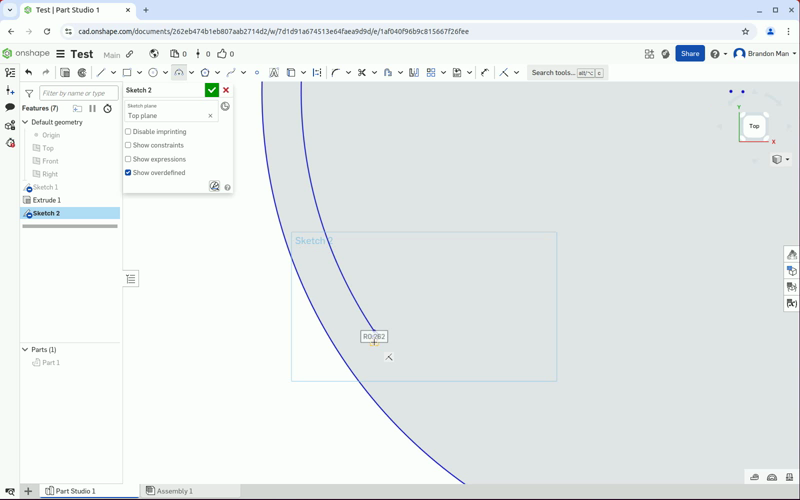
scroll(6)
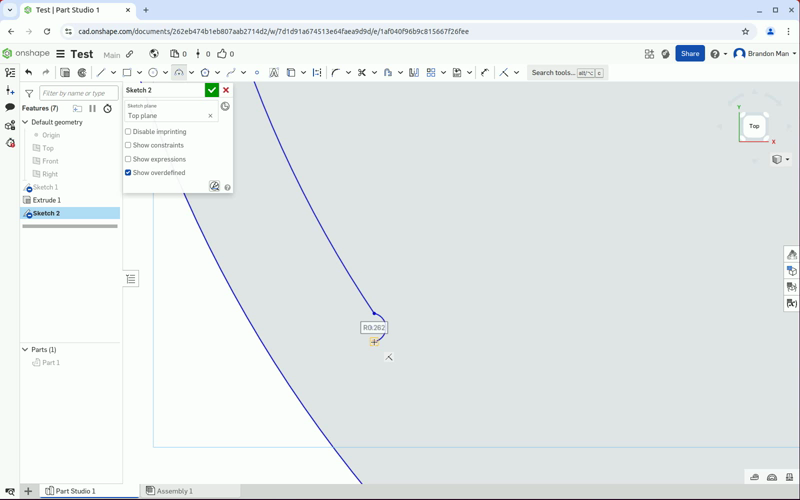
click(374, 341)
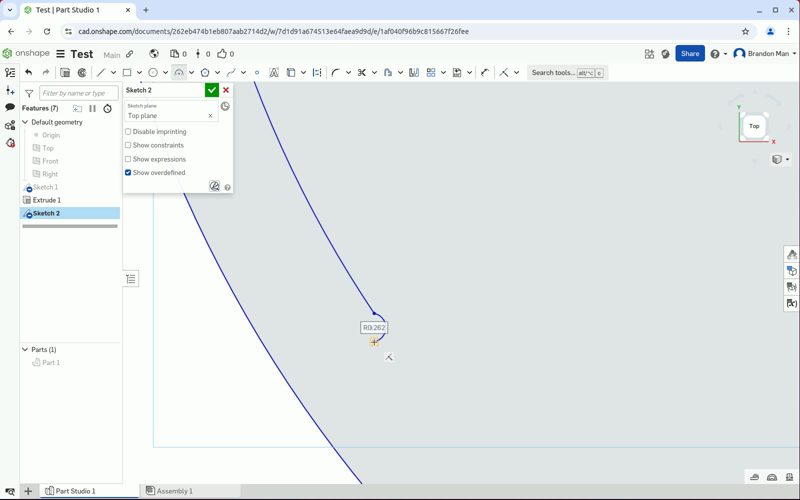
scroll(-6)
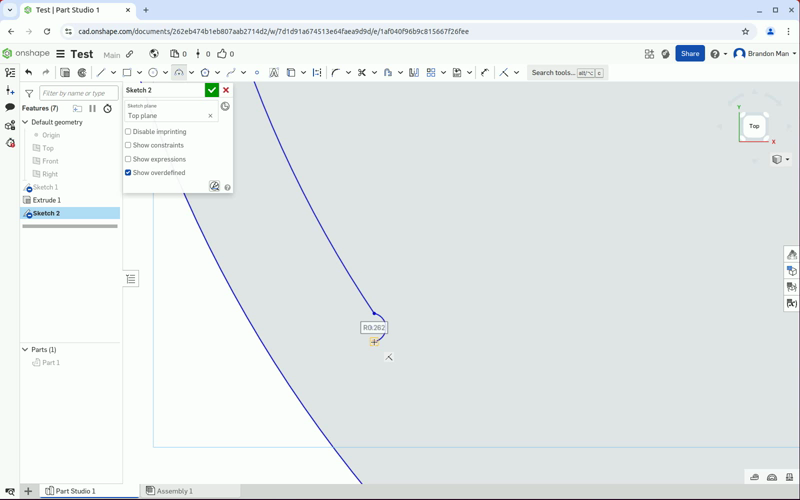
scroll(-6)
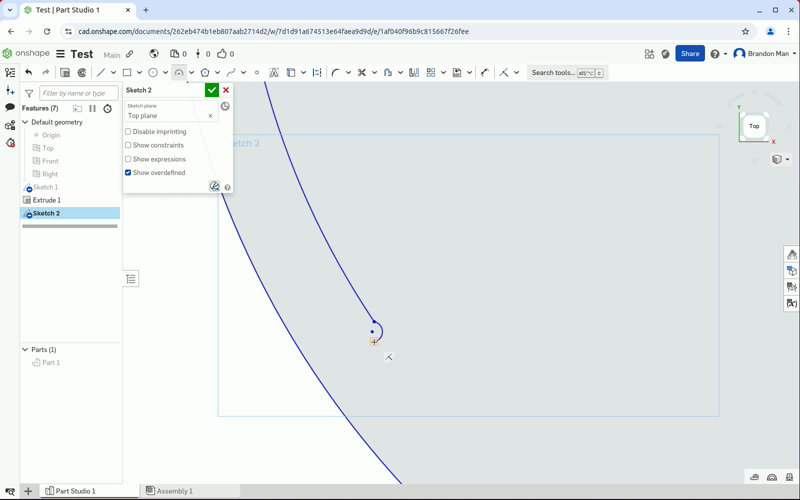
scroll(-6)
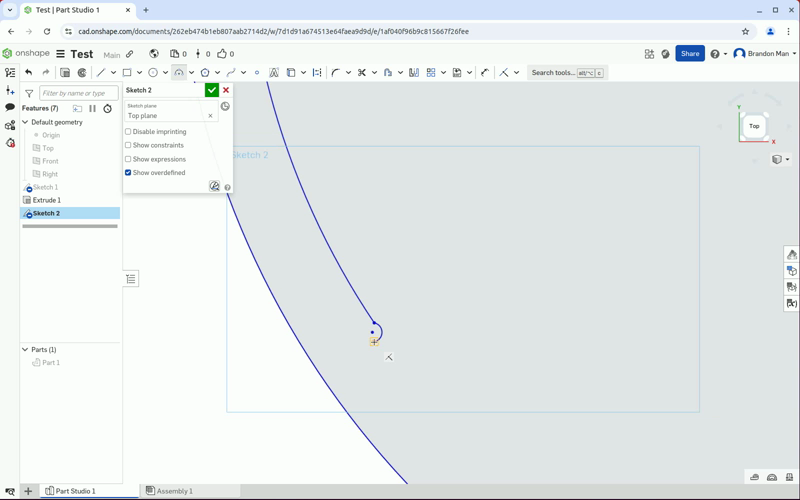
scroll(-6)
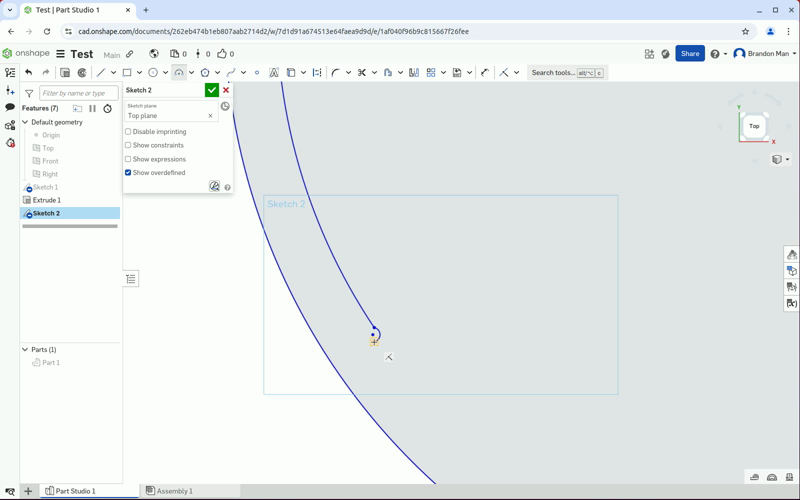
scroll(-6)
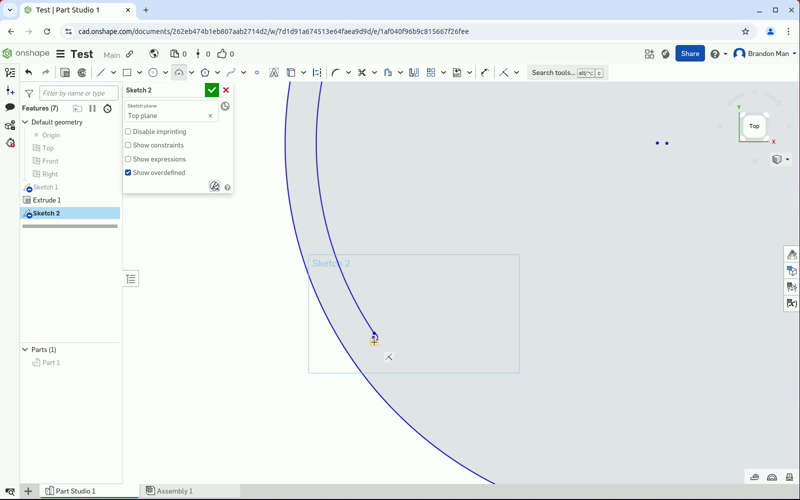
scroll(-6)
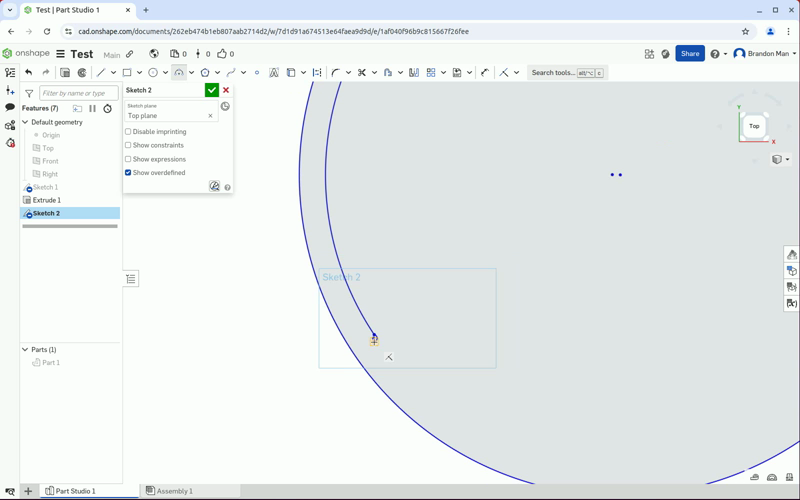
scroll(-6)
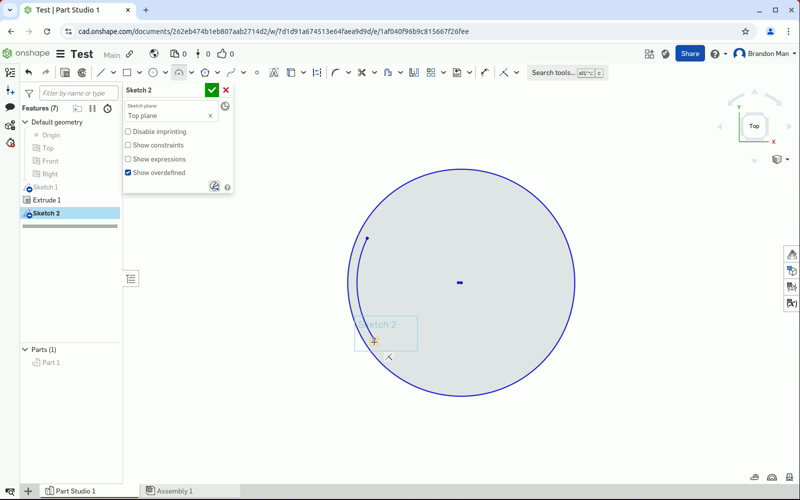
key_down(shift)
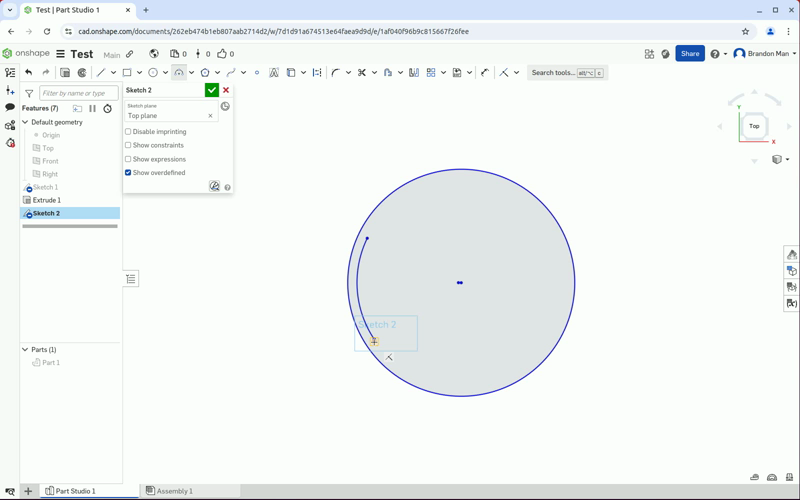
mouse_move(466, 386)
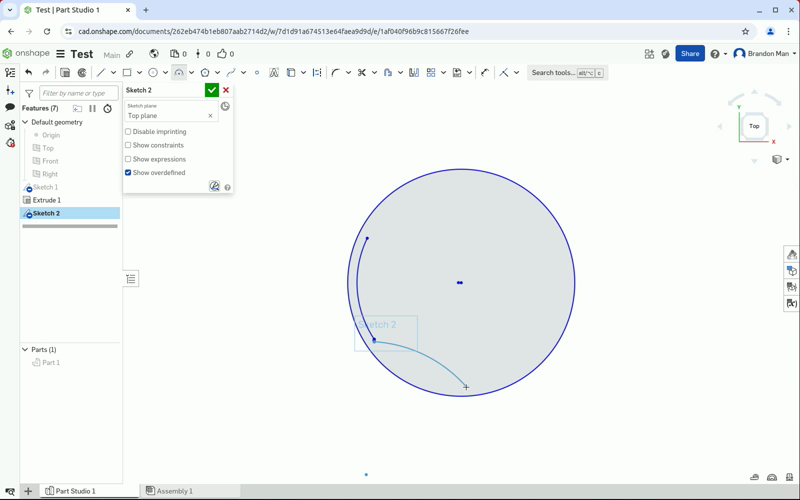
click(466, 386)
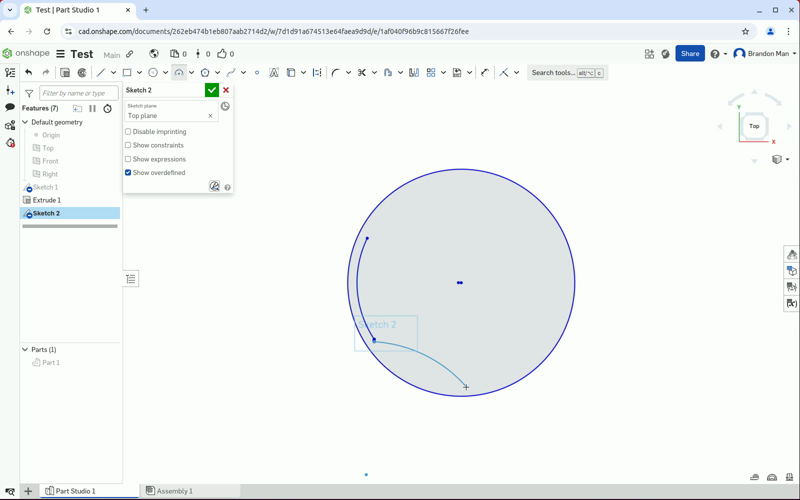
mouse_move(414, 376)
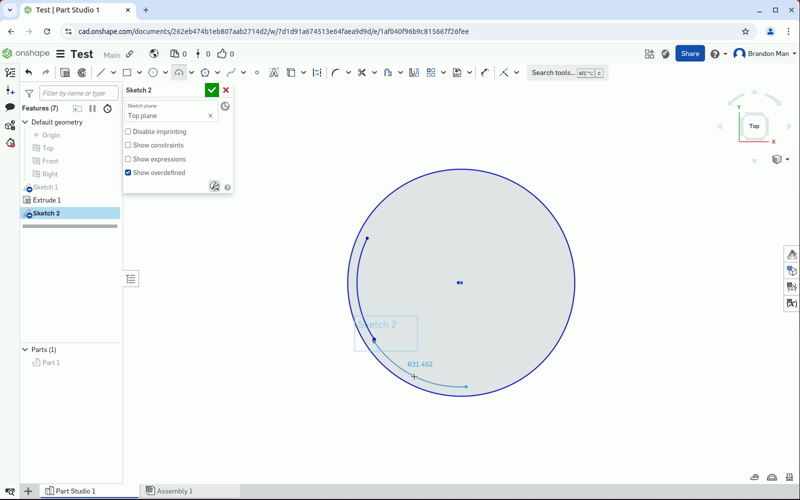
click(414, 376)
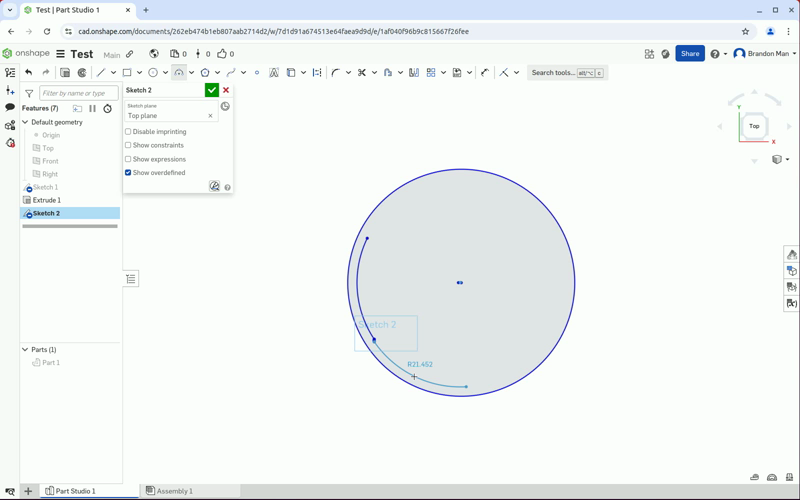
key_up(shift)
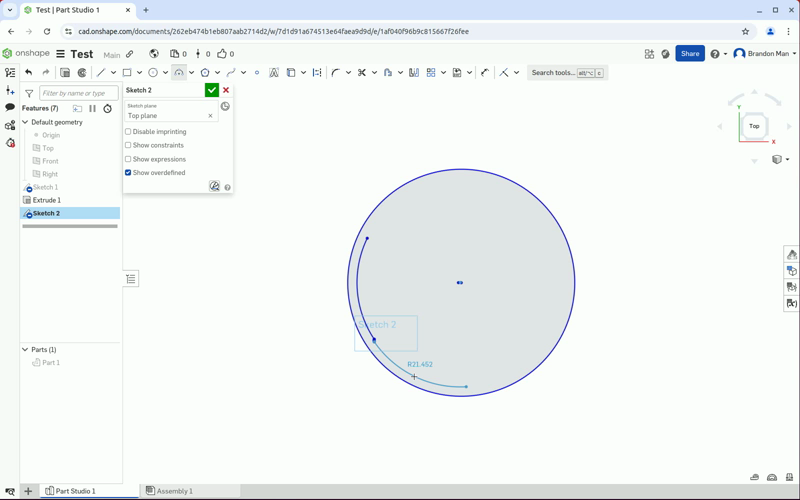
mouse_move(466, 386)
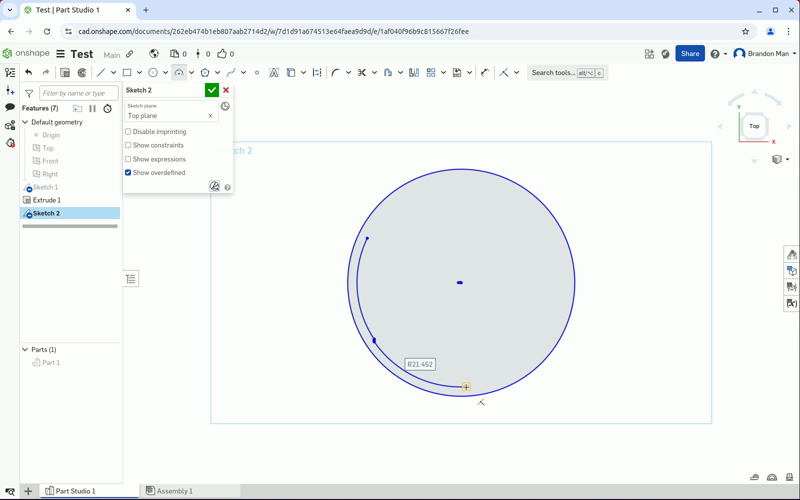
click(466, 386)
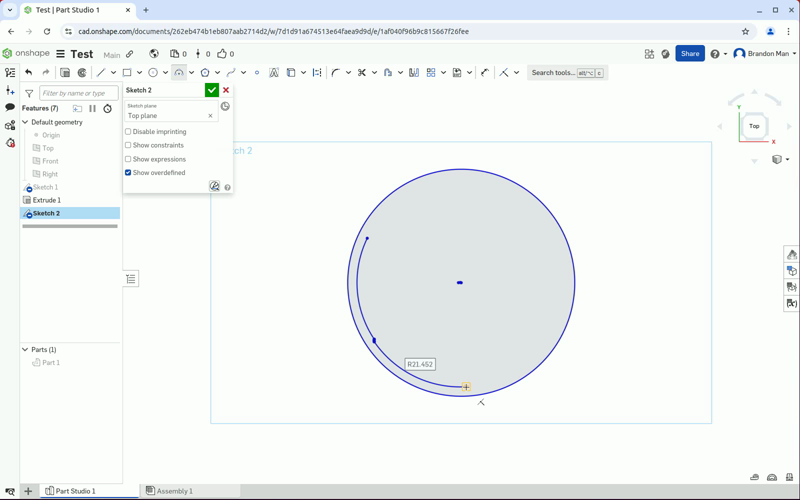
key_down(shift)
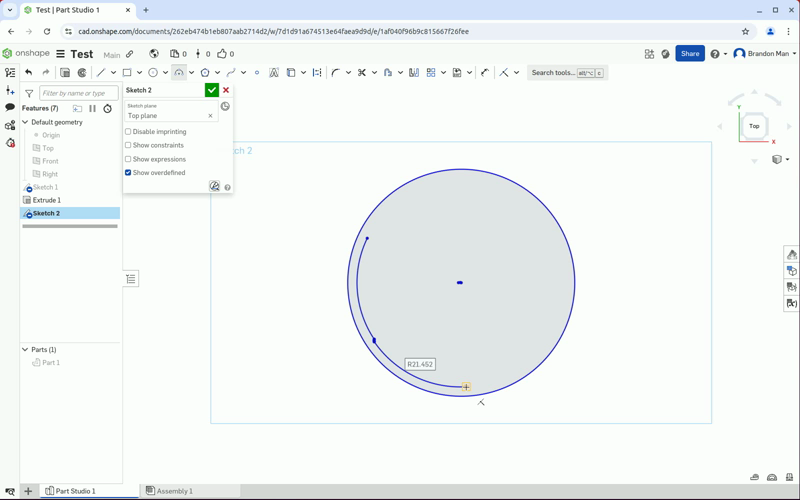
mouse_move(468, 386)
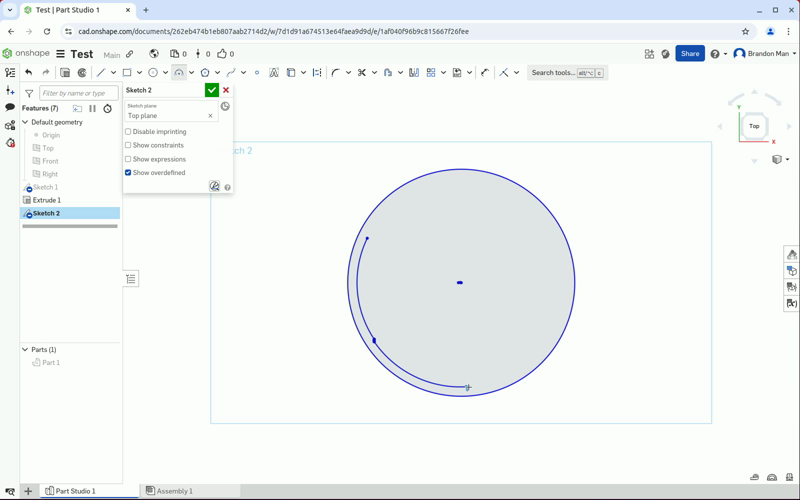
scroll(6)
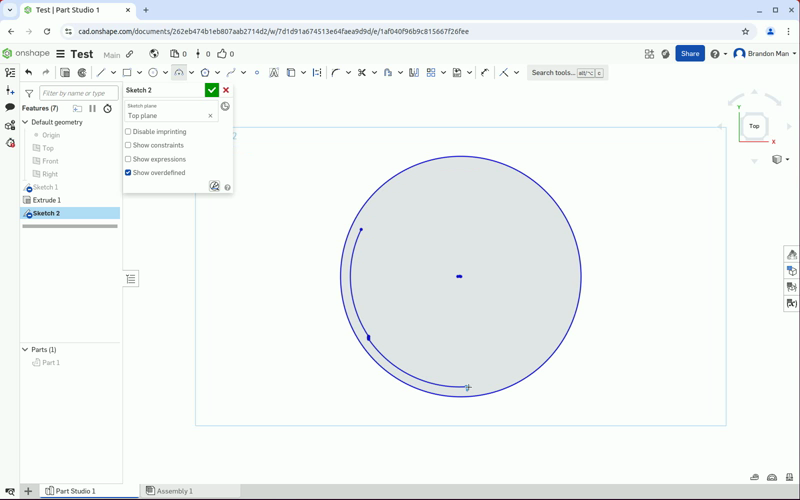
scroll(6)
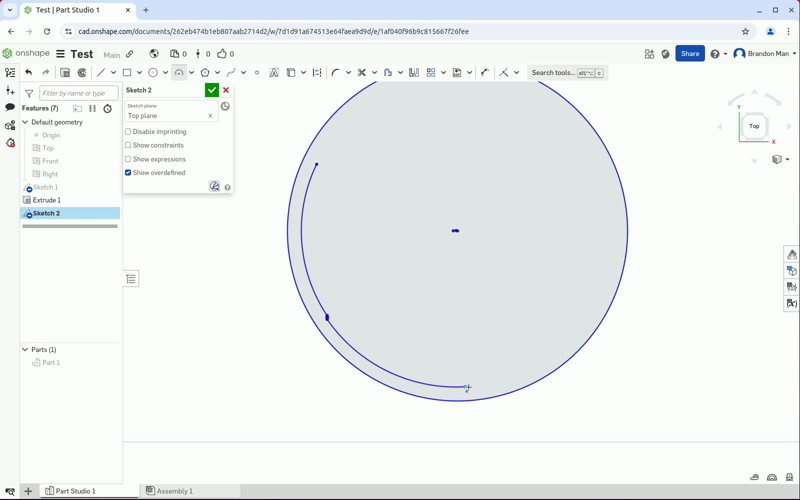
scroll(6)
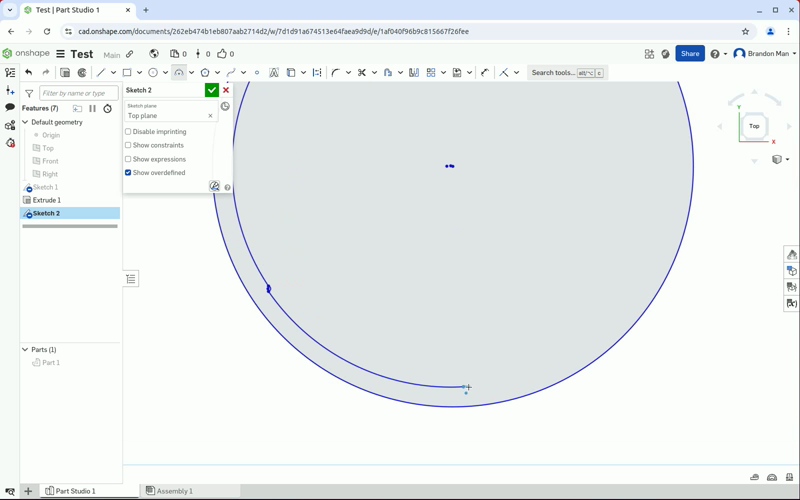
scroll(6)
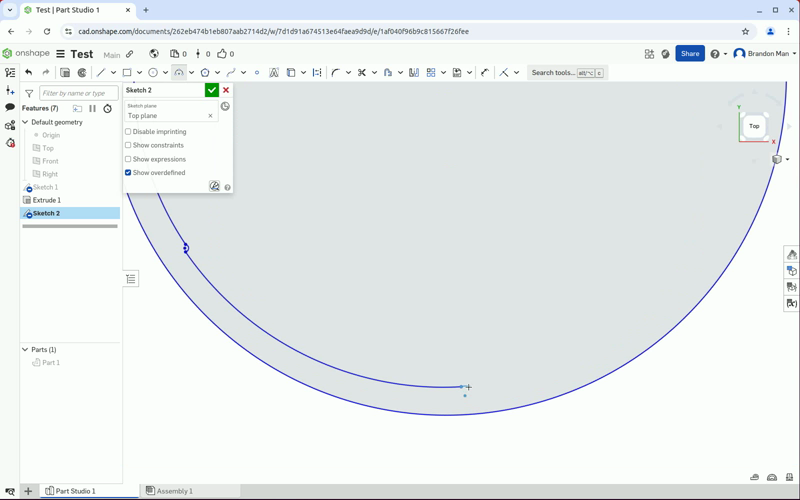
scroll(6)
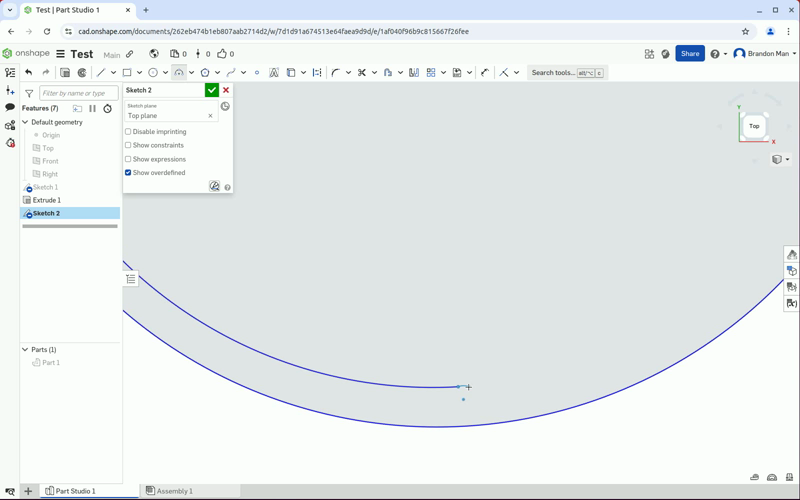
scroll(6)
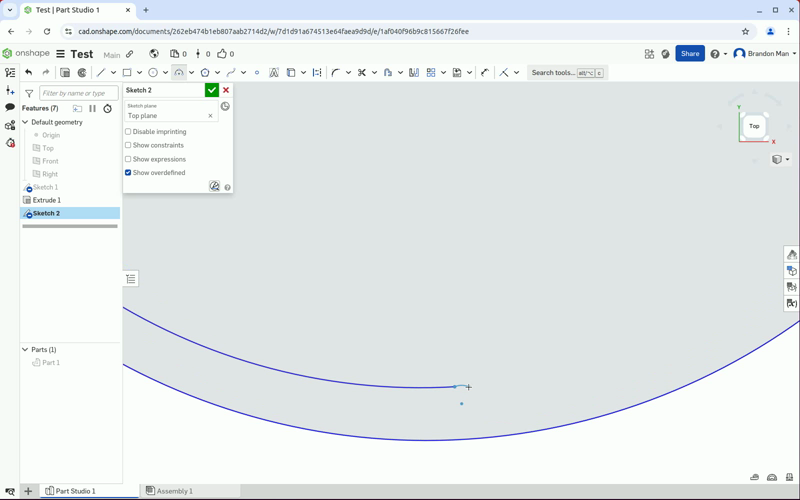
scroll(6)
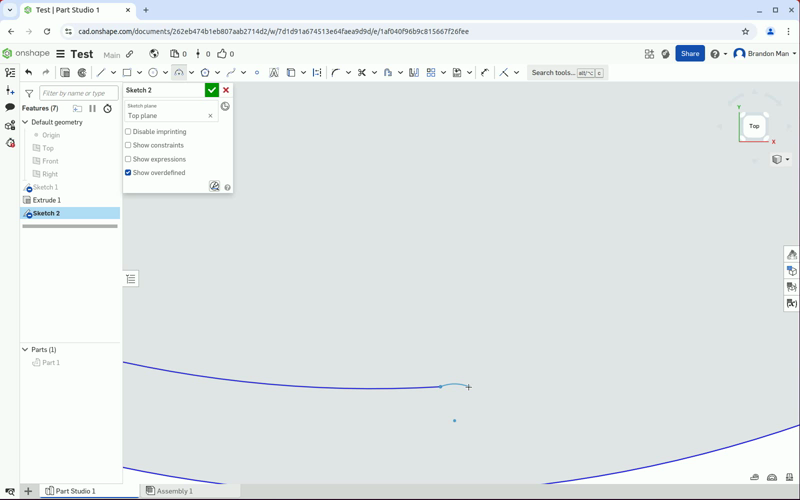
click(468, 386)
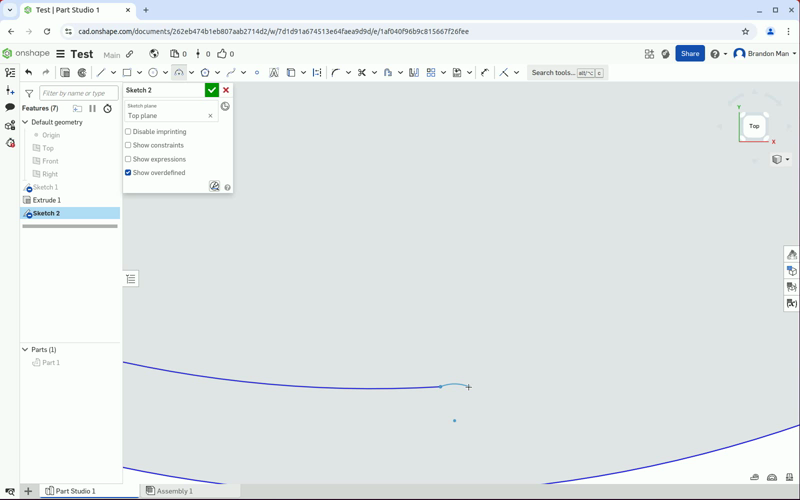
scroll(-6)
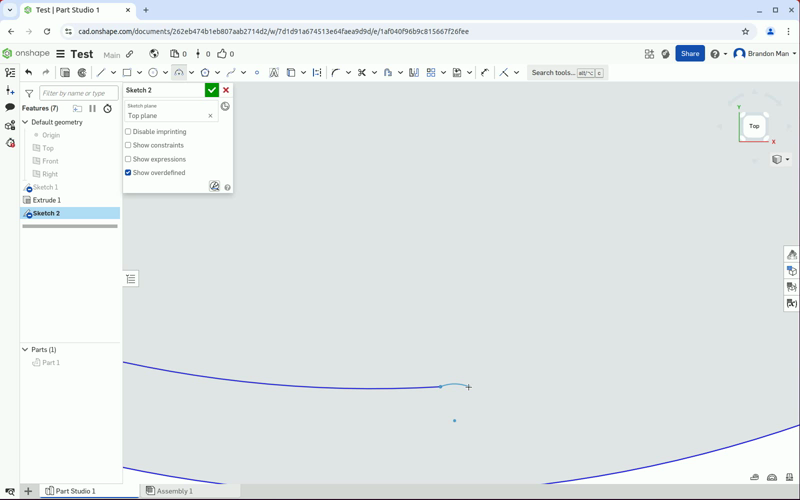
scroll(-6)
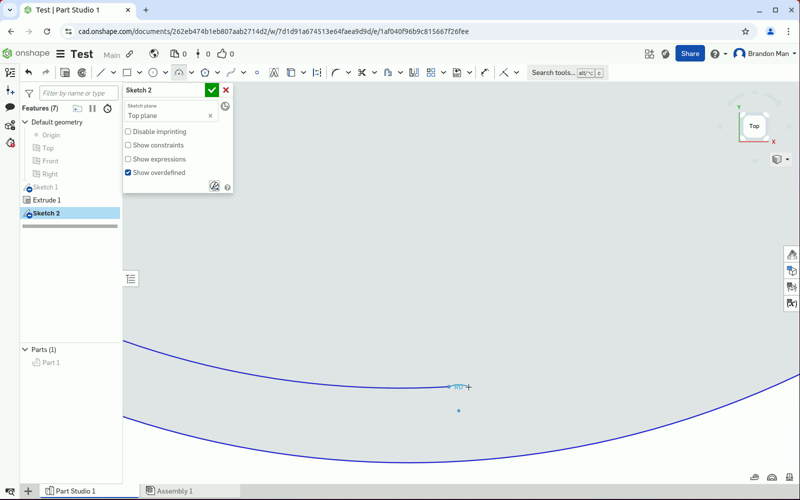
scroll(-6)
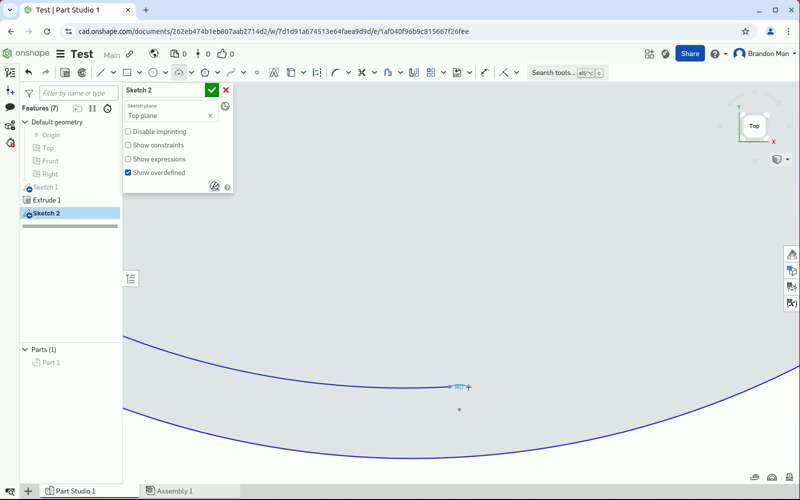
scroll(-6)
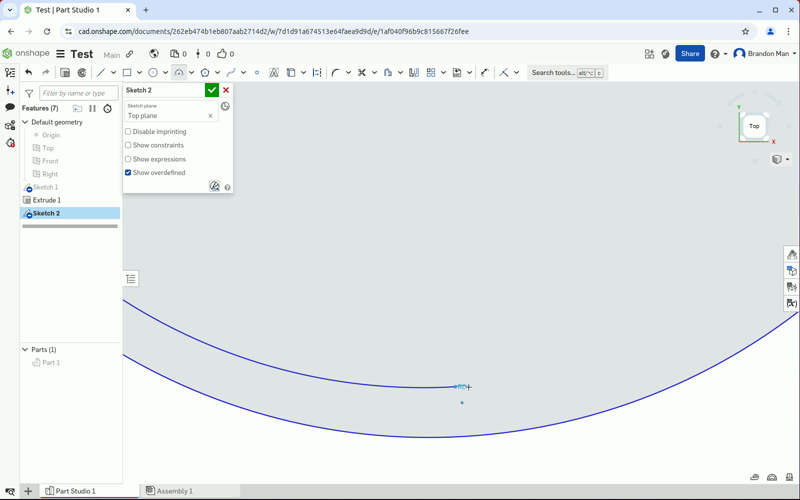
scroll(-6)
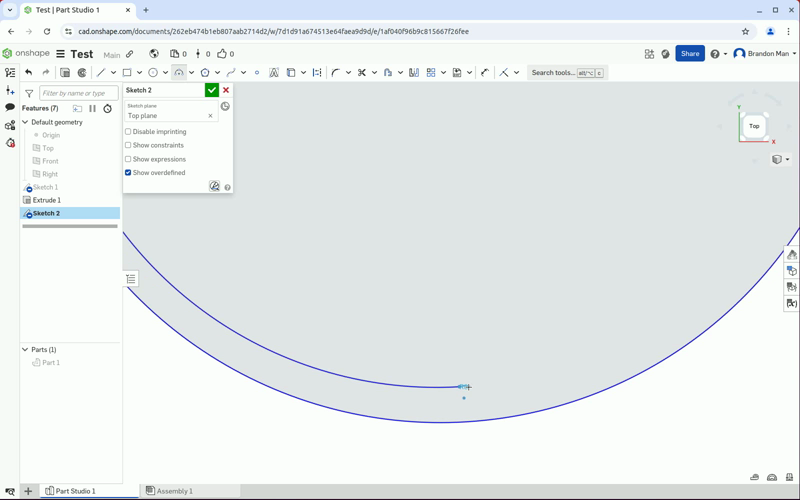
scroll(-6)
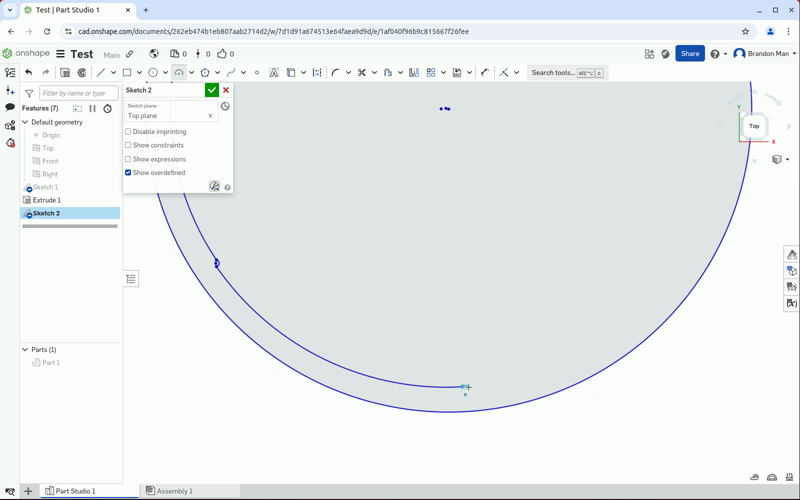
scroll(-6)
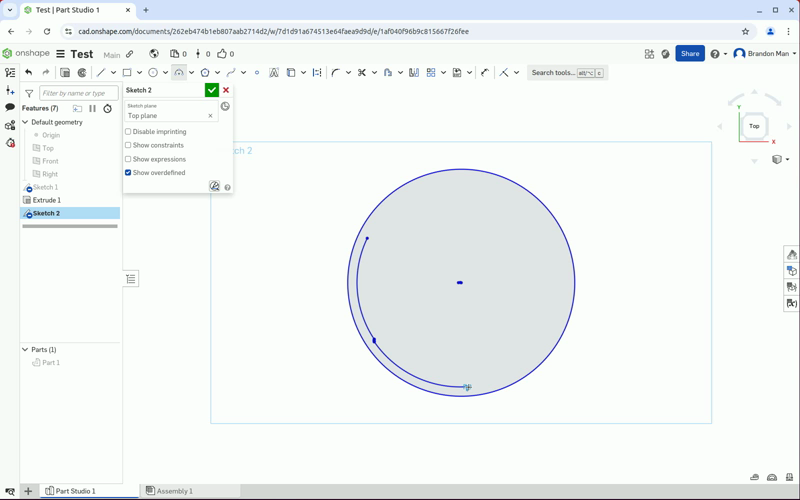
mouse_move(467, 385)
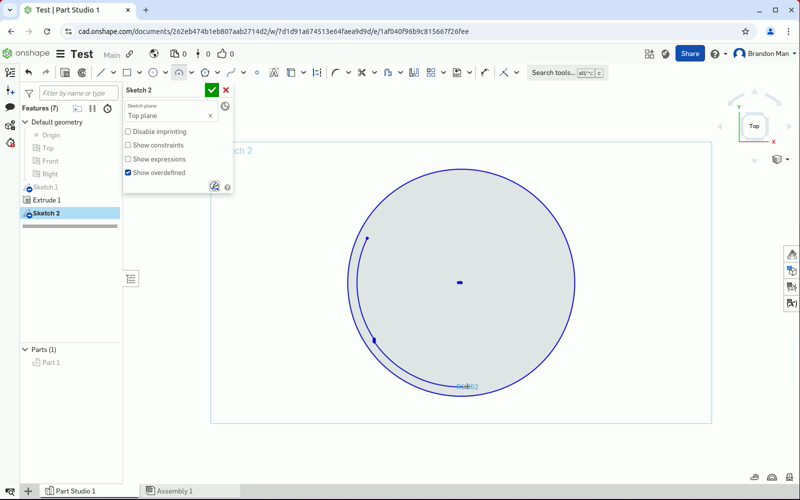
scroll(6)
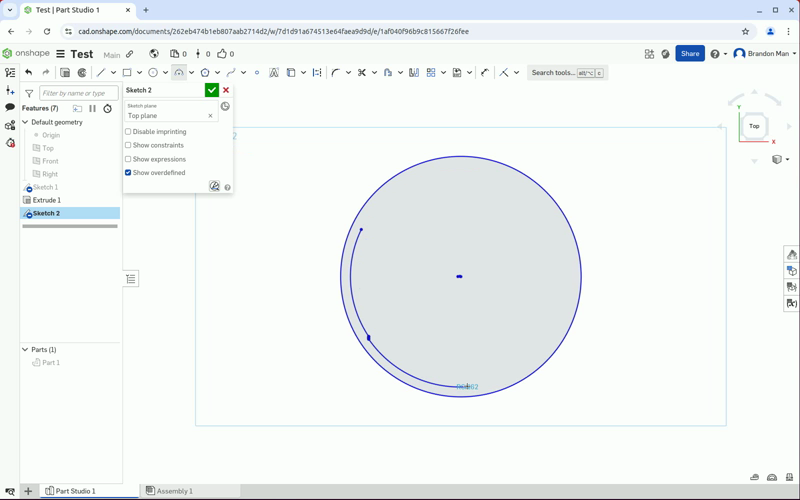
scroll(6)
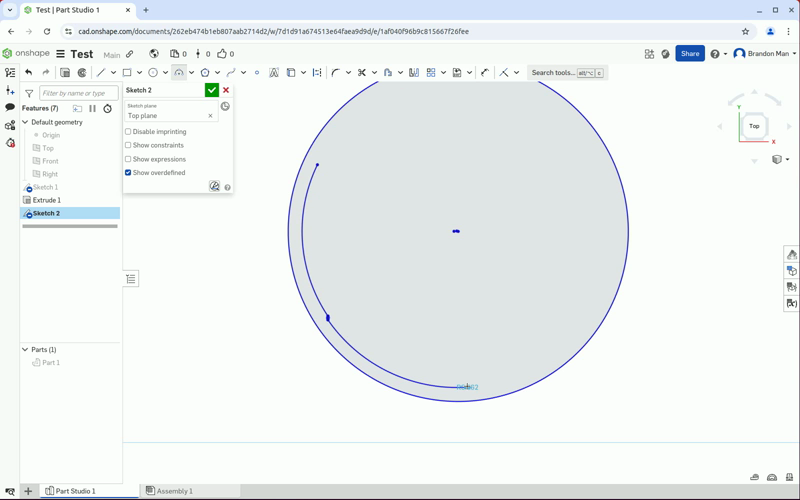
scroll(6)
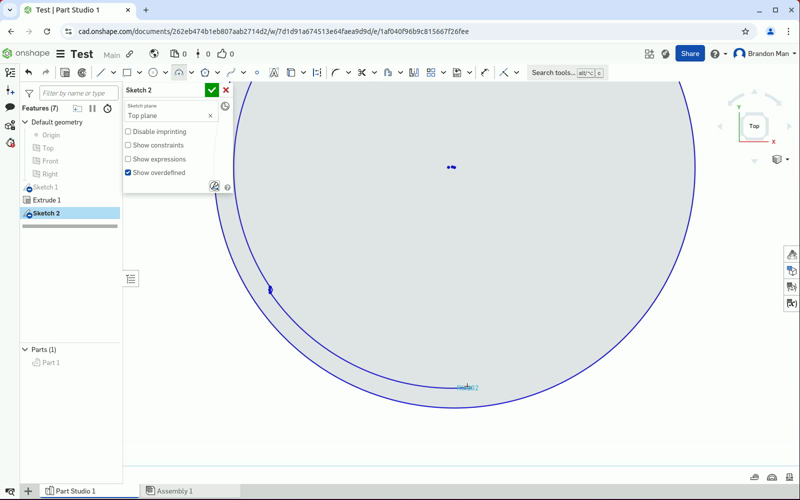
scroll(6)
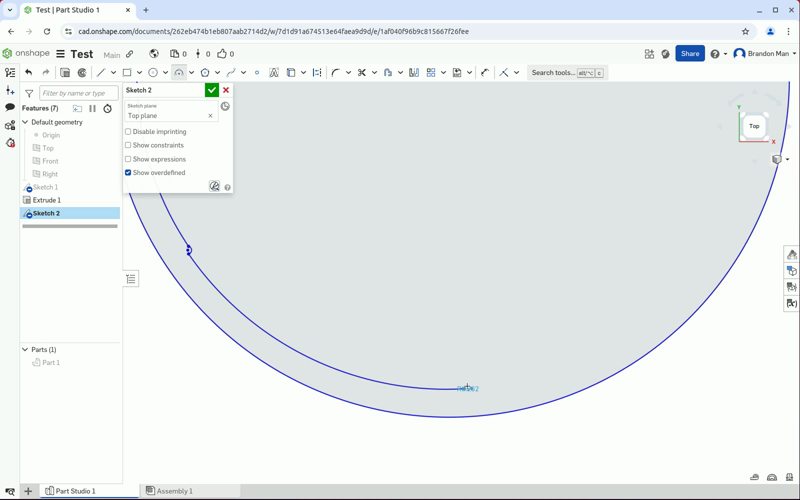
scroll(6)
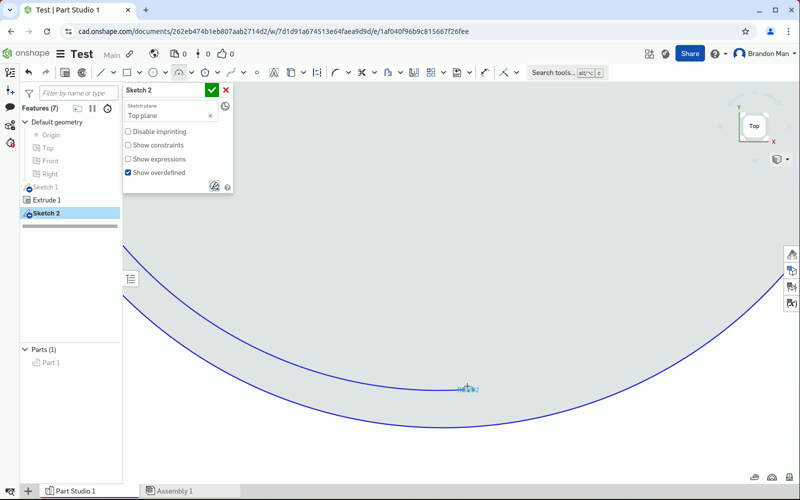
scroll(6)
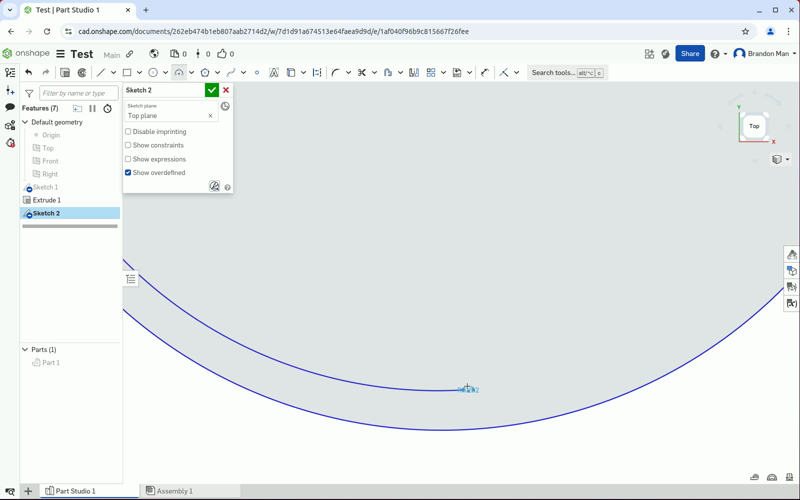
scroll(6)
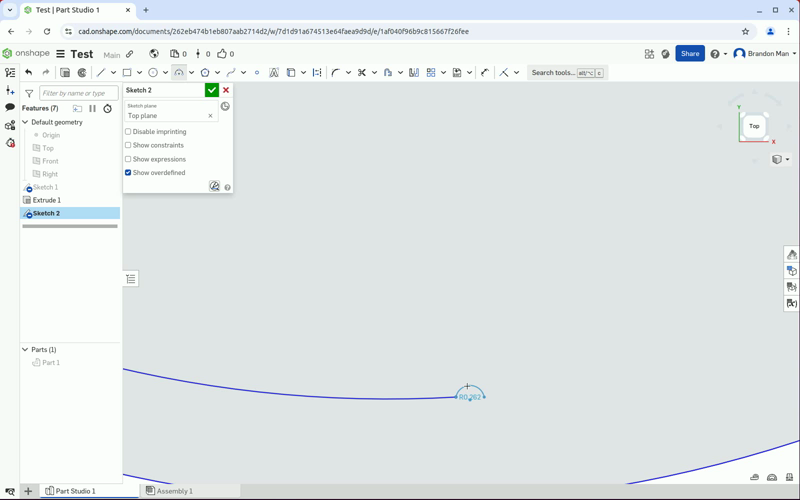
click(467, 385)
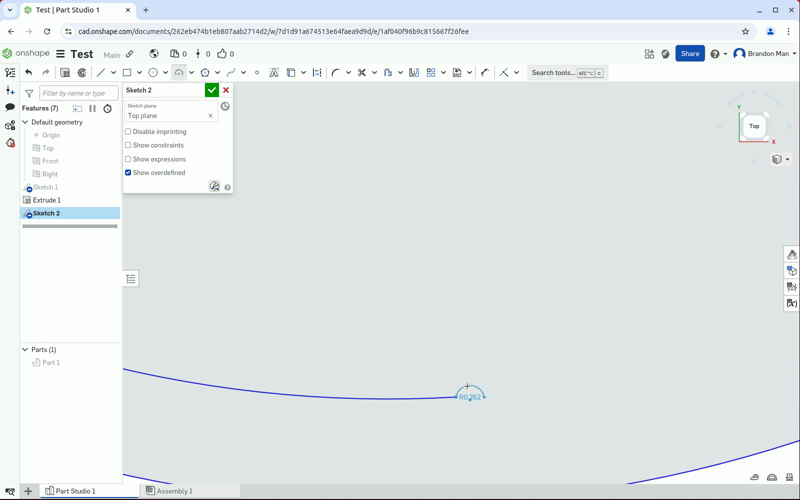
scroll(-6)
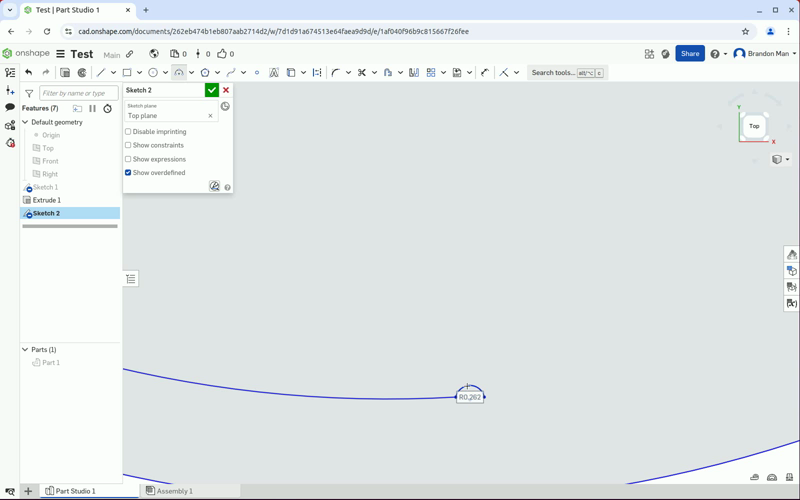
scroll(-6)
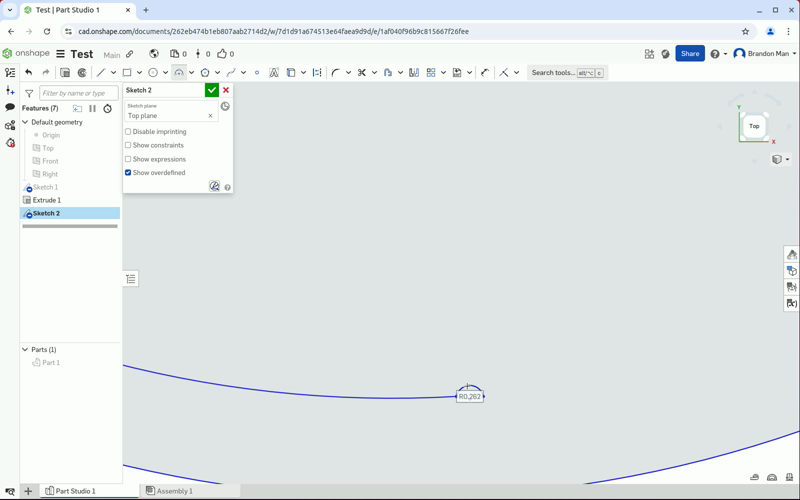
scroll(-6)
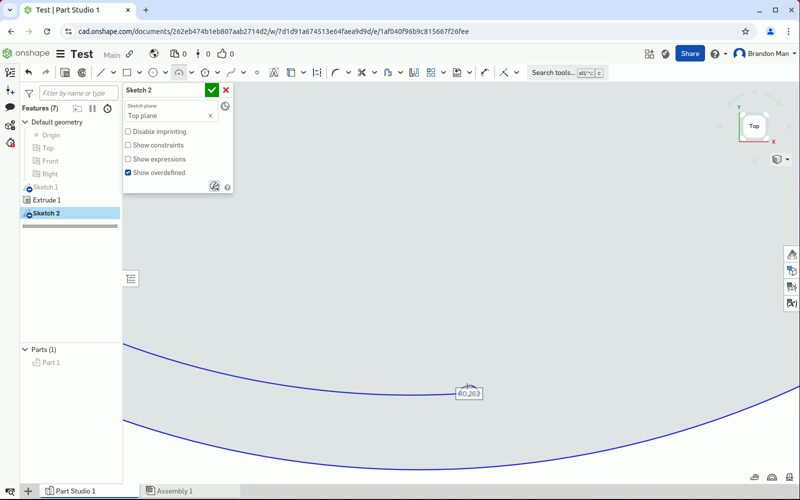
scroll(-6)
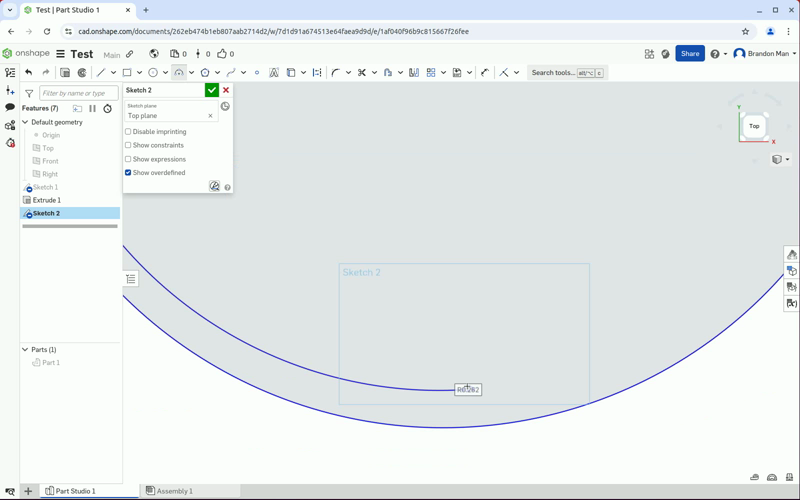
scroll(-6)
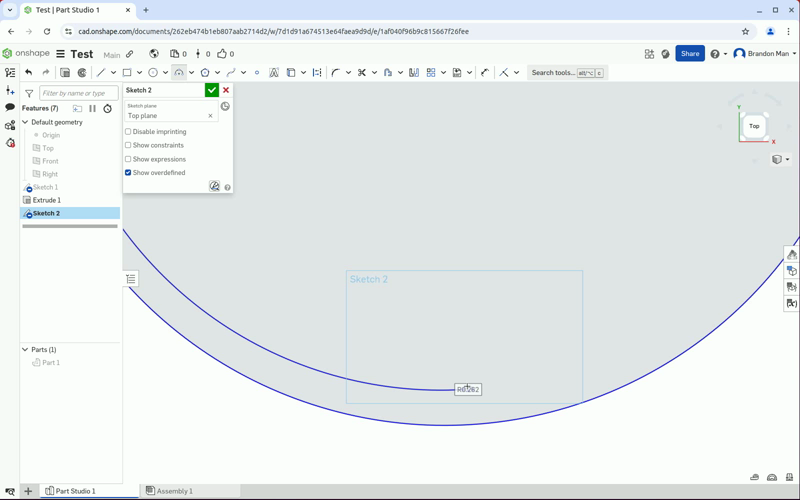
scroll(-6)
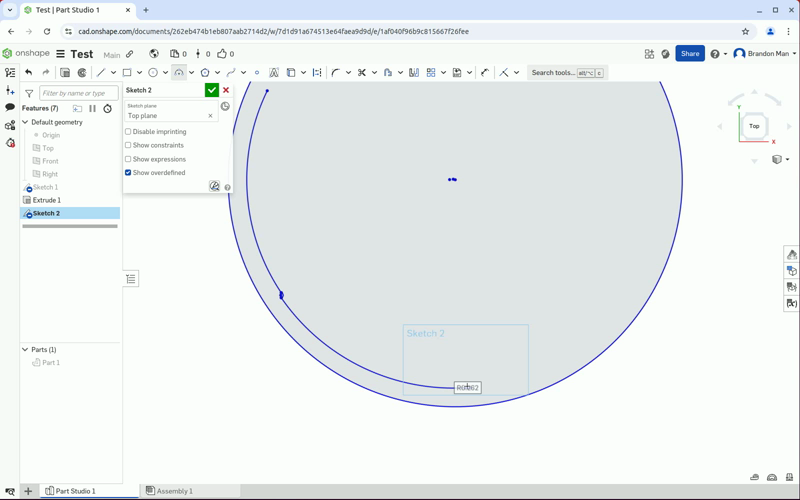
scroll(-6)
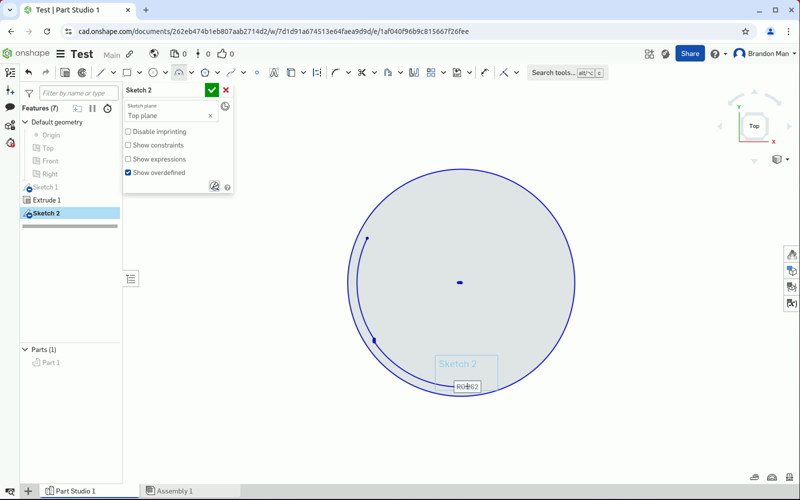
key_up(shift)
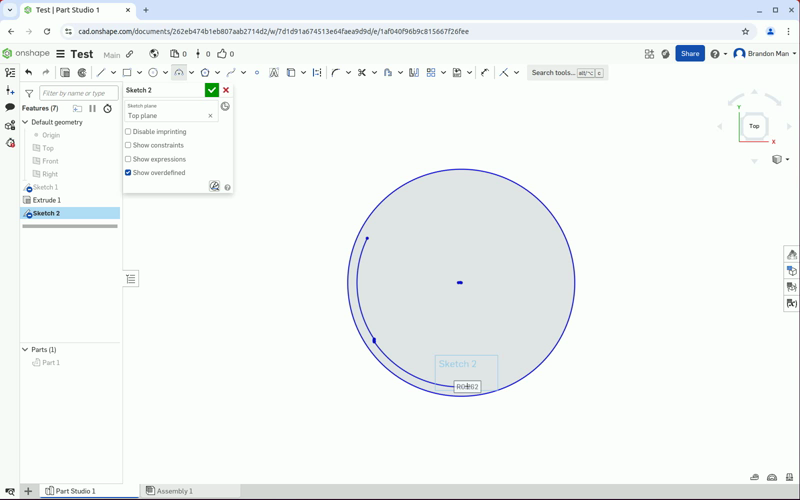
mouse_move(468, 386)
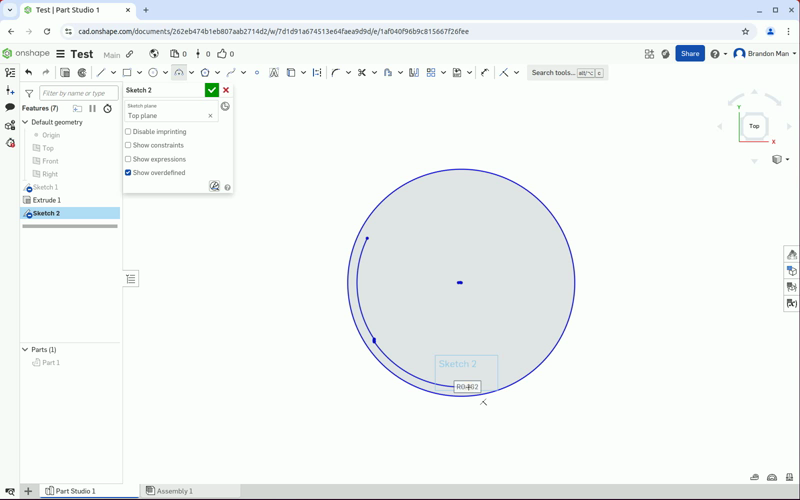
scroll(6)
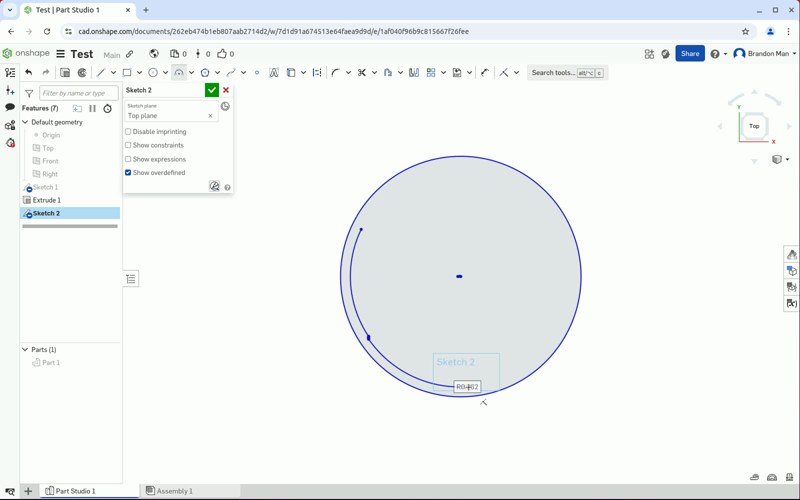
scroll(6)
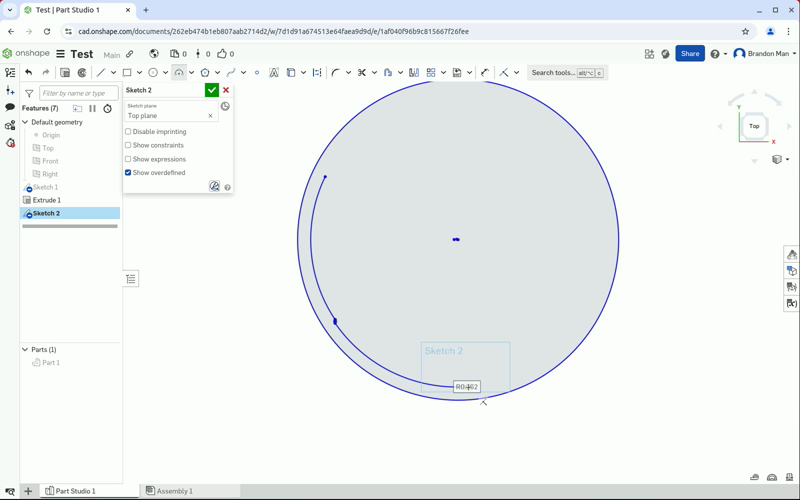
scroll(6)
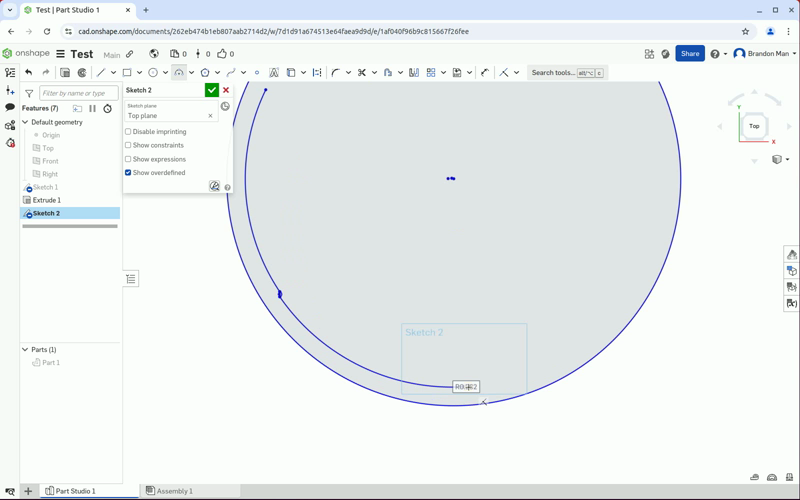
scroll(6)
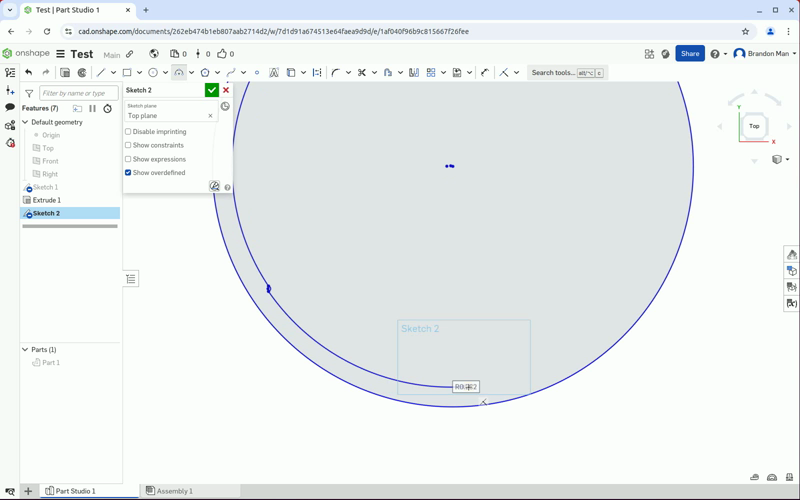
scroll(6)
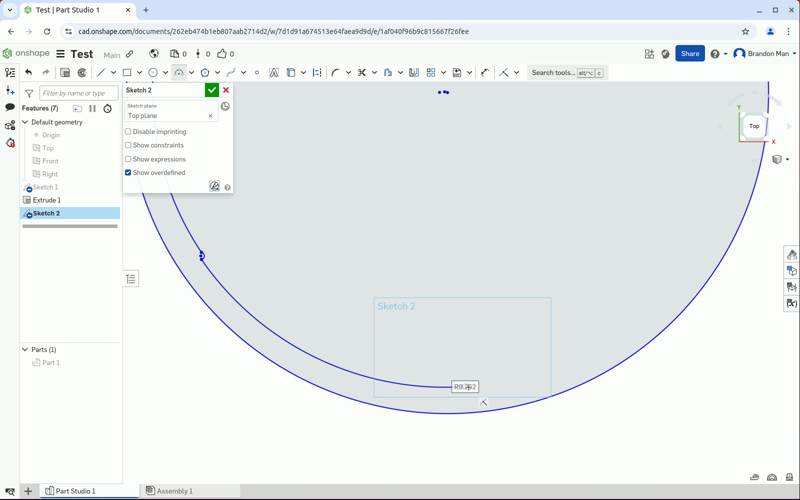
scroll(6)
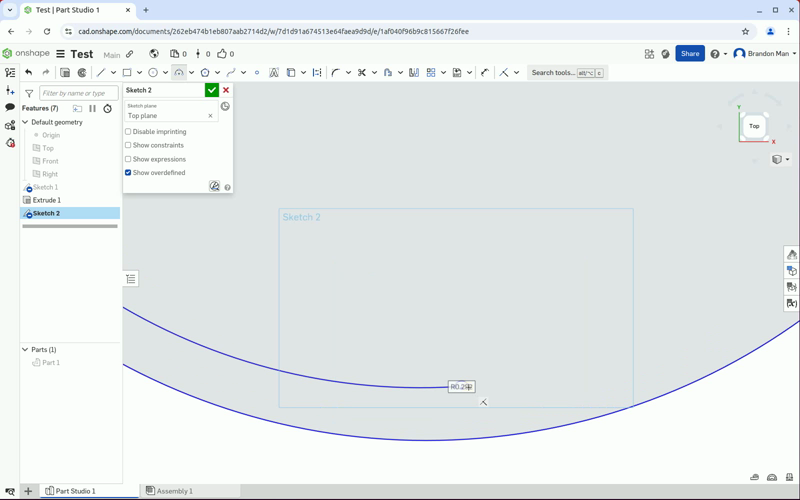
scroll(6)
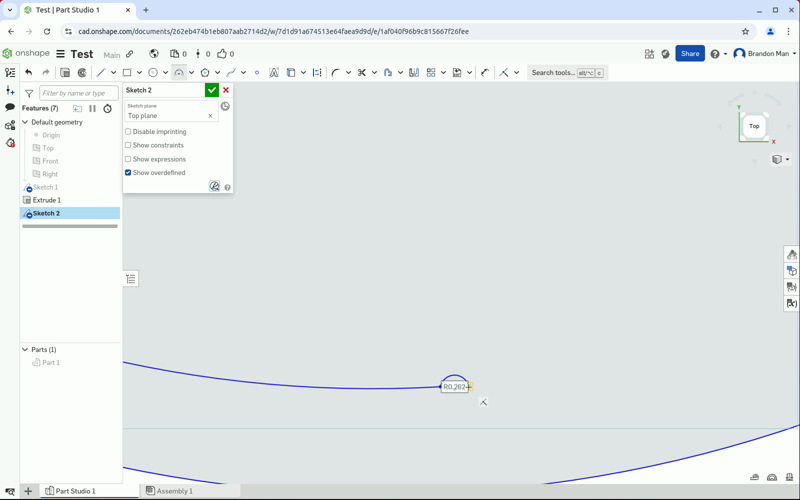
click(468, 386)
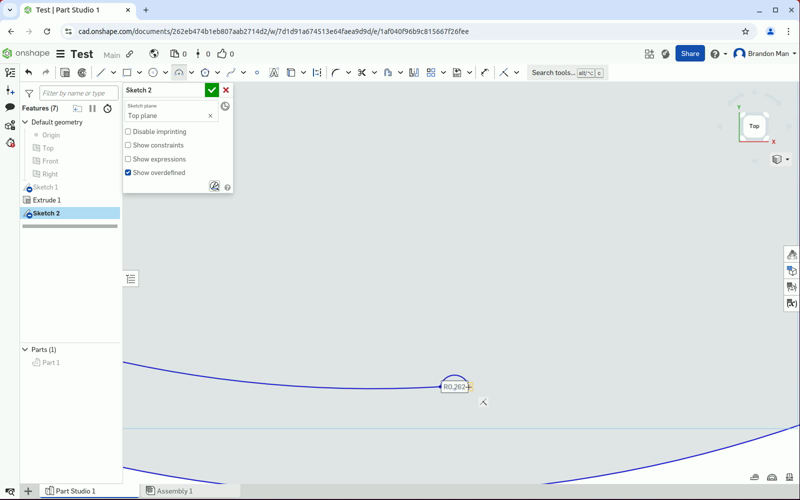
scroll(-6)
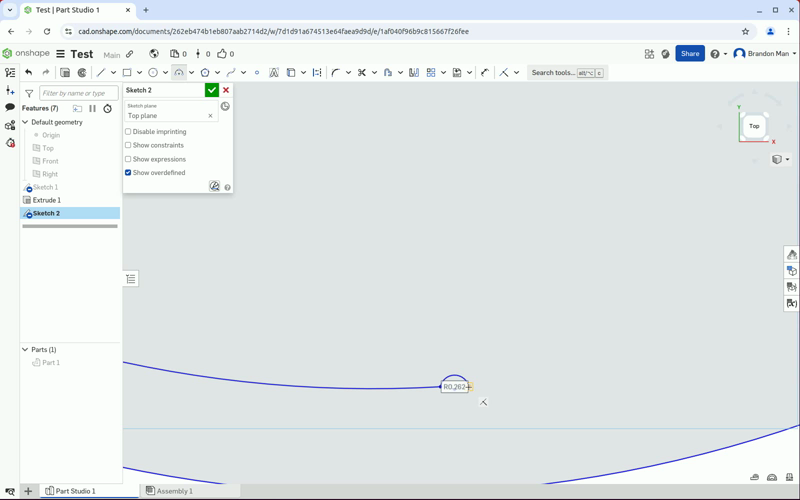
scroll(-6)
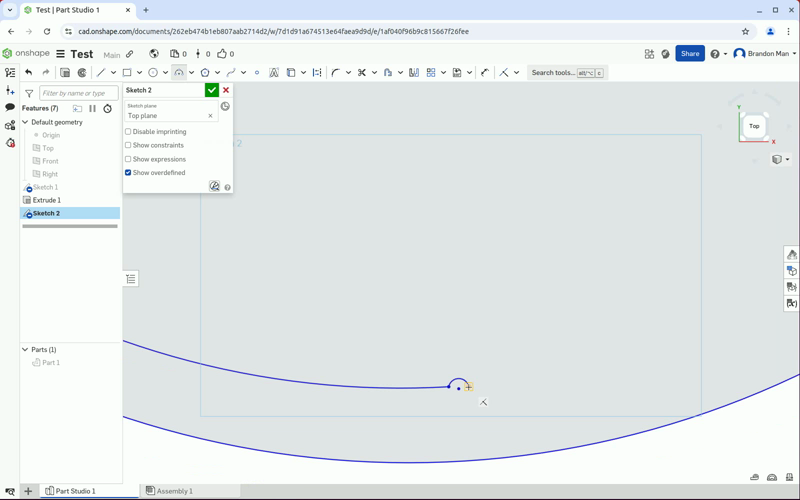
scroll(-6)
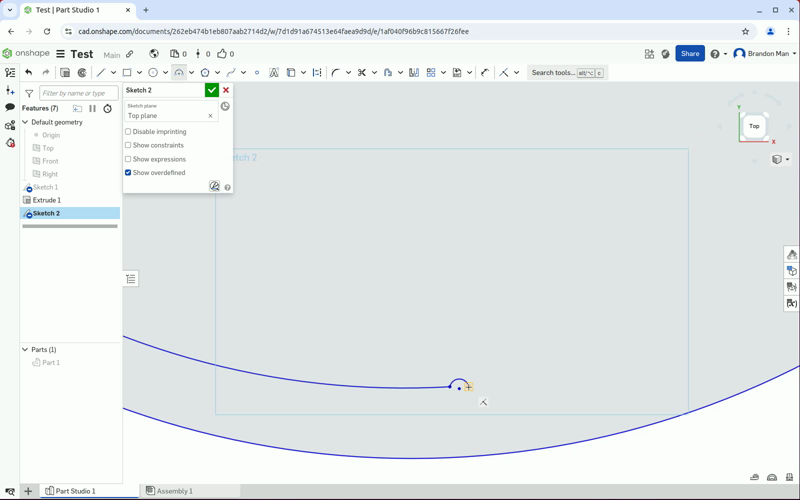
scroll(-6)
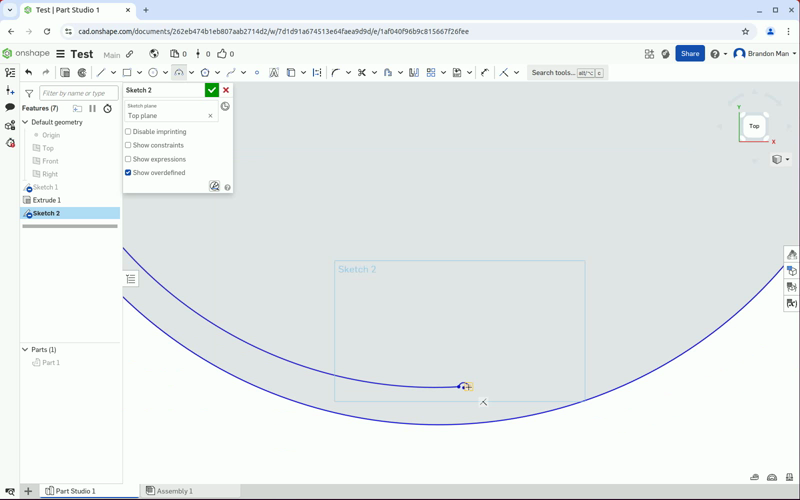
scroll(-6)
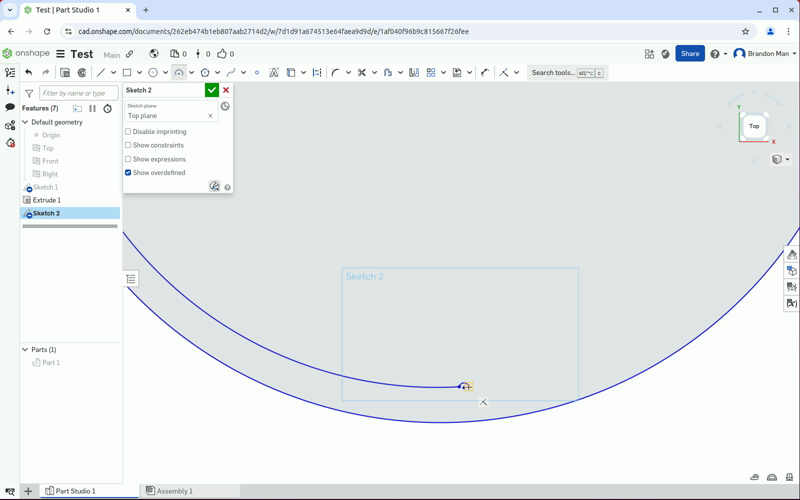
scroll(-6)
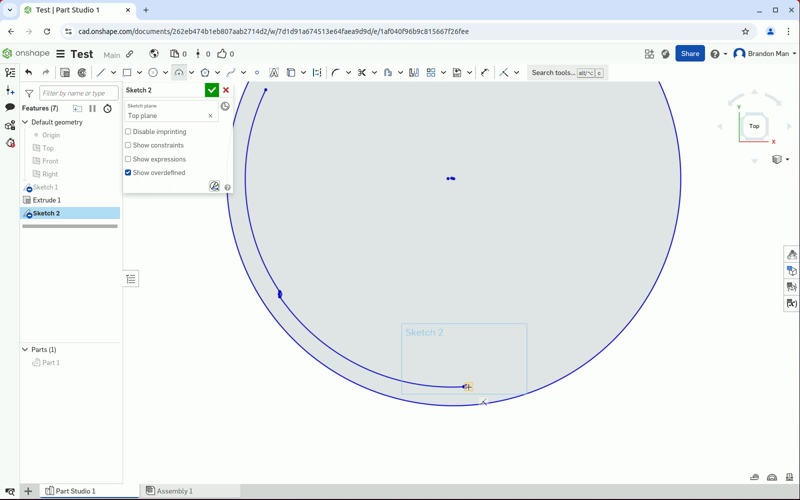
scroll(-6)
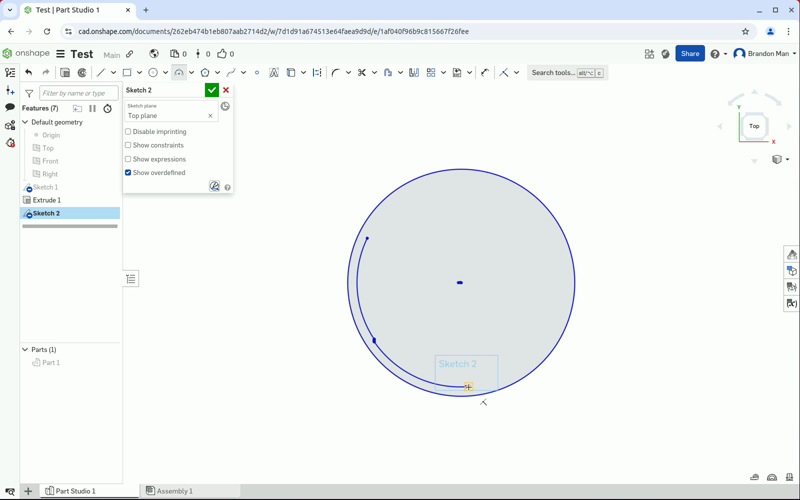
key_down(shift)
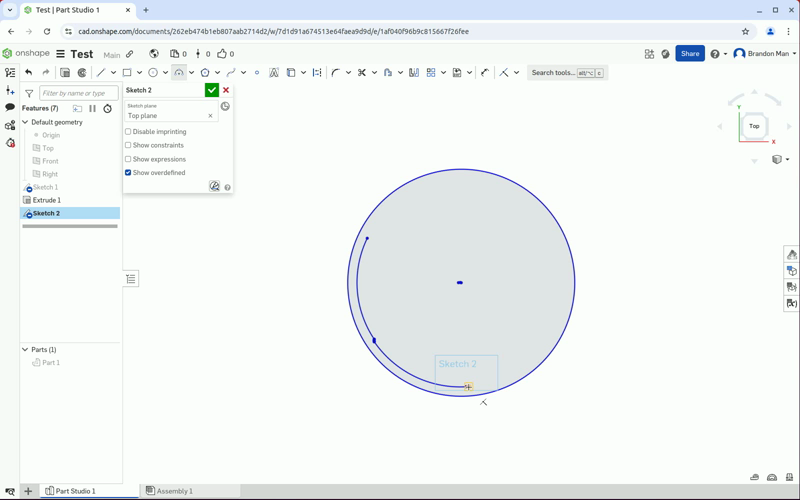
mouse_move(553, 330)
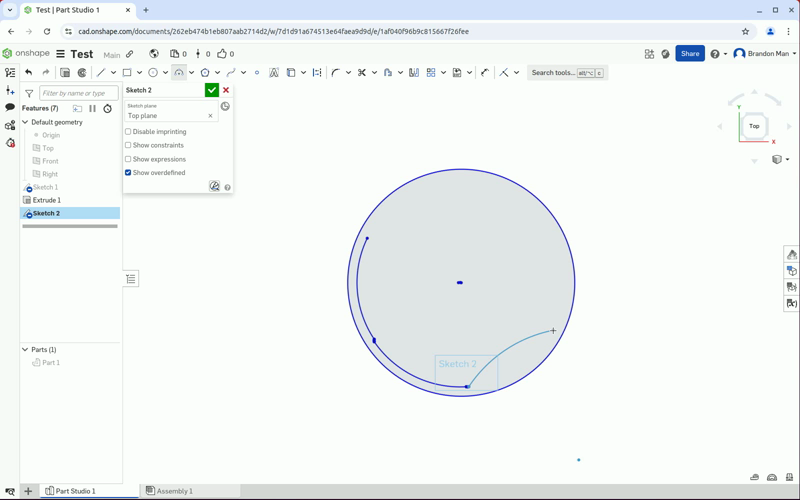
click(553, 330)
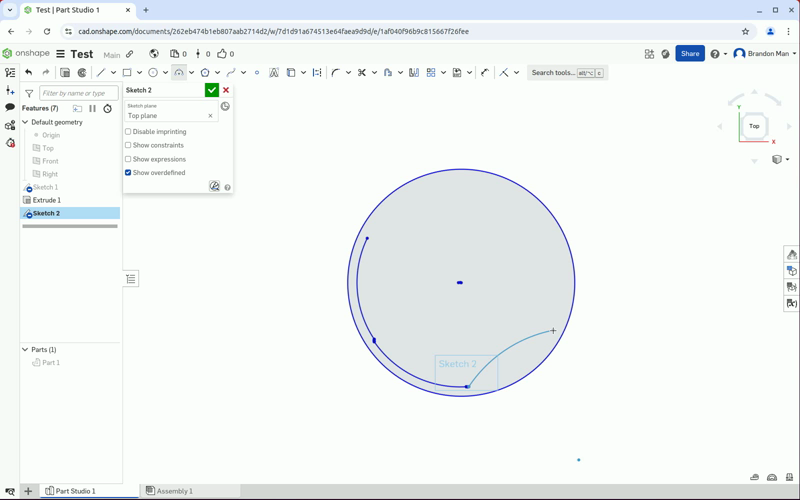
mouse_move(518, 369)
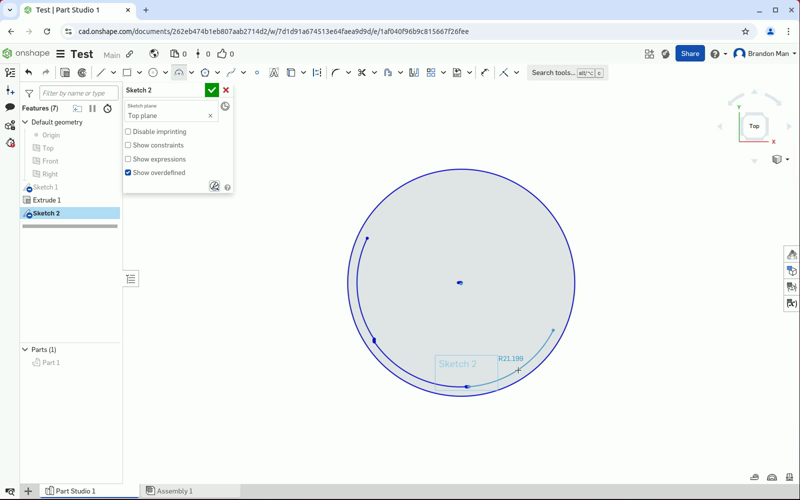
click(518, 369)
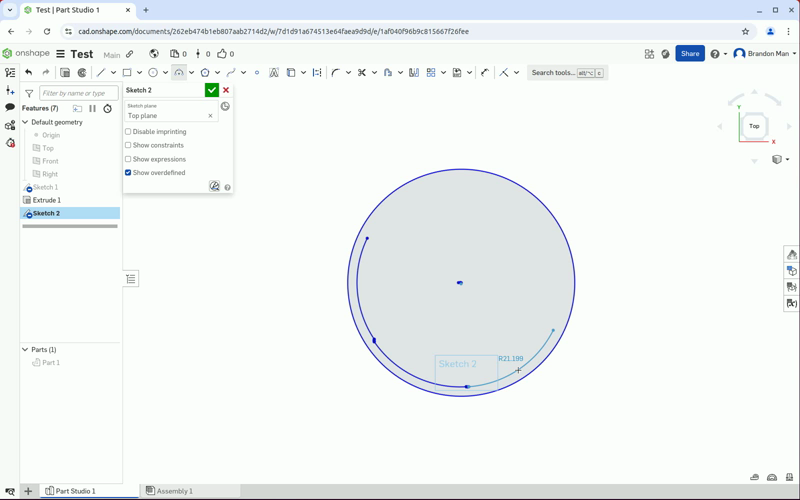
key_up(shift)
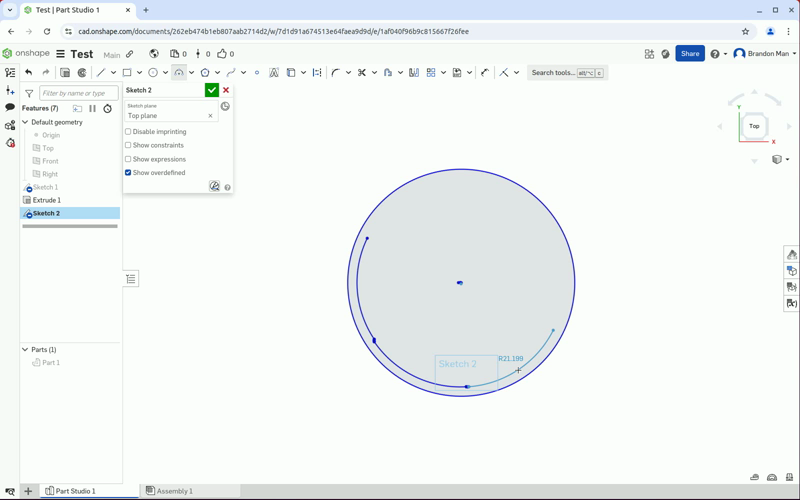
mouse_move(553, 330)
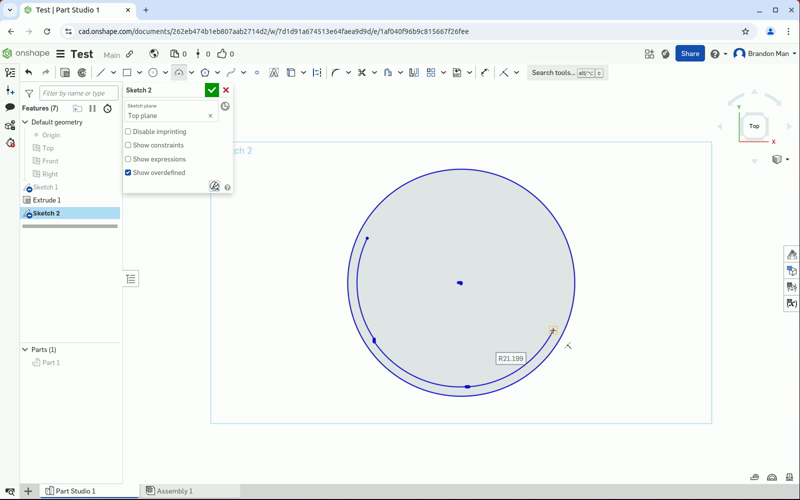
click(553, 330)
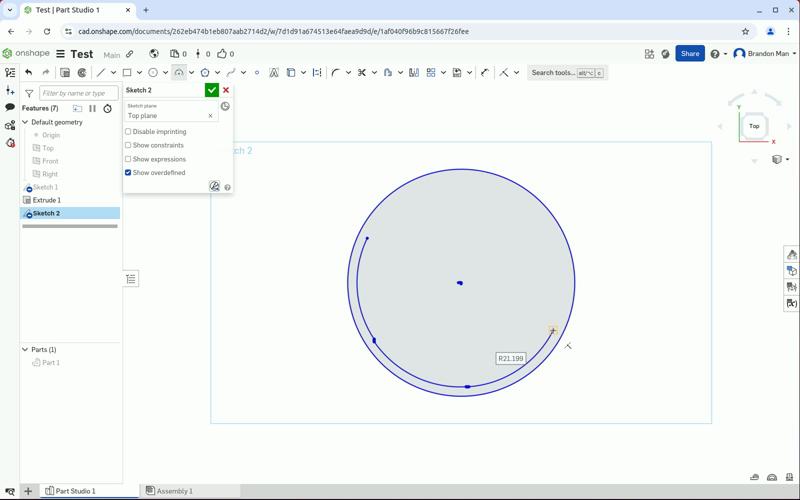
key_down(shift)
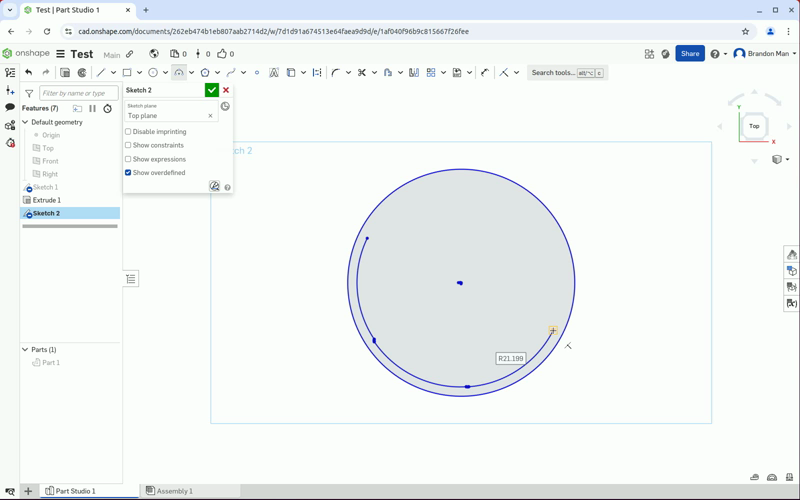
mouse_move(553, 327)
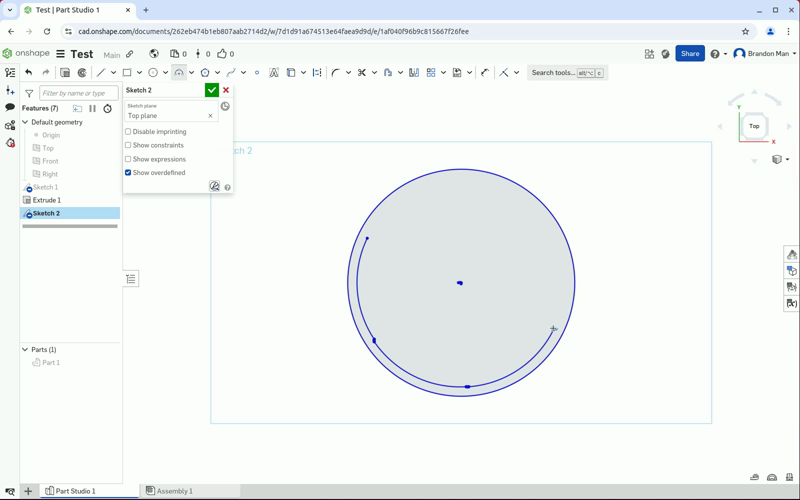
scroll(6)
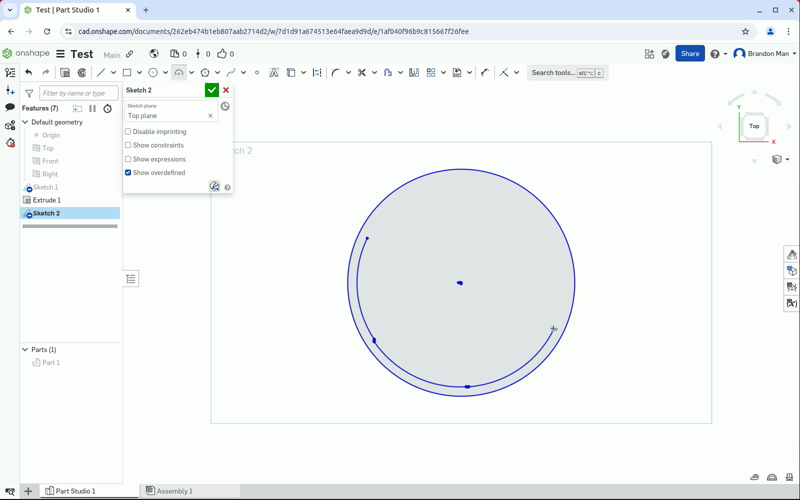
scroll(6)
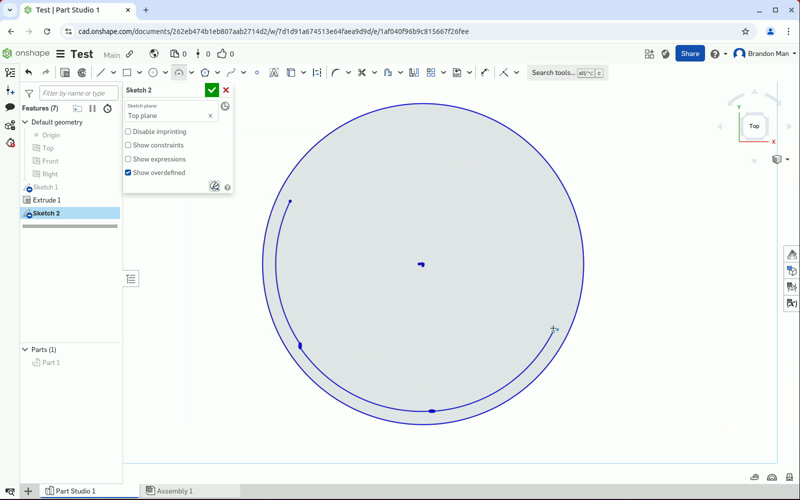
scroll(6)
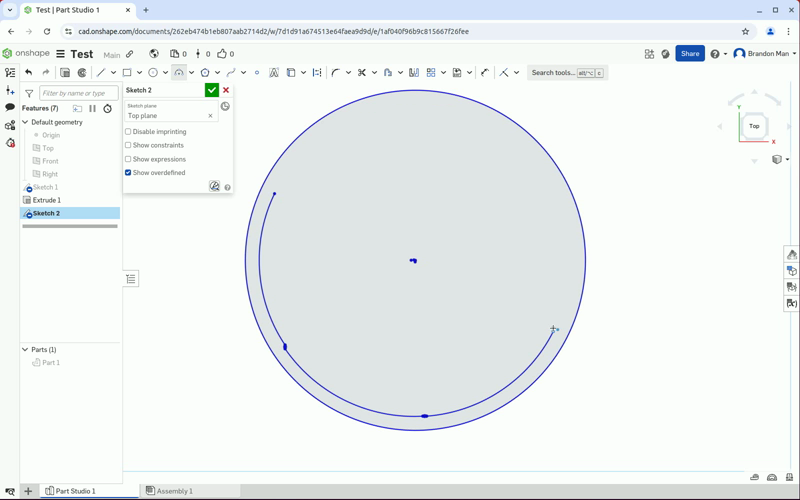
scroll(6)
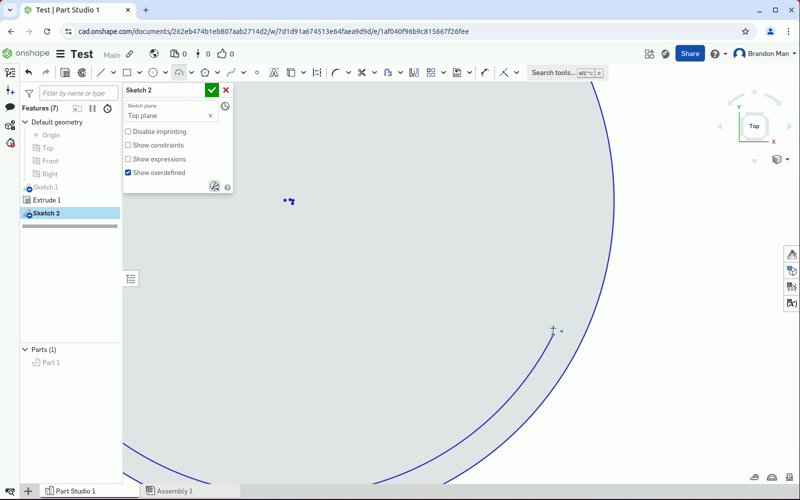
scroll(6)
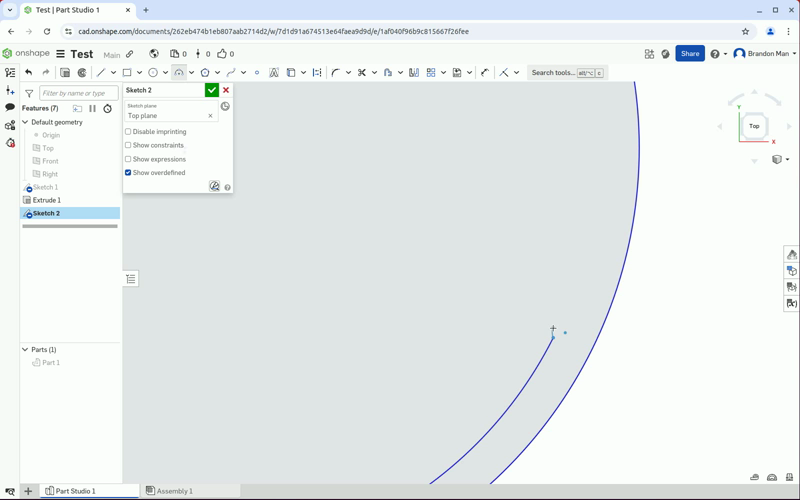
scroll(6)
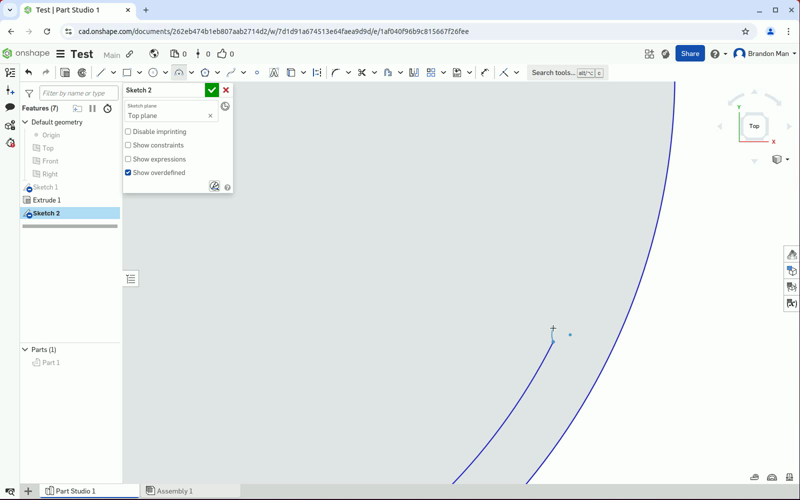
scroll(6)
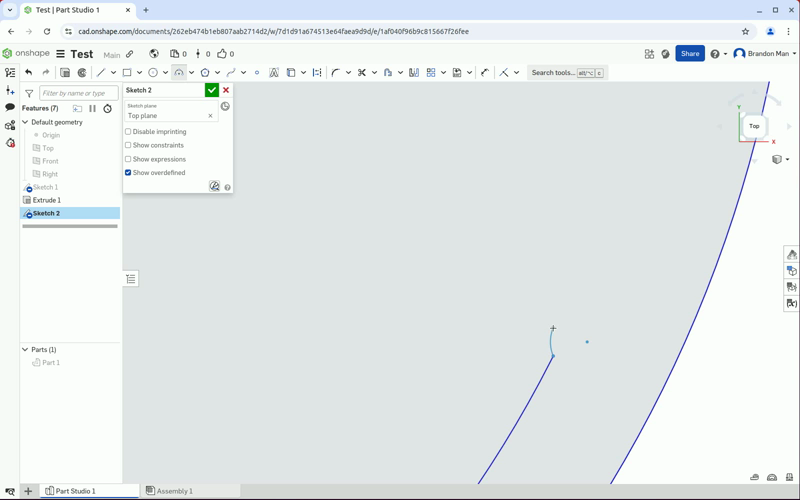
click(553, 327)
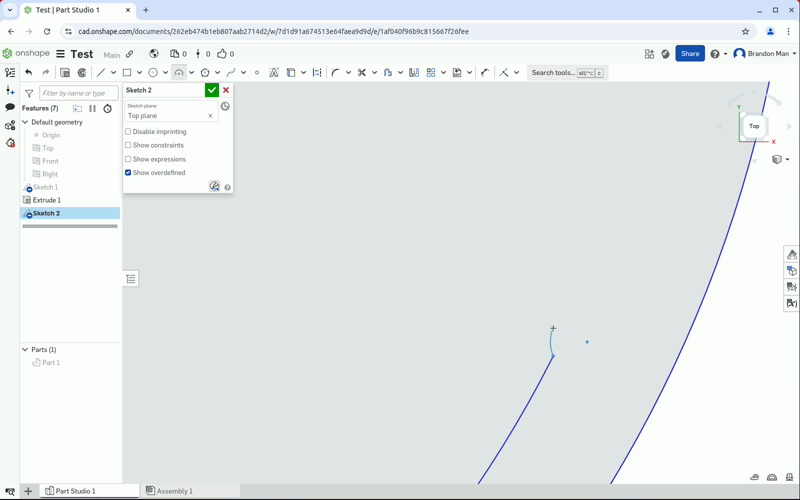
scroll(-6)
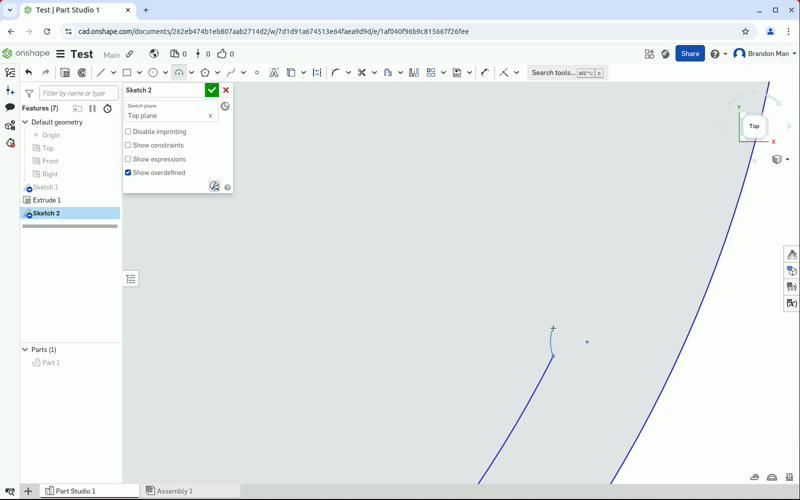
scroll(-6)
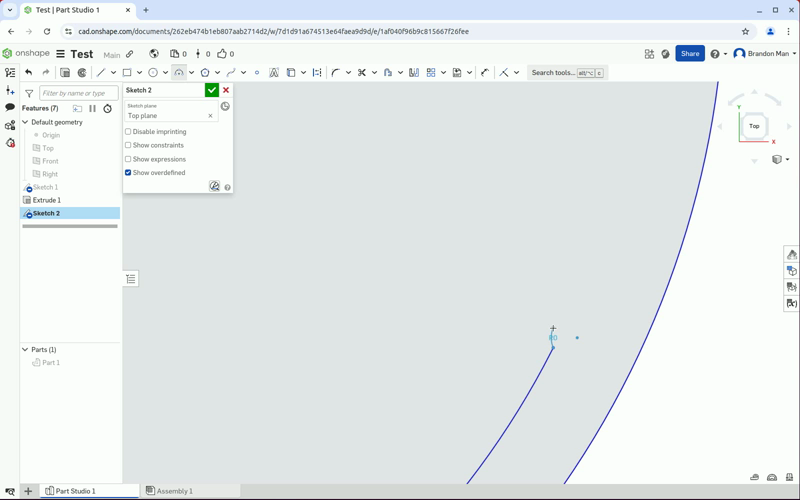
scroll(-6)
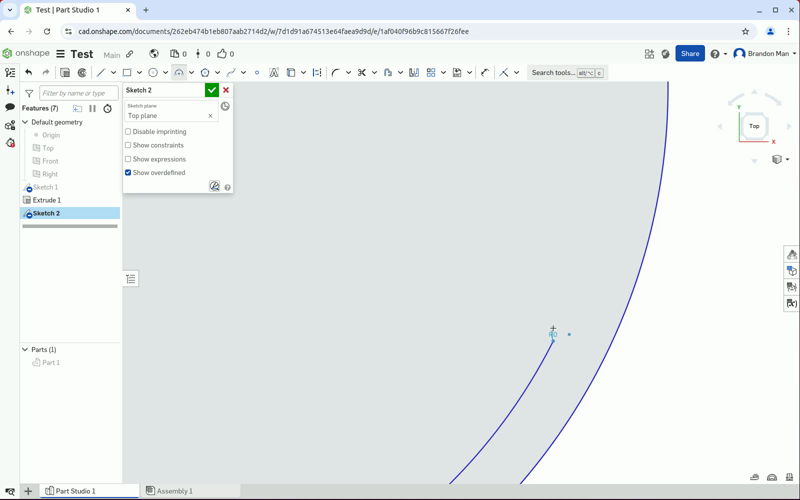
scroll(-6)
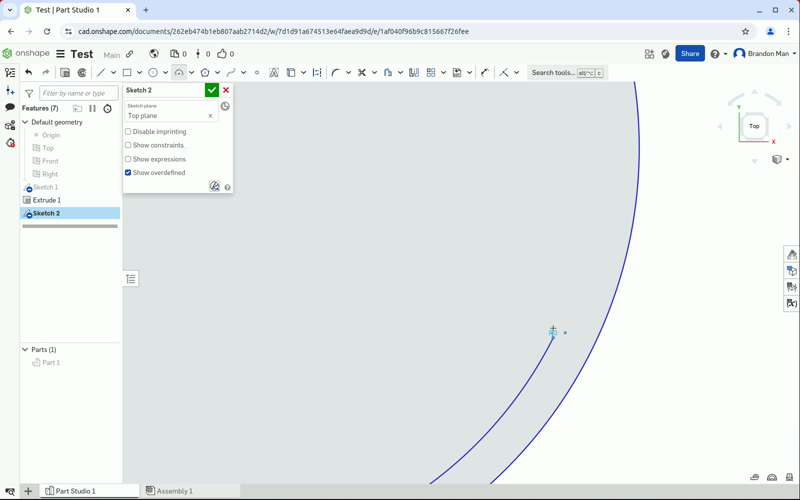
scroll(-6)
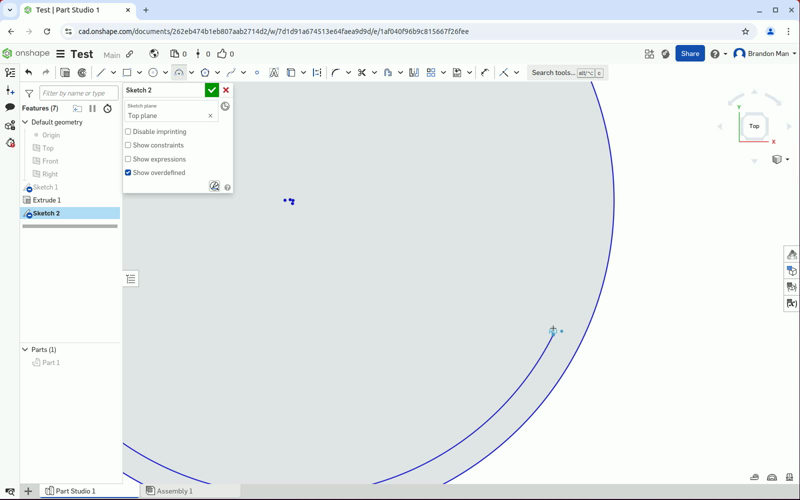
scroll(-6)
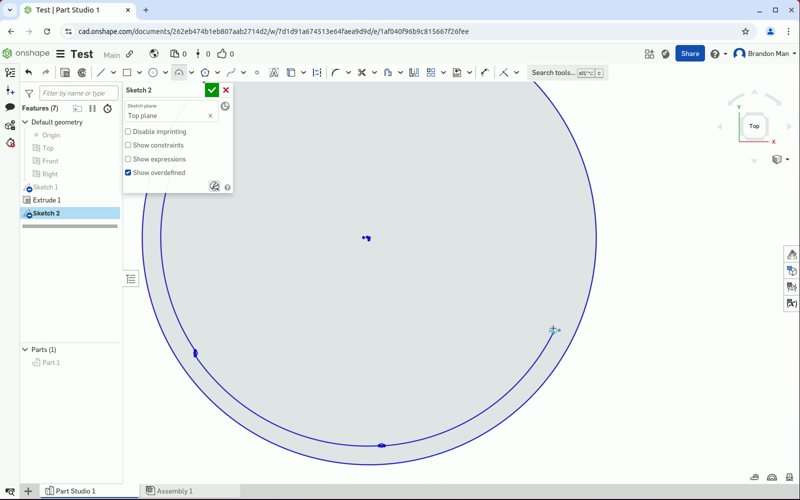
scroll(-6)
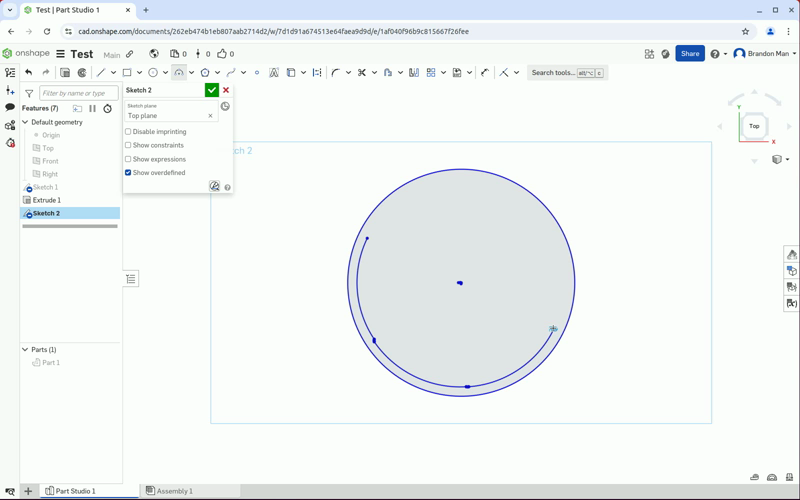
mouse_move(552, 328)
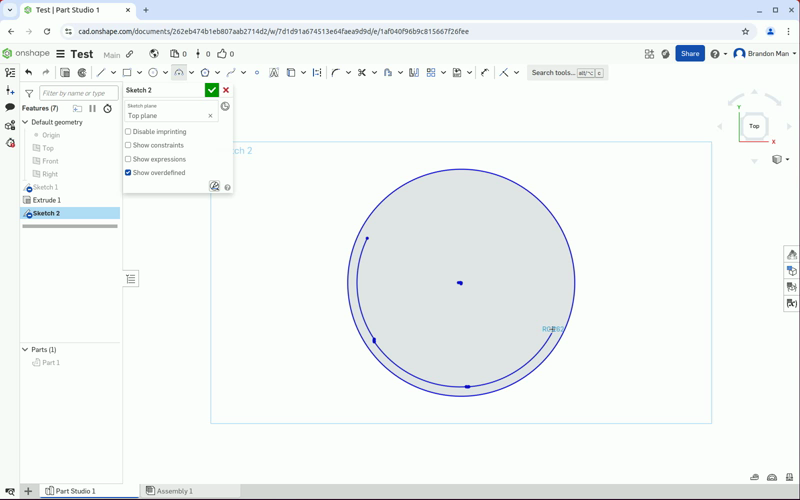
scroll(6)
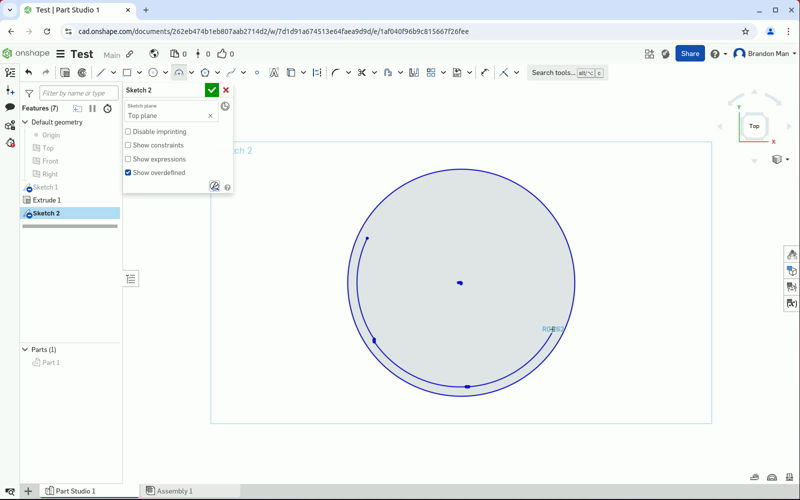
scroll(6)
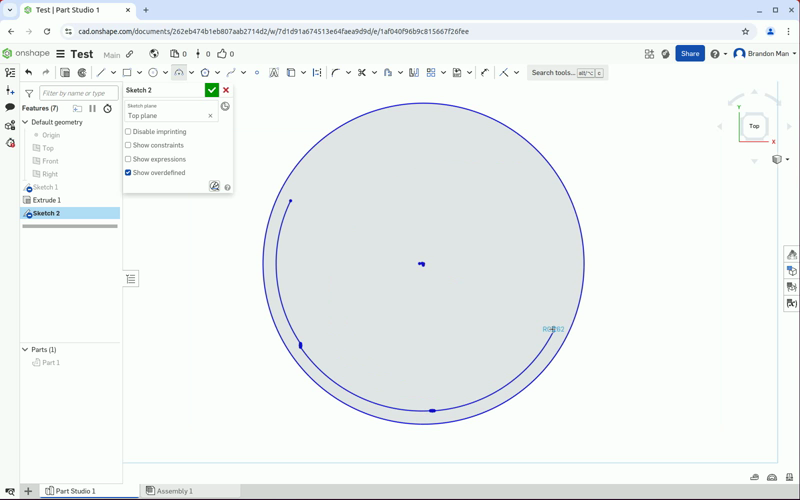
scroll(6)
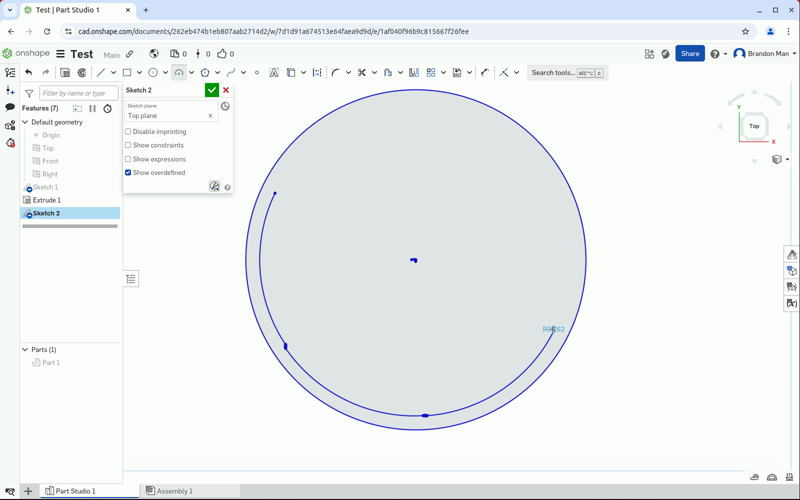
scroll(6)
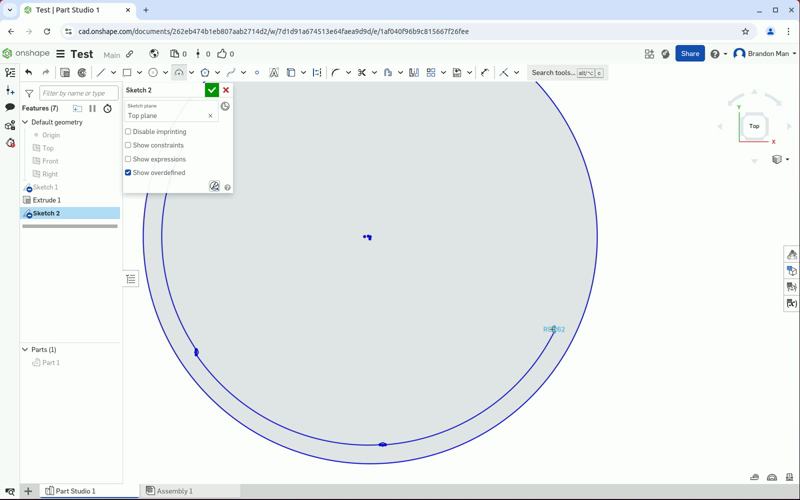
scroll(6)
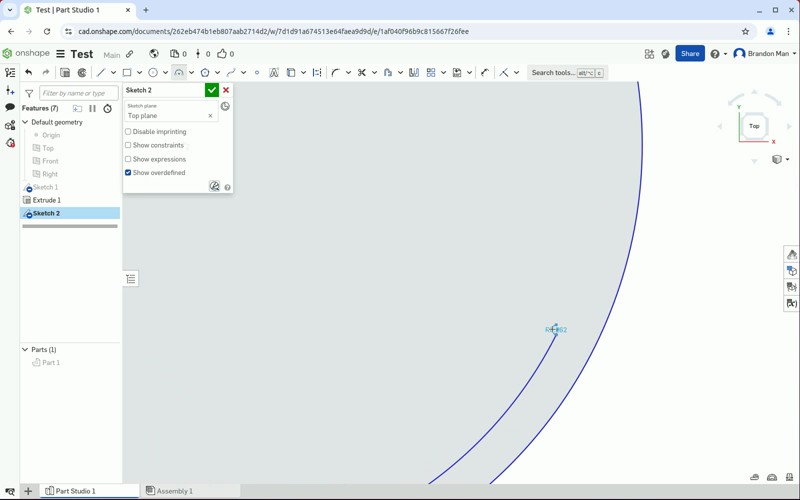
scroll(6)
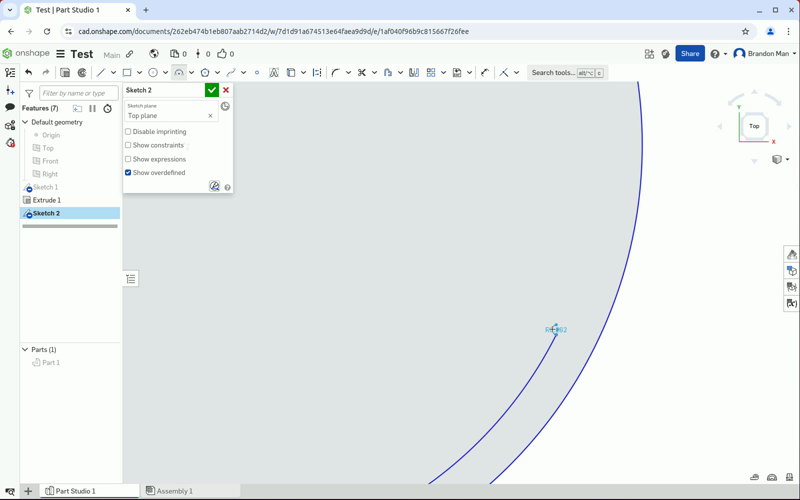
scroll(6)
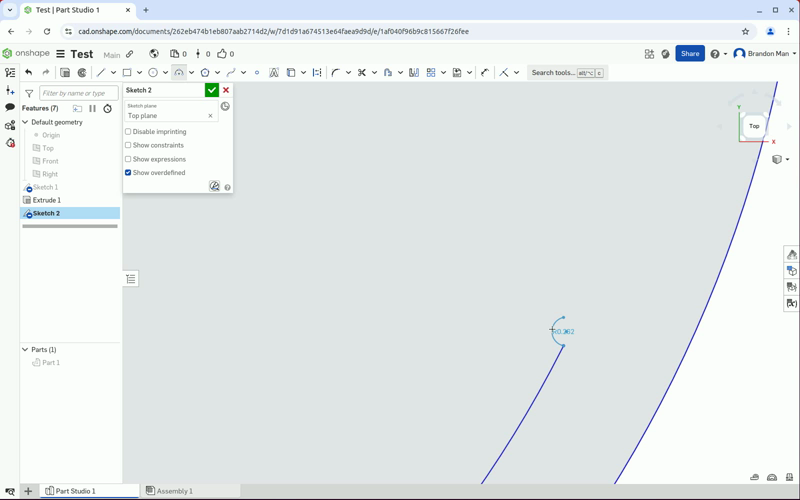
click(552, 328)
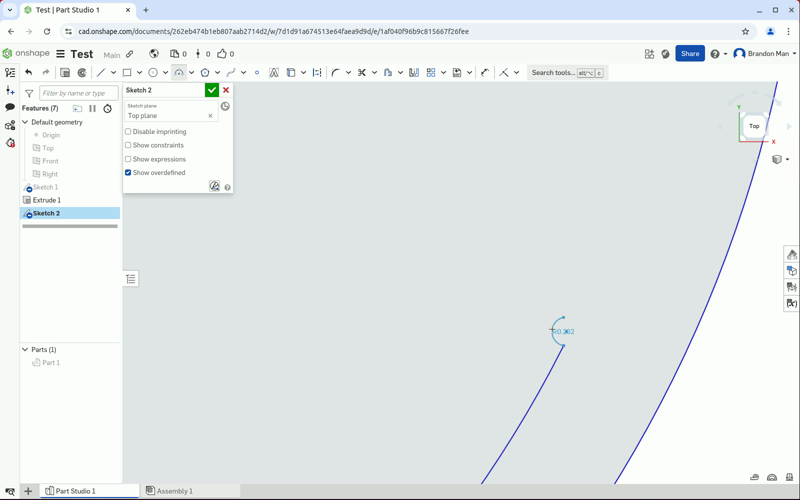
scroll(-6)
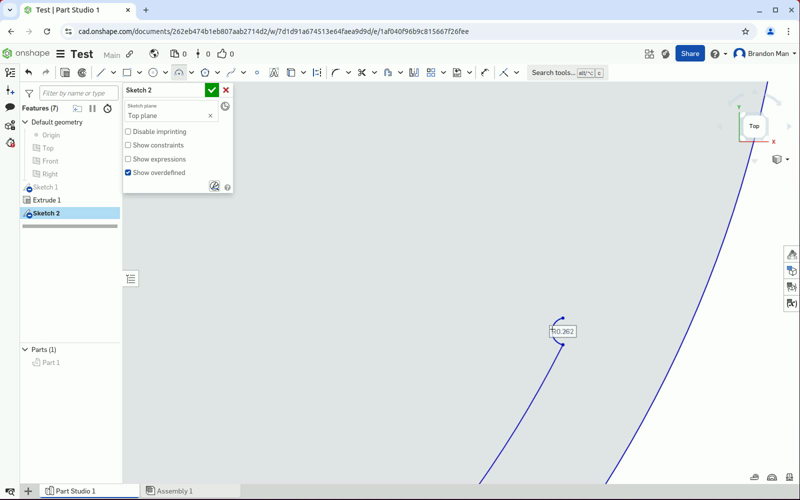
scroll(-6)
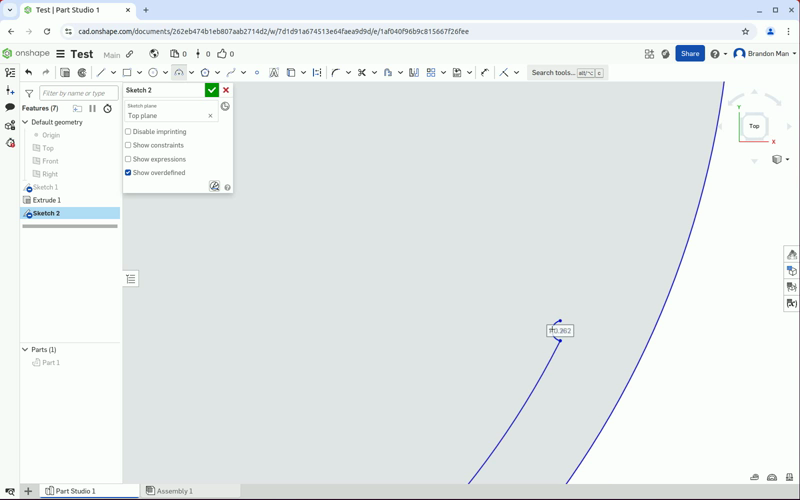
scroll(-6)
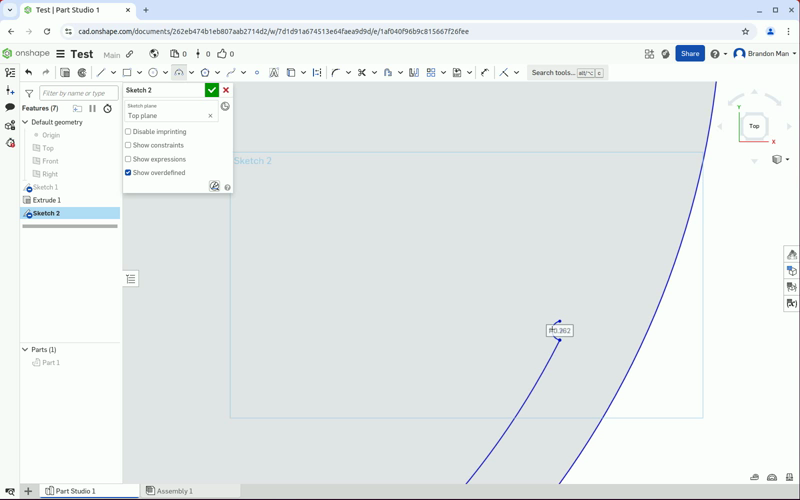
scroll(-6)
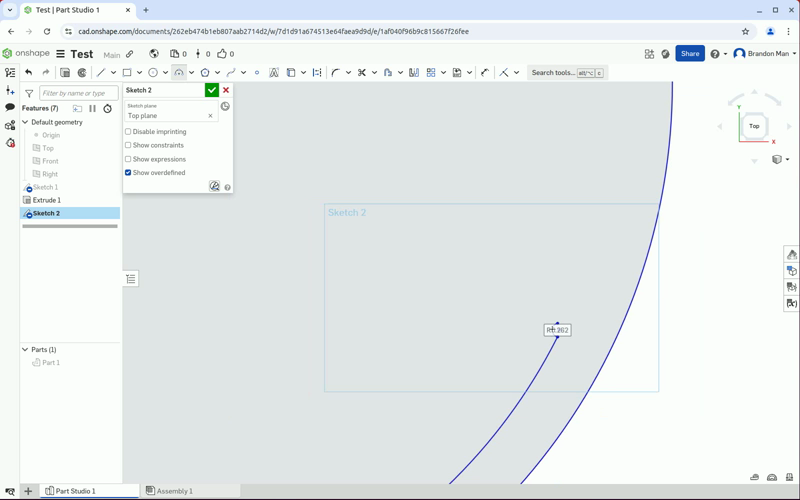
scroll(-6)
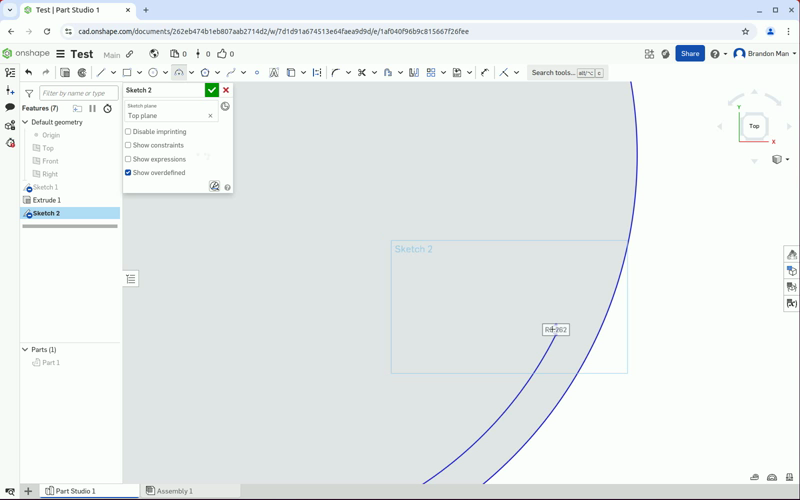
scroll(-6)
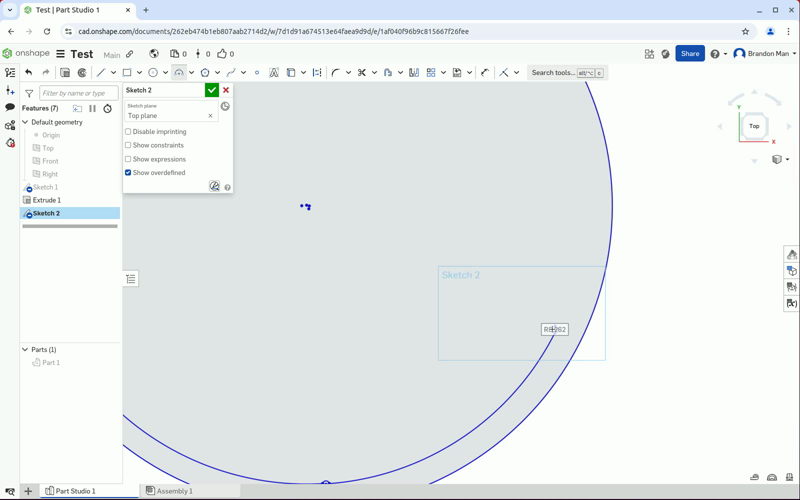
scroll(-6)
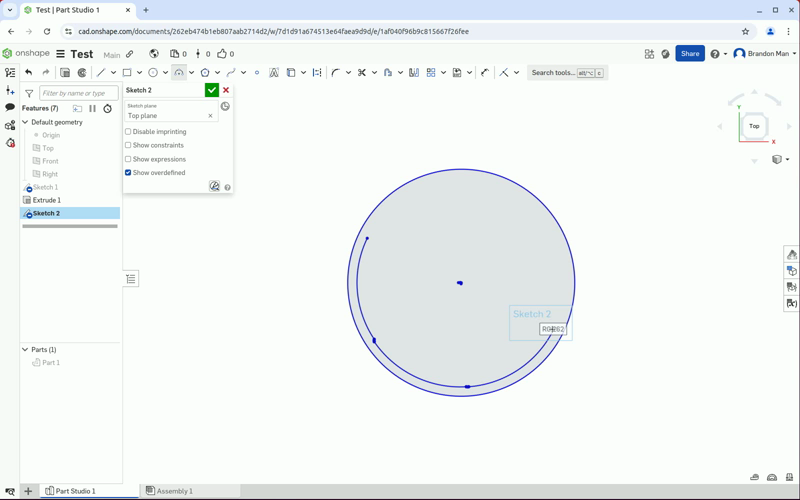
key_up(shift)
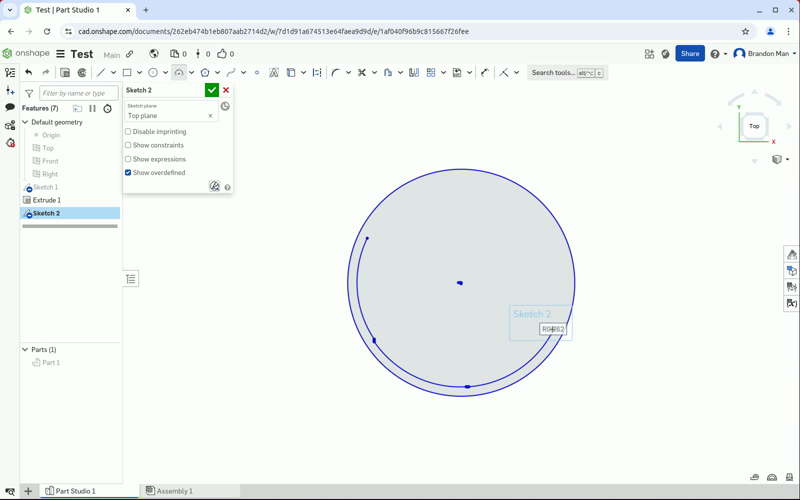
mouse_move(553, 327)
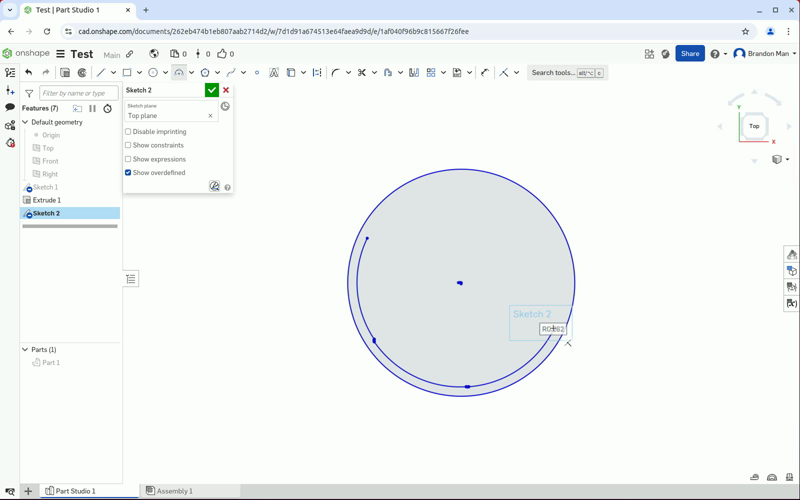
scroll(6)
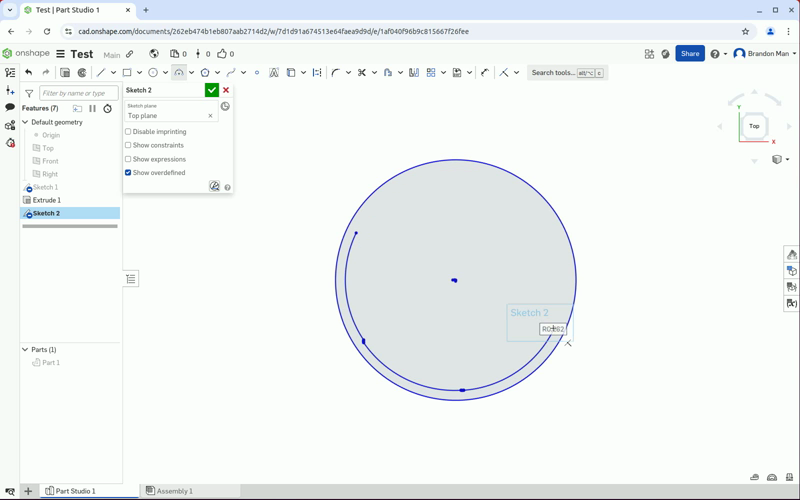
scroll(6)
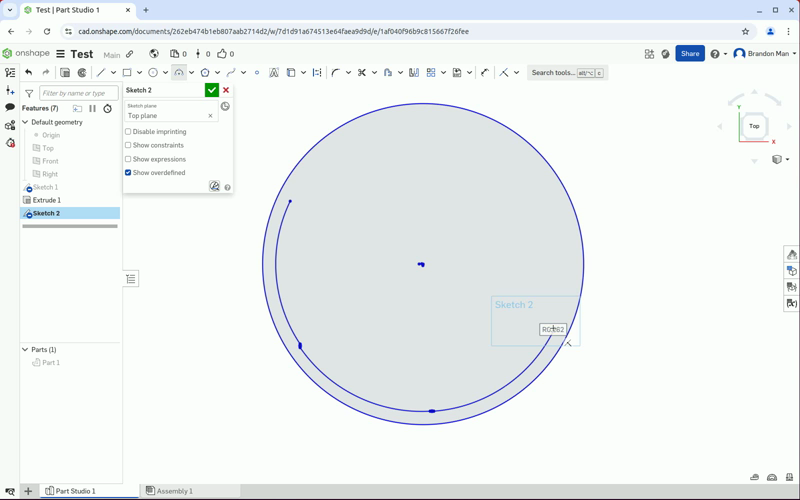
scroll(6)
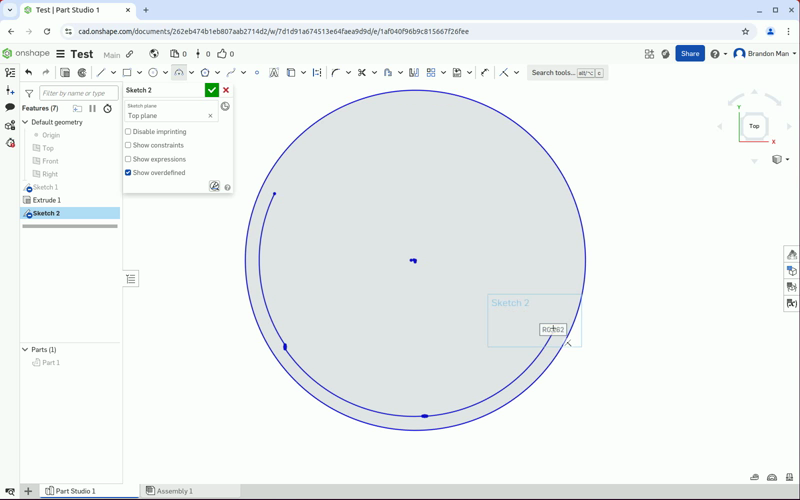
scroll(6)
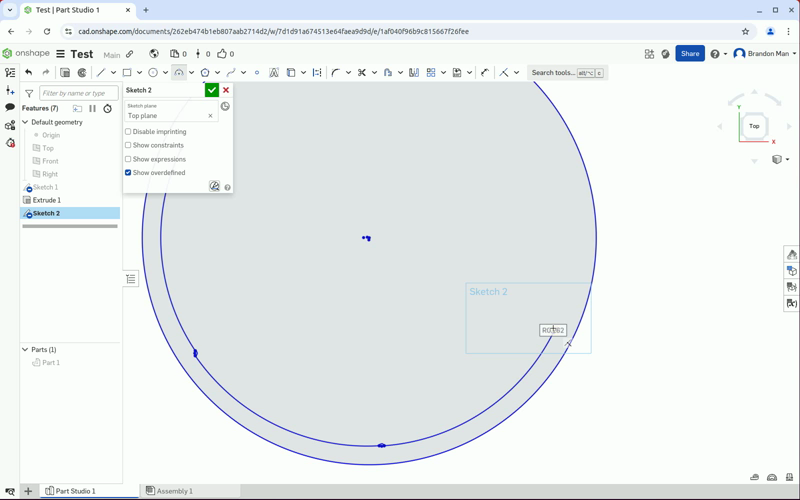
scroll(6)
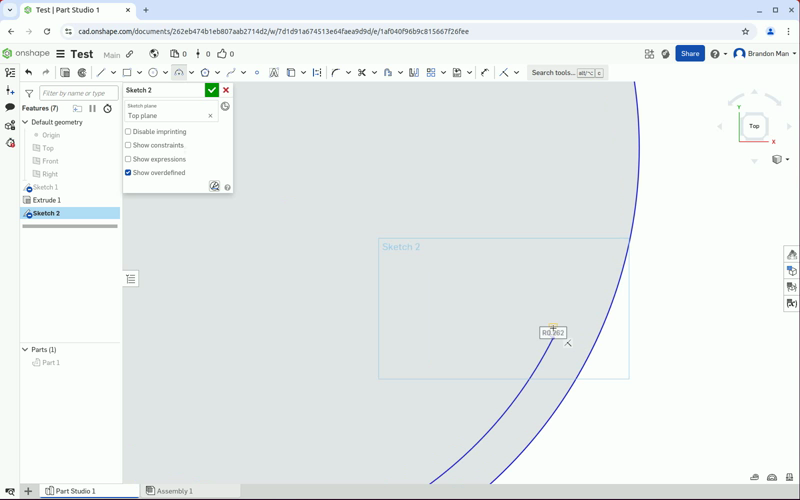
scroll(6)
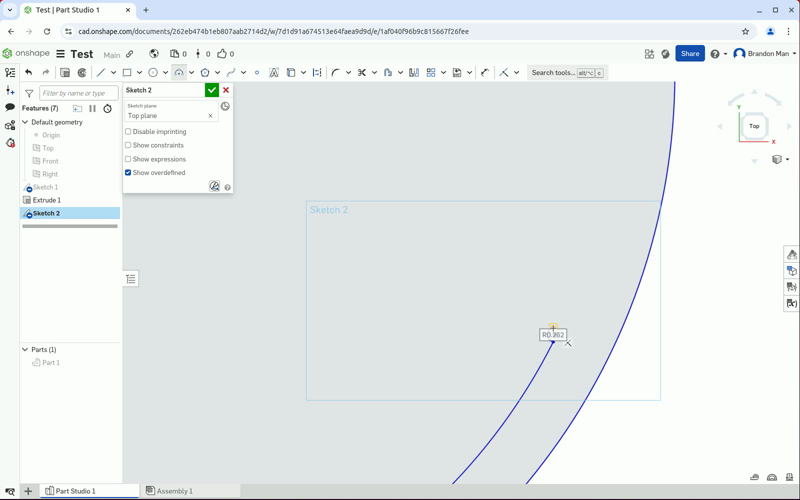
scroll(6)
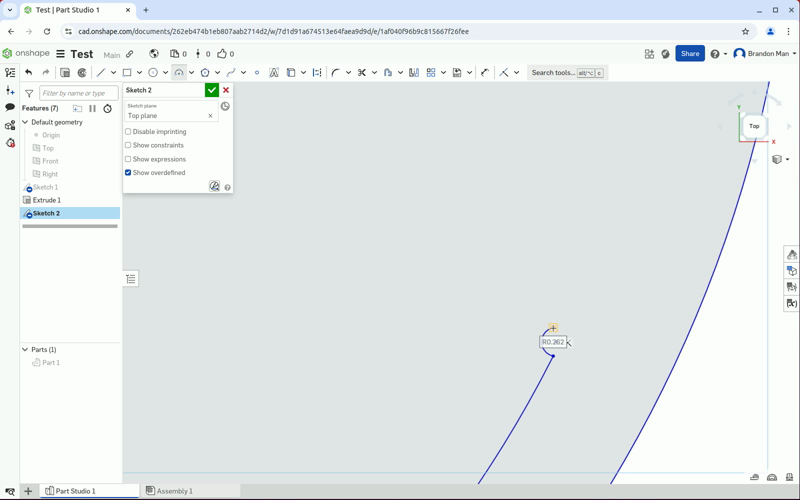
click(553, 327)
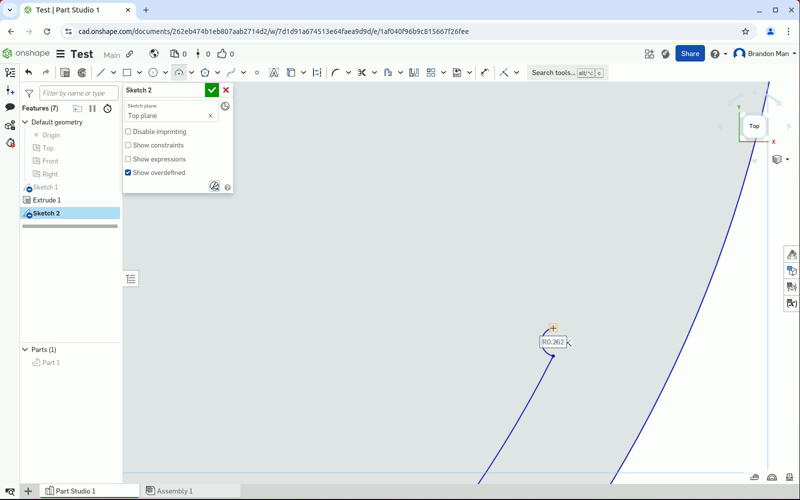
scroll(-6)
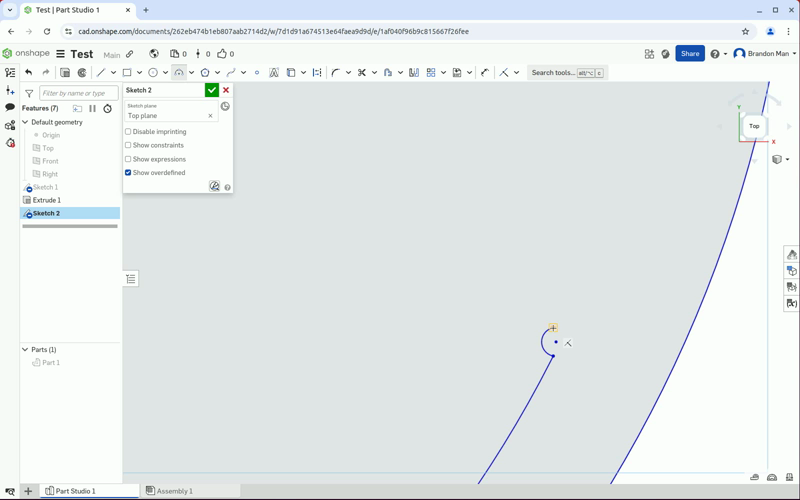
scroll(-6)
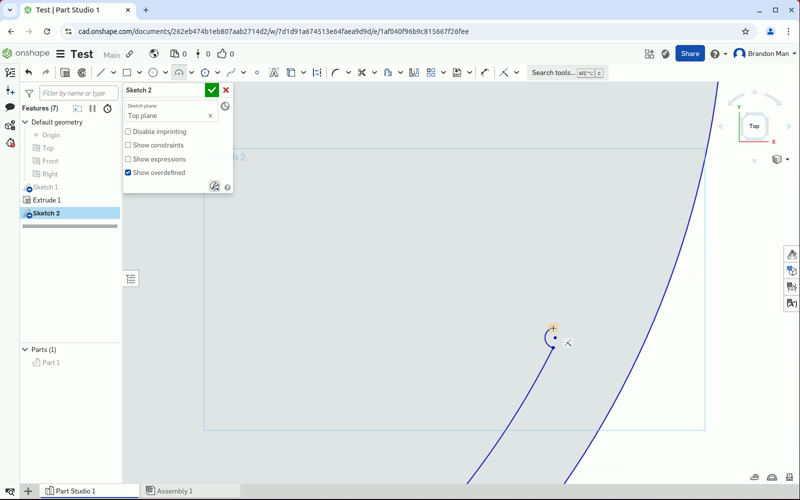
scroll(-6)
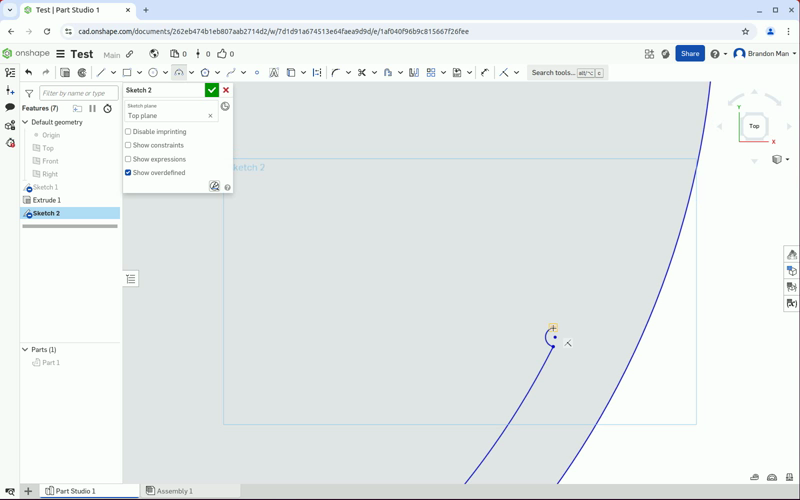
scroll(-6)
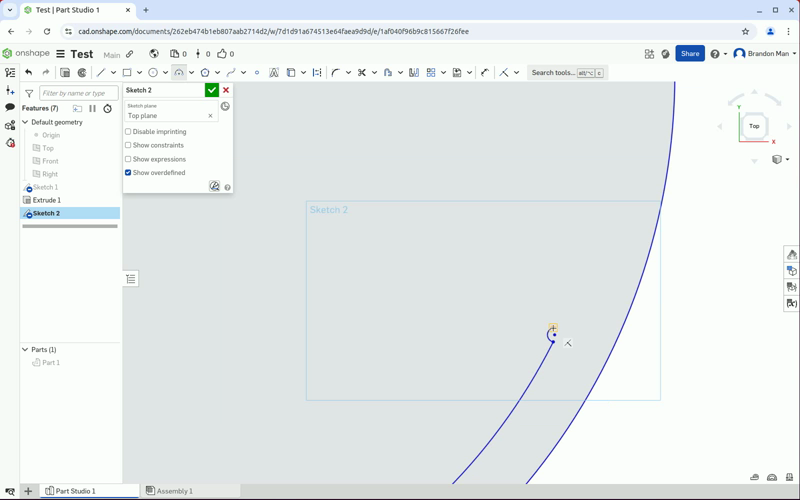
scroll(-6)
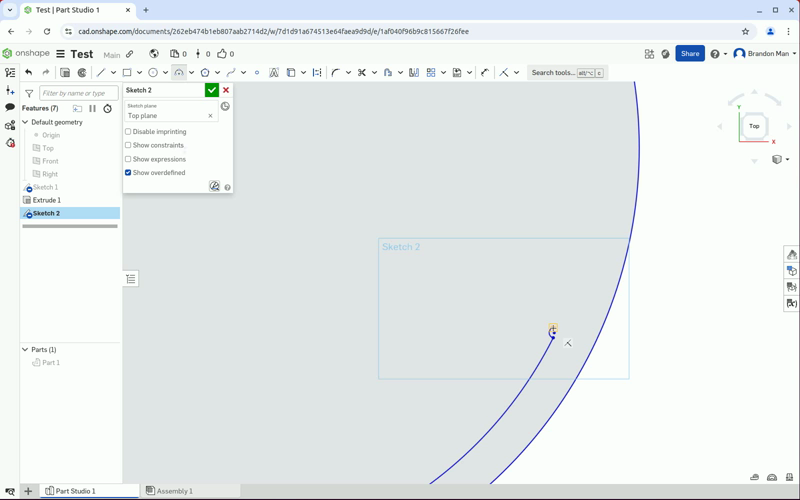
scroll(-6)
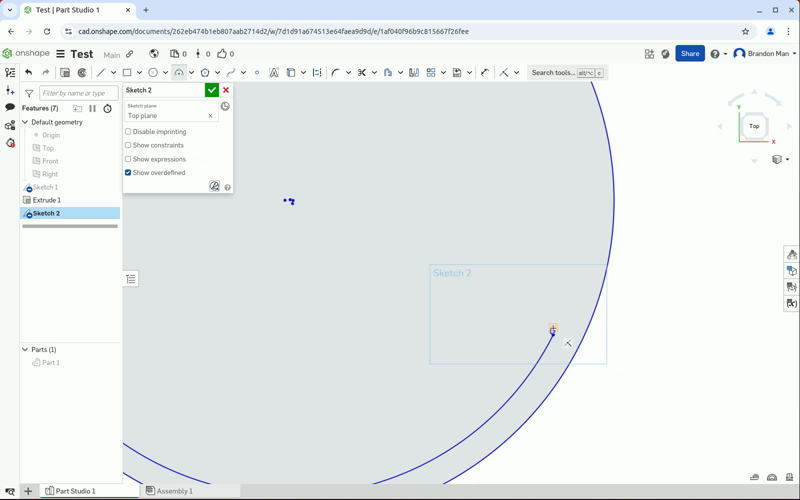
scroll(-6)
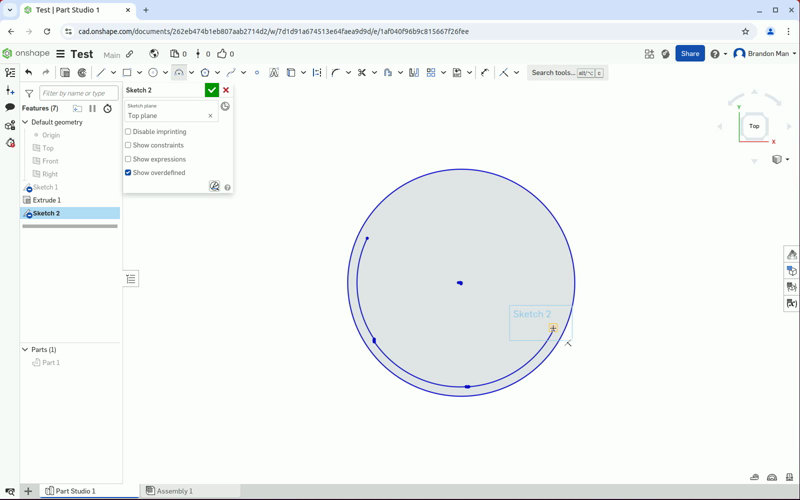
key_down(shift)
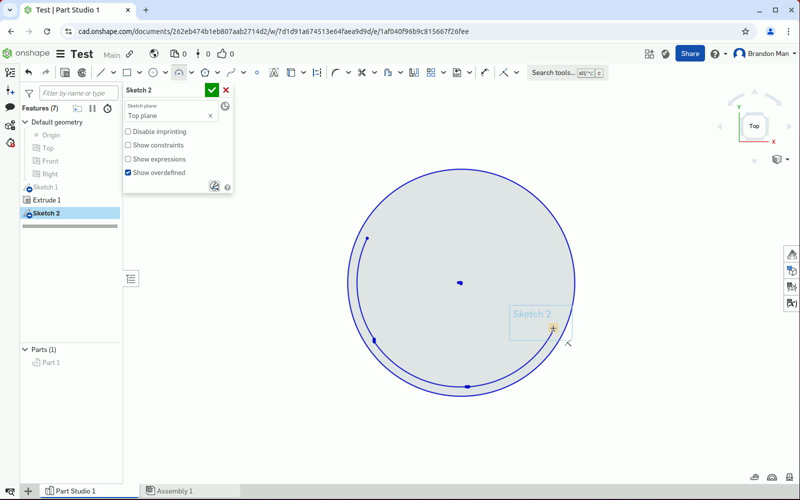
mouse_move(546, 226)
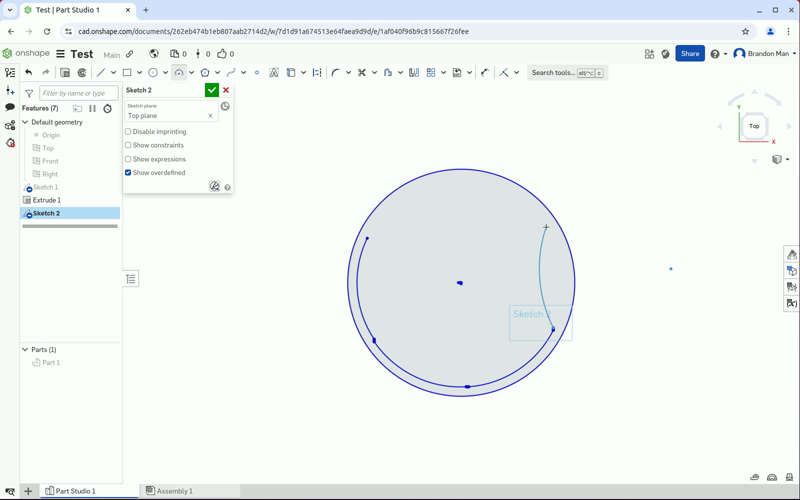
click(546, 226)
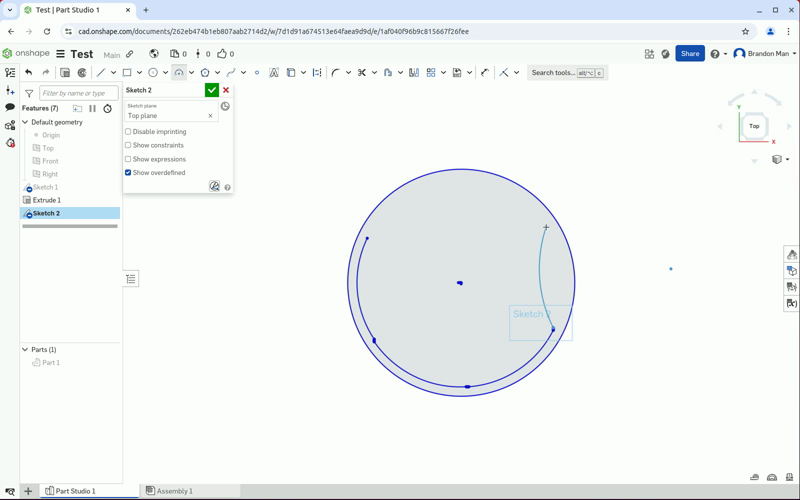
mouse_move(563, 276)
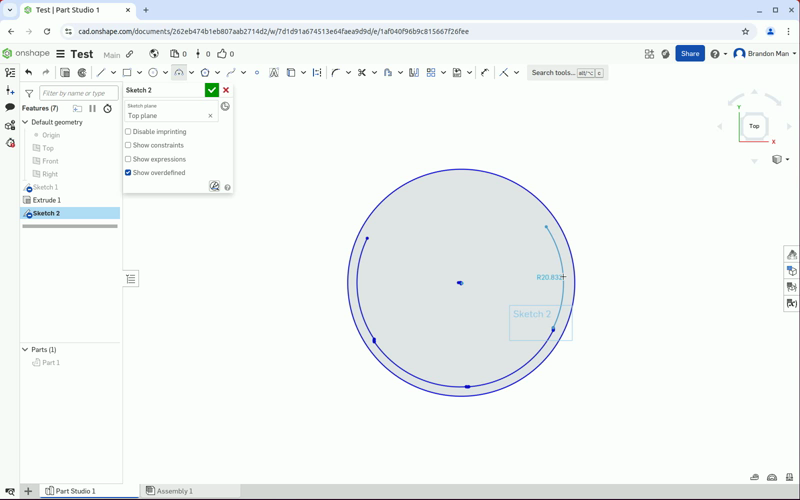
click(563, 276)
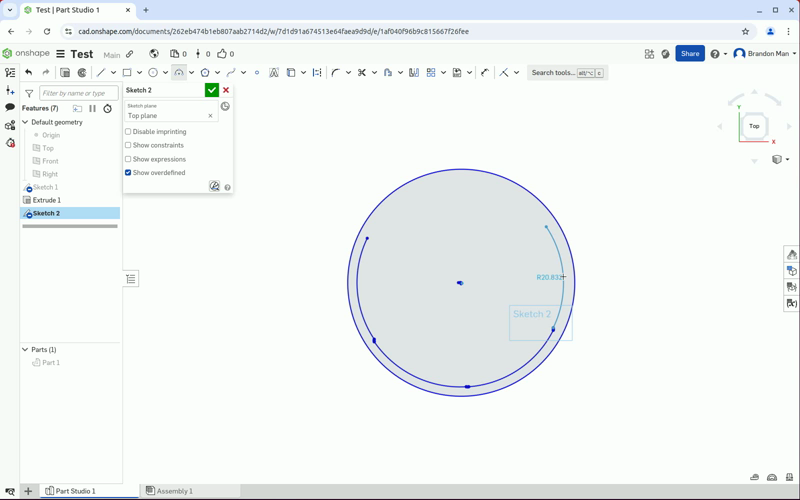
key_up(shift)
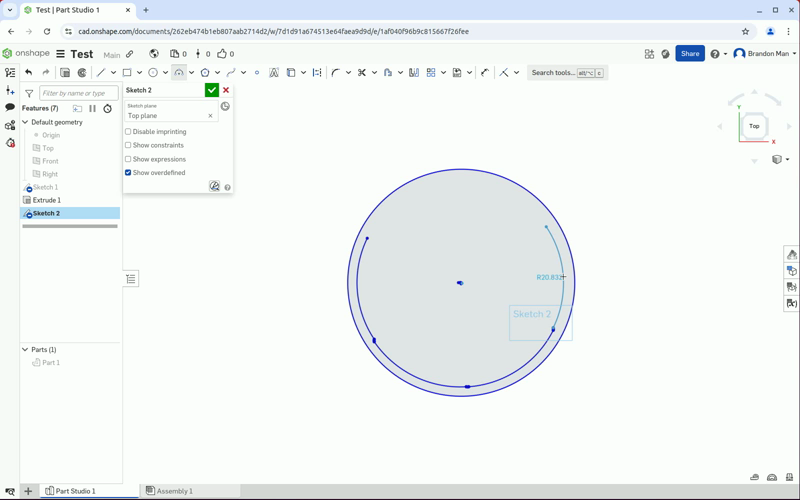
mouse_move(546, 226)
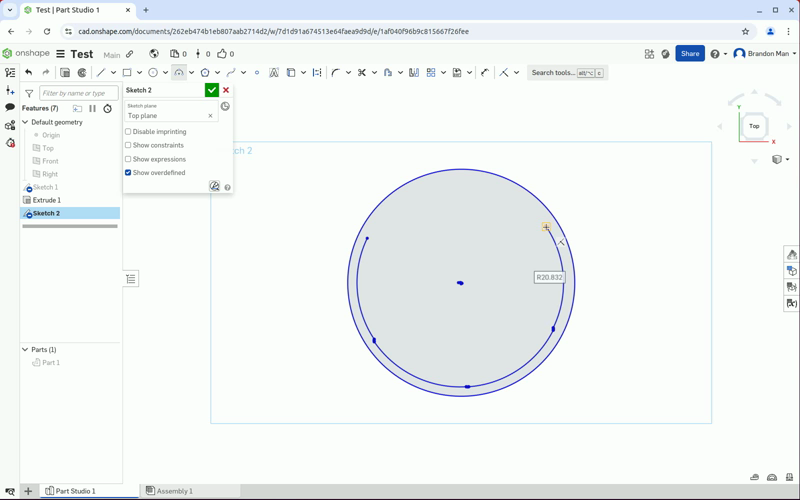
click(546, 226)
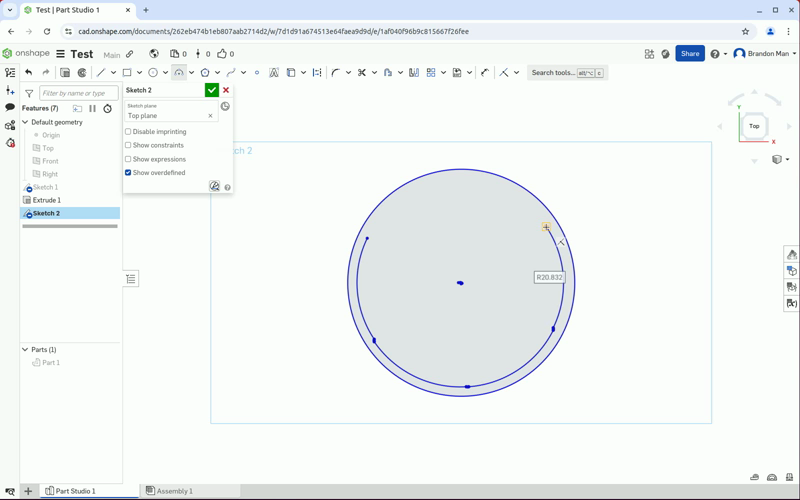
key_down(shift)
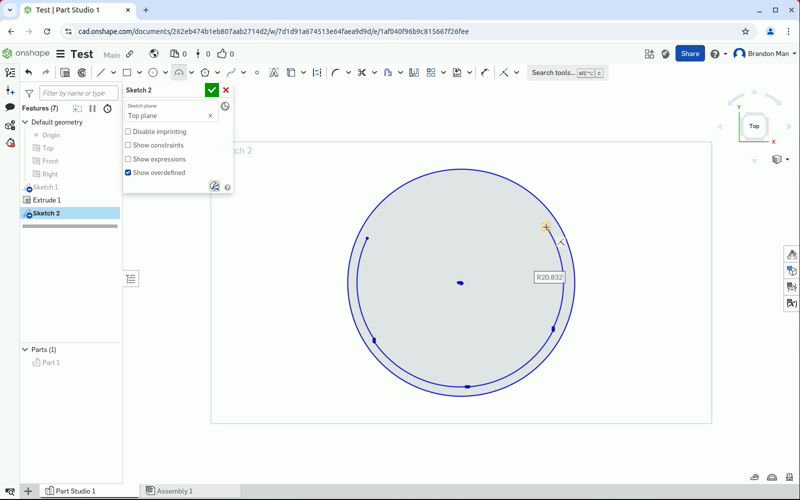
mouse_move(546, 224)
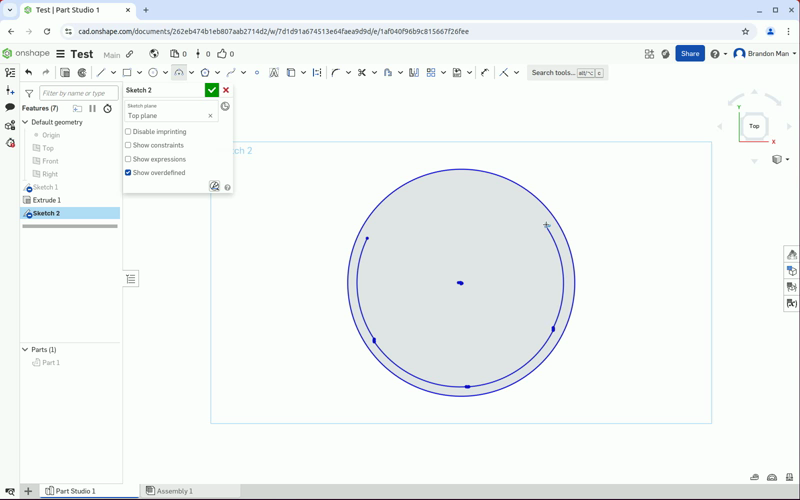
scroll(6)
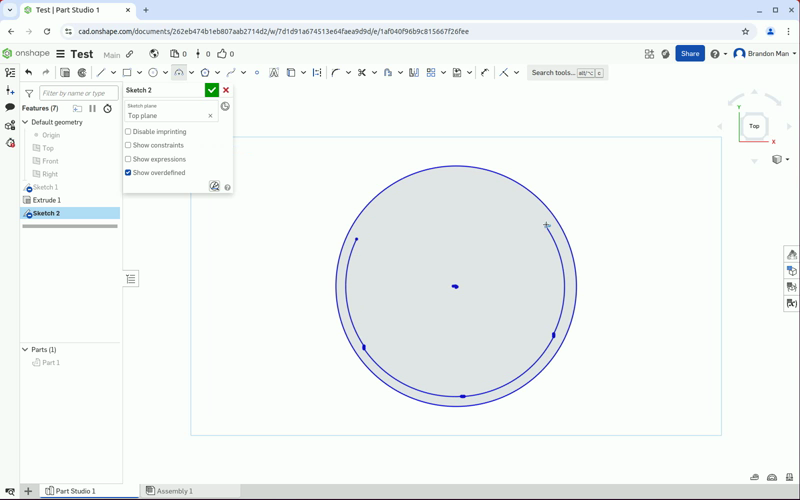
scroll(6)
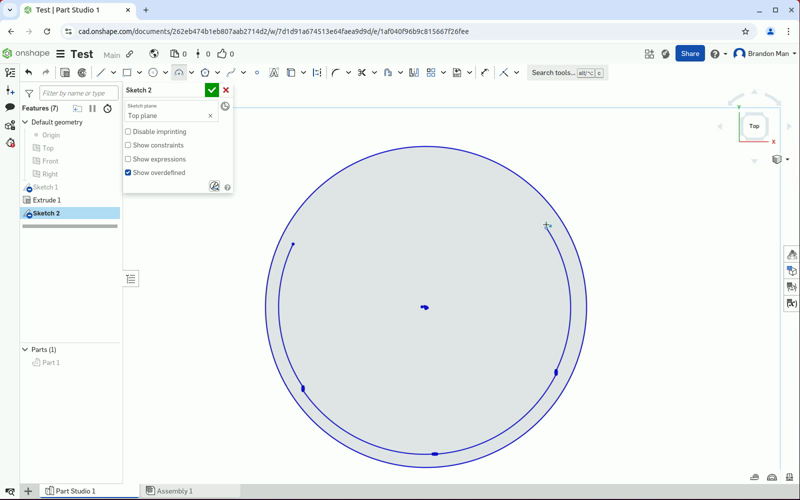
scroll(6)
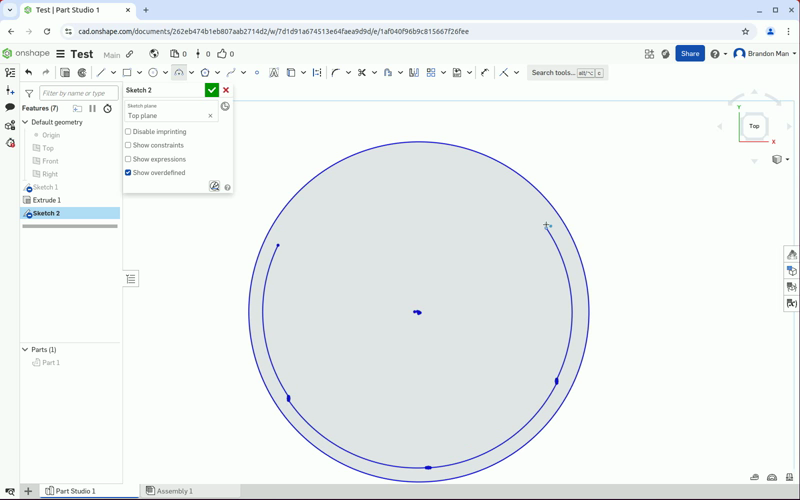
scroll(6)
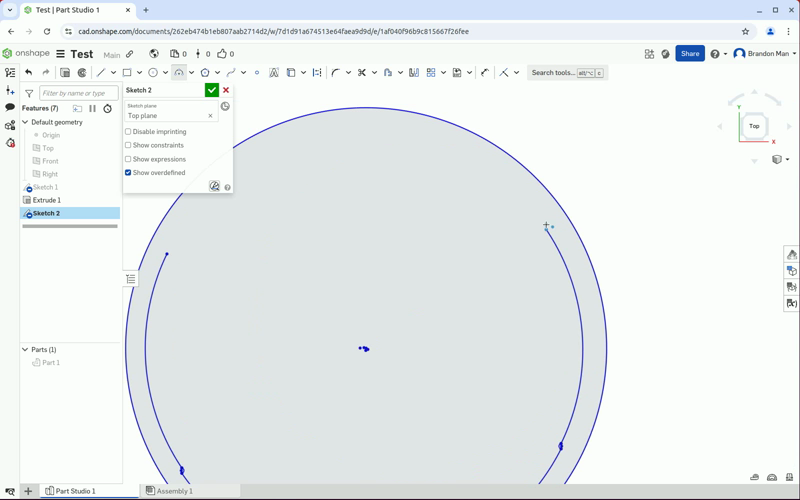
scroll(6)
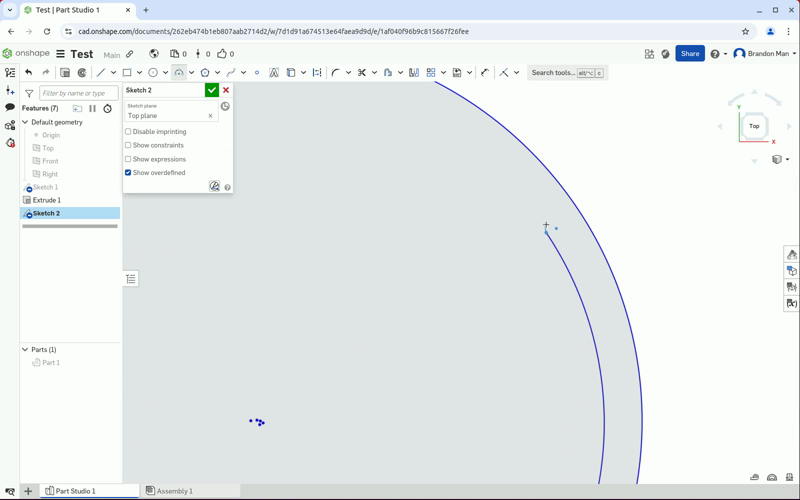
scroll(6)
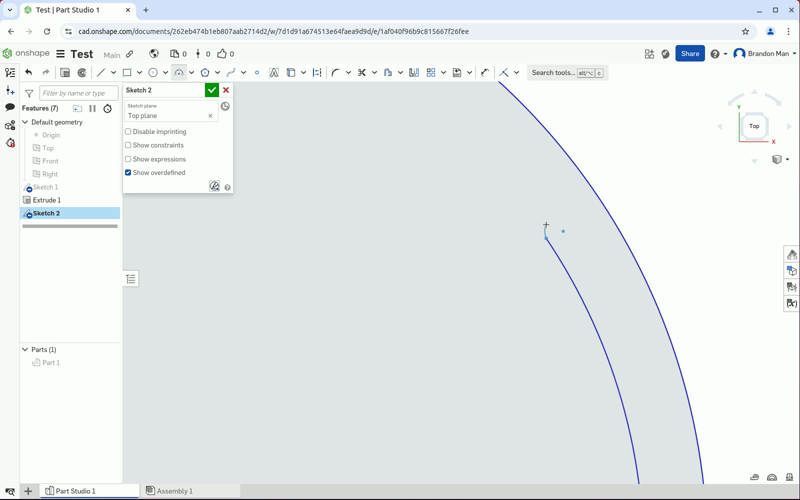
scroll(6)
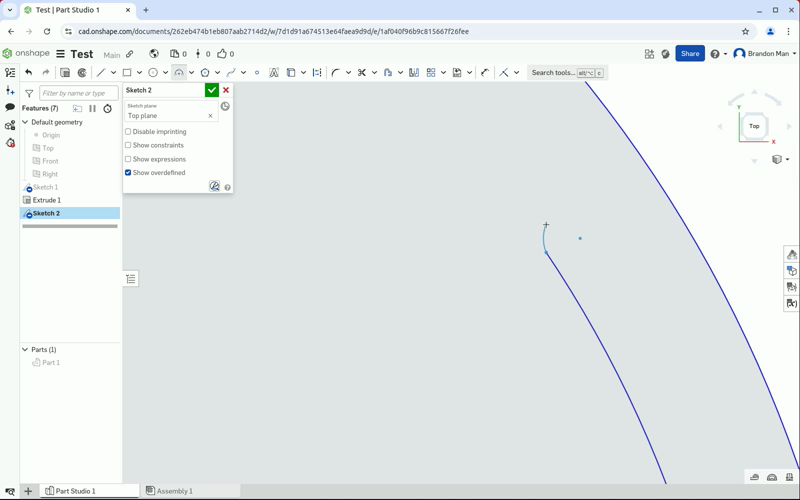
click(546, 224)
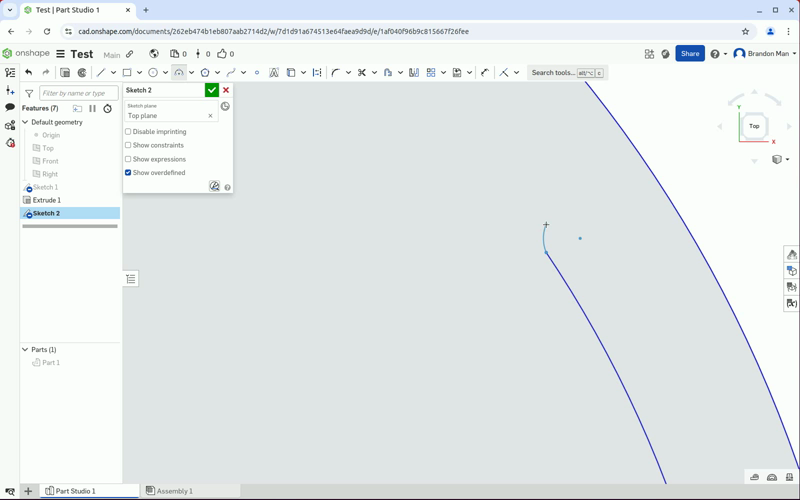
scroll(-6)
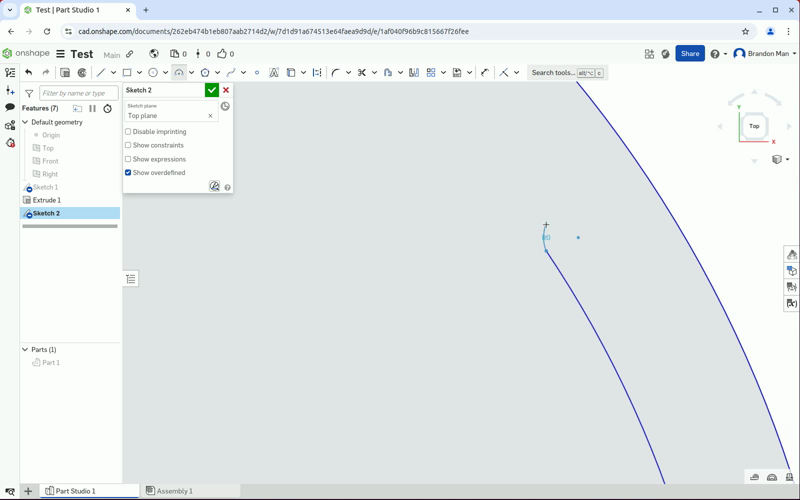
scroll(-6)
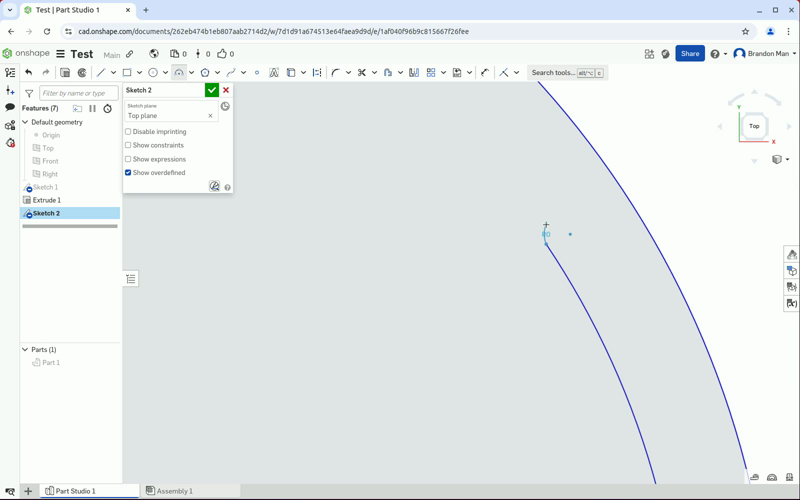
scroll(-6)
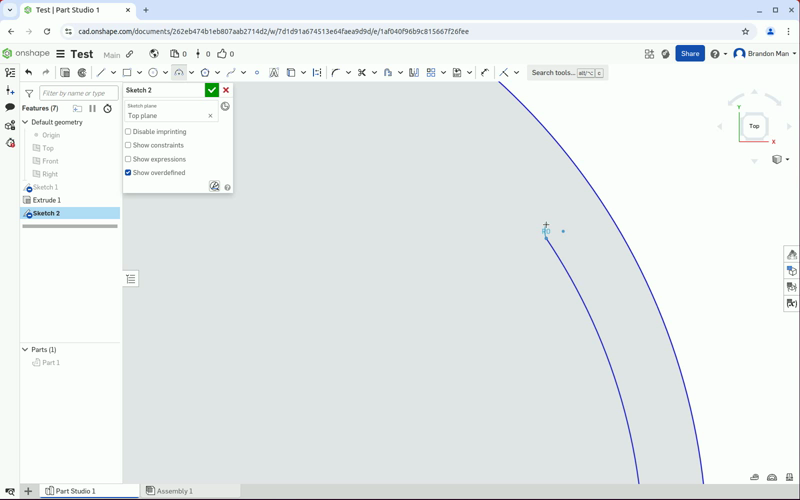
scroll(-6)
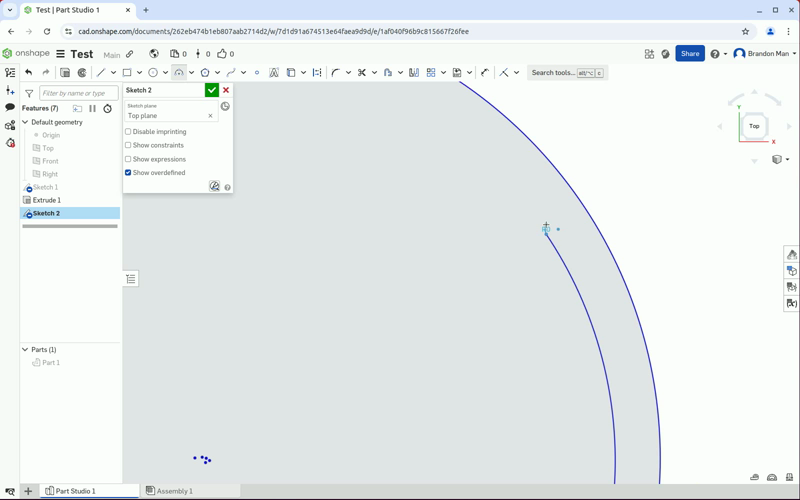
scroll(-6)
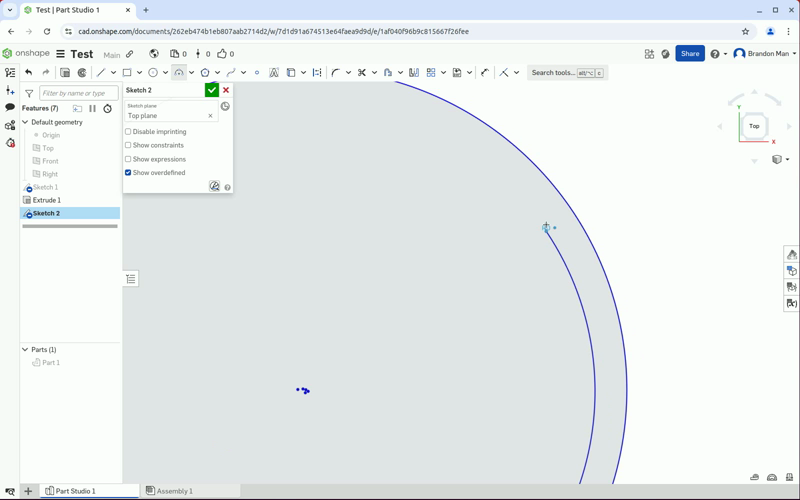
scroll(-6)
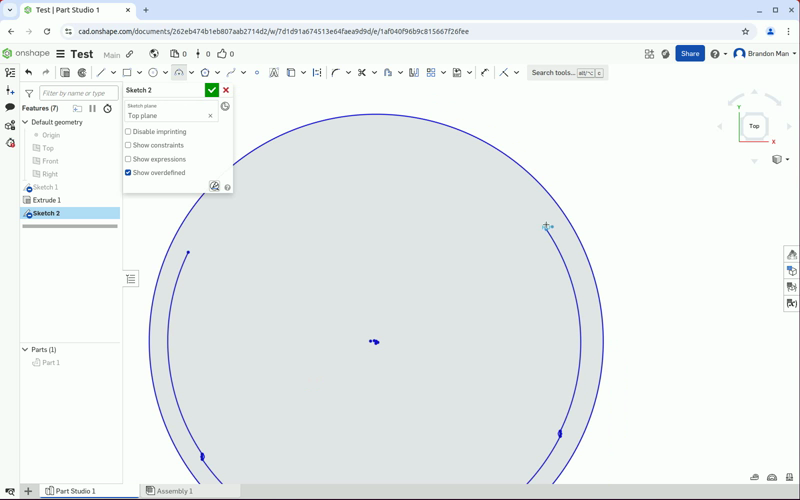
scroll(-6)
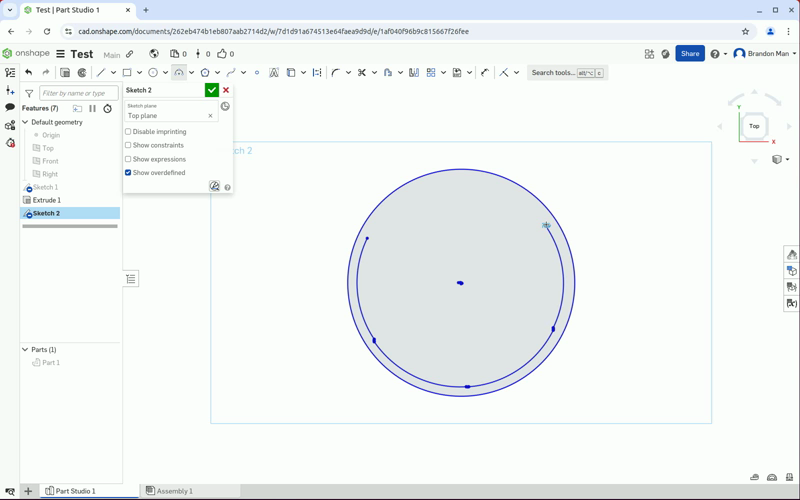
mouse_move(545, 225)
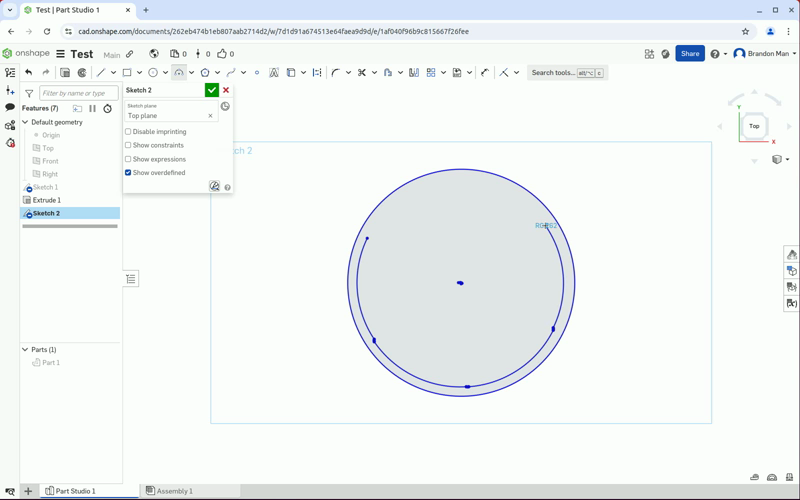
scroll(6)
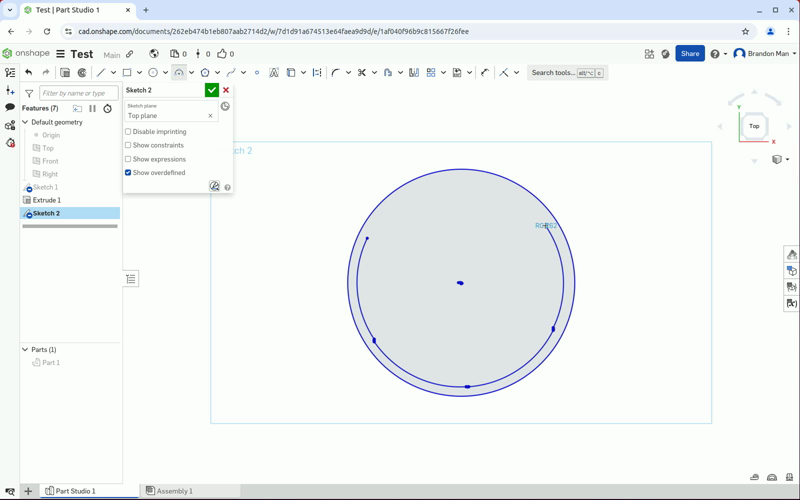
scroll(6)
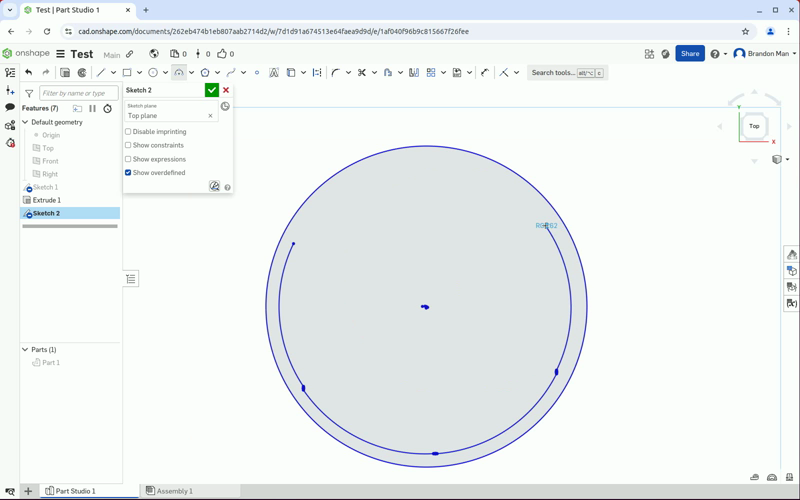
scroll(6)
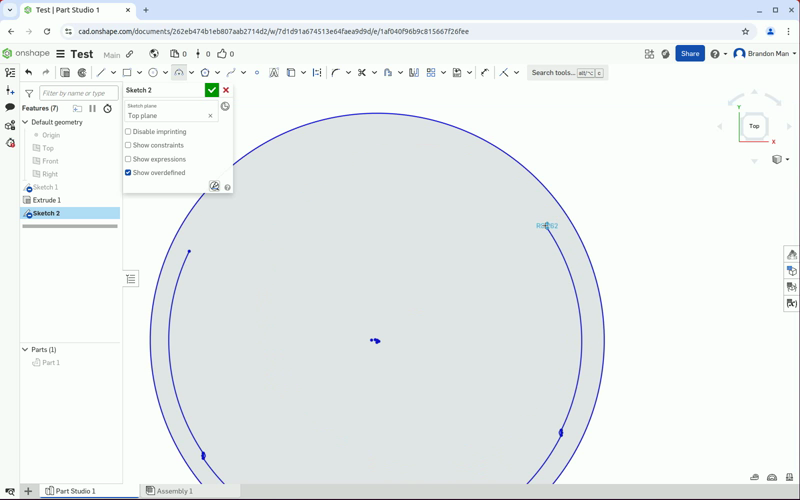
scroll(6)
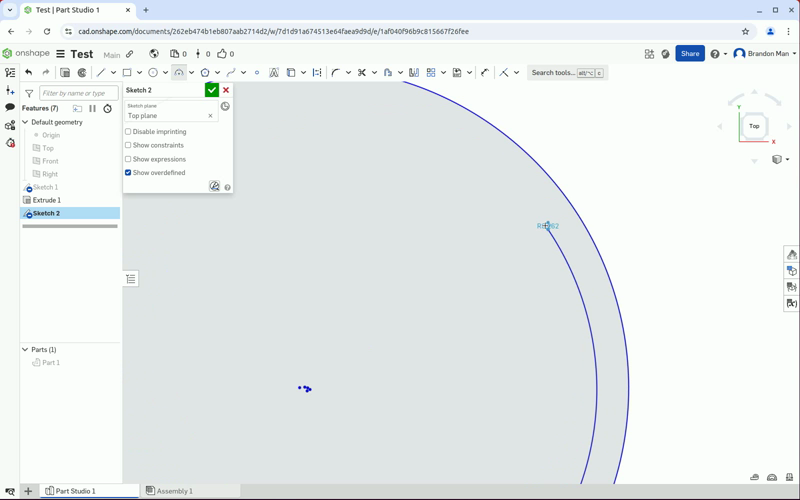
scroll(6)
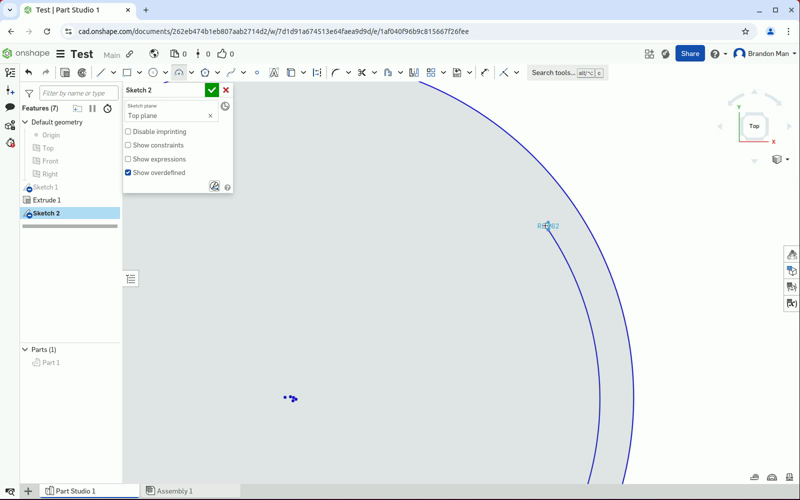
scroll(6)
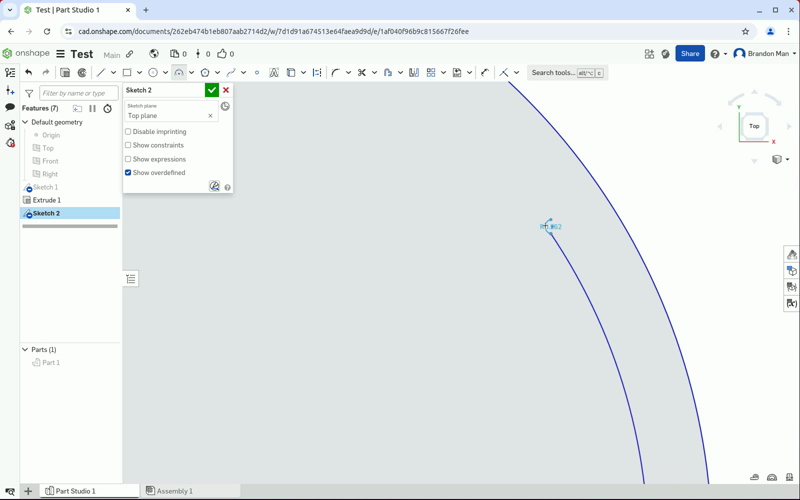
scroll(6)
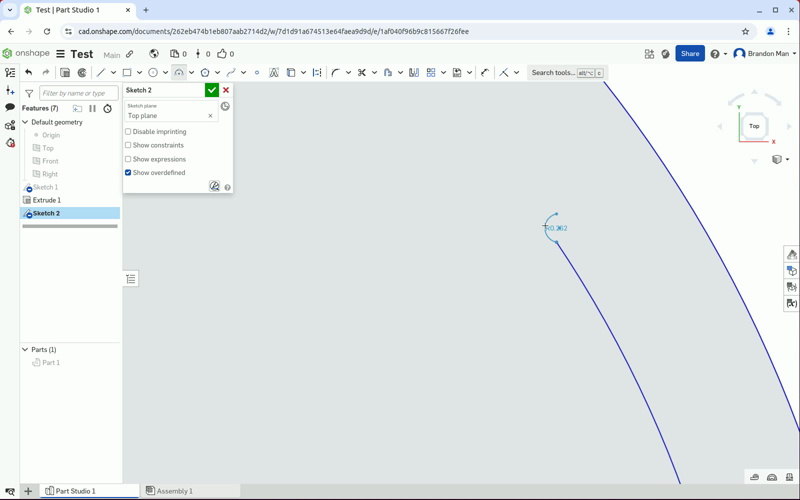
click(545, 225)
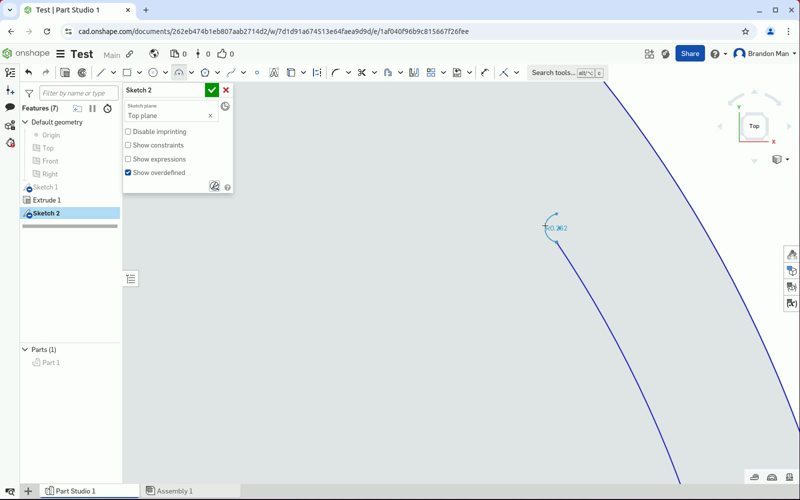
scroll(-6)
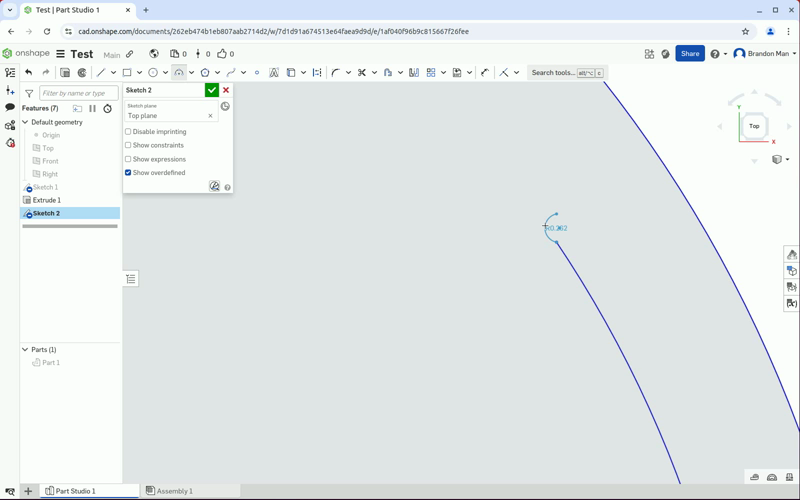
scroll(-6)
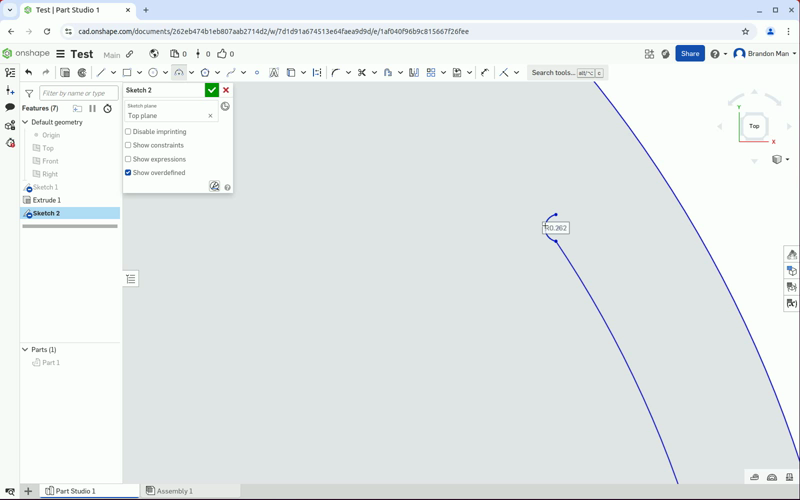
scroll(-6)
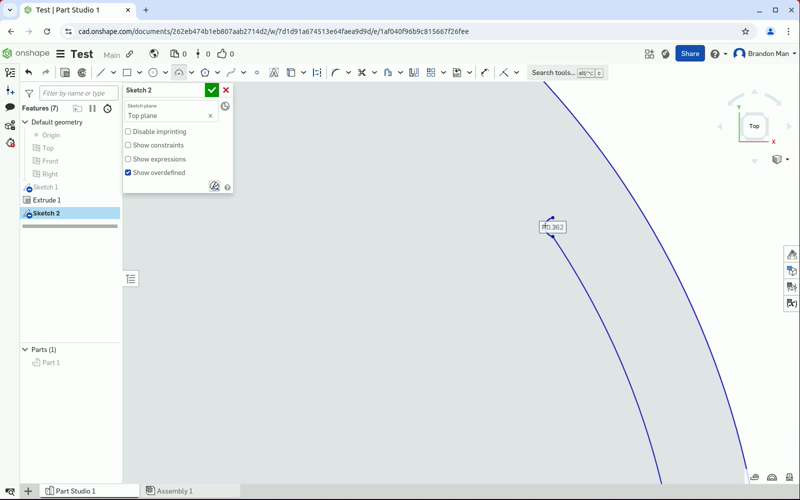
scroll(-6)
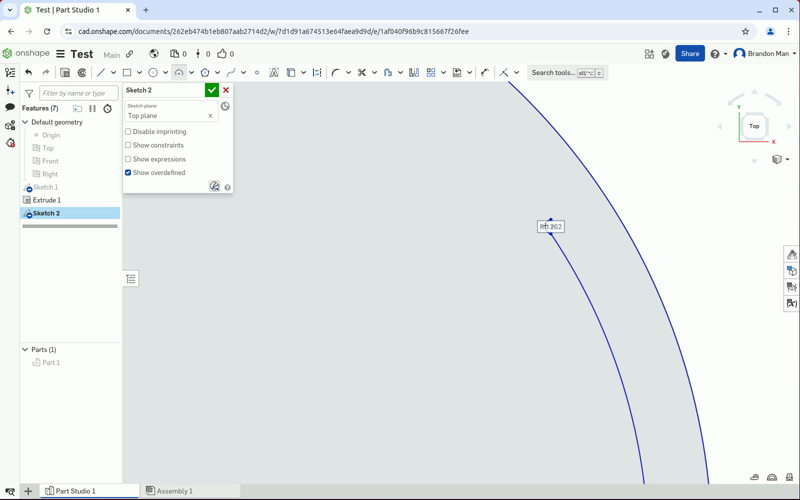
scroll(-6)
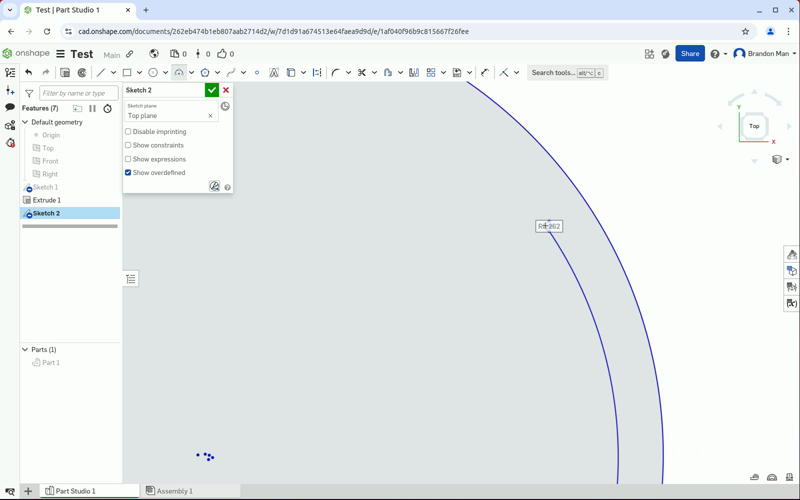
scroll(-6)
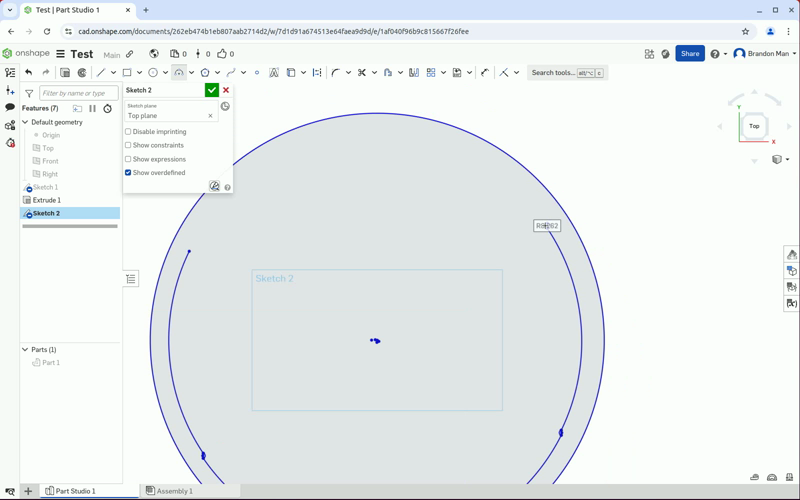
scroll(-6)
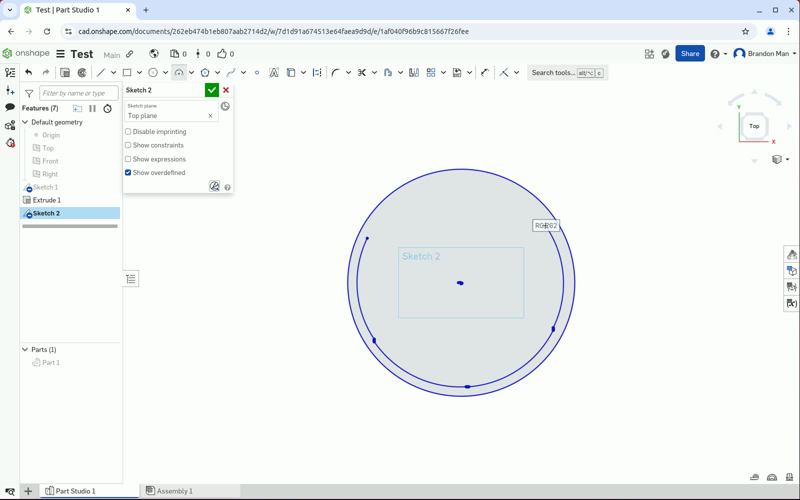
key_up(shift)
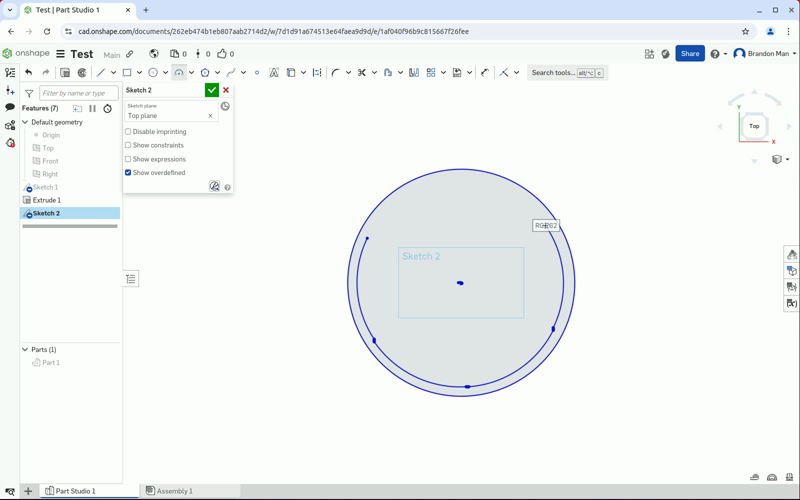
mouse_move(546, 224)
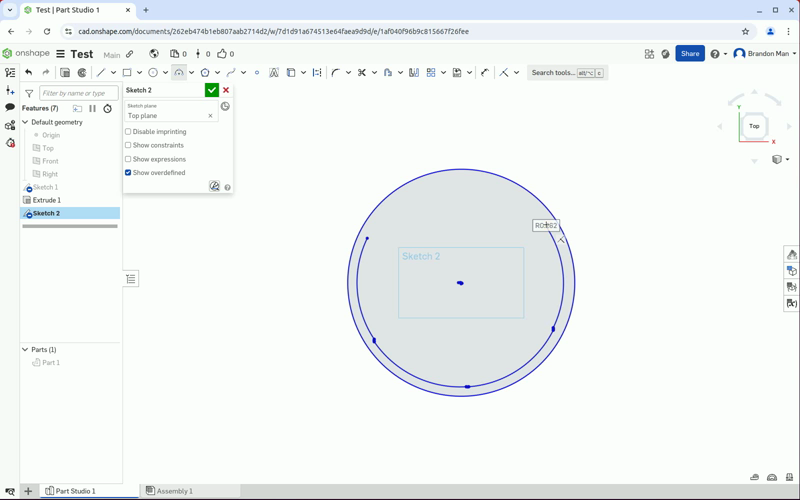
scroll(6)
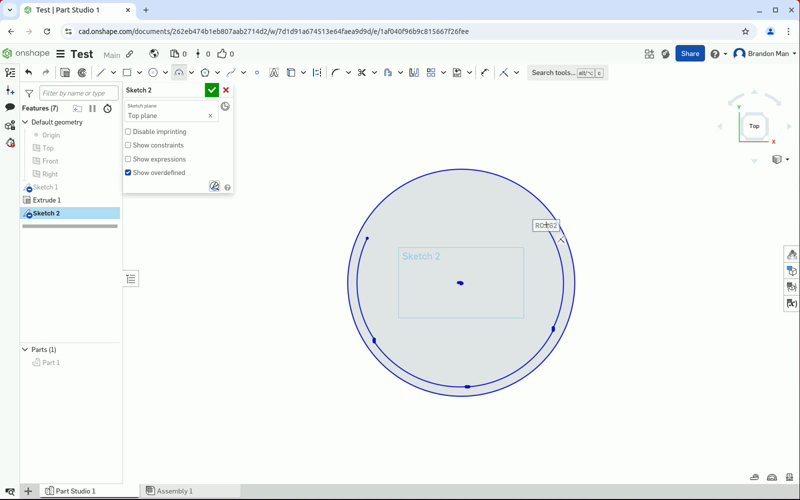
scroll(6)
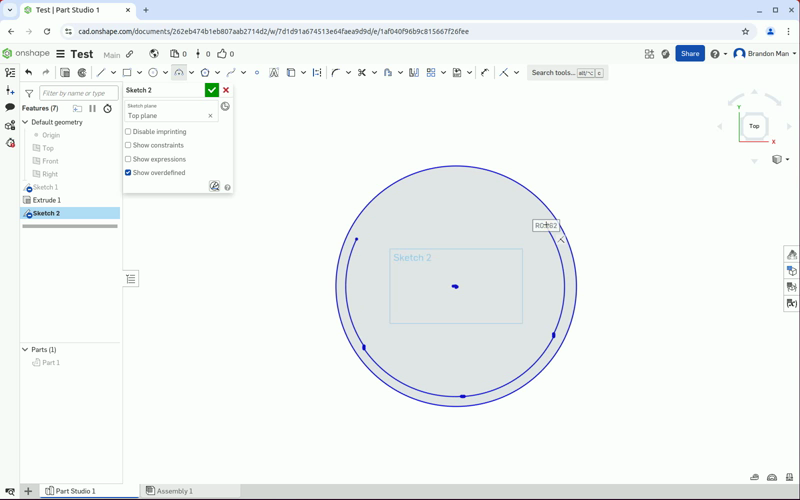
scroll(6)
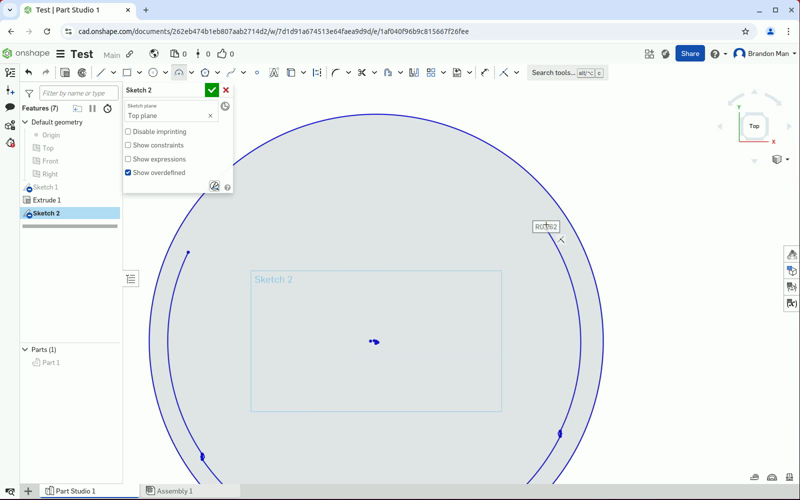
scroll(6)
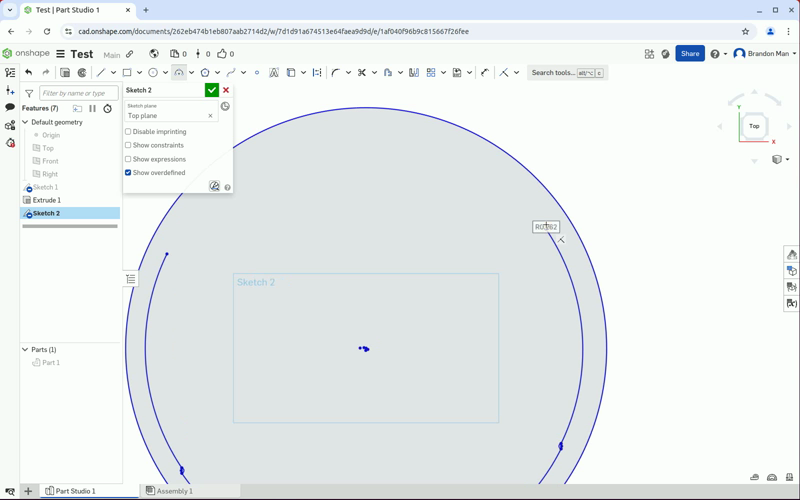
scroll(6)
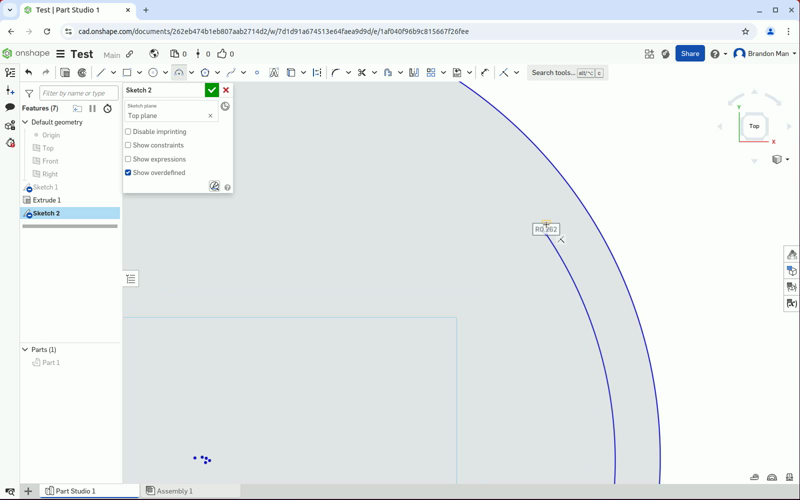
scroll(6)
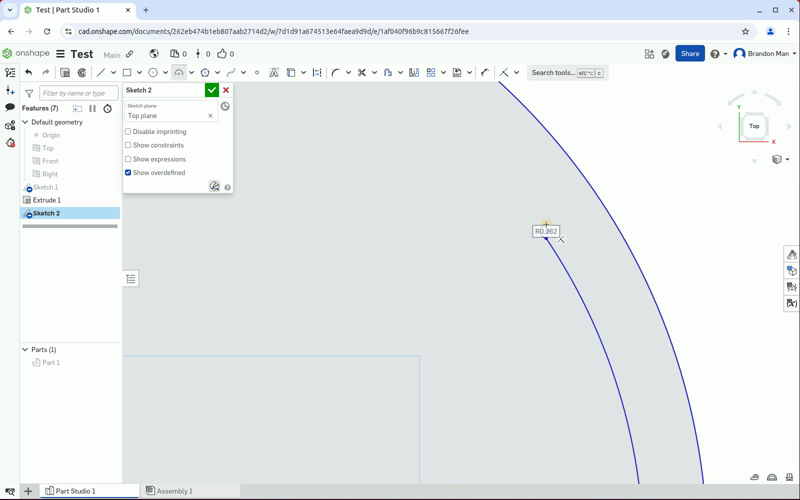
scroll(6)
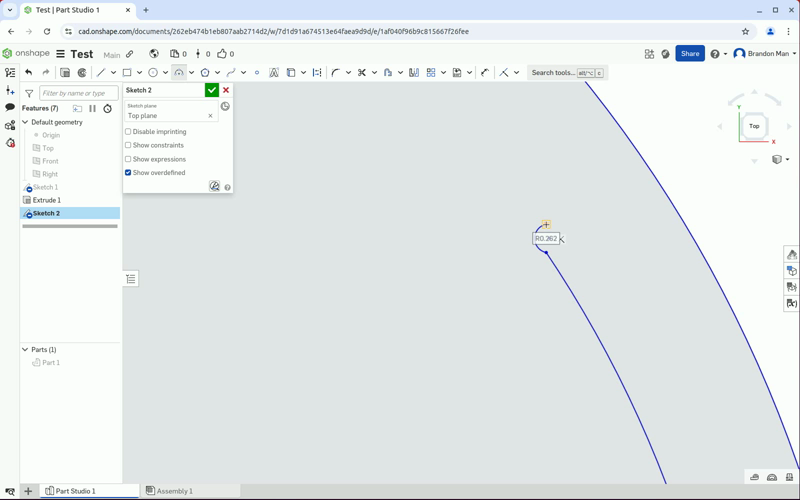
click(546, 224)
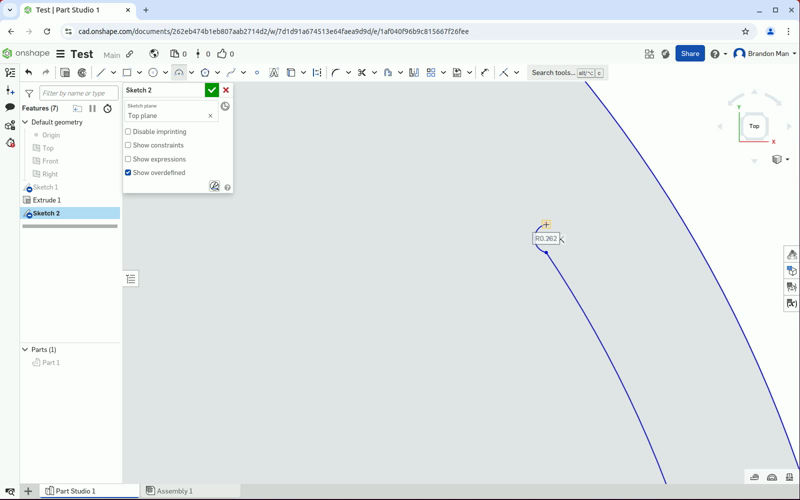
scroll(-6)
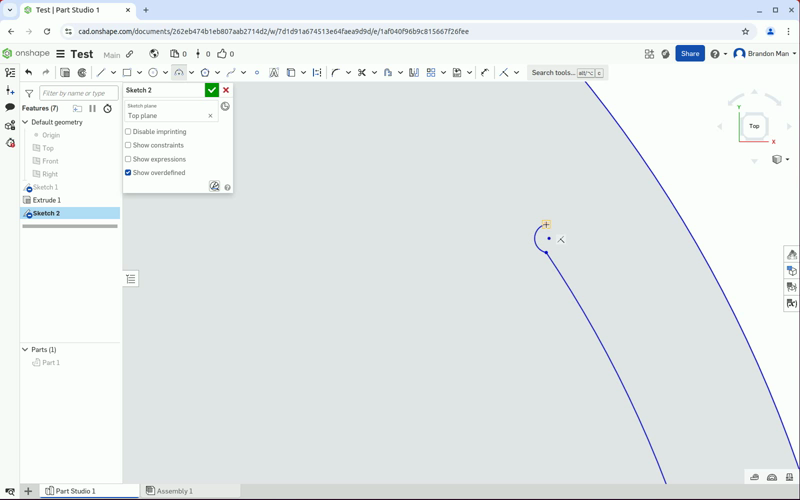
scroll(-6)
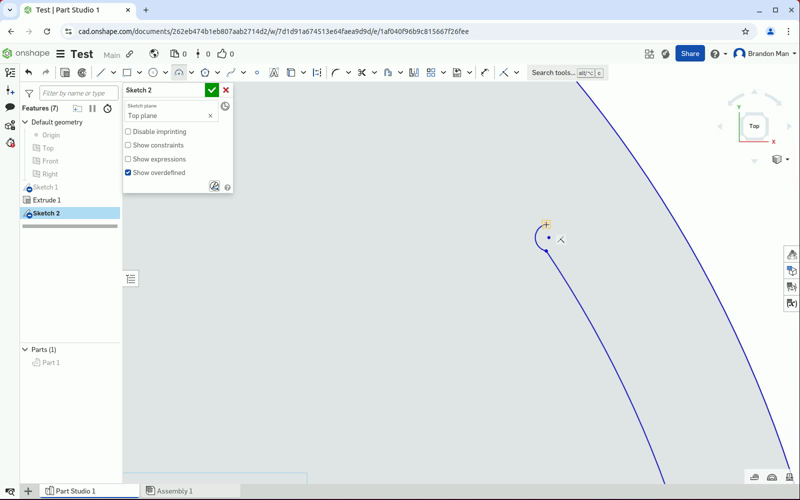
scroll(-6)
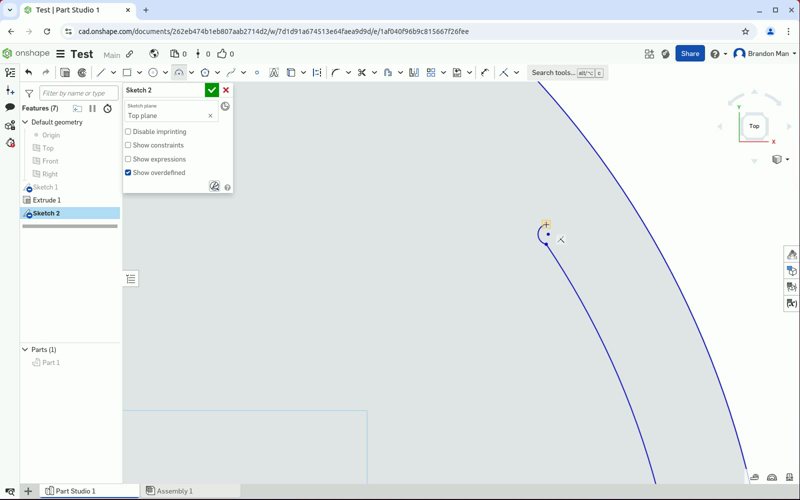
scroll(-6)
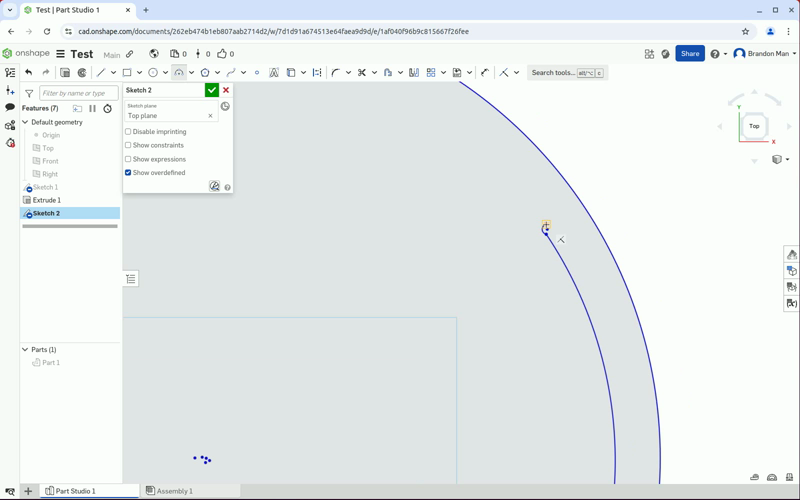
scroll(-6)
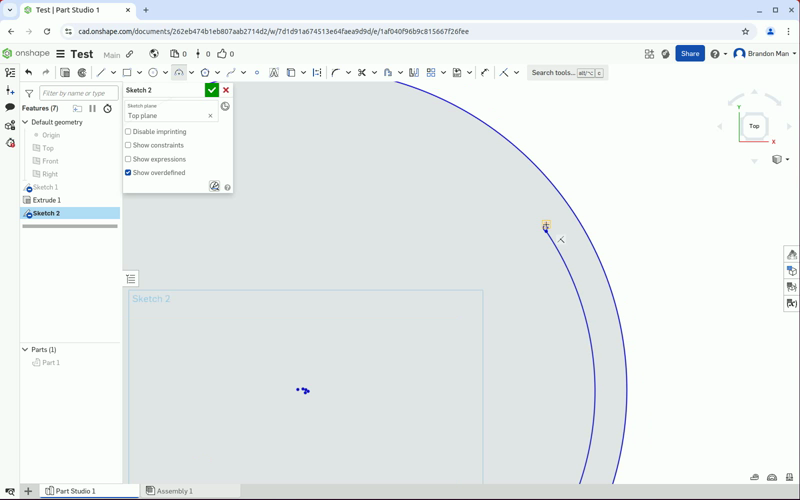
scroll(-6)
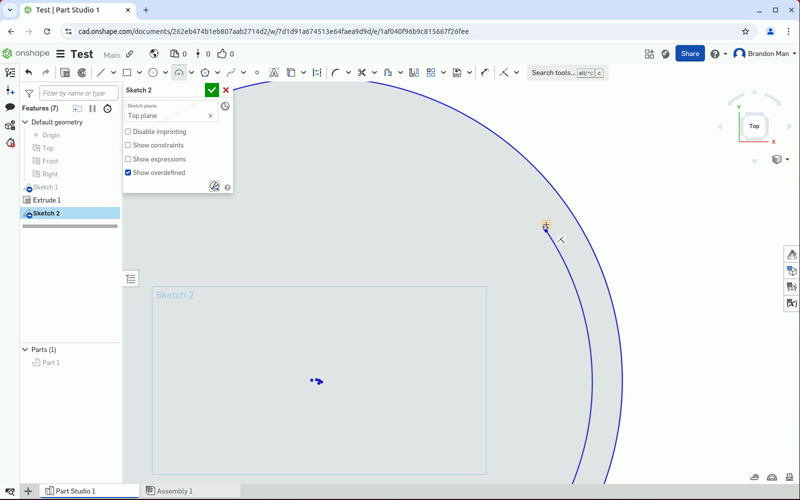
scroll(-6)
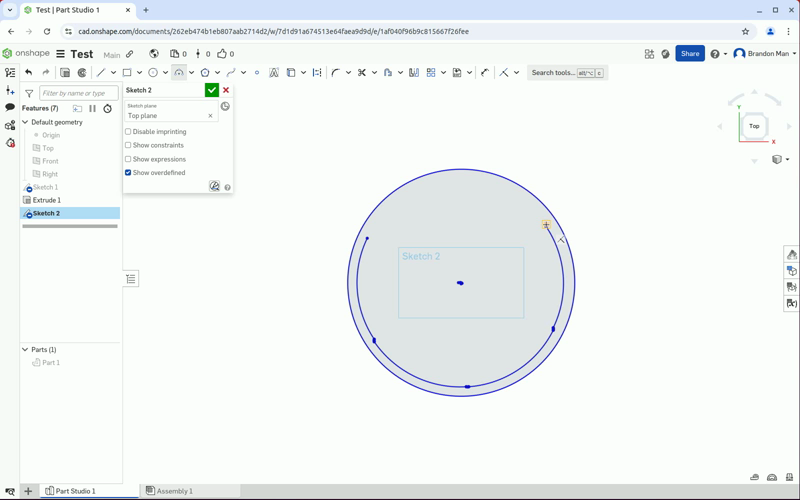
key_down(shift)
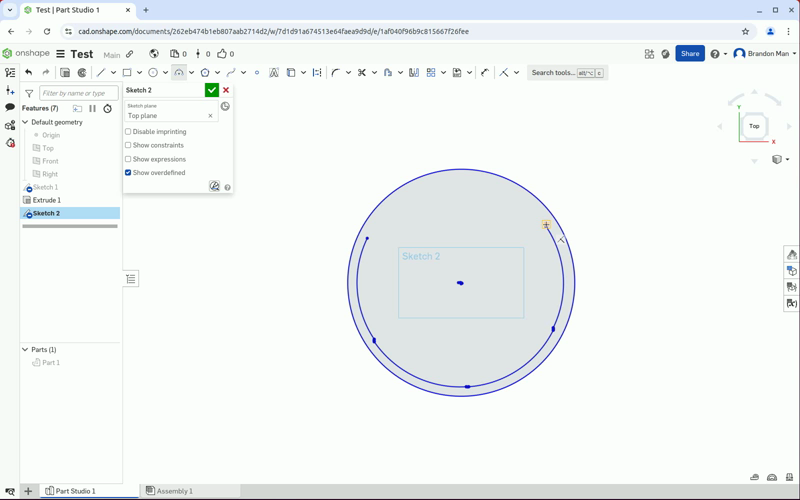
mouse_move(454, 179)
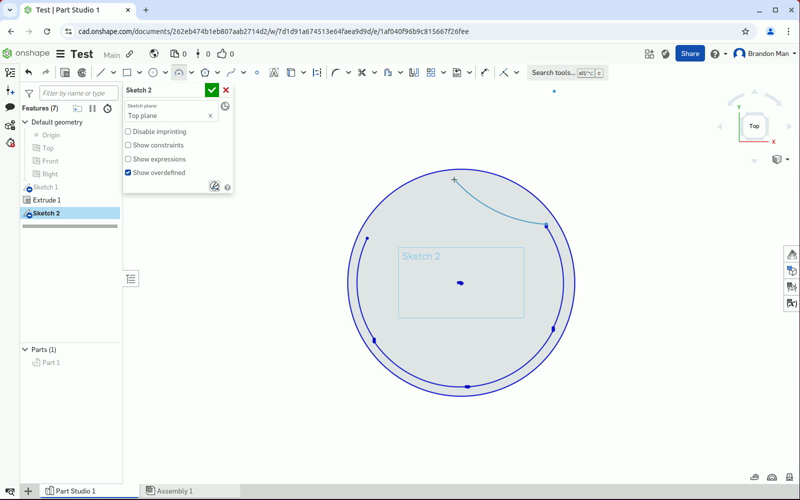
click(454, 179)
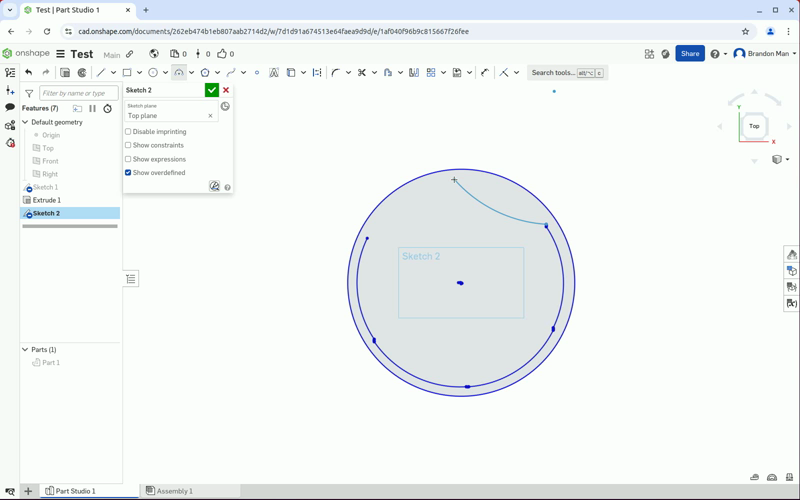
mouse_move(506, 189)
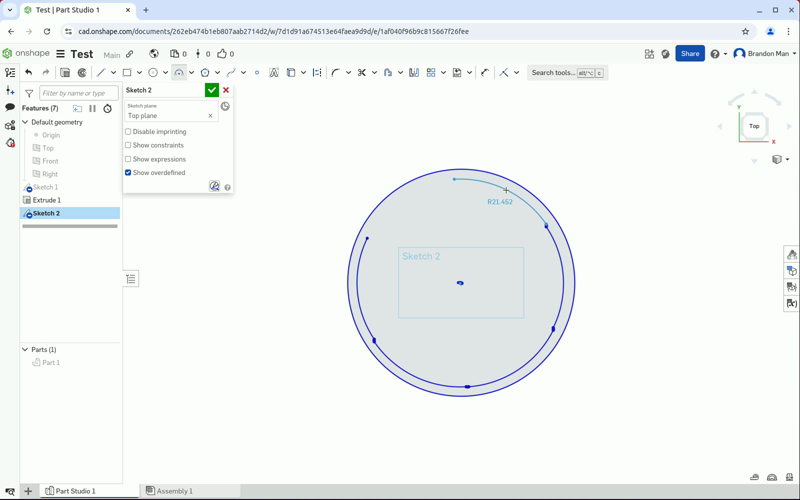
click(506, 189)
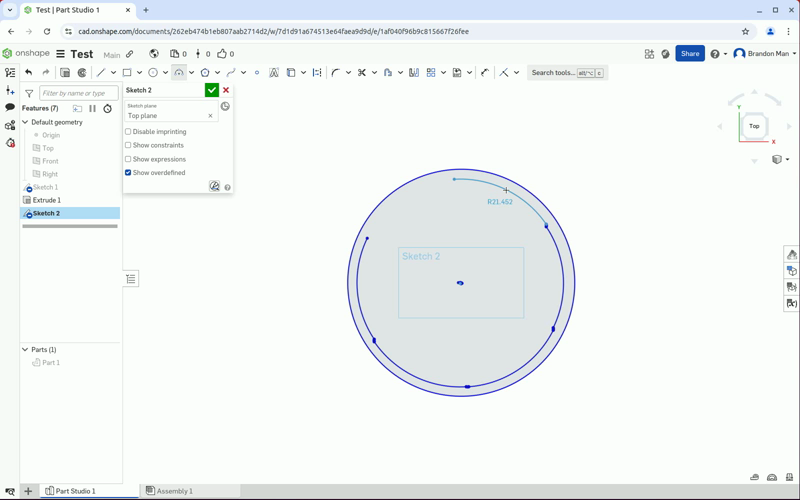
key_up(shift)
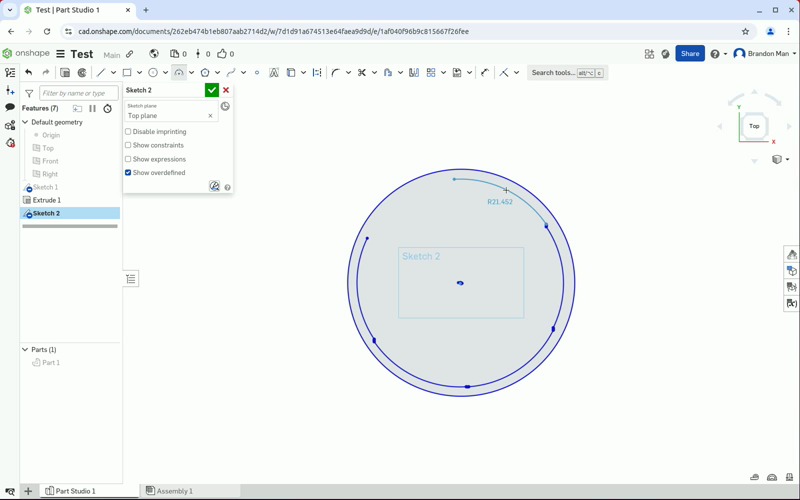
mouse_move(454, 179)
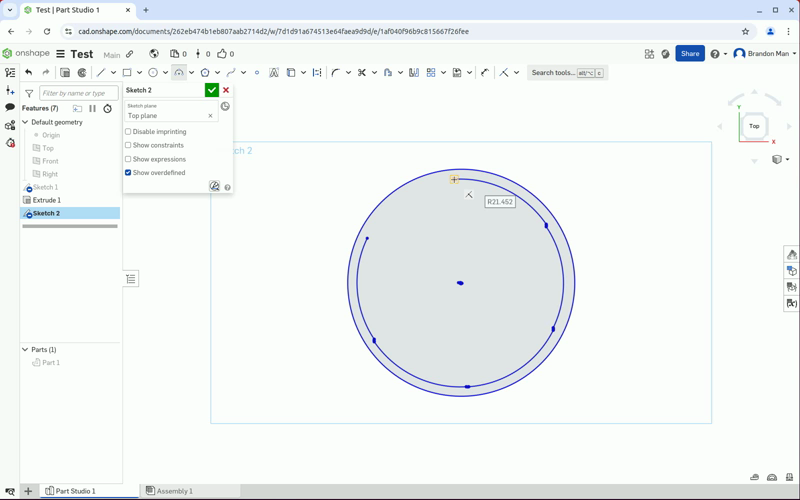
click(454, 179)
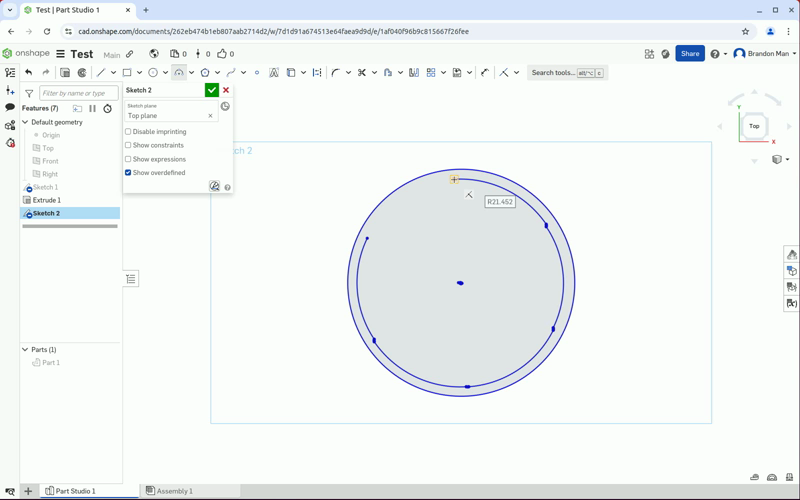
key_down(shift)
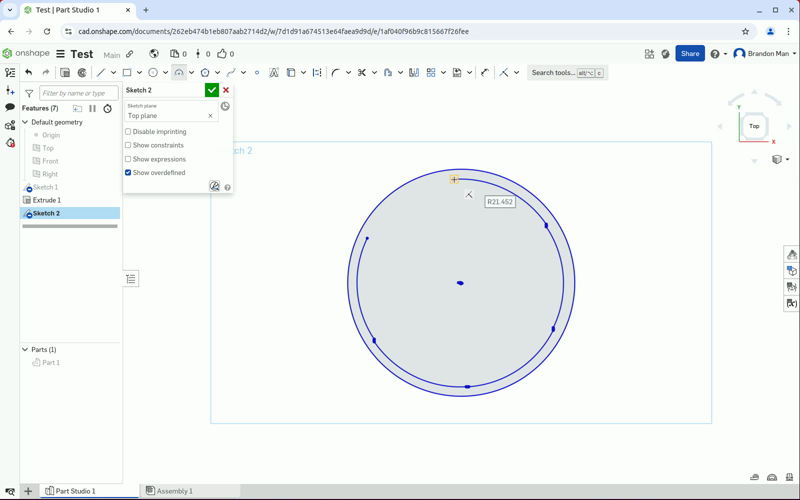
mouse_move(452, 179)
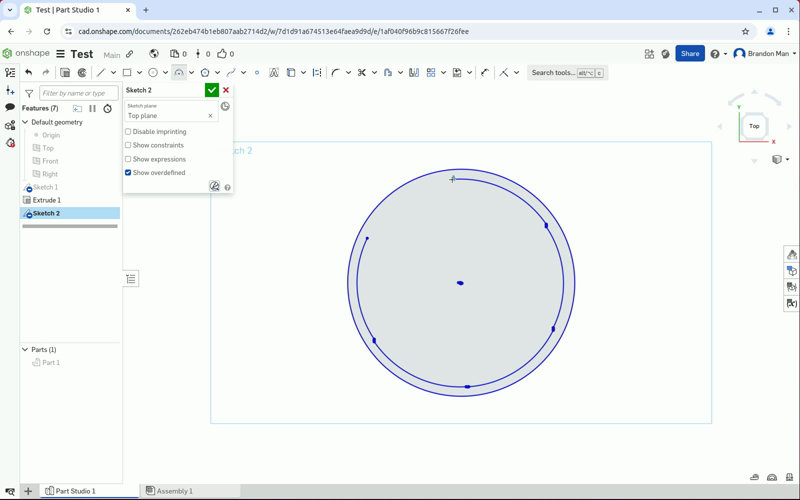
scroll(6)
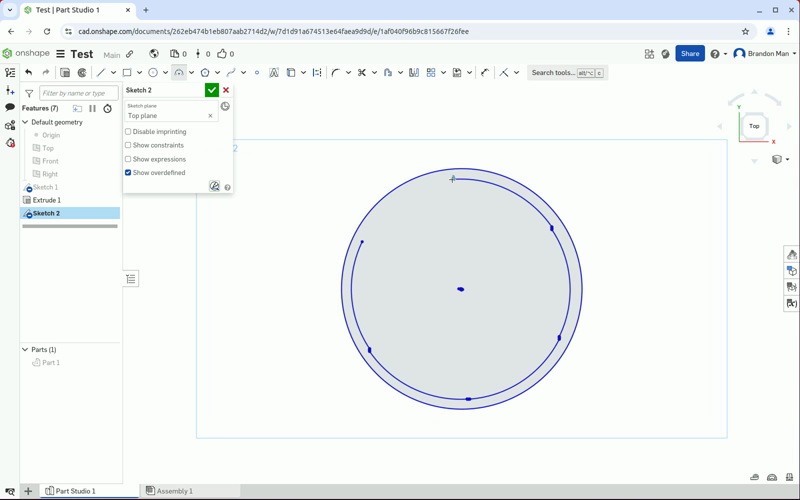
scroll(6)
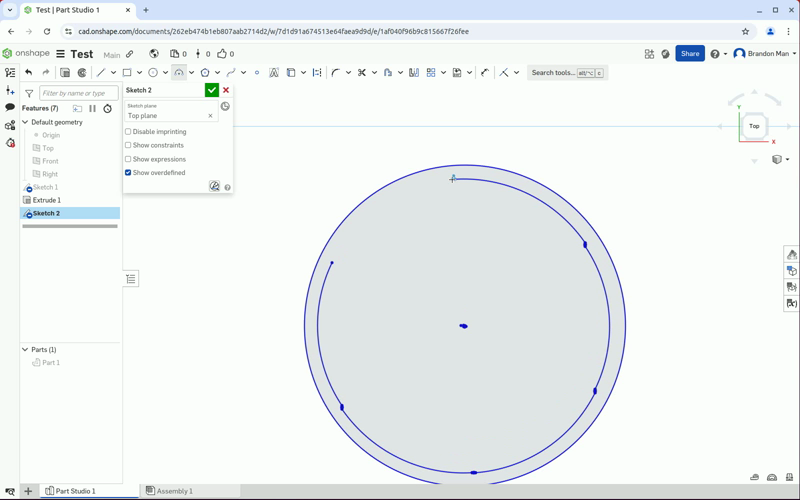
scroll(6)
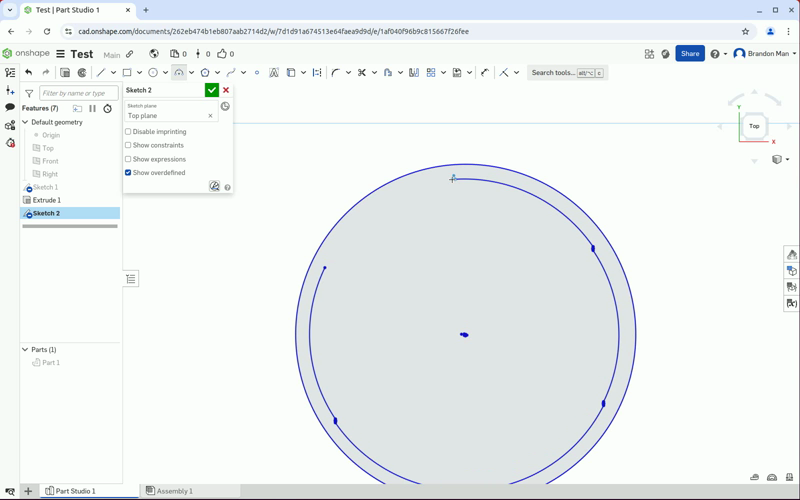
scroll(6)
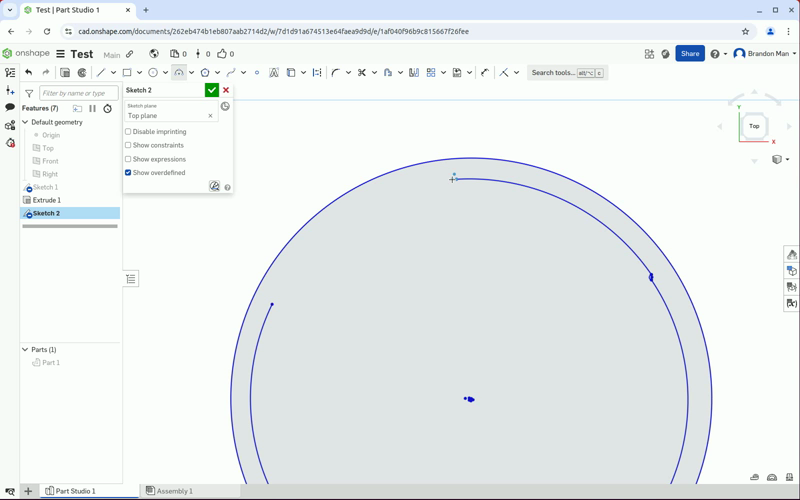
scroll(6)
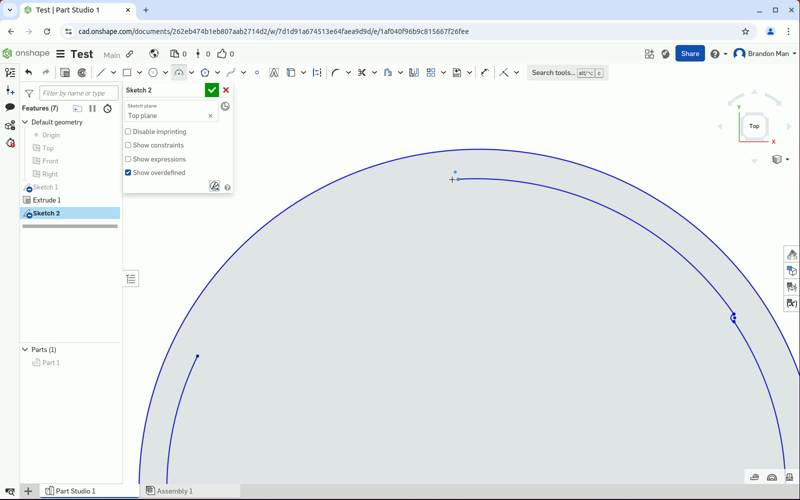
scroll(6)
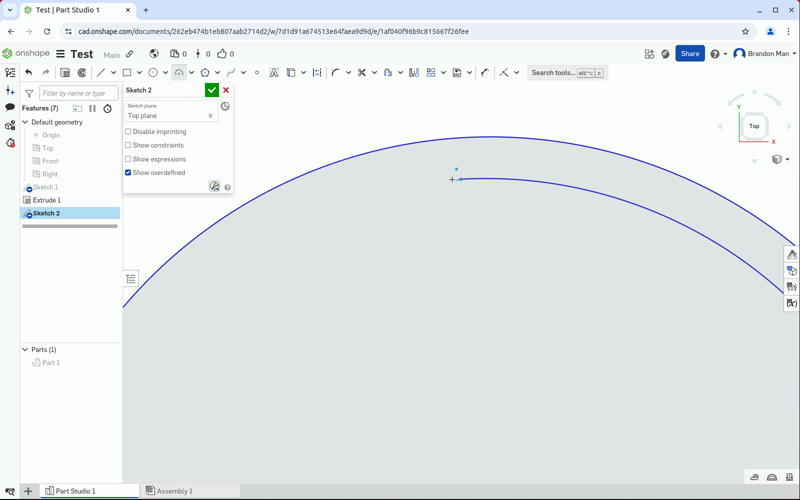
scroll(6)
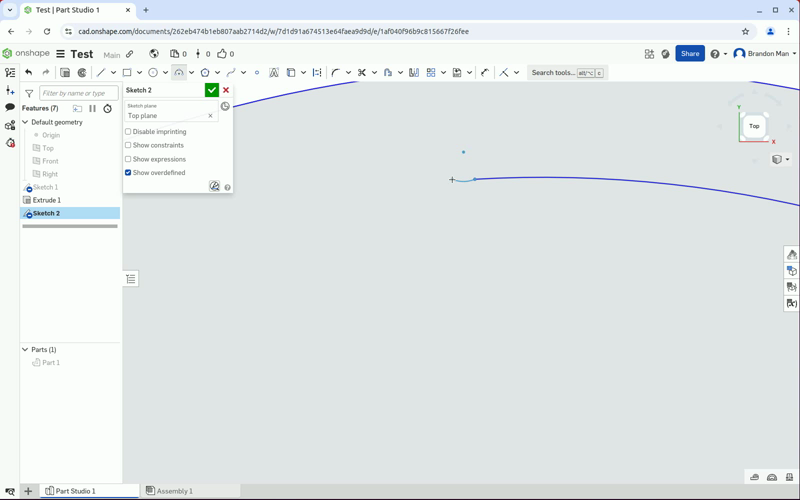
click(452, 179)
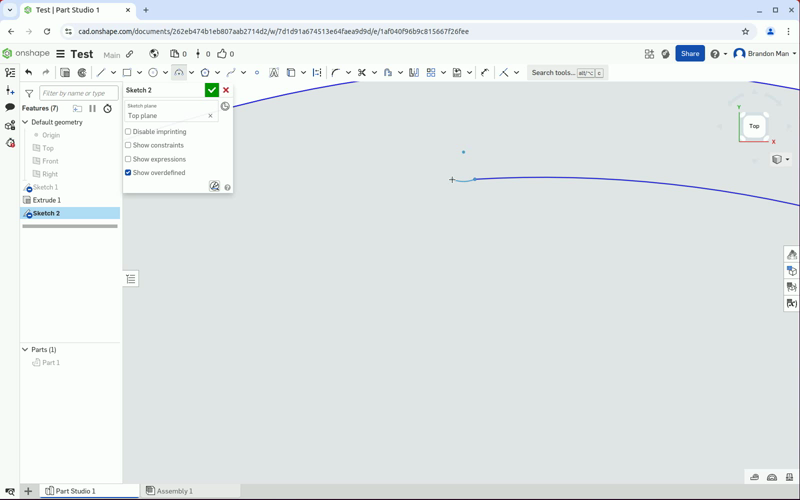
scroll(-6)
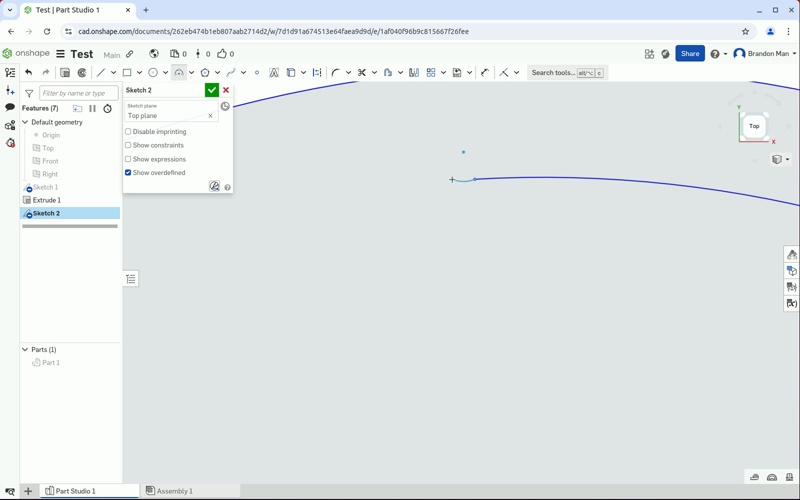
scroll(-6)
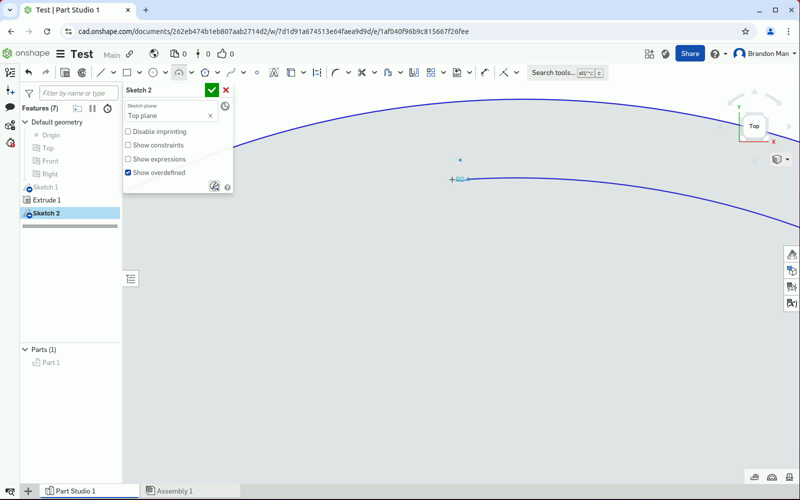
scroll(-6)
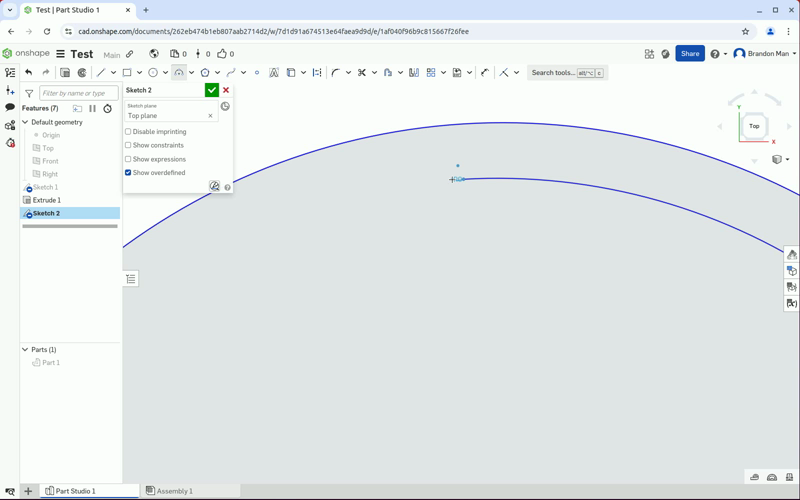
scroll(-6)
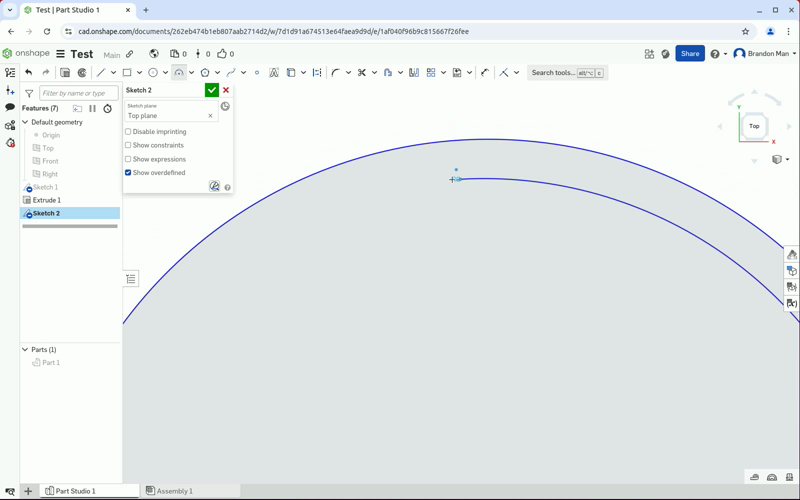
scroll(-6)
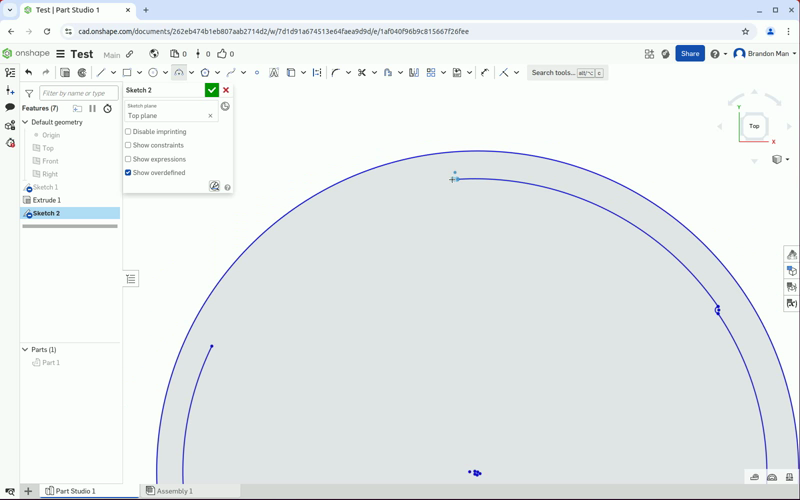
scroll(-6)
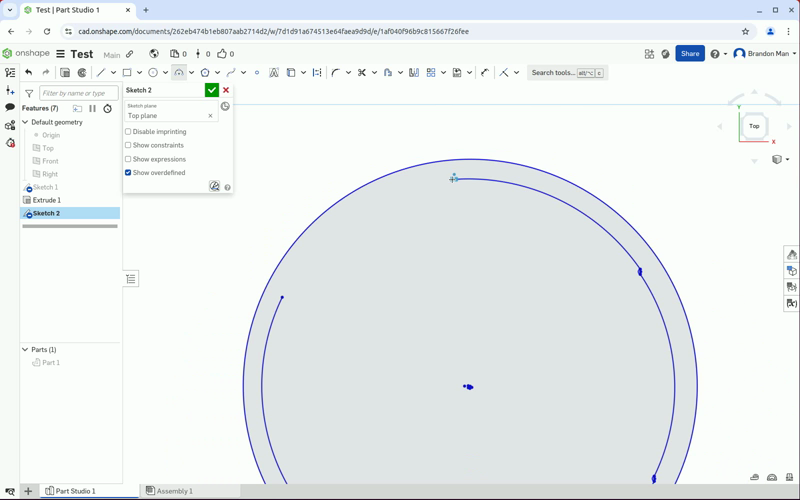
scroll(-6)
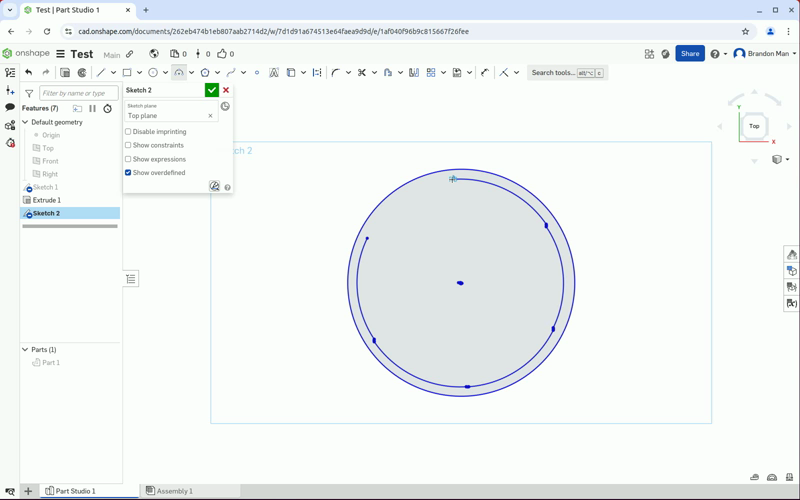
mouse_move(453, 180)
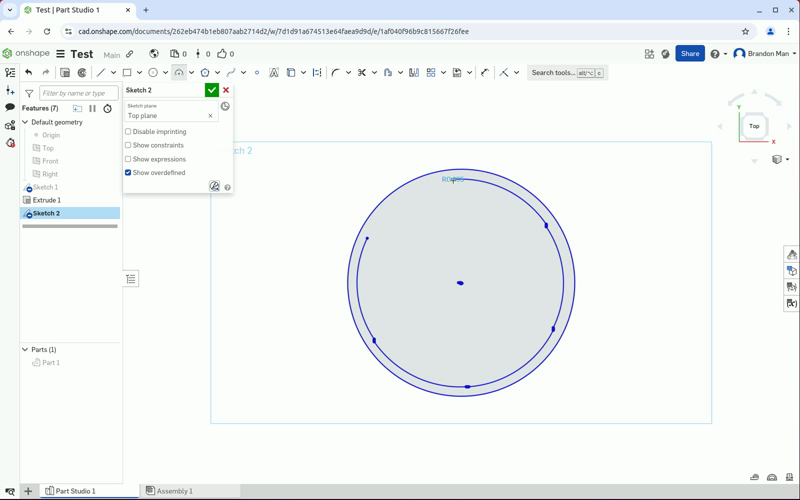
scroll(6)
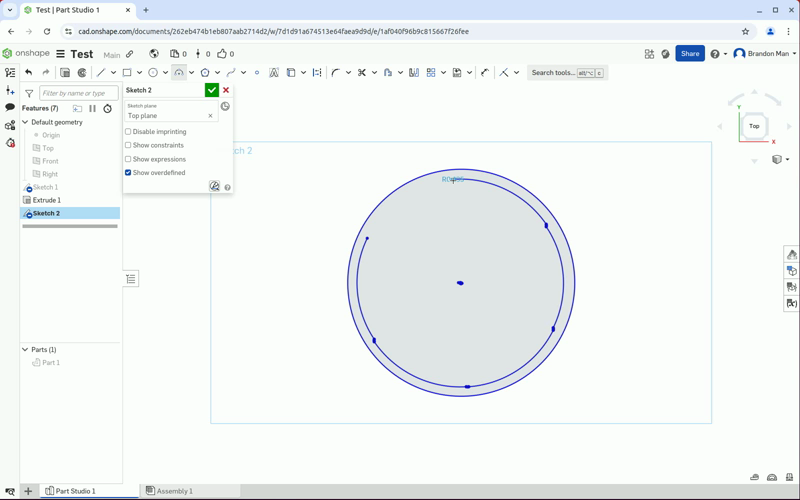
scroll(6)
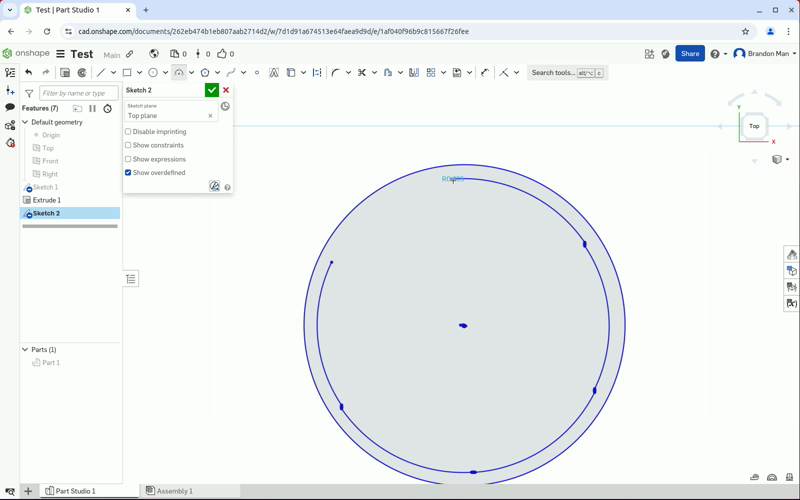
scroll(6)
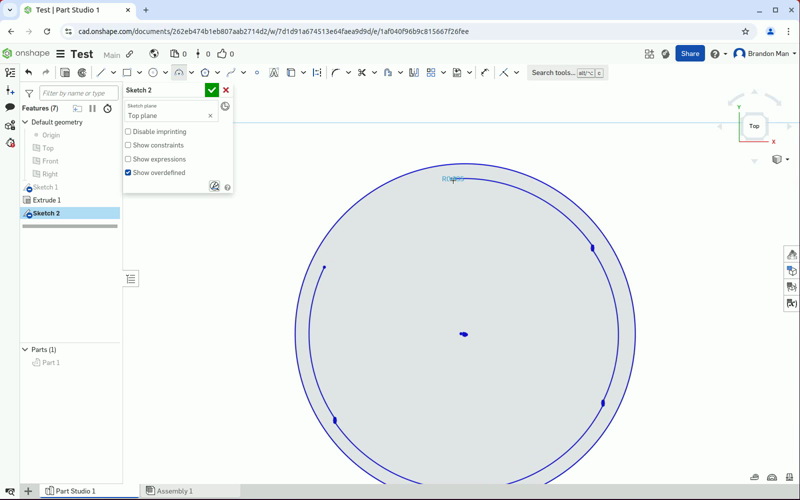
scroll(6)
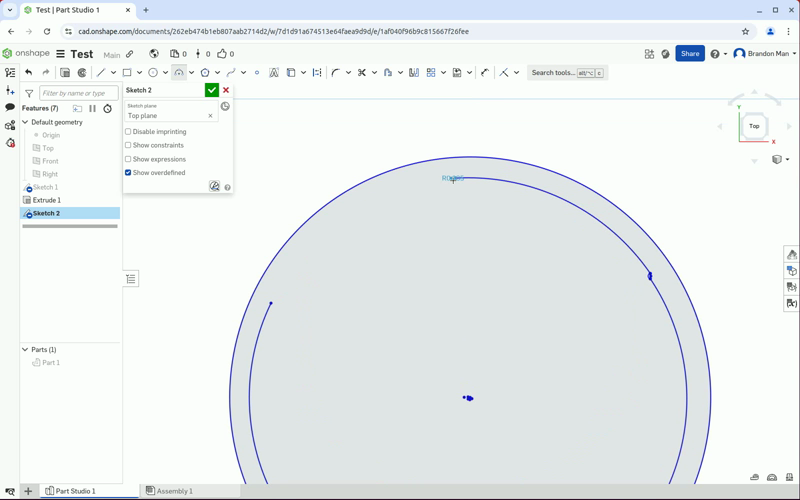
scroll(6)
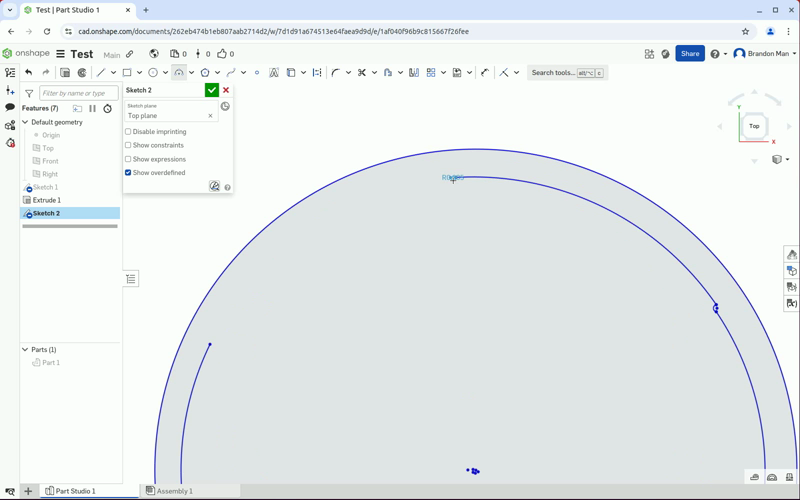
scroll(6)
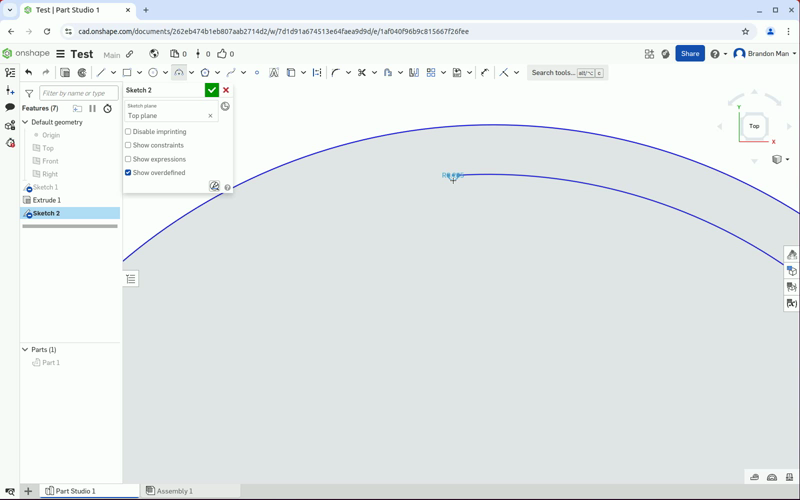
scroll(6)
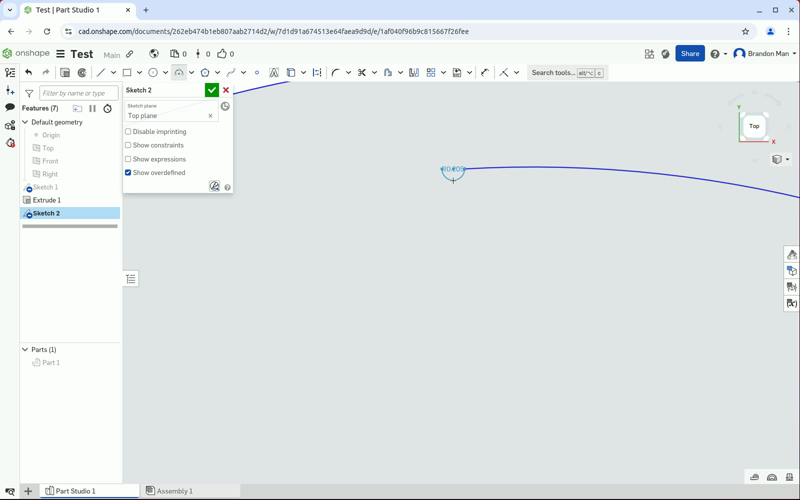
click(453, 180)
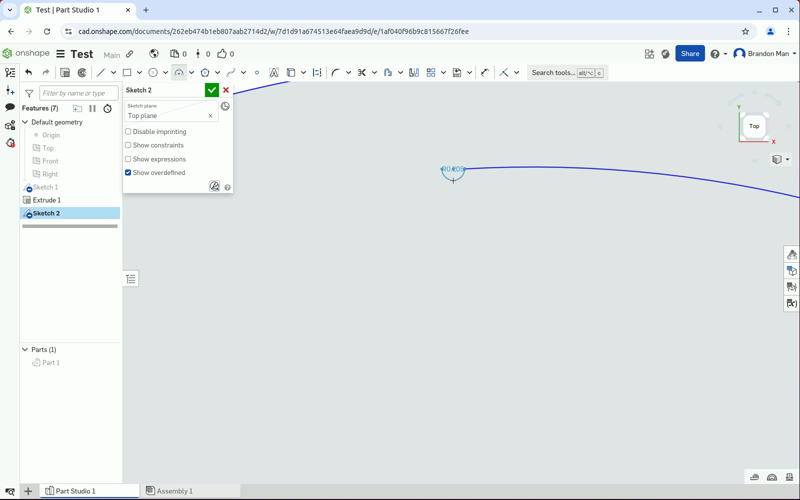
scroll(-6)
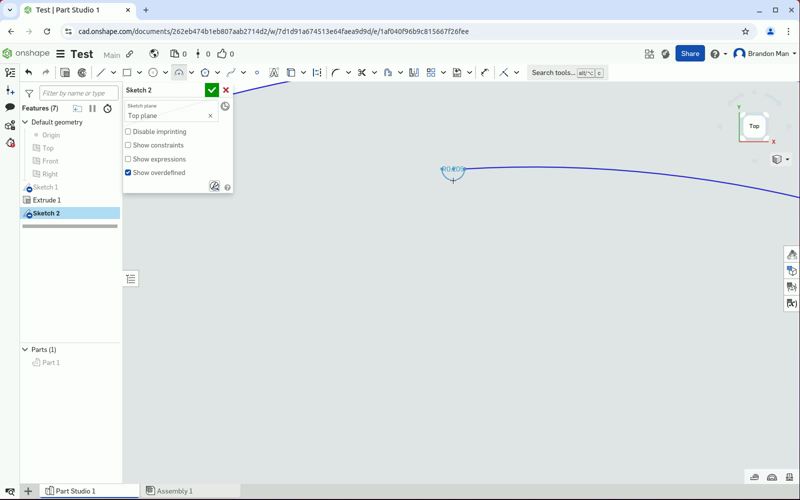
scroll(-6)
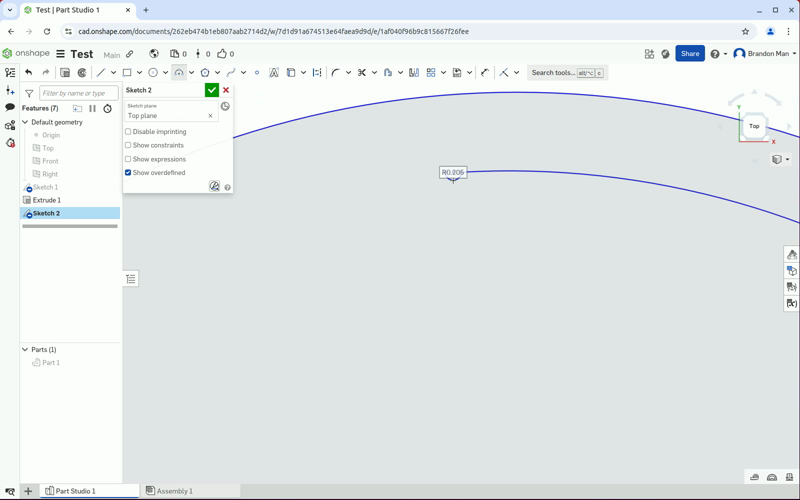
scroll(-6)
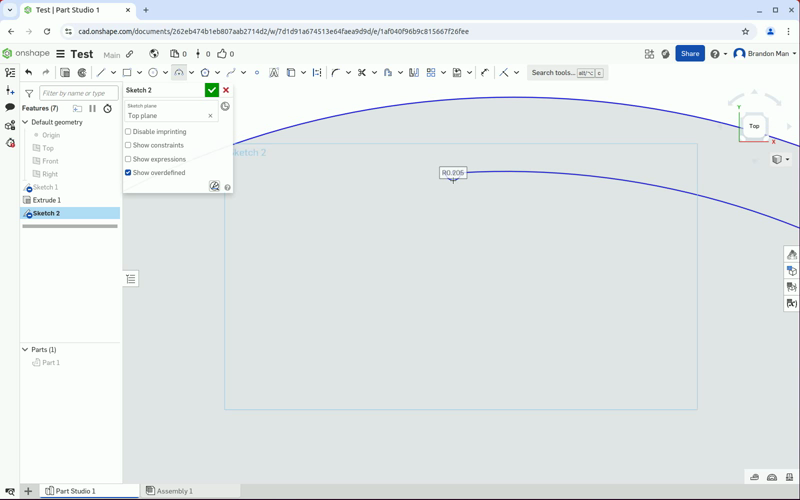
scroll(-6)
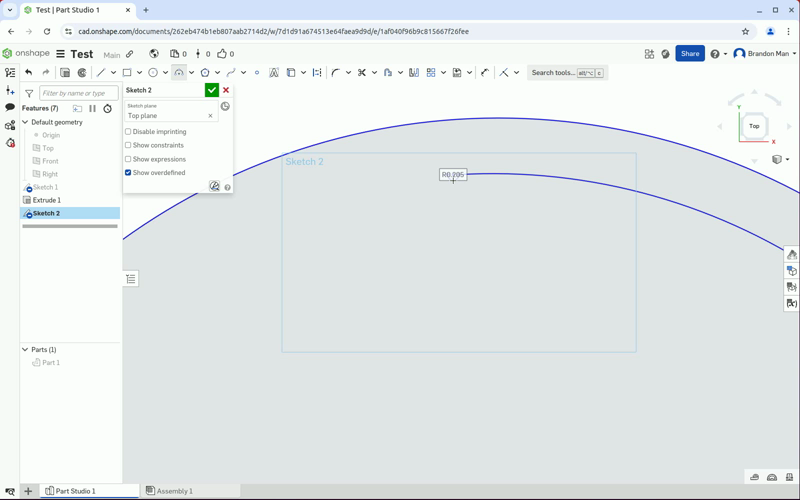
scroll(-6)
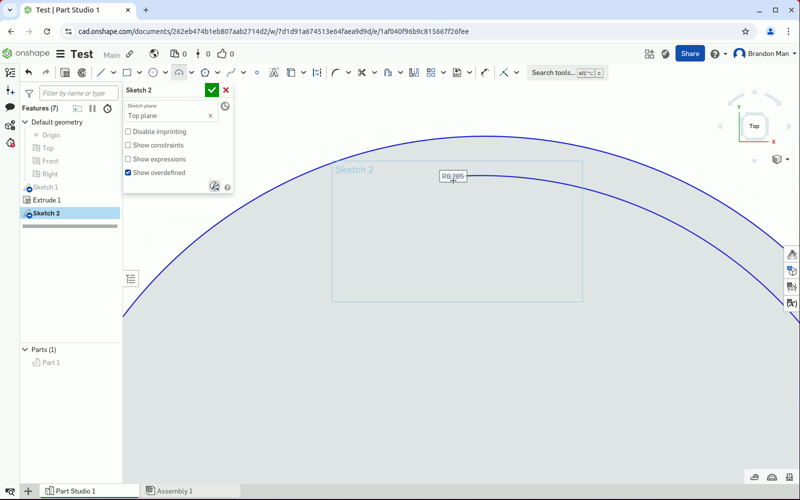
scroll(-6)
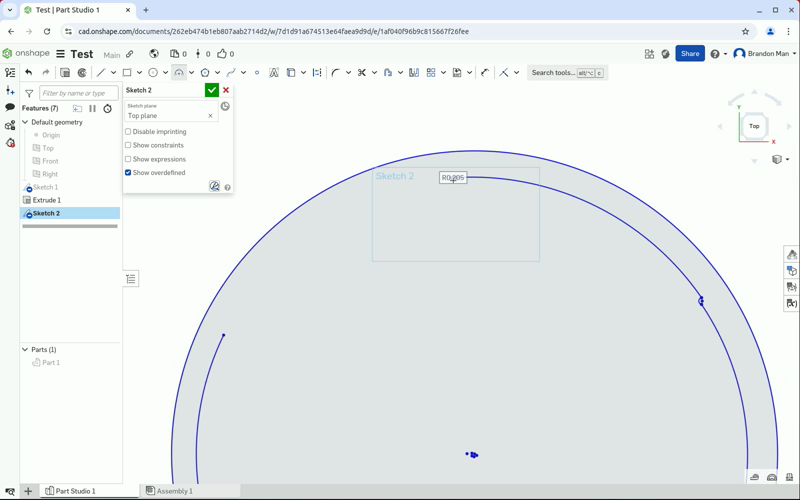
scroll(-6)
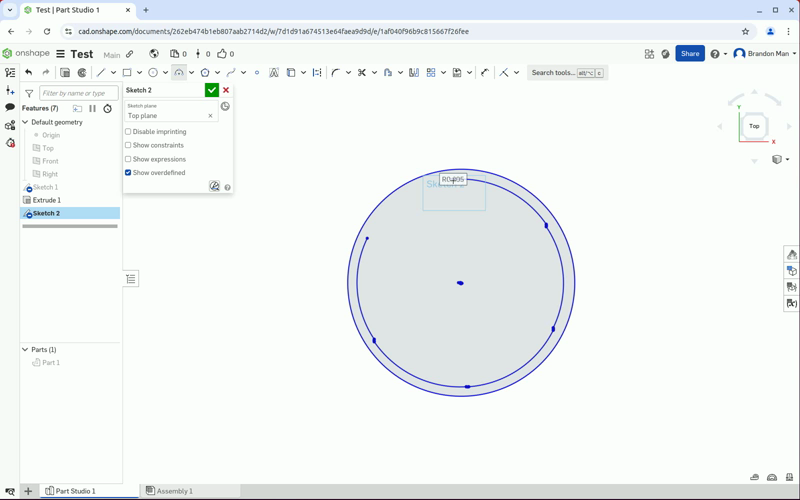
key_up(shift)
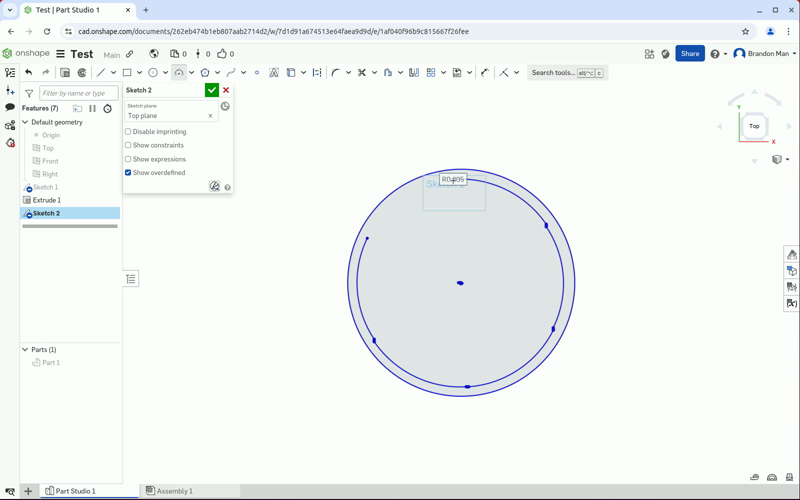
mouse_move(452, 179)
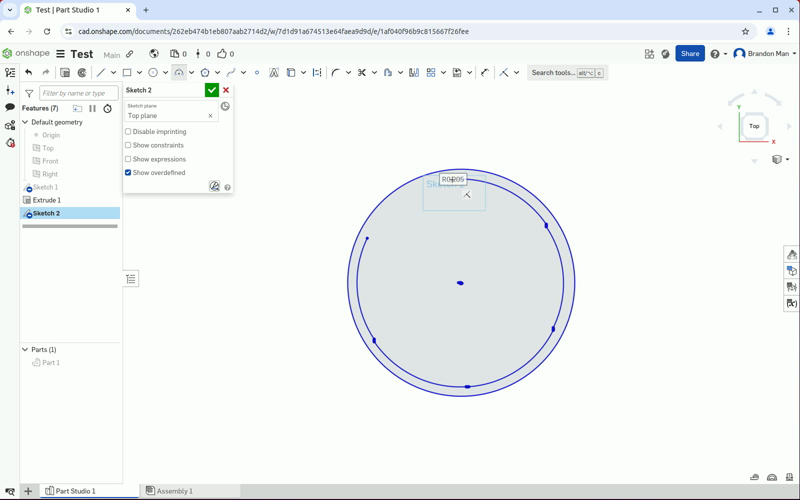
scroll(6)
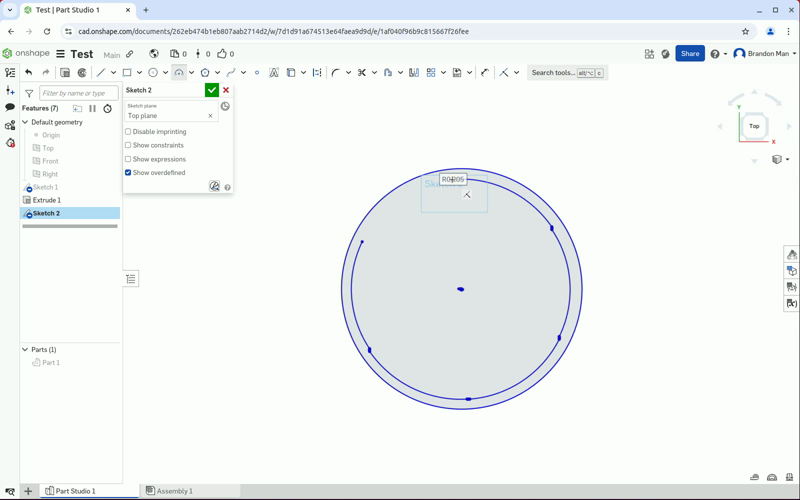
scroll(6)
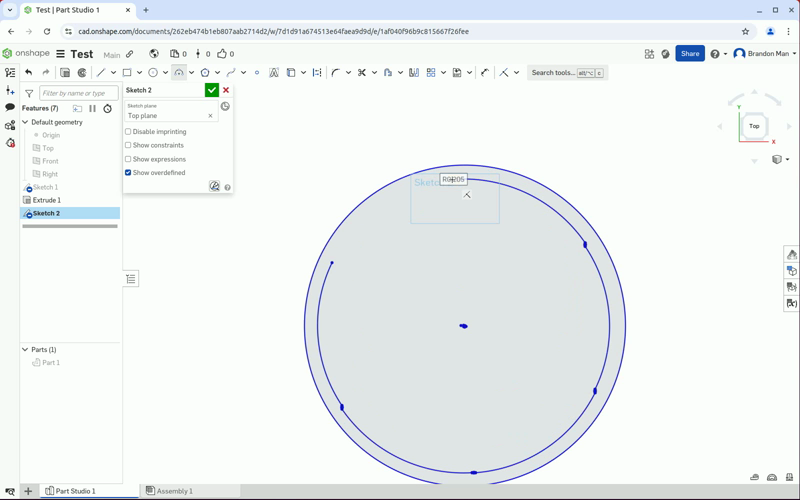
scroll(6)
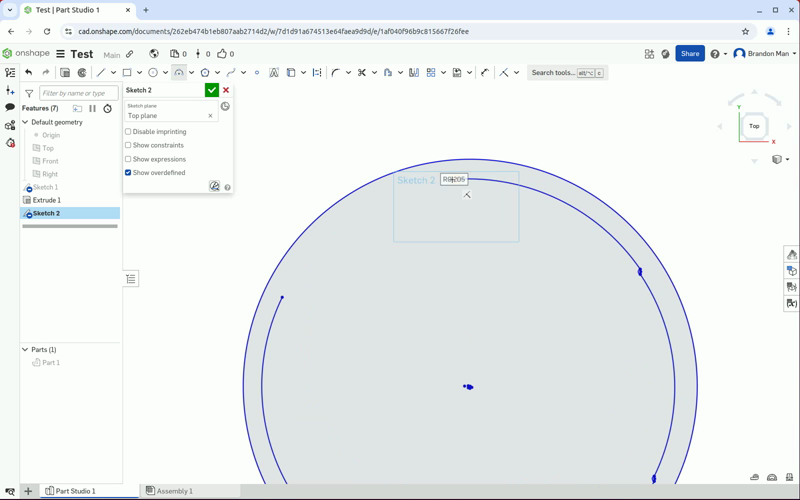
scroll(6)
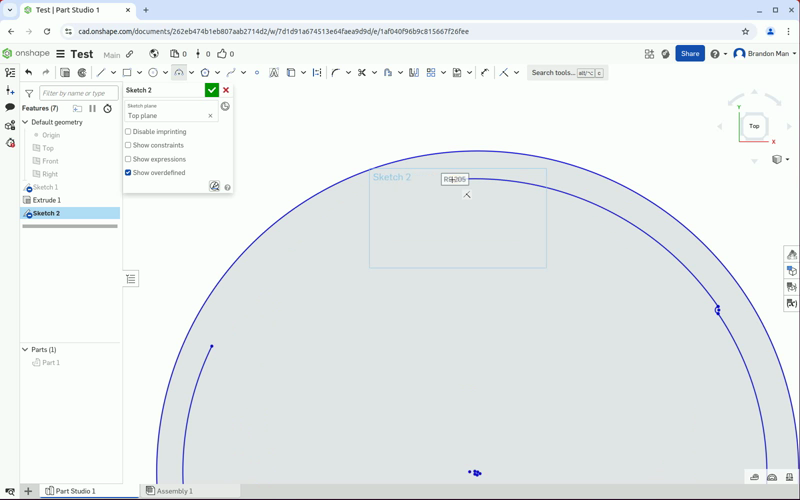
scroll(6)
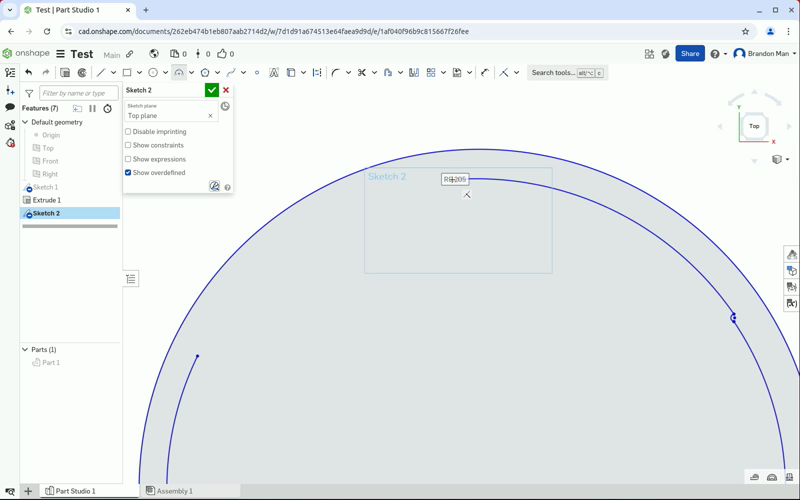
scroll(6)
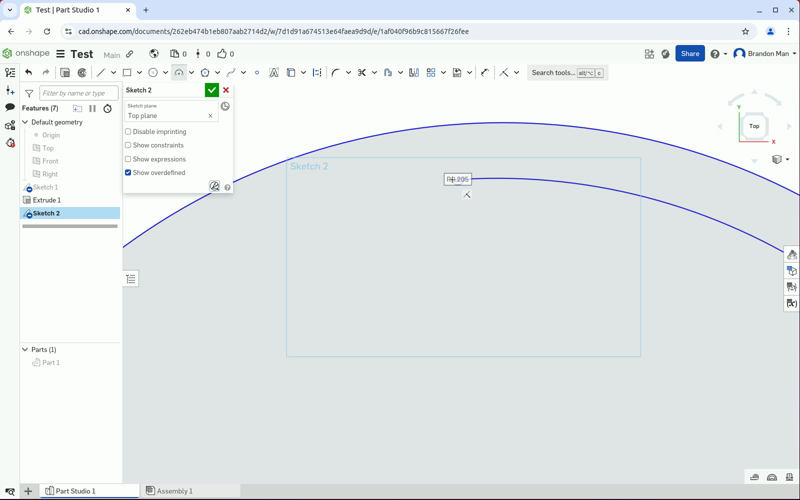
scroll(6)
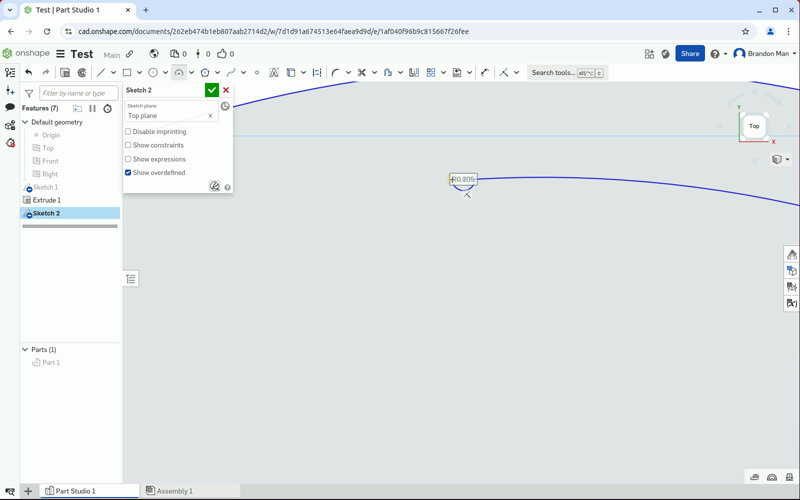
click(452, 179)
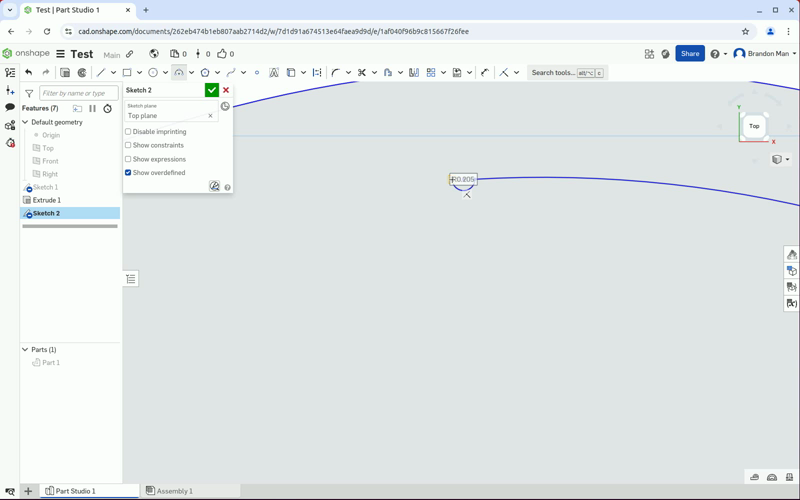
scroll(-6)
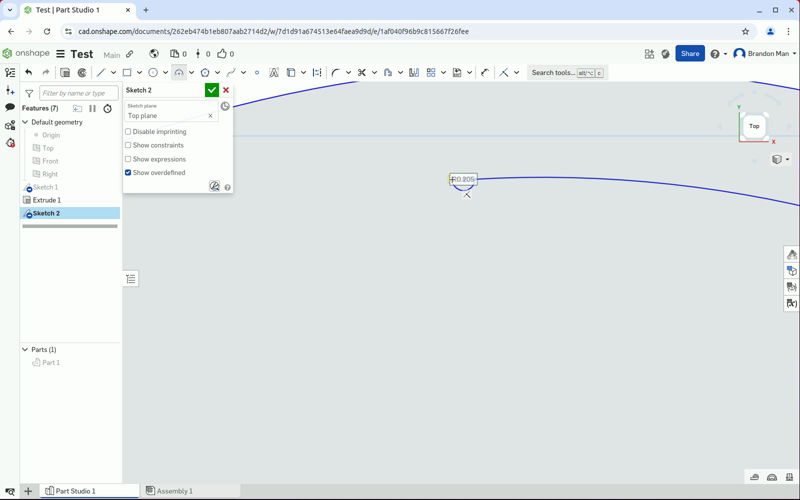
scroll(-6)
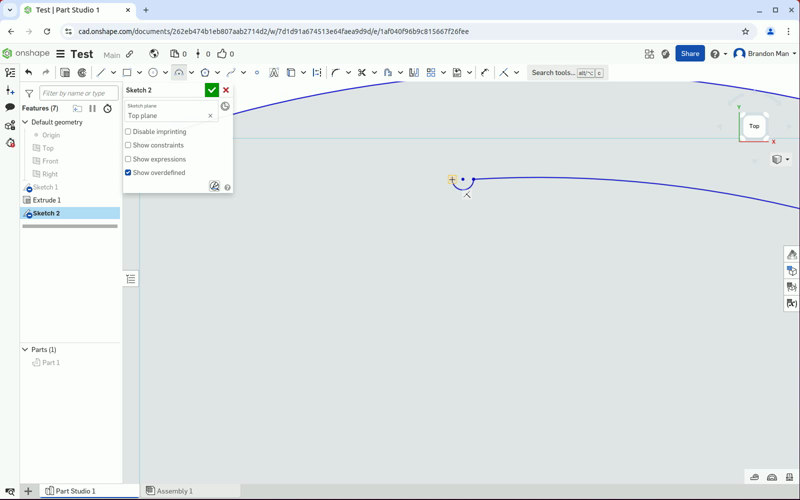
scroll(-6)
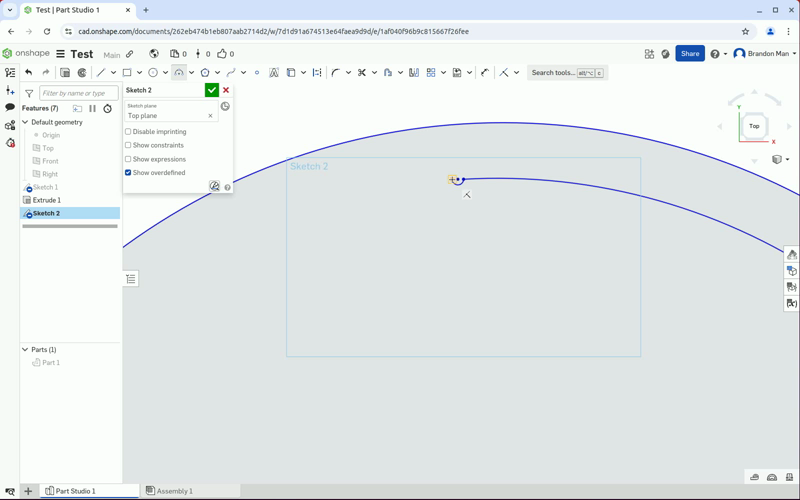
scroll(-6)
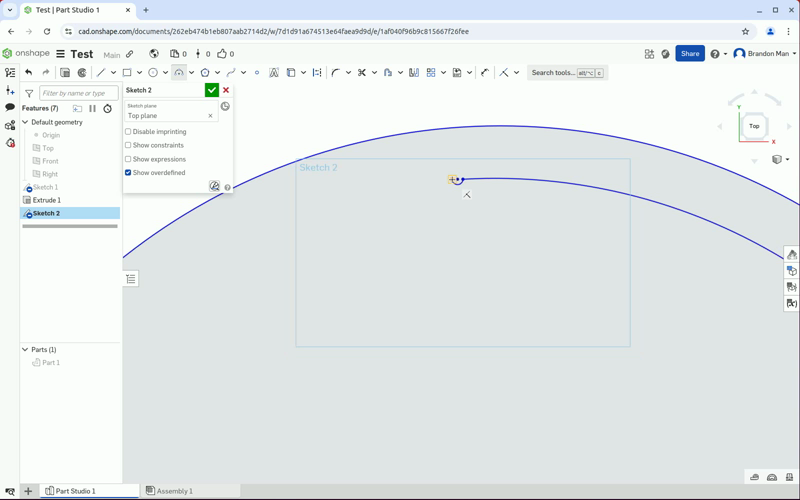
scroll(-6)
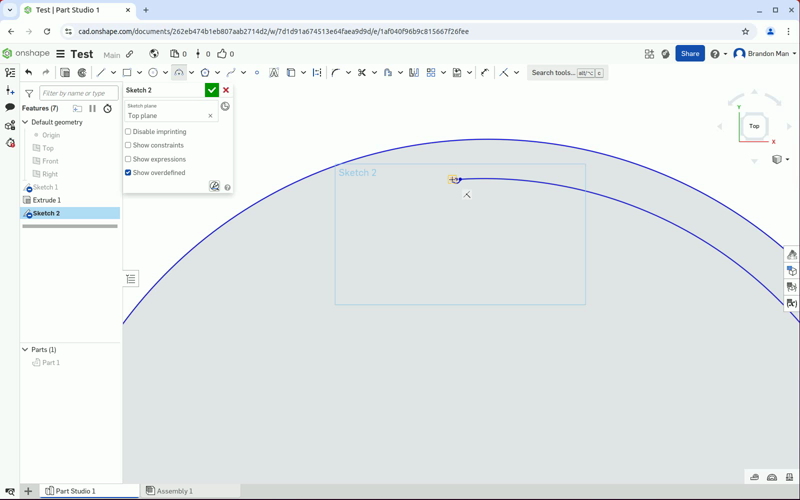
scroll(-6)
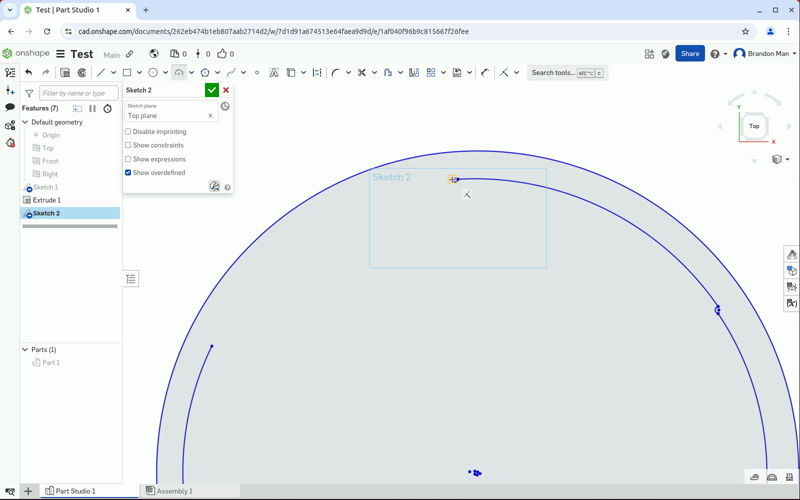
scroll(-6)
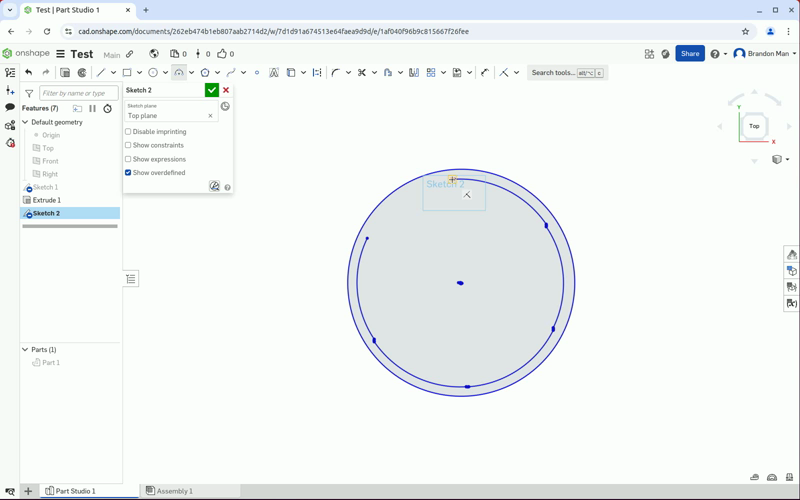
key_down(shift)
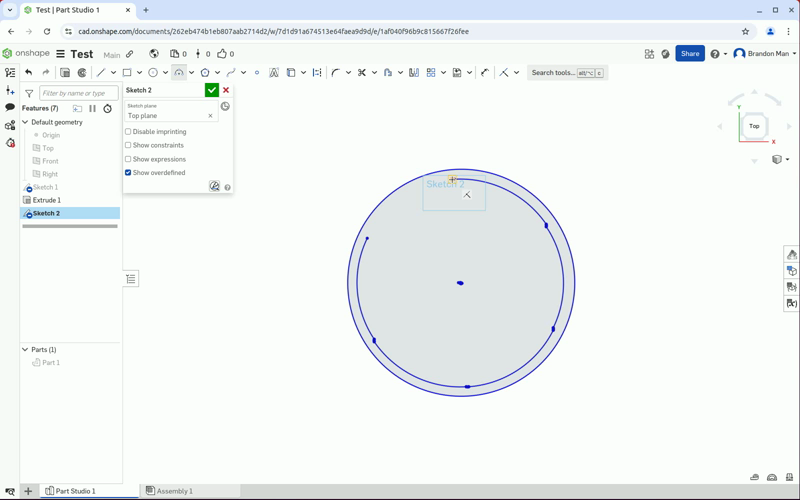
mouse_move(367, 235)
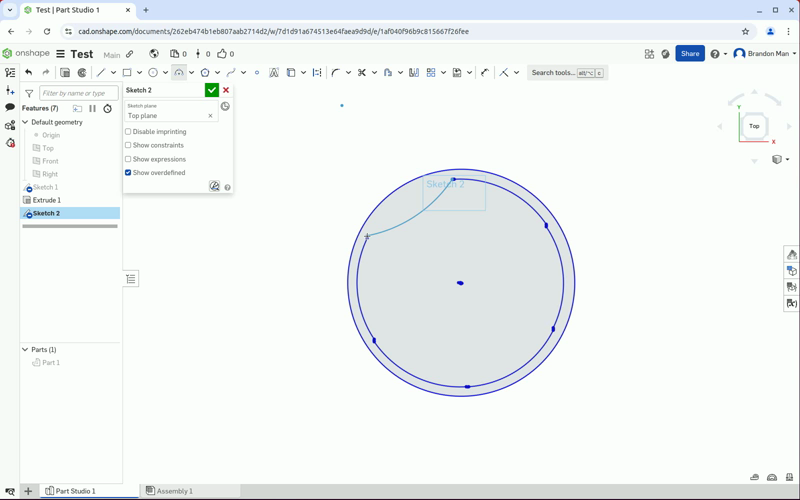
scroll(6)
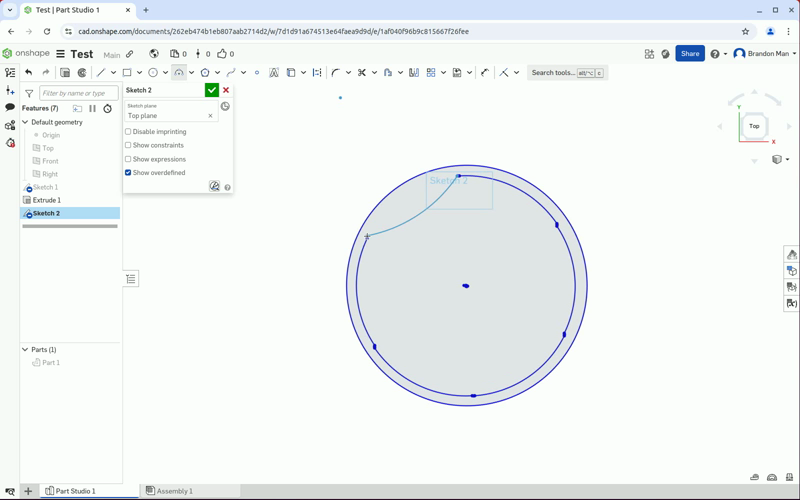
scroll(6)
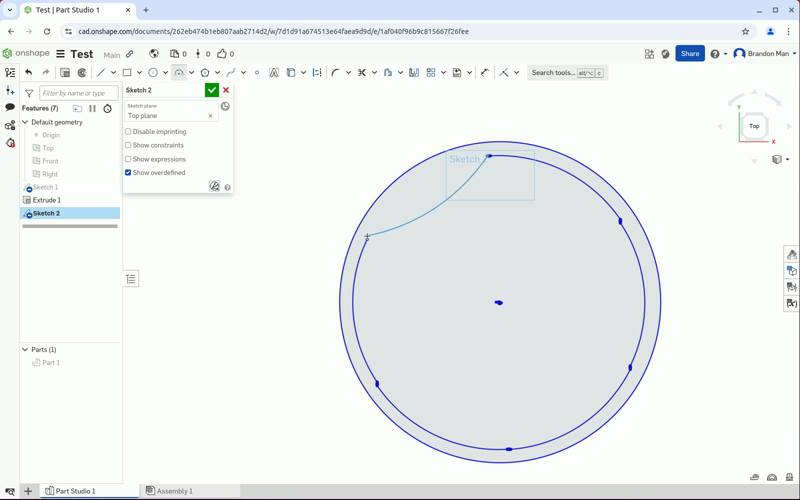
scroll(6)
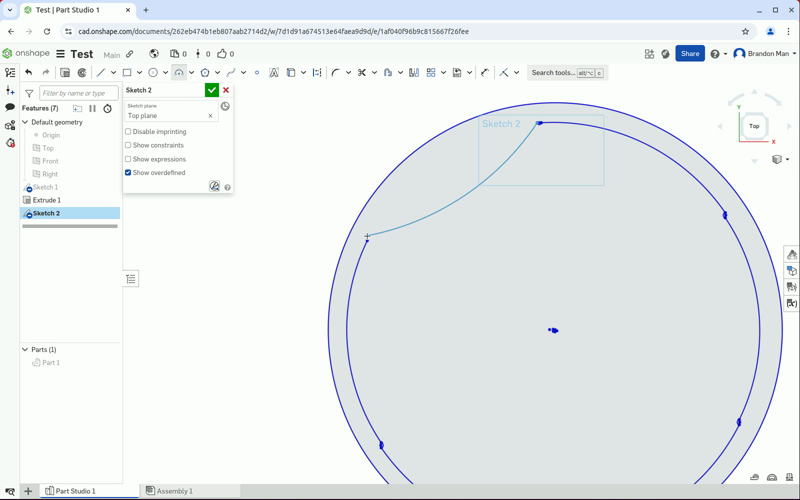
scroll(6)
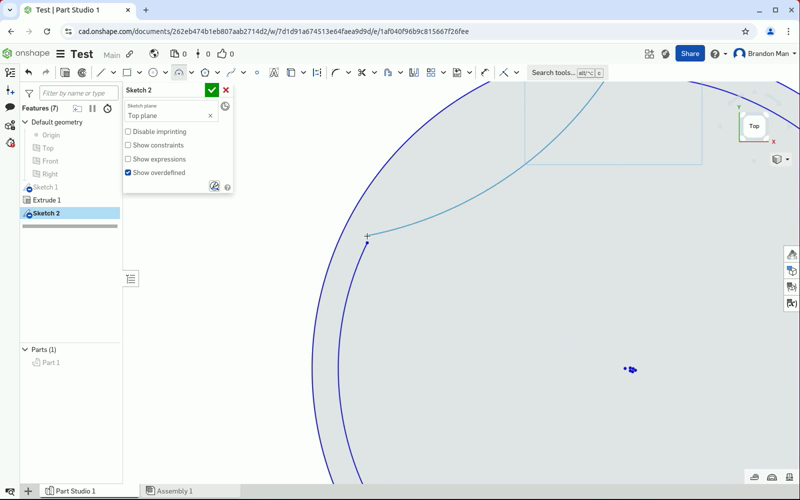
scroll(6)
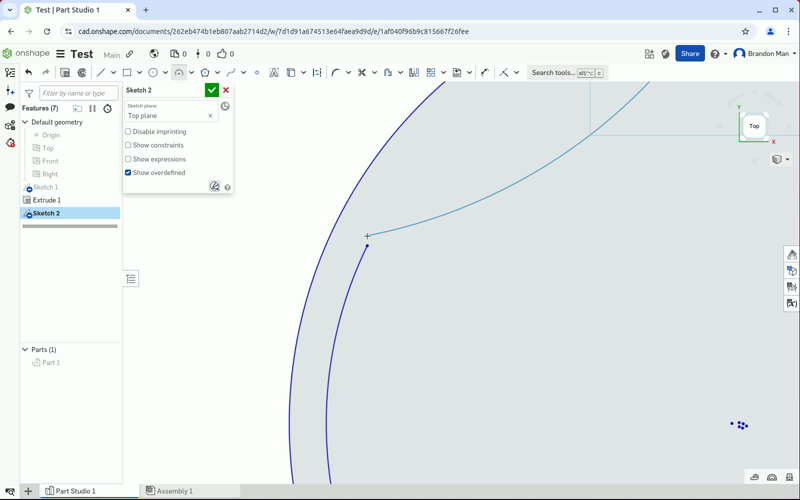
scroll(6)
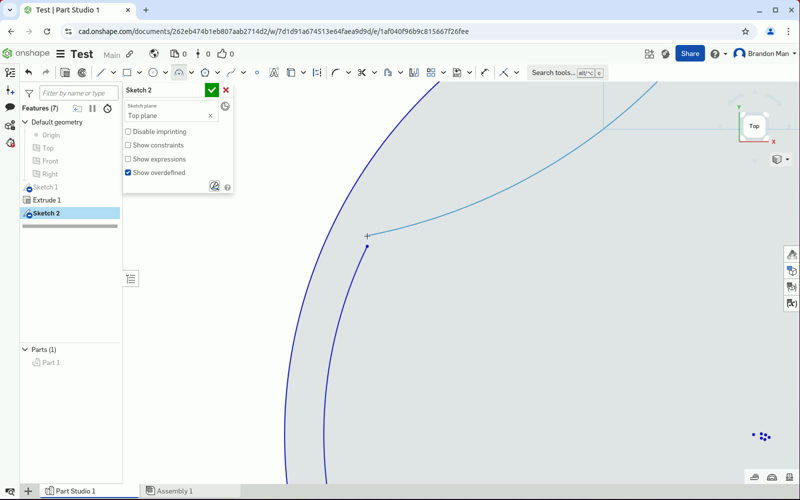
scroll(6)
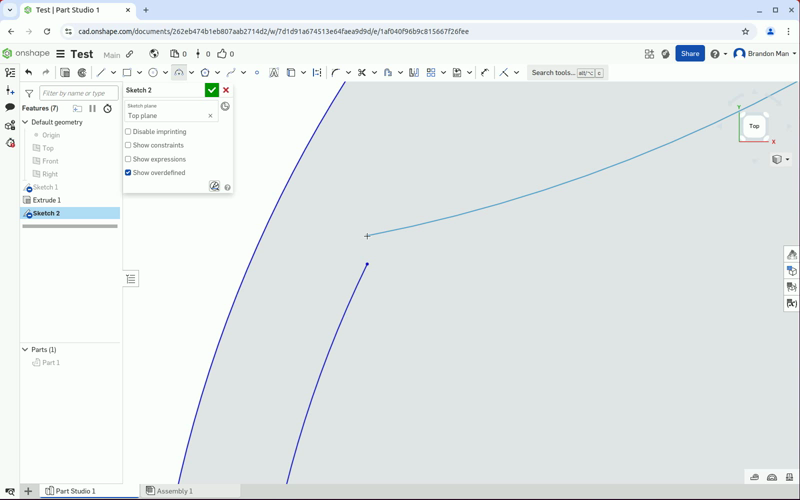
click(367, 235)
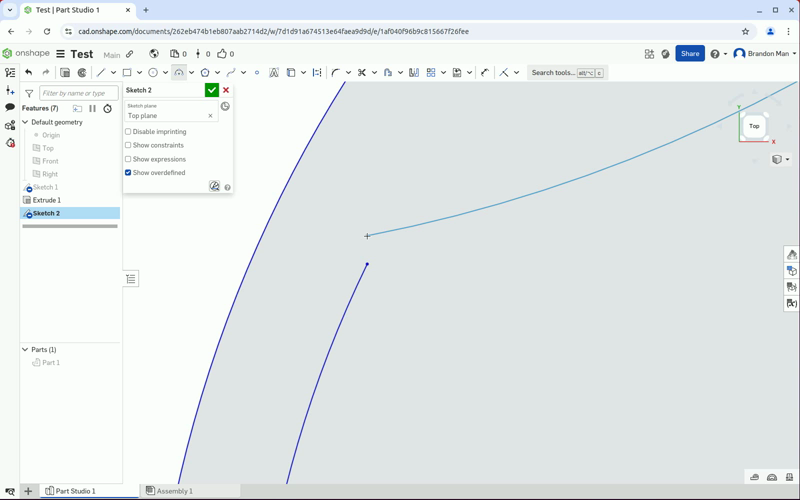
scroll(-6)
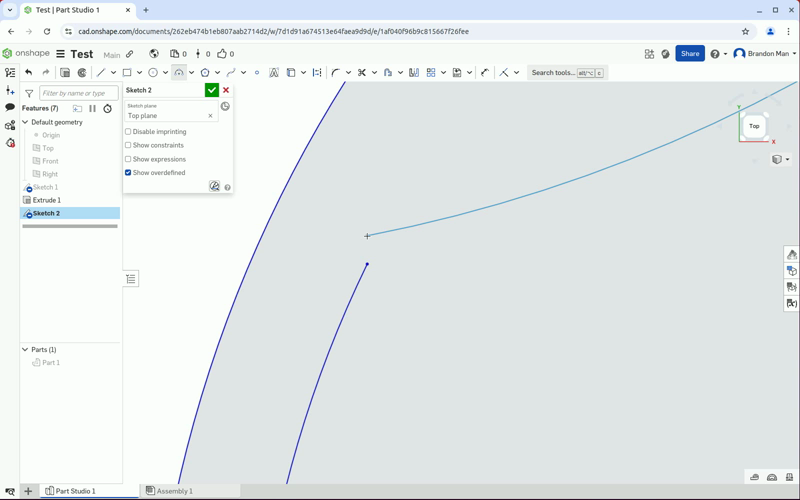
scroll(-6)
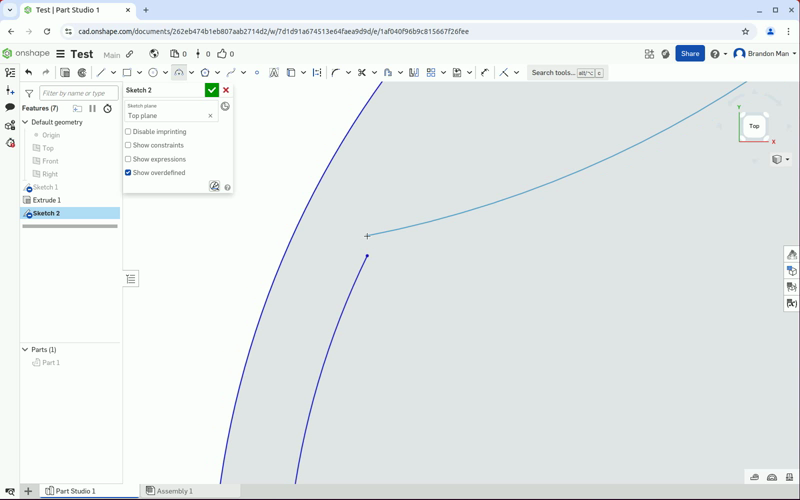
scroll(-6)
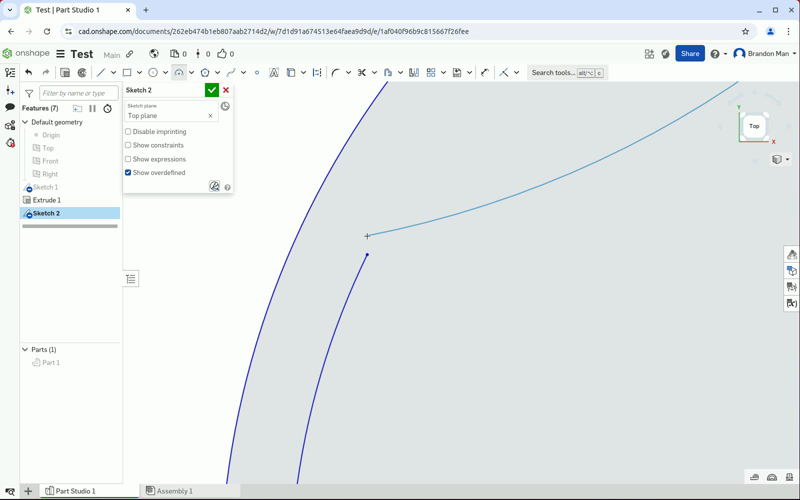
scroll(-6)
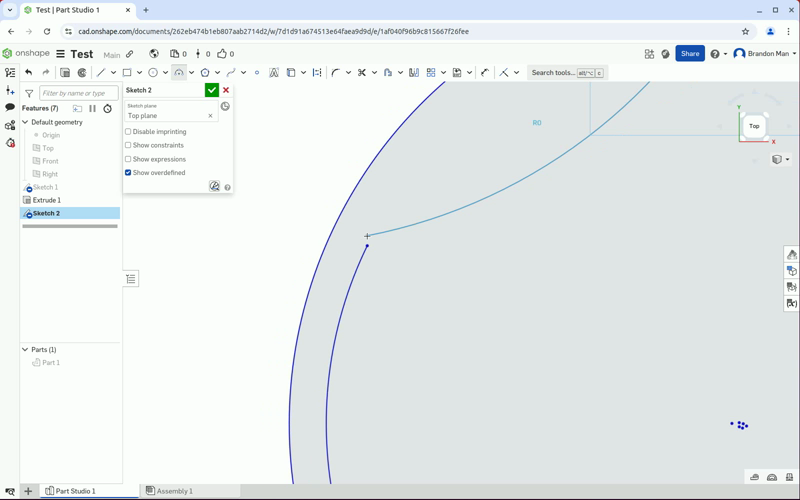
scroll(-6)
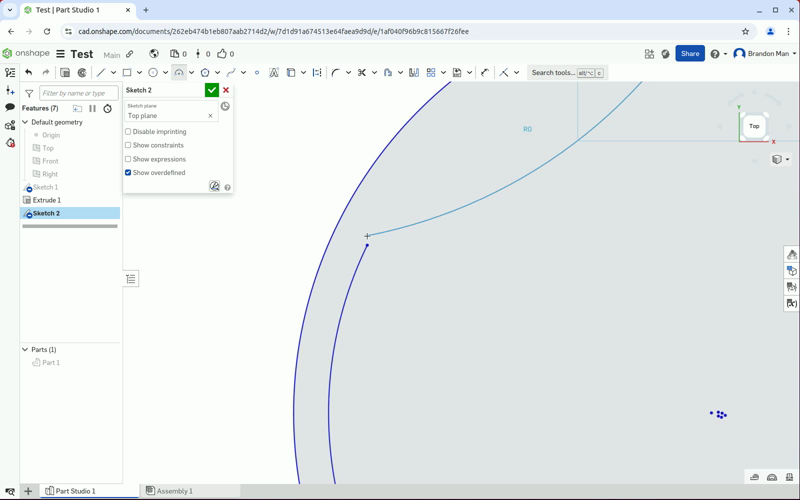
scroll(-6)
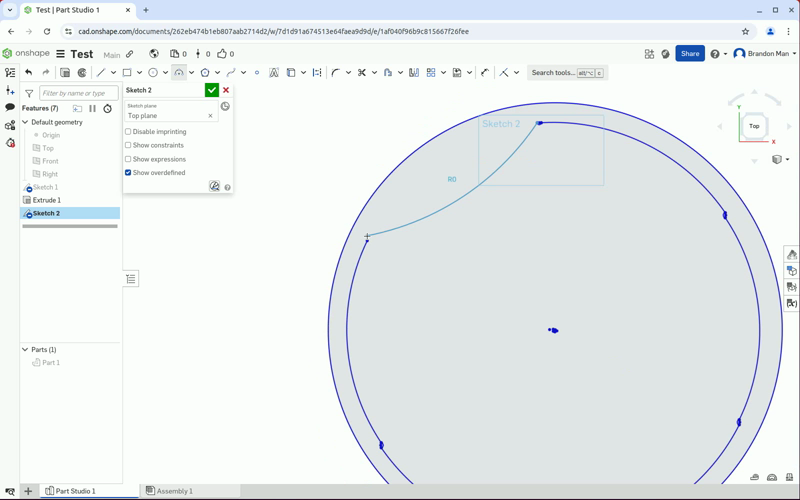
scroll(-6)
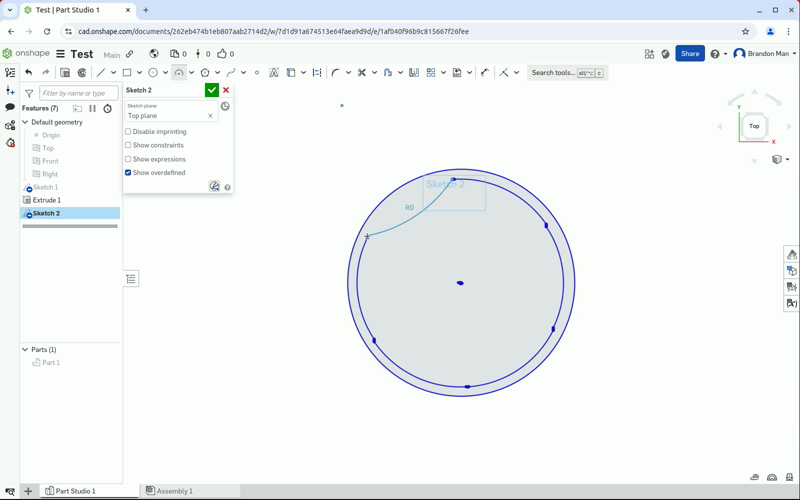
mouse_move(401, 196)
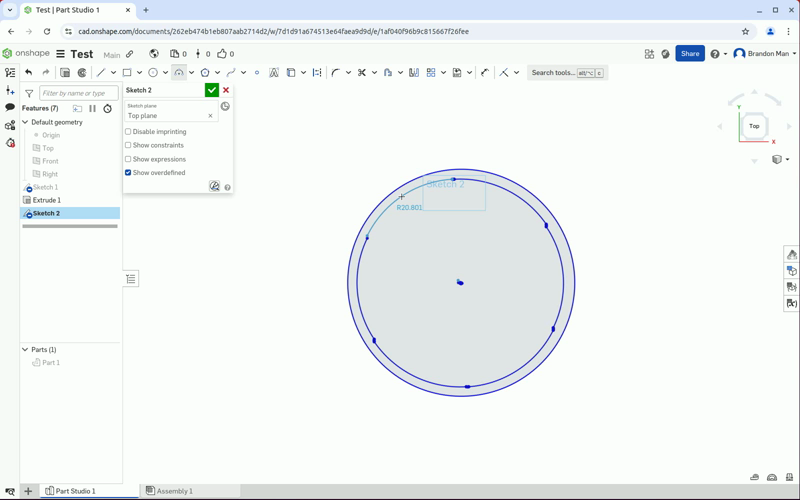
click(401, 196)
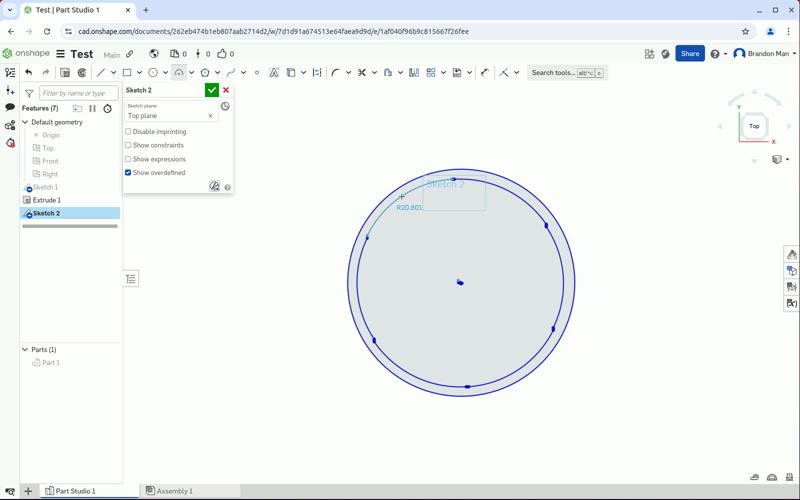
key_up(shift)
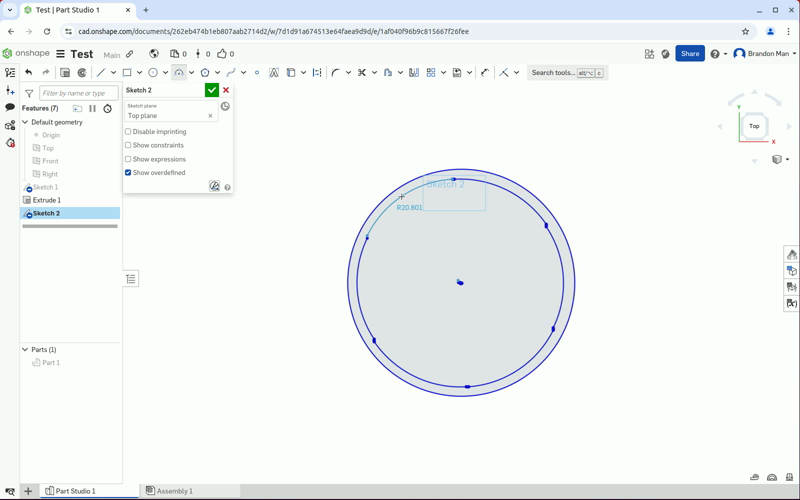
mouse_move(367, 235)
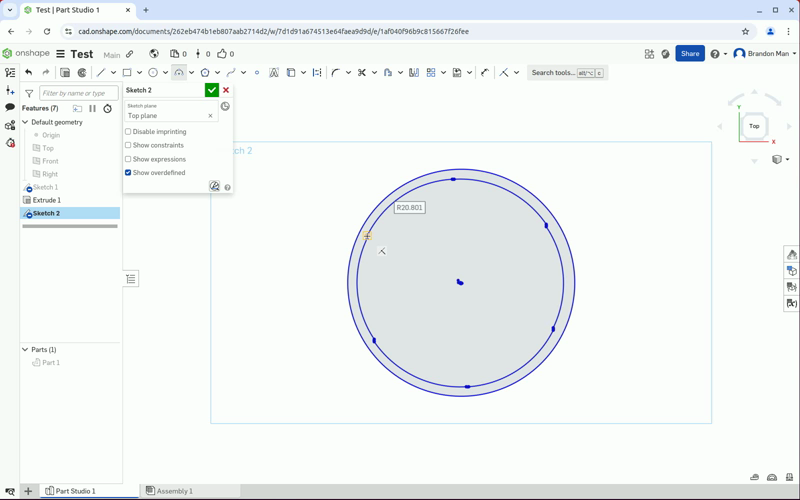
scroll(6)
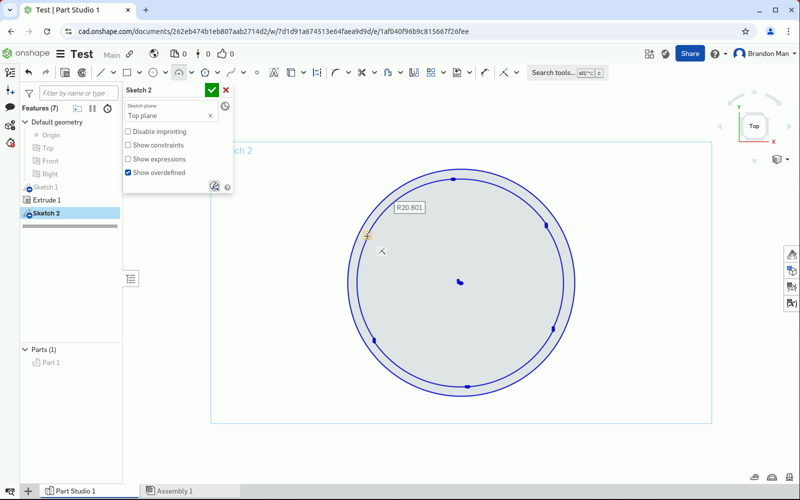
scroll(6)
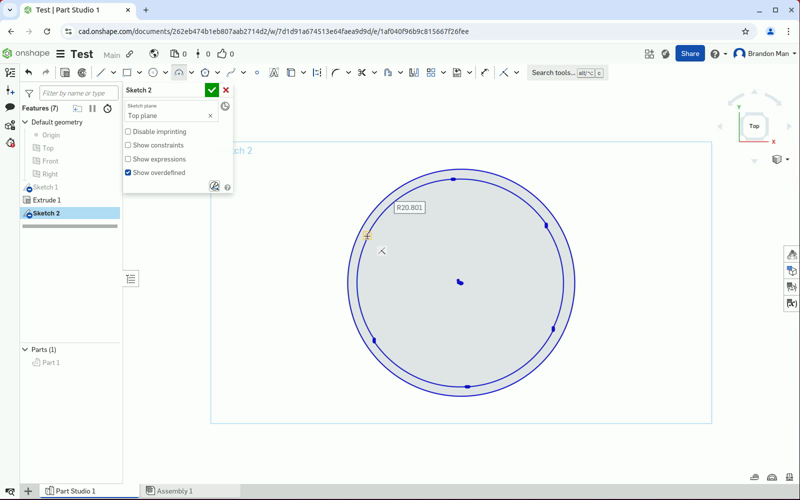
scroll(6)
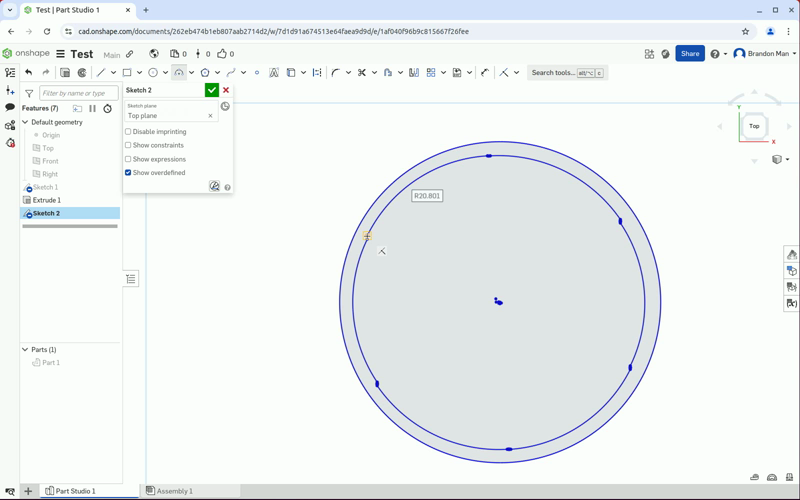
scroll(6)
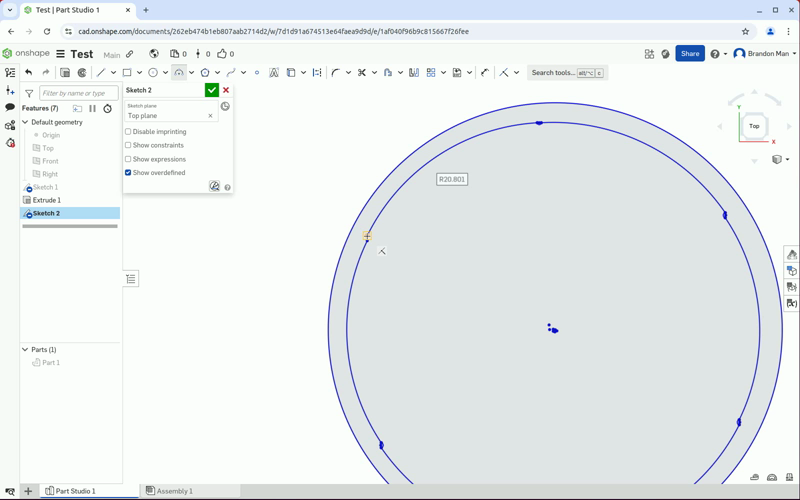
scroll(6)
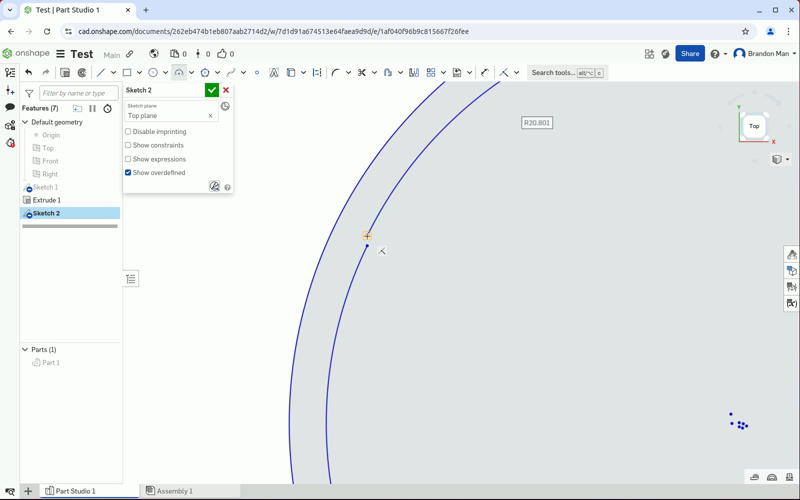
scroll(6)
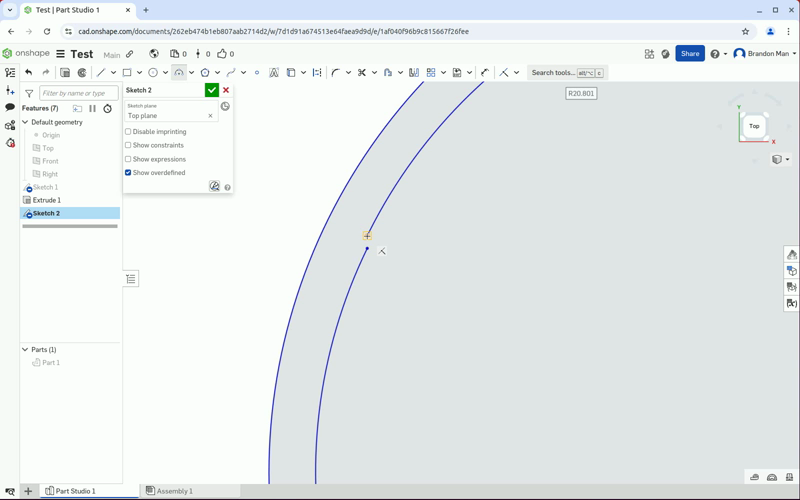
scroll(6)
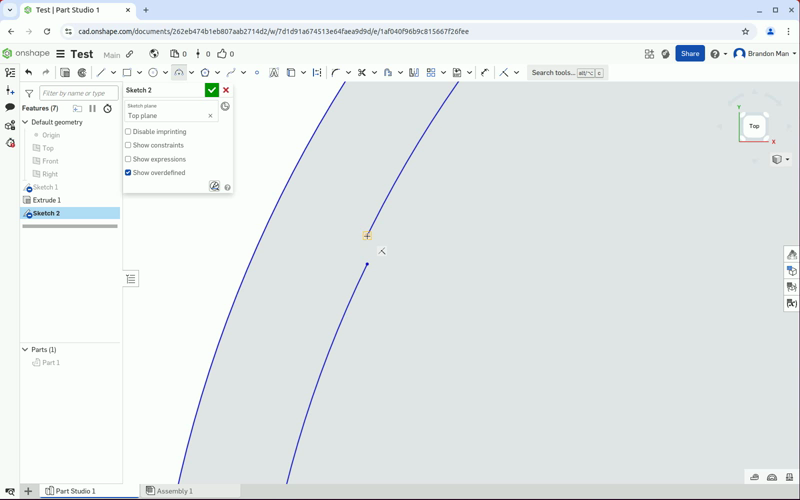
click(367, 235)
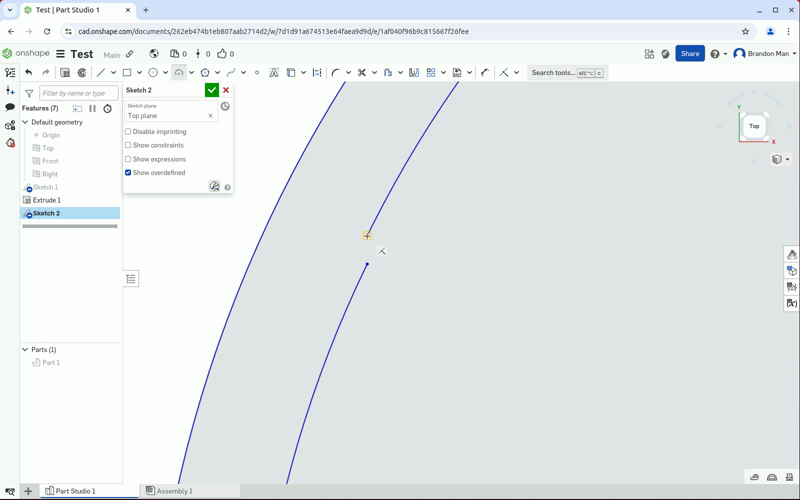
scroll(-6)
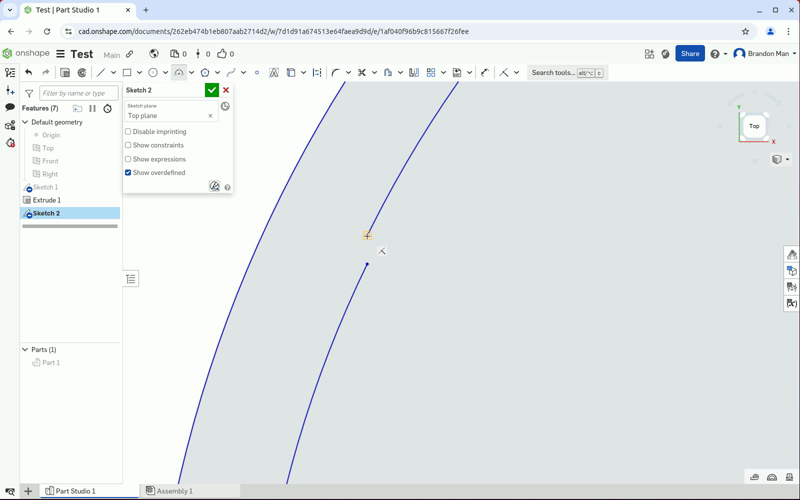
scroll(-6)
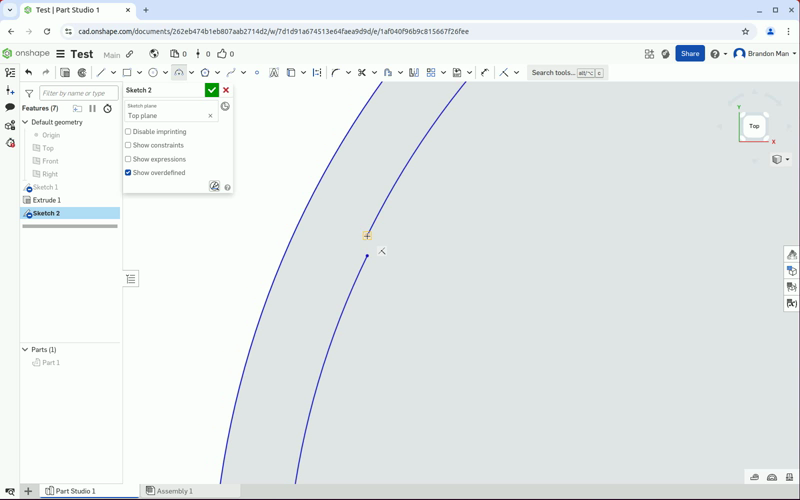
scroll(-6)
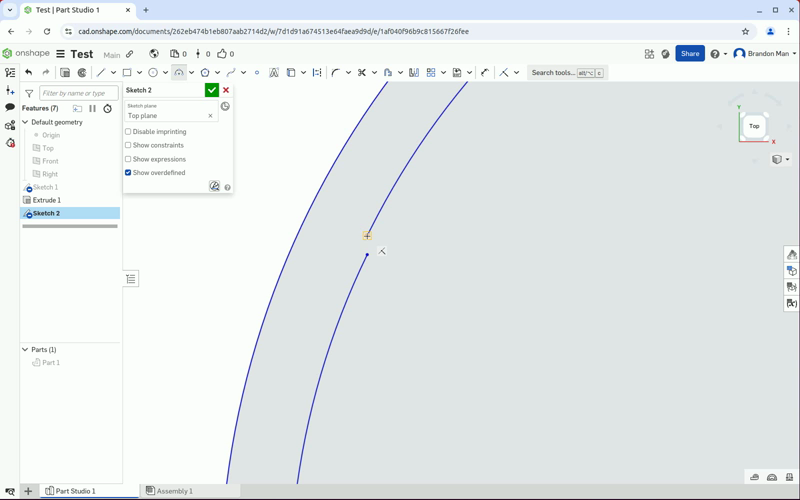
scroll(-6)
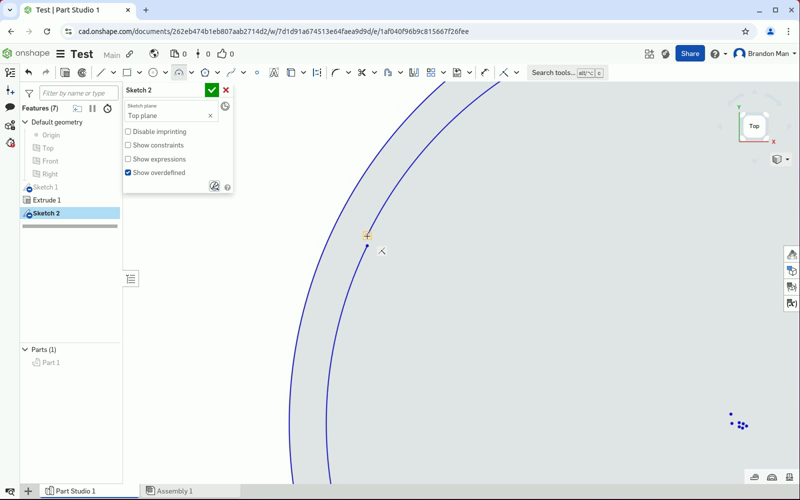
scroll(-6)
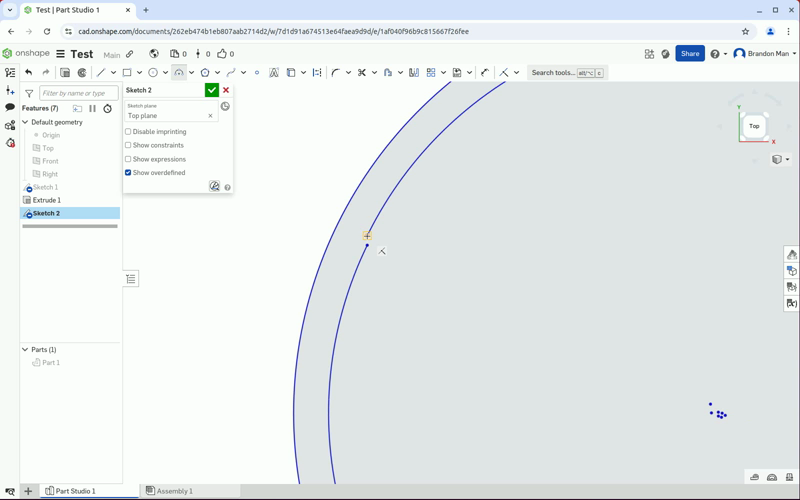
scroll(-6)
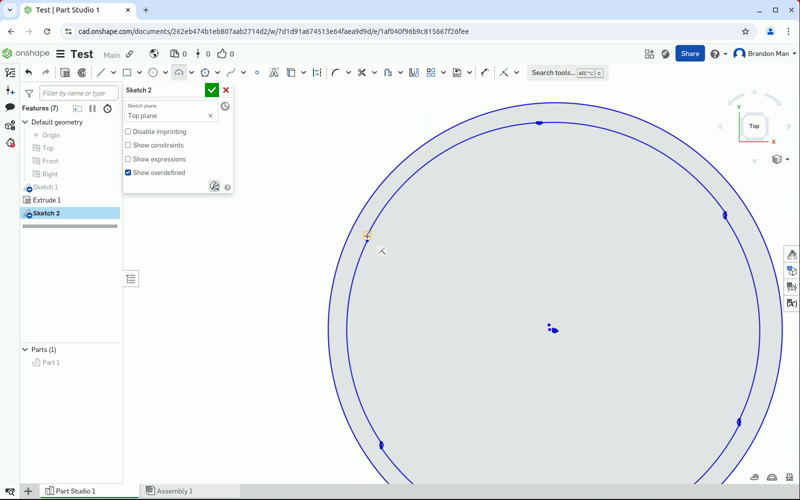
scroll(-6)
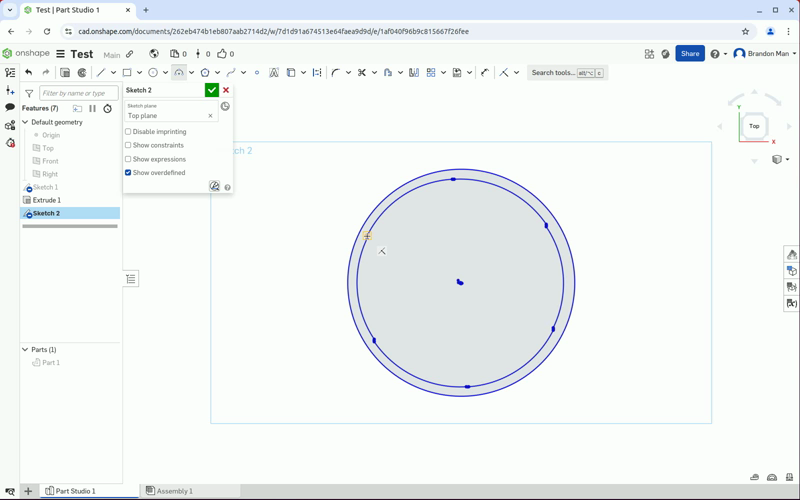
mouse_move(367, 238)
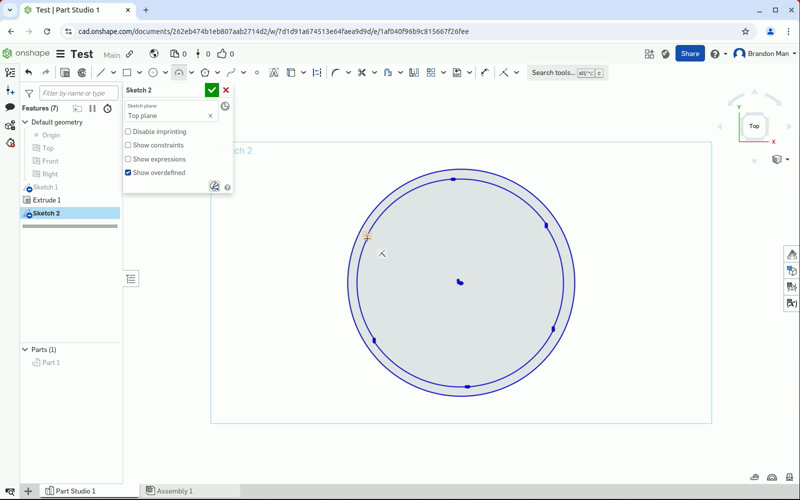
scroll(6)
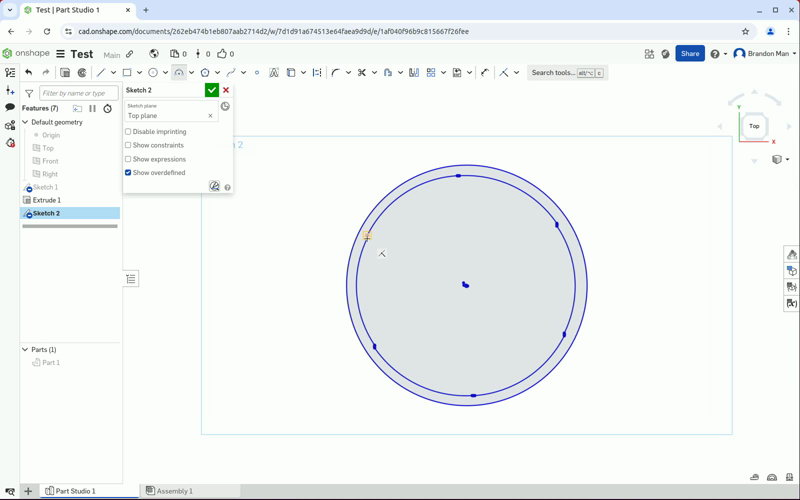
scroll(6)
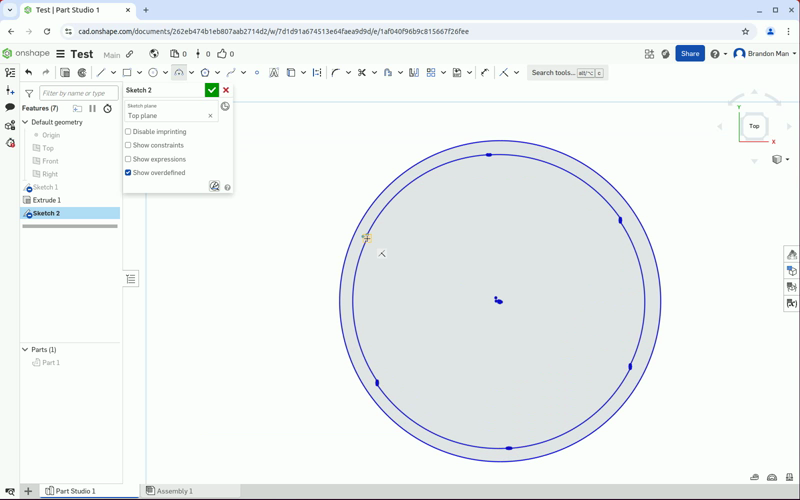
scroll(6)
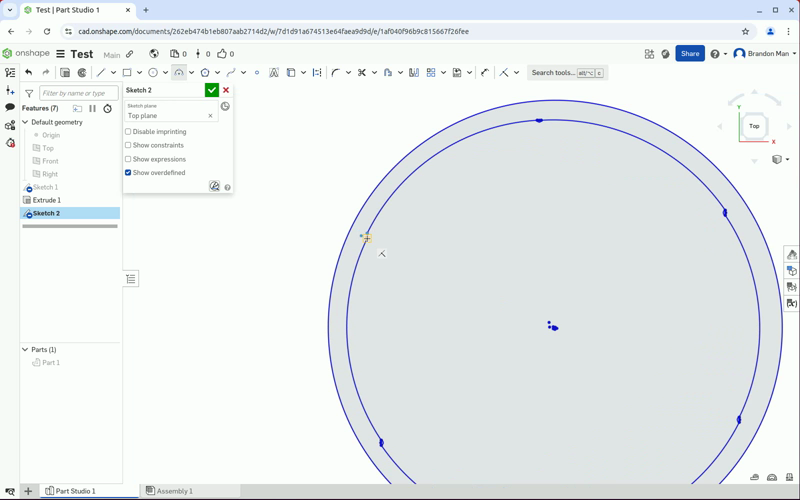
scroll(6)
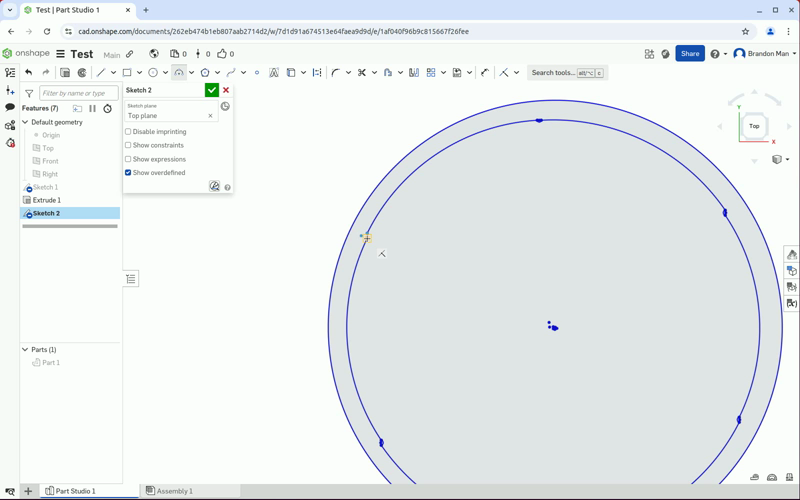
scroll(6)
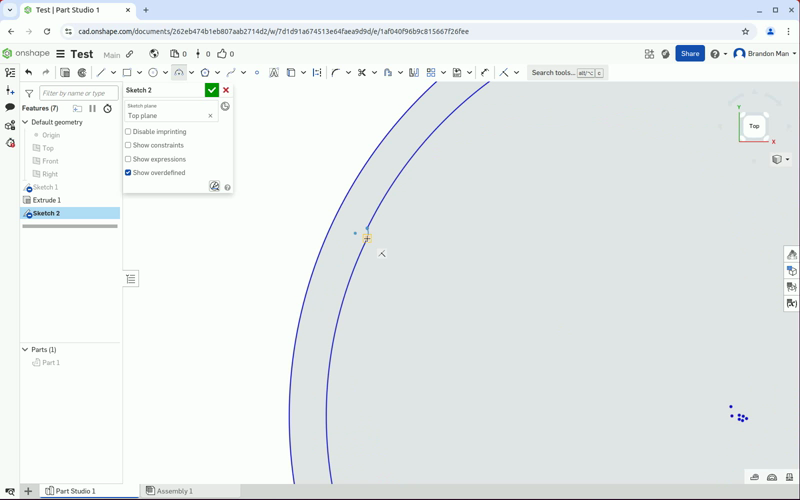
scroll(6)
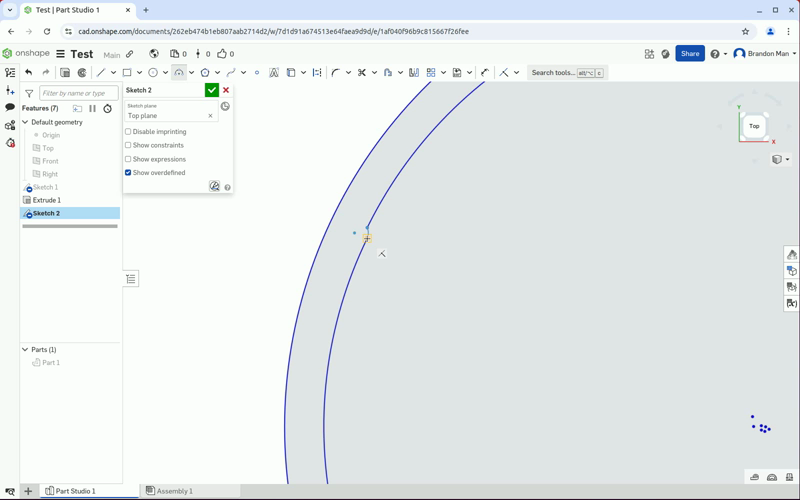
scroll(6)
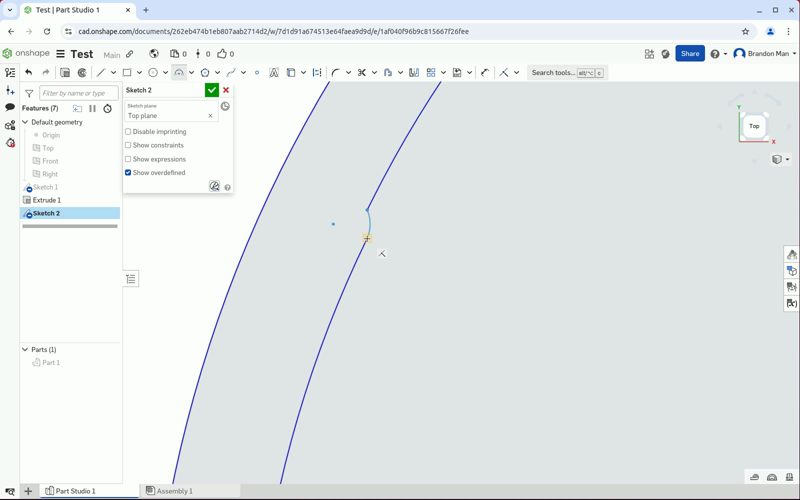
click(367, 238)
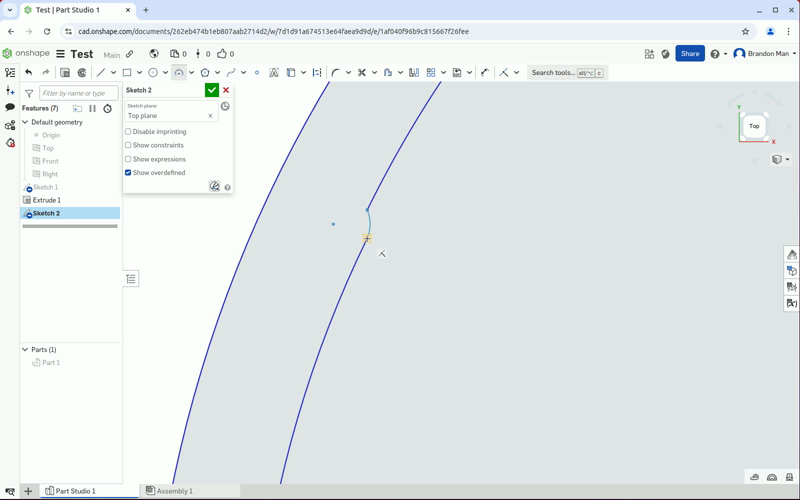
scroll(-6)
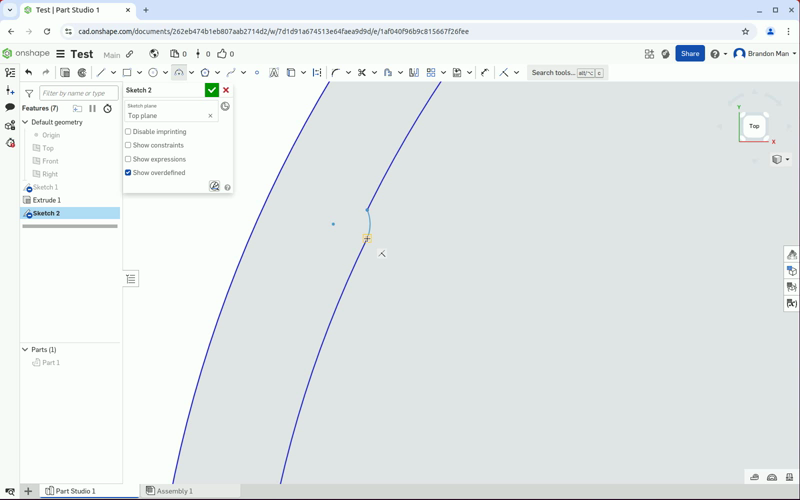
scroll(-6)
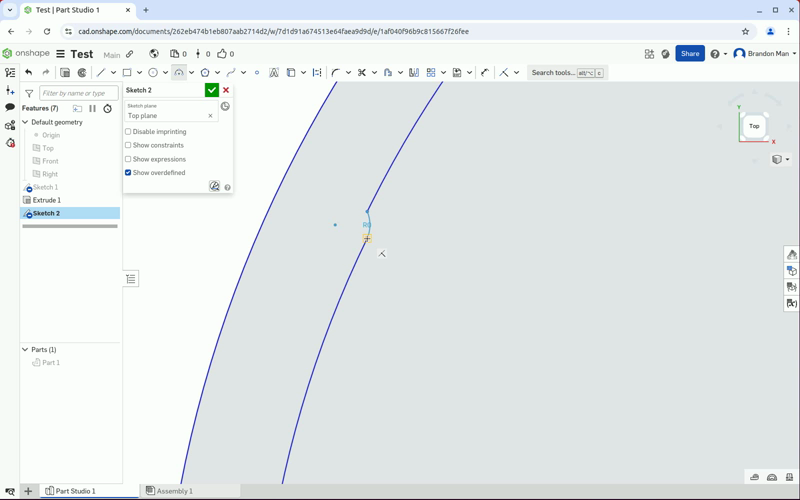
scroll(-6)
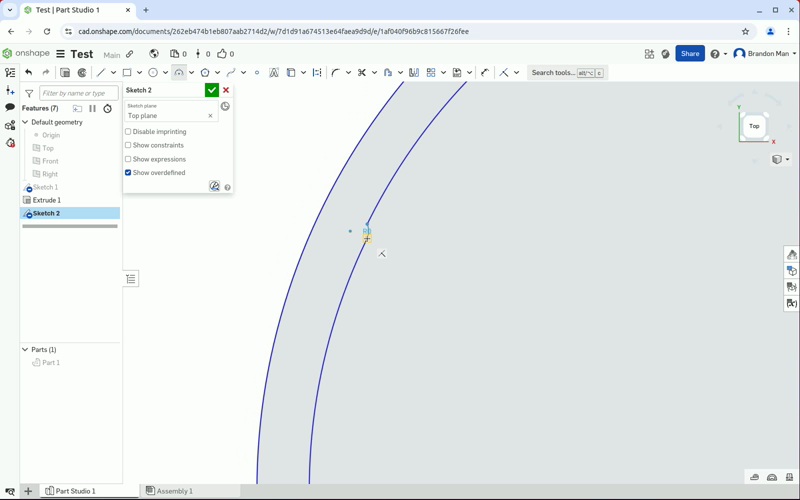
scroll(-6)
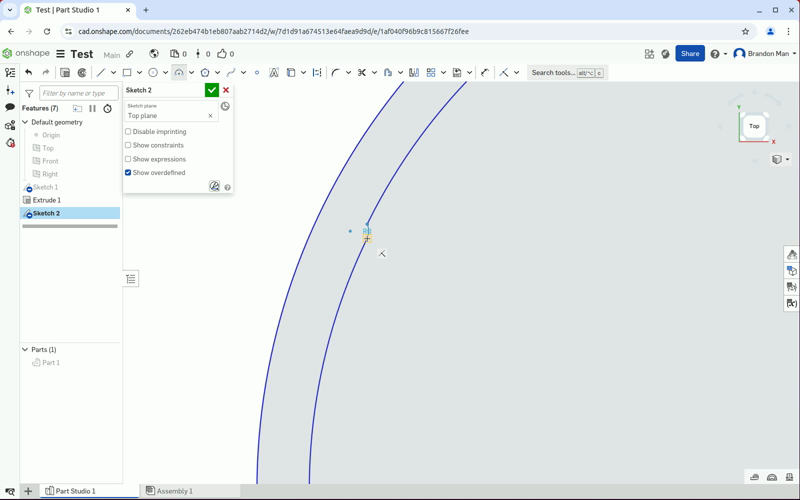
scroll(-6)
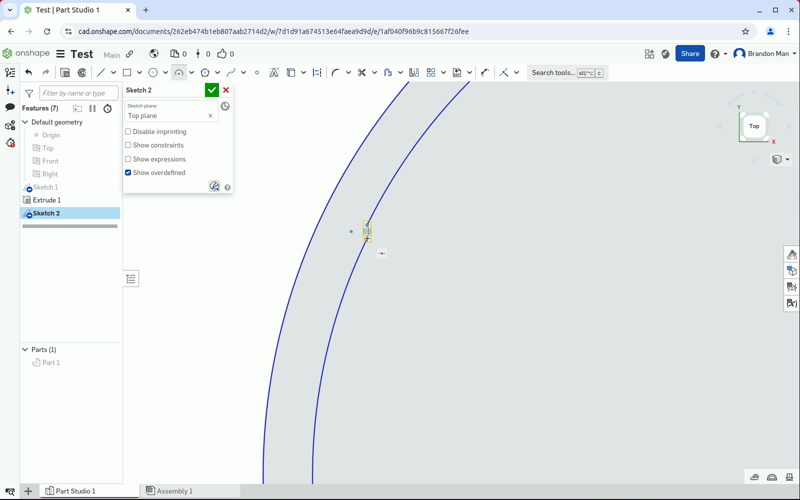
scroll(-6)
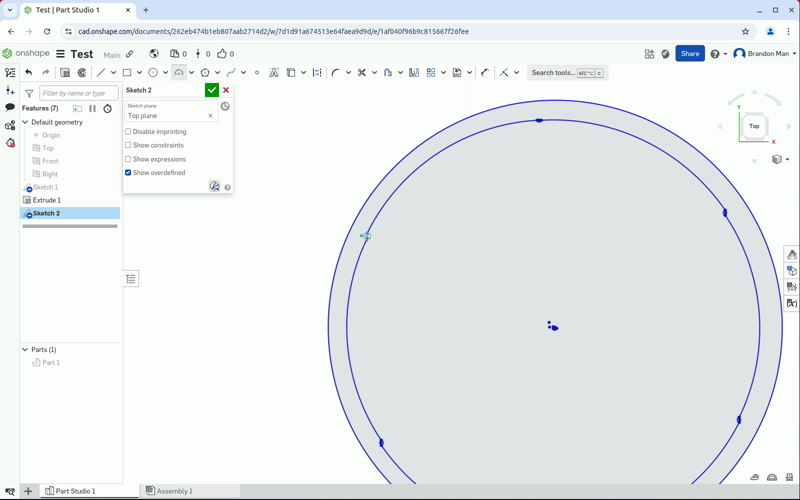
scroll(-6)
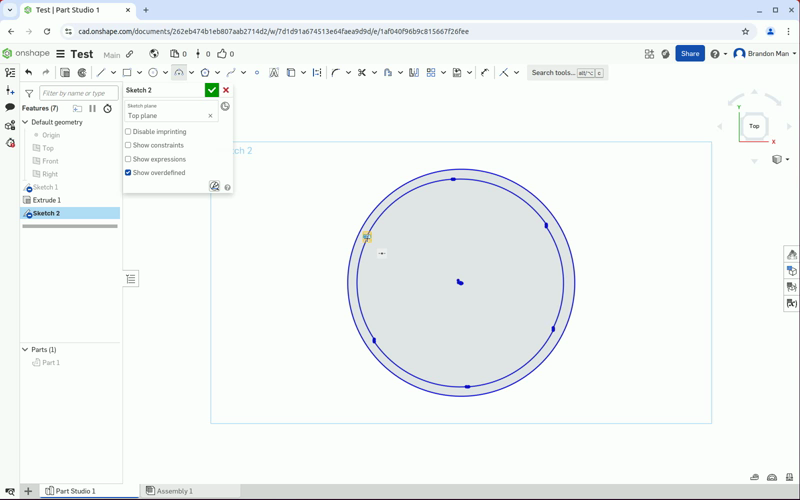
key_down(shift)
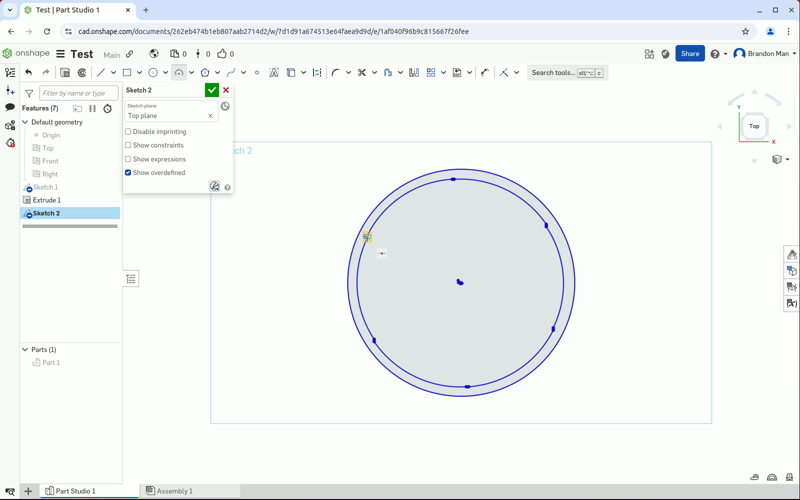
mouse_move(368, 237)
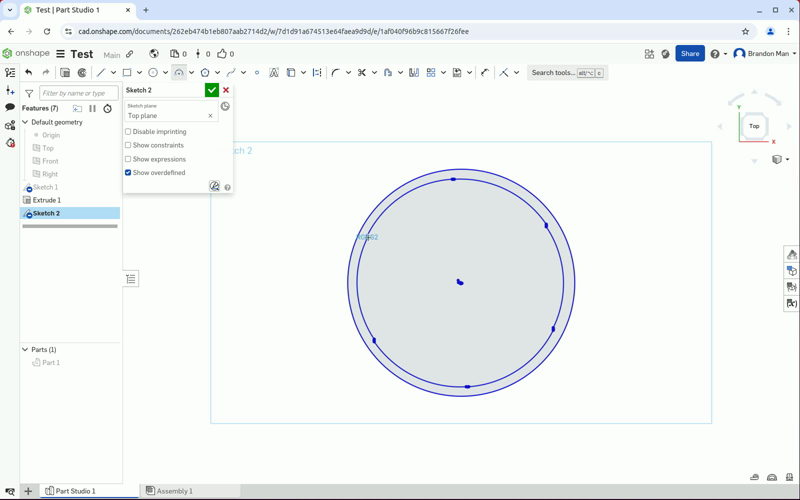
scroll(6)
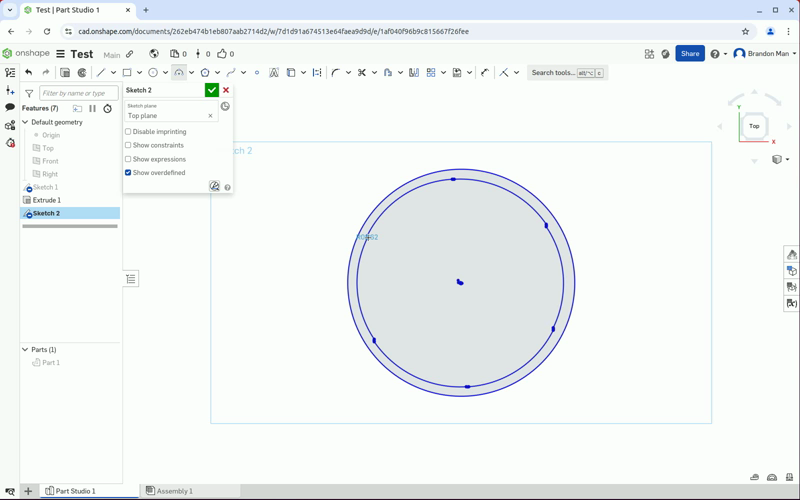
scroll(6)
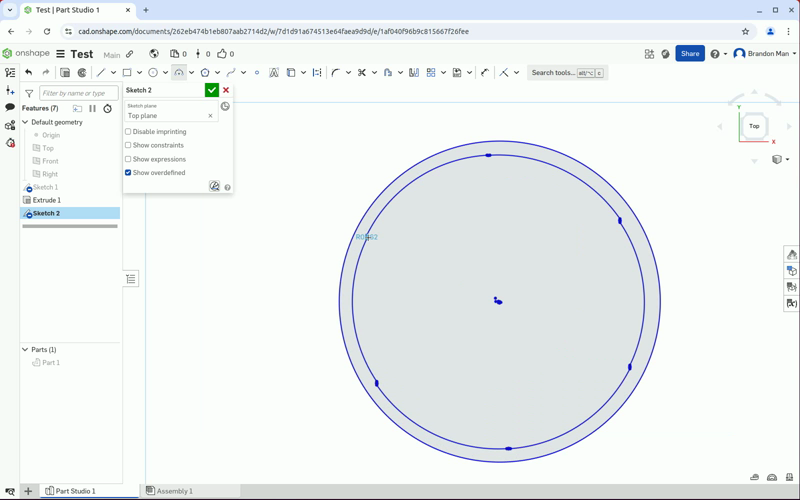
scroll(6)
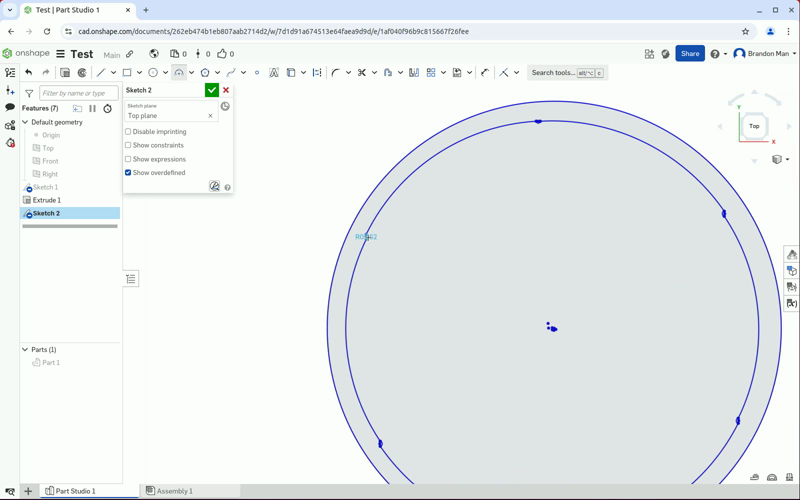
scroll(6)
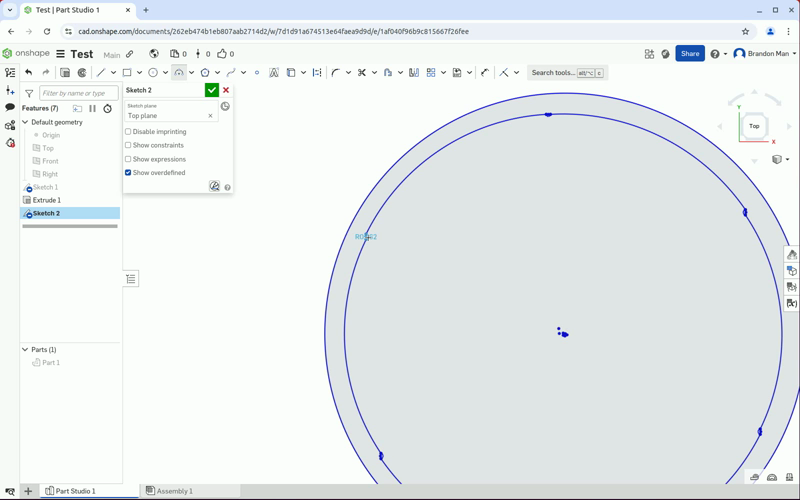
scroll(6)
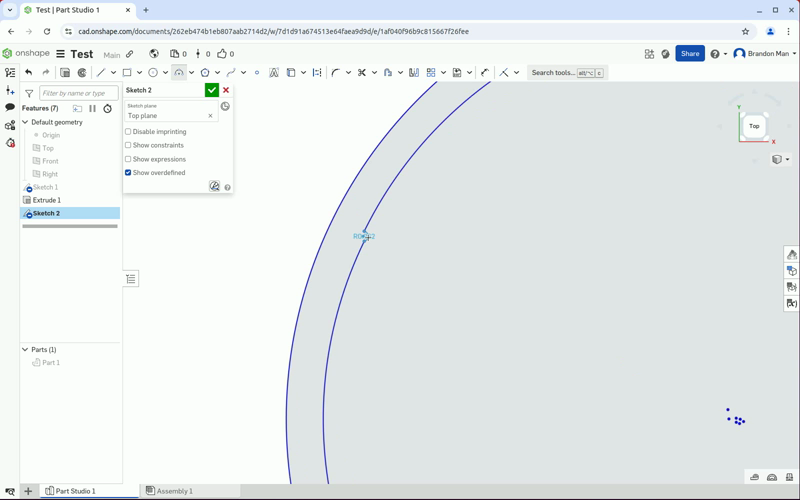
scroll(6)
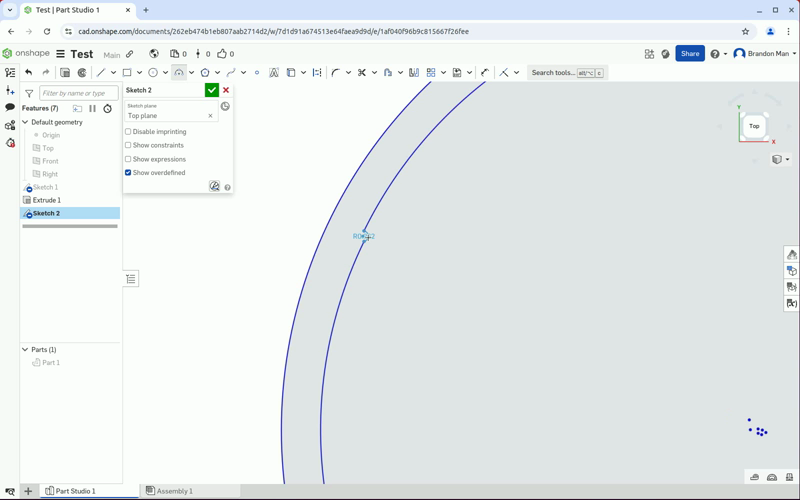
scroll(6)
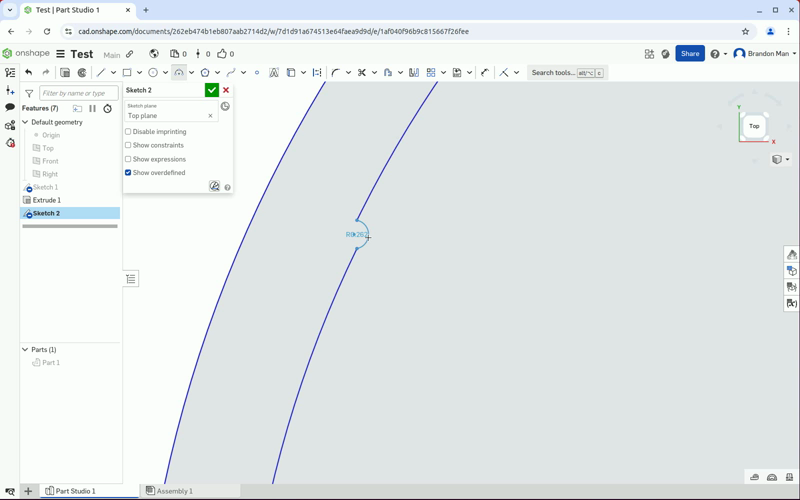
click(368, 237)
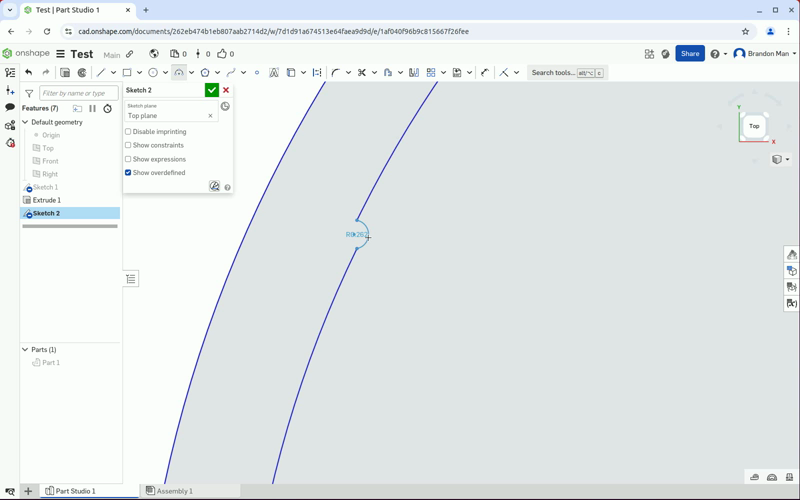
scroll(-6)
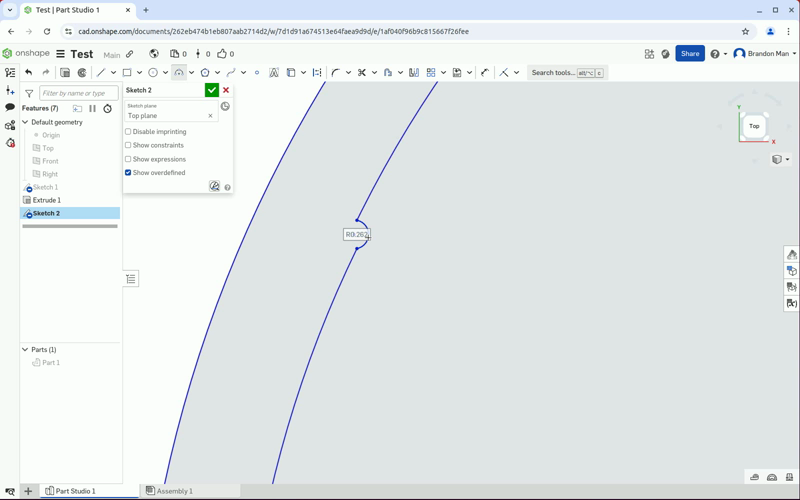
scroll(-6)
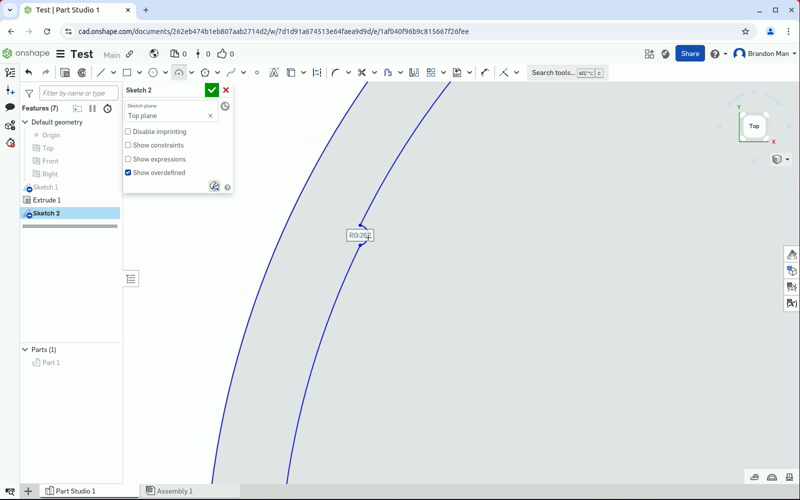
scroll(-6)
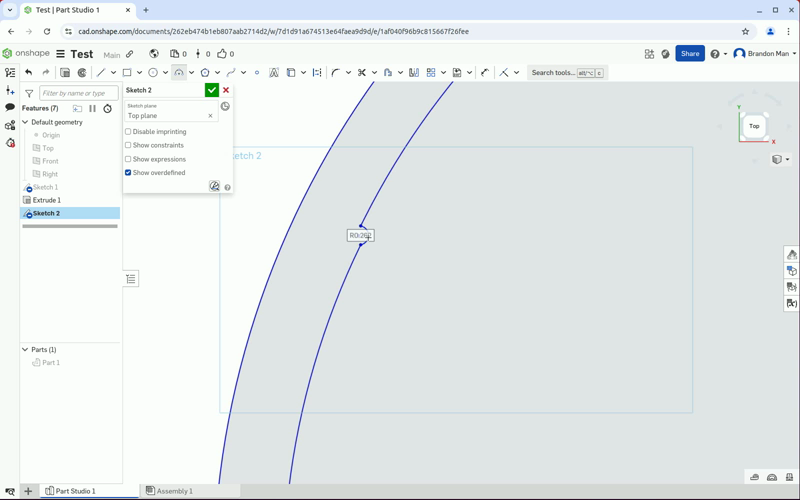
scroll(-6)
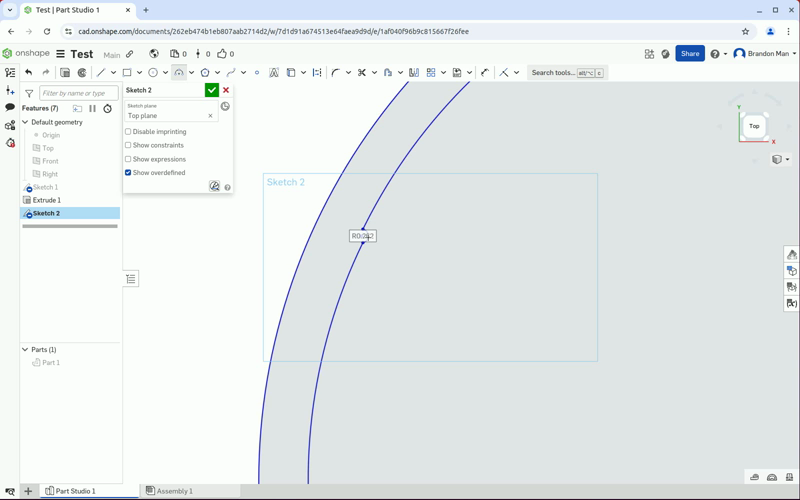
scroll(-6)
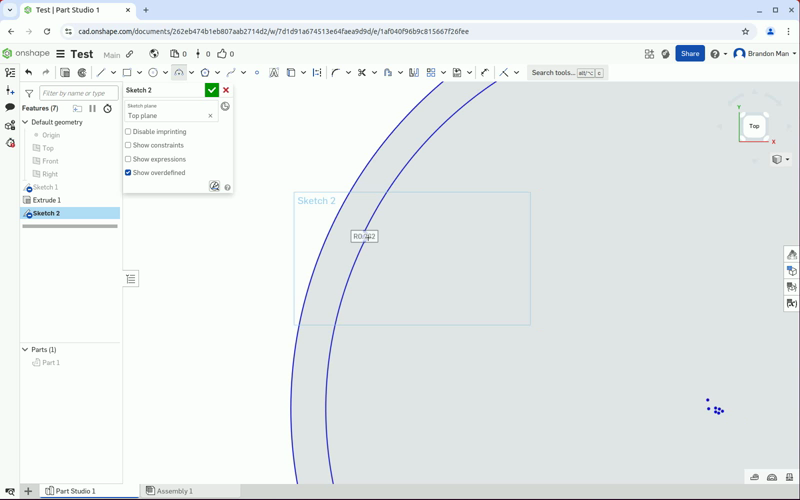
scroll(-6)
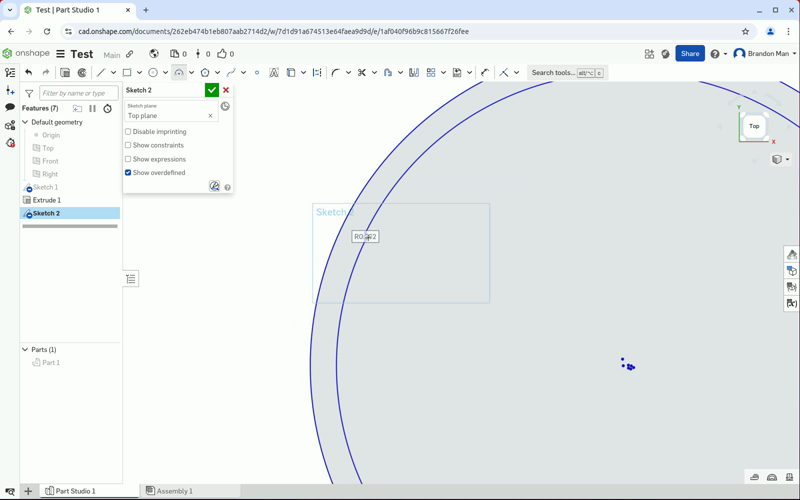
scroll(-6)
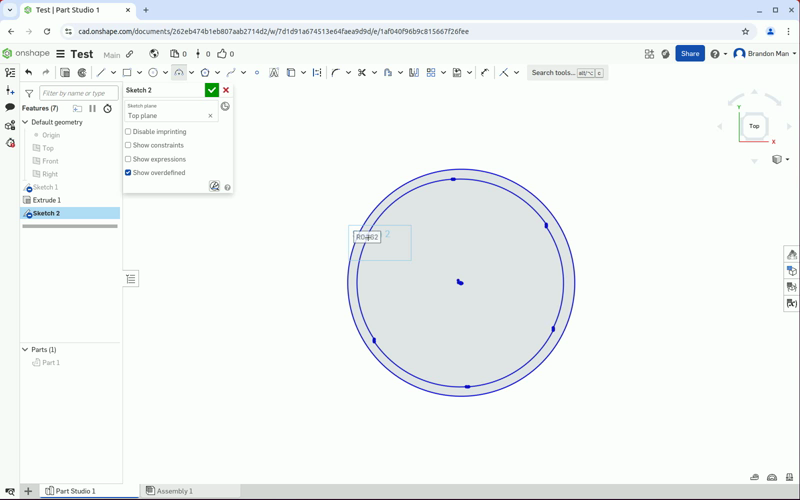
key_up(shift)
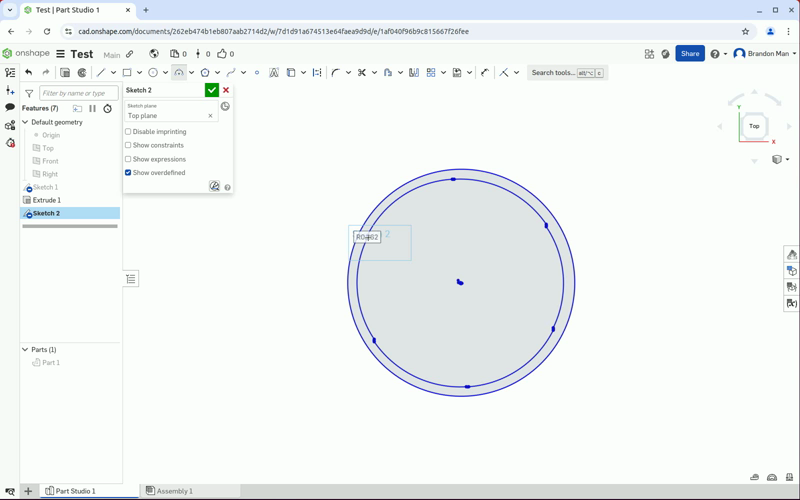
key(esc)
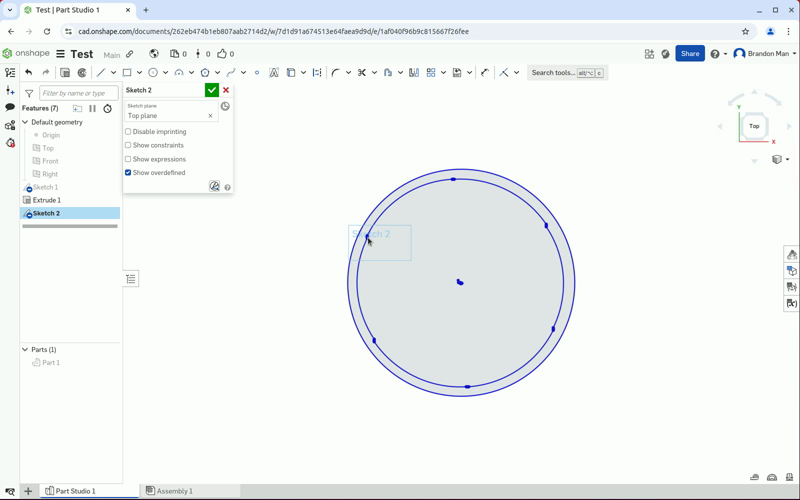
mouse_move(569, 276)
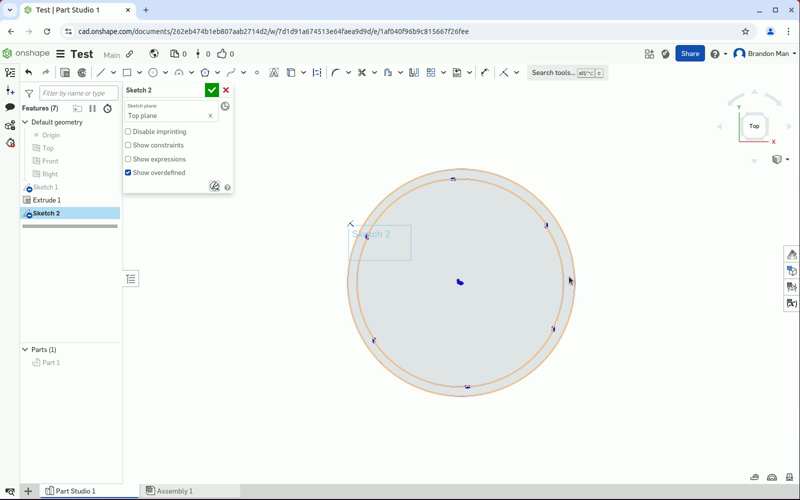
click(569, 276)
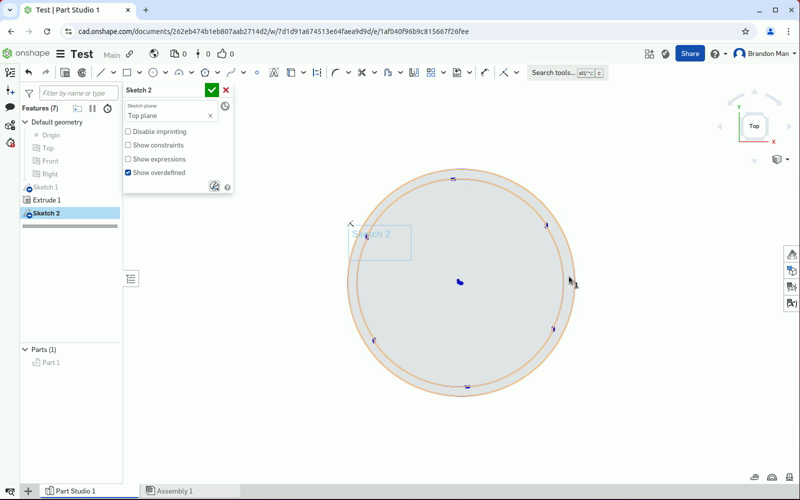
mouse_move(73, 352)
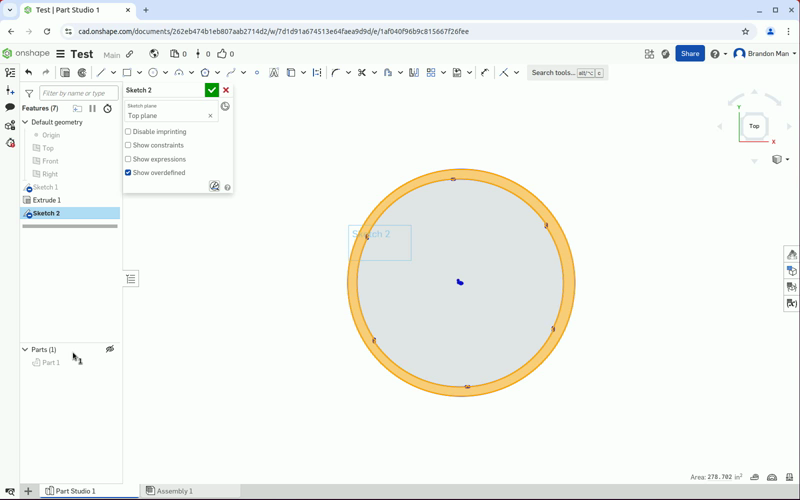
key(shift+y)
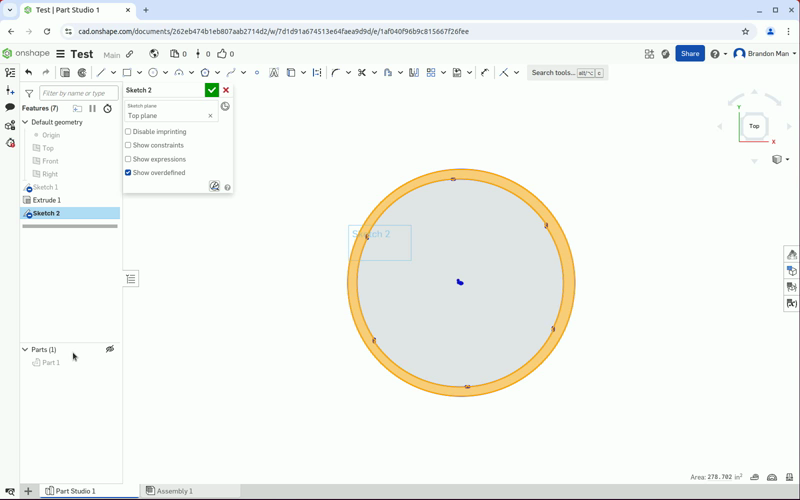
key(shift+e)
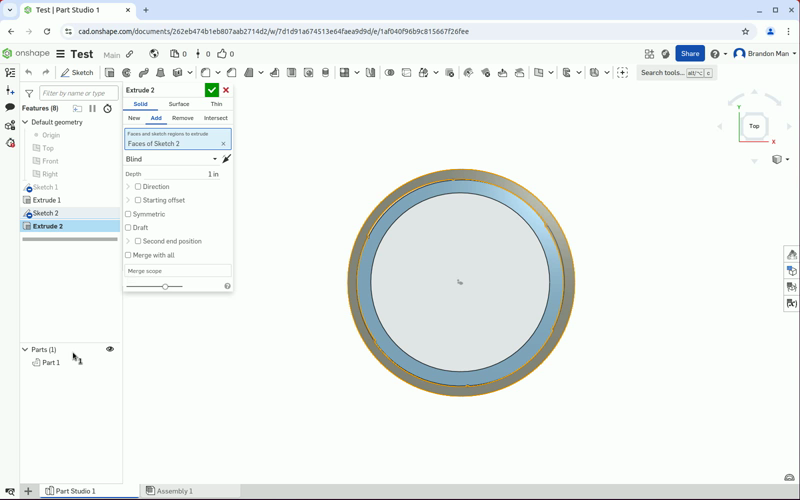
mouse_move(143, 106)
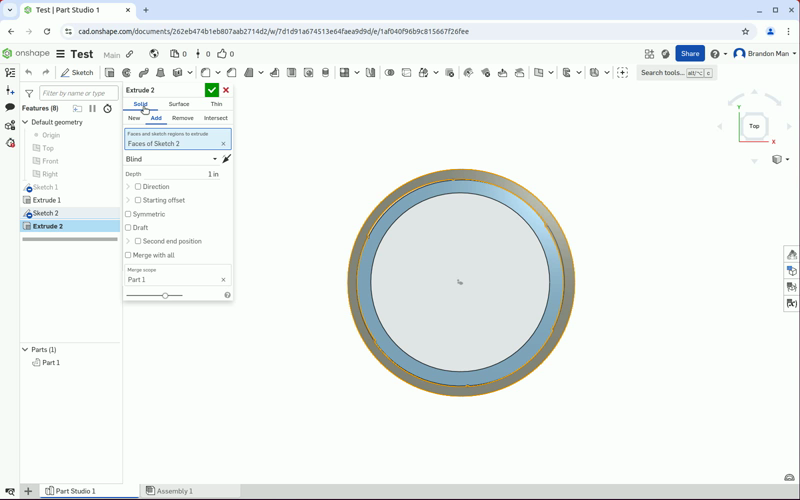
click(143, 106)
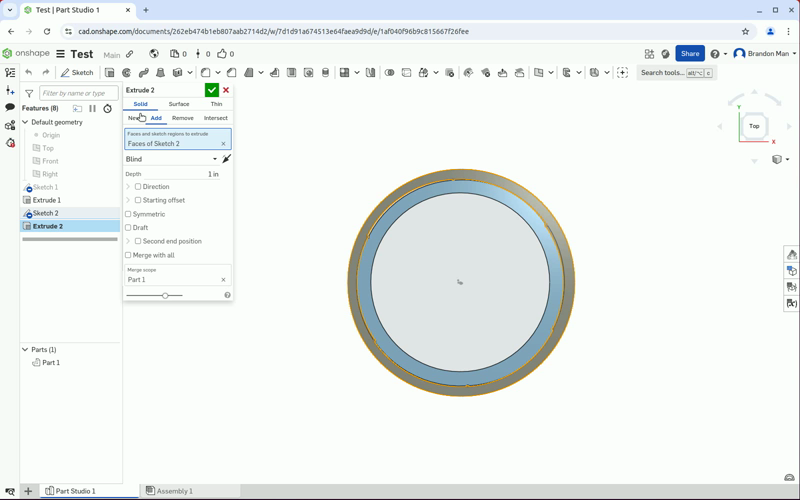
mouse_move(137, 120)
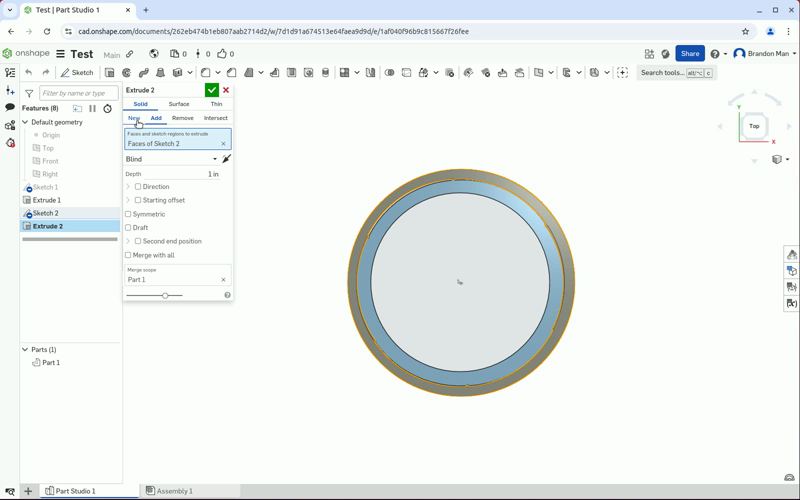
click(137, 120)
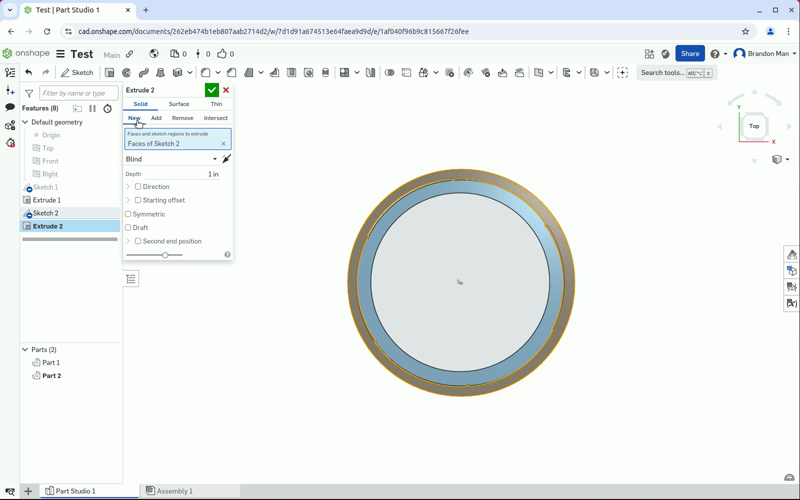
key(tab, 4)
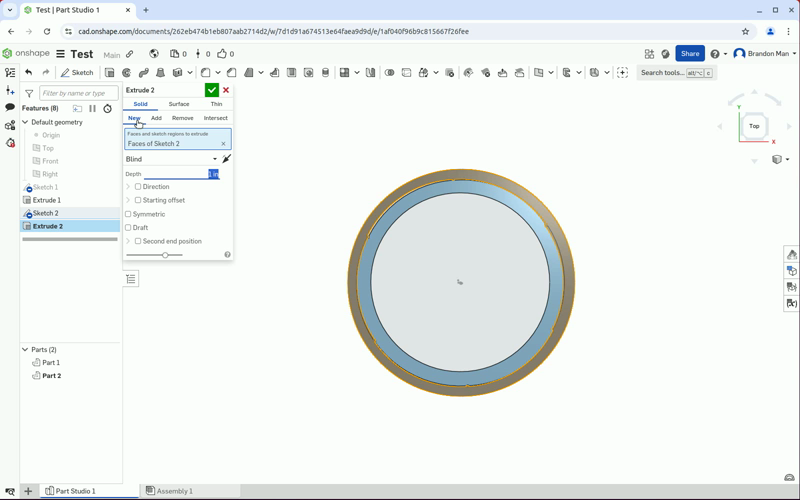
text(1.685)
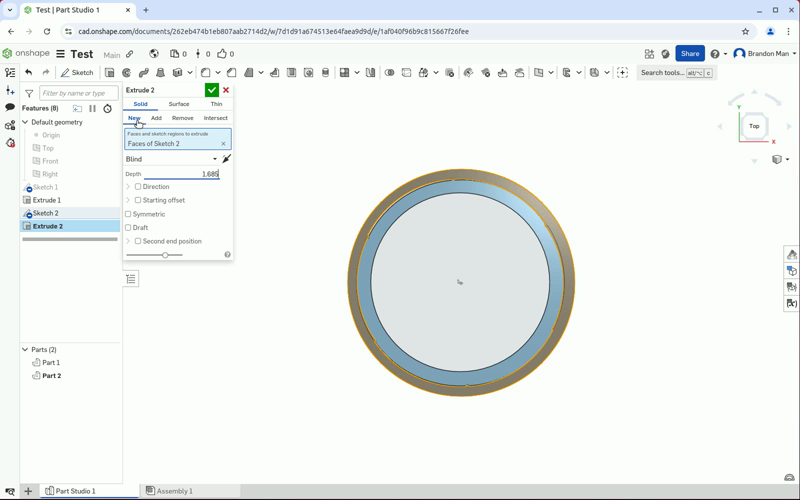
key(enter)
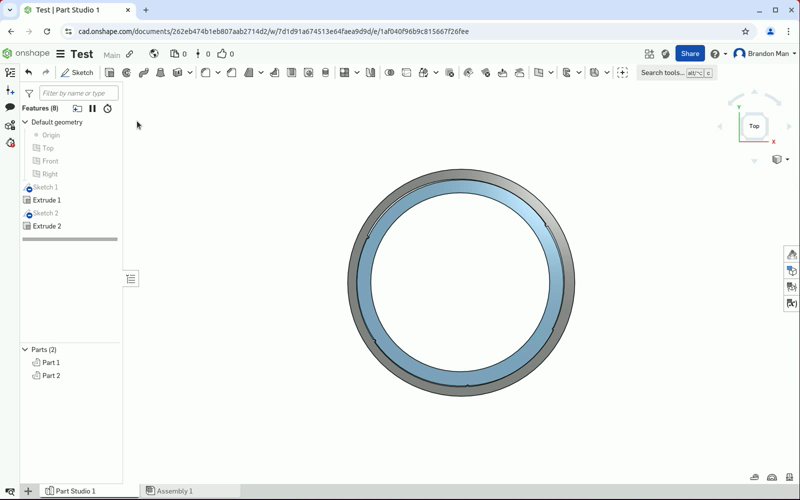
key(shift+h)
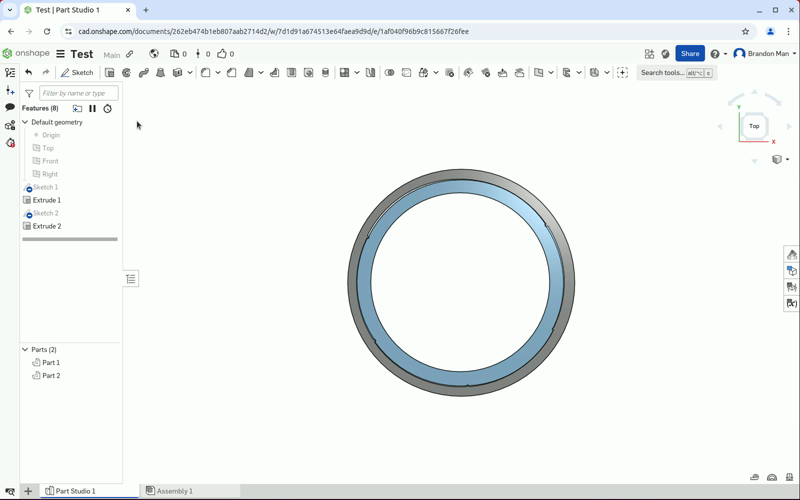
key(shift+h)
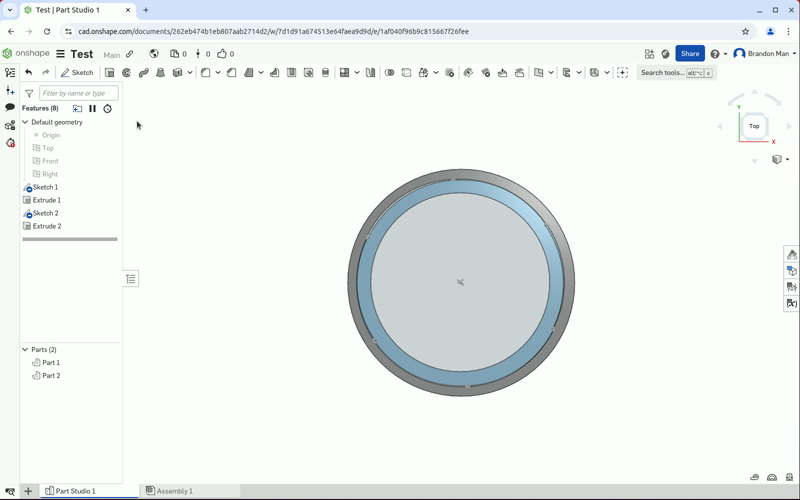
key(shift+7)
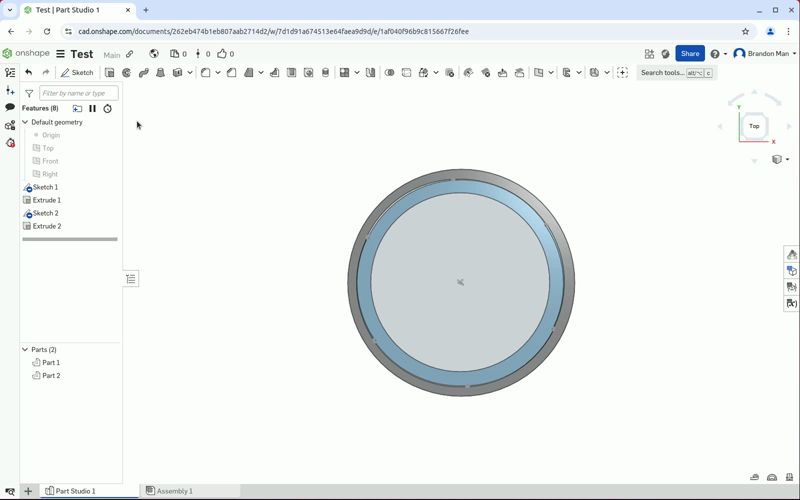
key(up, 3)
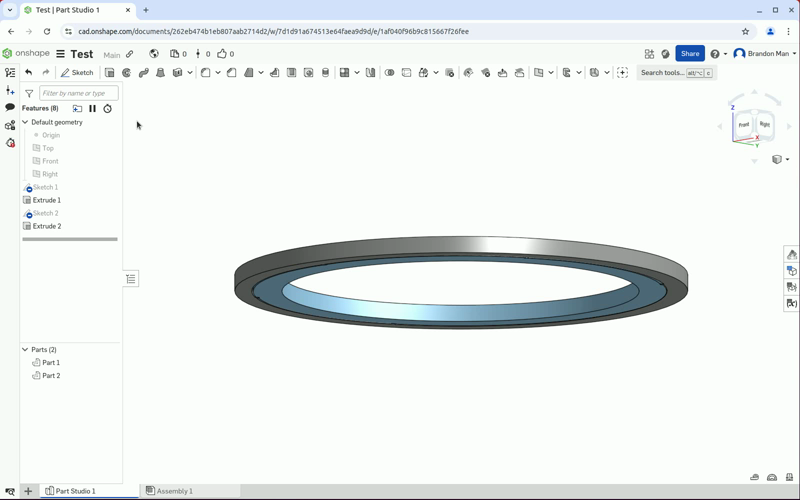
key(left, 3)
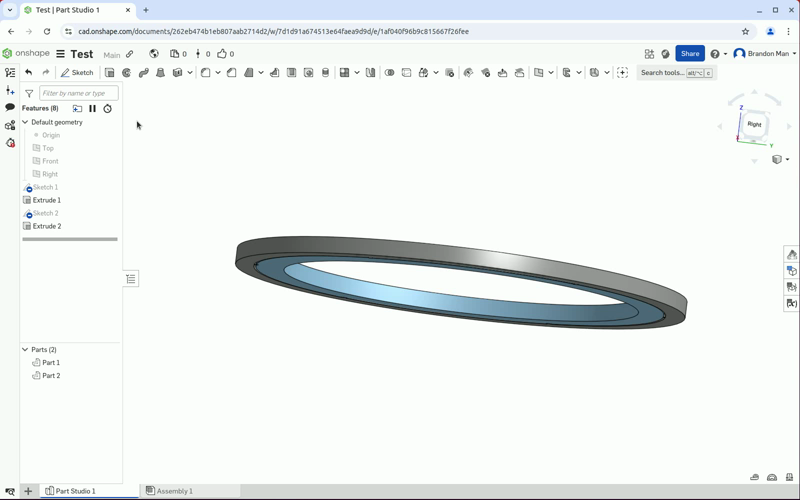
key(right, 3)
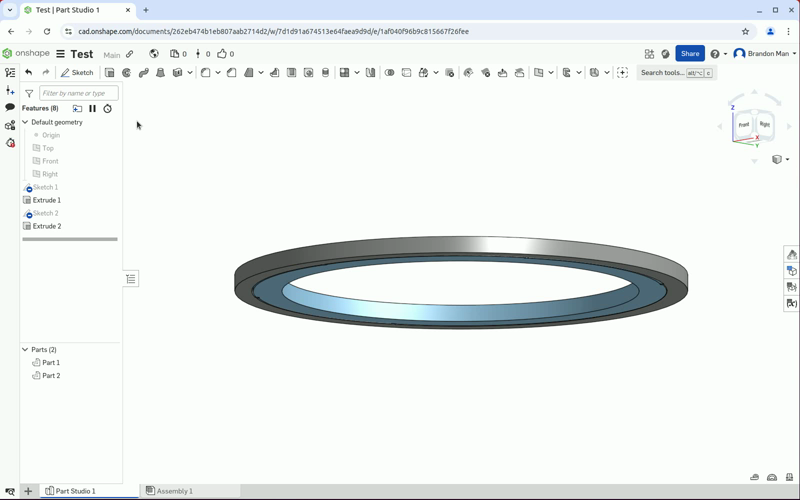
key(down, 3)
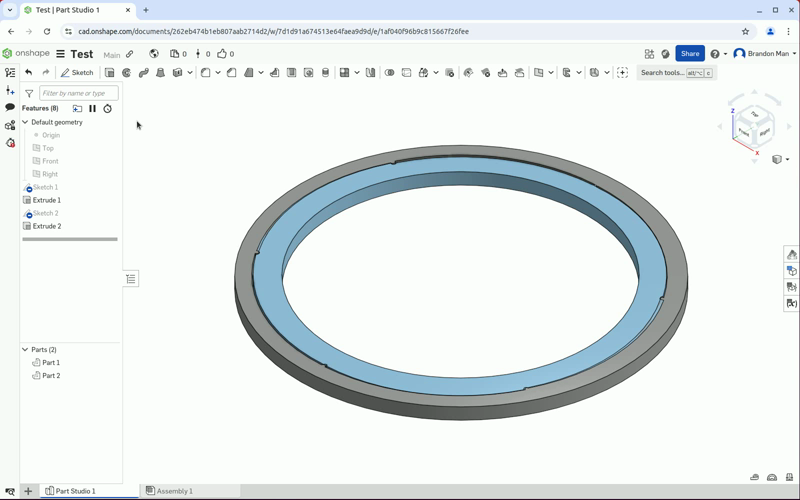
mouse_move(73, 189)
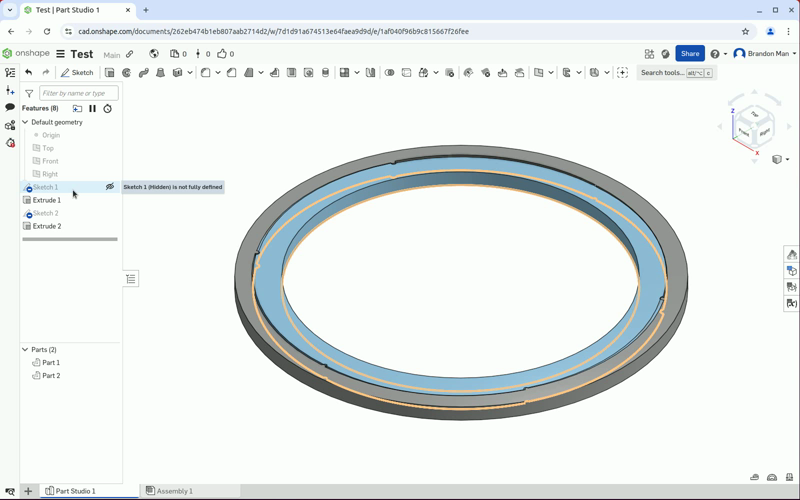
click(73, 189)